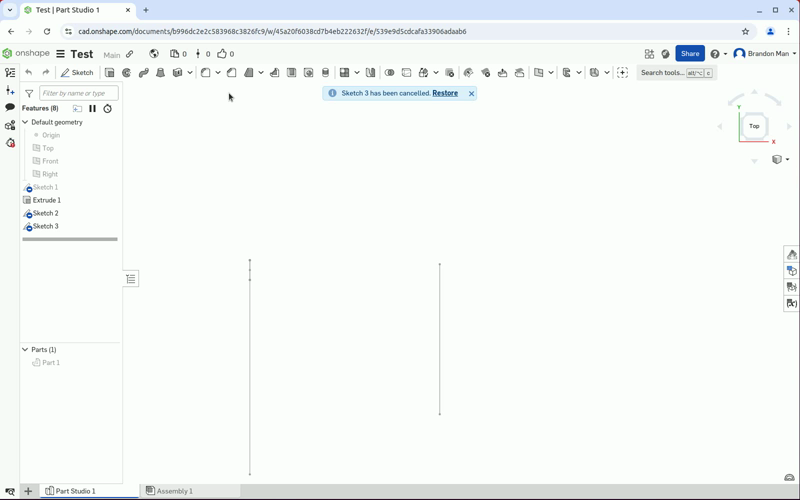
key(shift+h)
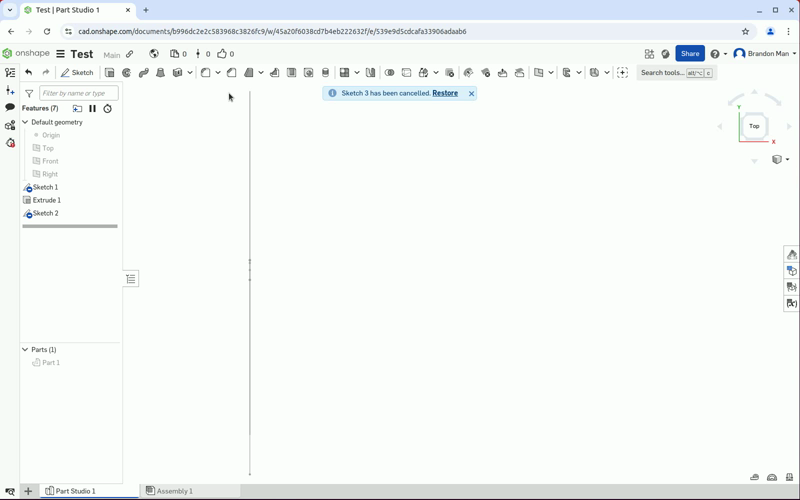
mouse_move(73, 352)
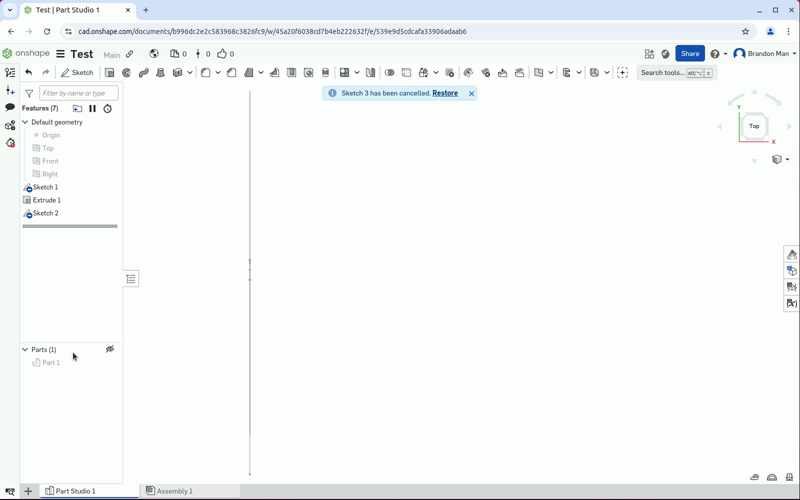
key(y)
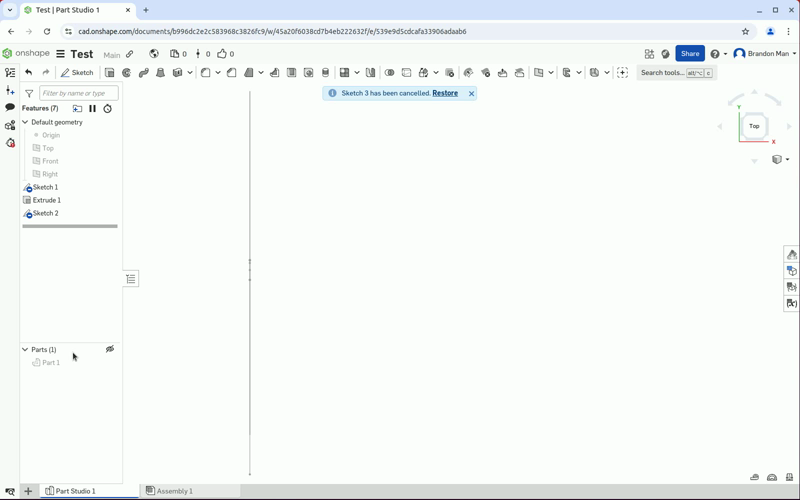
key(shift+p)
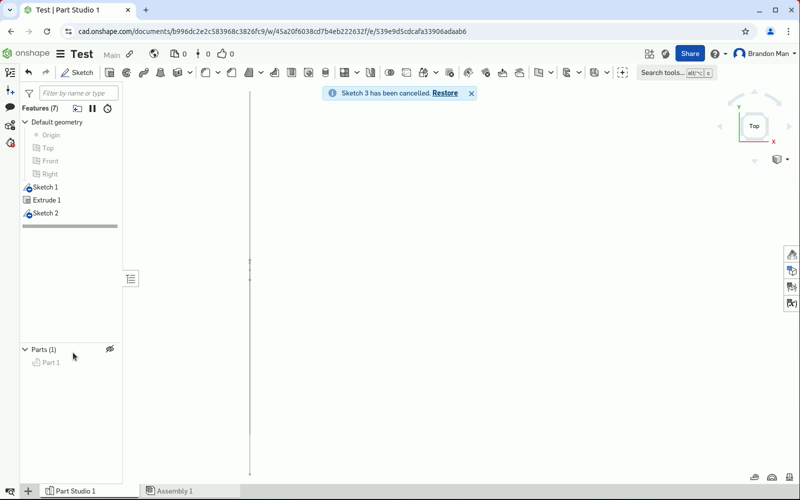
key(space)
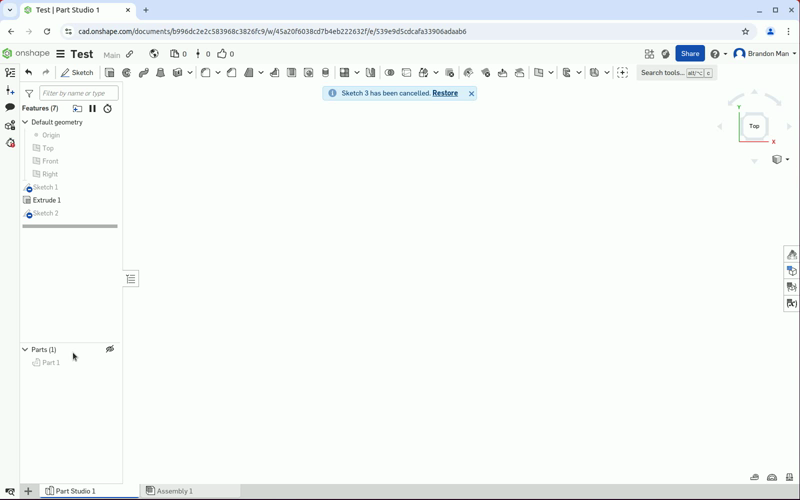
key_down(shift)
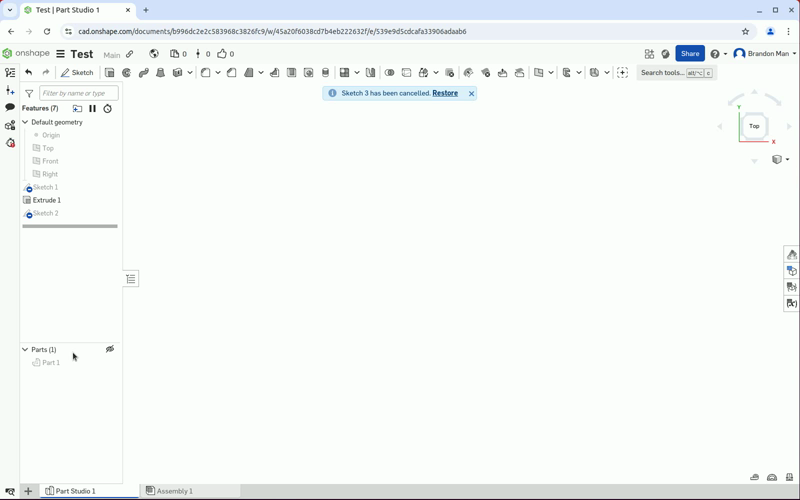
key(up)
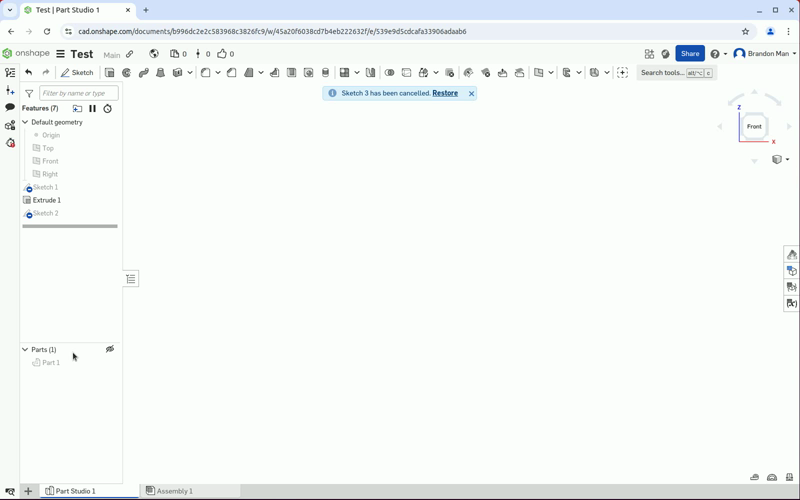
key_up(shift)
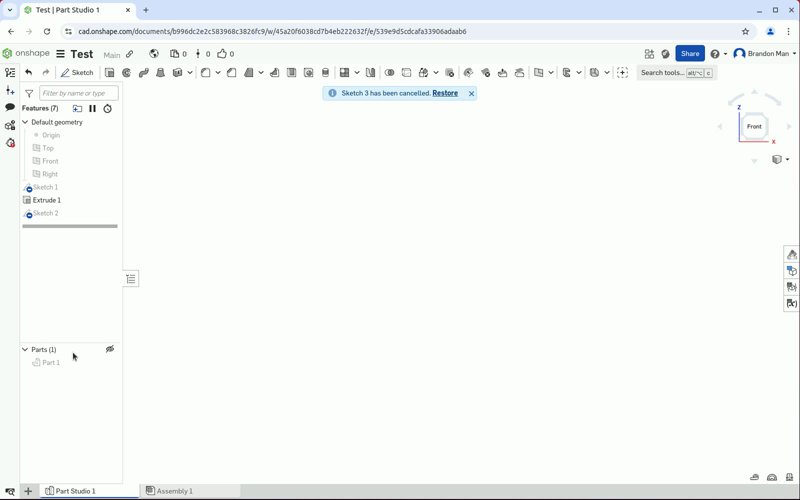
mouse_move(73, 352)
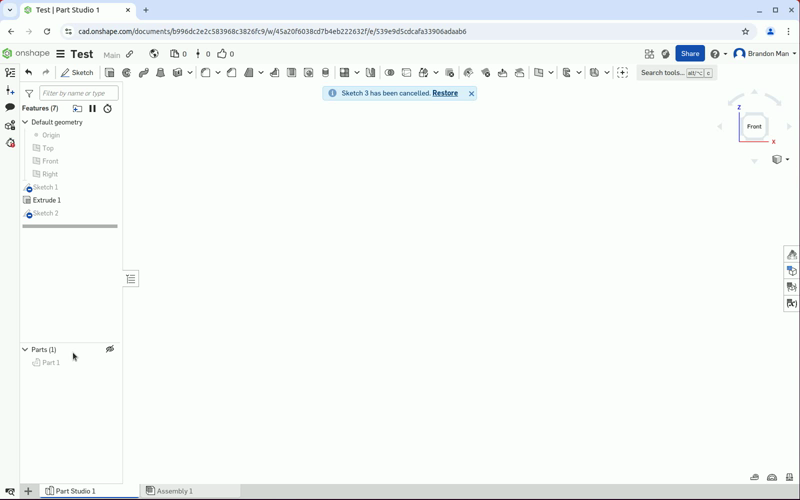
key(shift+y)
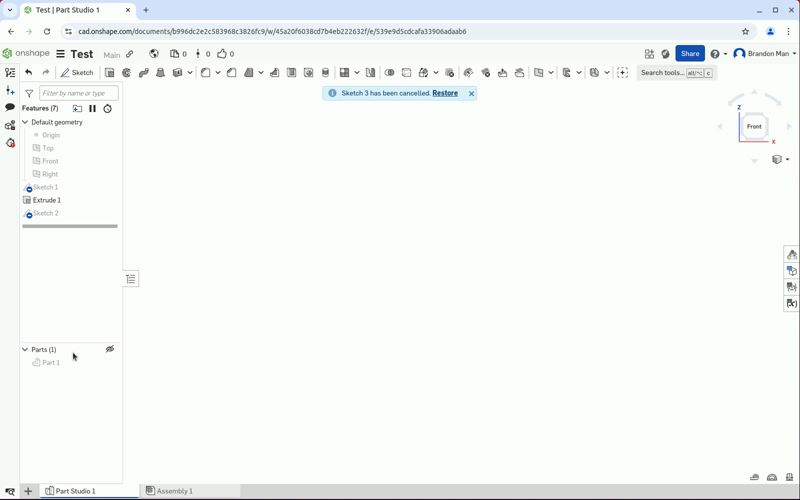
key(shift+s)
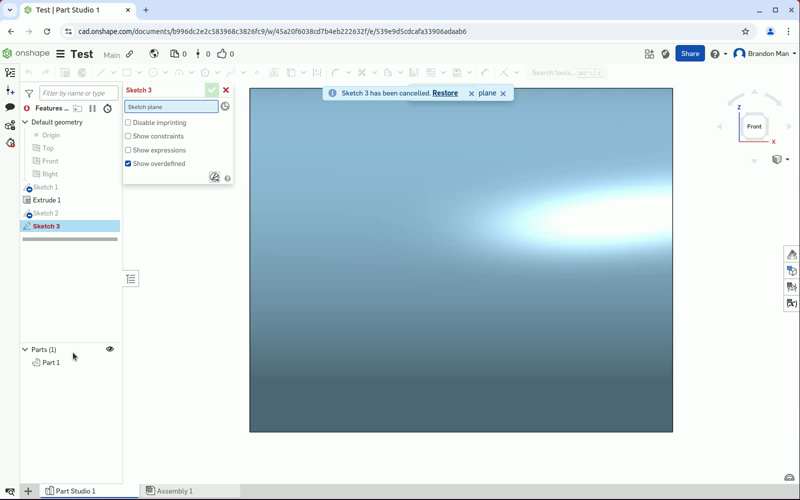
mouse_move(73, 163)
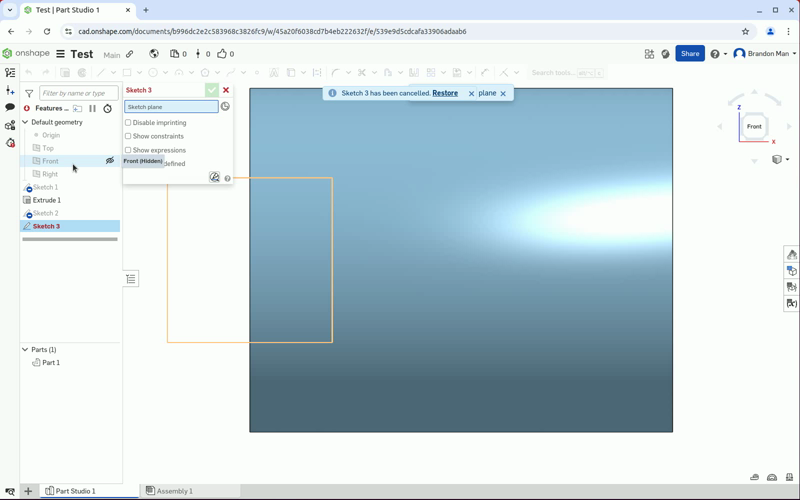
click(73, 163)
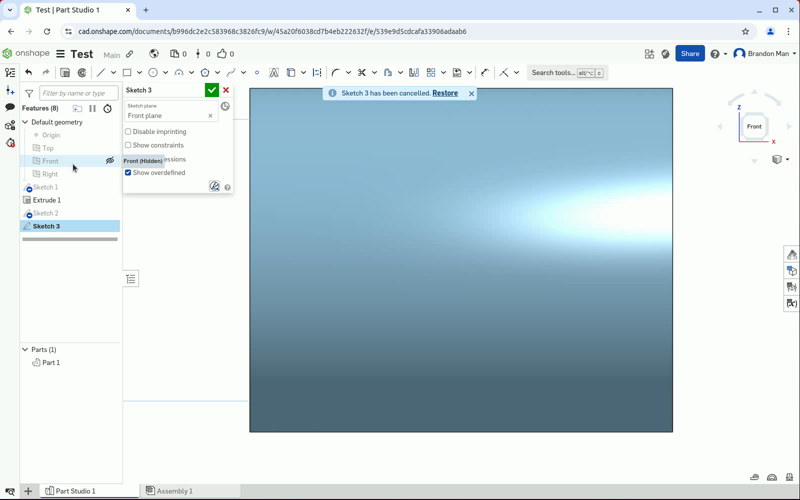
mouse_move(73, 352)
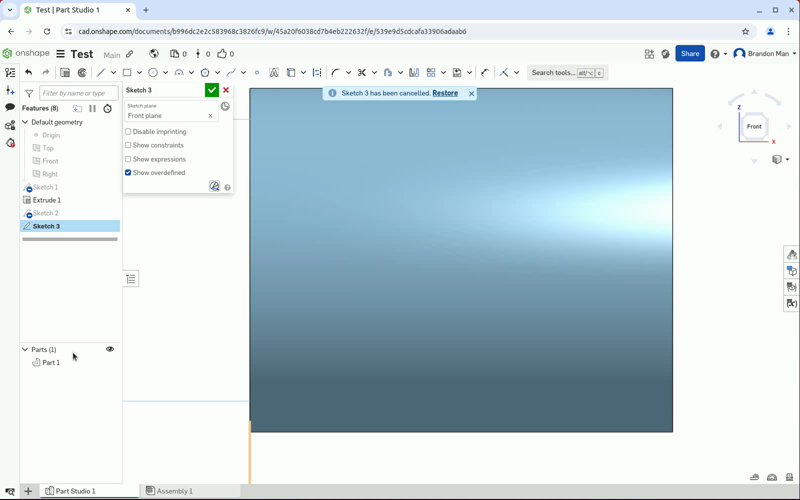
key(y)
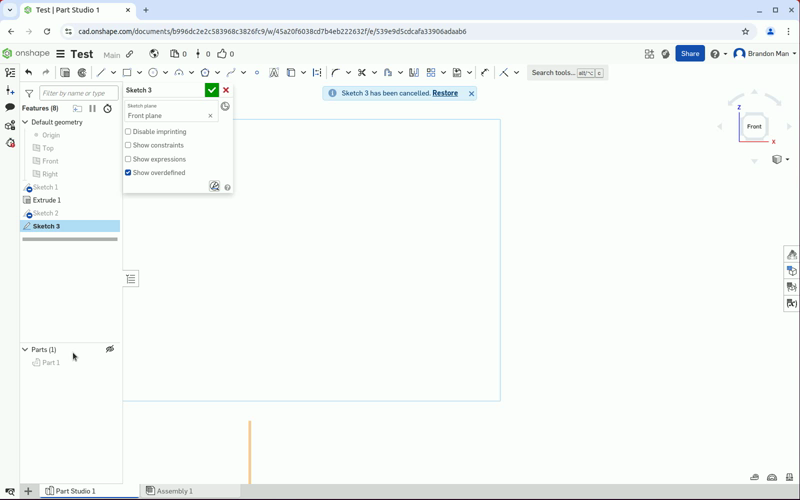
key(c)
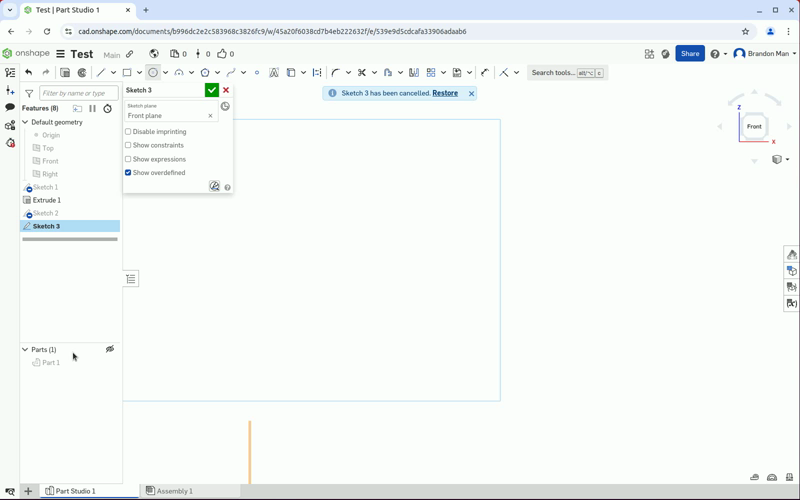
key_down(shift)
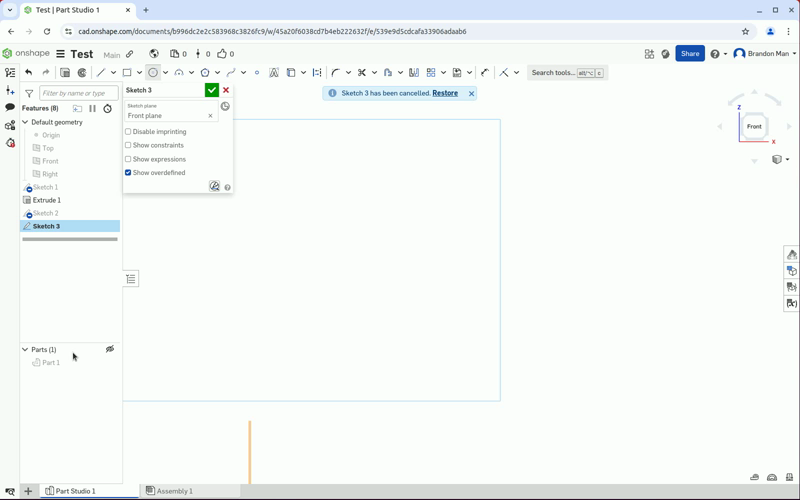
mouse_move(461, 282)
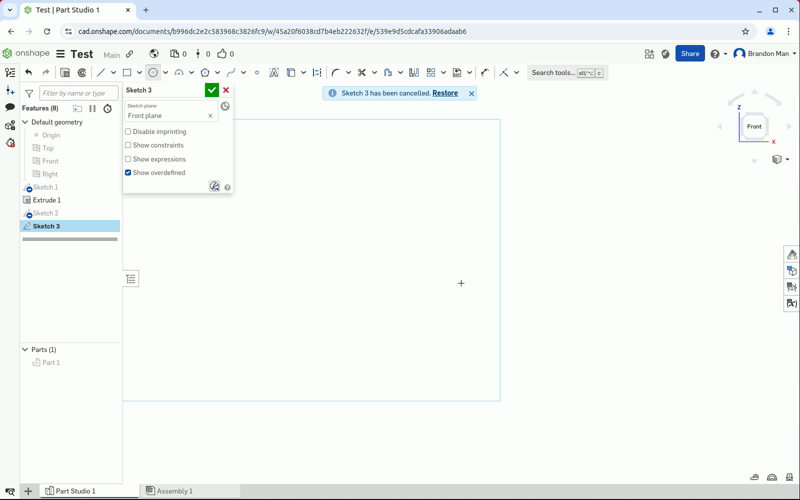
click(461, 282)
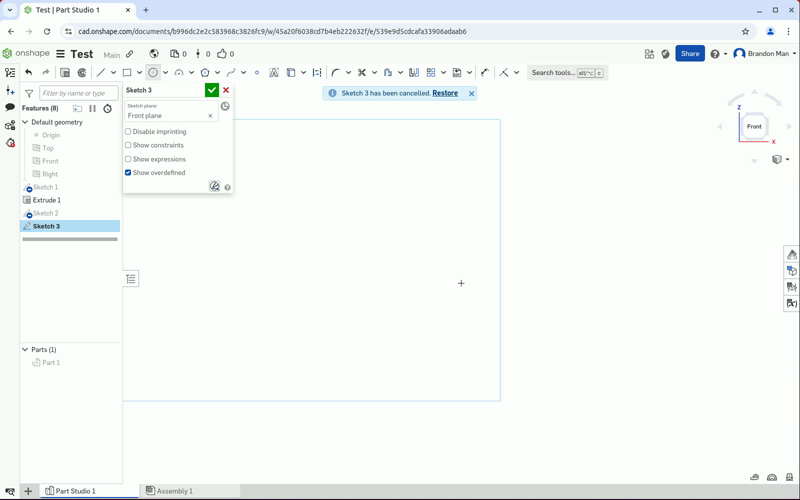
key_up(shift)
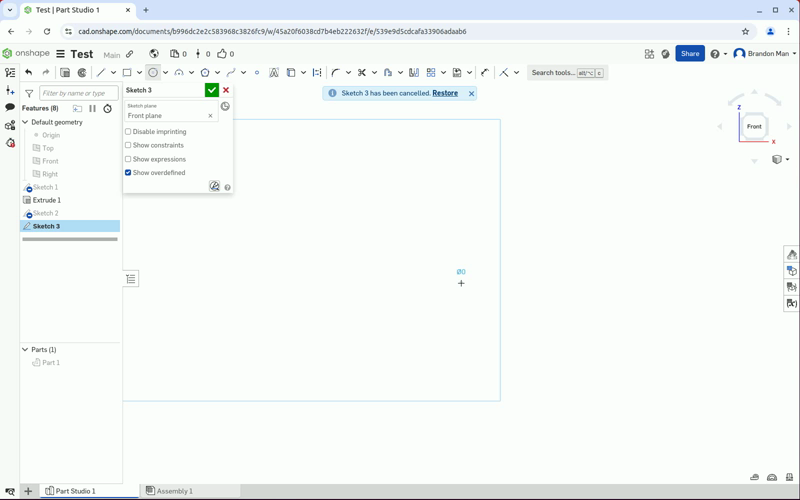
mouse_move(481, 282)
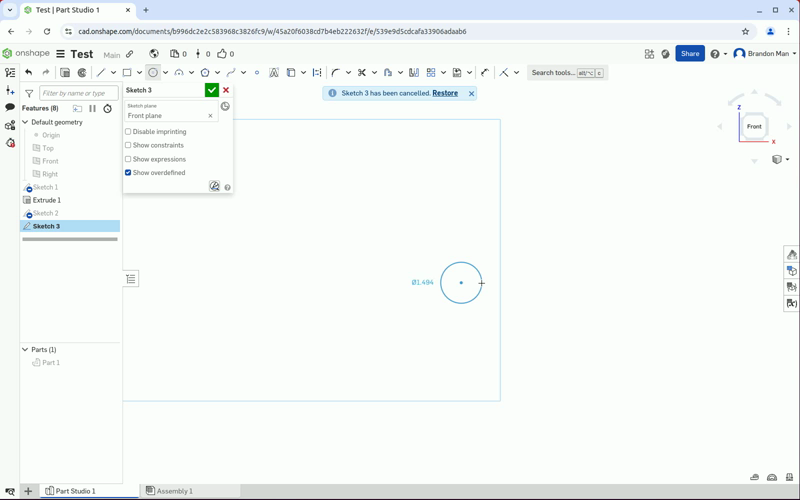
click(481, 282)
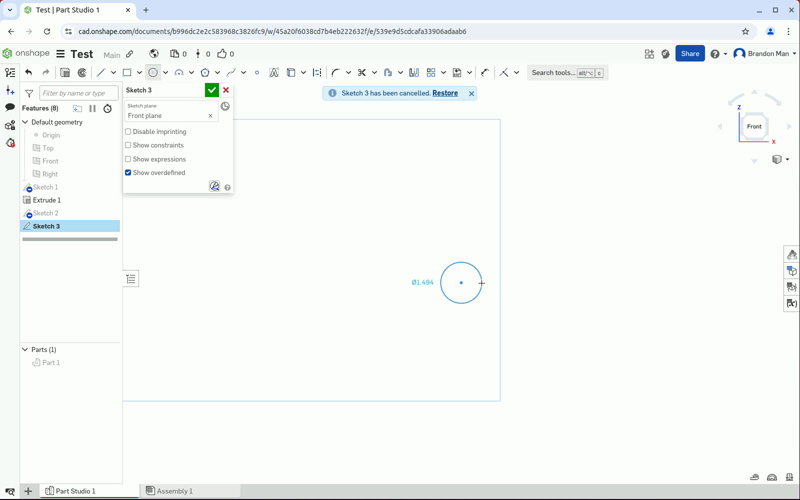
key(esc)
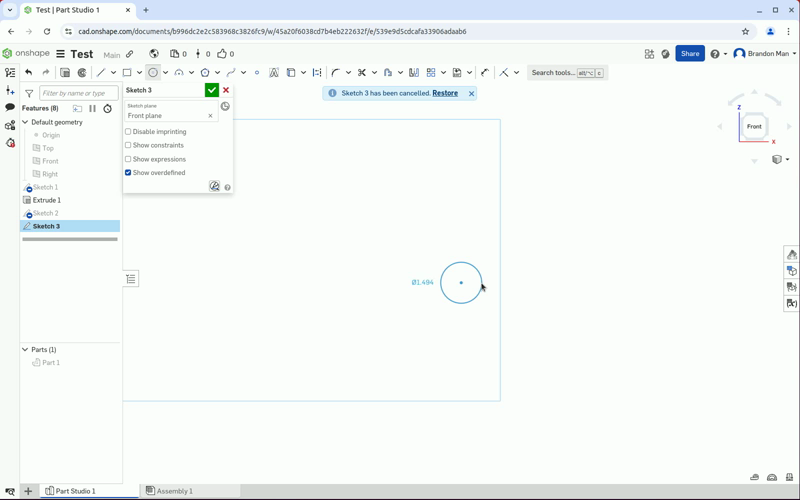
key(c)
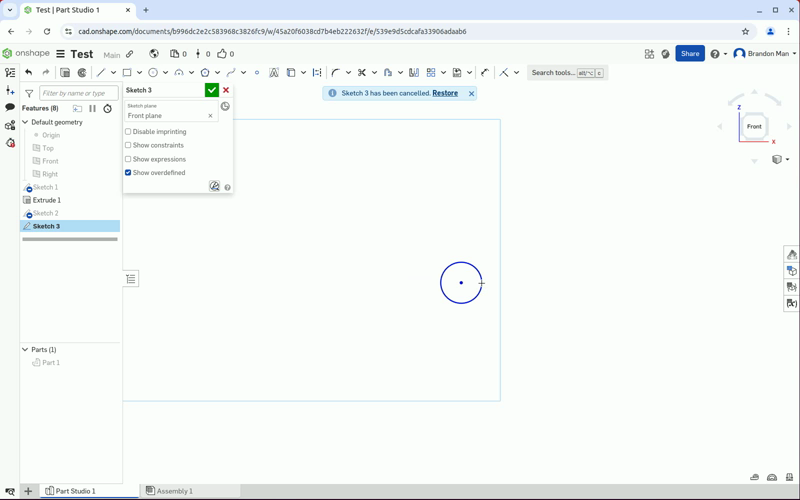
key_down(shift)
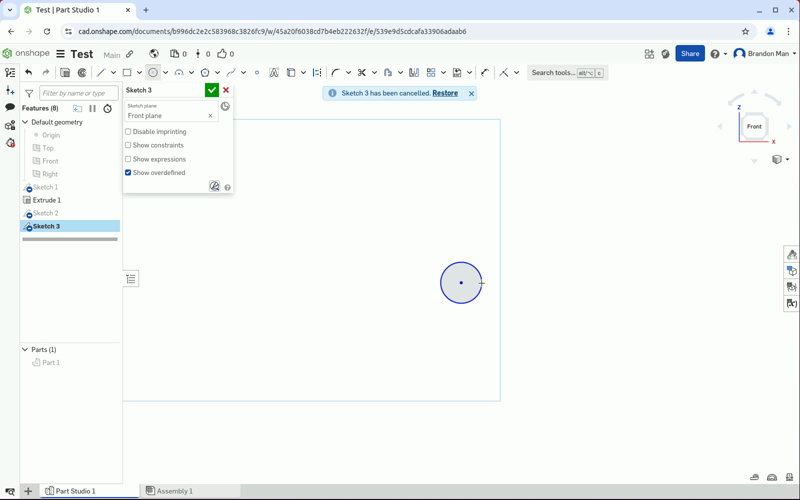
mouse_move(461, 282)
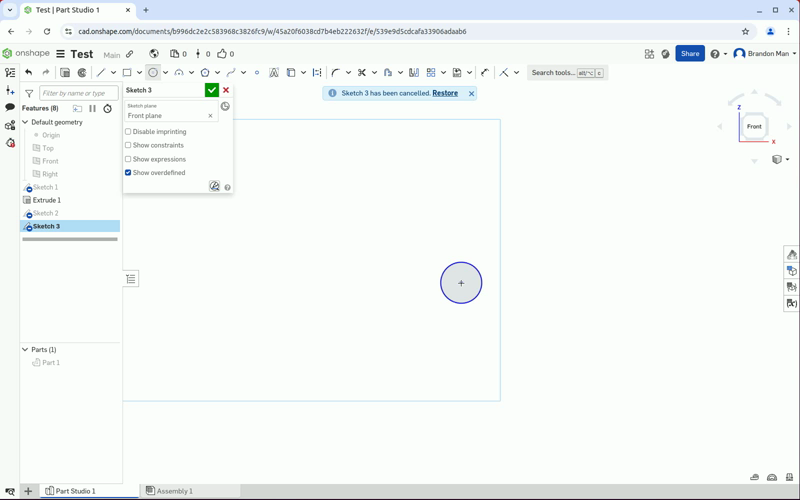
click(461, 282)
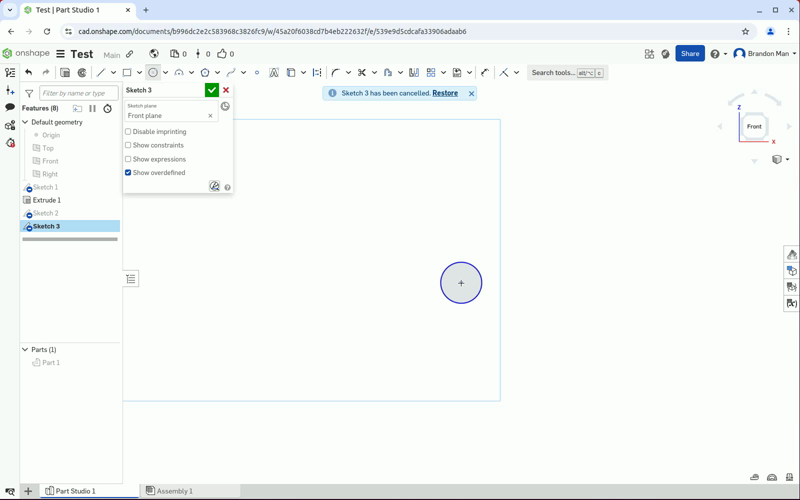
key_up(shift)
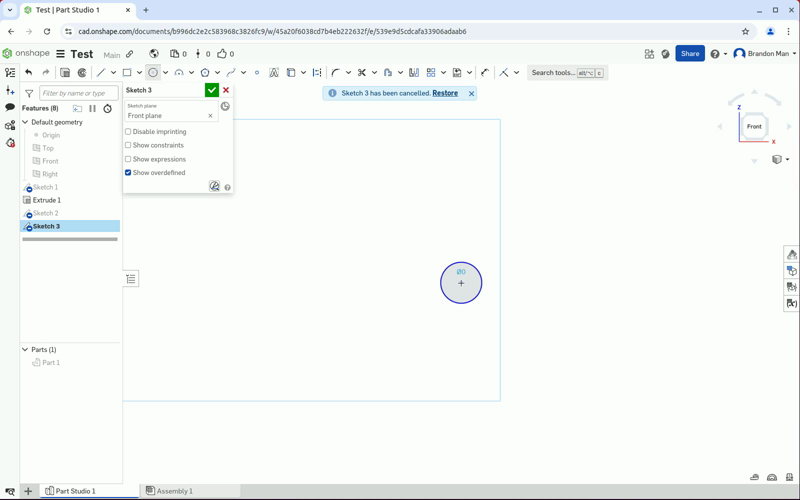
mouse_move(472, 282)
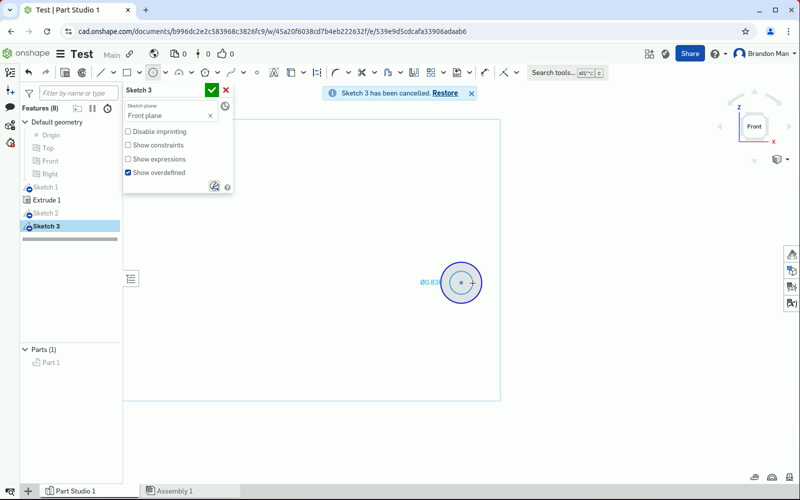
click(472, 282)
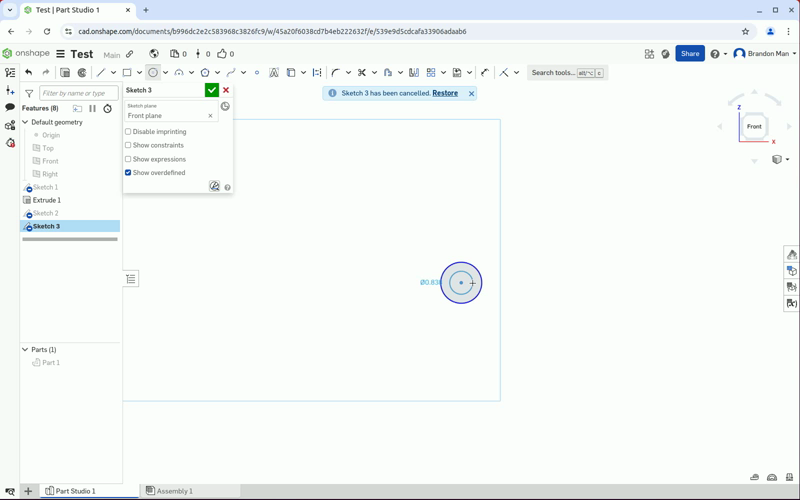
key(esc)
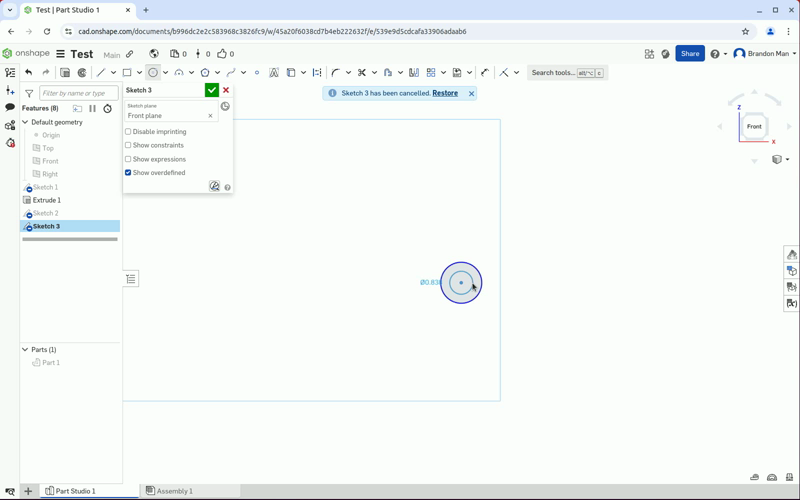
mouse_move(473, 295)
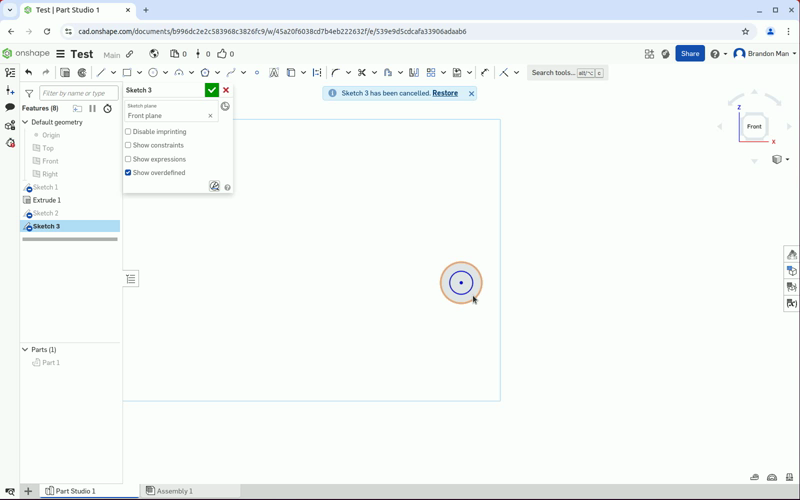
scroll(6)
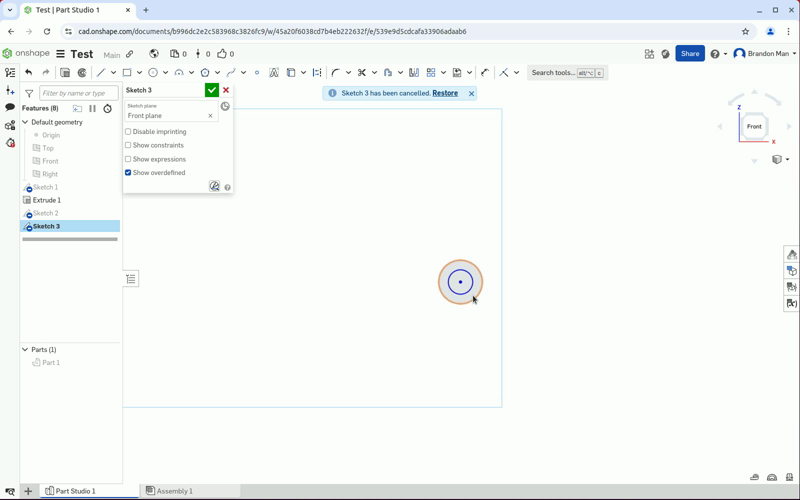
scroll(6)
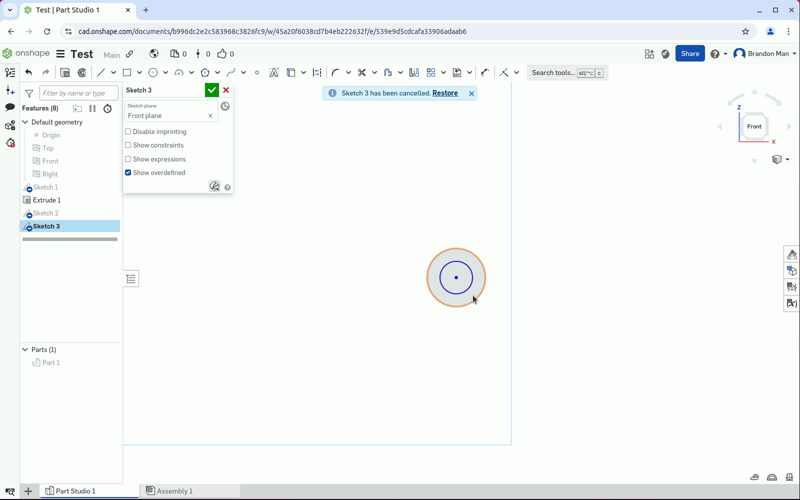
scroll(6)
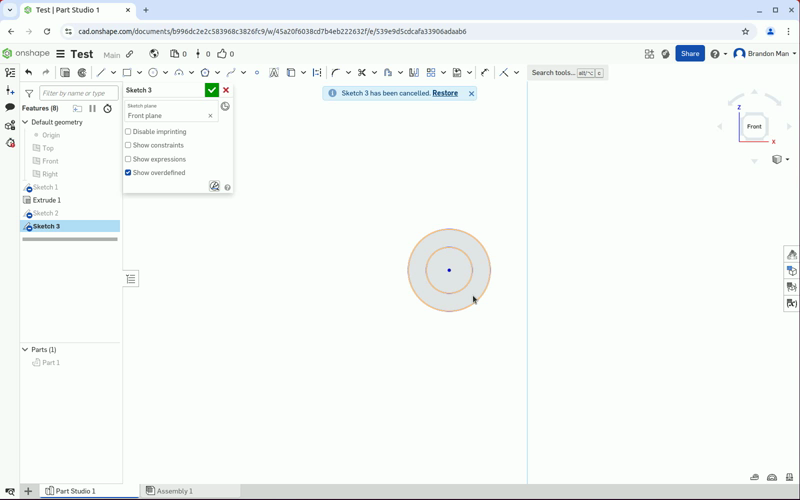
scroll(6)
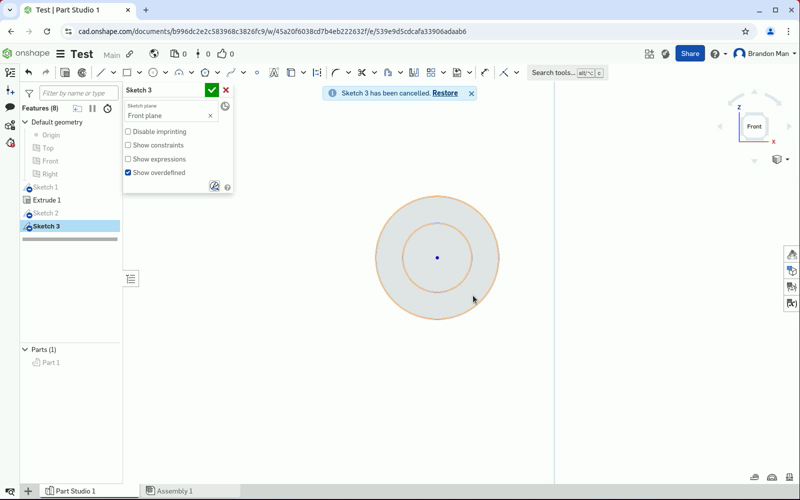
scroll(6)
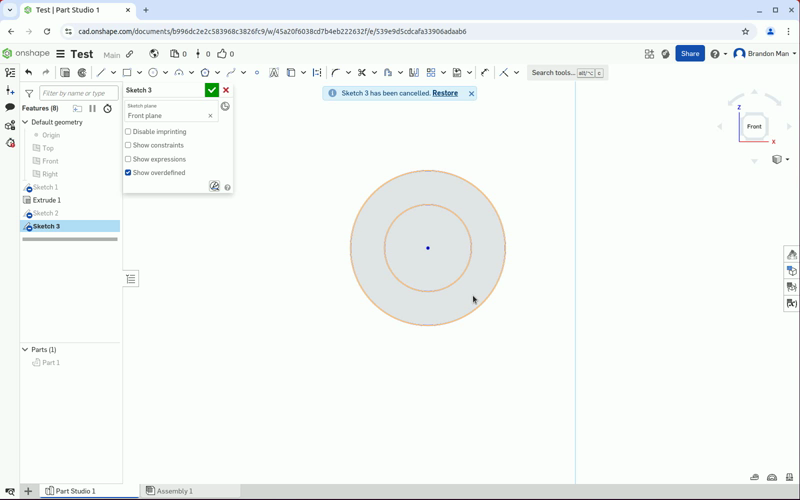
scroll(6)
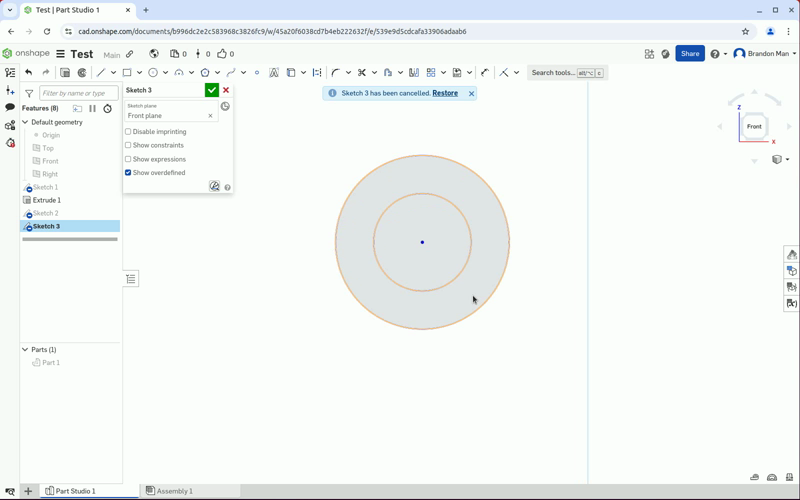
scroll(6)
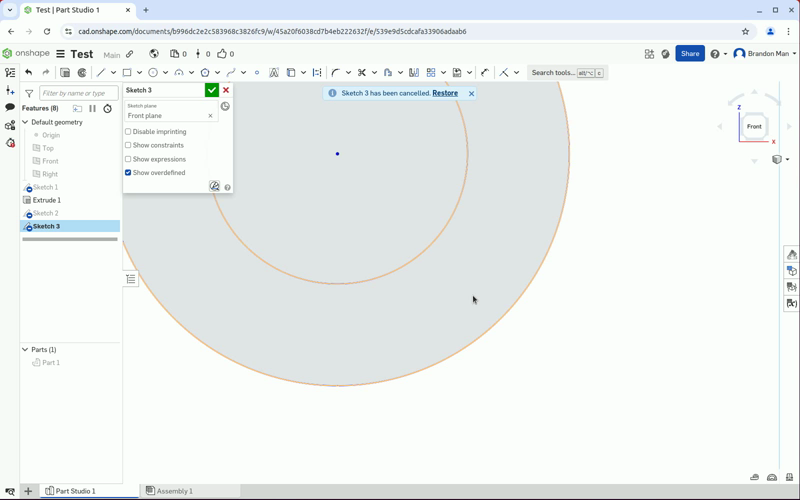
click(473, 295)
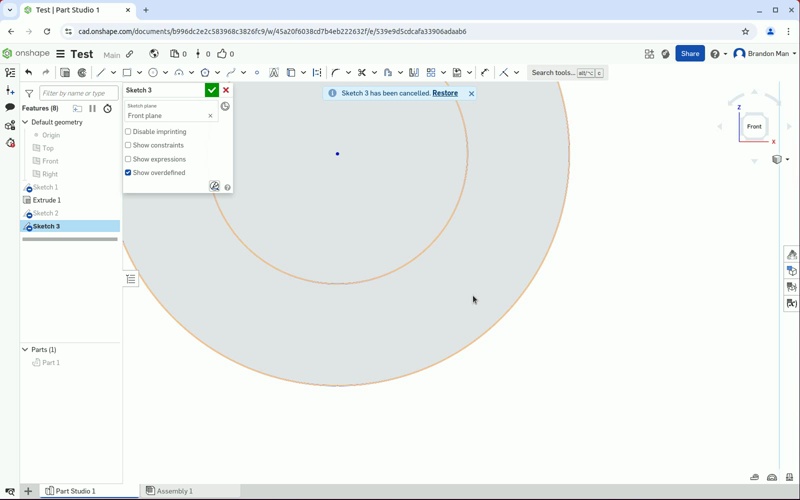
scroll(-6)
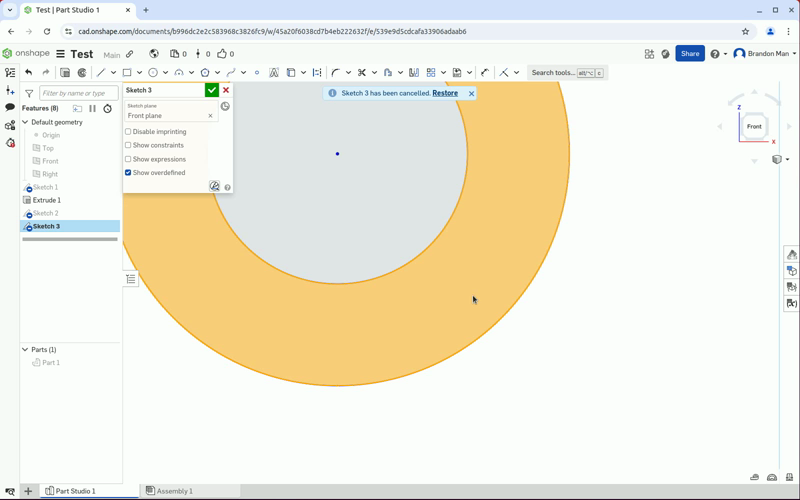
scroll(-6)
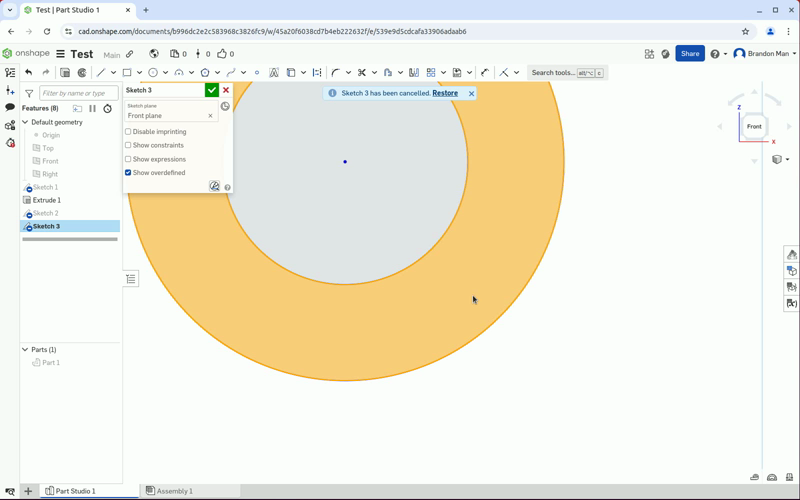
scroll(-6)
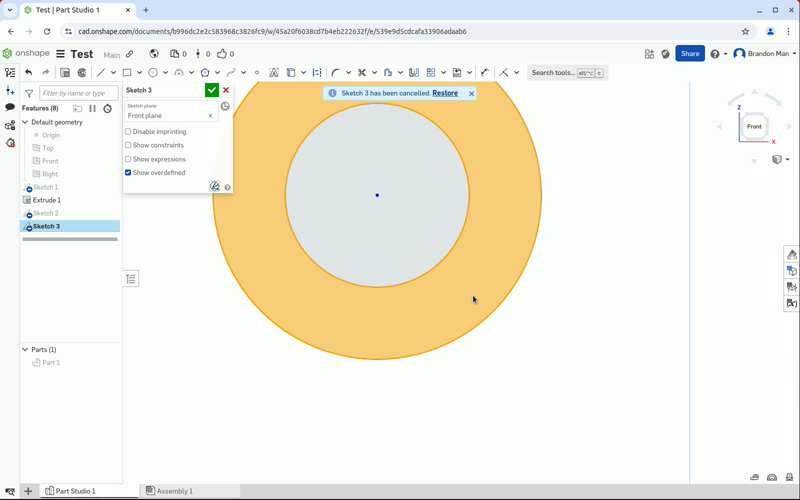
scroll(-6)
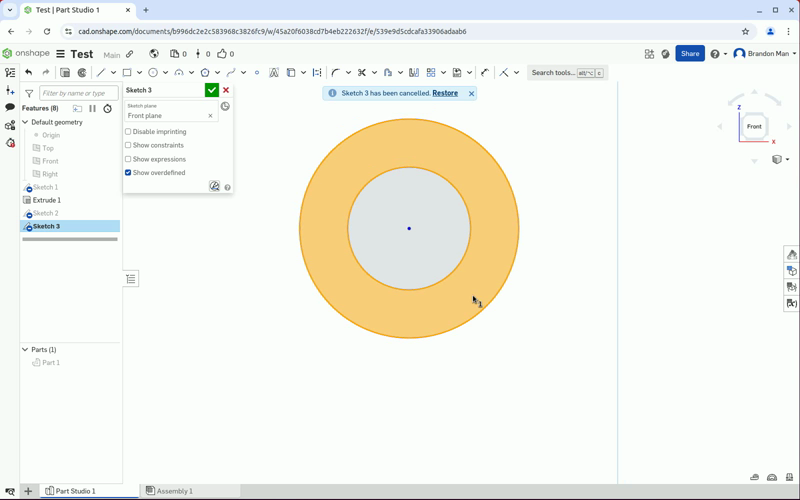
scroll(-6)
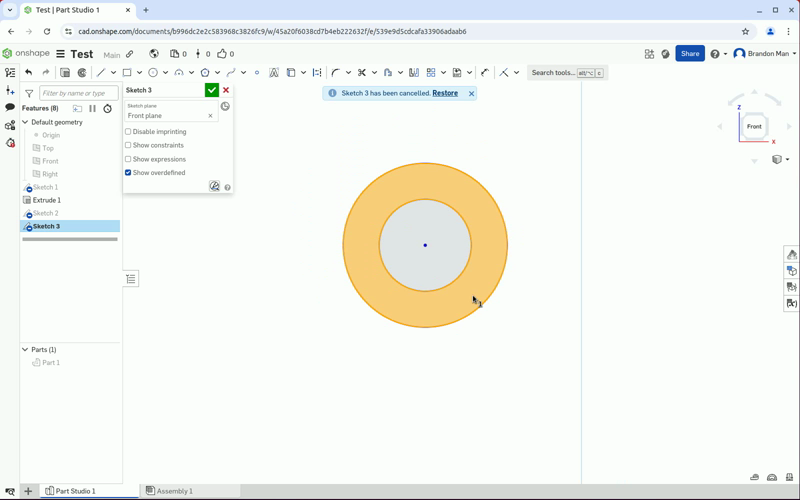
scroll(-6)
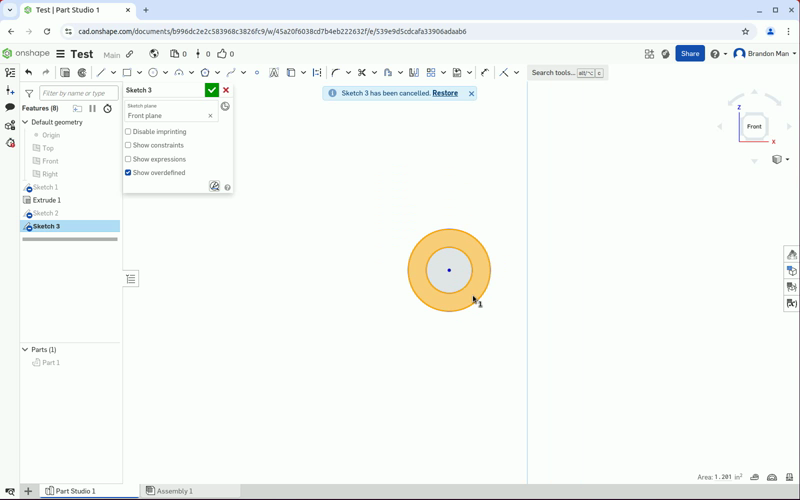
scroll(-6)
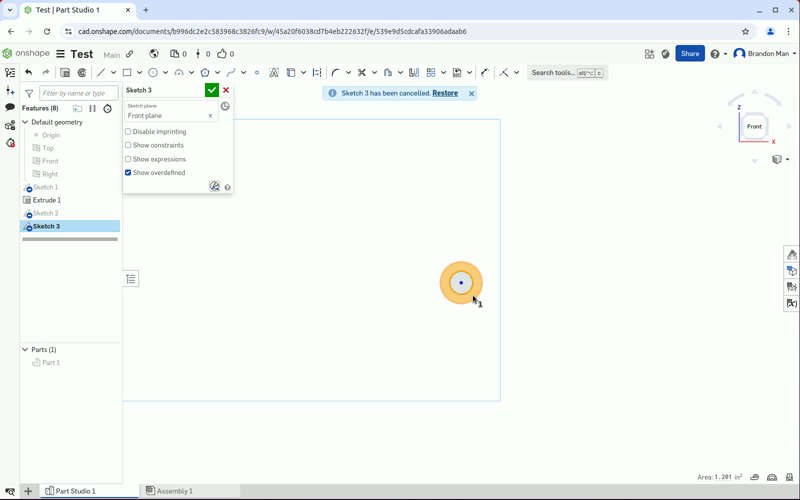
mouse_move(73, 352)
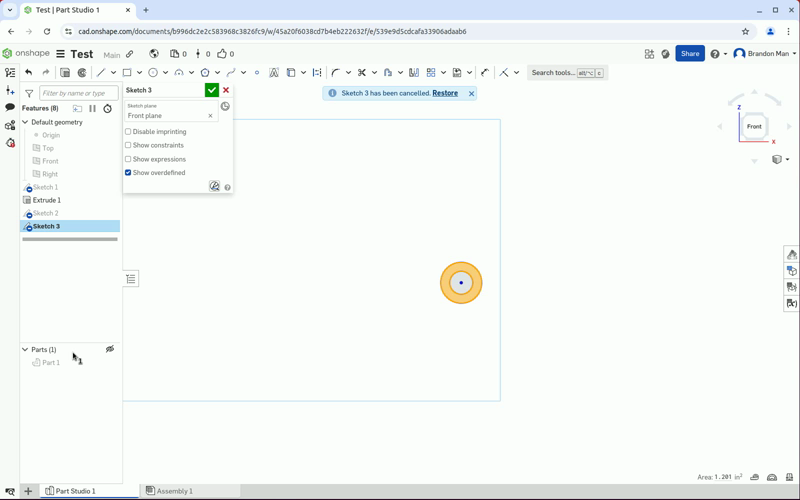
key(shift+y)
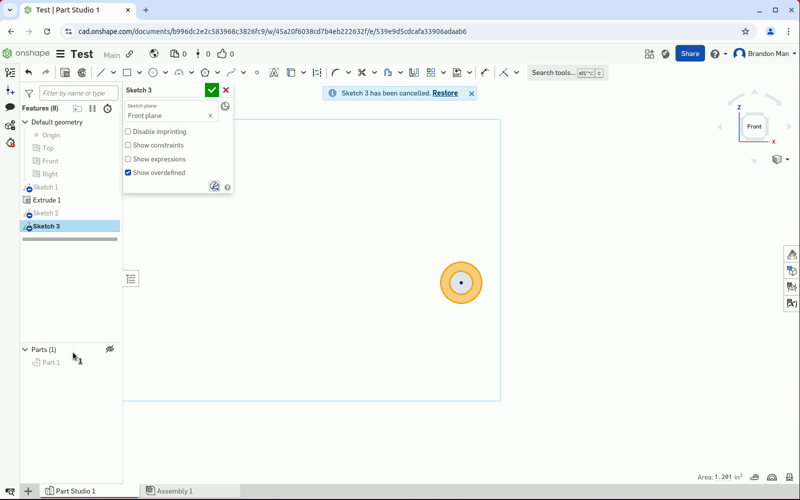
key(shift+e)
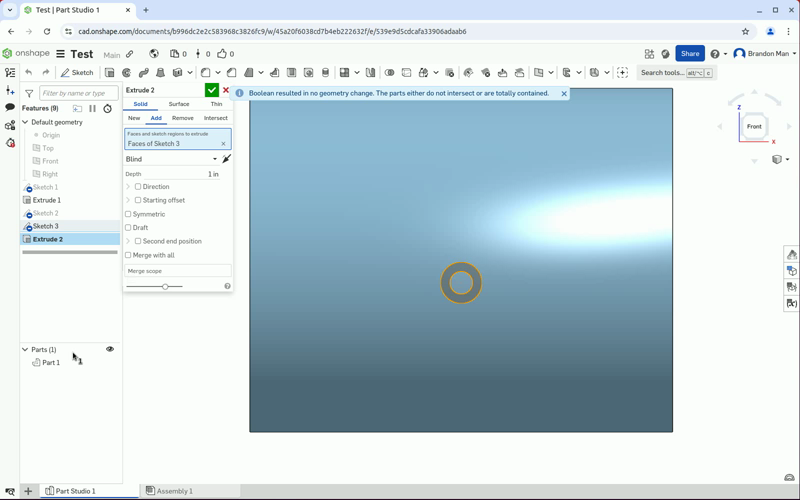
mouse_move(143, 106)
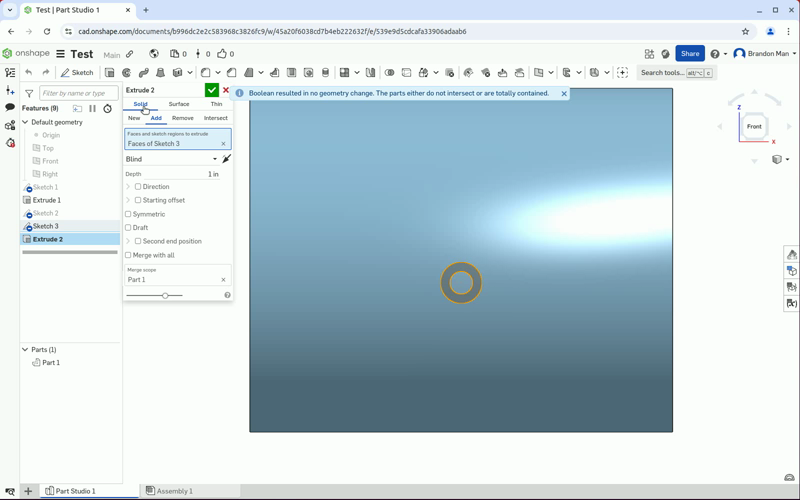
click(143, 106)
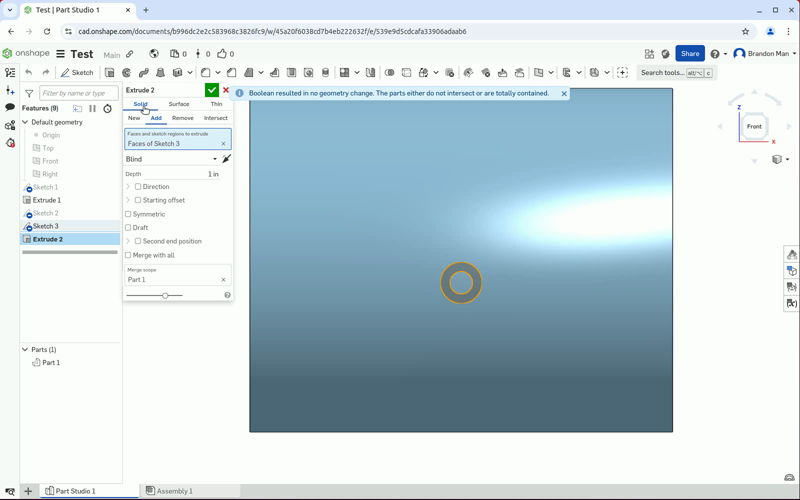
mouse_move(137, 120)
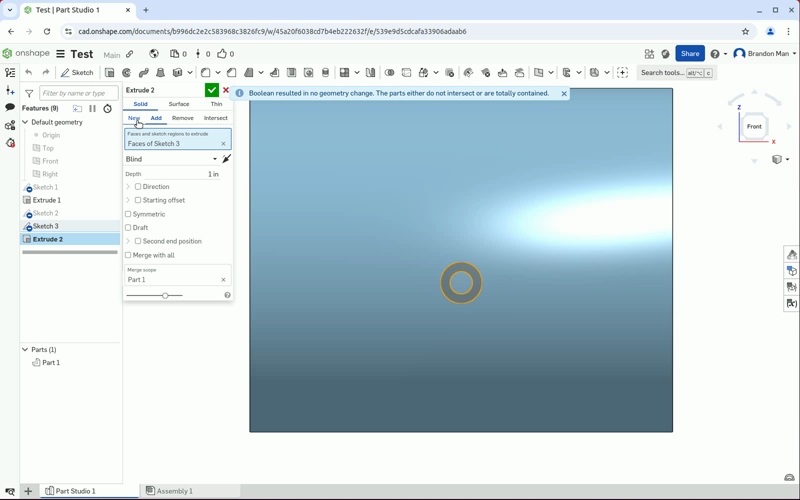
click(137, 120)
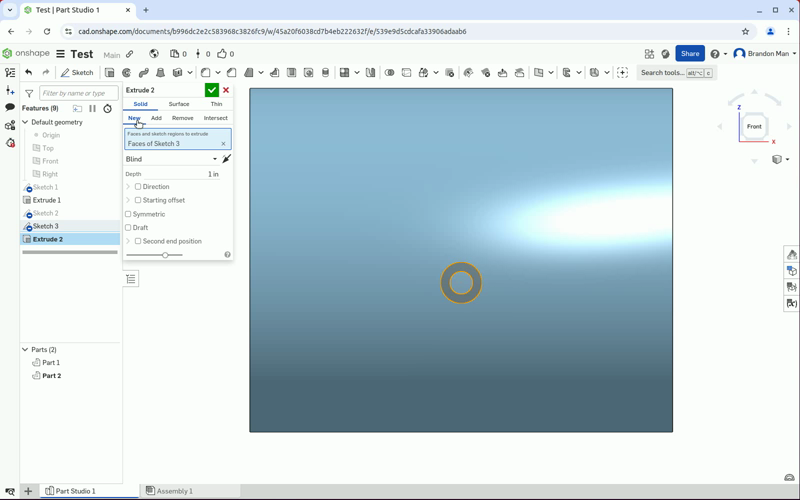
key(tab, 4)
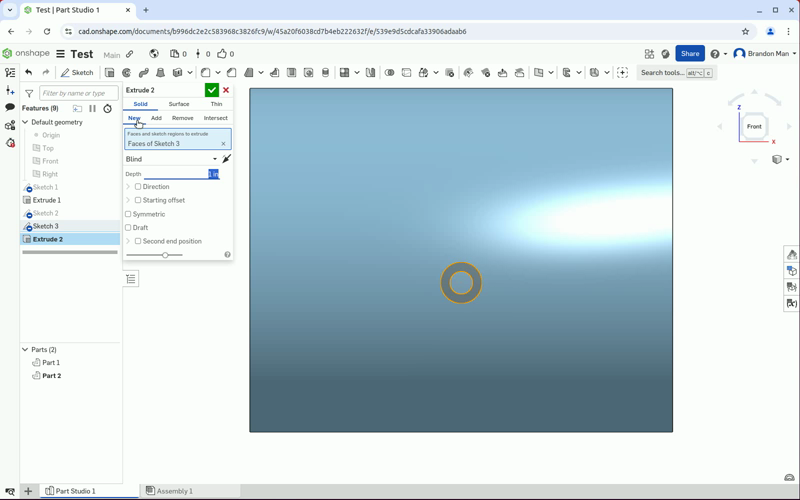
text(1.153)
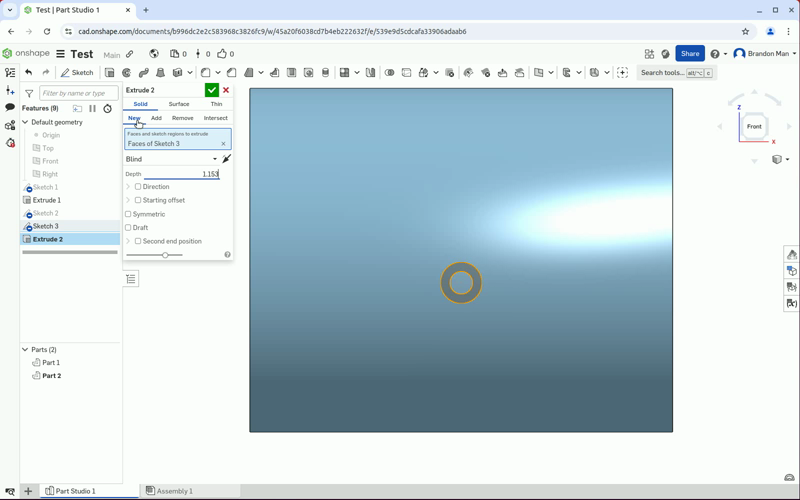
key(enter)
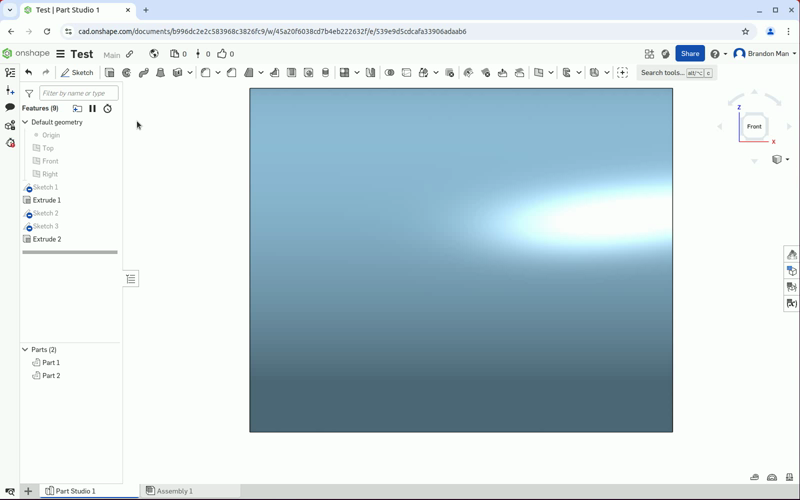
key(shift+h)
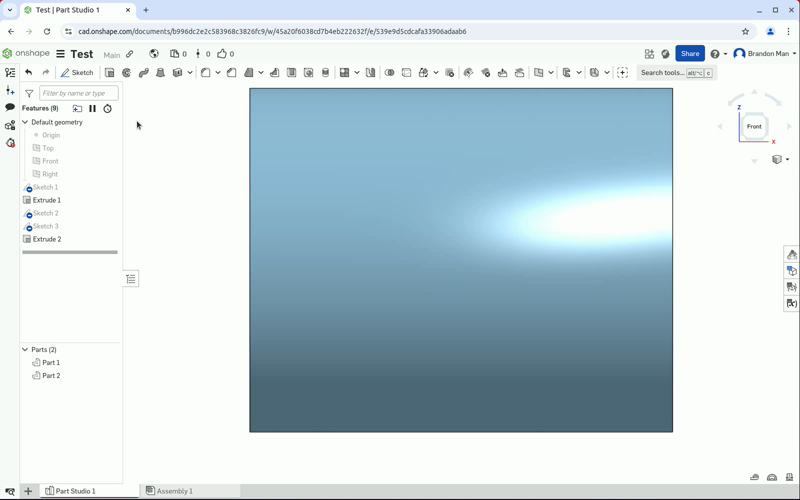
key(shift+h)
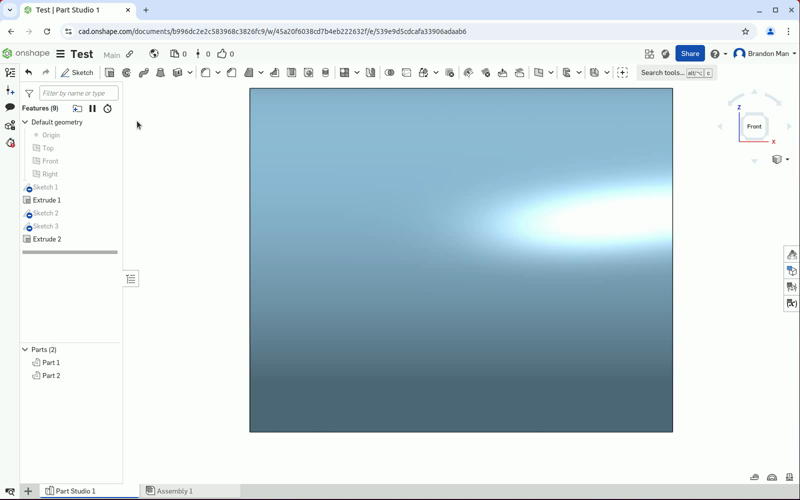
mouse_move(73, 189)
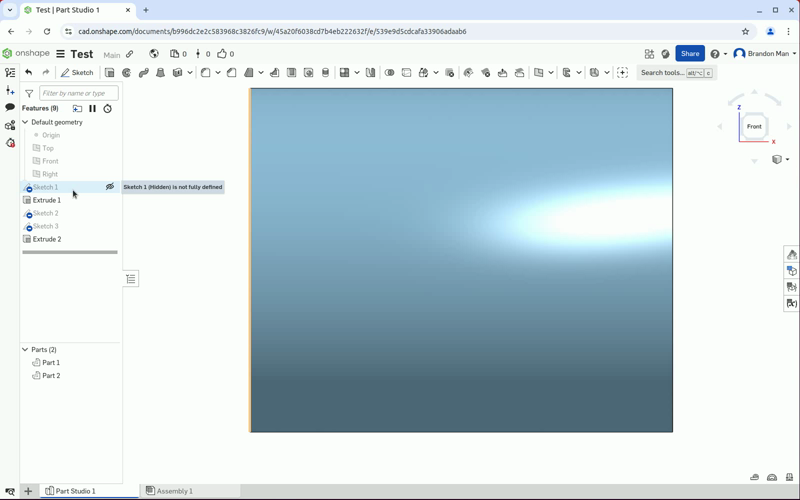
click(73, 189)
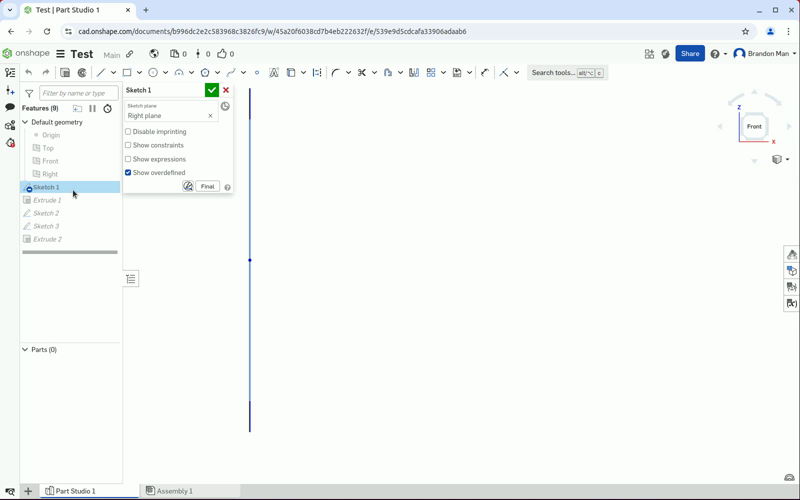
mouse_move(229, 92)
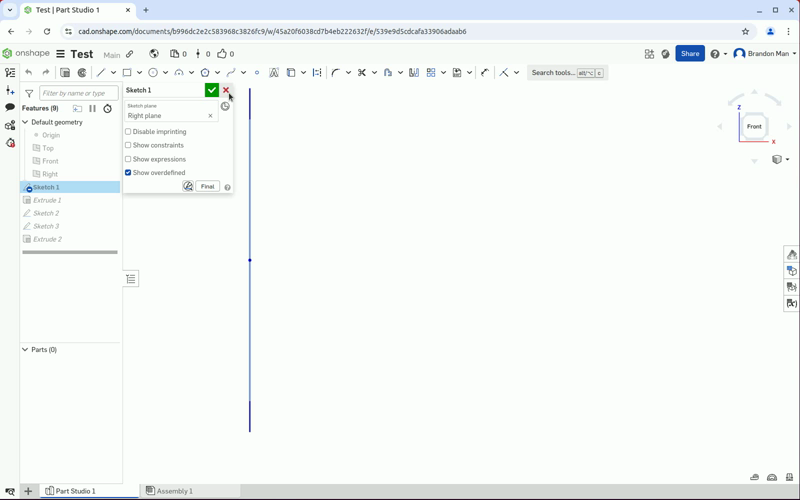
click(229, 92)
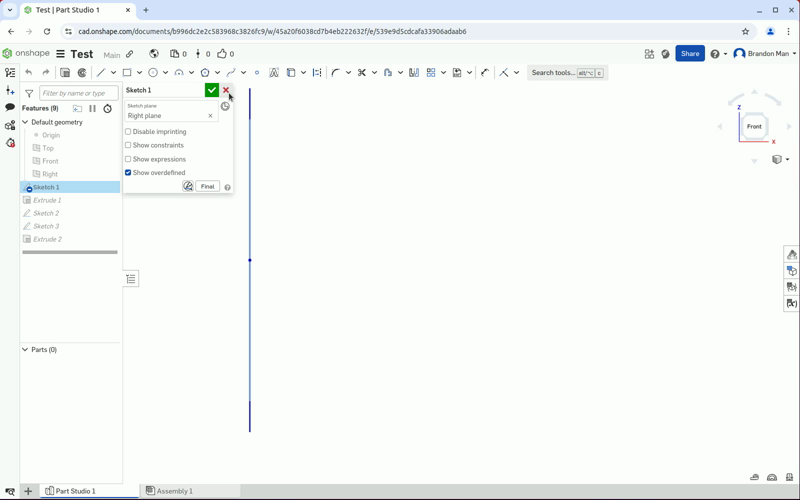
key(shift+s)
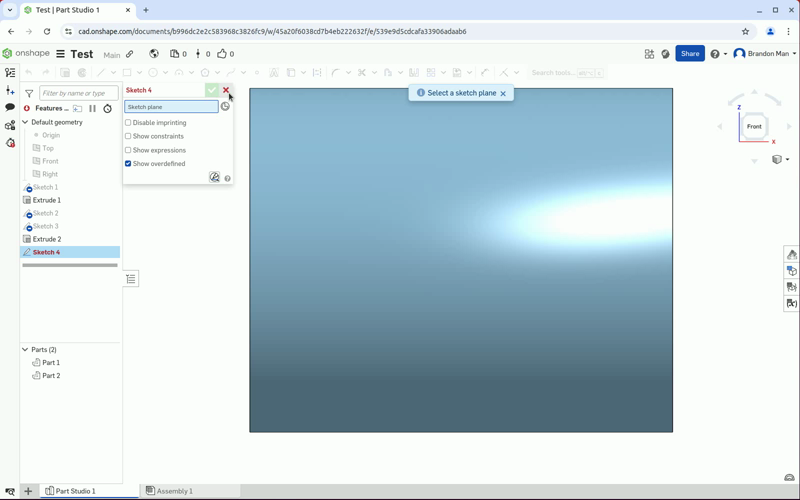
mouse_move(73, 163)
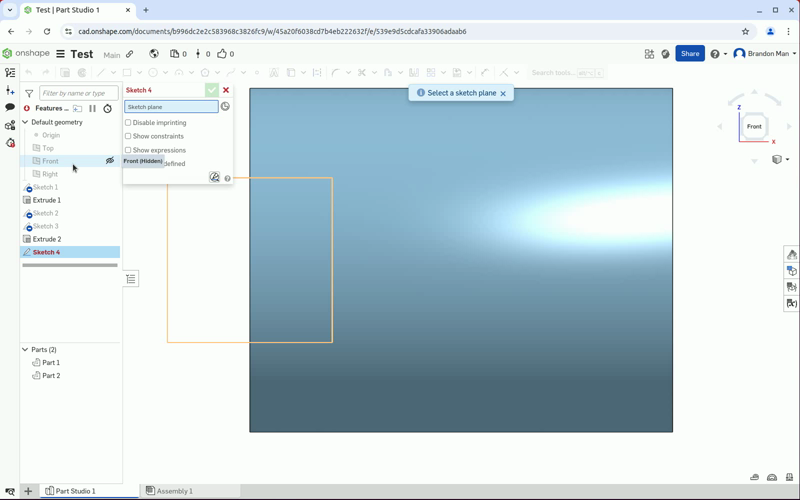
click(73, 163)
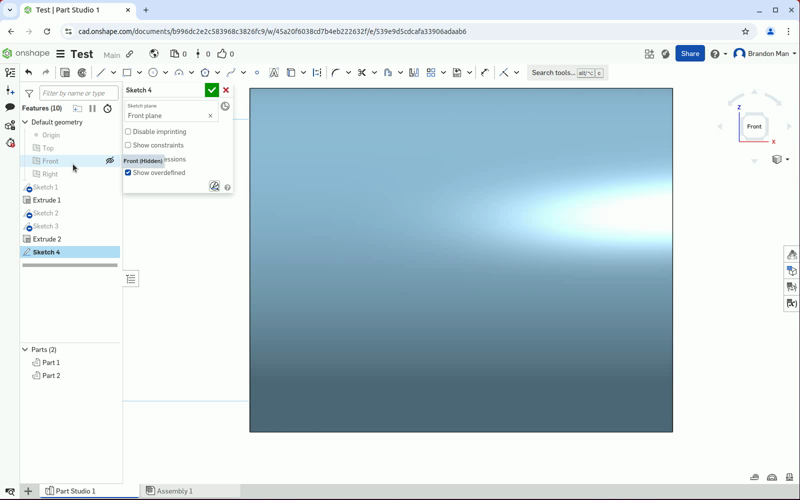
mouse_move(73, 352)
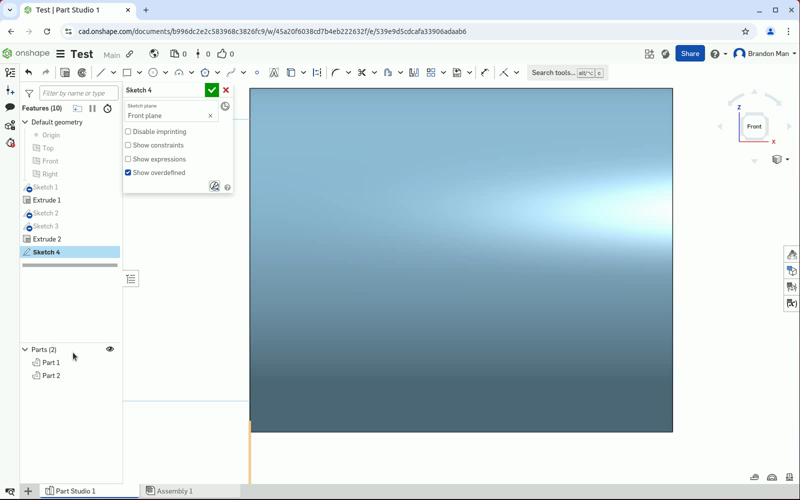
key(y)
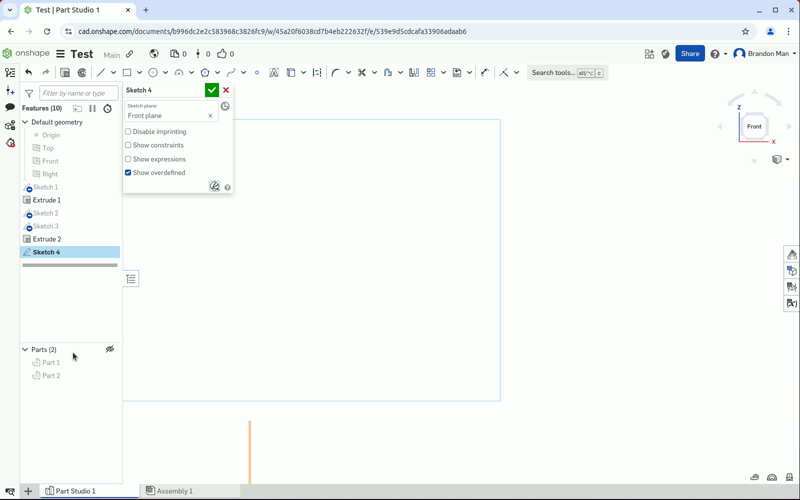
key(c)
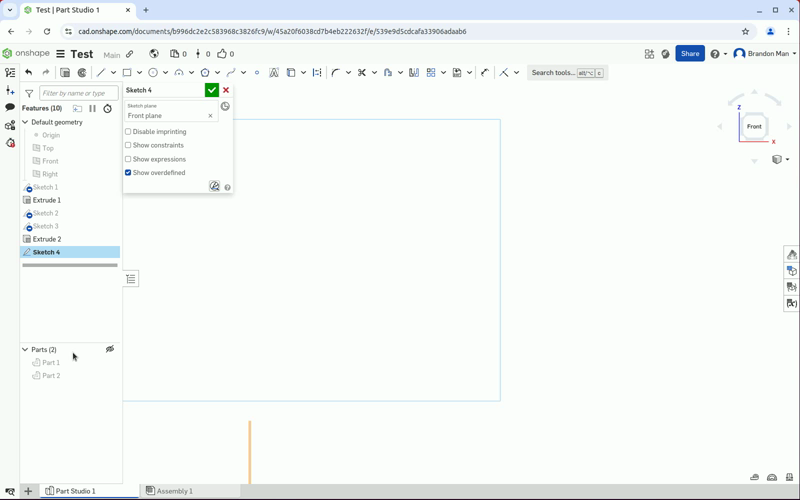
key_down(shift)
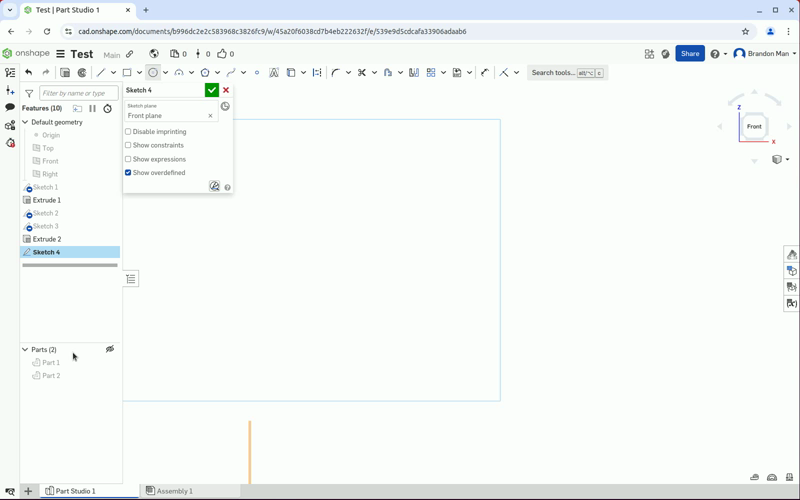
mouse_move(461, 282)
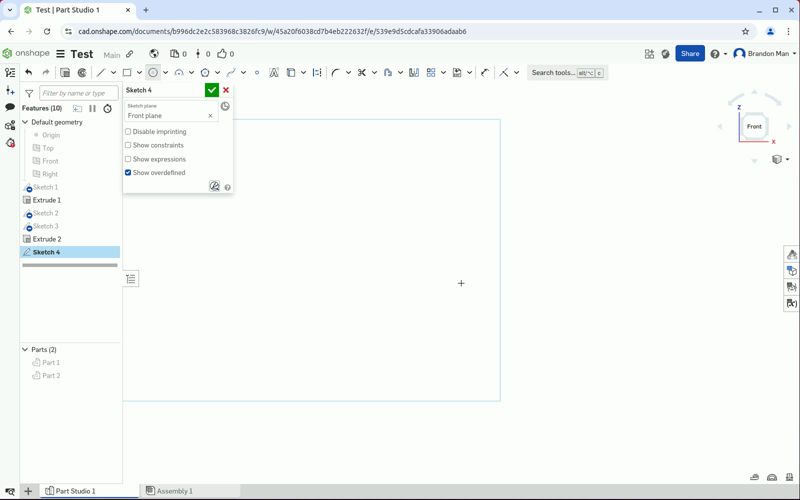
click(461, 282)
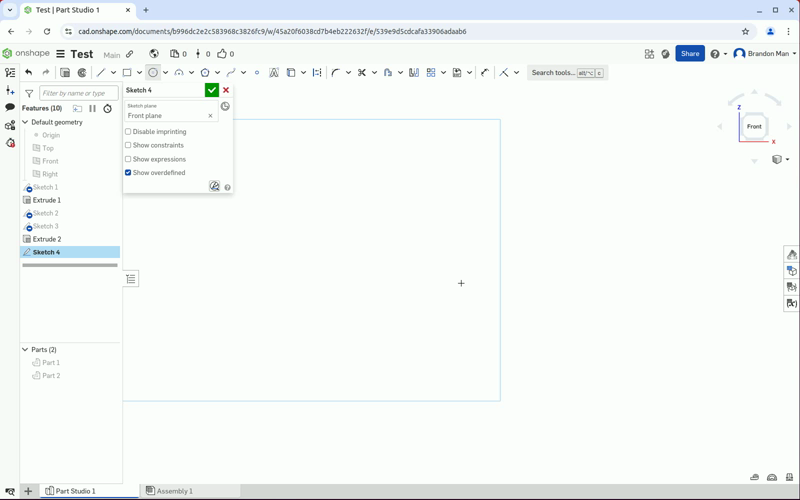
key_up(shift)
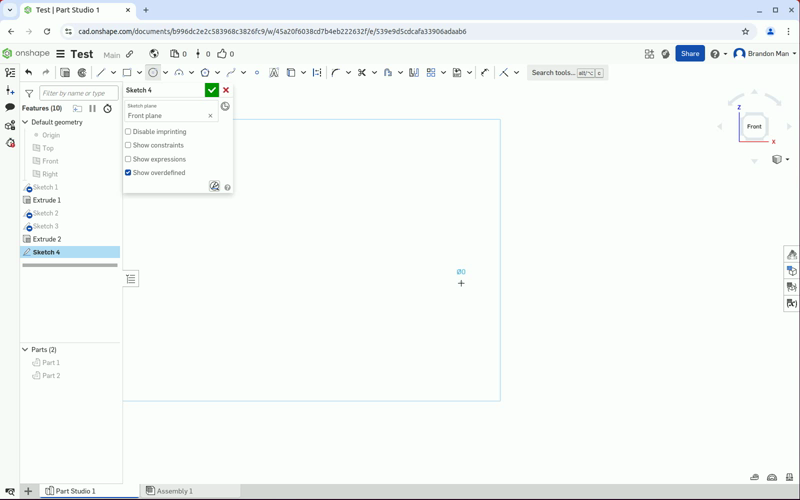
mouse_move(484, 282)
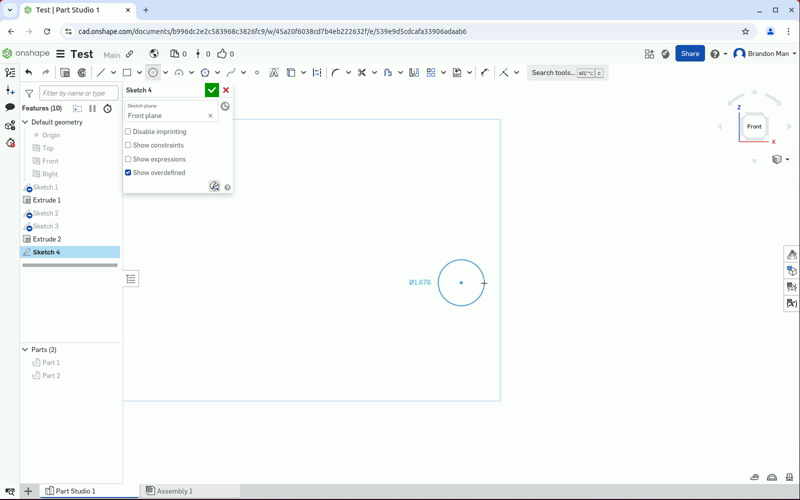
click(484, 282)
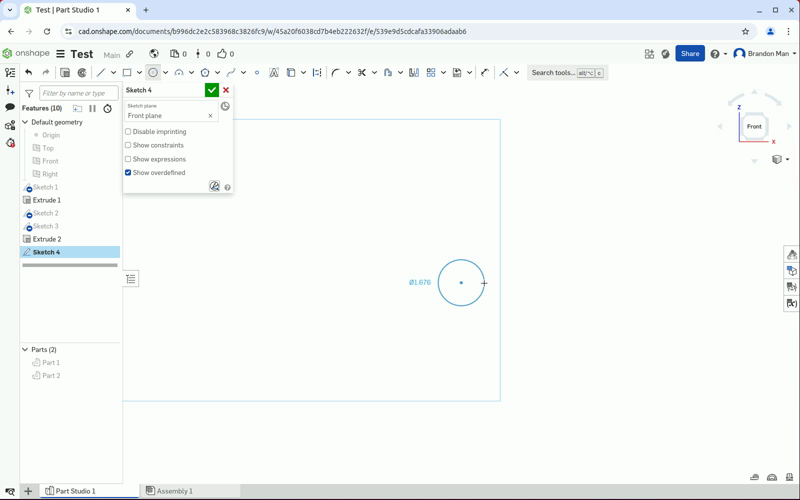
key(esc)
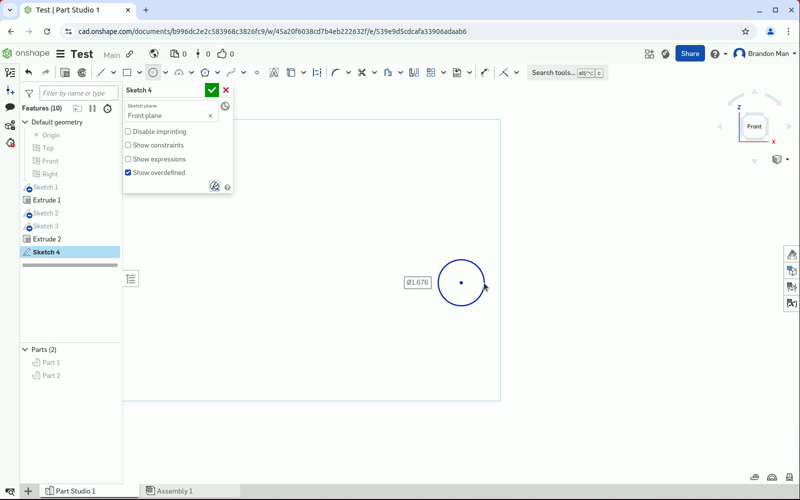
key(c)
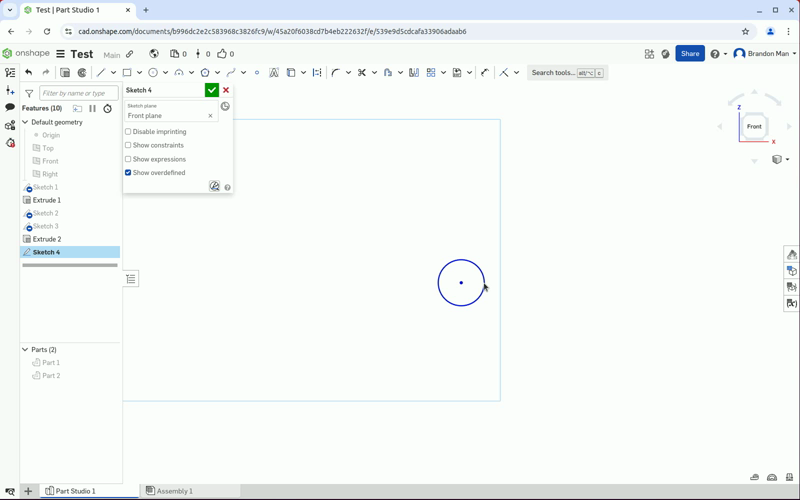
key_down(shift)
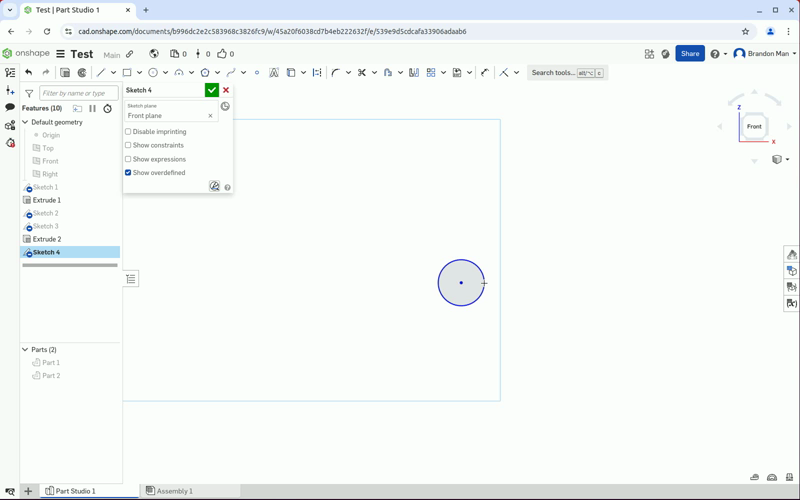
mouse_move(461, 282)
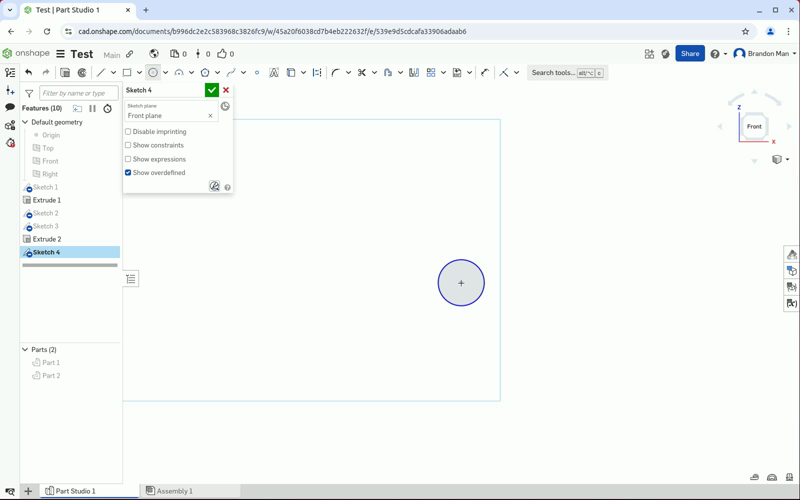
click(461, 282)
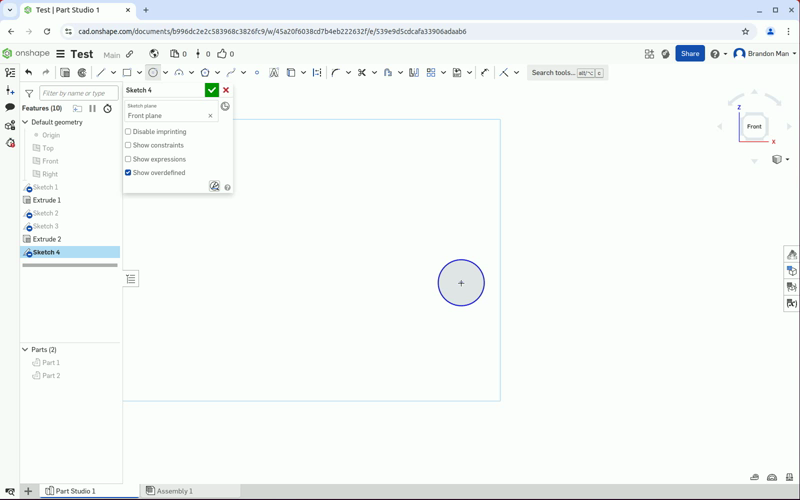
key_up(shift)
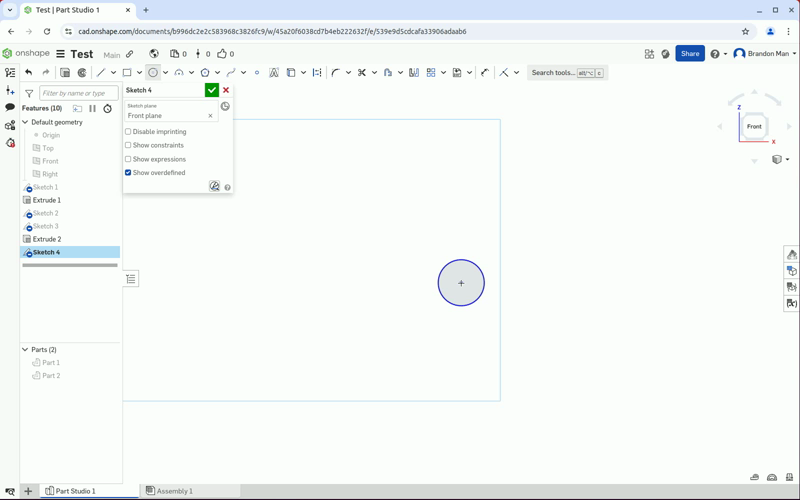
mouse_move(481, 282)
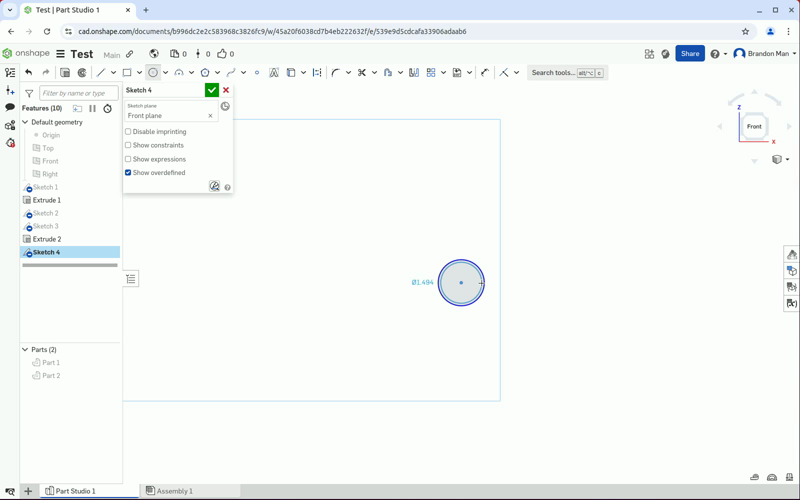
scroll(6)
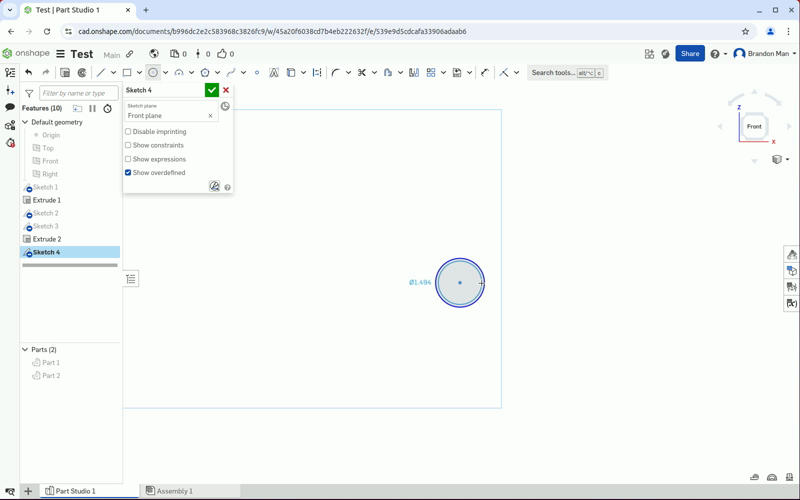
scroll(6)
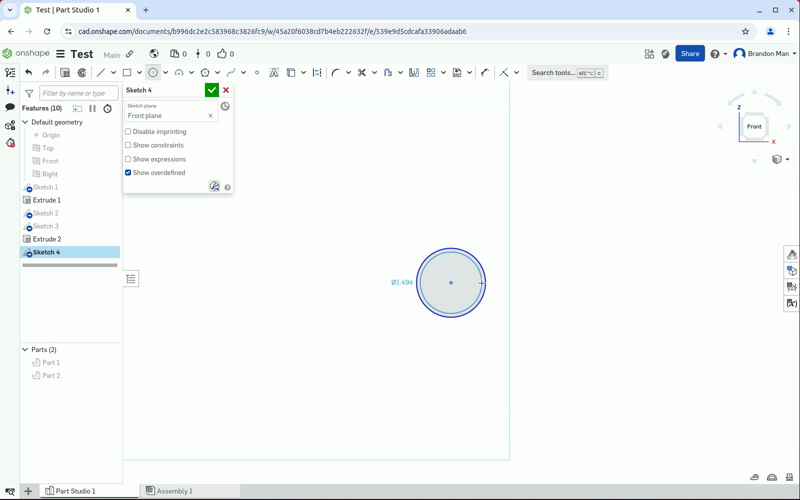
scroll(6)
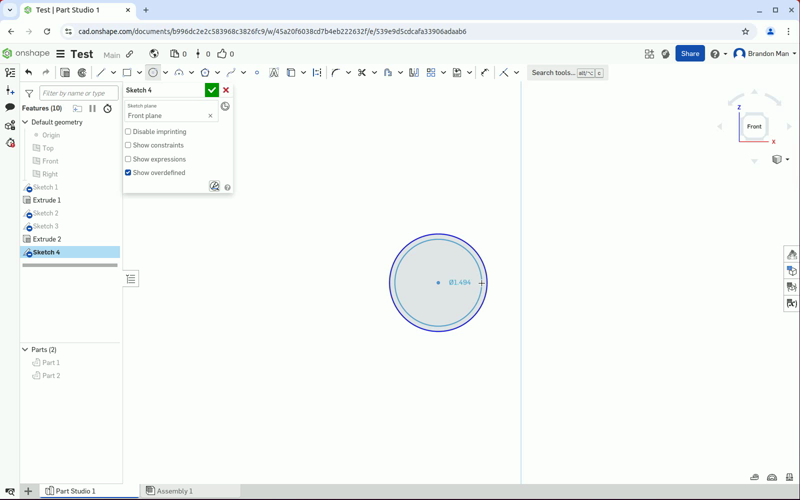
scroll(6)
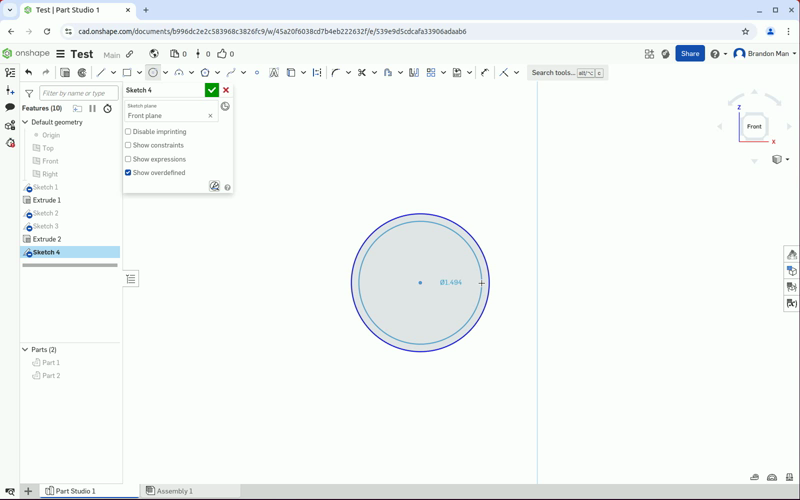
scroll(6)
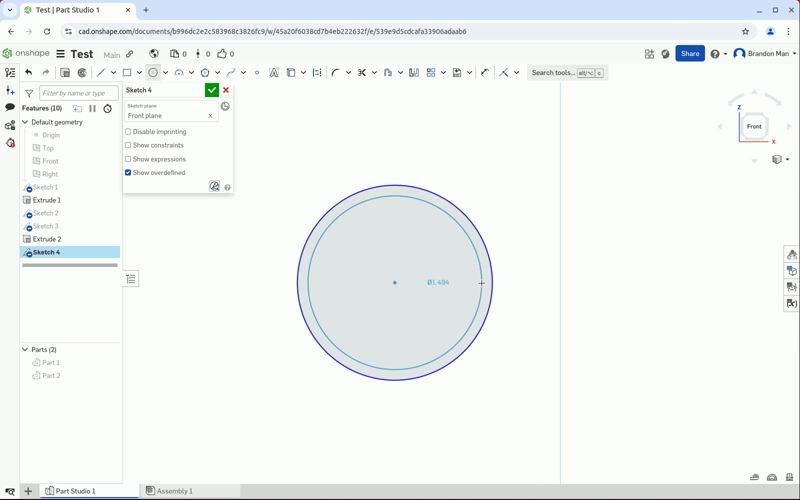
scroll(6)
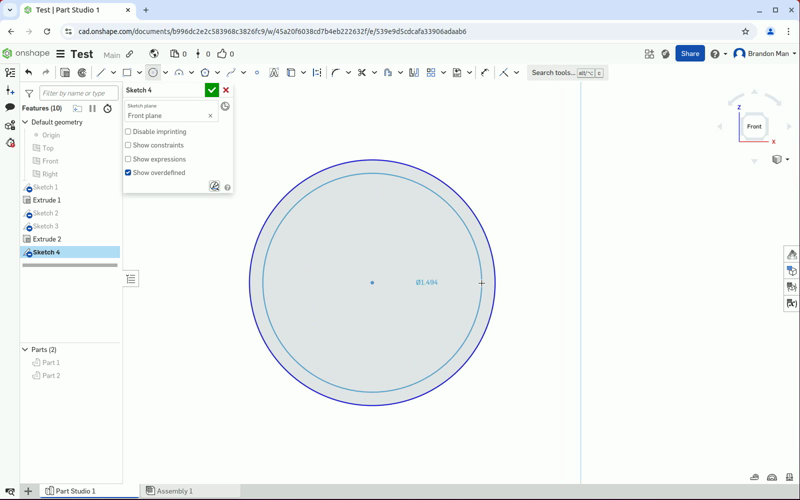
scroll(6)
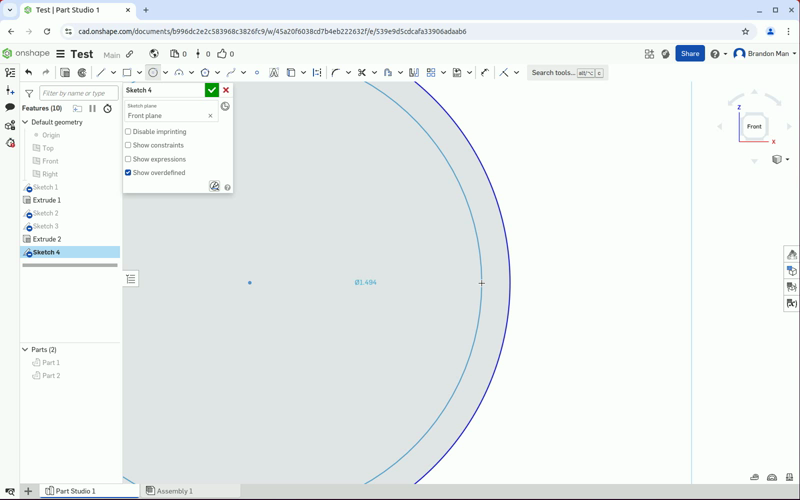
click(481, 282)
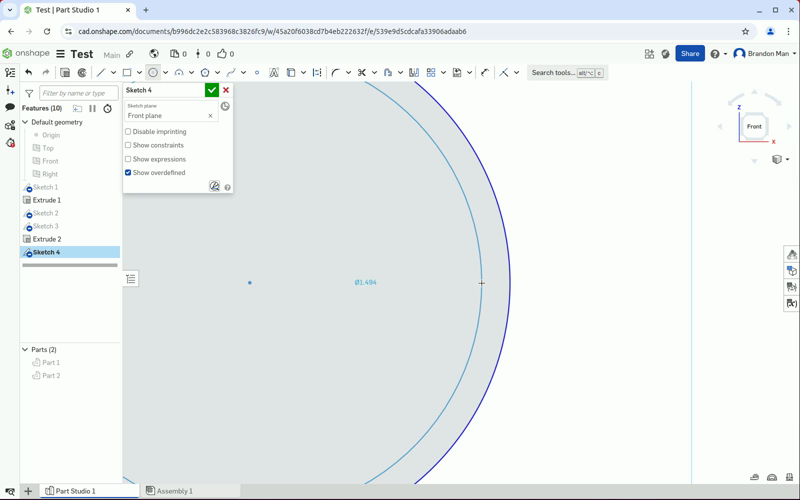
scroll(-6)
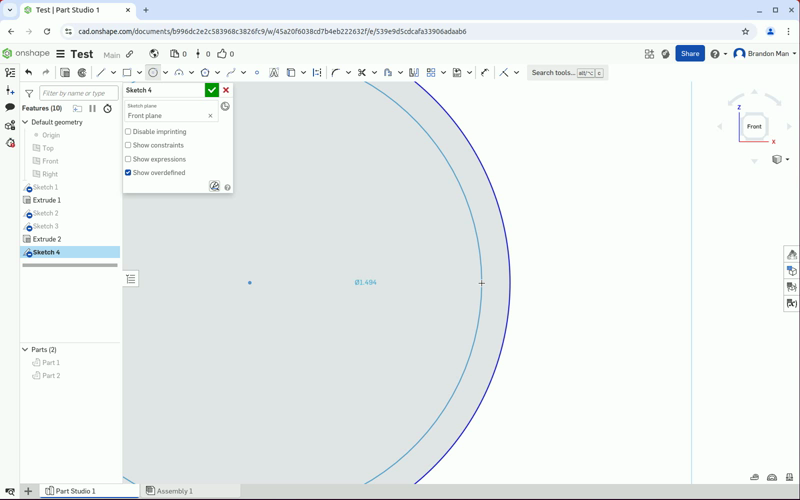
scroll(-6)
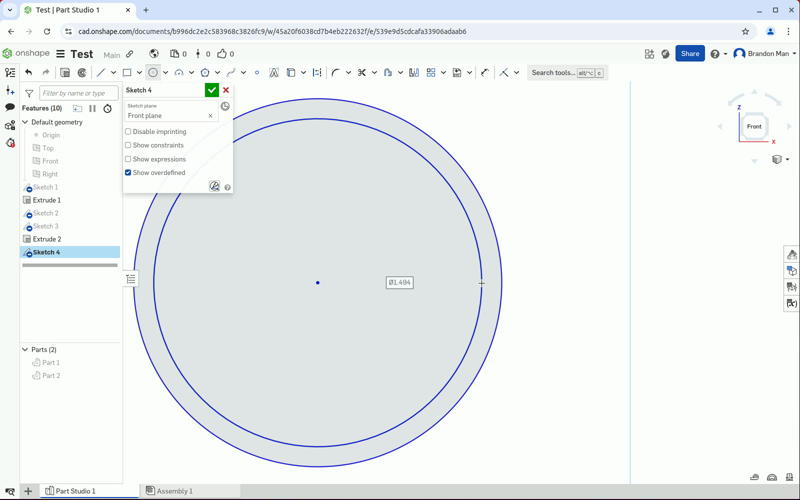
scroll(-6)
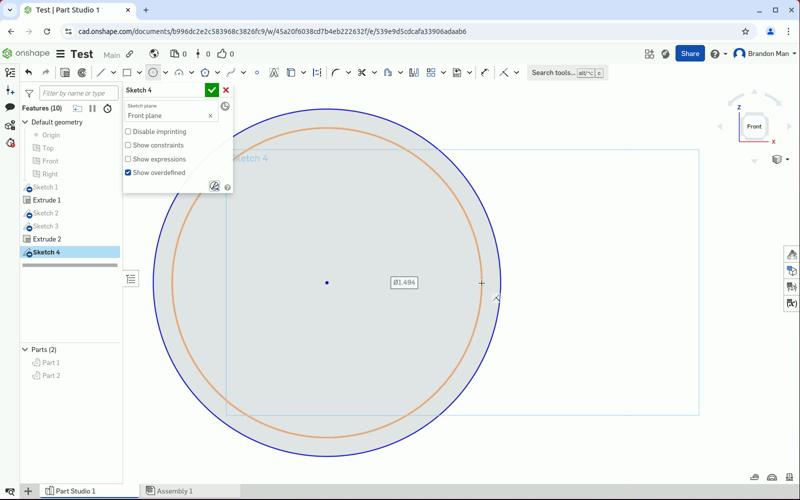
scroll(-6)
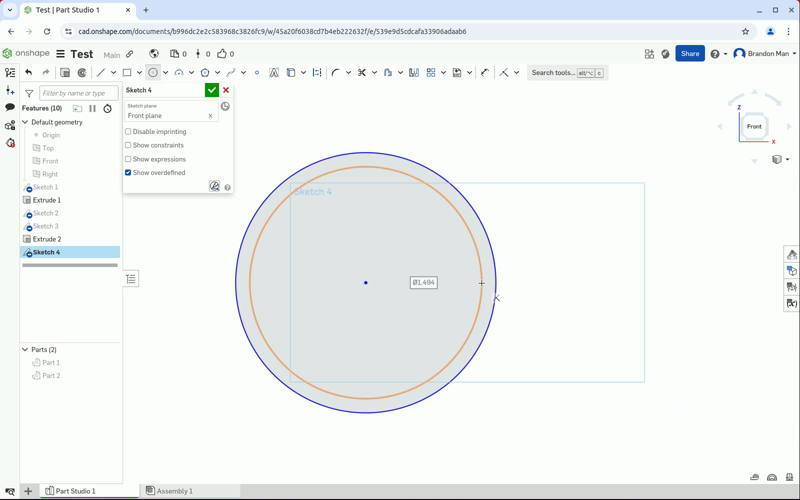
scroll(-6)
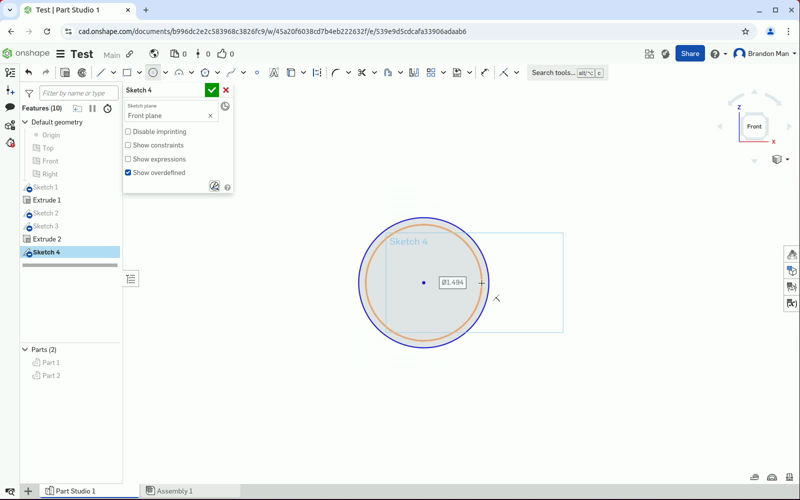
scroll(-6)
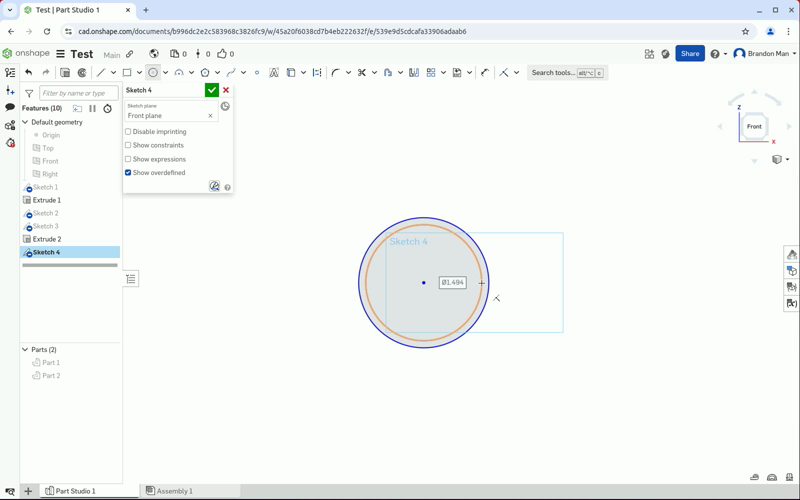
scroll(-6)
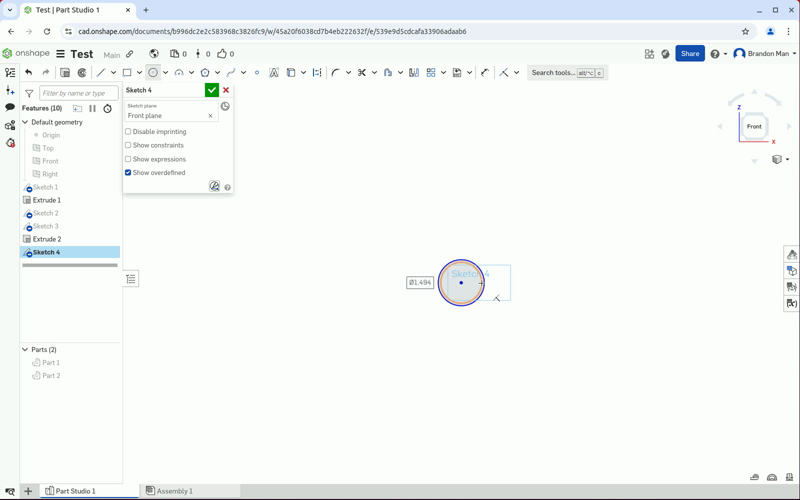
key(esc)
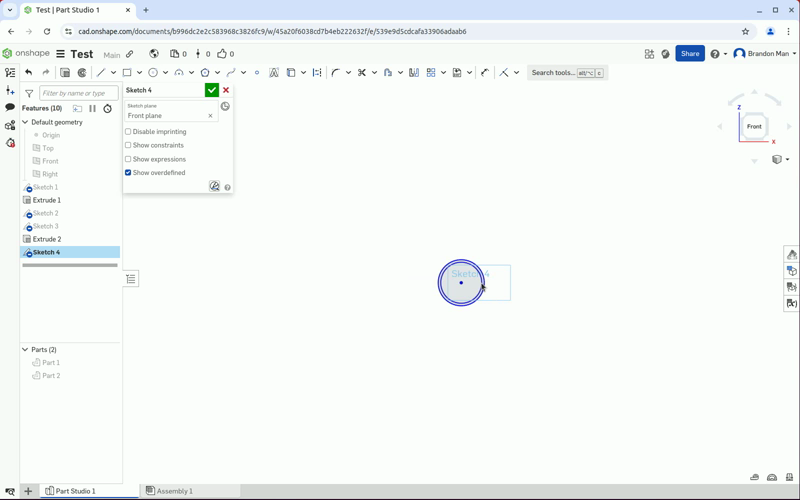
mouse_move(481, 291)
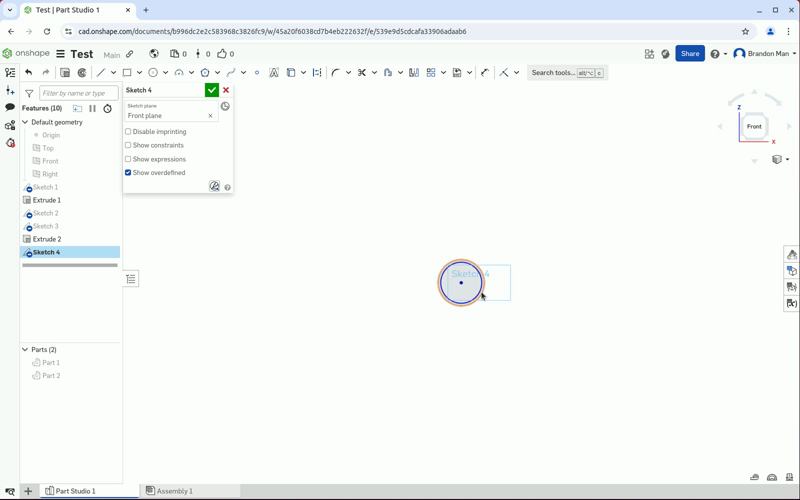
scroll(6)
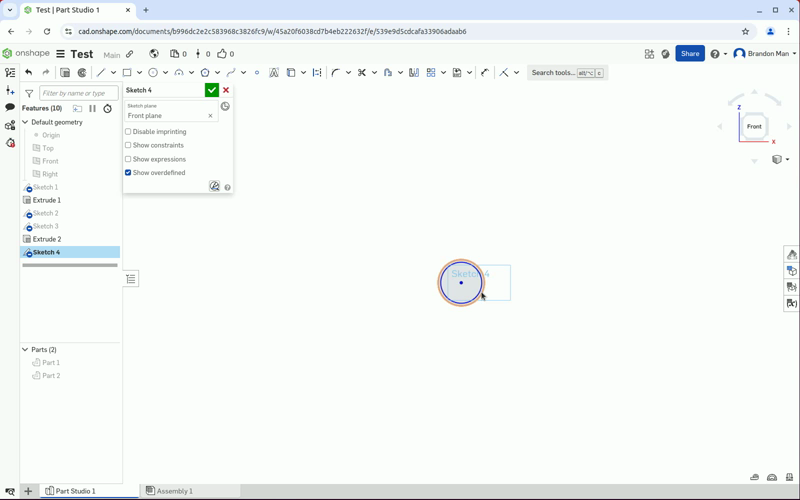
scroll(6)
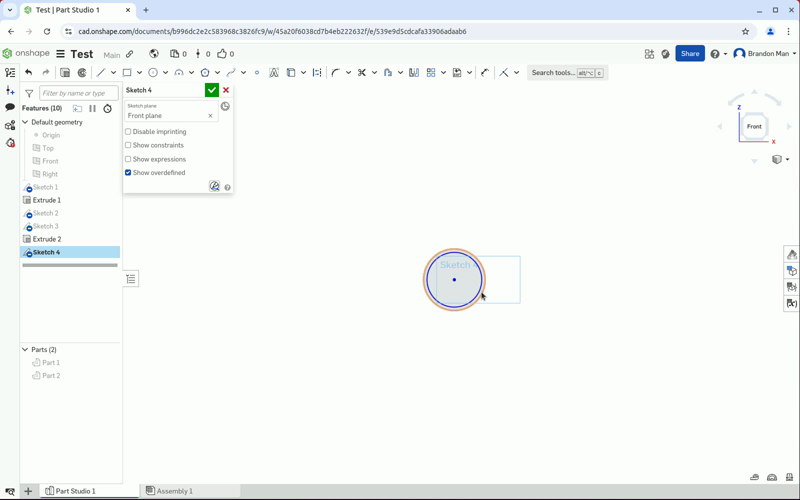
scroll(6)
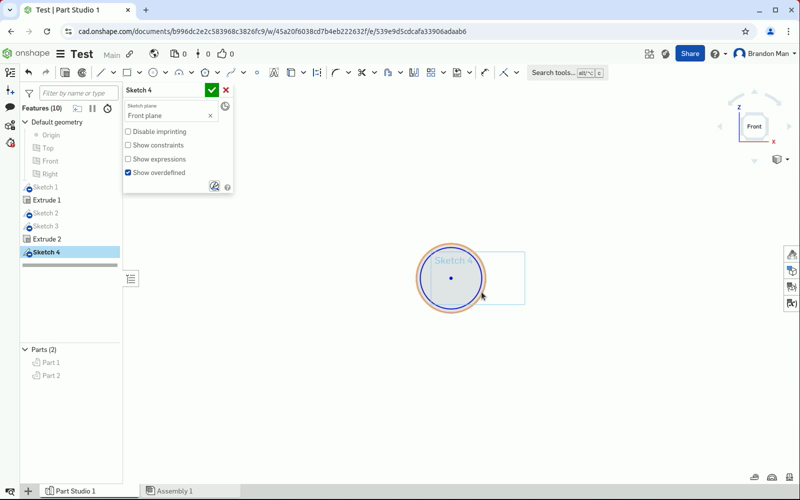
scroll(6)
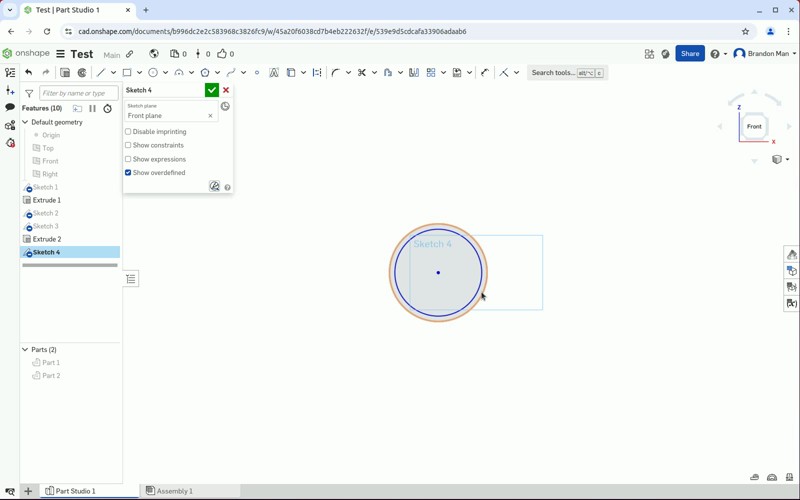
scroll(6)
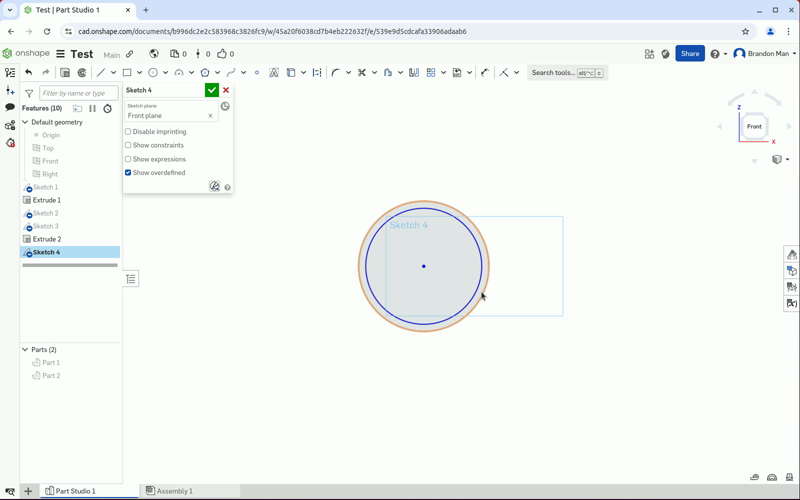
scroll(6)
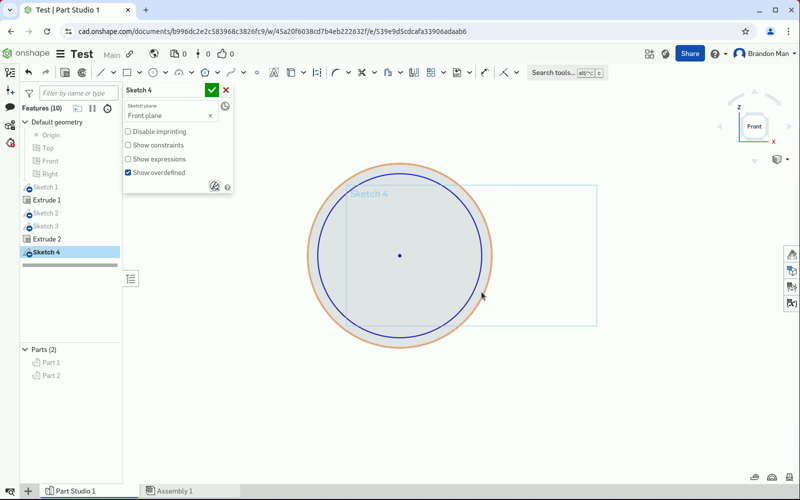
scroll(6)
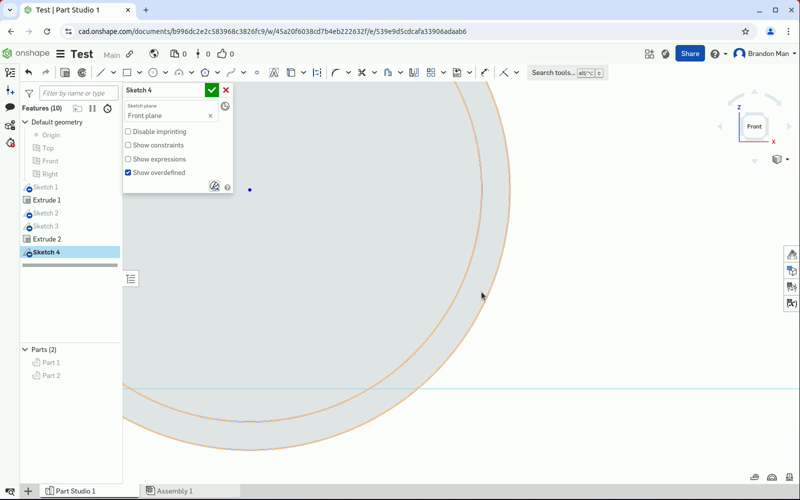
click(481, 291)
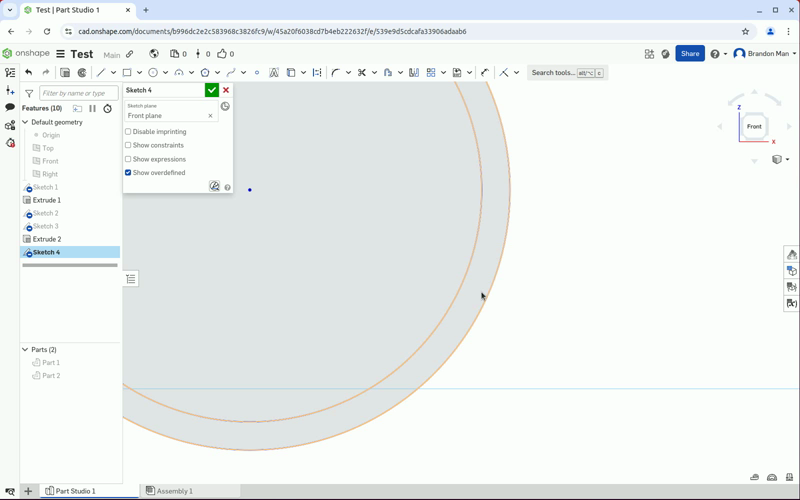
scroll(-6)
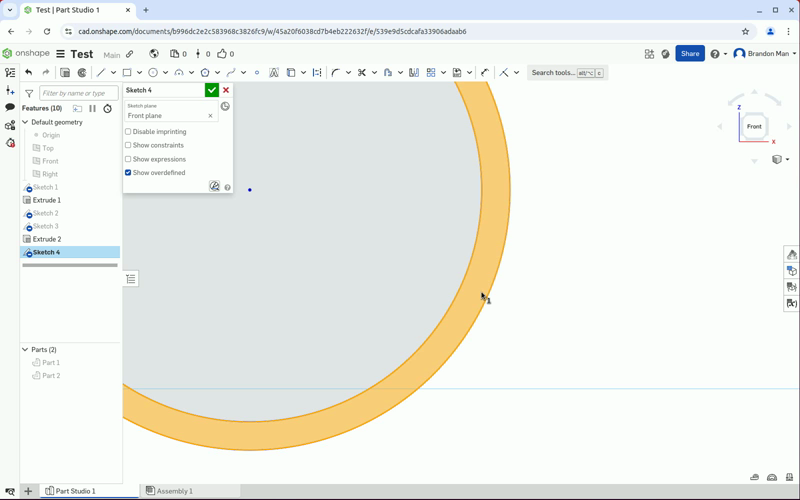
scroll(-6)
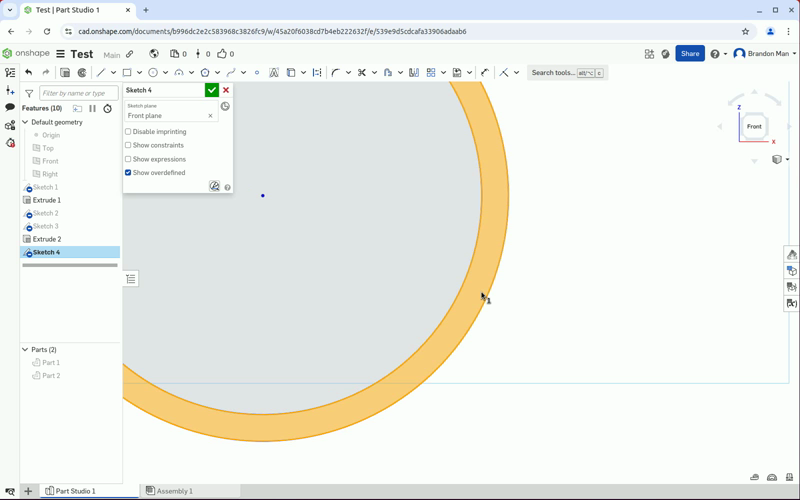
scroll(-6)
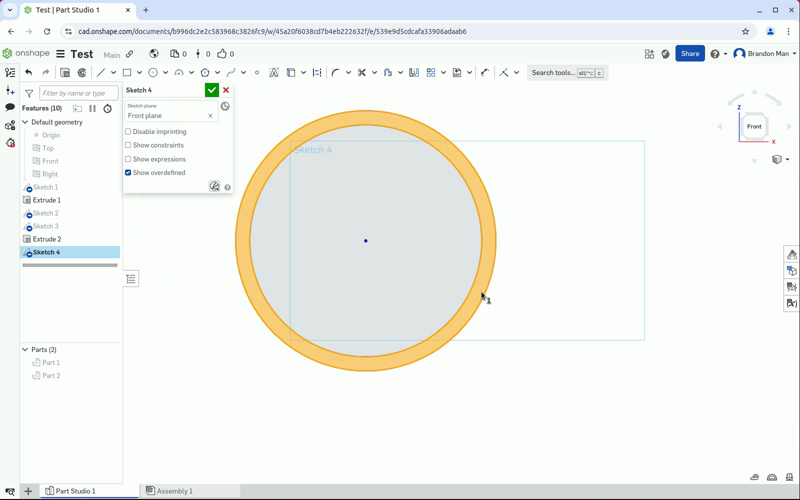
scroll(-6)
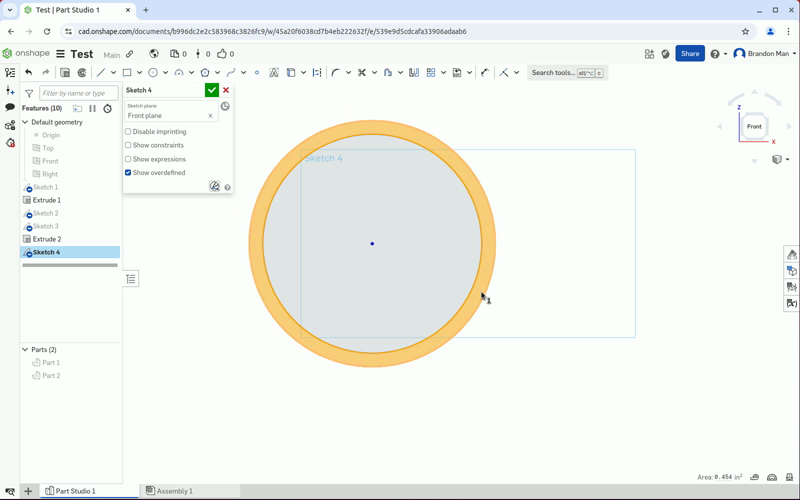
scroll(-6)
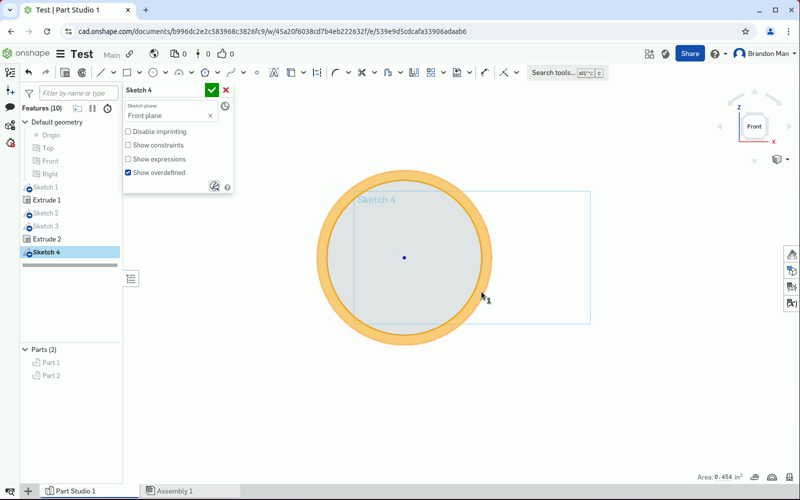
scroll(-6)
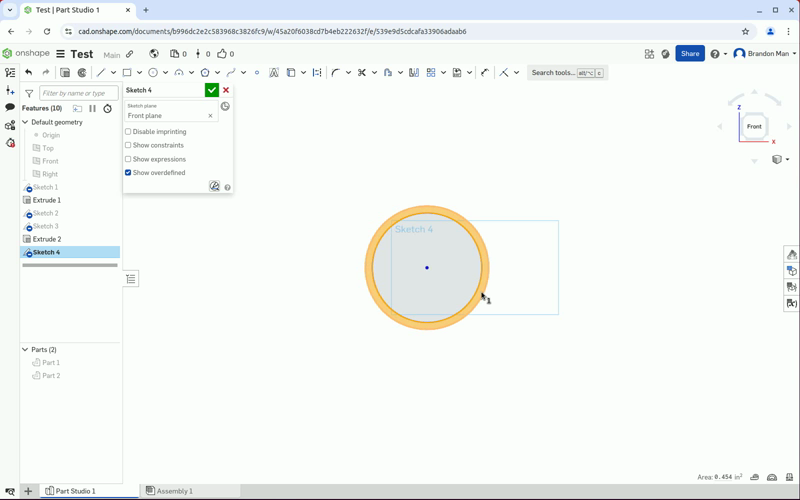
scroll(-6)
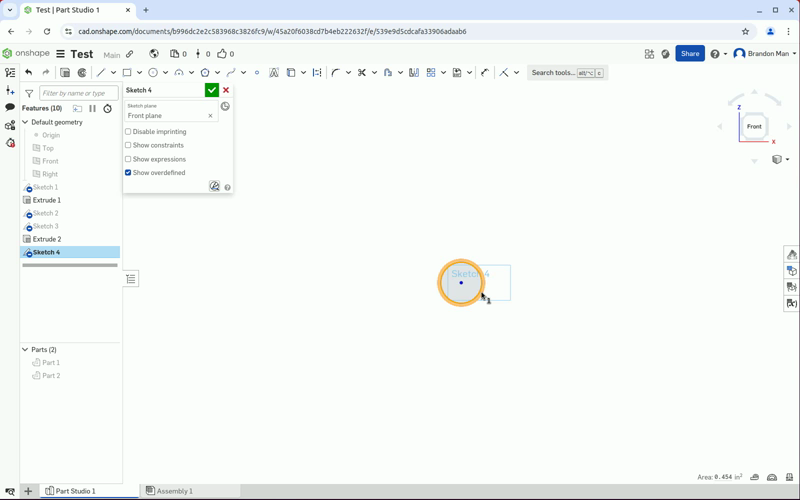
mouse_move(73, 352)
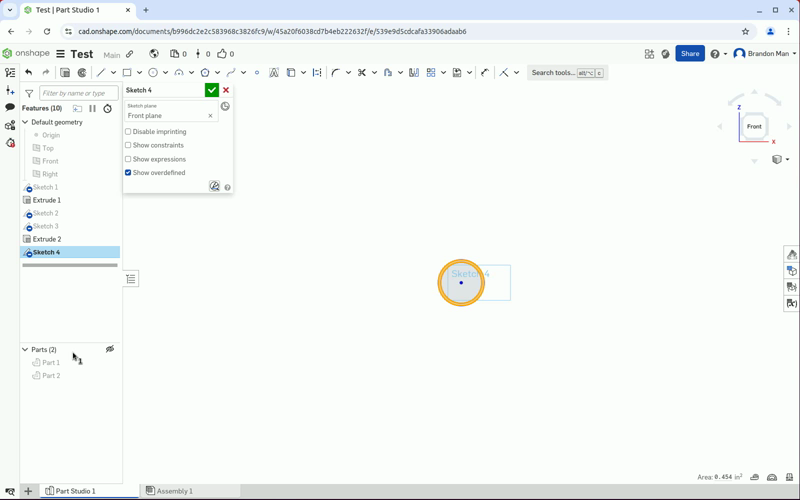
key(shift+y)
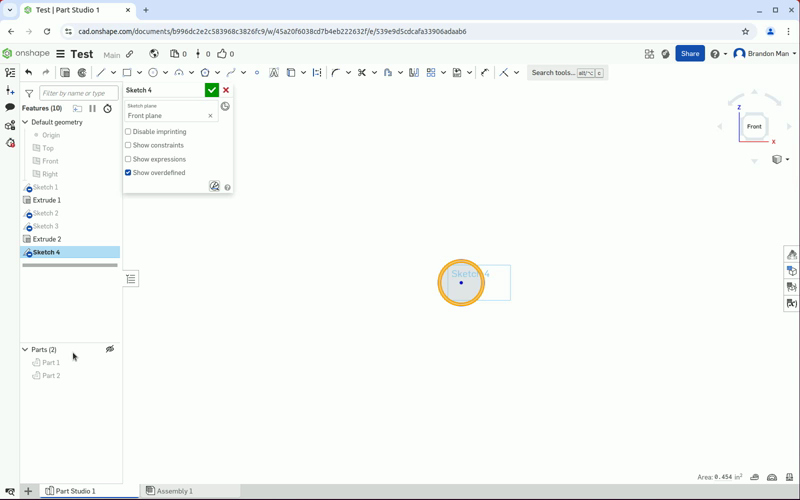
key(shift+e)
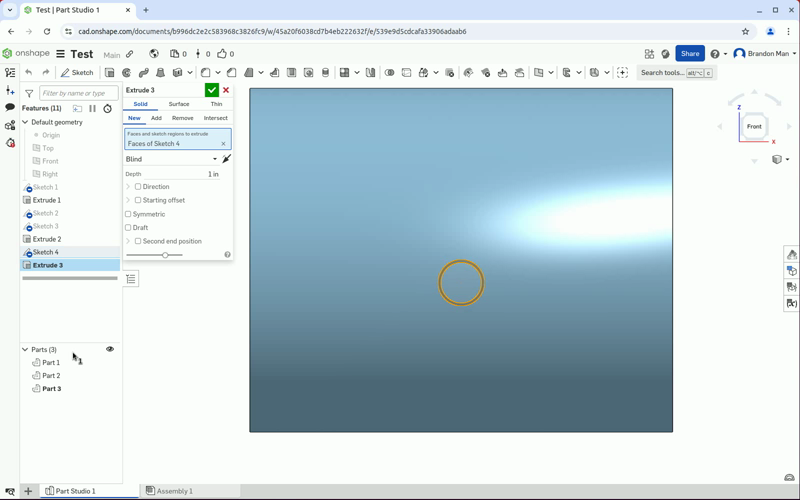
mouse_move(143, 106)
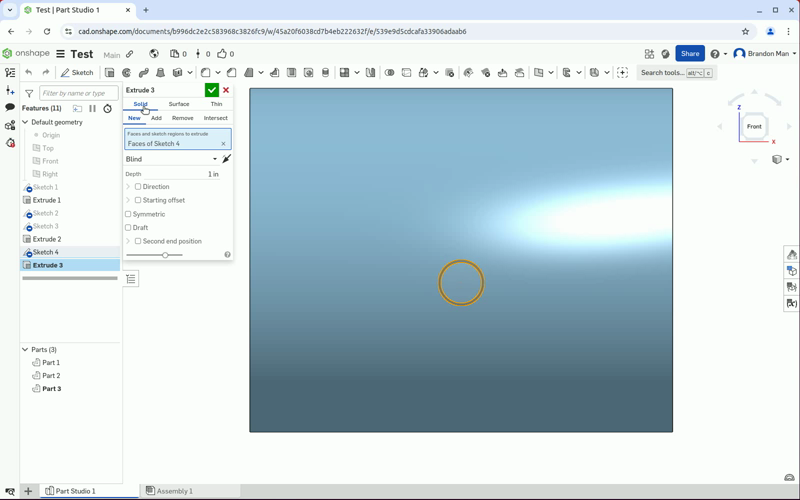
click(143, 106)
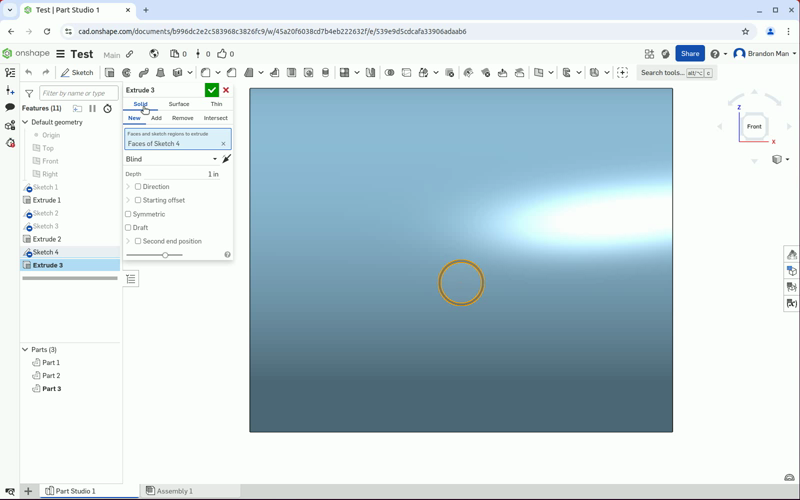
mouse_move(137, 120)
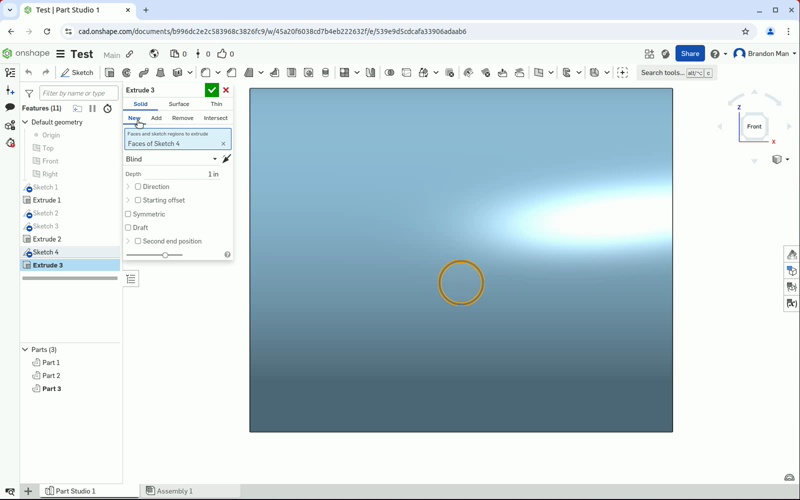
click(137, 120)
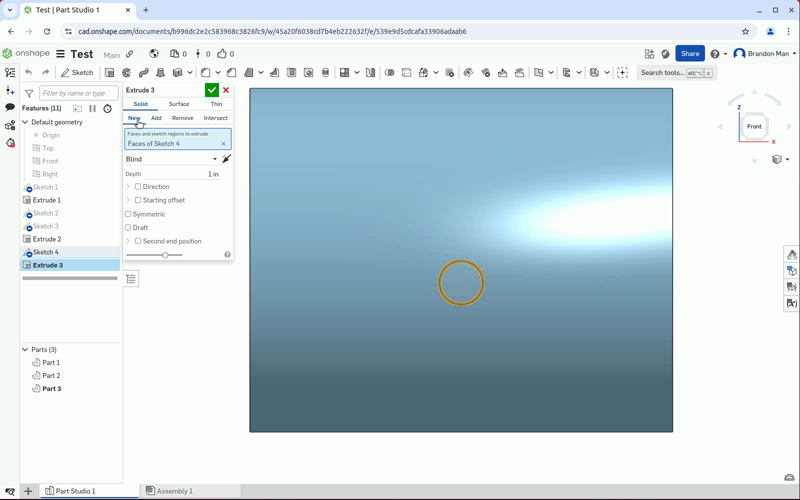
key(tab, 4)
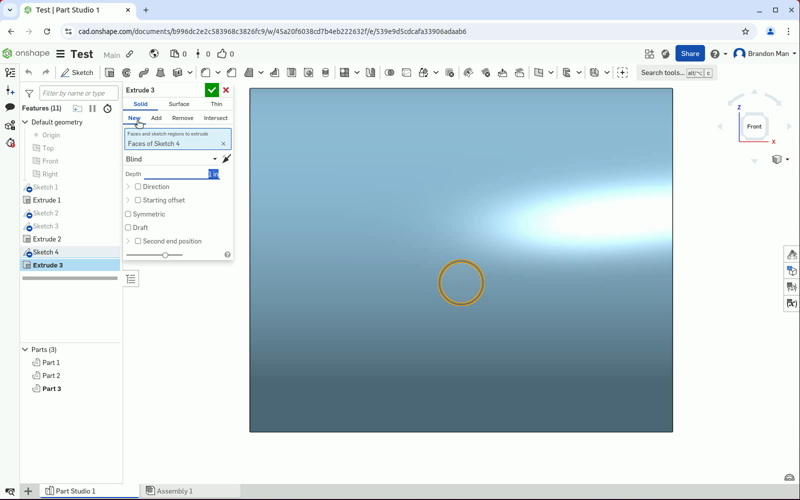
text(1.11)
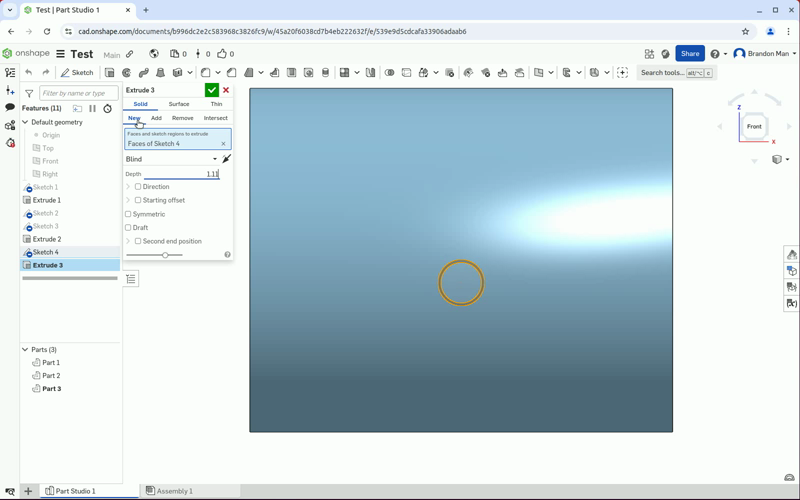
key(tab, 3)
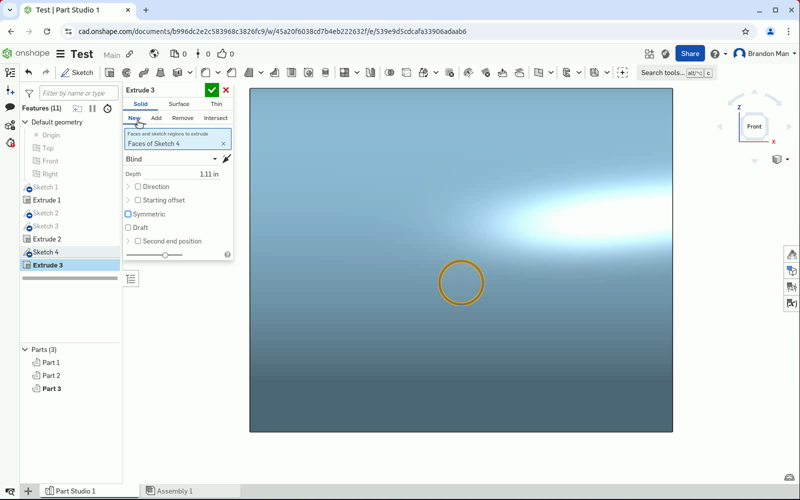
key(space)
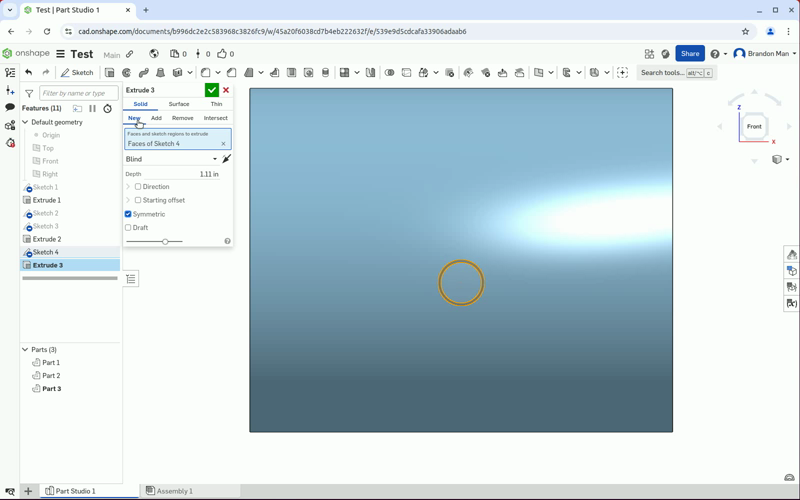
key(enter)
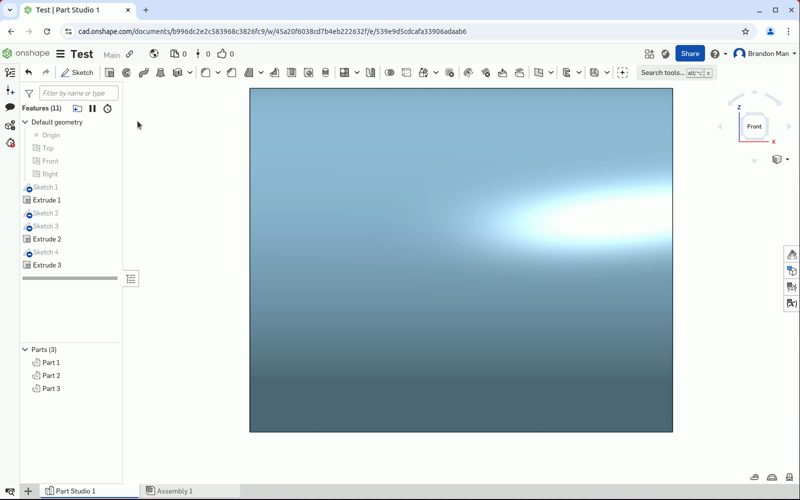
key(shift+h)
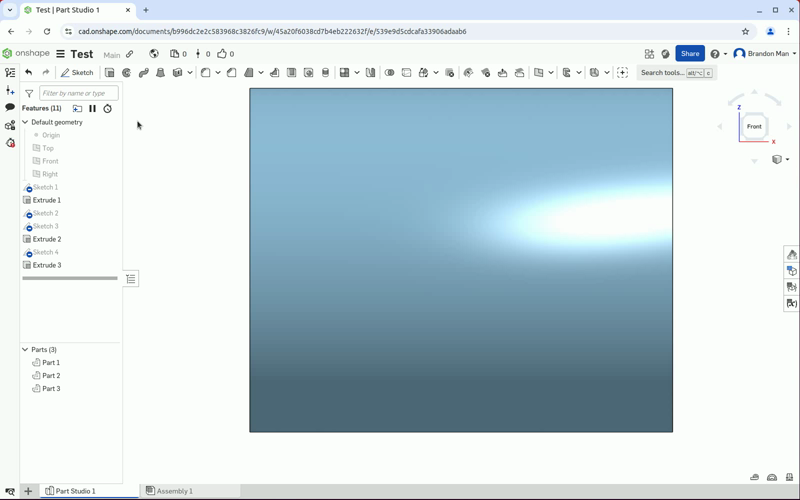
key(shift+h)
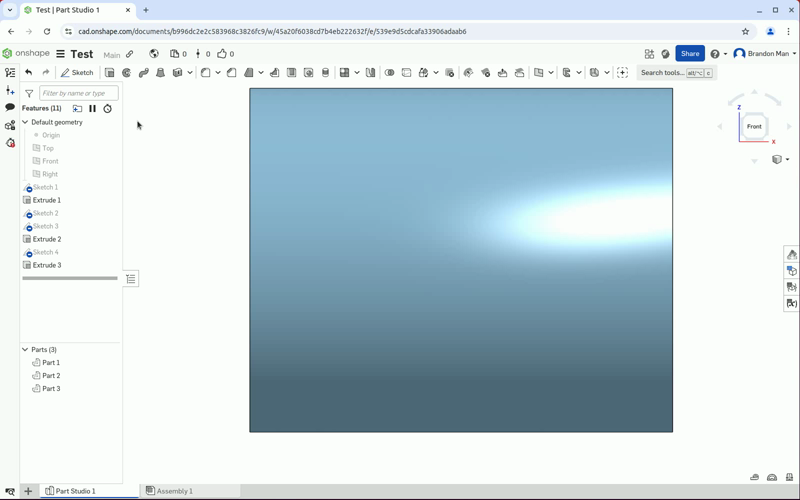
mouse_move(73, 189)
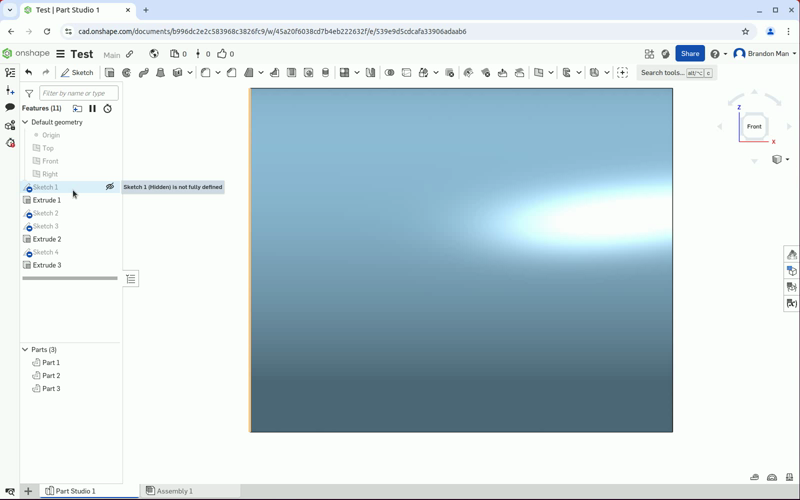
click(73, 189)
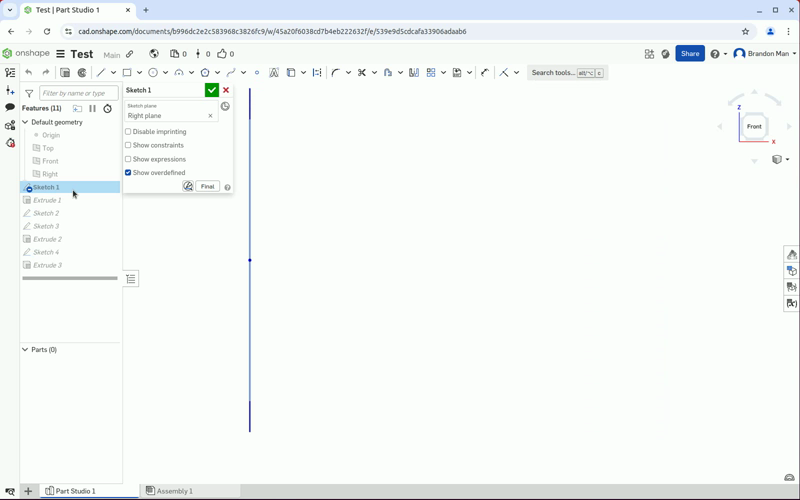
mouse_move(229, 92)
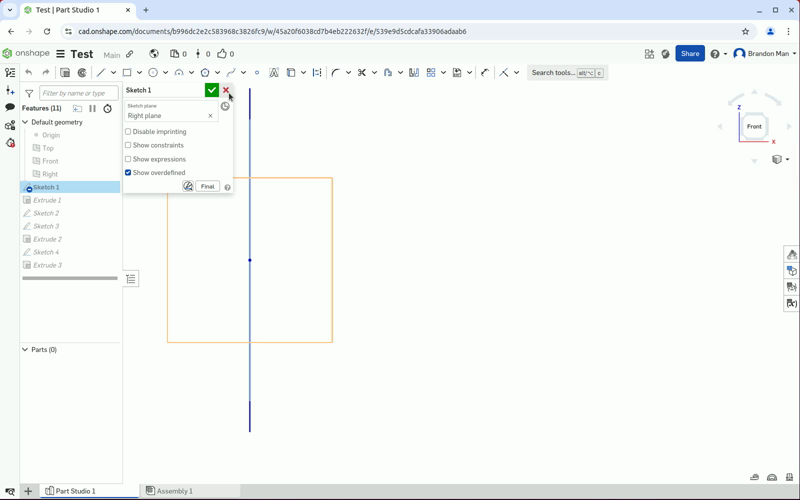
click(229, 92)
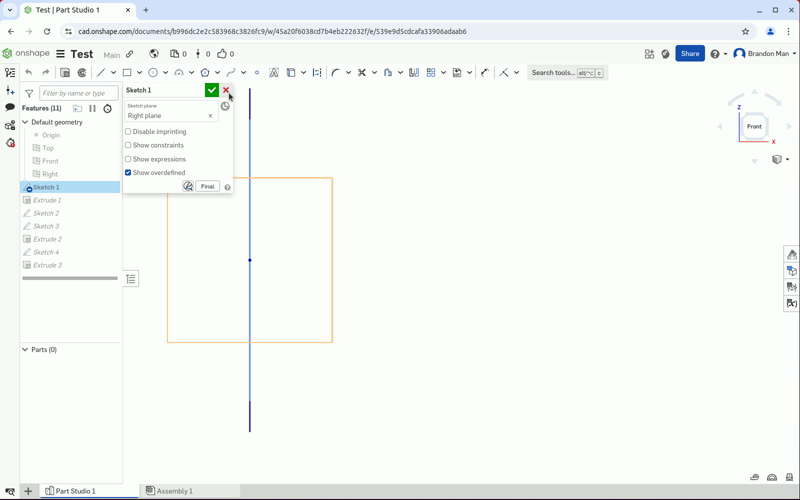
key(shift+s)
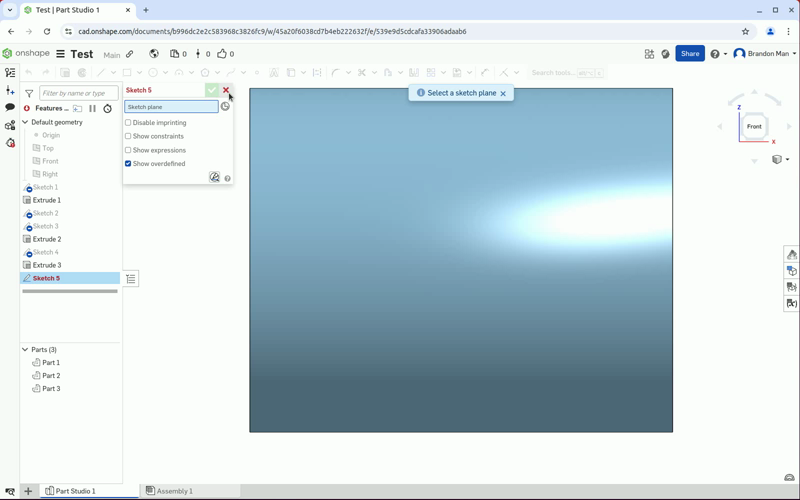
mouse_move(73, 163)
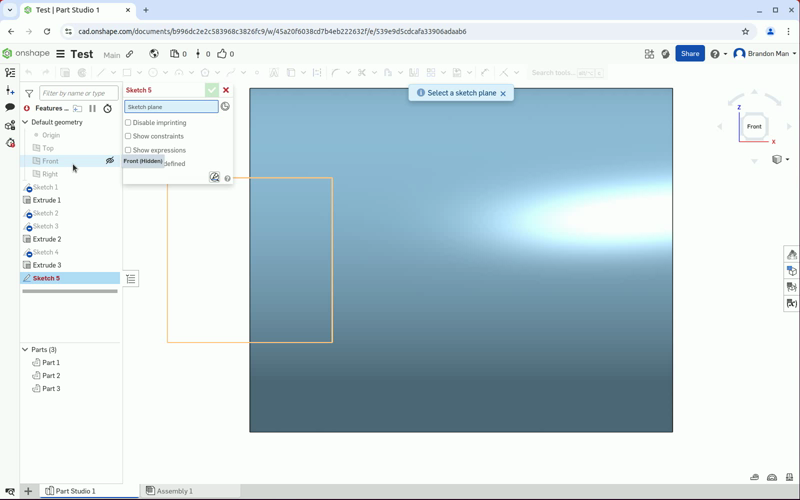
click(73, 163)
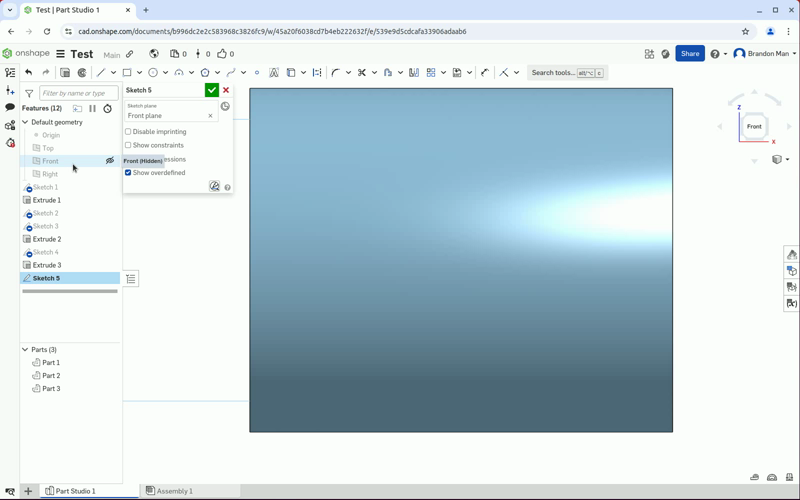
mouse_move(73, 352)
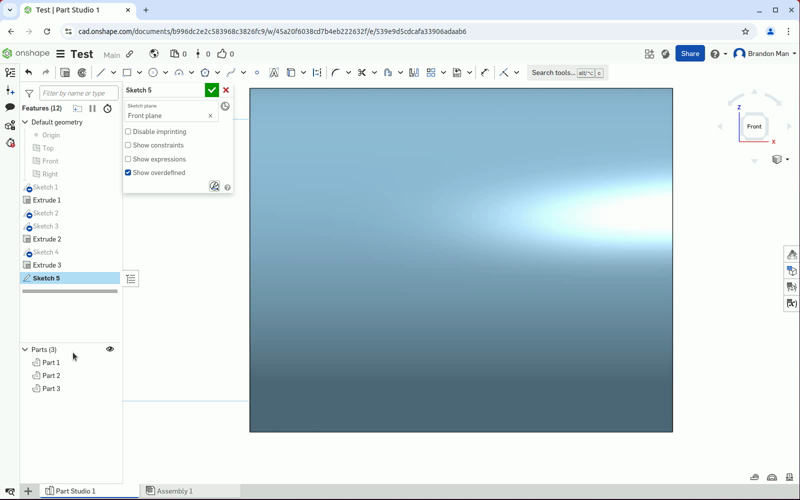
key(y)
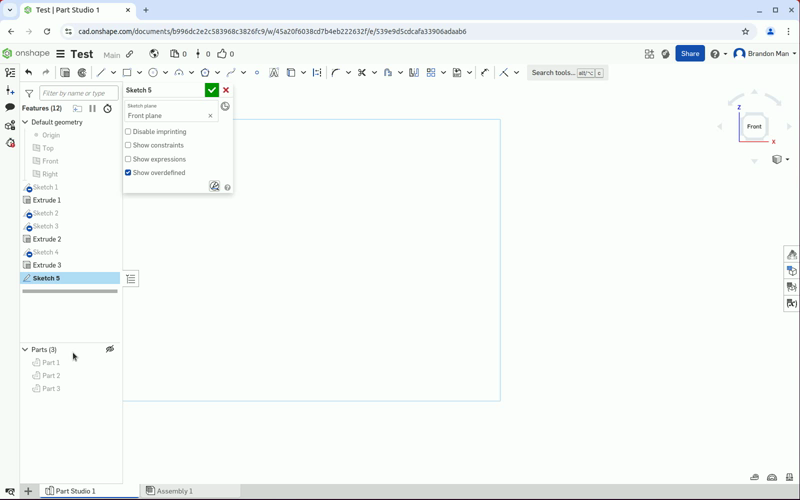
key(a)
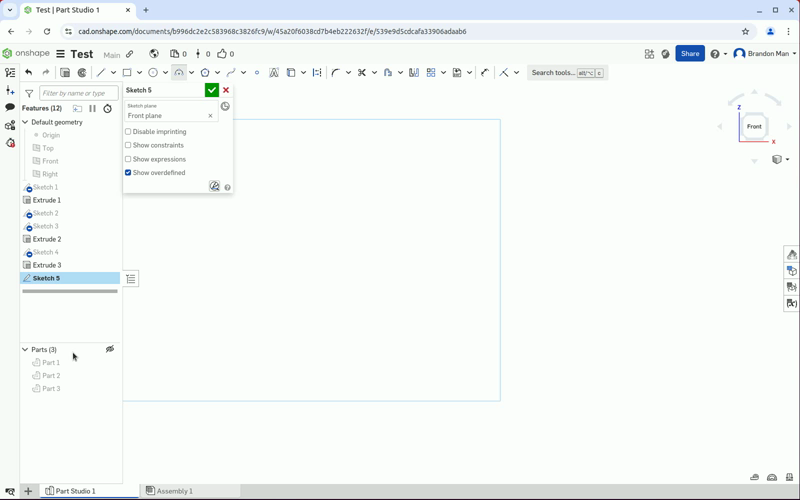
key_down(shift)
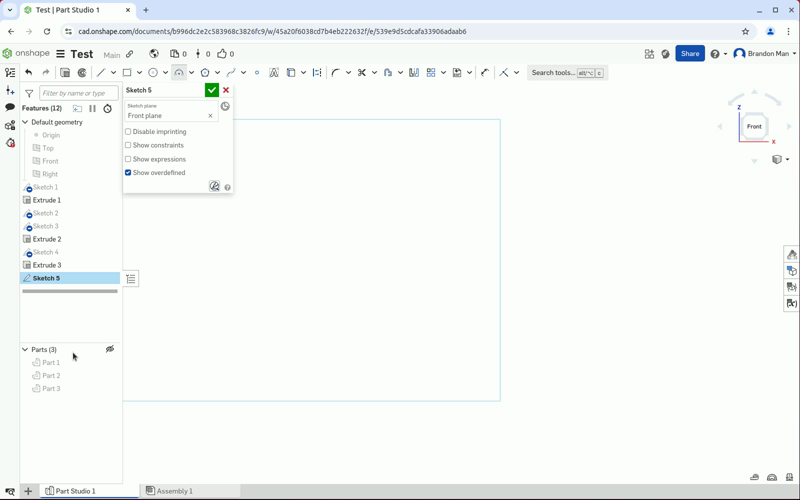
mouse_move(460, 260)
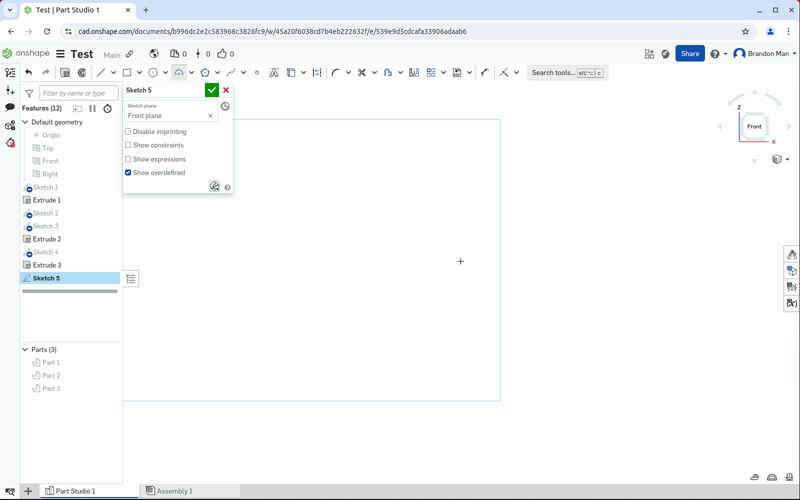
click(460, 260)
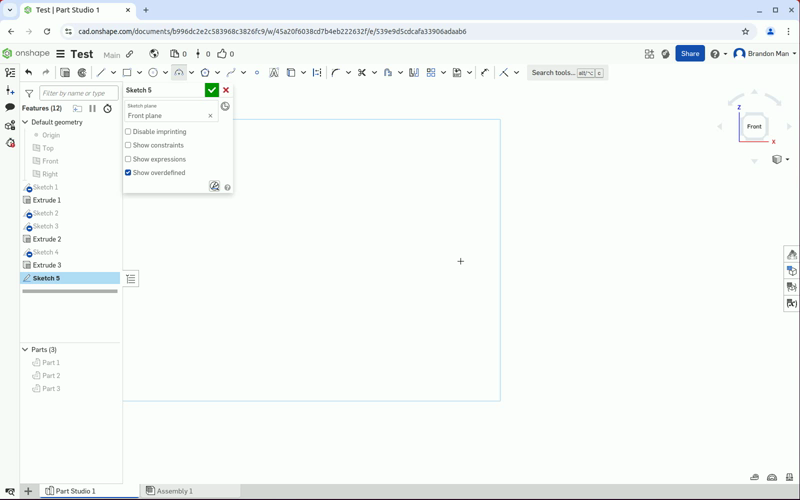
key_up(shift)
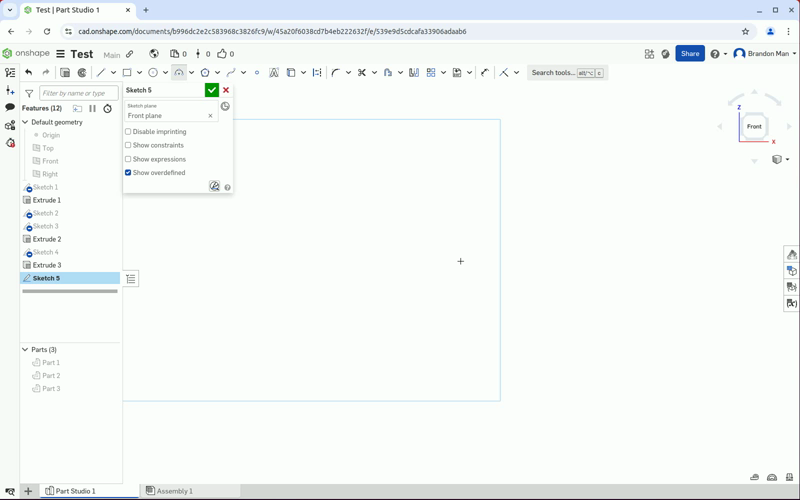
key_down(shift)
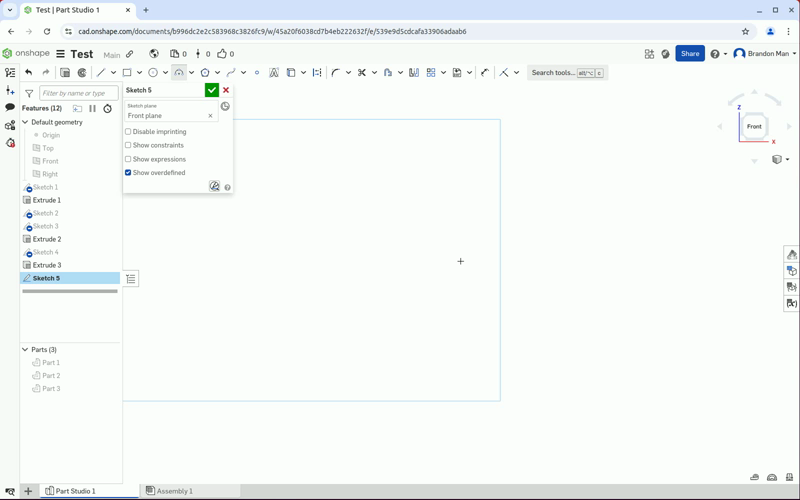
mouse_move(478, 270)
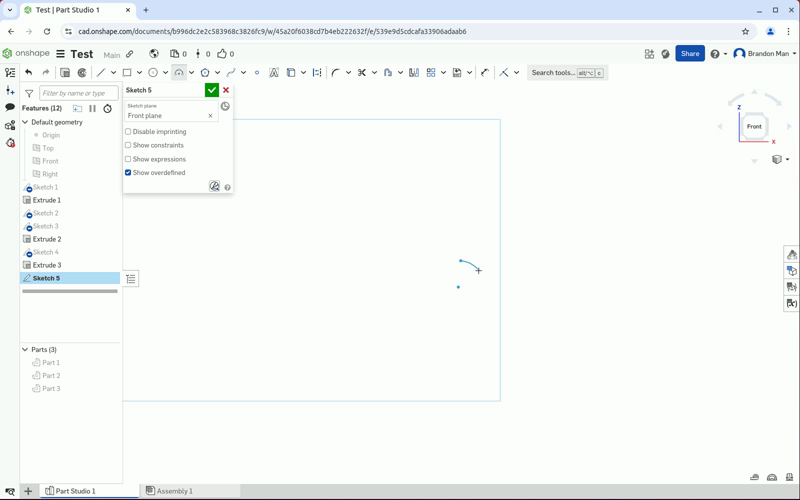
click(478, 270)
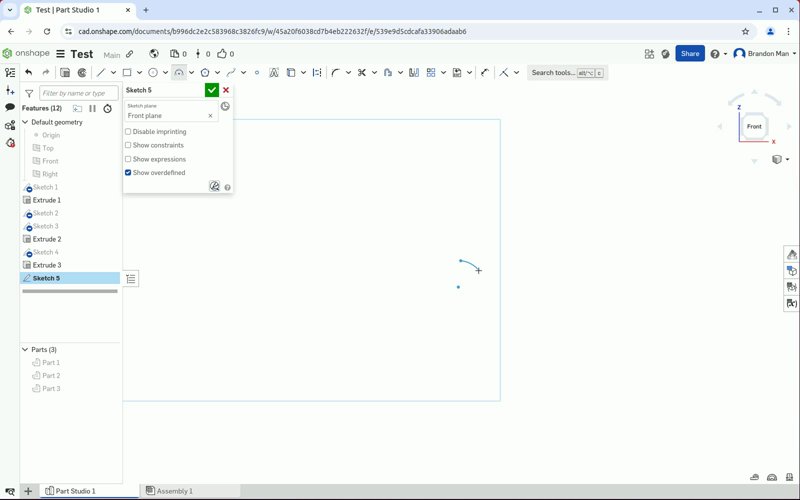
mouse_move(470, 263)
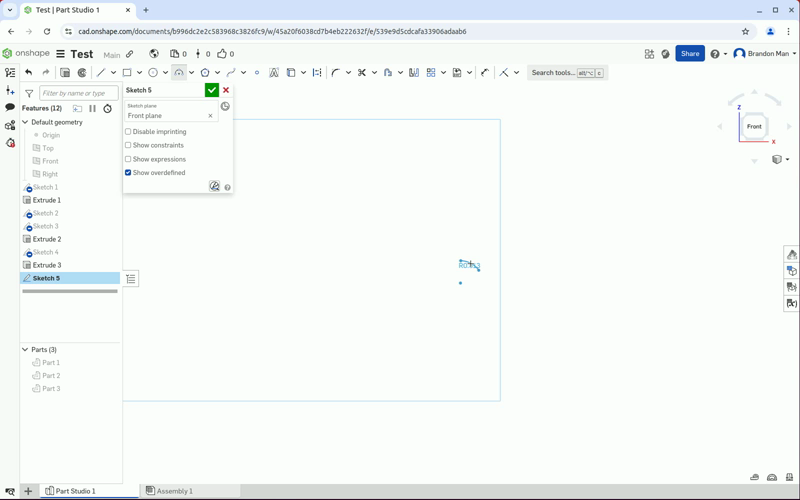
click(470, 263)
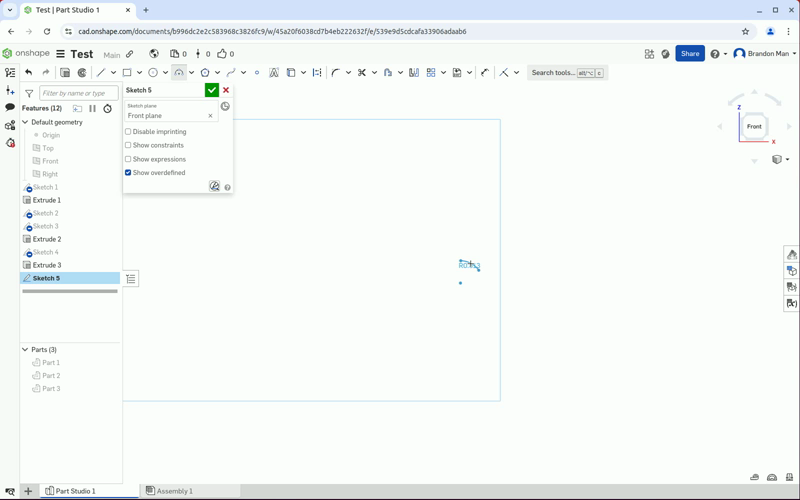
key_up(shift)
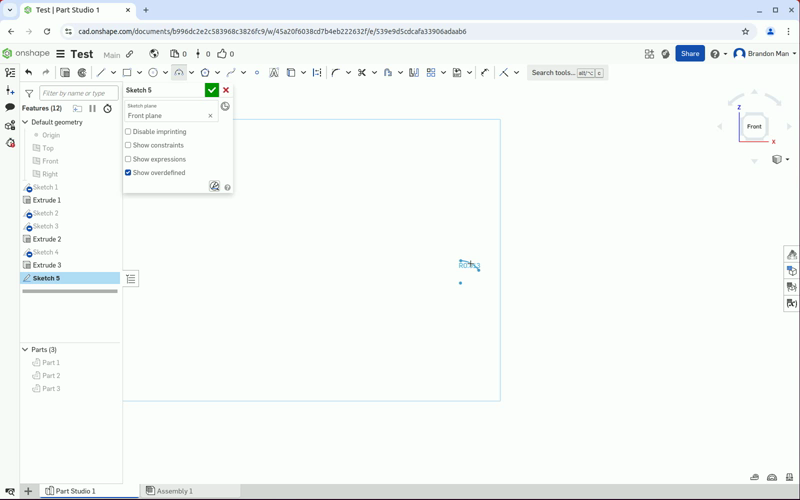
mouse_move(478, 270)
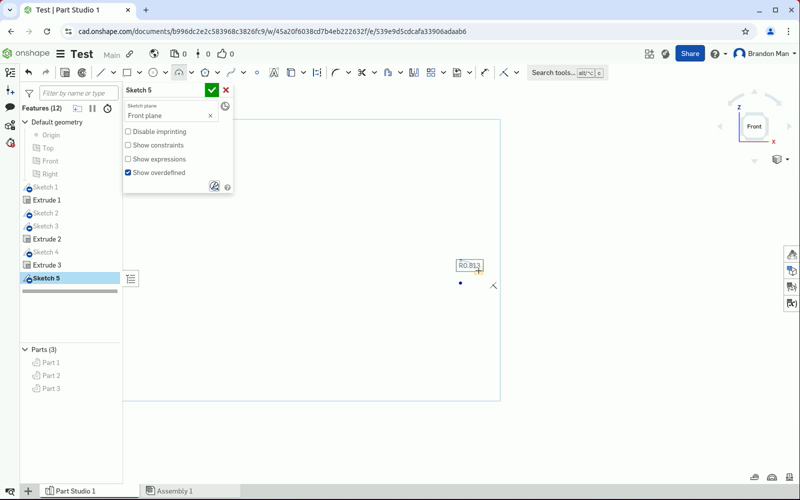
click(478, 270)
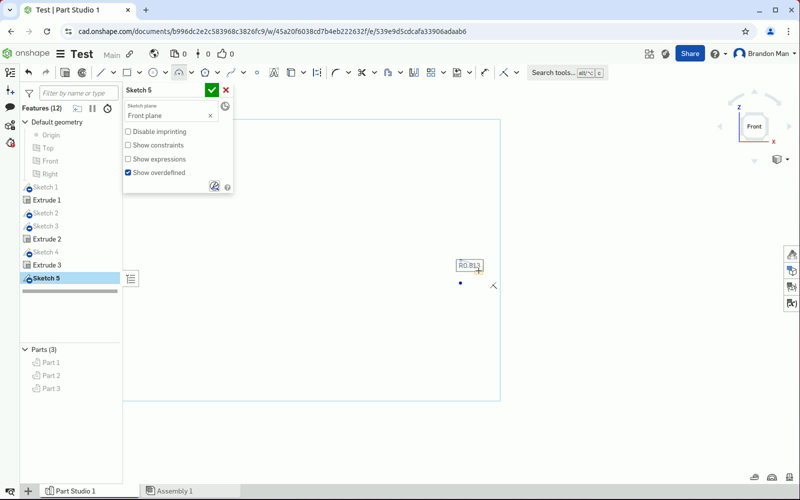
key_down(shift)
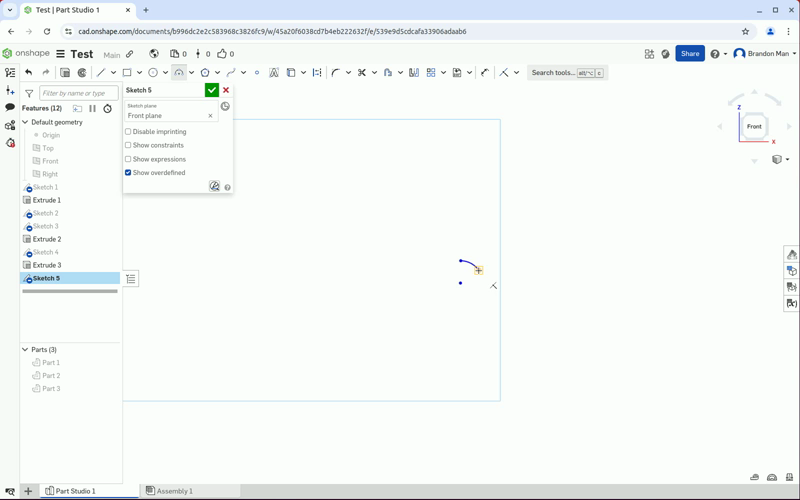
mouse_move(483, 271)
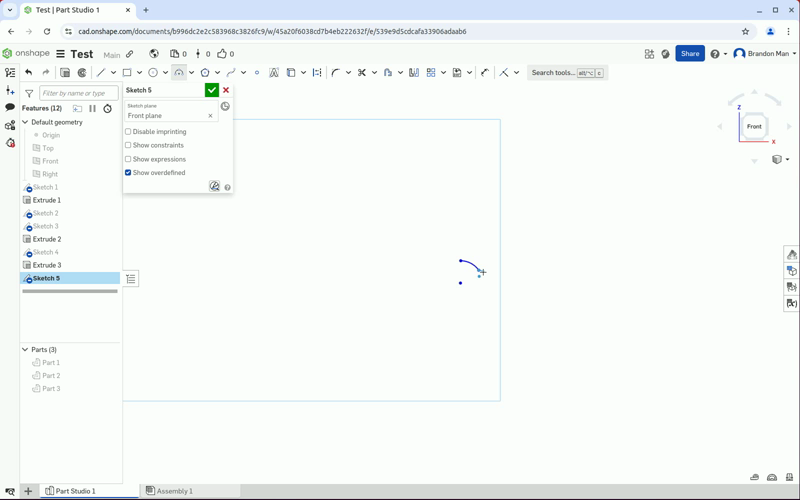
scroll(6)
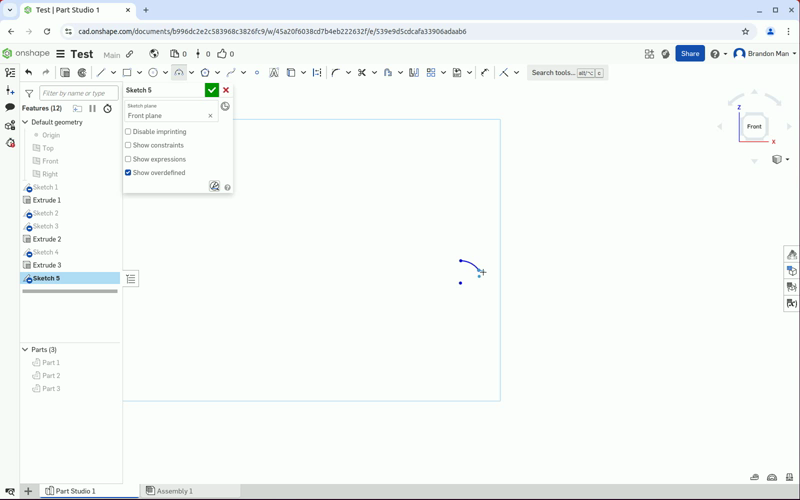
scroll(6)
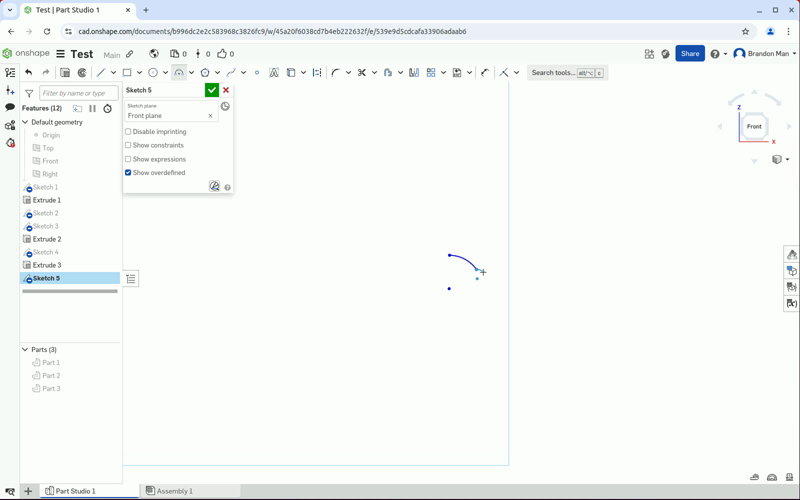
scroll(6)
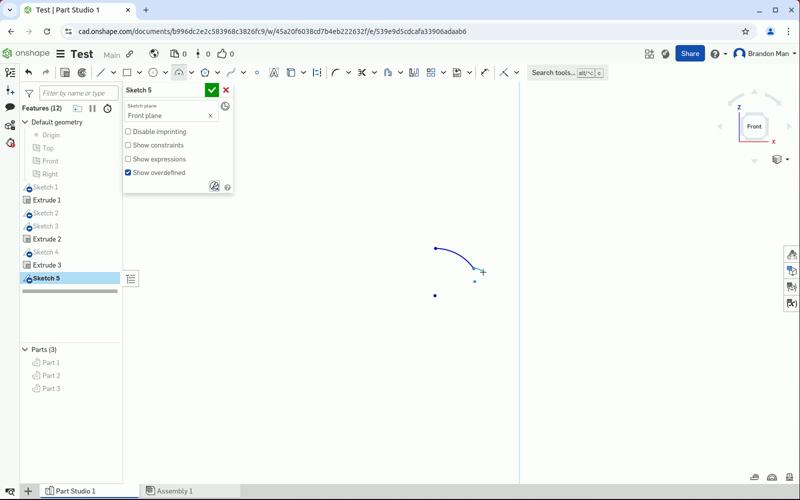
scroll(6)
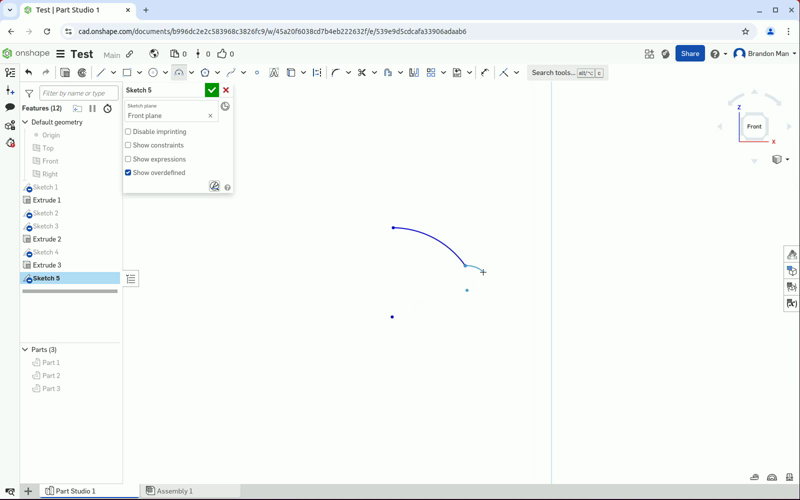
scroll(6)
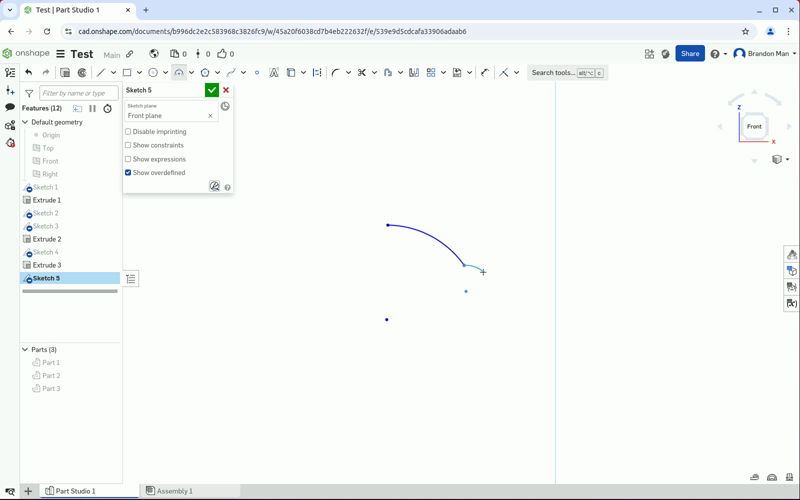
scroll(6)
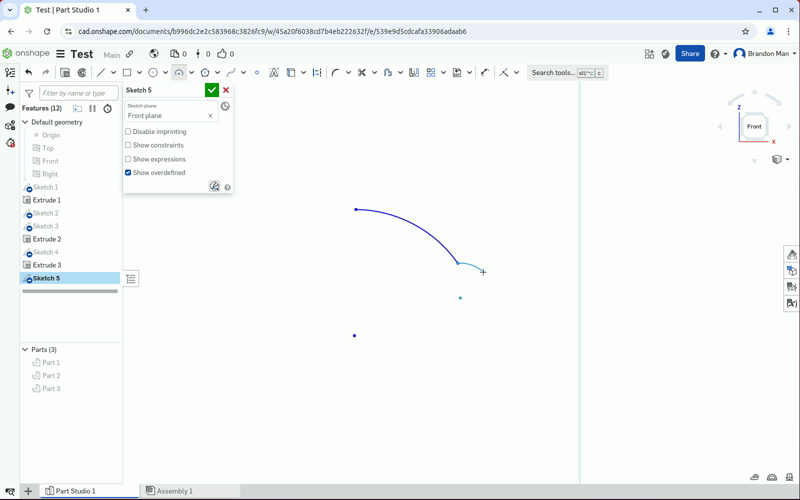
scroll(6)
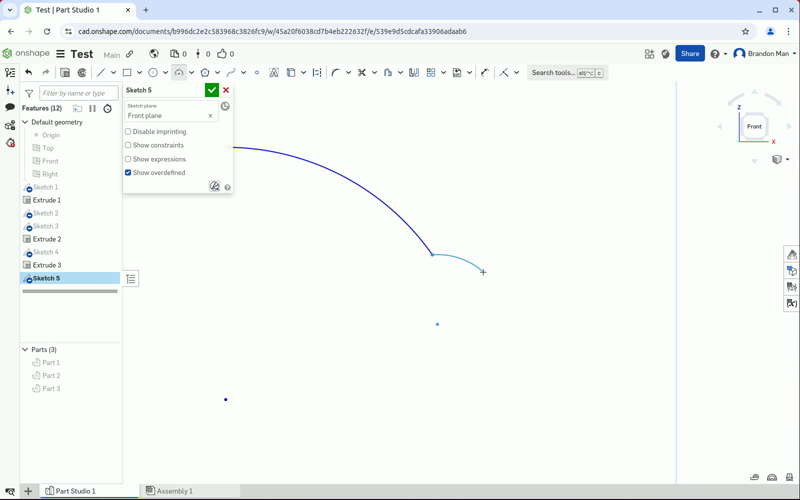
click(483, 271)
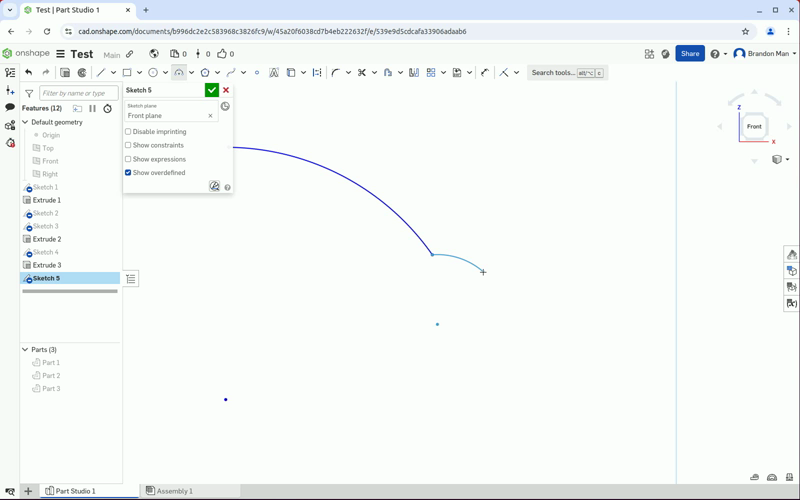
scroll(-6)
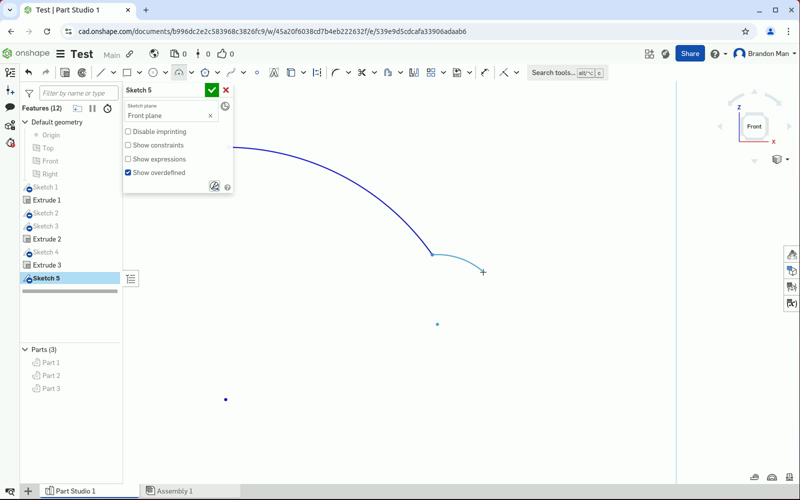
scroll(-6)
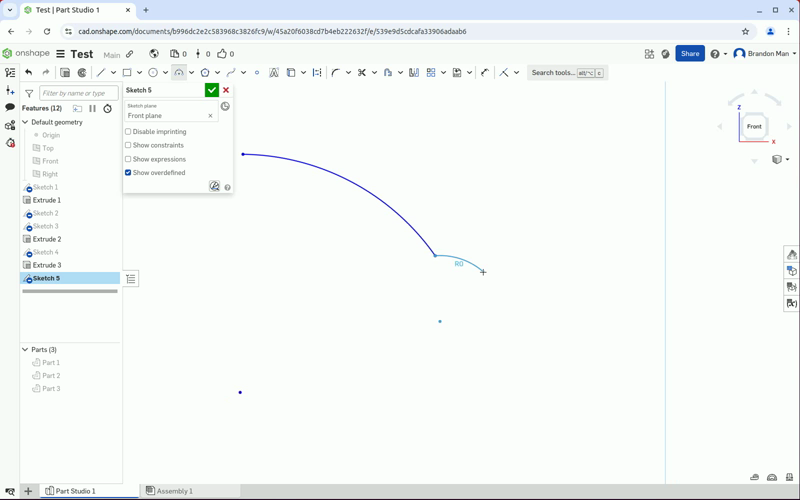
scroll(-6)
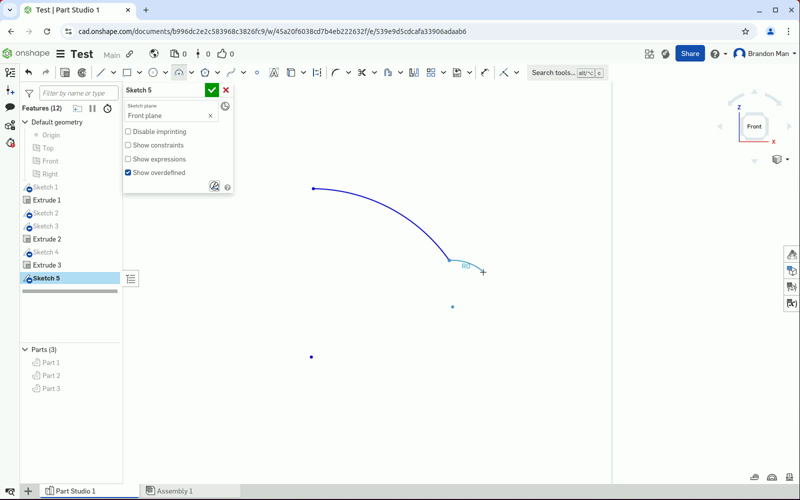
scroll(-6)
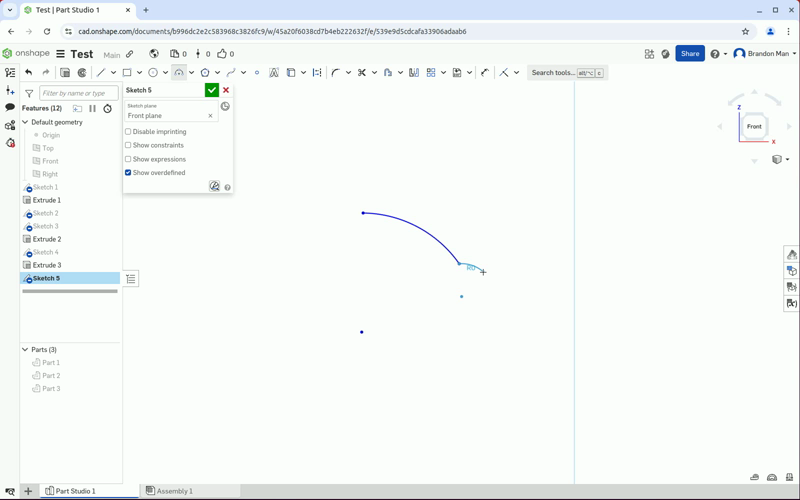
scroll(-6)
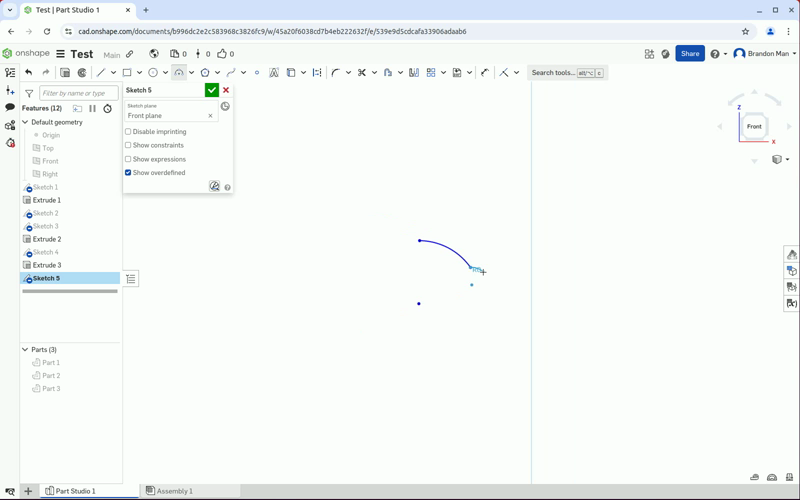
scroll(-6)
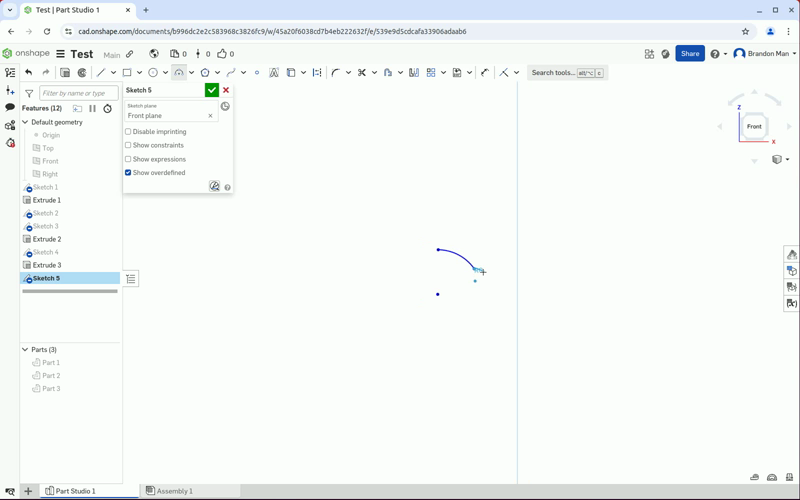
scroll(-6)
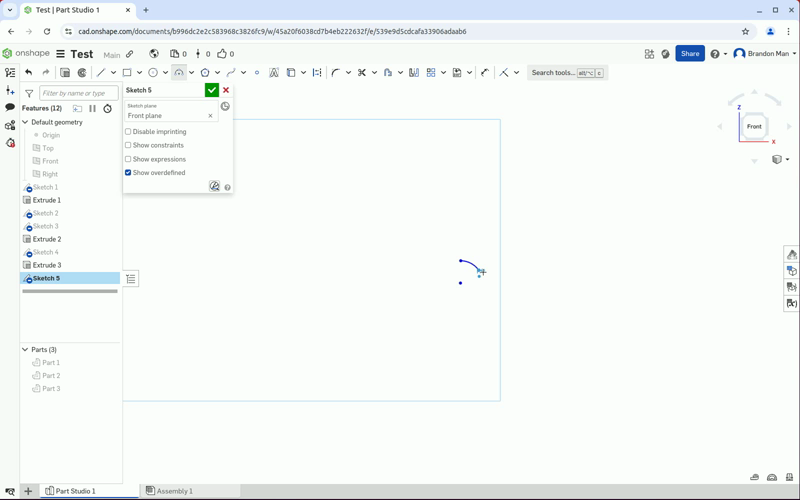
mouse_move(480, 269)
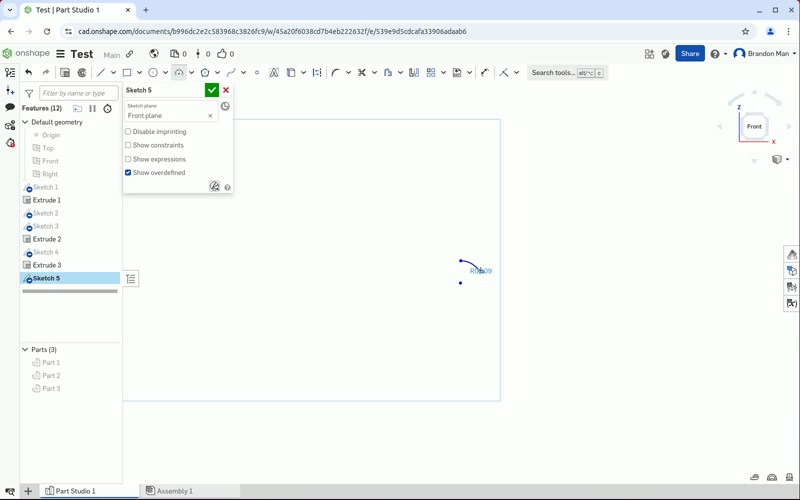
scroll(6)
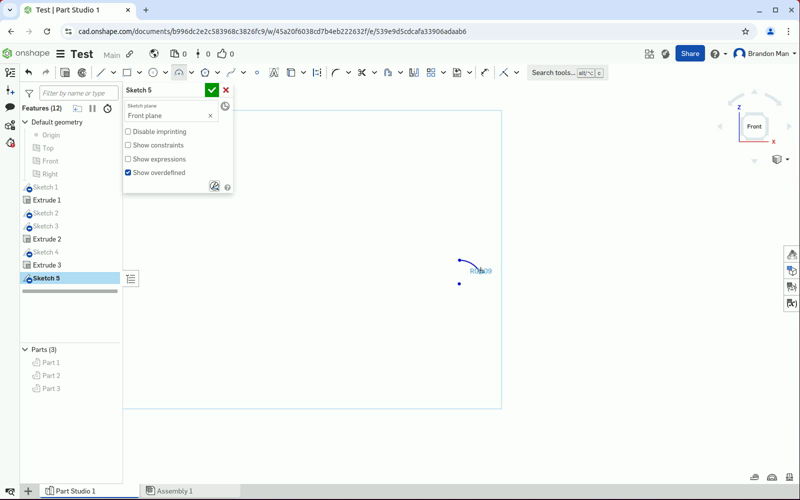
scroll(6)
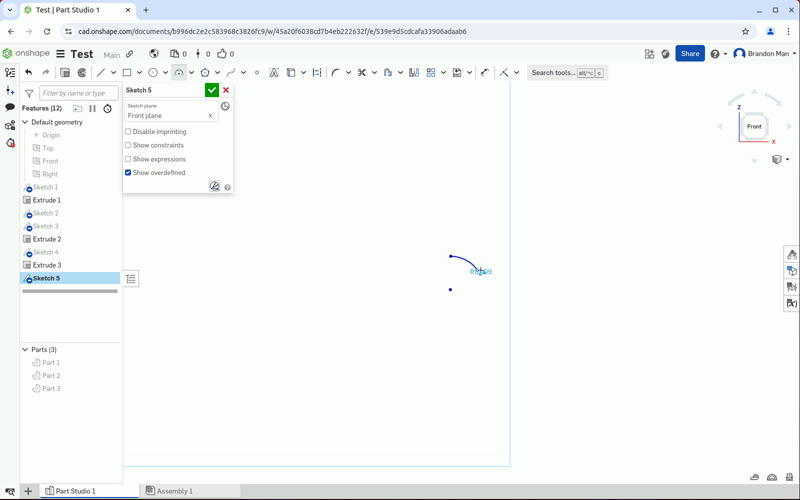
scroll(6)
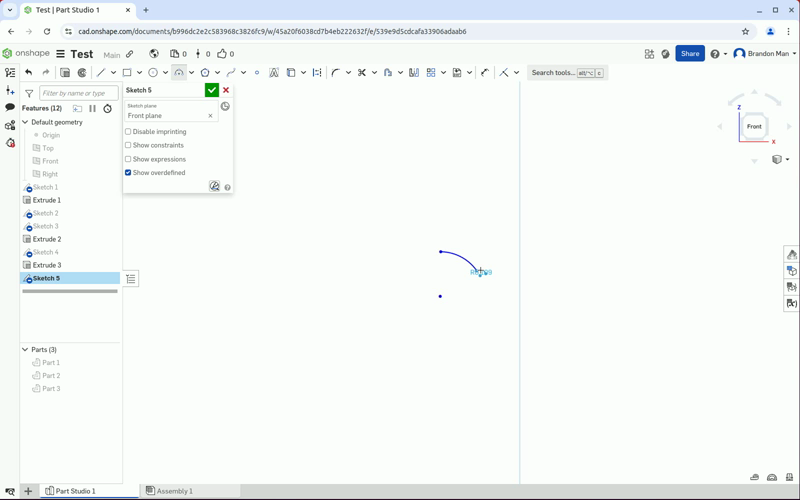
scroll(6)
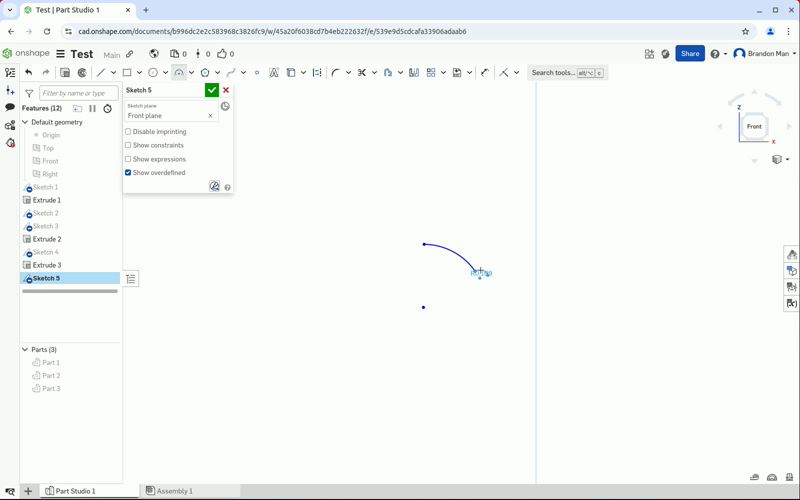
scroll(6)
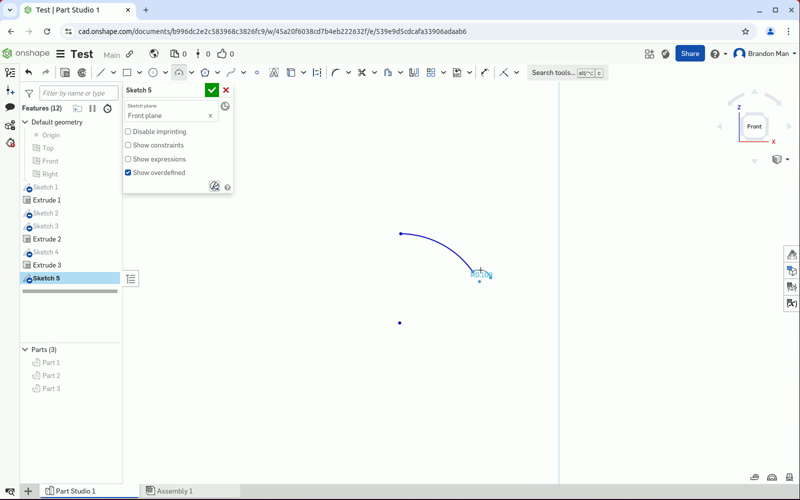
scroll(6)
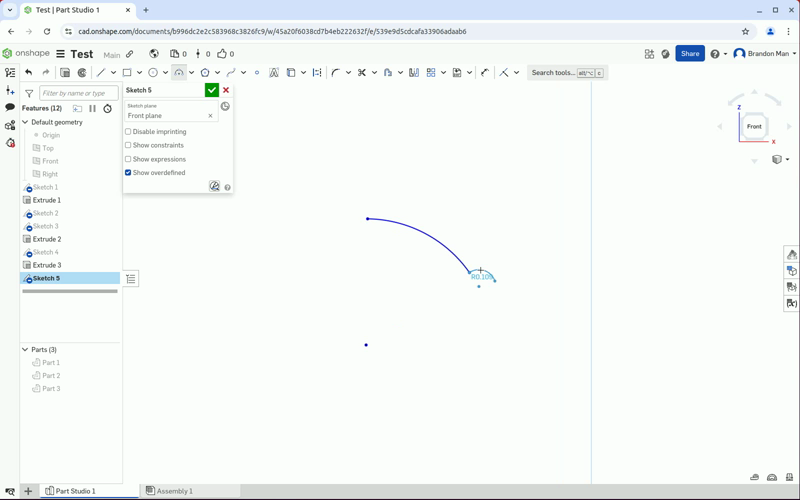
scroll(6)
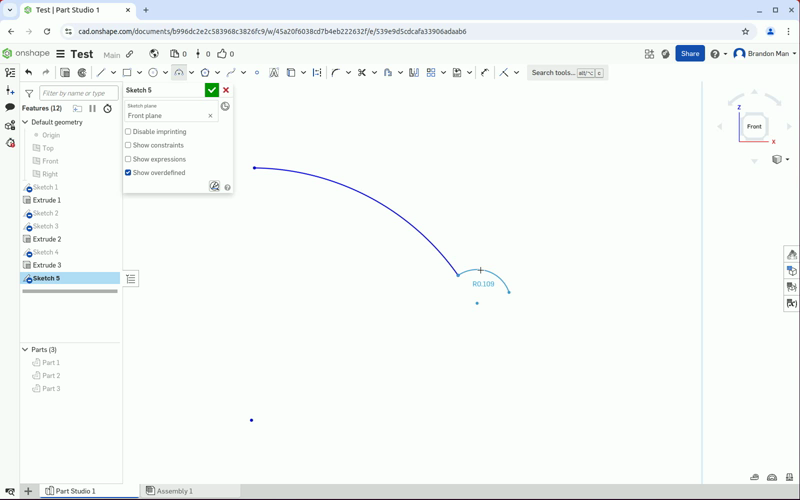
click(480, 269)
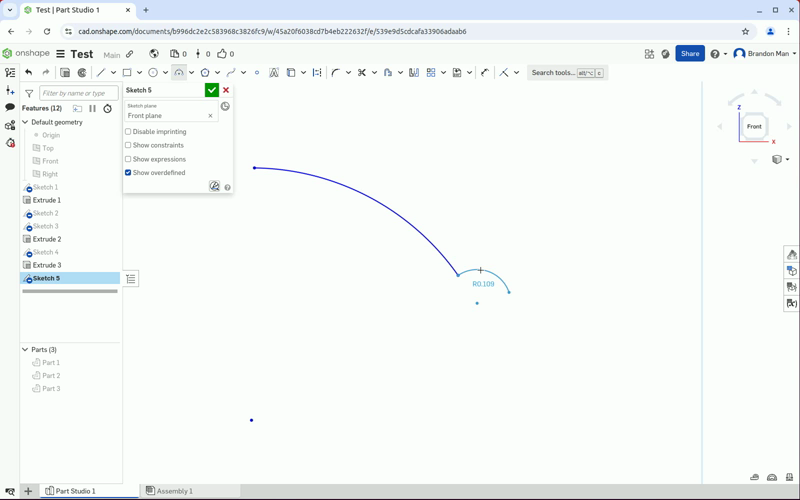
scroll(-6)
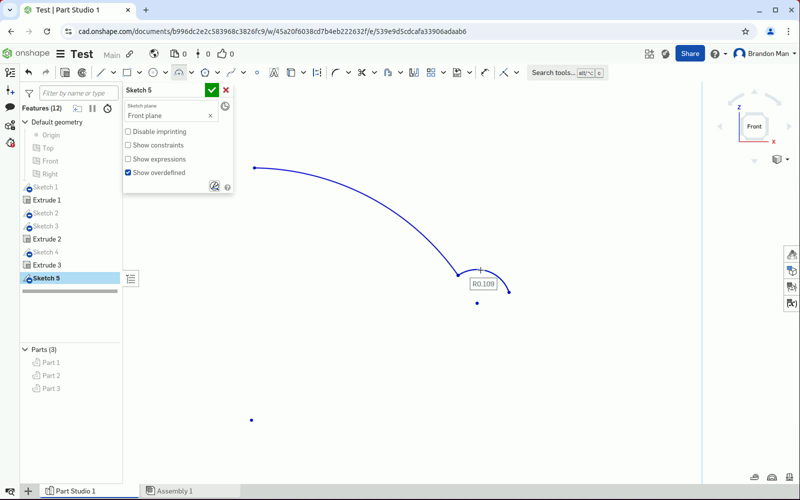
scroll(-6)
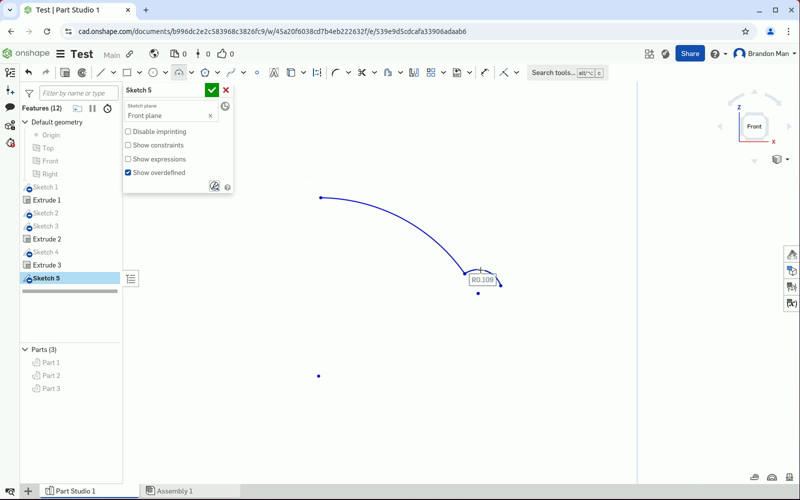
scroll(-6)
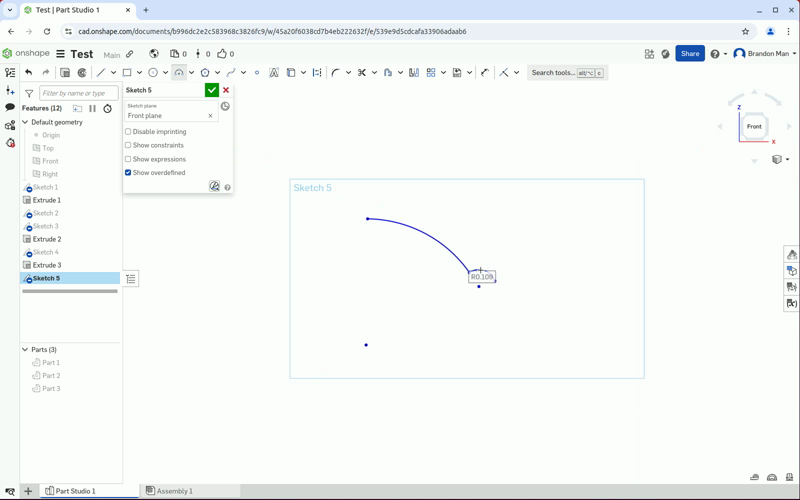
scroll(-6)
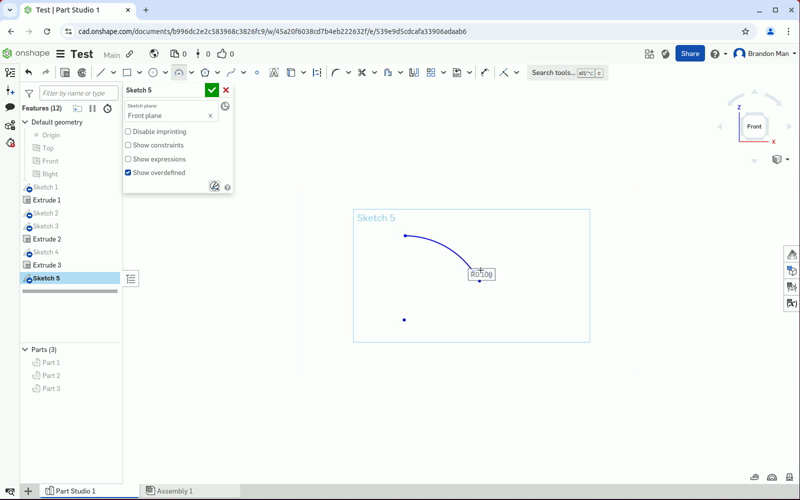
scroll(-6)
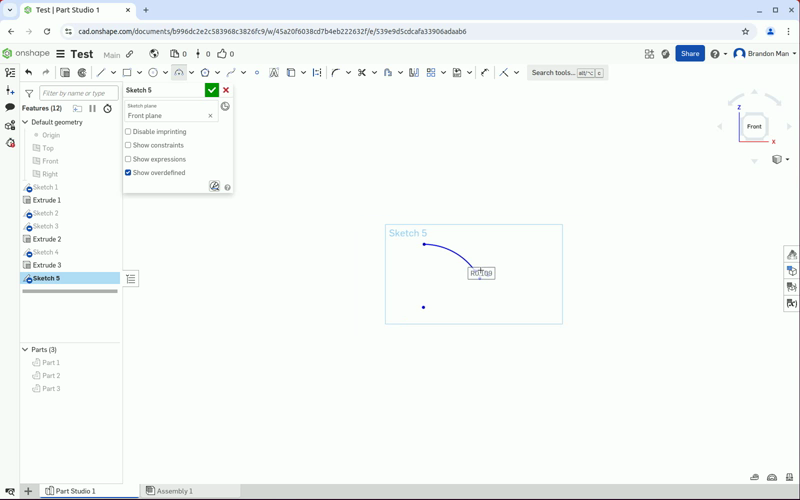
scroll(-6)
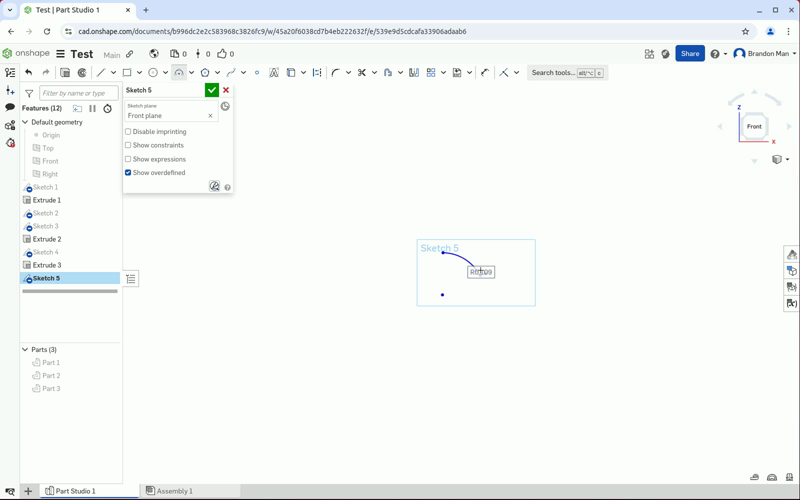
scroll(-6)
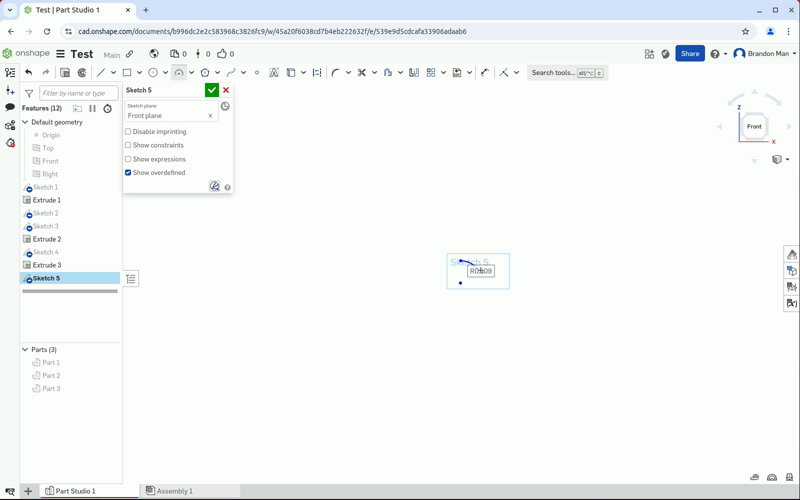
key_up(shift)
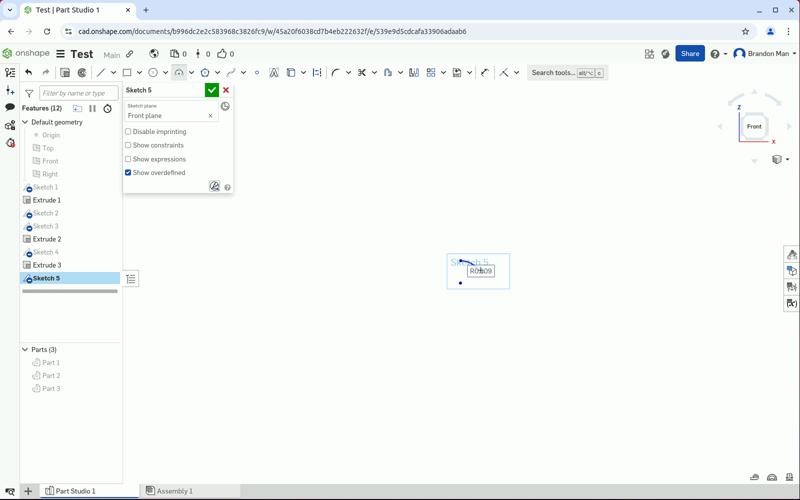
key(esc)
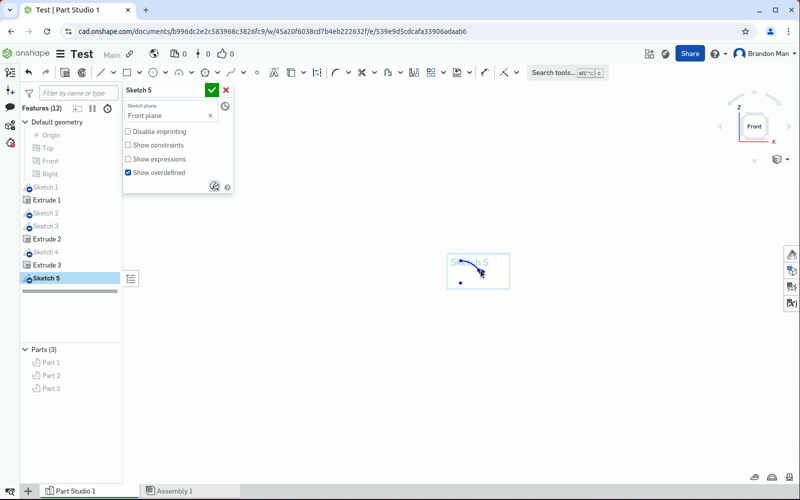
key(l)
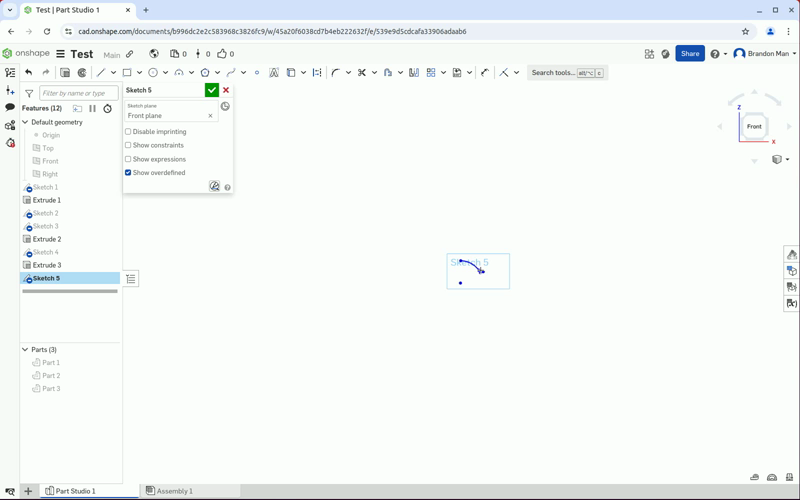
mouse_move(483, 271)
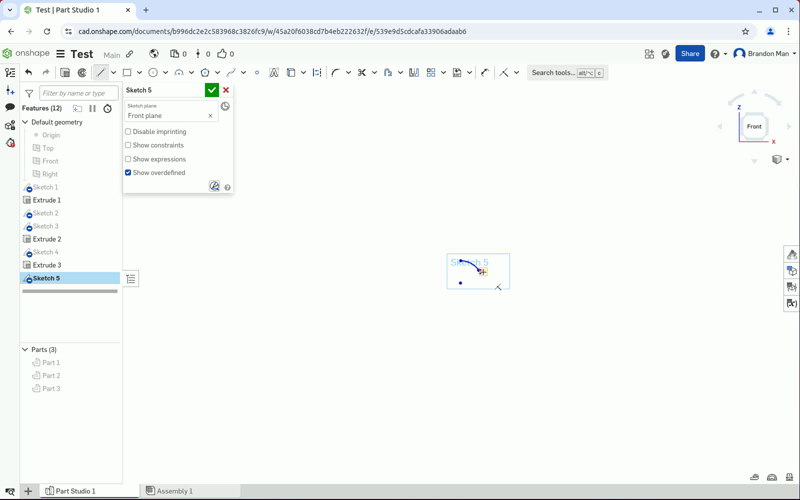
scroll(6)
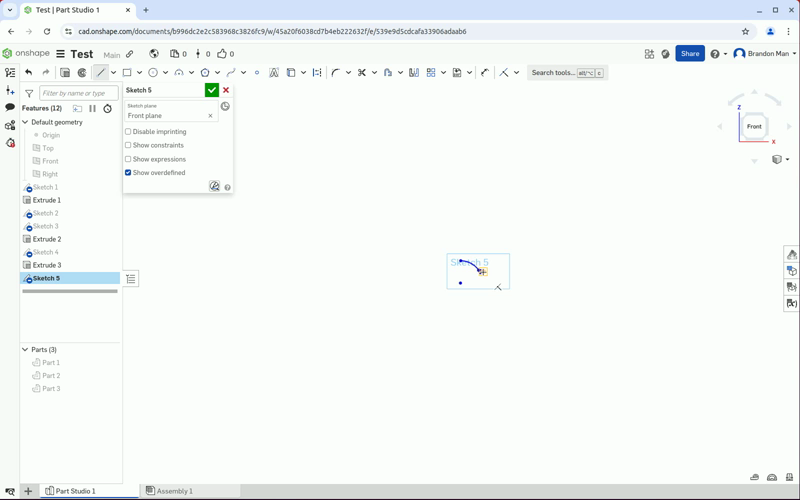
scroll(6)
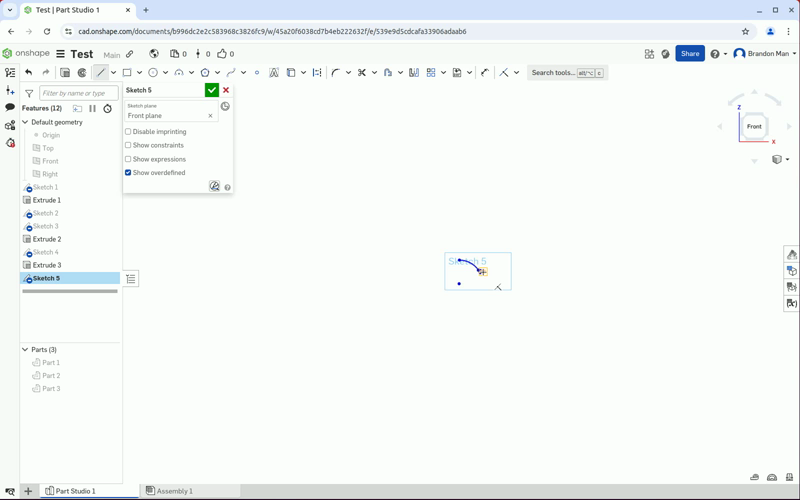
scroll(6)
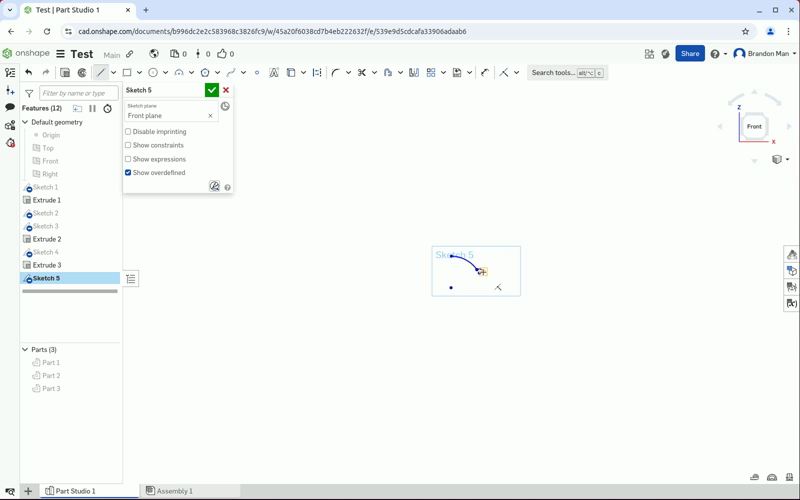
scroll(6)
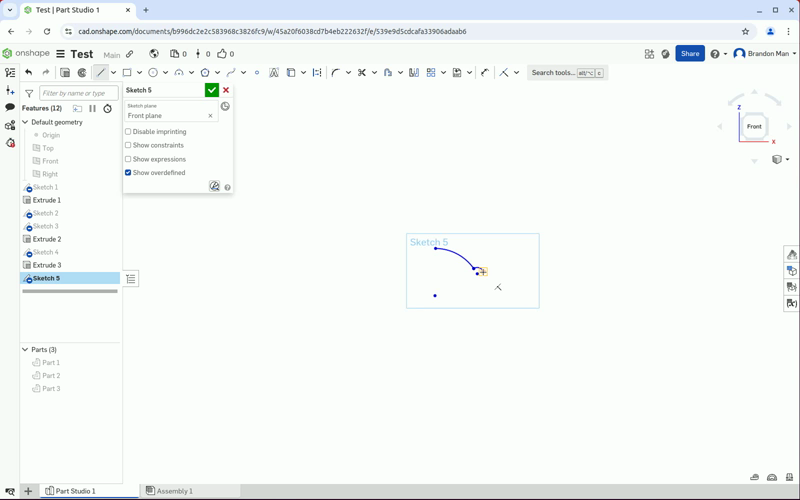
scroll(6)
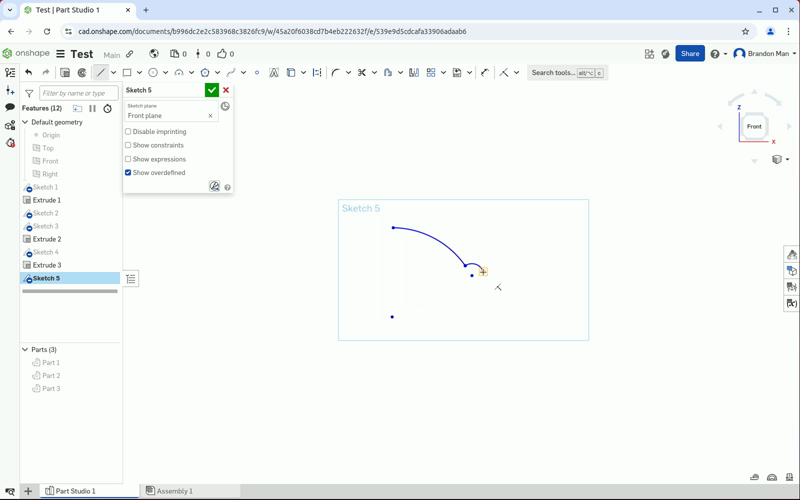
scroll(6)
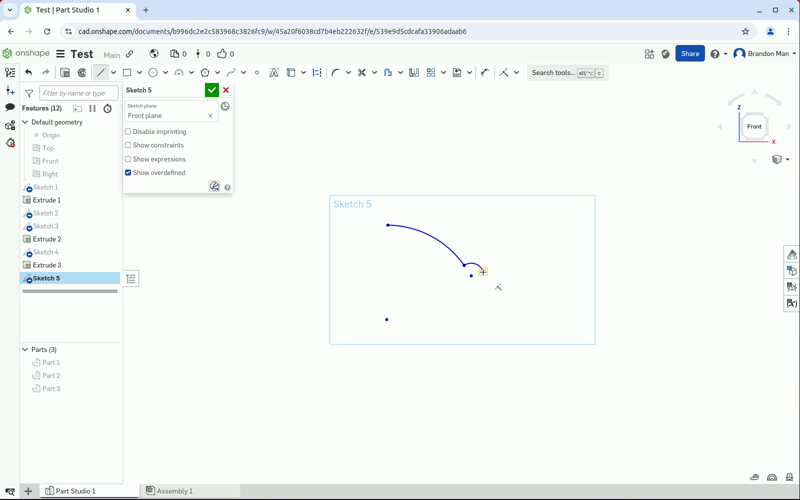
scroll(6)
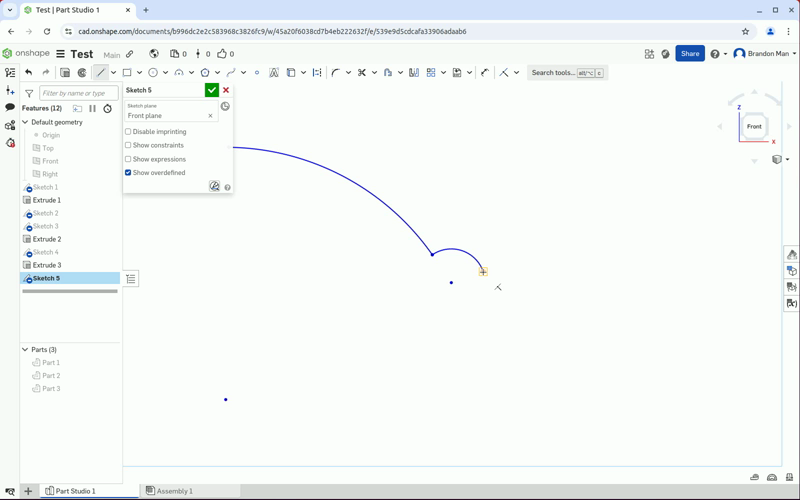
click(483, 271)
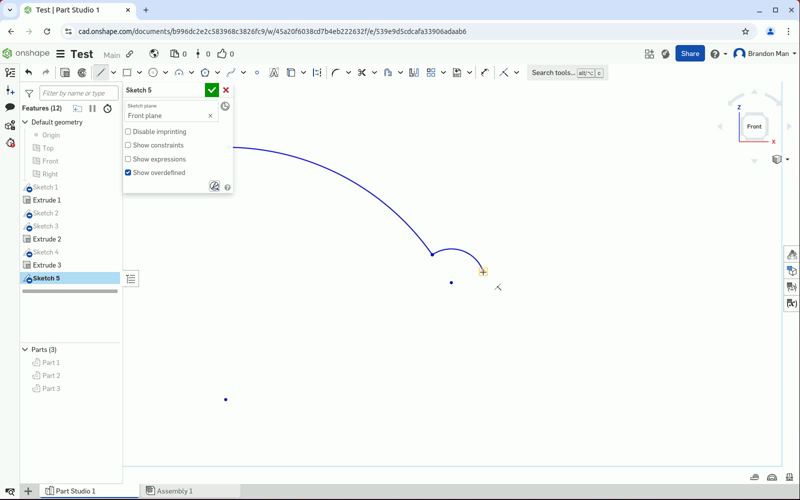
scroll(-6)
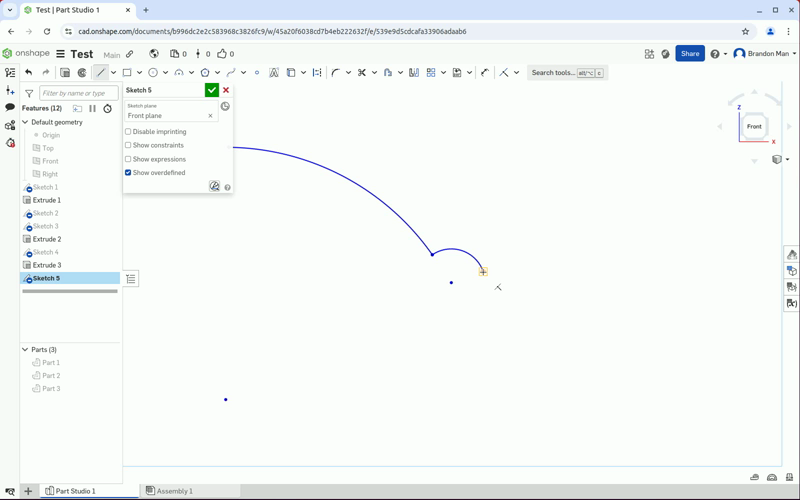
scroll(-6)
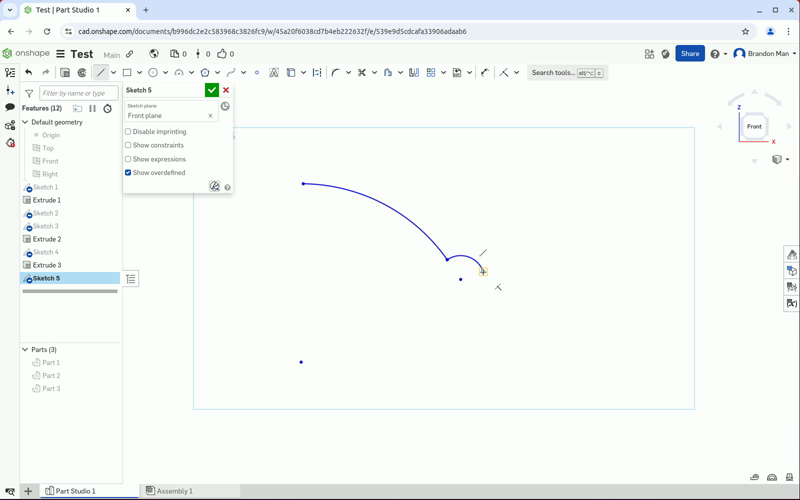
scroll(-6)
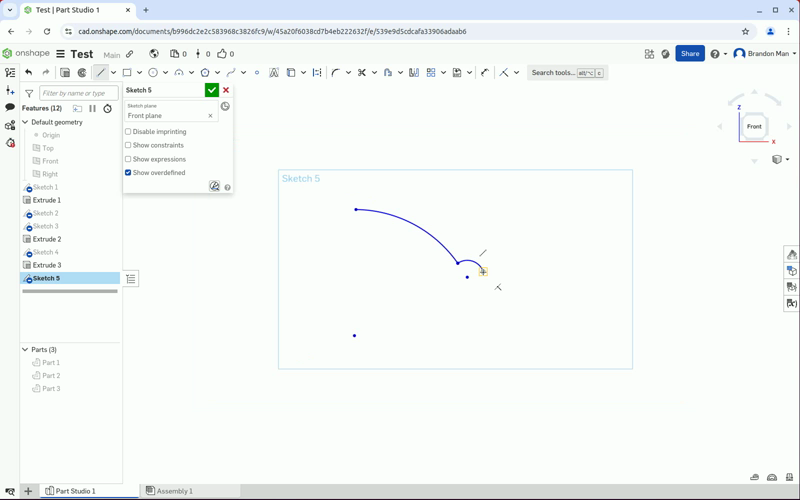
scroll(-6)
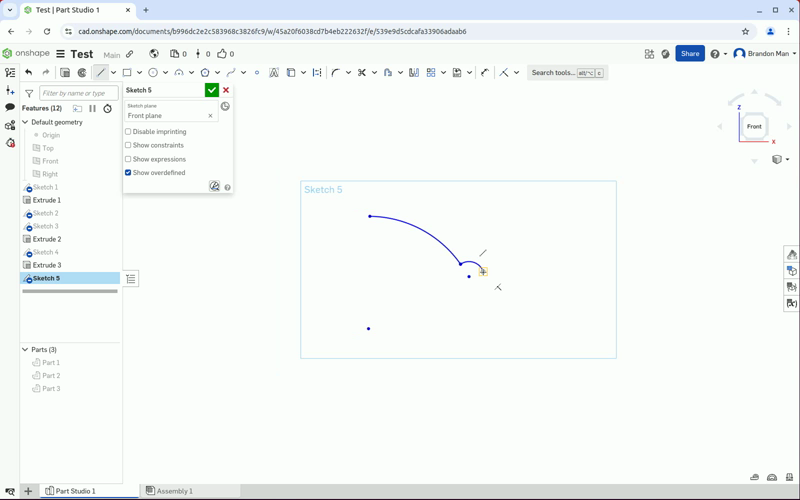
scroll(-6)
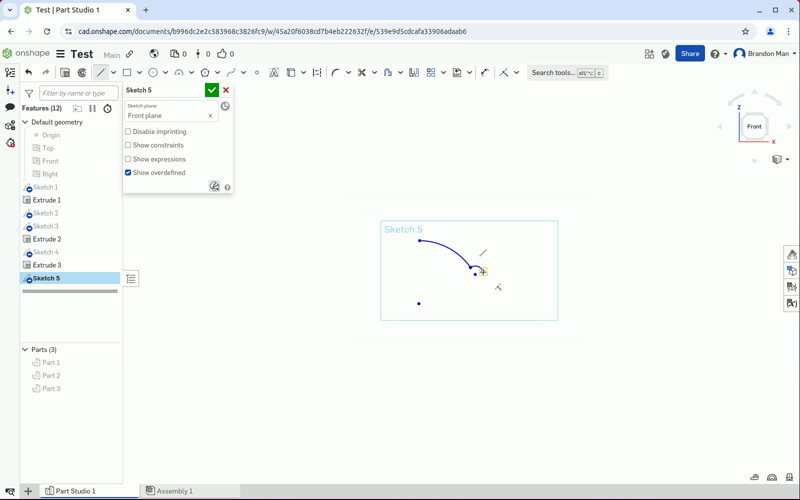
scroll(-6)
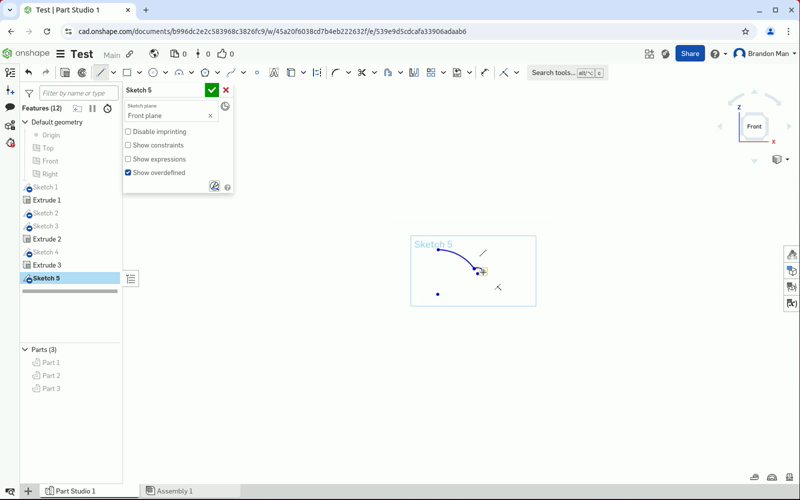
scroll(-6)
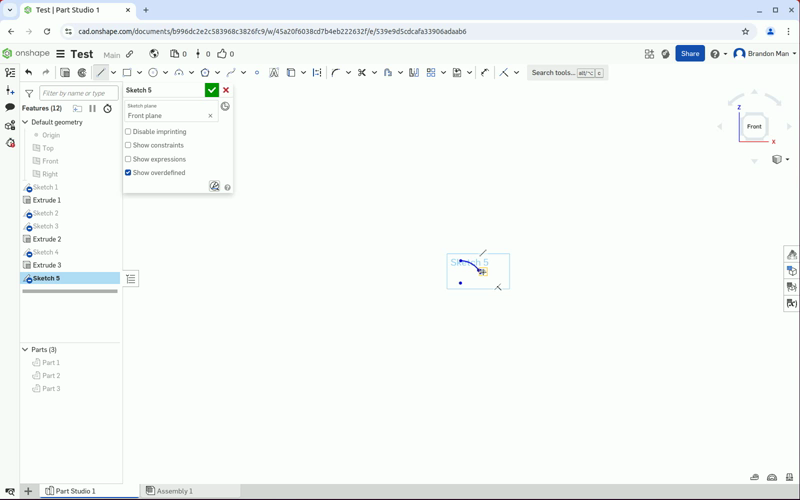
key_down(shift)
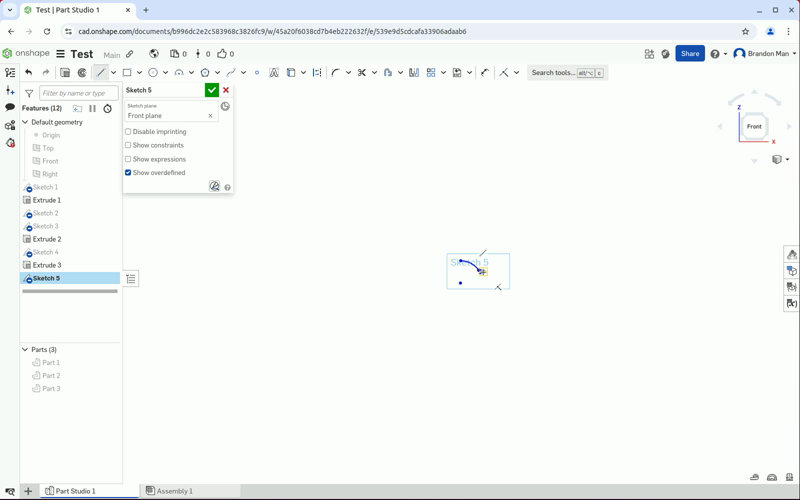
mouse_move(543, 271)
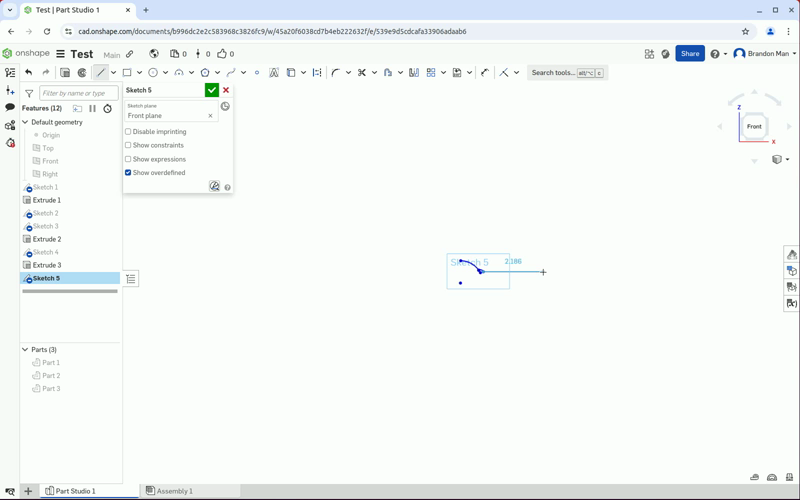
click(543, 271)
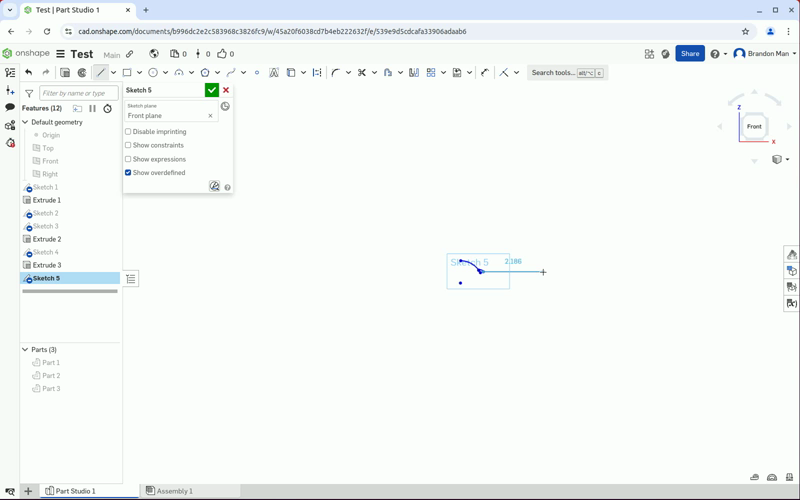
key_up(shift)
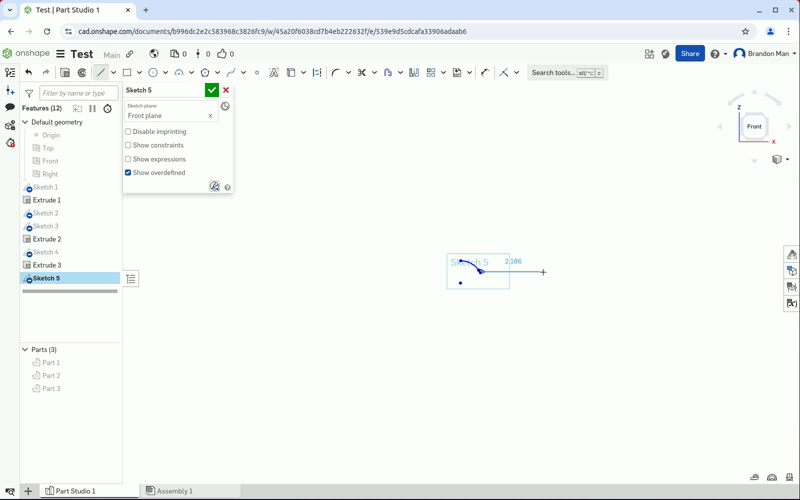
key(esc)
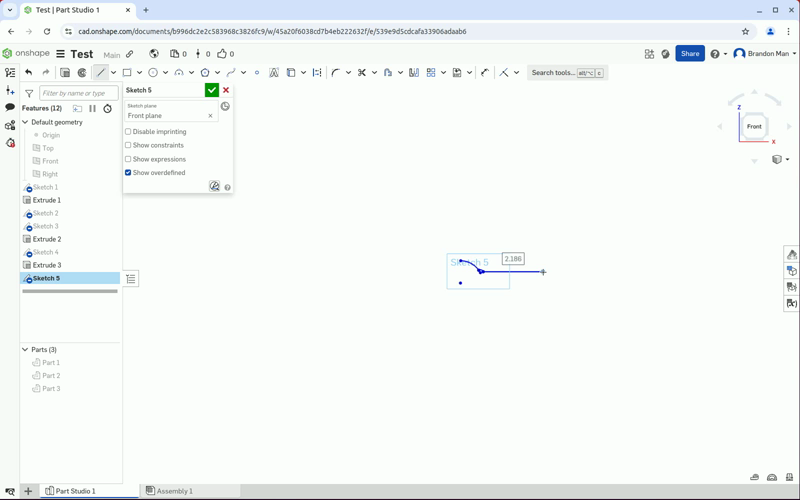
key(a)
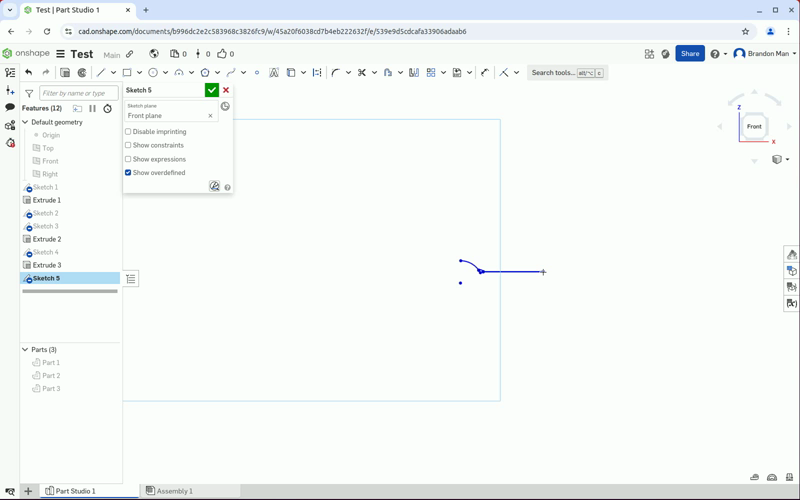
mouse_move(543, 271)
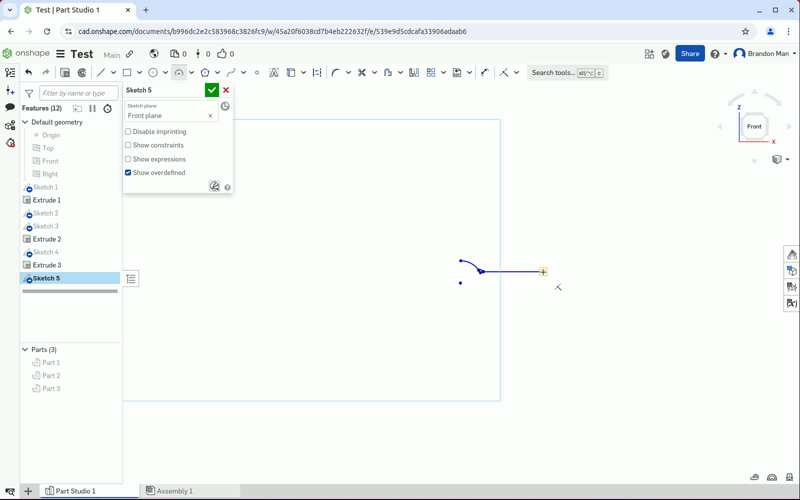
click(543, 271)
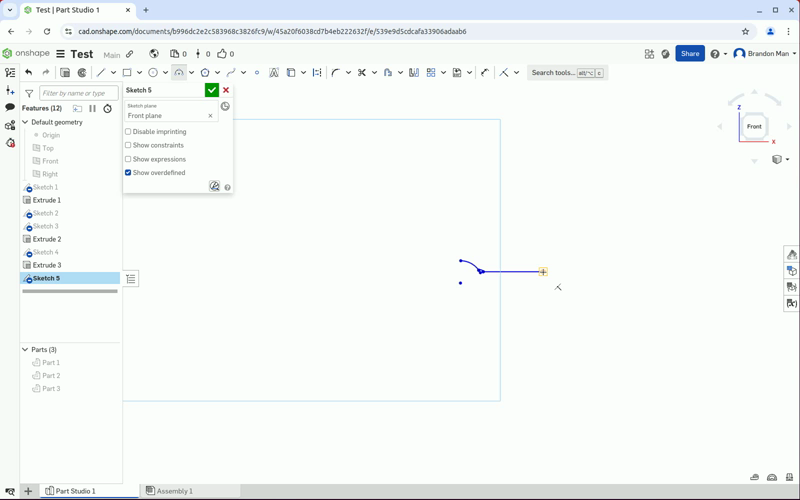
key_down(shift)
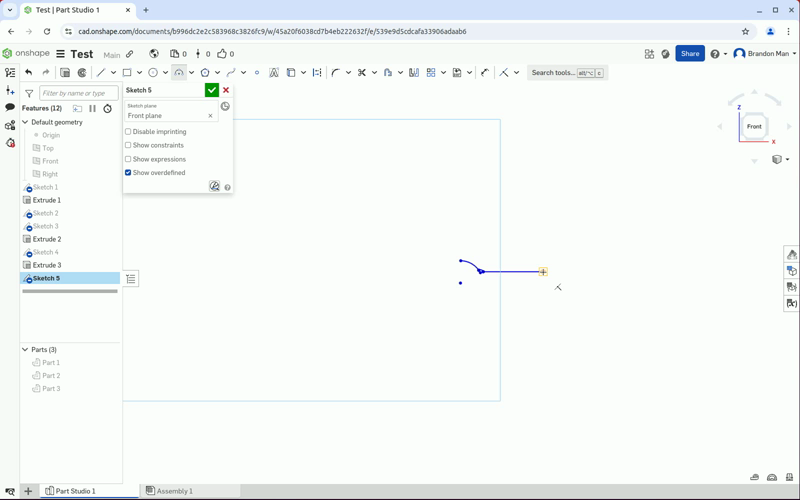
mouse_move(549, 265)
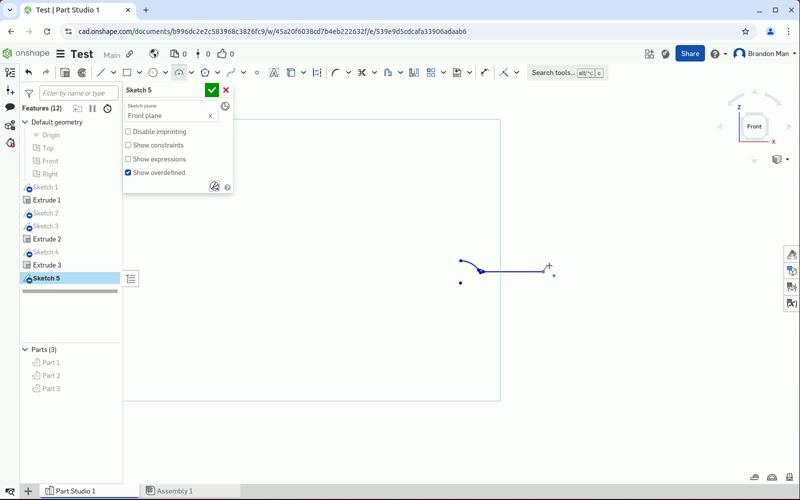
click(549, 265)
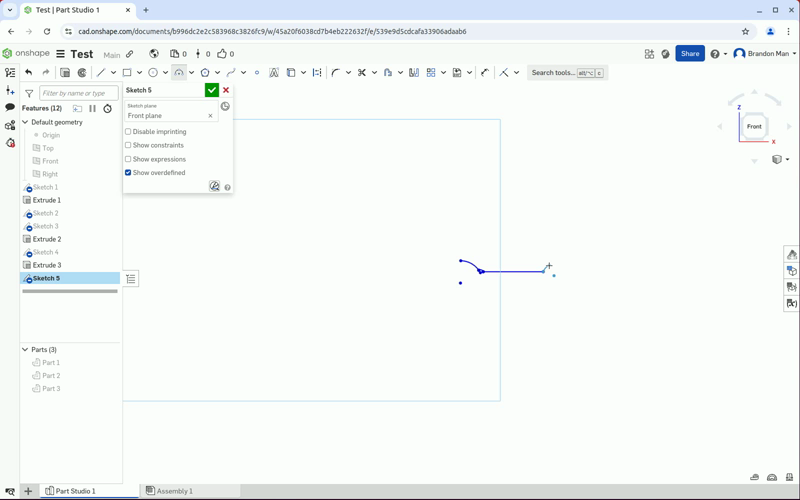
mouse_move(547, 270)
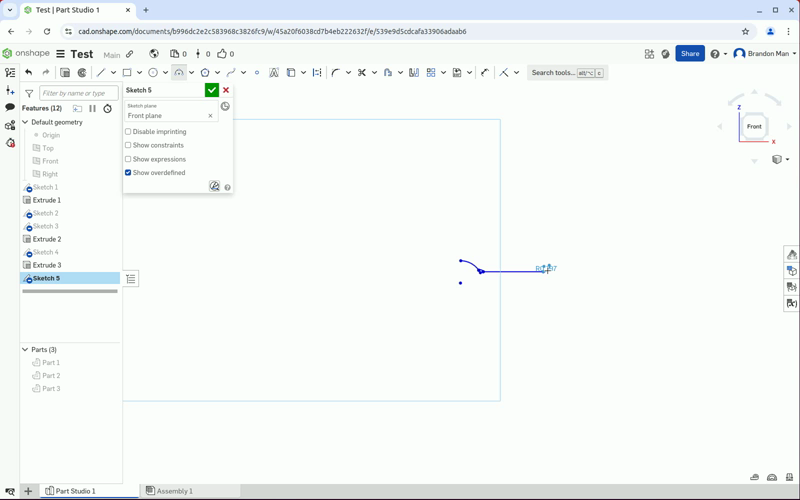
click(547, 270)
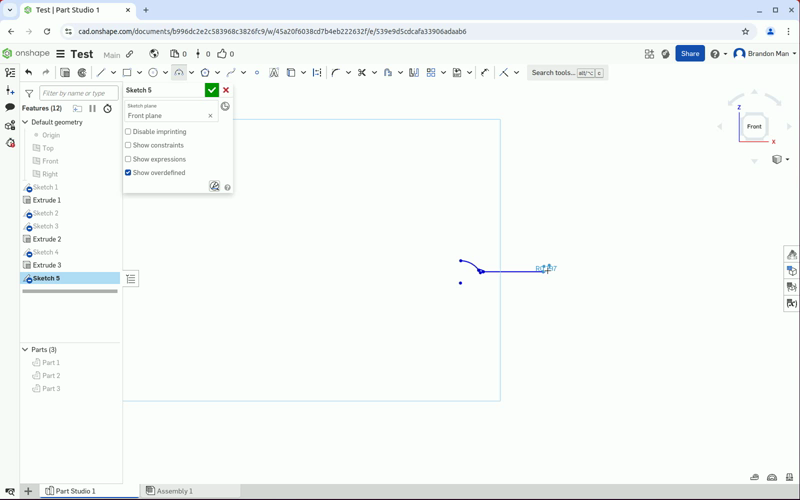
key_up(shift)
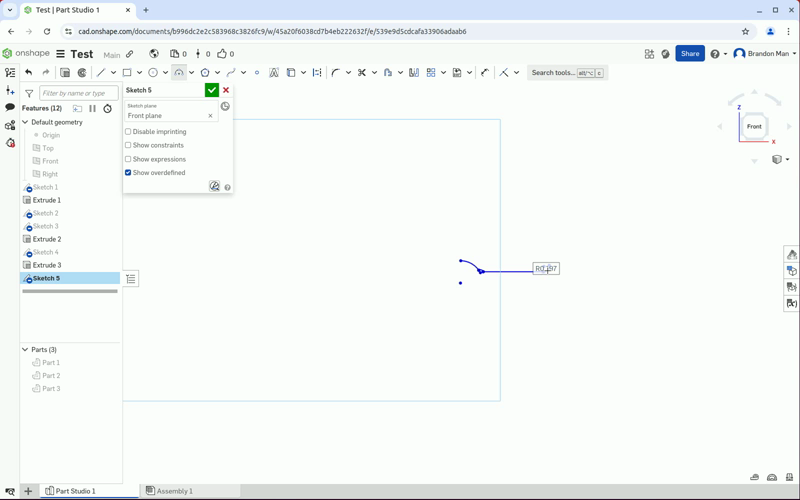
mouse_move(549, 265)
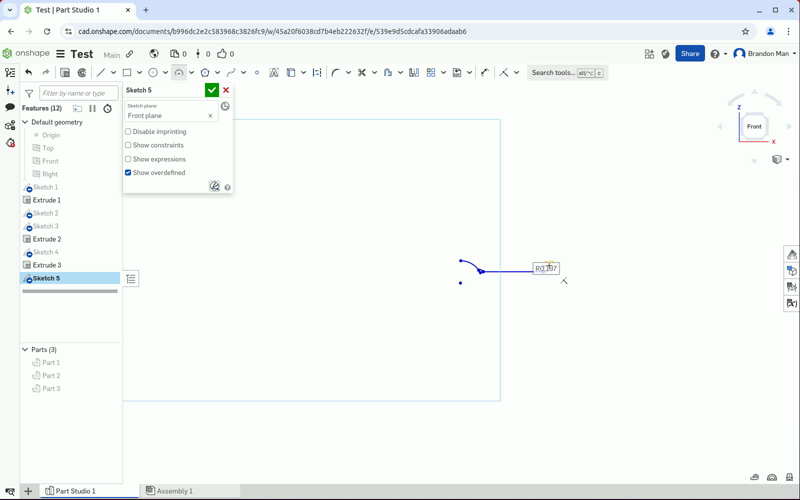
click(549, 265)
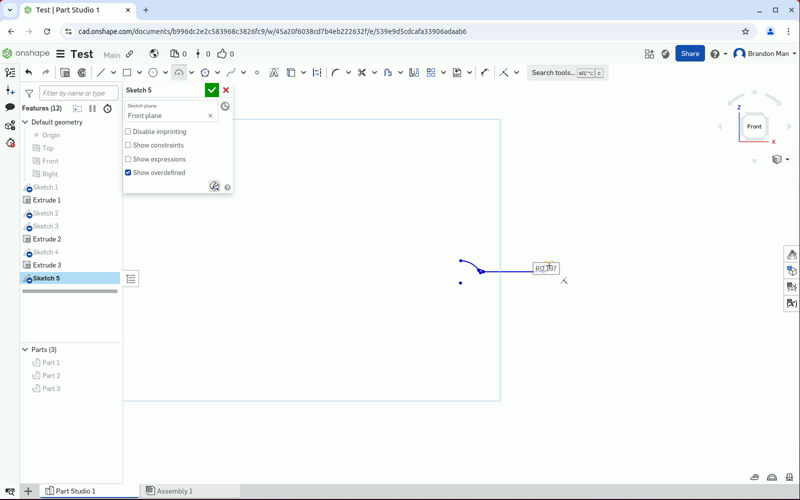
key_down(shift)
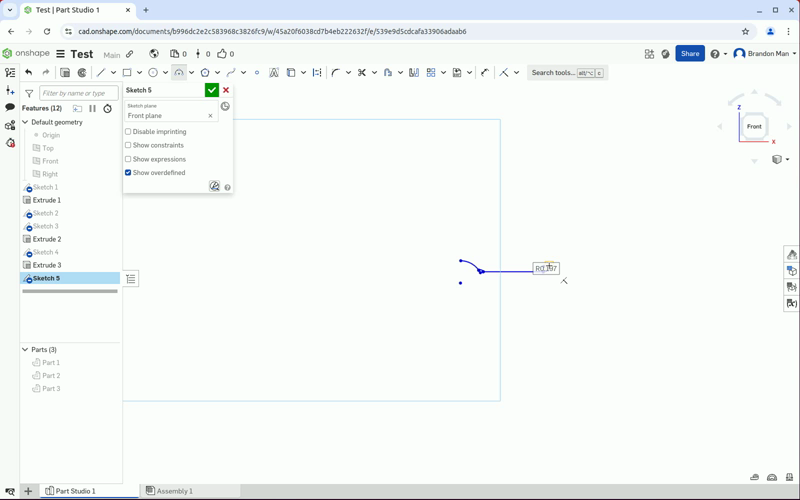
mouse_move(541, 243)
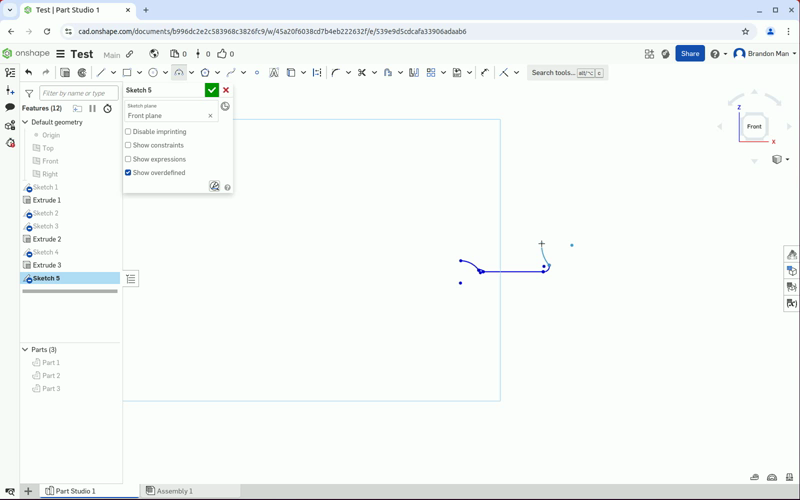
click(541, 243)
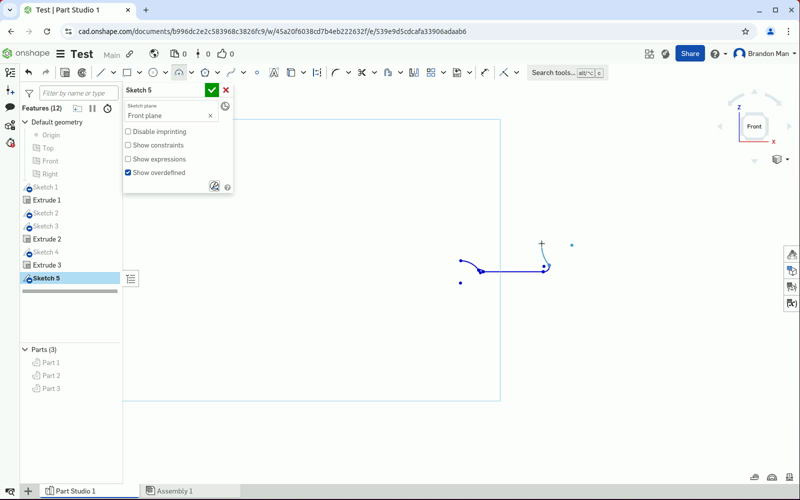
mouse_move(546, 254)
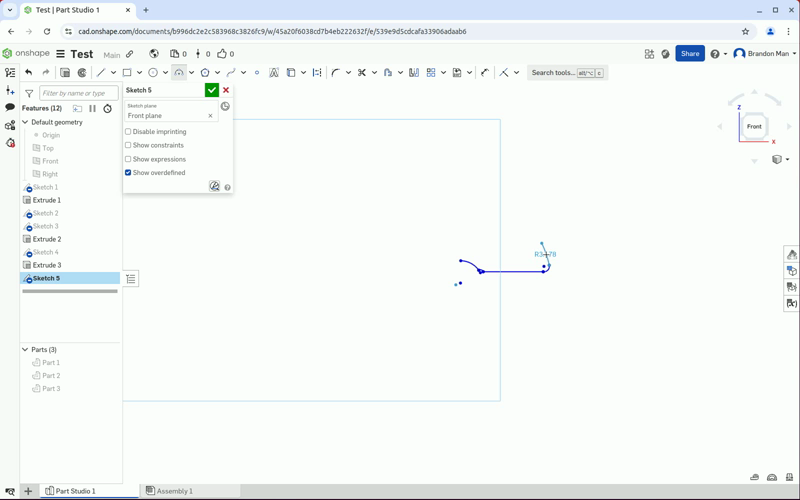
click(546, 254)
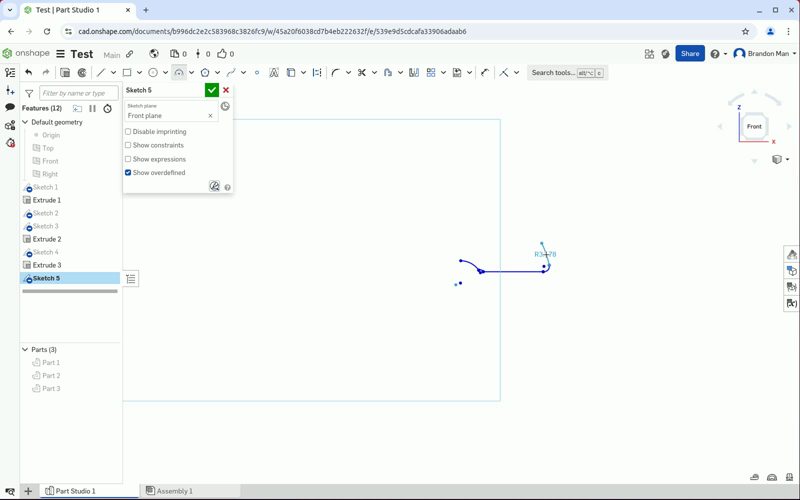
key_up(shift)
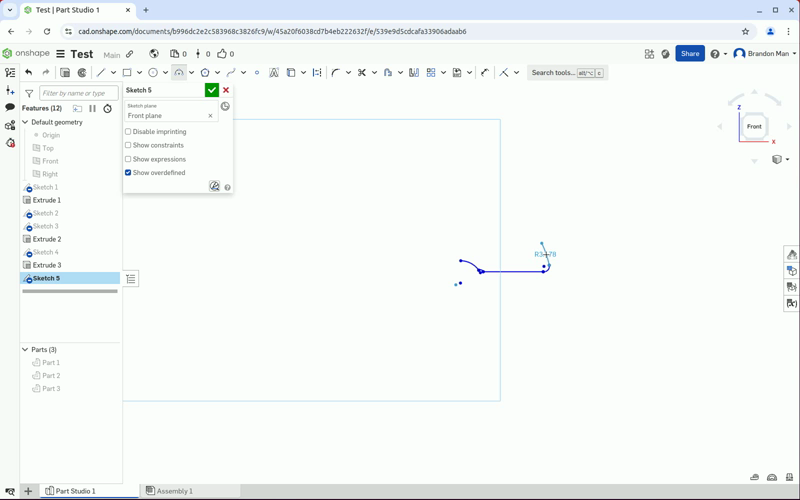
mouse_move(541, 243)
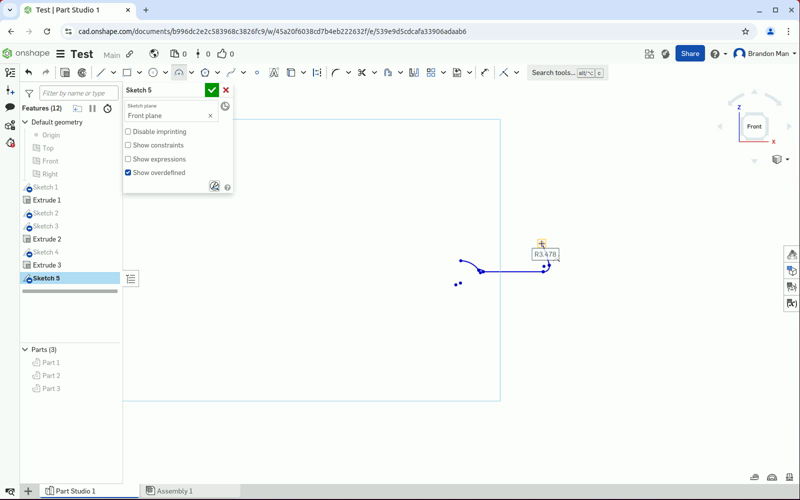
click(541, 243)
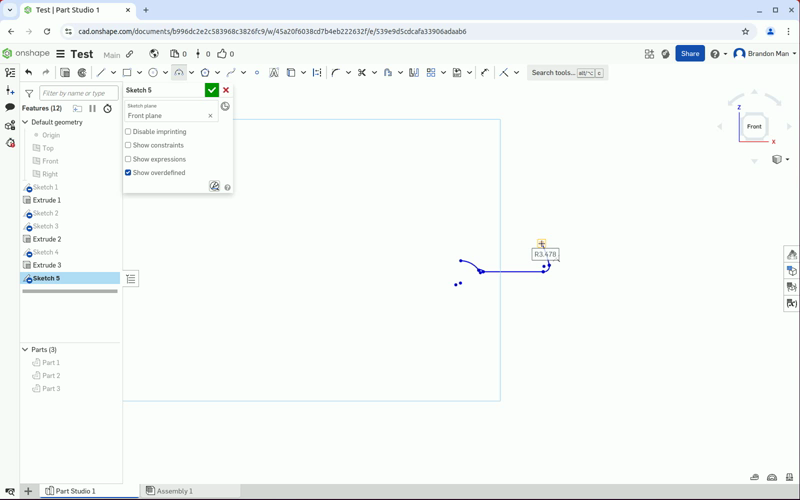
key_down(shift)
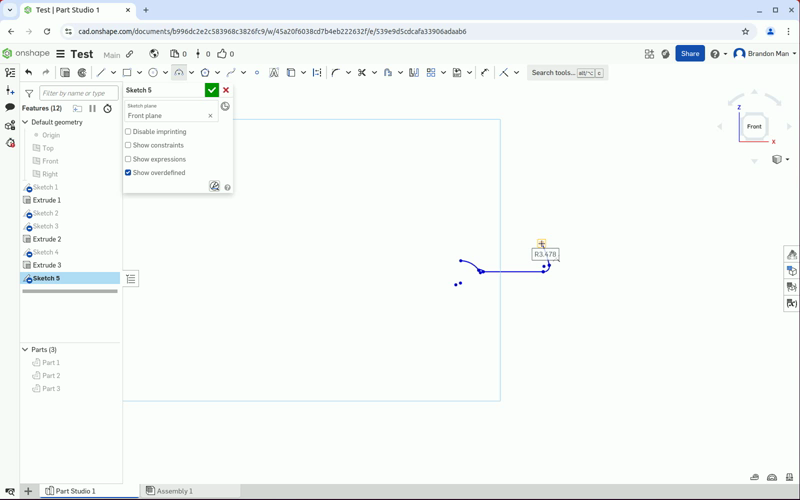
mouse_move(540, 240)
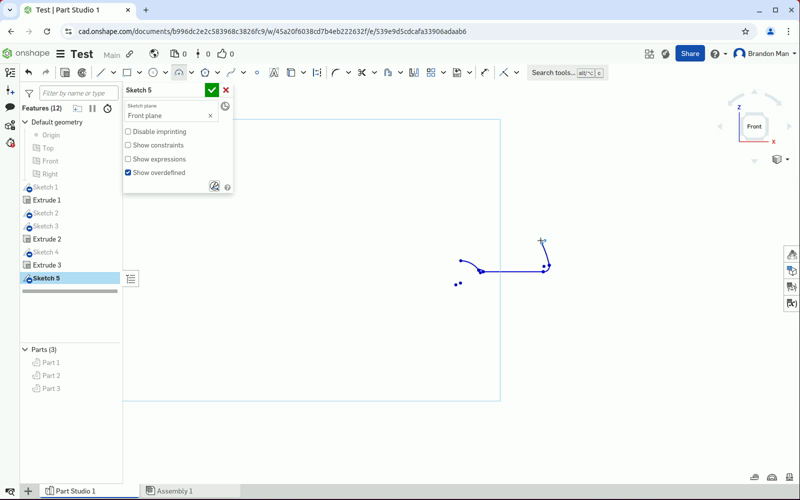
scroll(6)
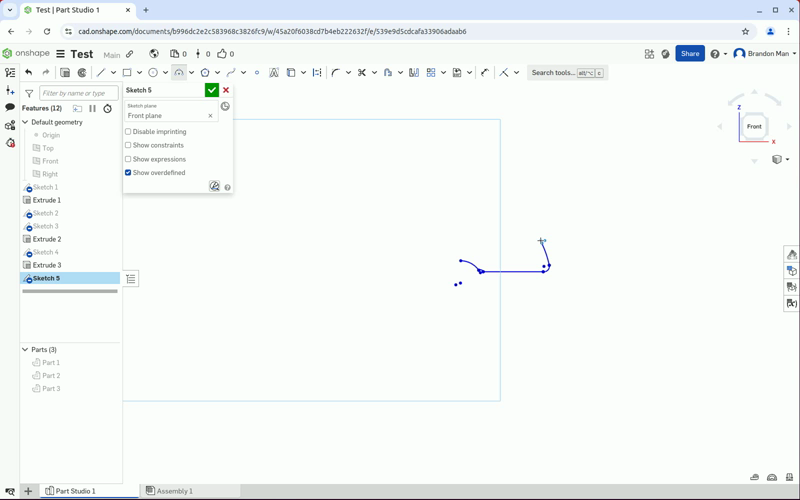
scroll(6)
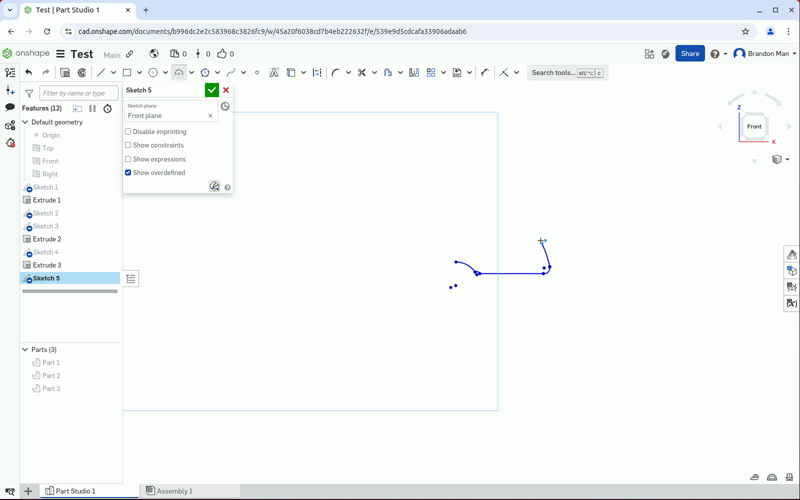
scroll(6)
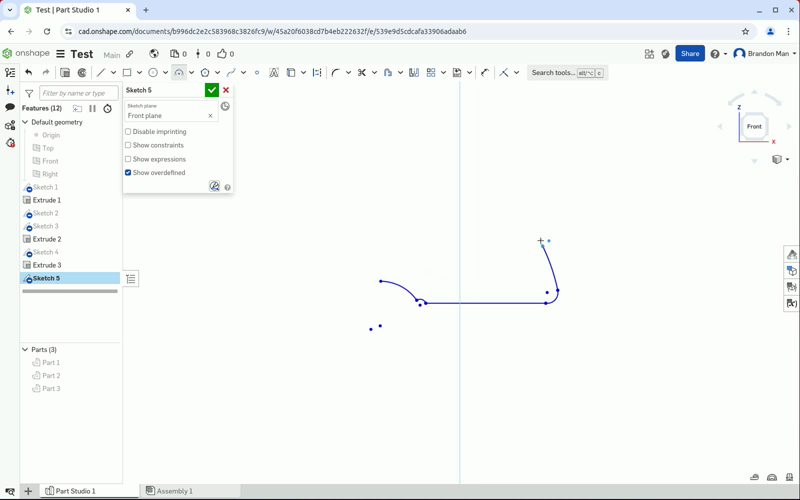
scroll(6)
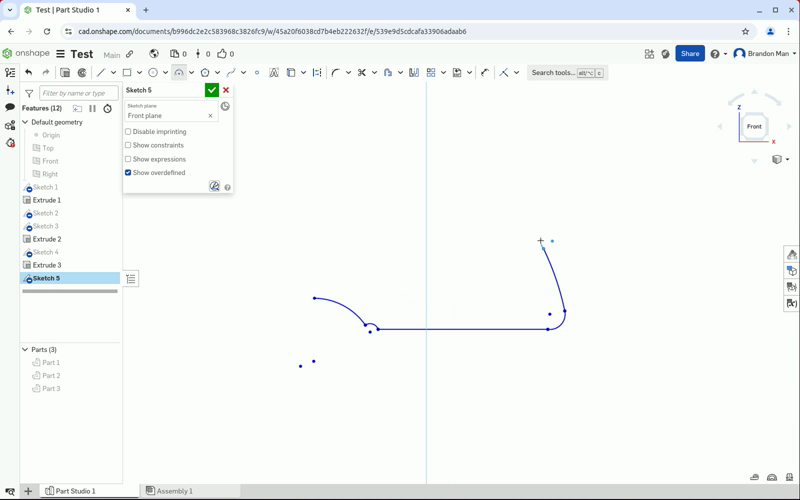
scroll(6)
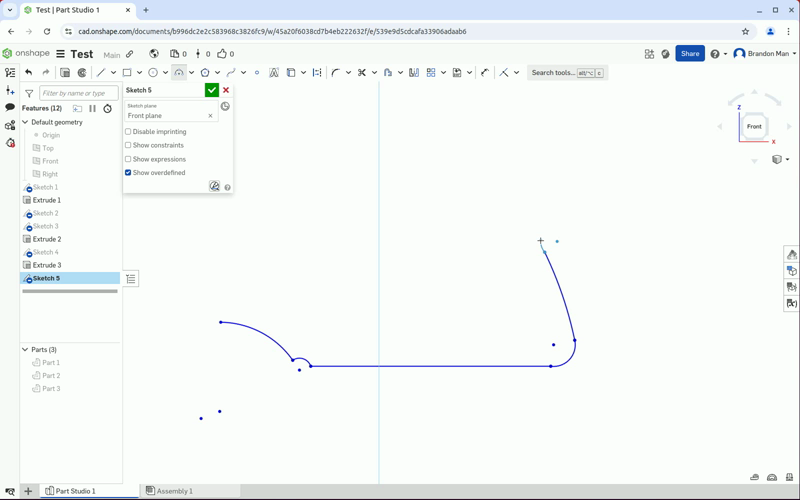
scroll(6)
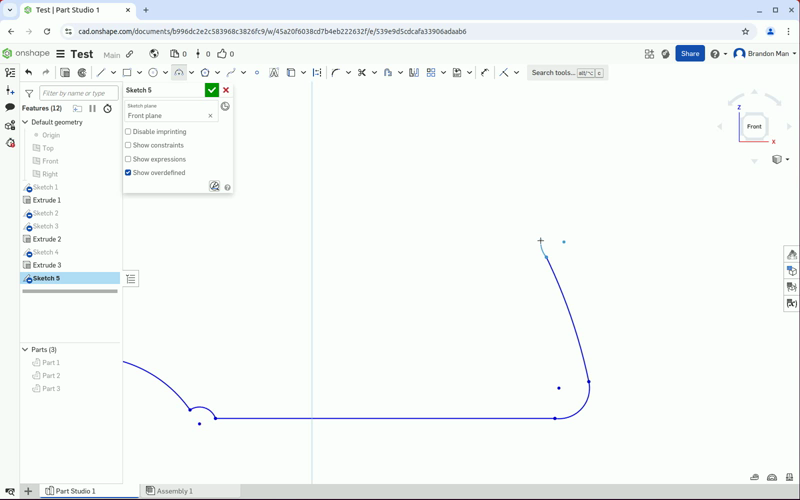
scroll(6)
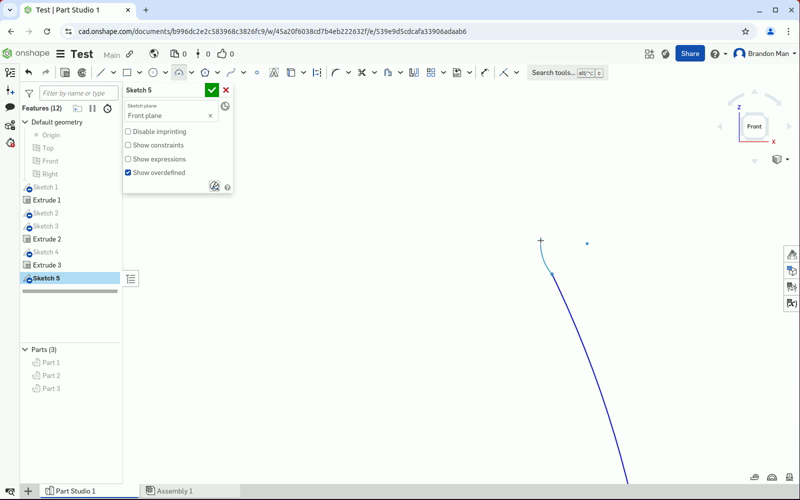
click(540, 240)
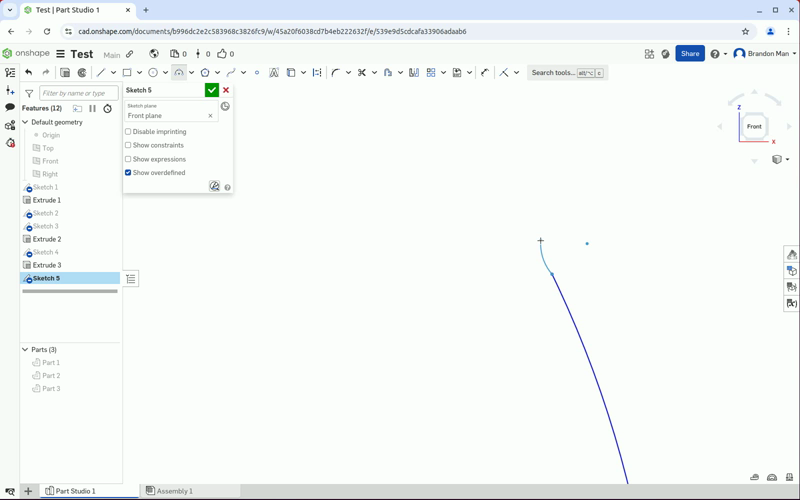
scroll(-6)
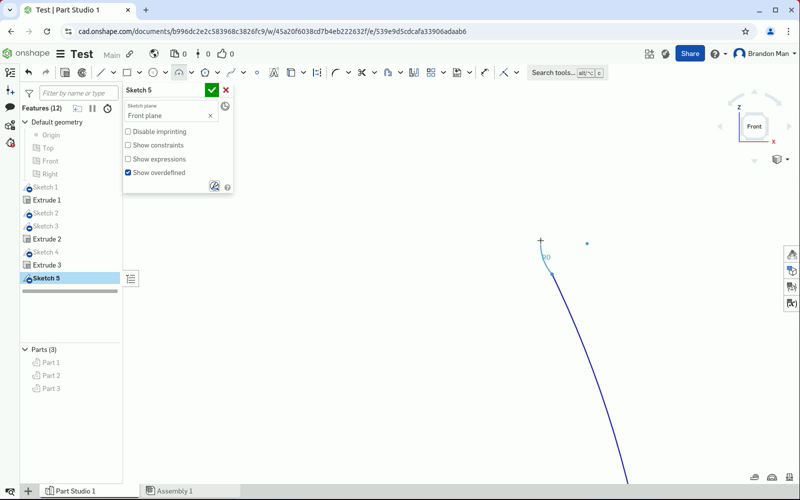
scroll(-6)
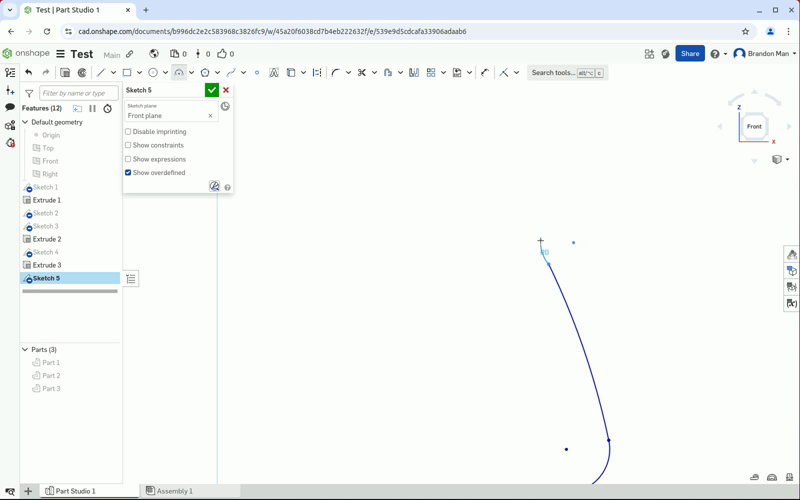
scroll(-6)
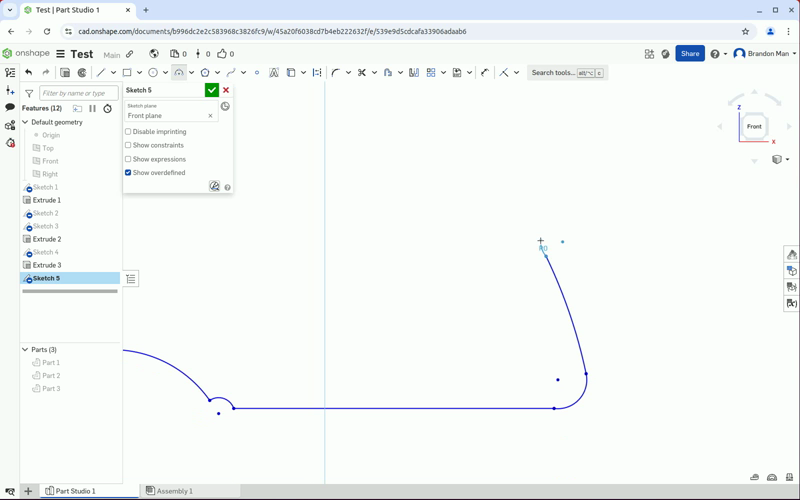
scroll(-6)
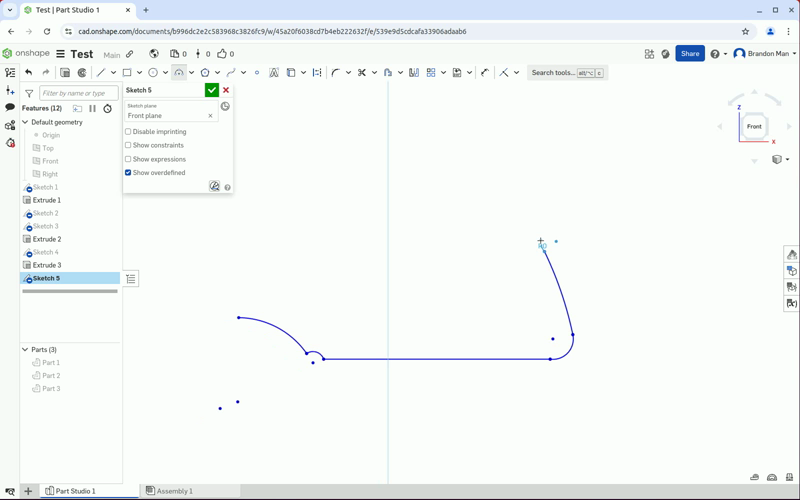
scroll(-6)
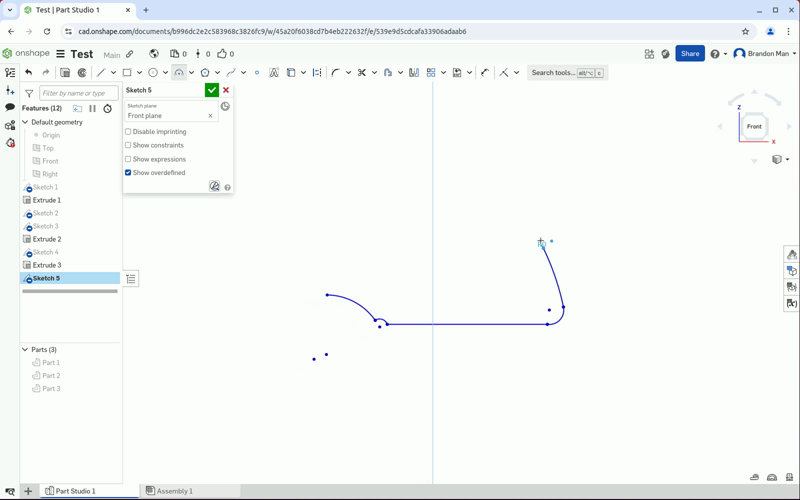
scroll(-6)
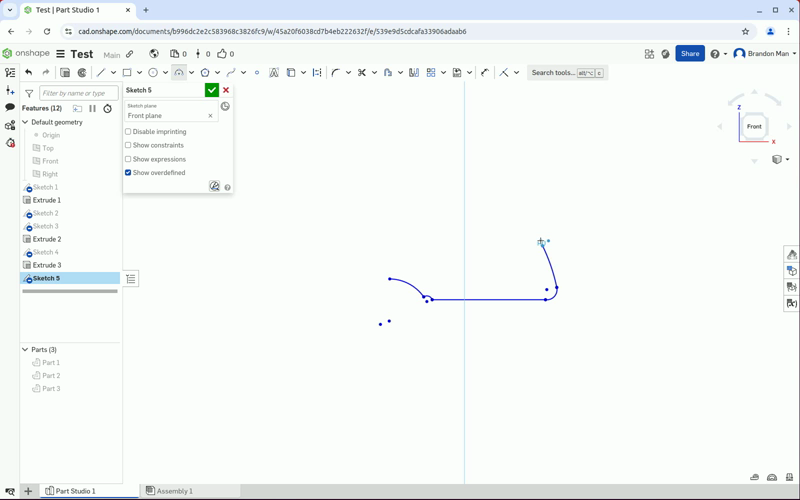
scroll(-6)
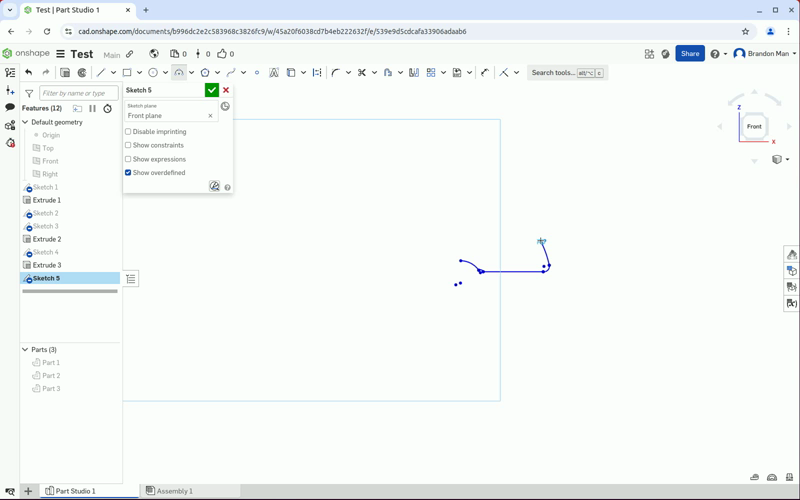
mouse_move(540, 241)
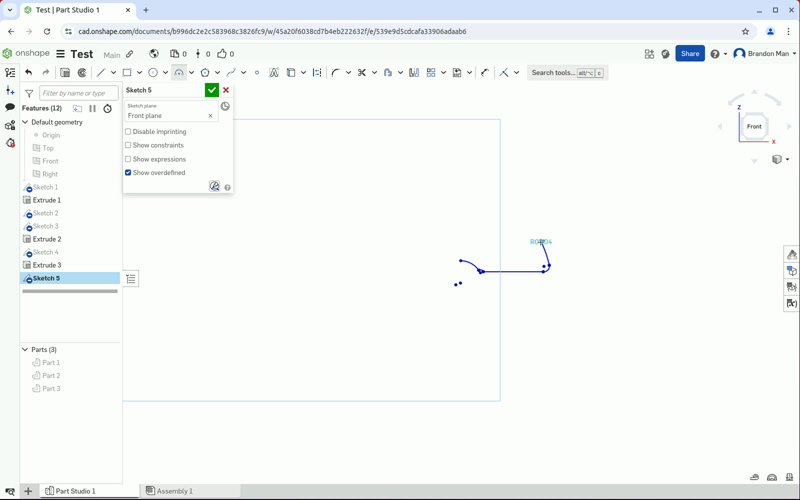
scroll(6)
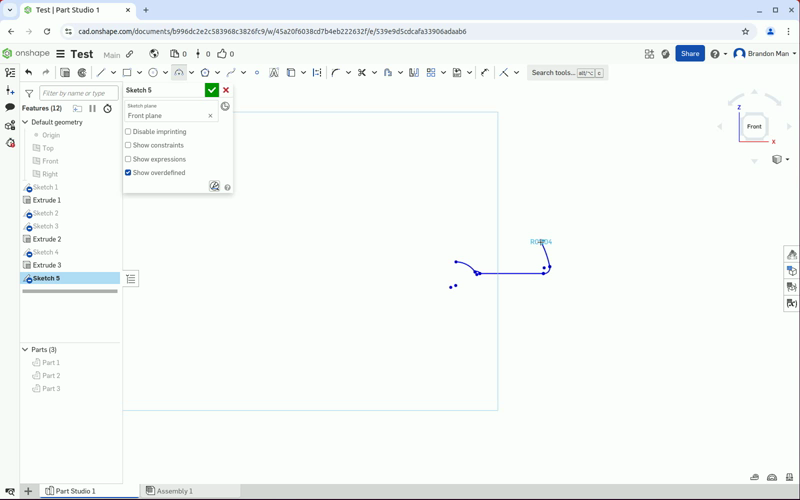
scroll(6)
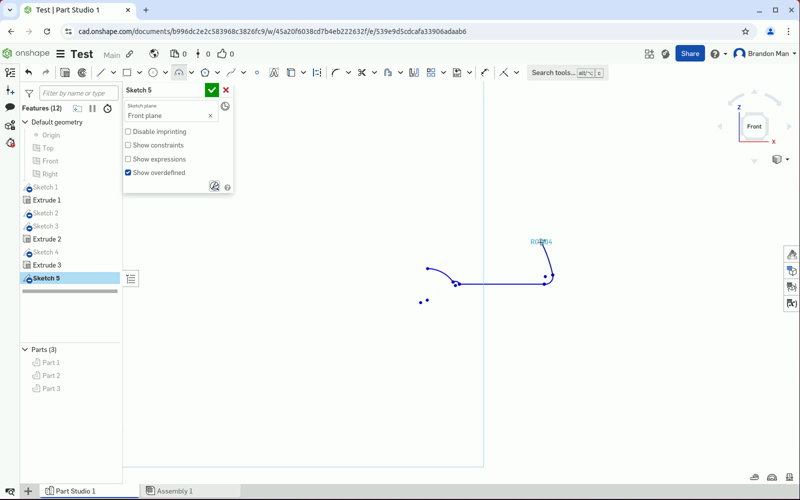
scroll(6)
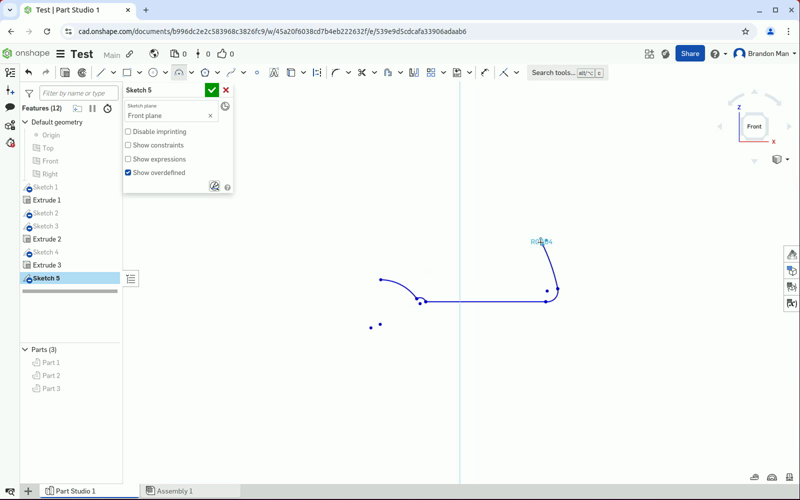
scroll(6)
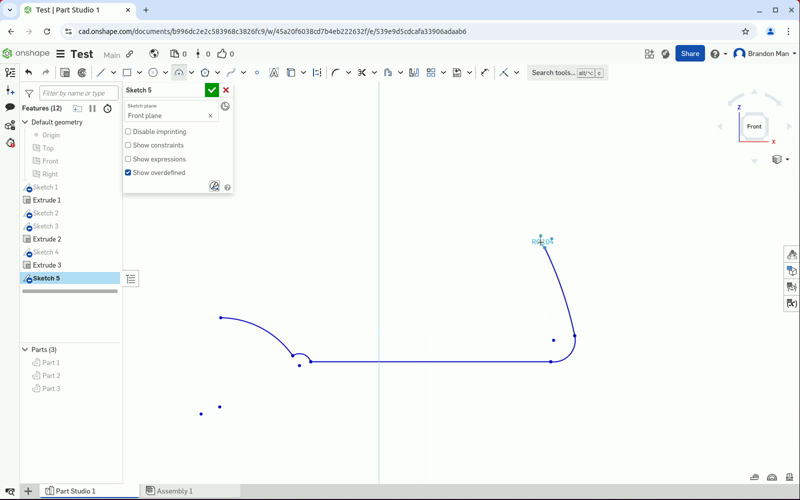
scroll(6)
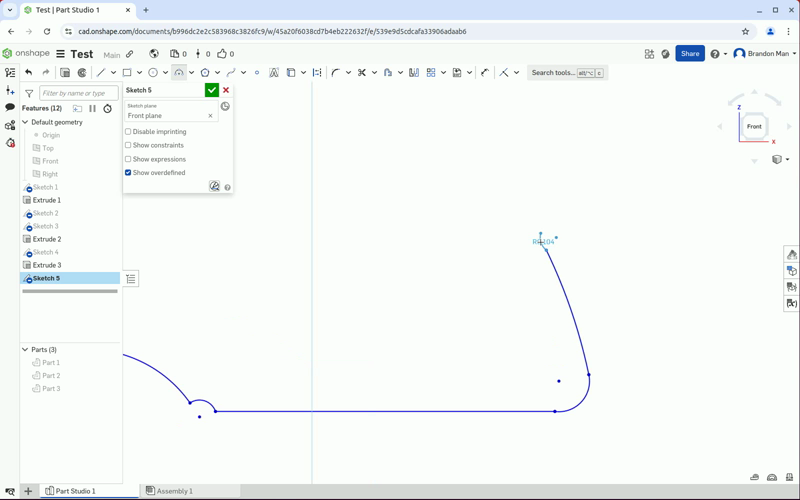
scroll(6)
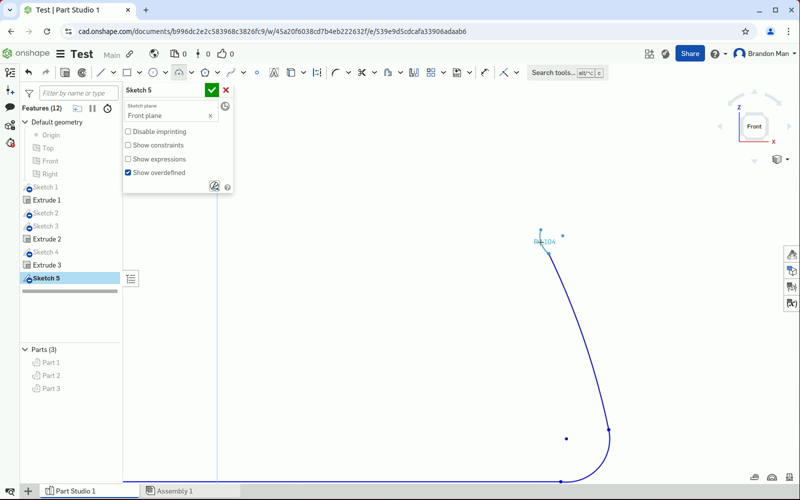
scroll(6)
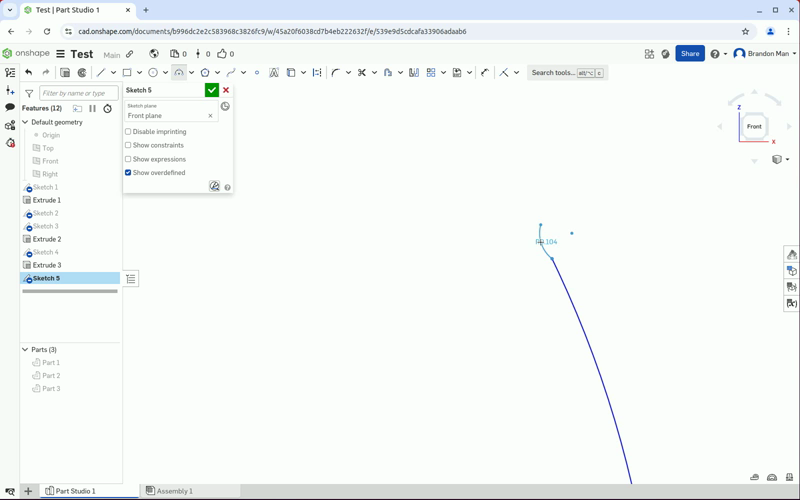
click(540, 241)
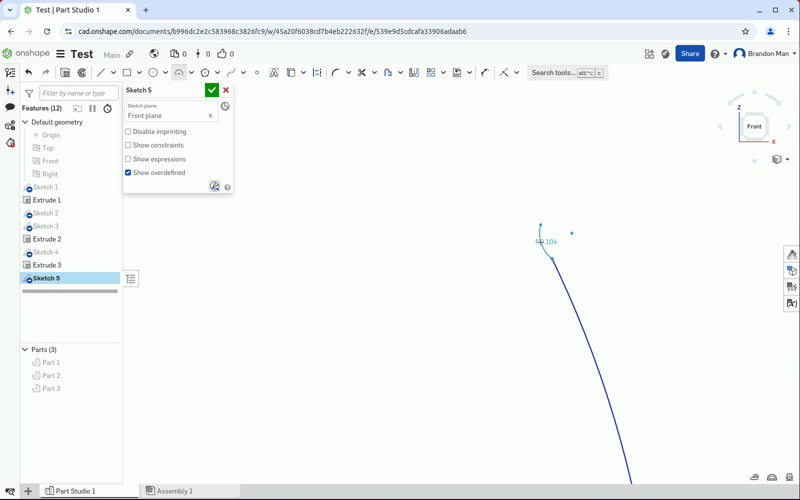
scroll(-6)
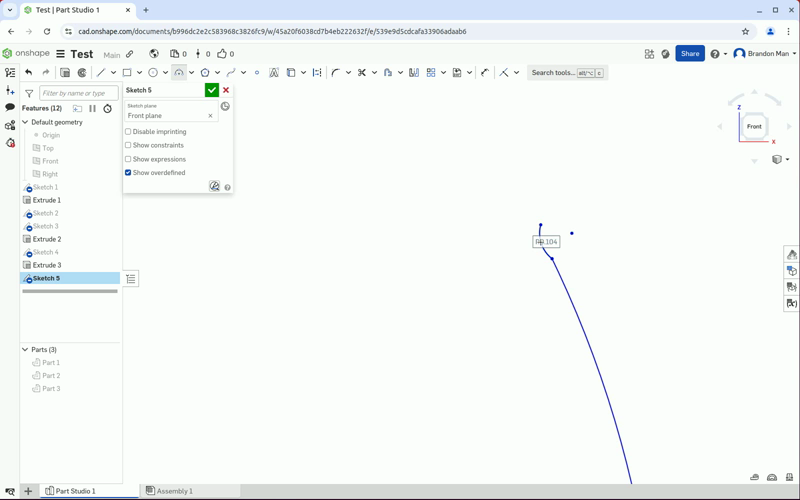
scroll(-6)
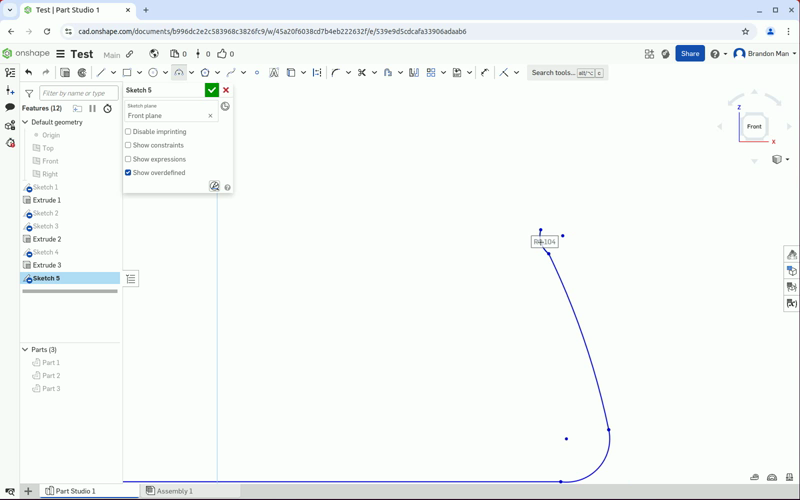
scroll(-6)
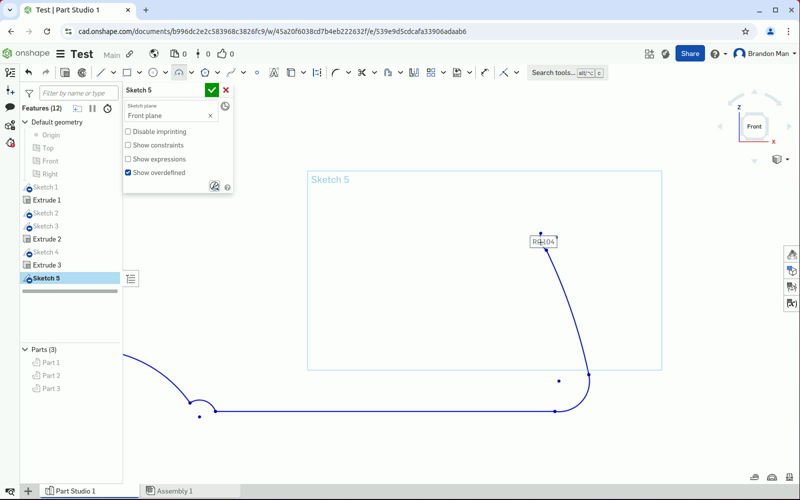
scroll(-6)
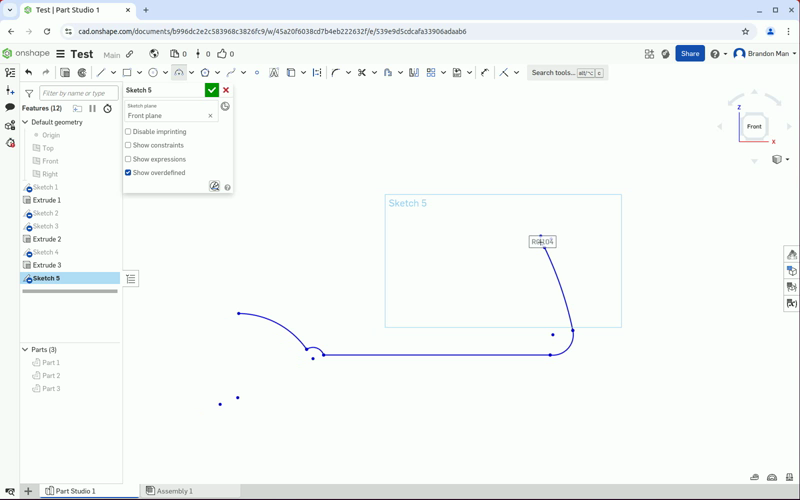
scroll(-6)
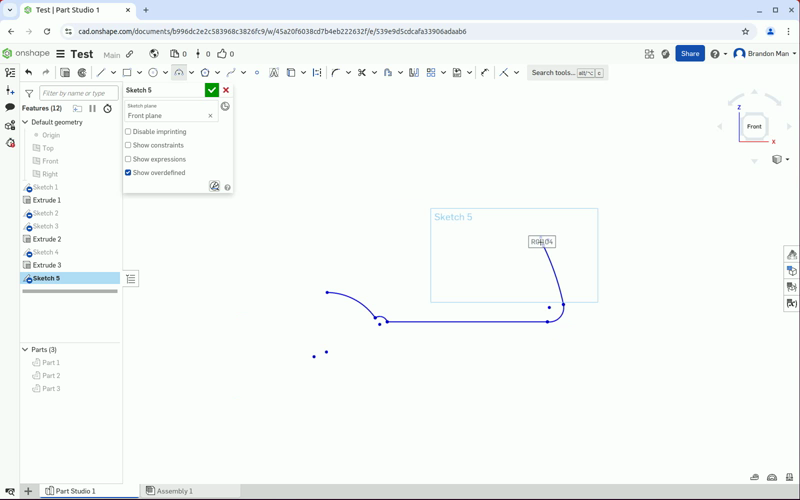
scroll(-6)
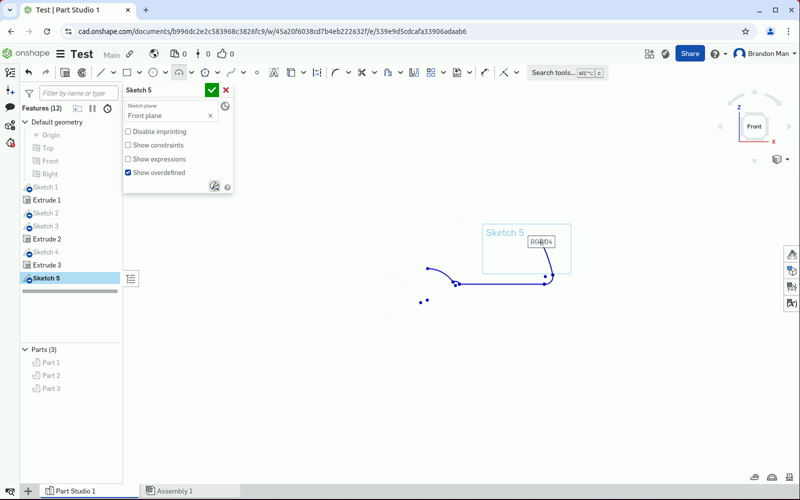
scroll(-6)
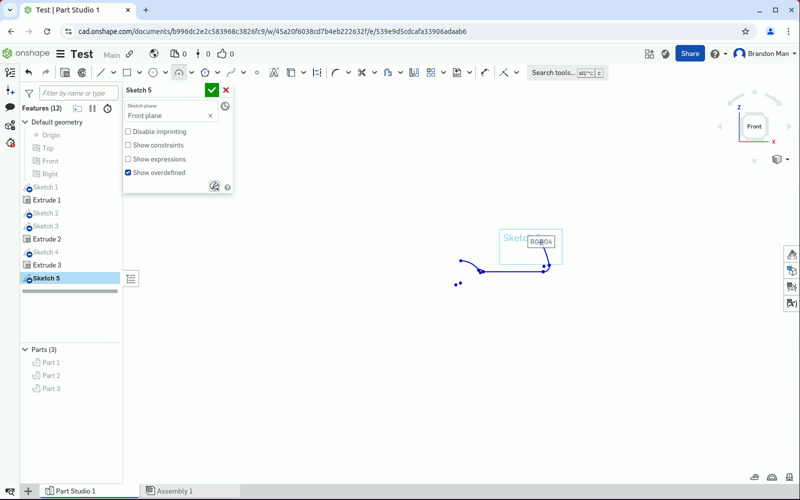
key_up(shift)
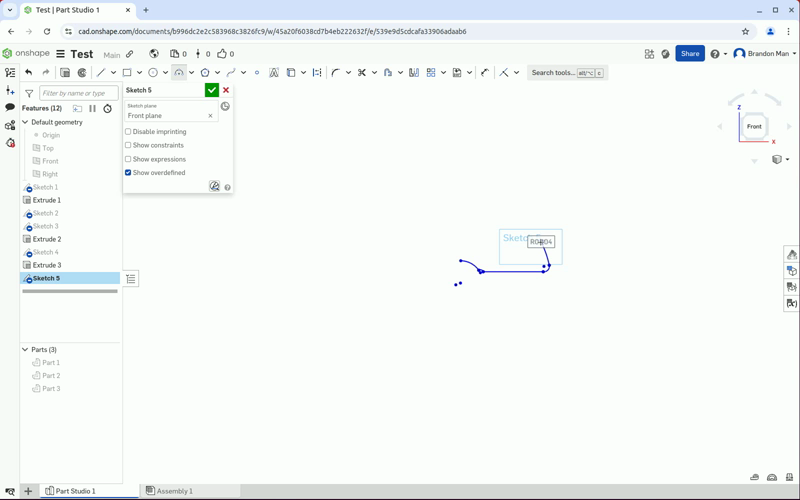
mouse_move(540, 240)
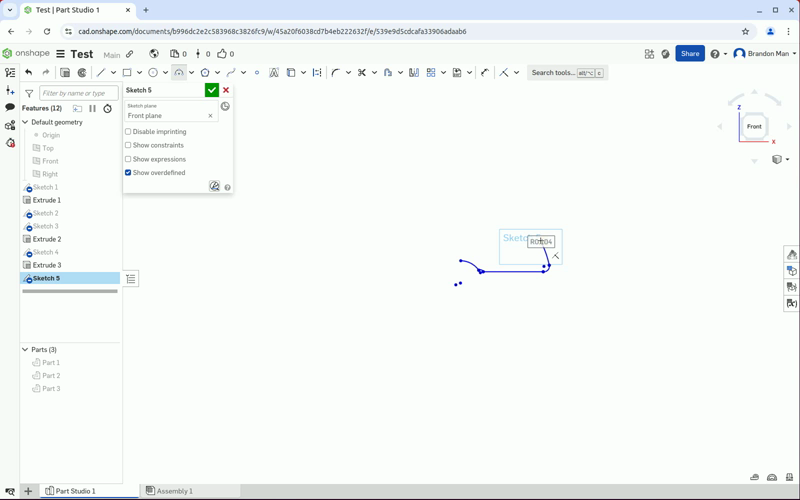
scroll(6)
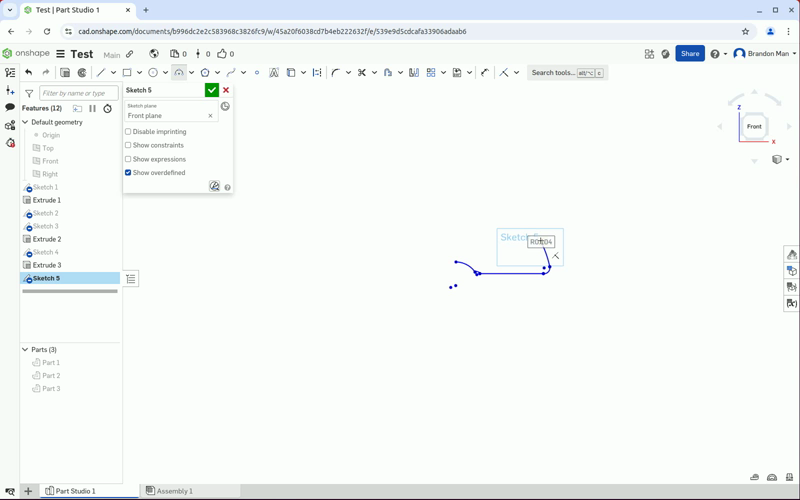
scroll(6)
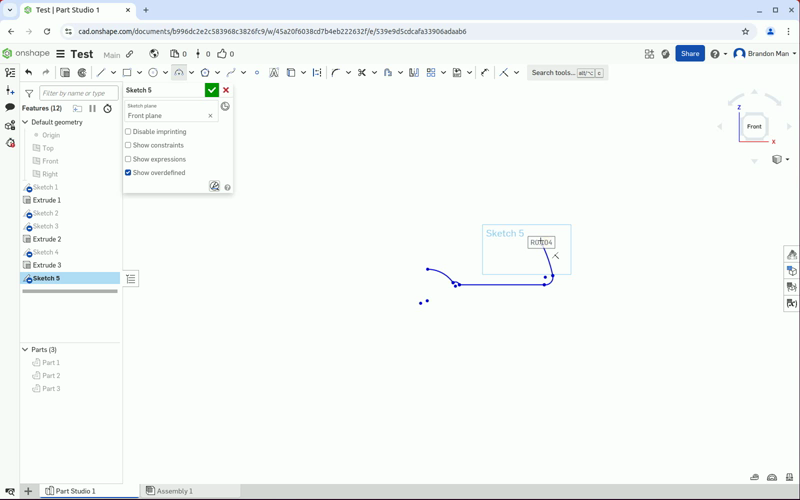
scroll(6)
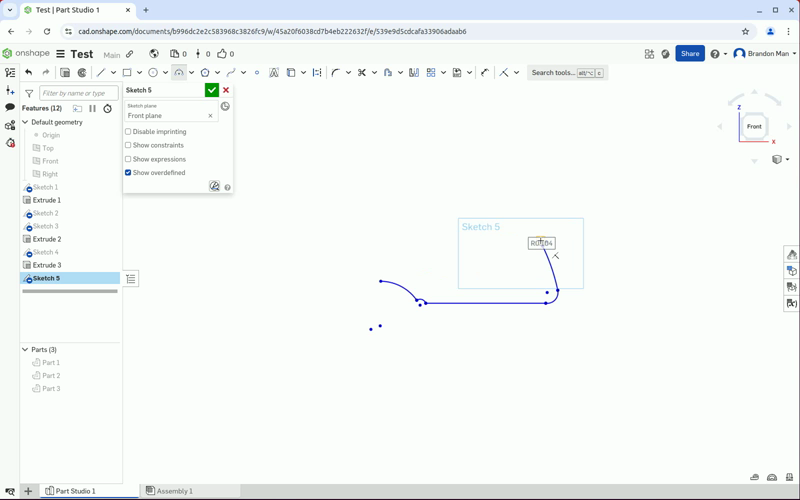
scroll(6)
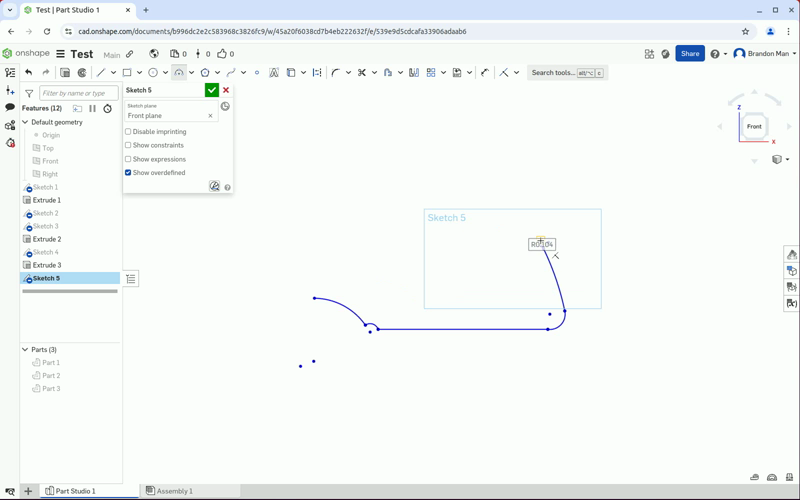
scroll(6)
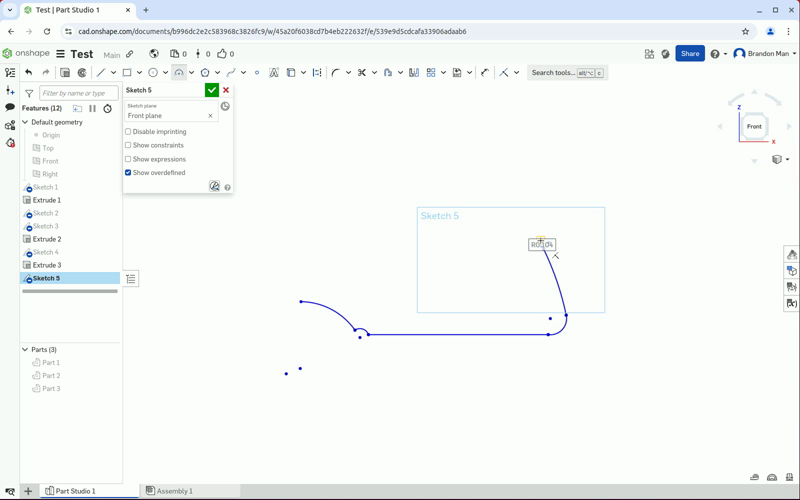
scroll(6)
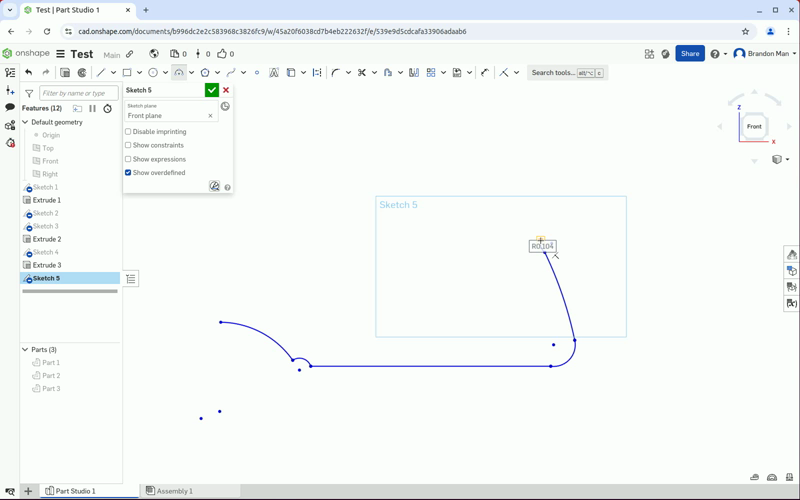
scroll(6)
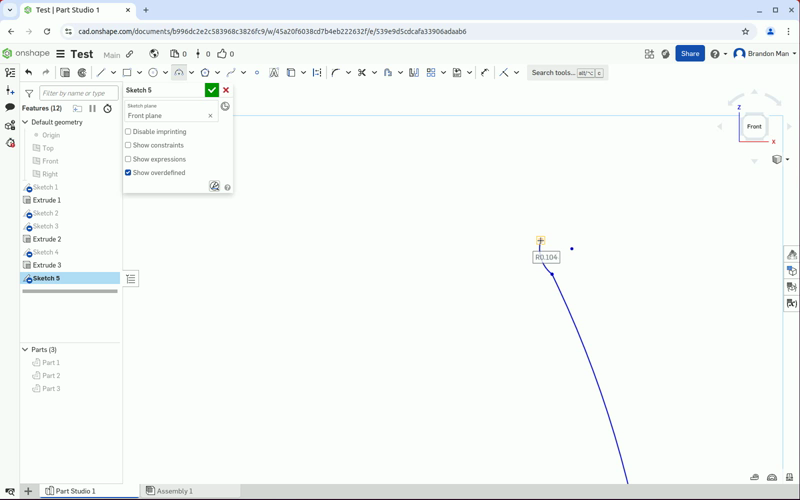
click(540, 240)
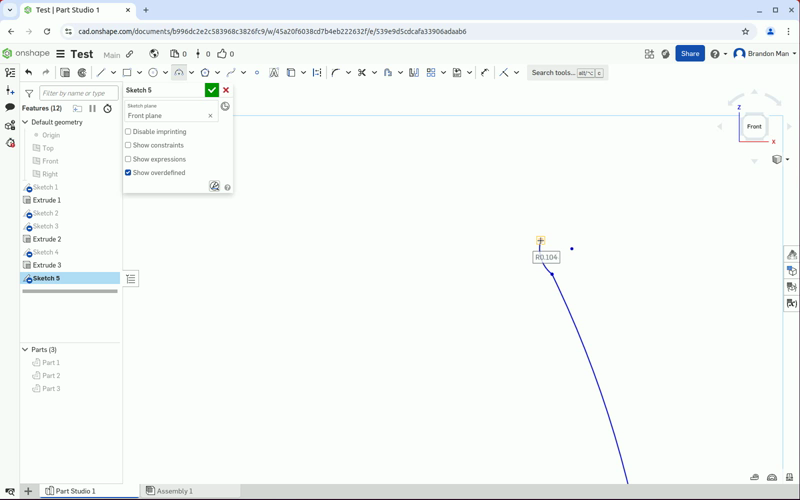
scroll(-6)
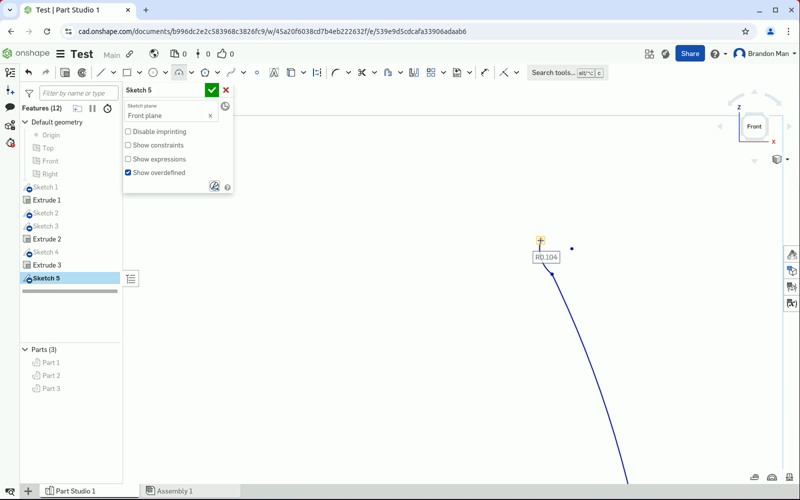
scroll(-6)
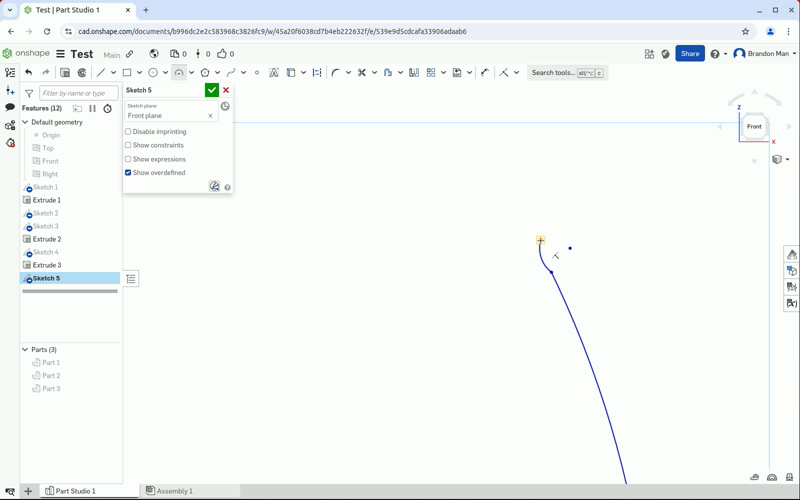
scroll(-6)
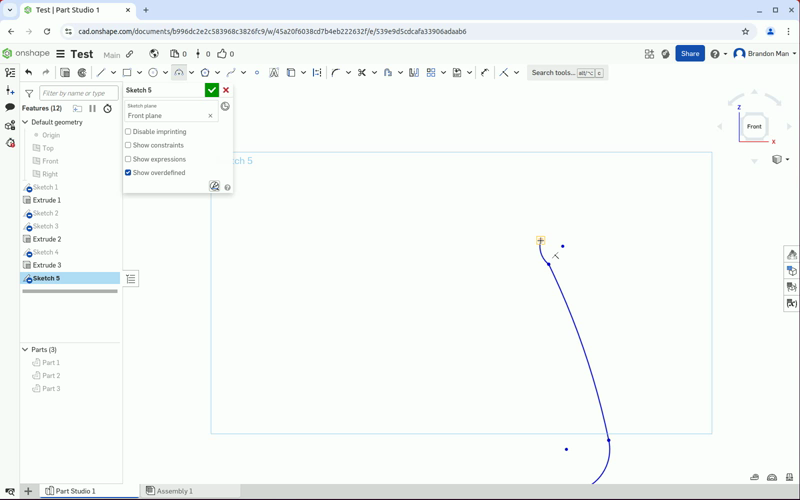
scroll(-6)
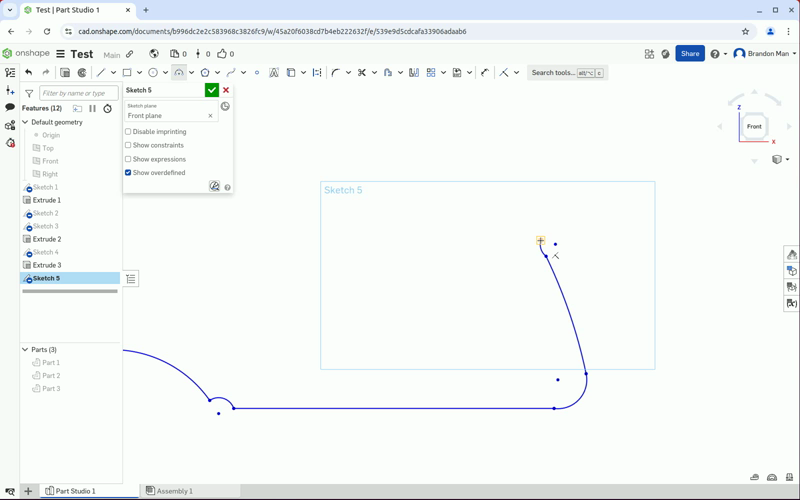
scroll(-6)
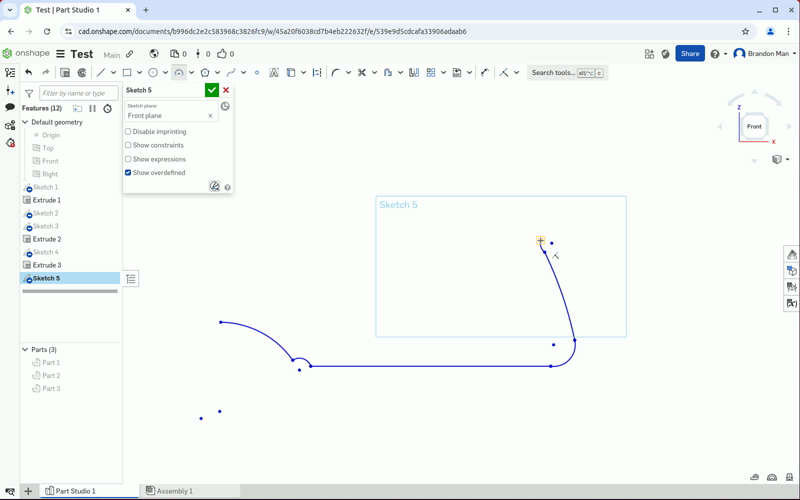
scroll(-6)
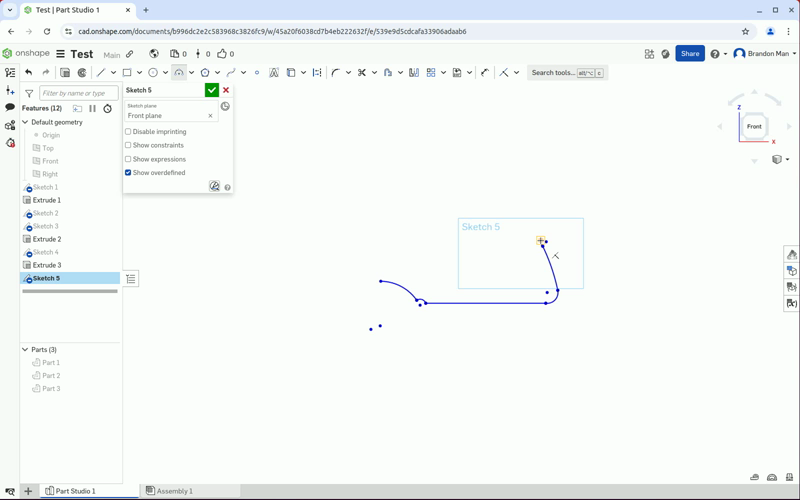
scroll(-6)
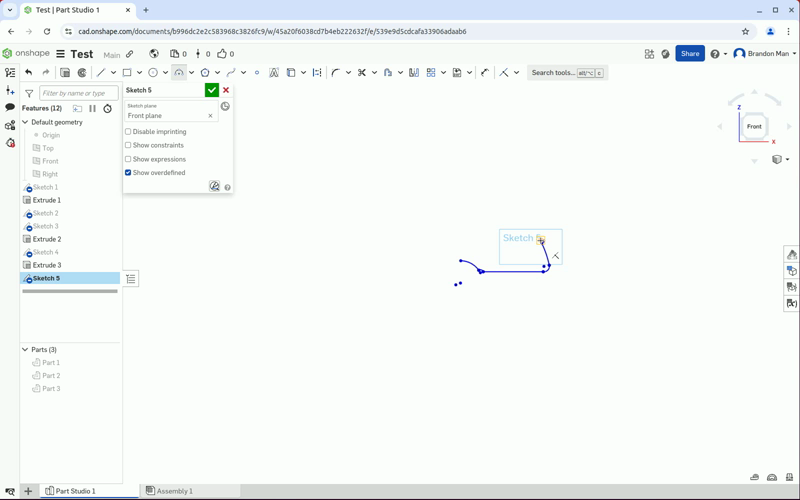
key_down(shift)
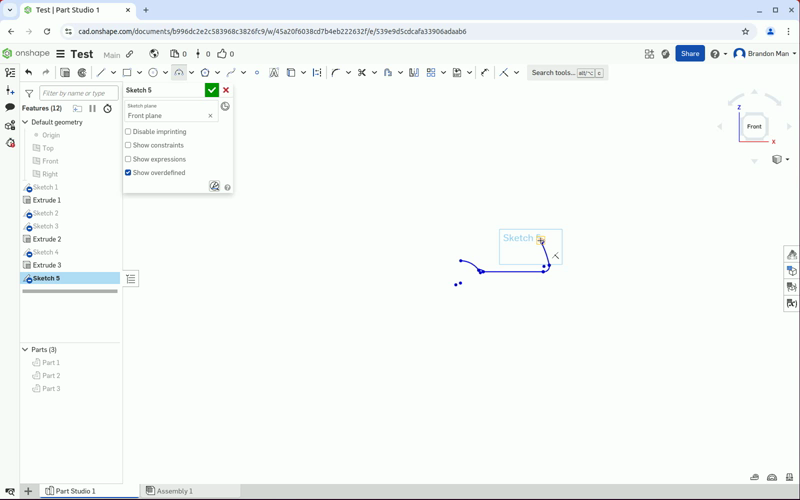
mouse_move(535, 246)
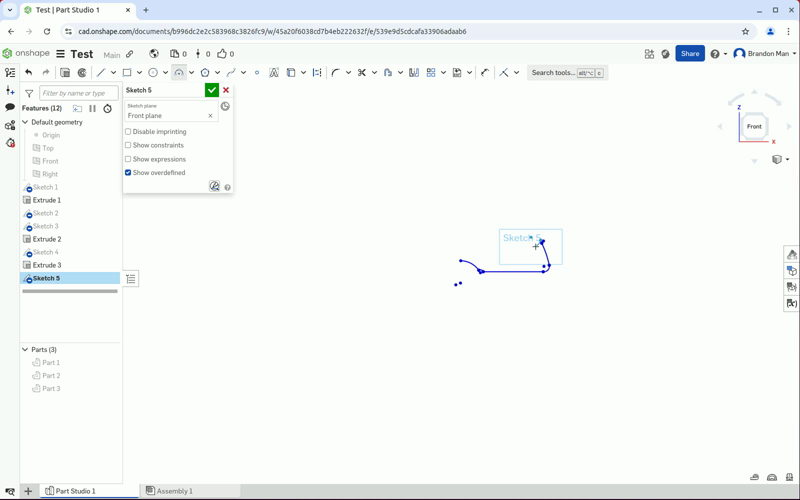
scroll(6)
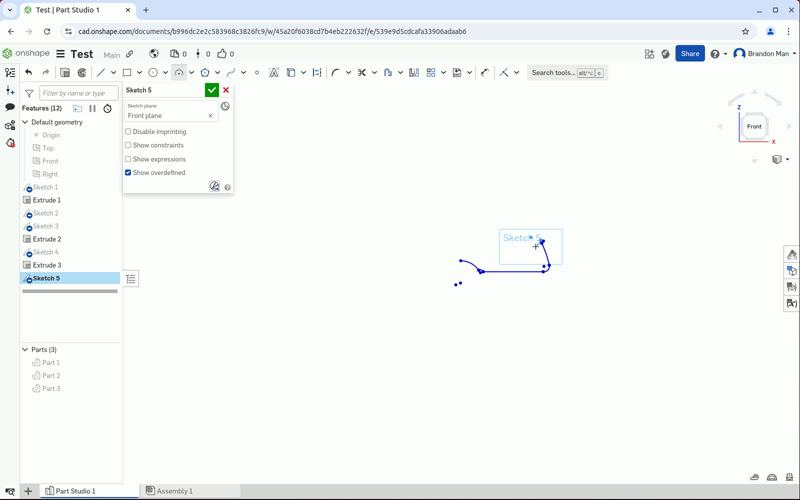
scroll(6)
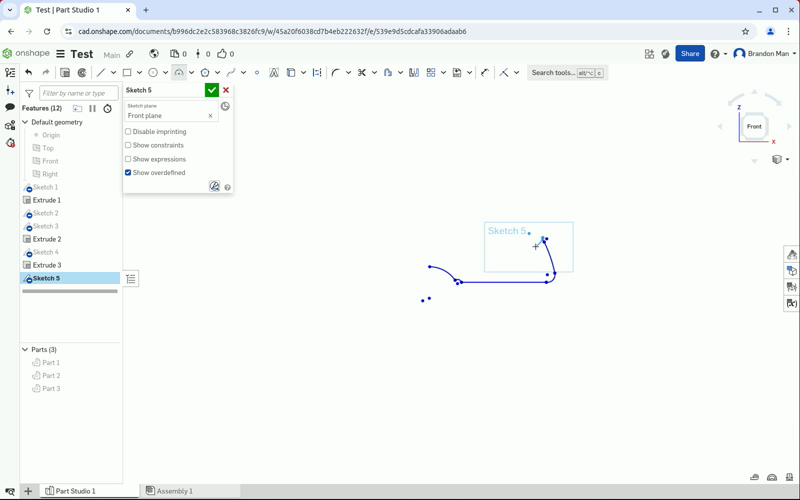
scroll(6)
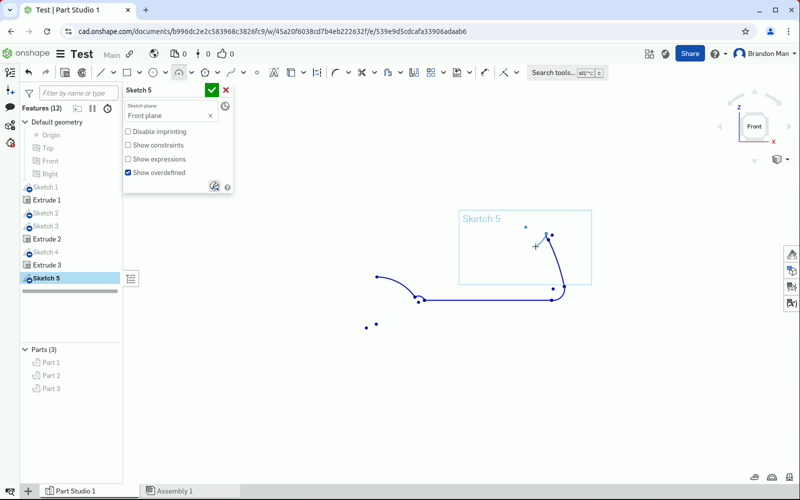
scroll(6)
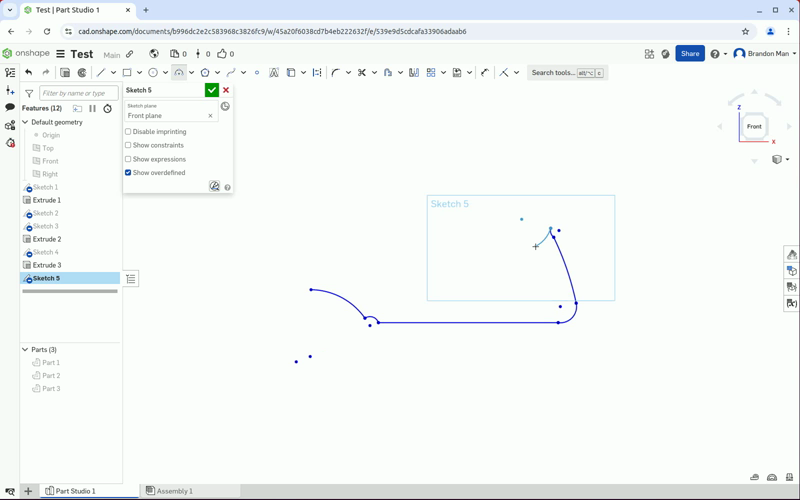
scroll(6)
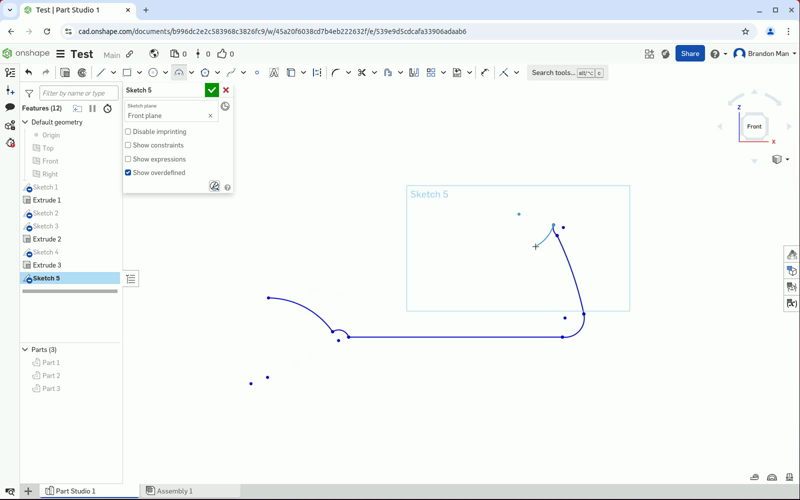
scroll(6)
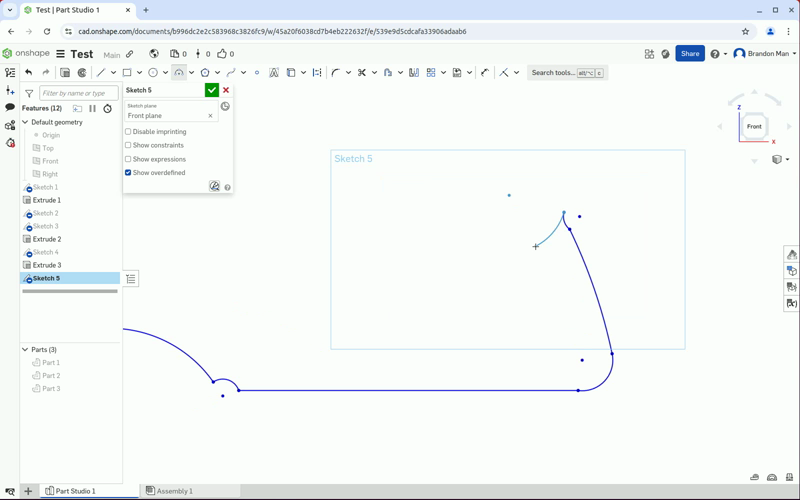
scroll(6)
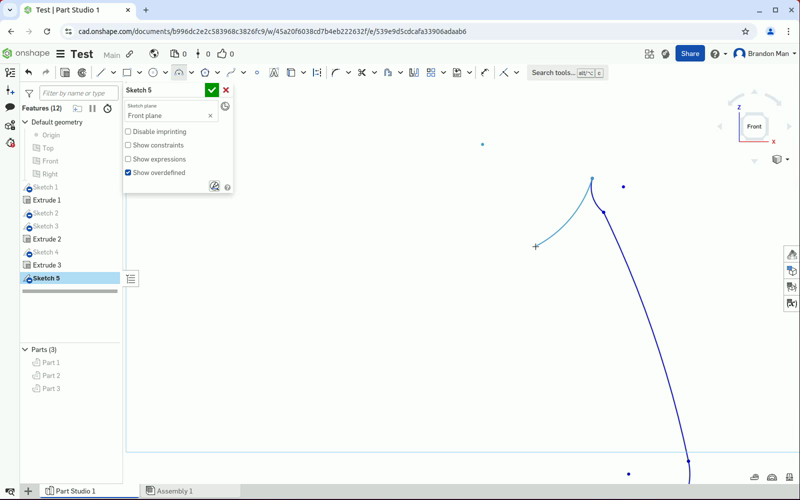
click(535, 246)
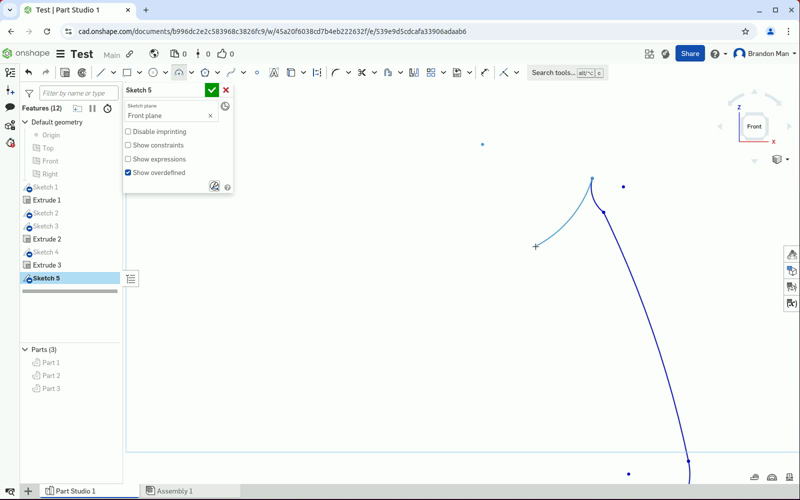
scroll(-6)
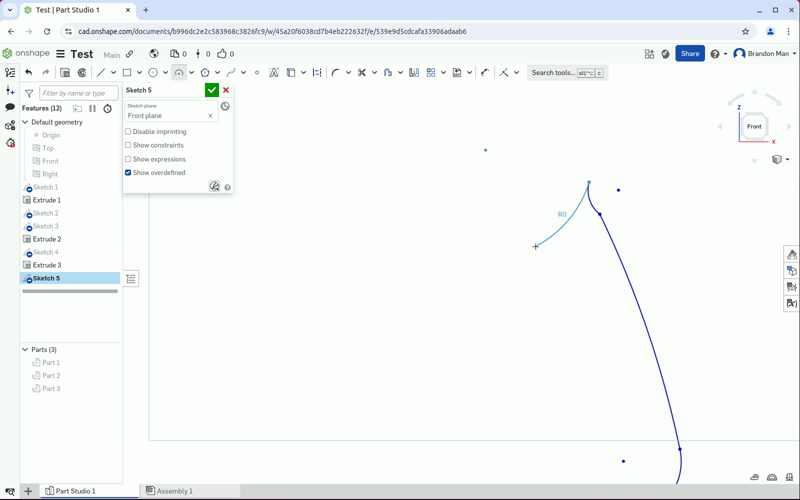
scroll(-6)
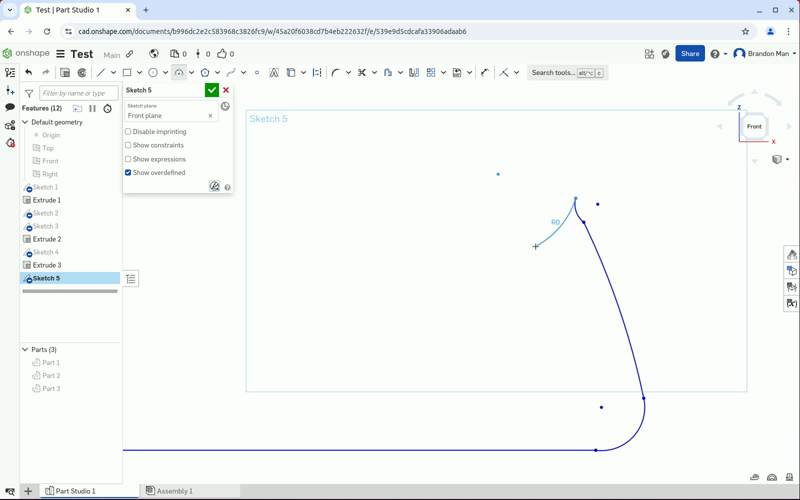
scroll(-6)
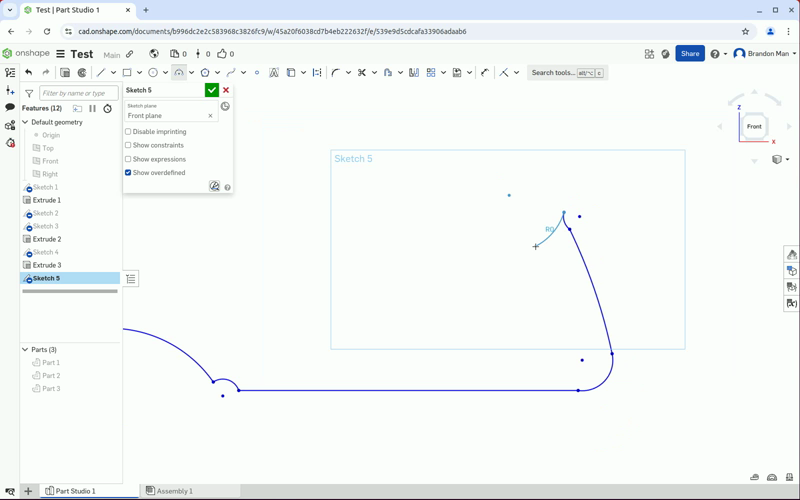
scroll(-6)
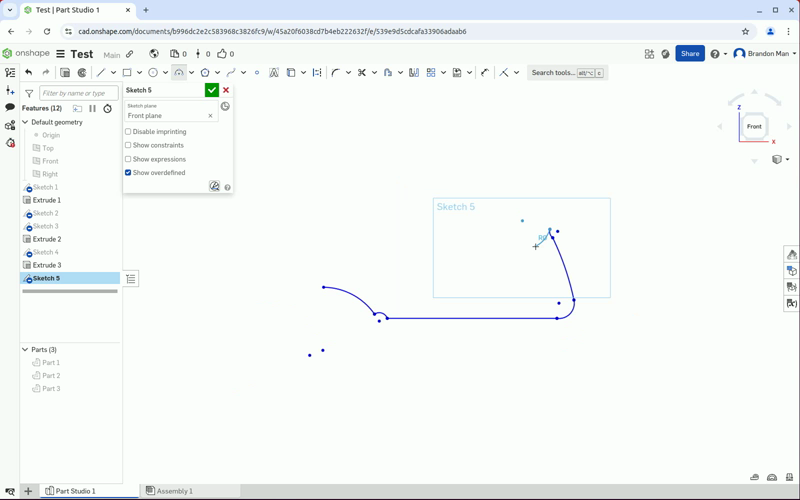
scroll(-6)
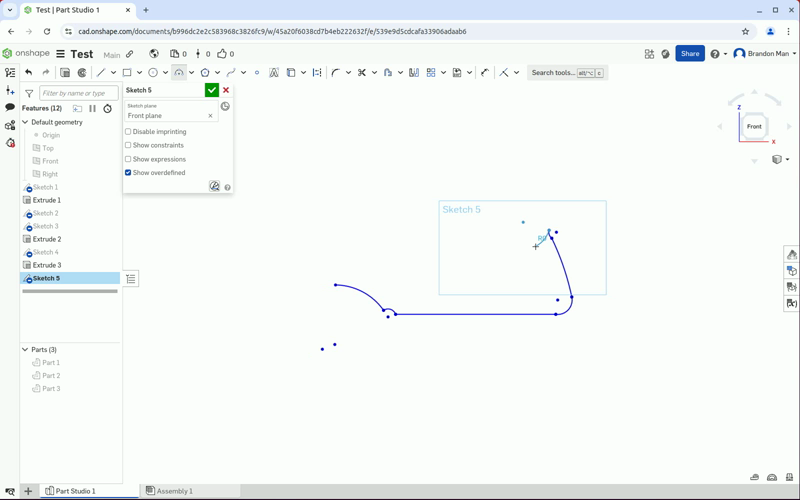
scroll(-6)
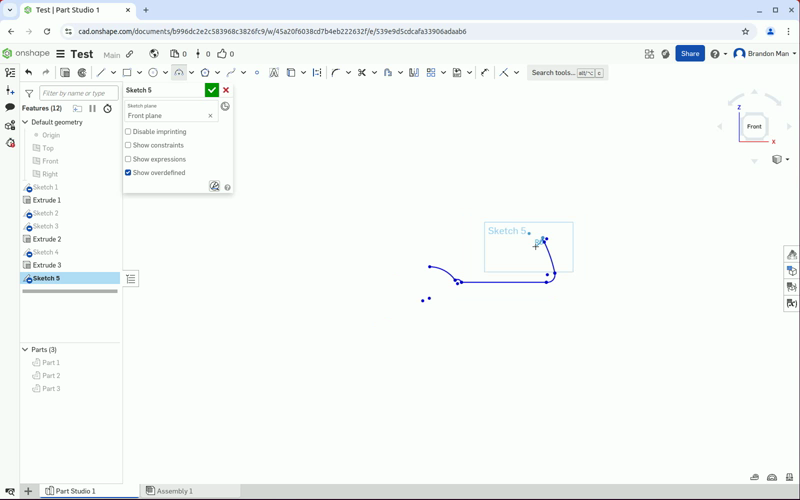
scroll(-6)
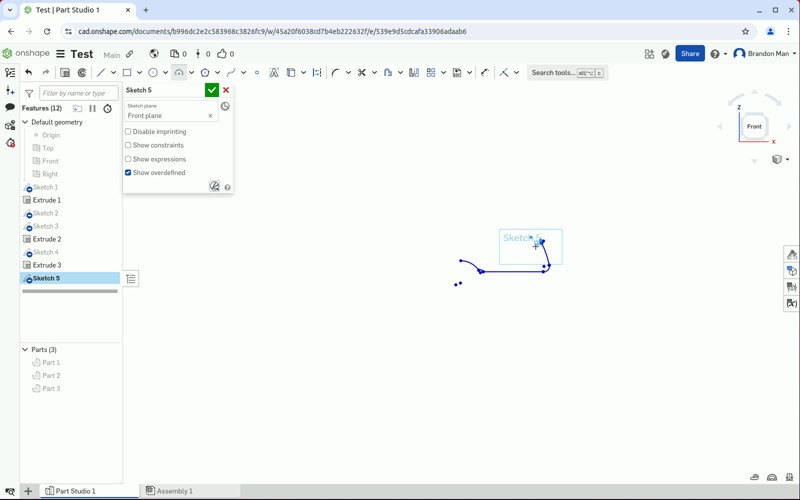
mouse_move(539, 243)
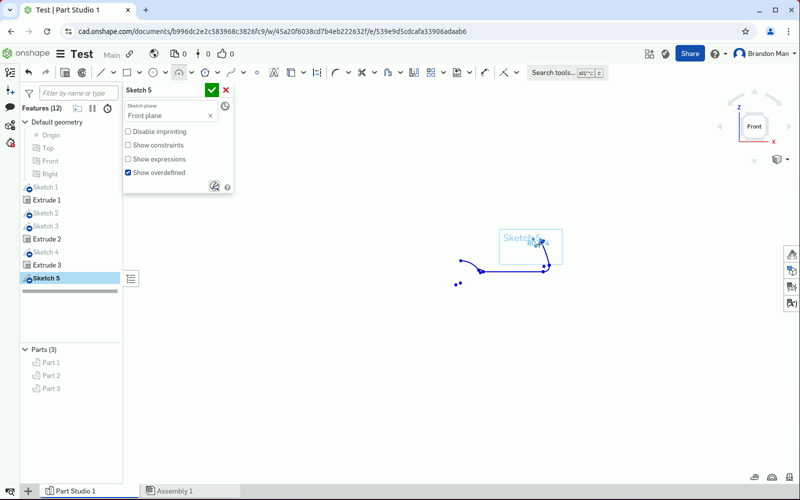
scroll(6)
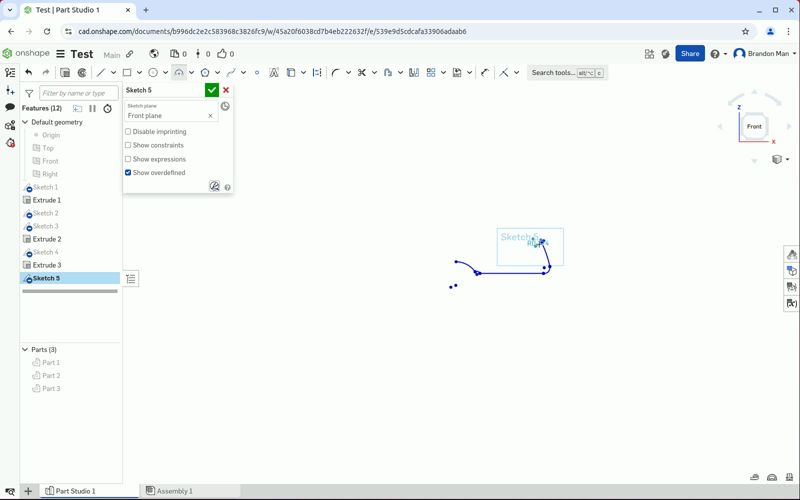
scroll(6)
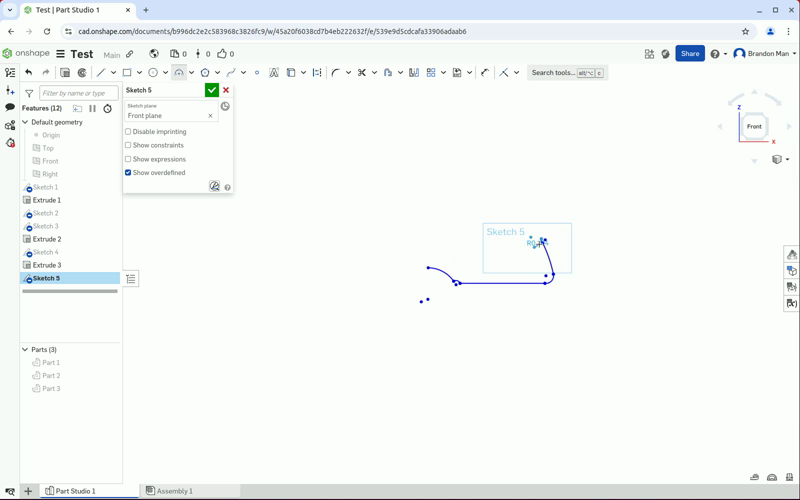
scroll(6)
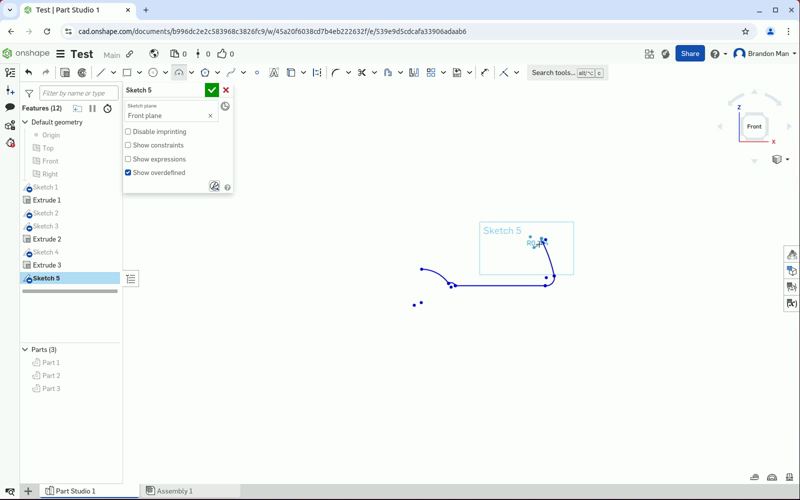
scroll(6)
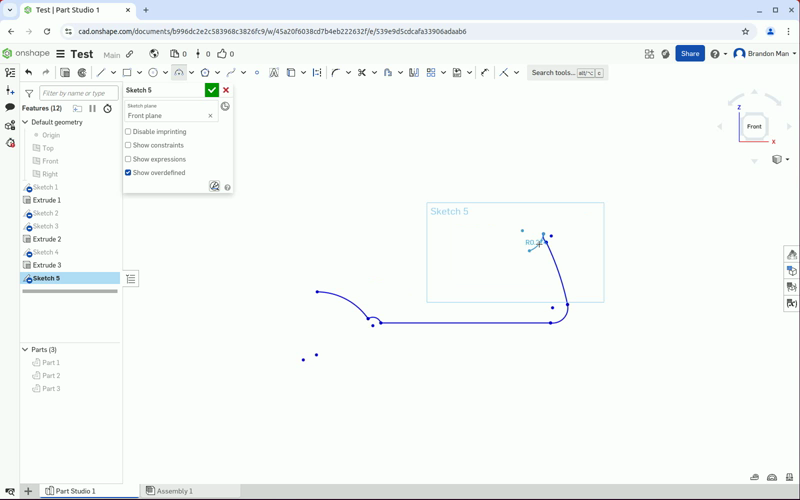
scroll(6)
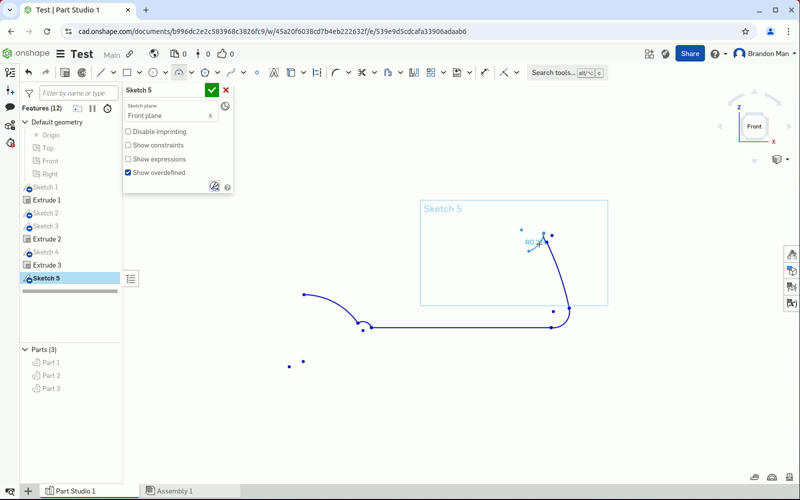
scroll(6)
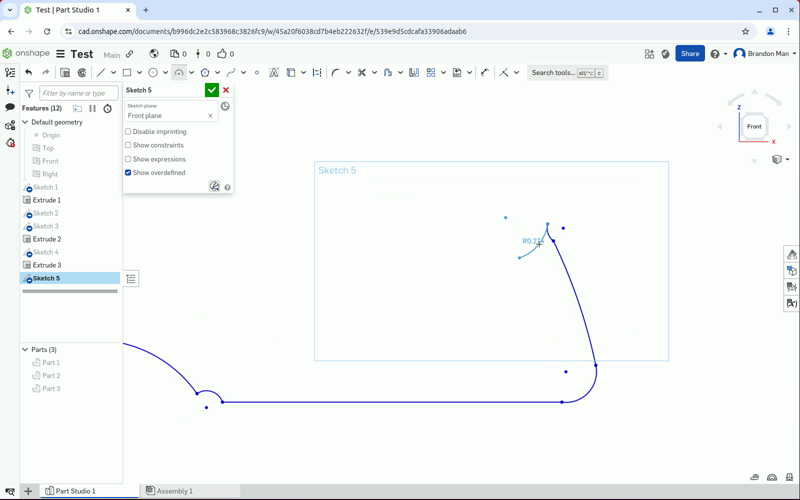
scroll(6)
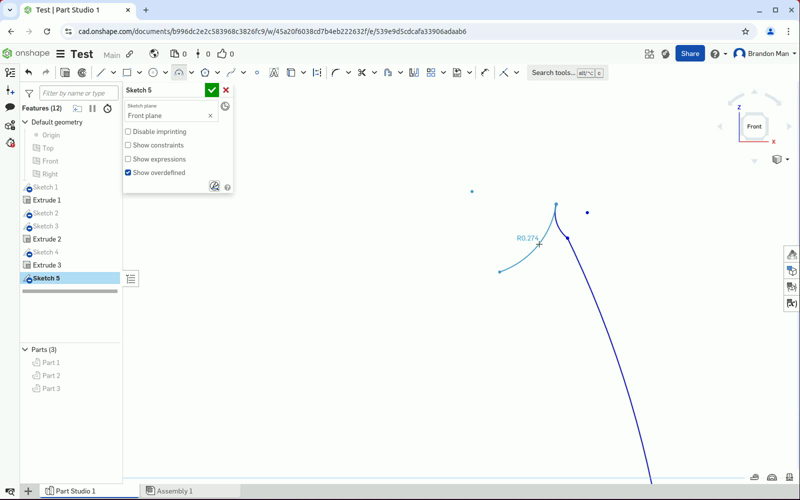
click(539, 243)
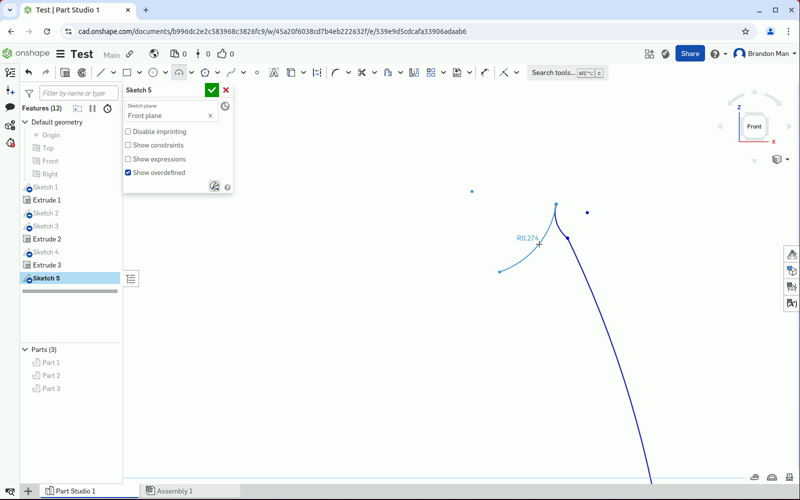
scroll(-6)
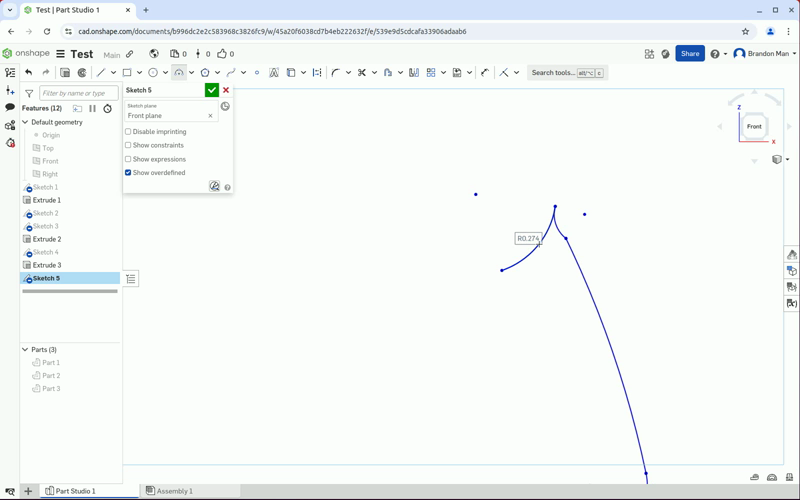
scroll(-6)
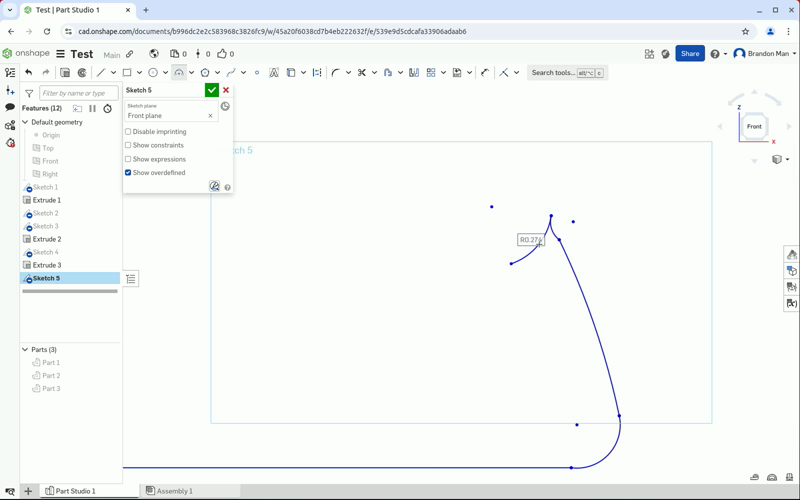
scroll(-6)
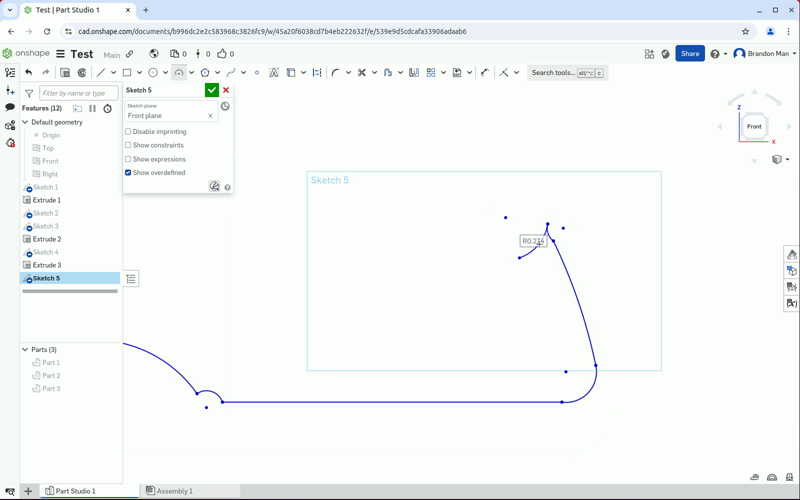
scroll(-6)
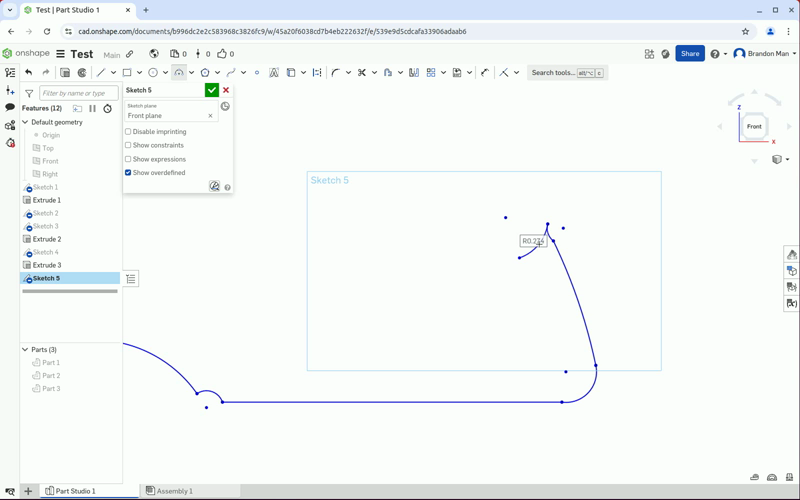
scroll(-6)
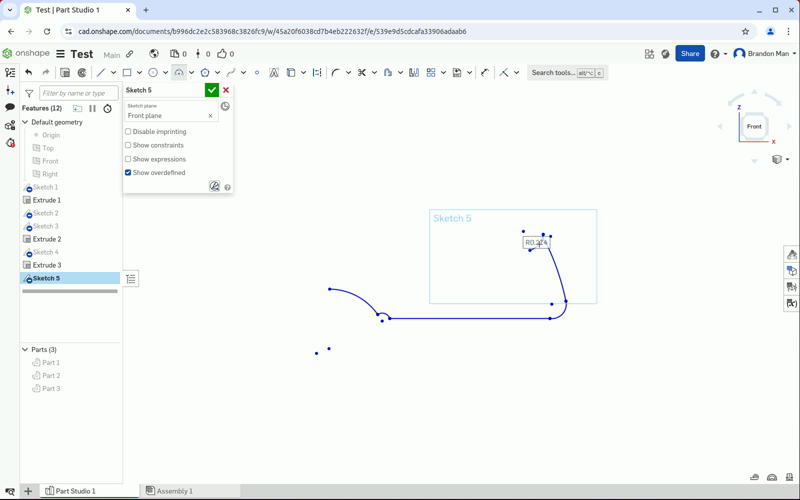
scroll(-6)
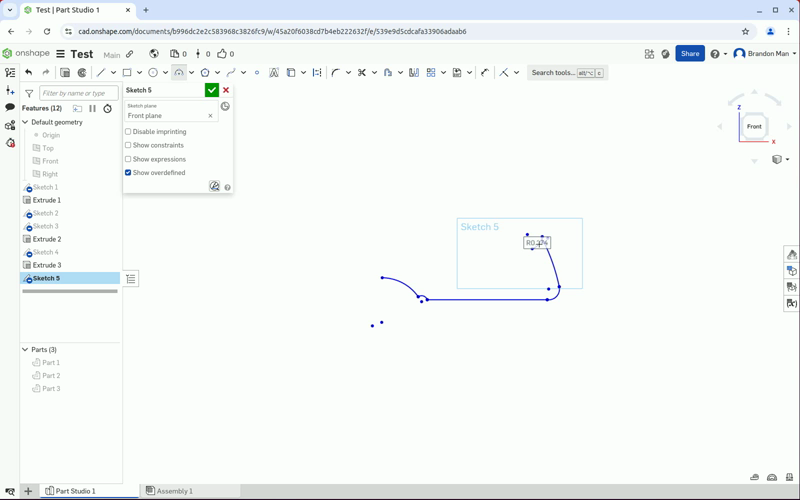
scroll(-6)
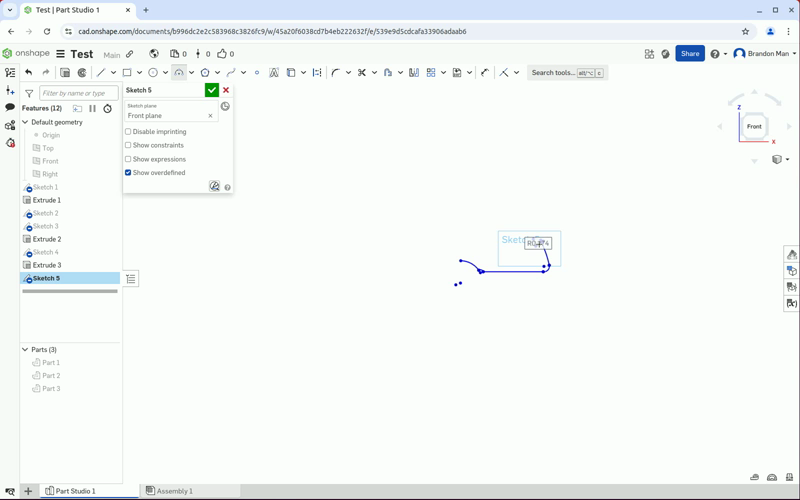
key_up(shift)
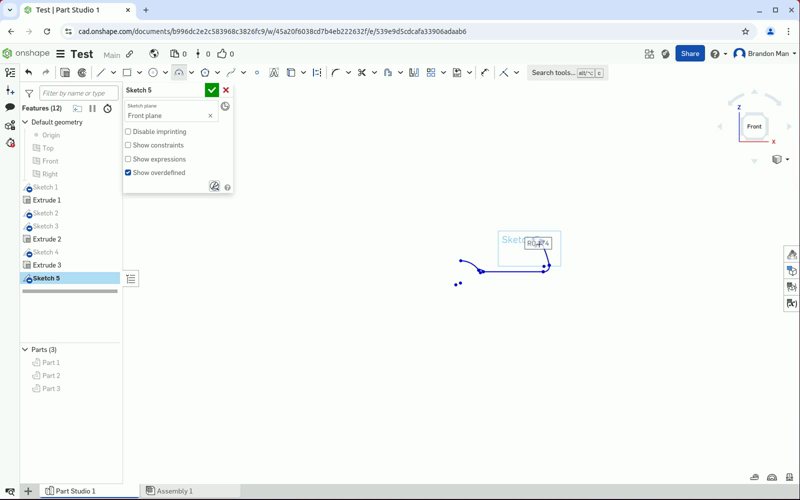
key(esc)
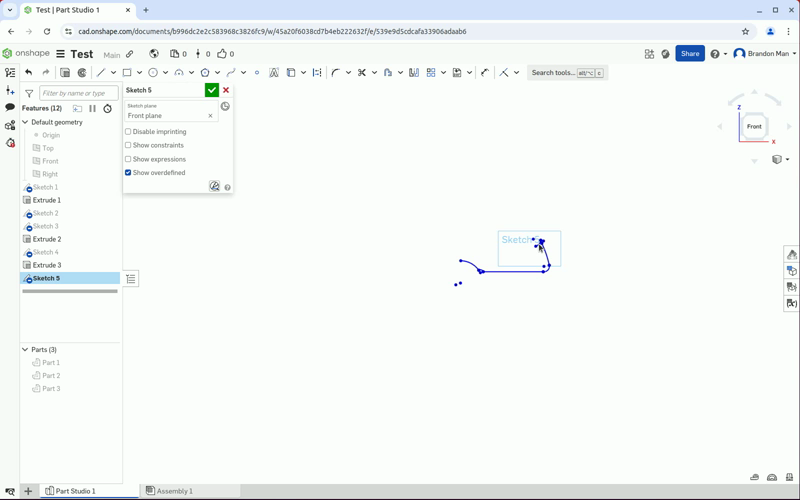
key(l)
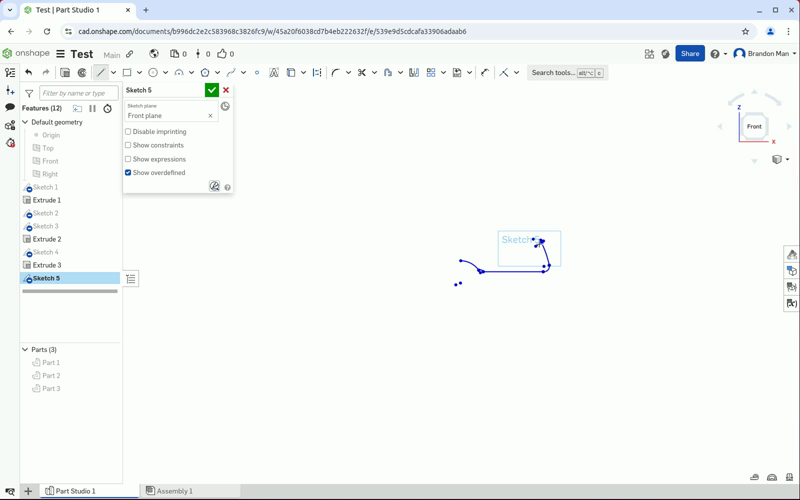
mouse_move(535, 246)
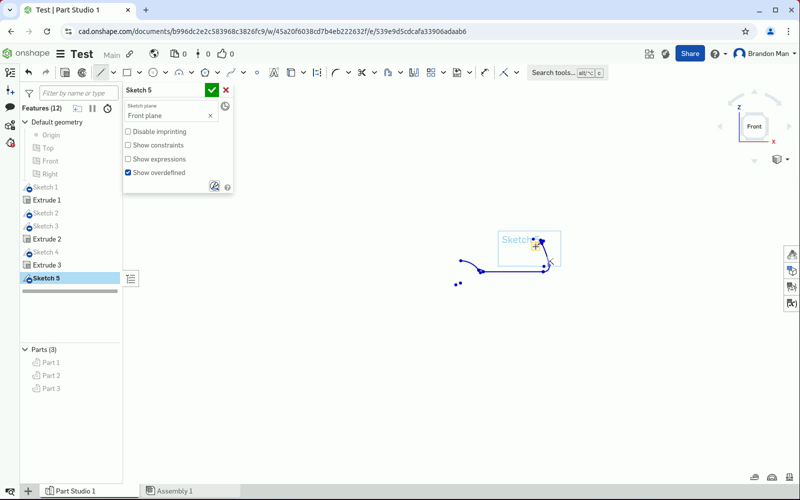
scroll(6)
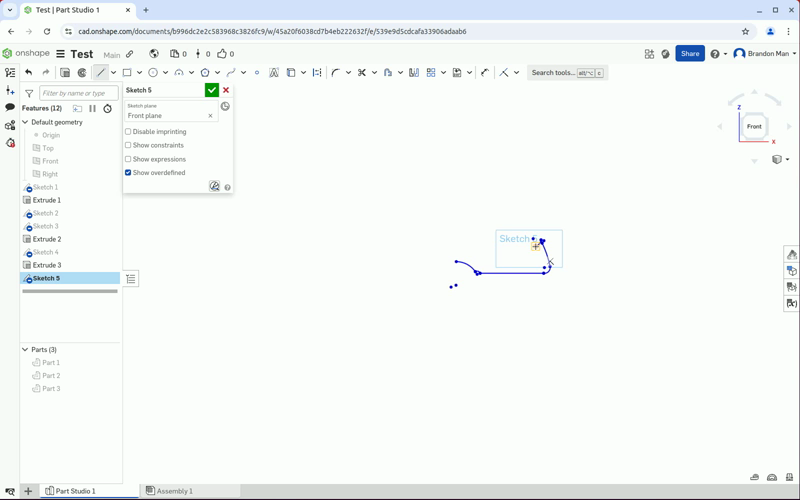
scroll(6)
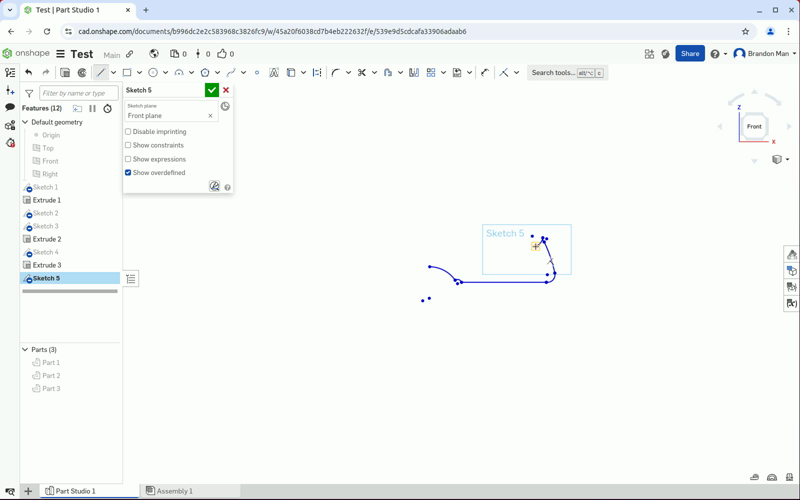
scroll(6)
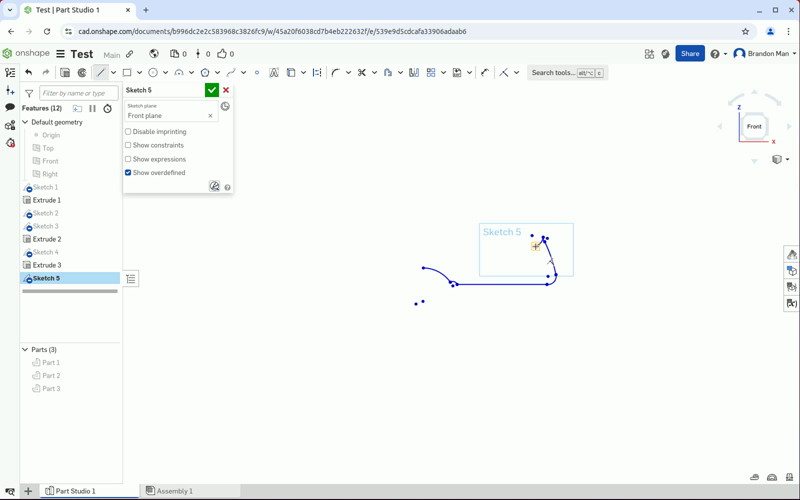
scroll(6)
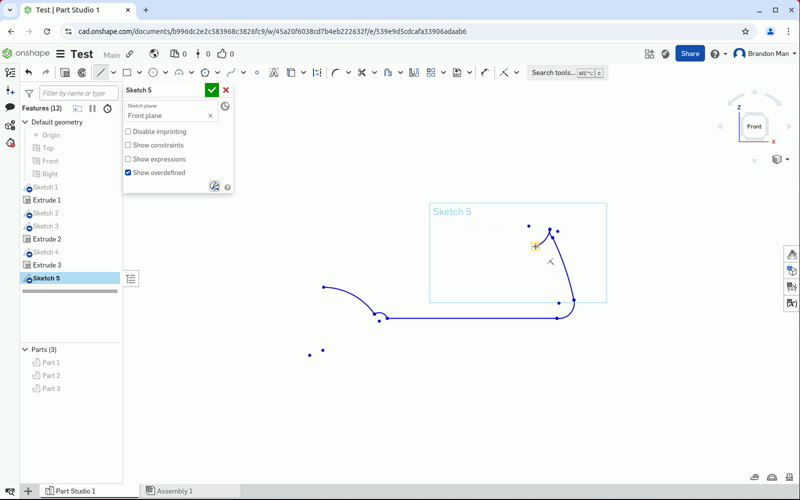
scroll(6)
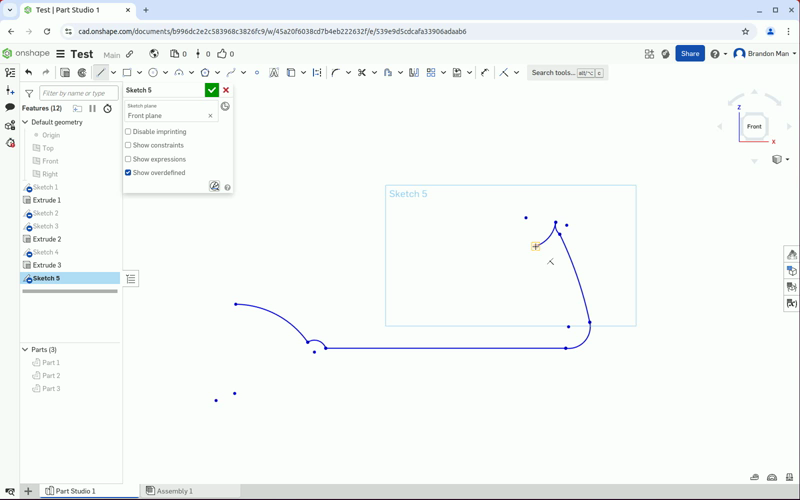
scroll(6)
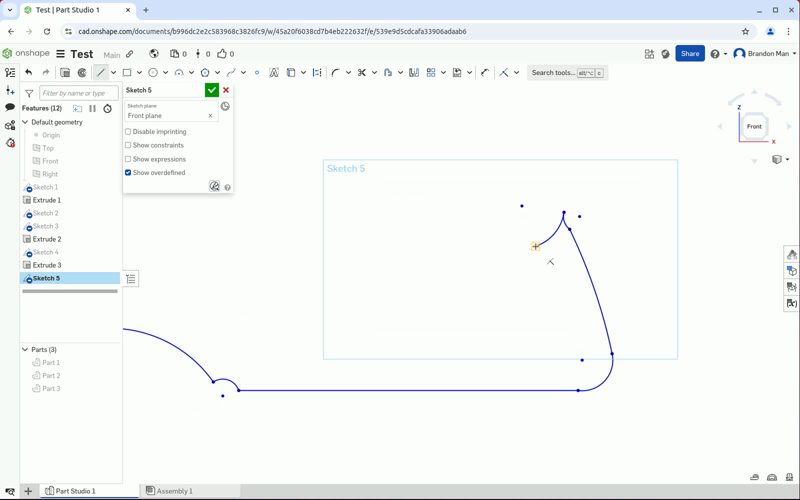
scroll(6)
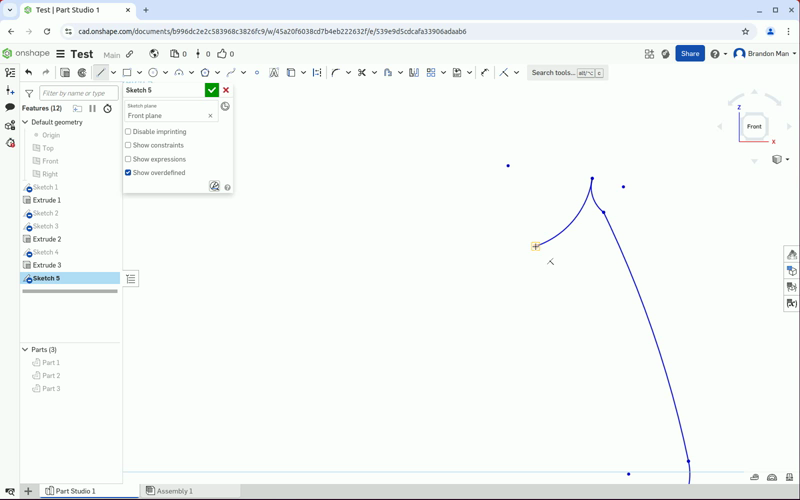
click(535, 246)
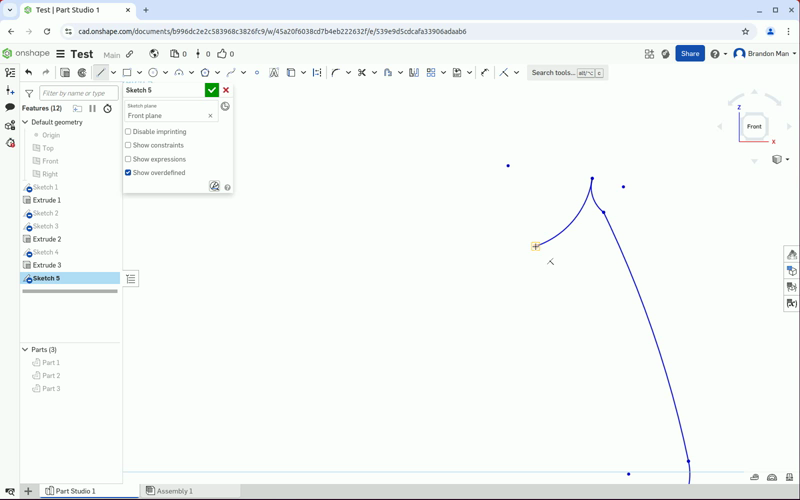
scroll(-6)
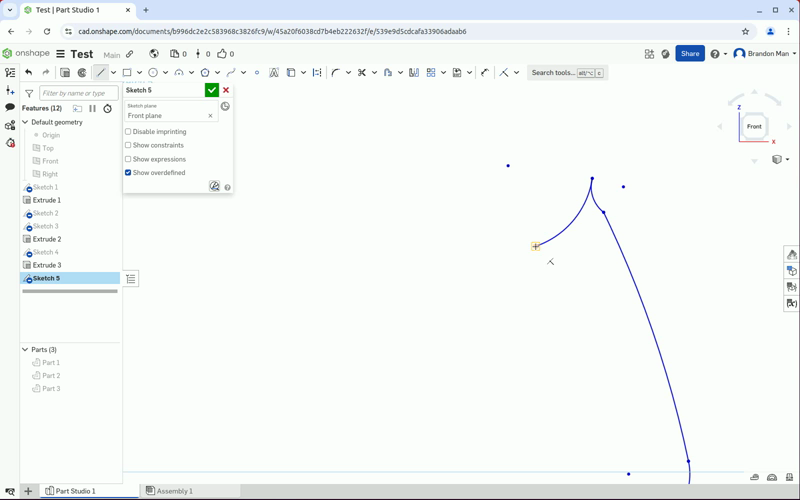
scroll(-6)
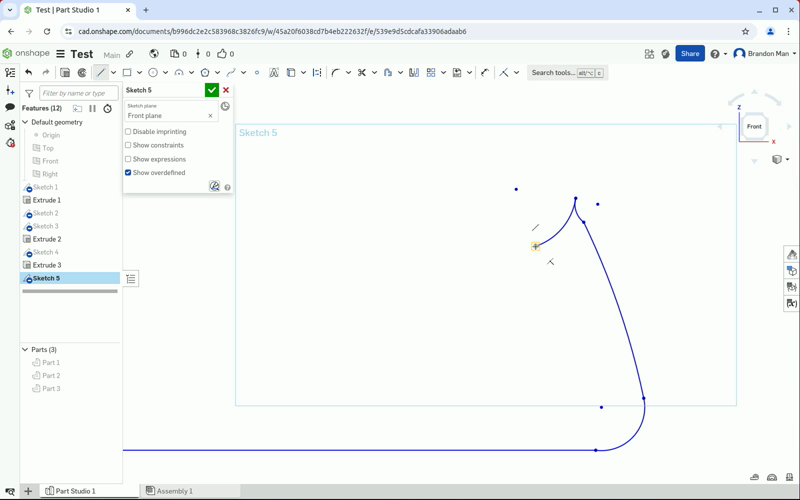
scroll(-6)
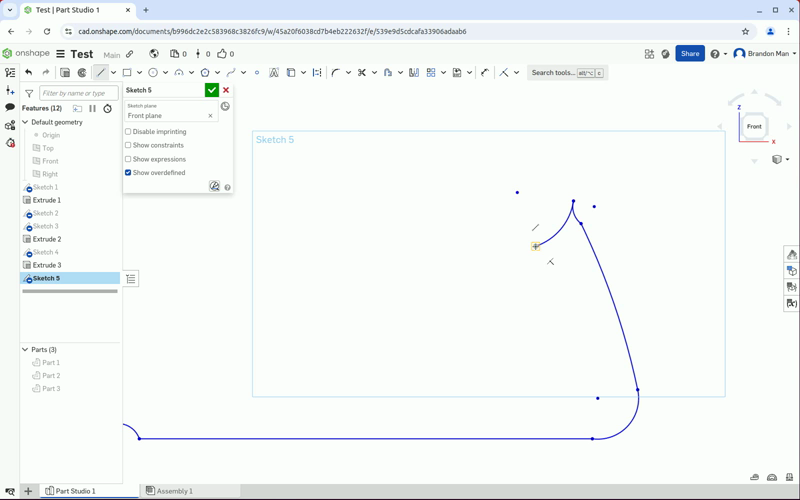
scroll(-6)
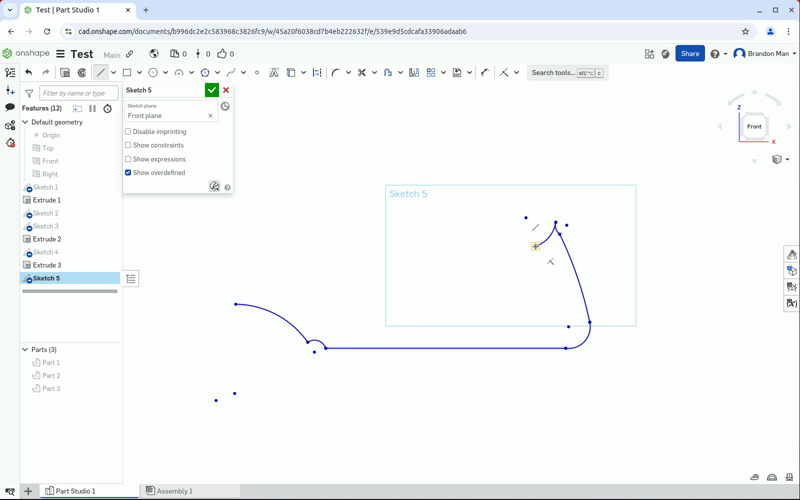
scroll(-6)
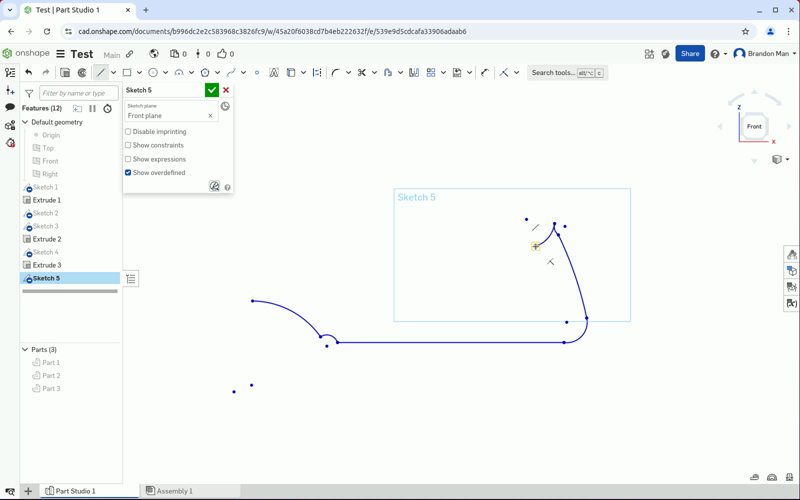
scroll(-6)
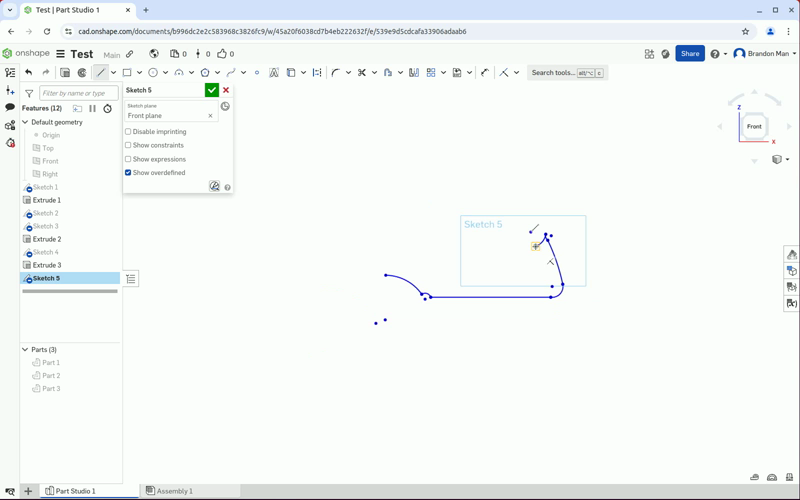
scroll(-6)
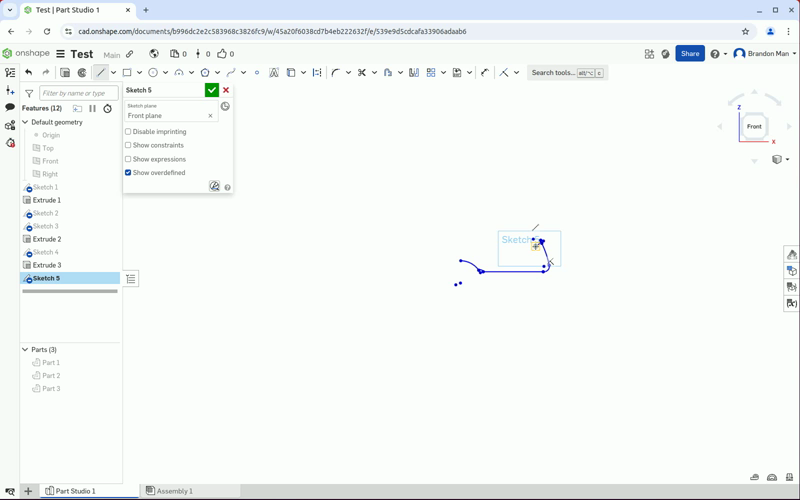
key_down(shift)
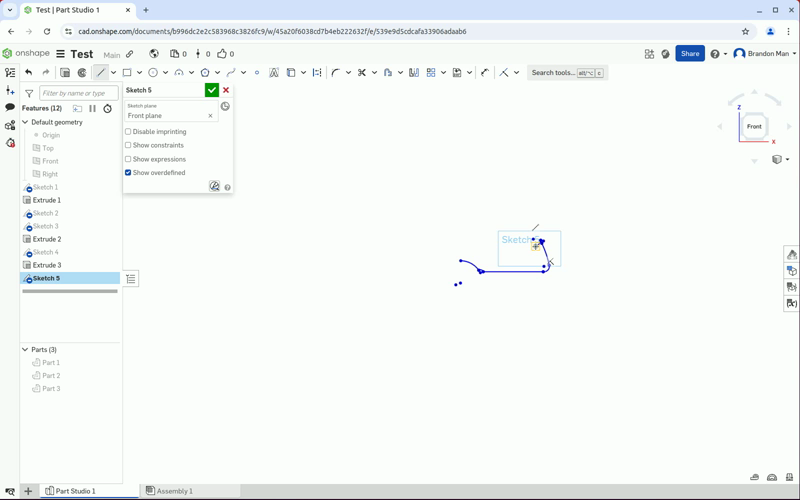
mouse_move(460, 260)
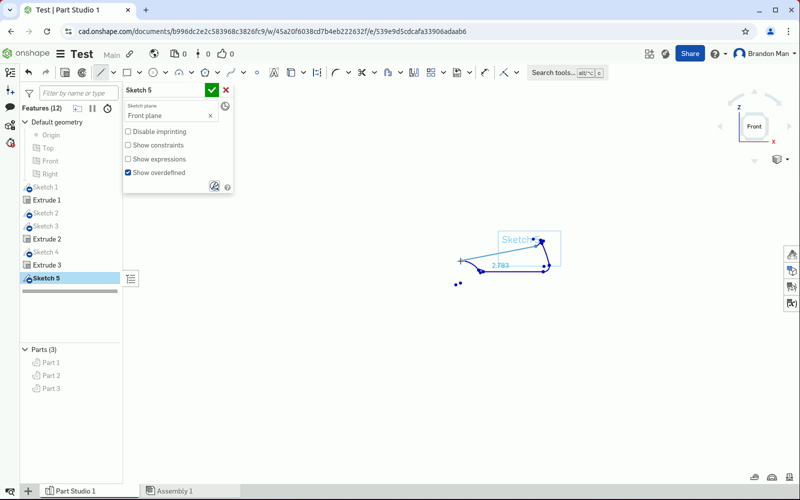
key_up(shift)
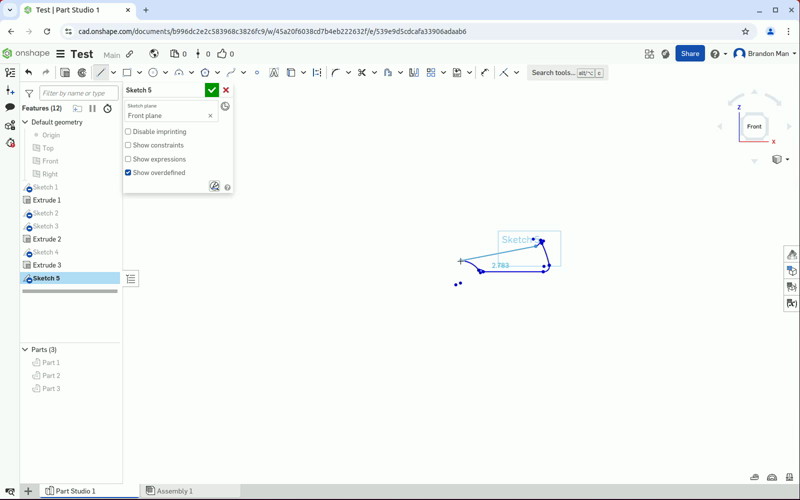
click(460, 260)
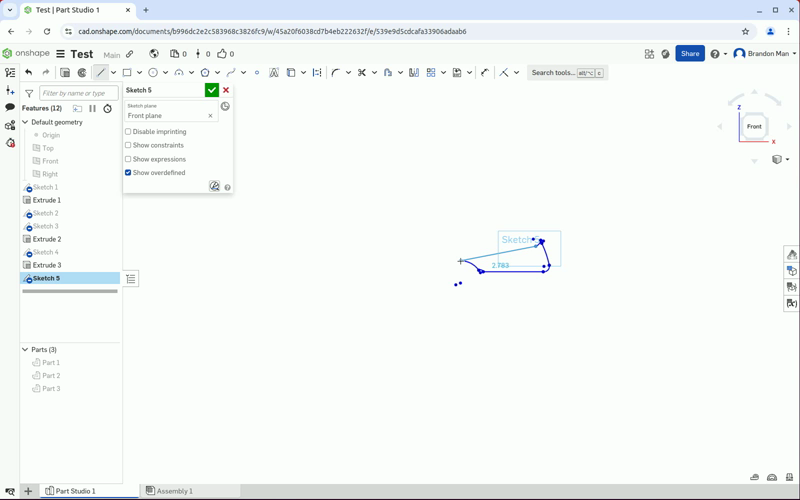
key(esc)
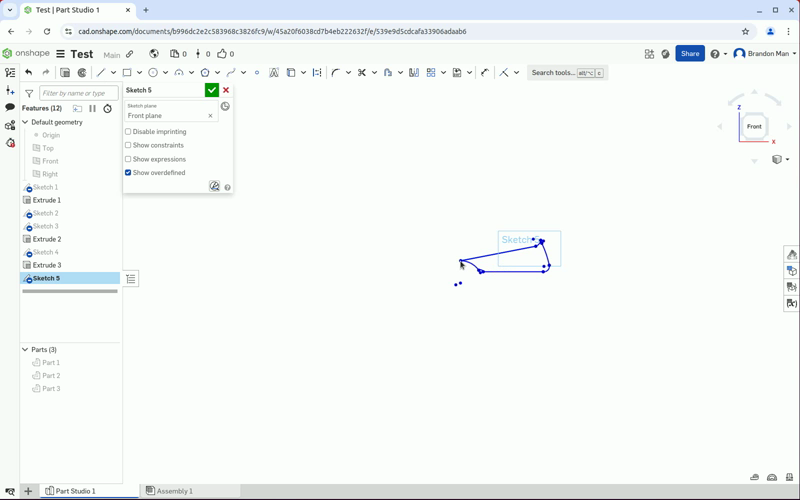
mouse_move(521, 270)
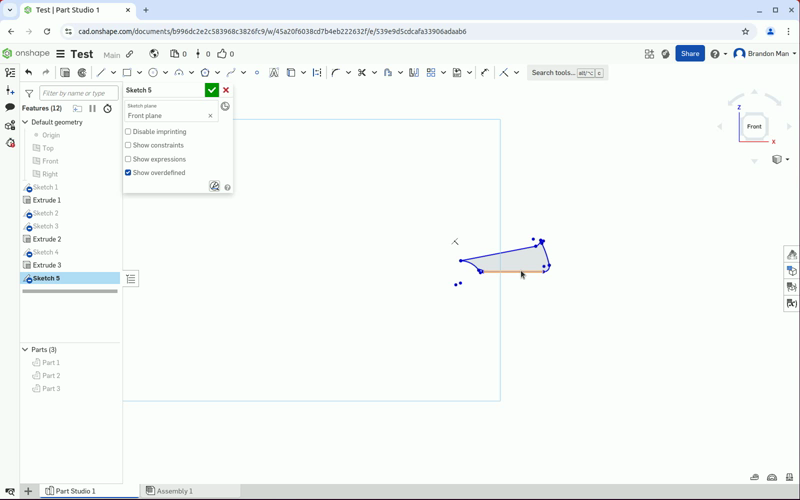
scroll(6)
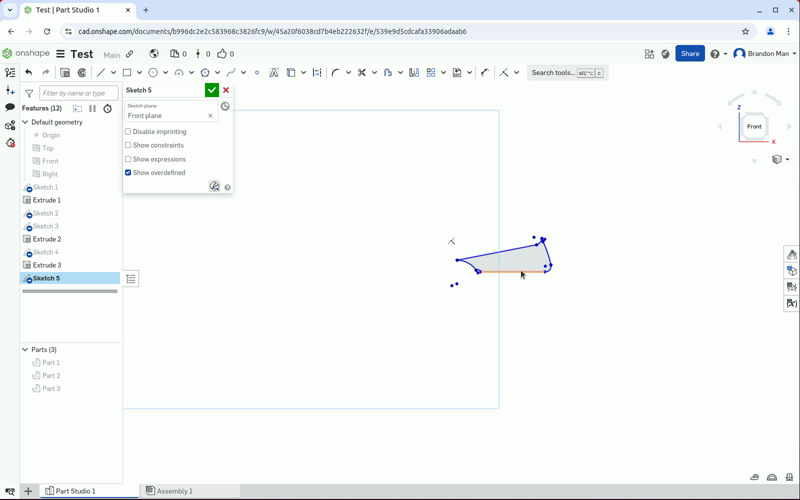
scroll(6)
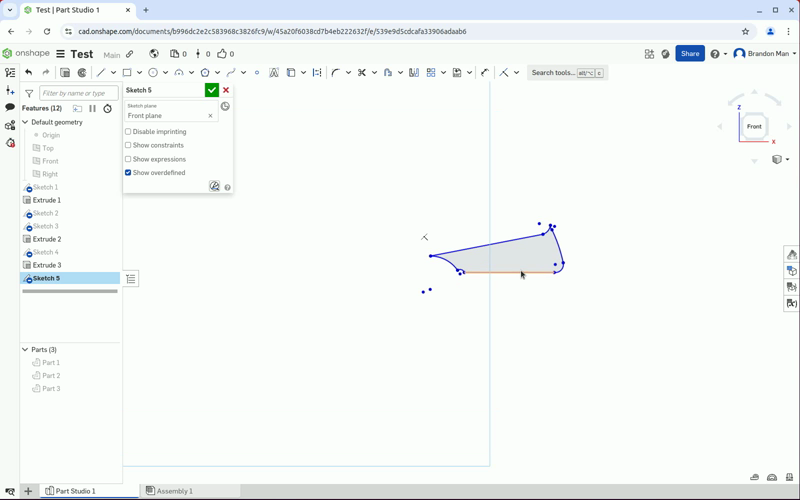
scroll(6)
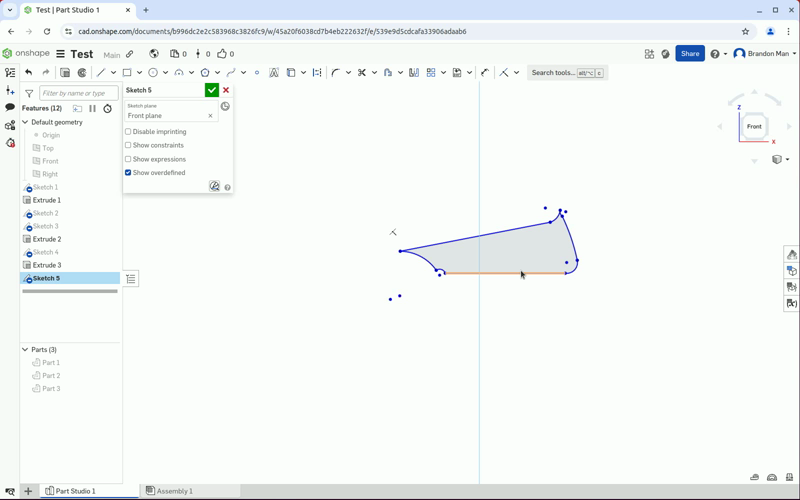
scroll(6)
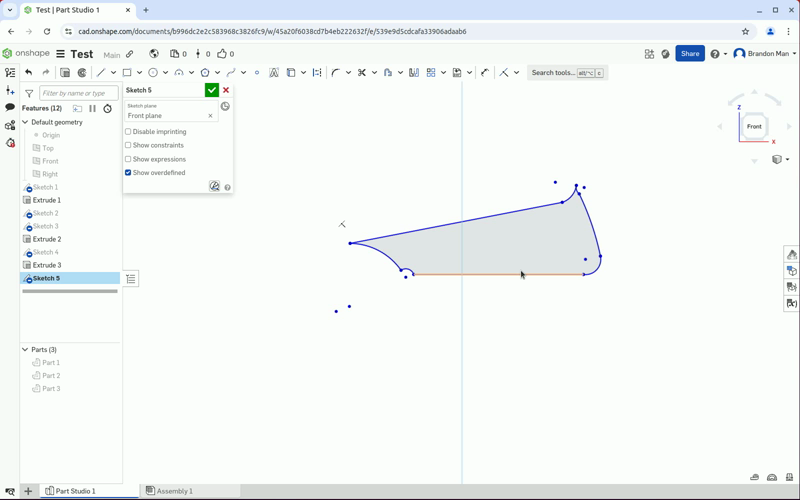
scroll(6)
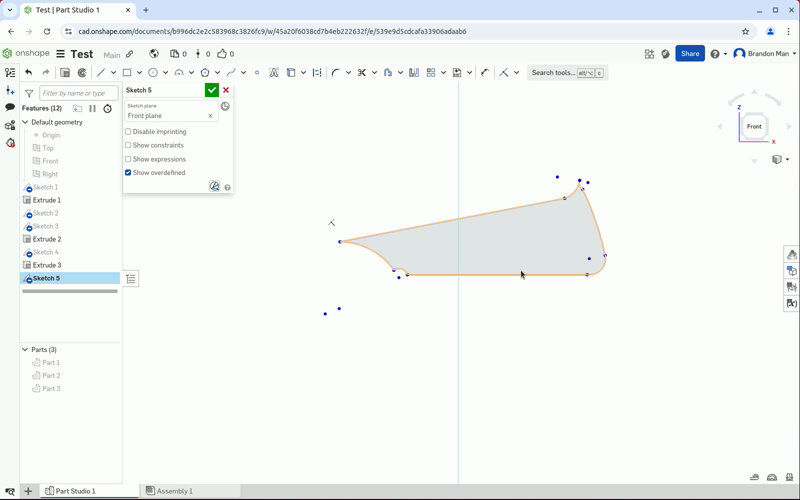
scroll(6)
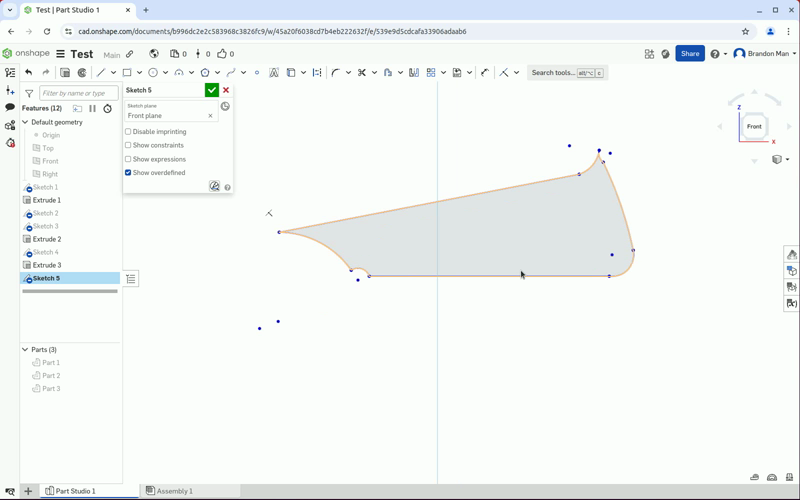
scroll(6)
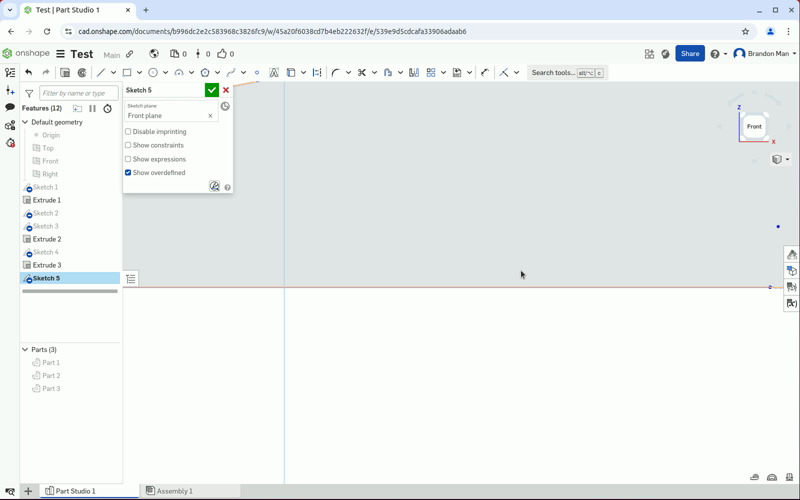
click(521, 270)
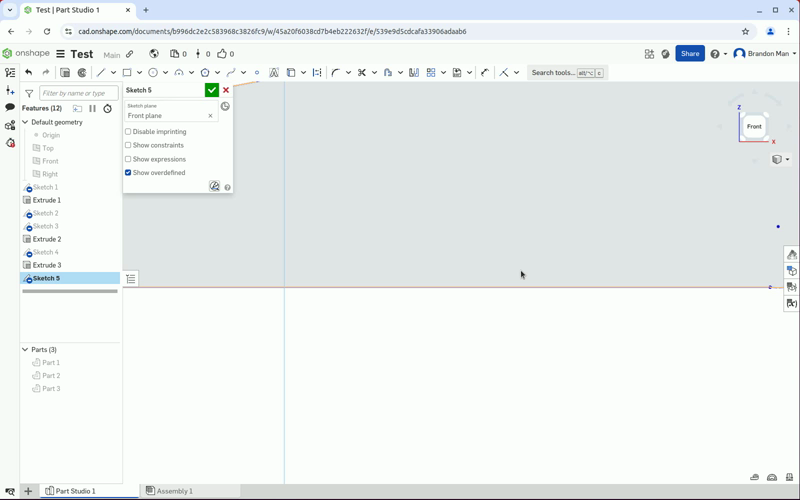
scroll(-6)
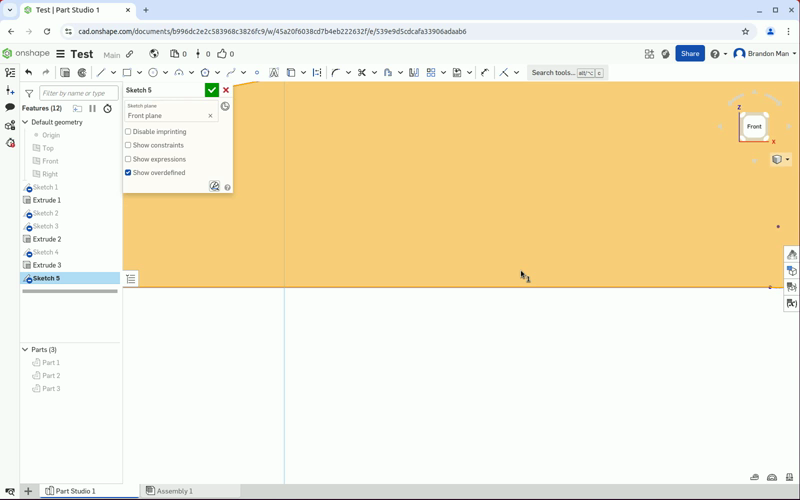
scroll(-6)
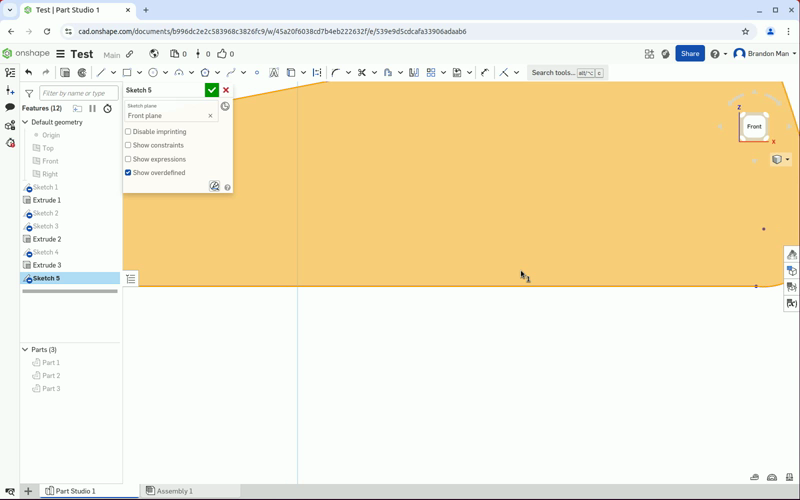
scroll(-6)
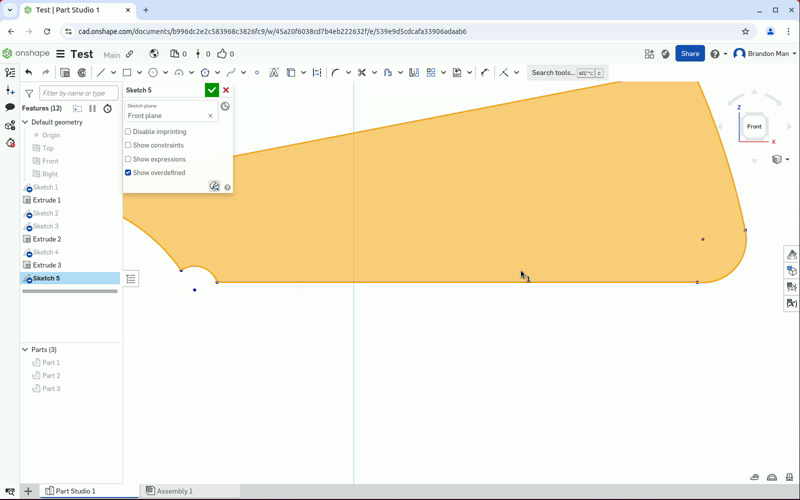
scroll(-6)
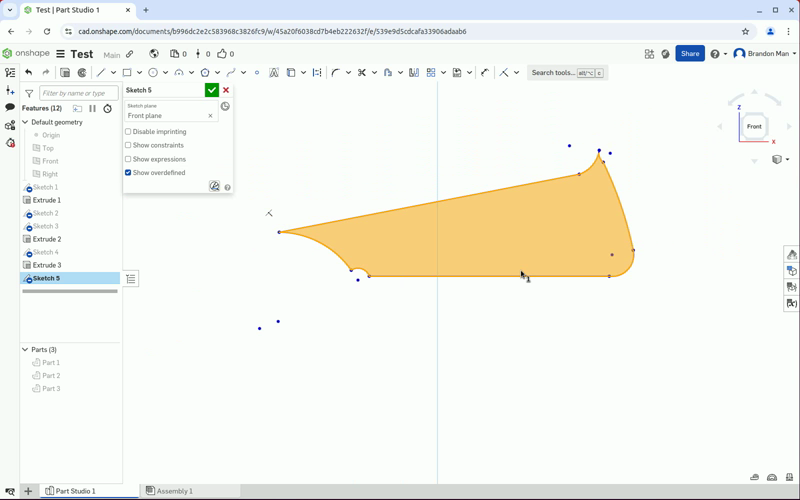
scroll(-6)
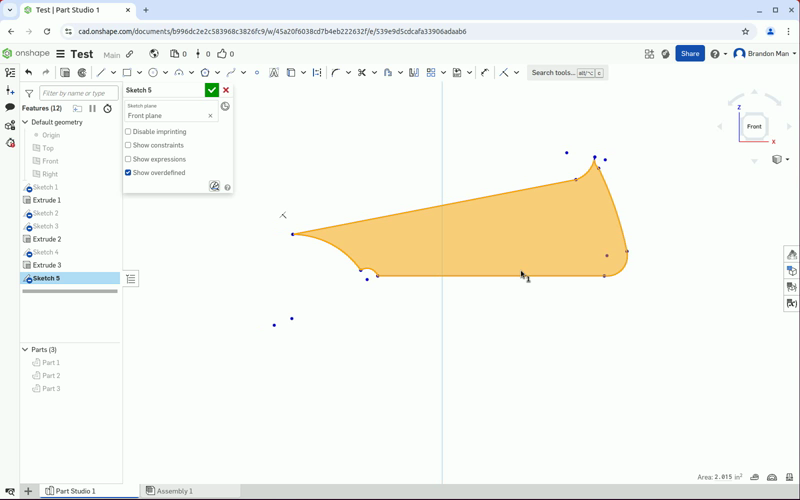
scroll(-6)
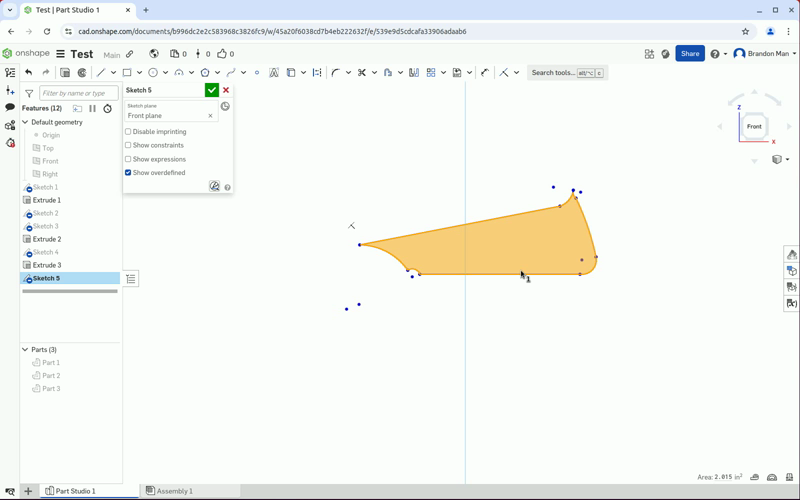
scroll(-6)
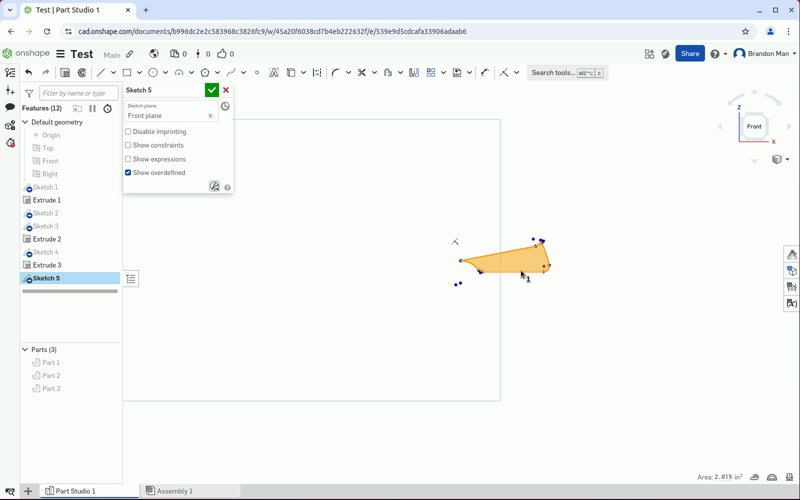
mouse_move(73, 352)
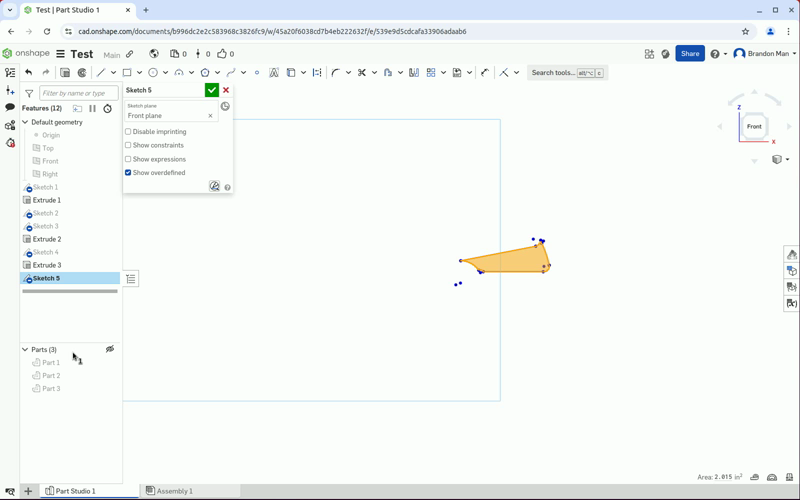
key(shift+y)
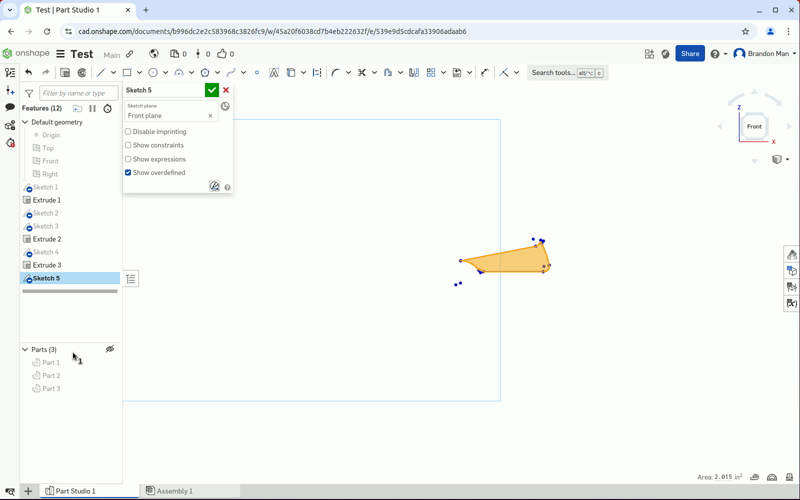
key(shift+e)
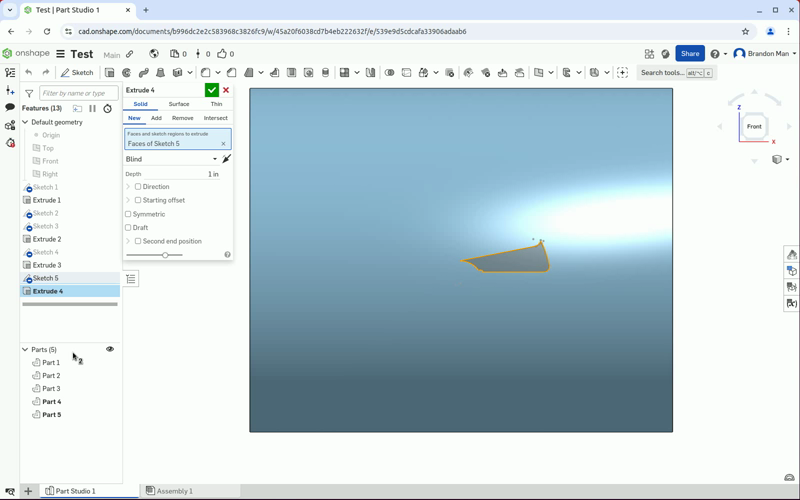
mouse_move(143, 106)
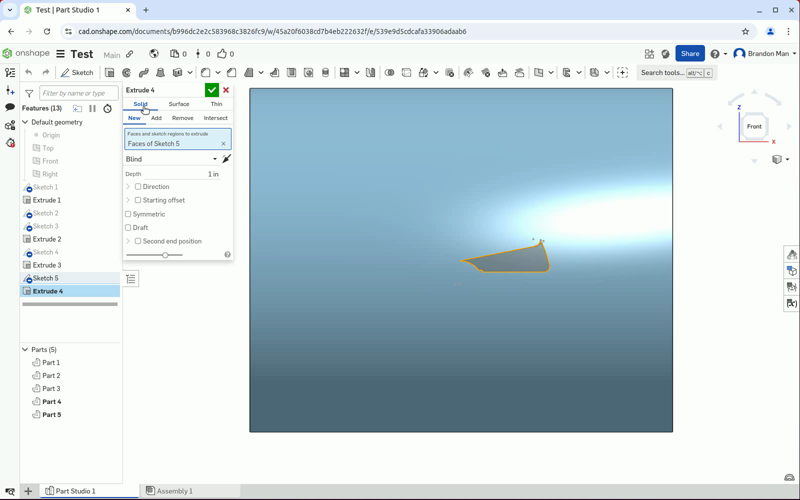
click(143, 106)
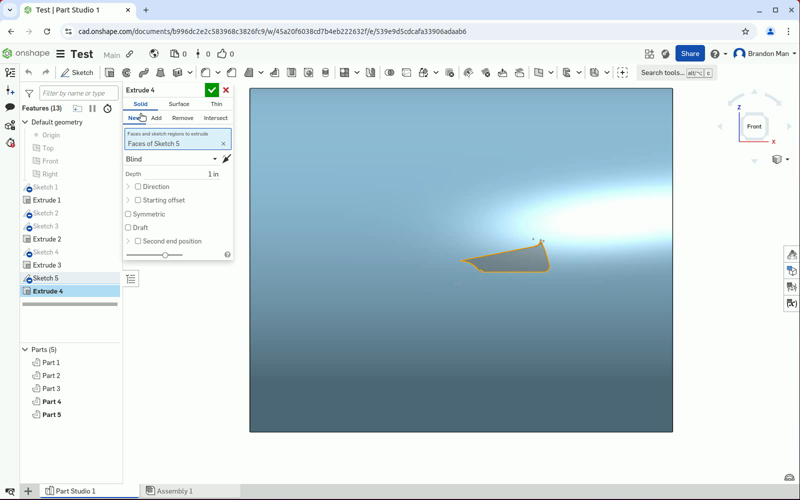
mouse_move(137, 120)
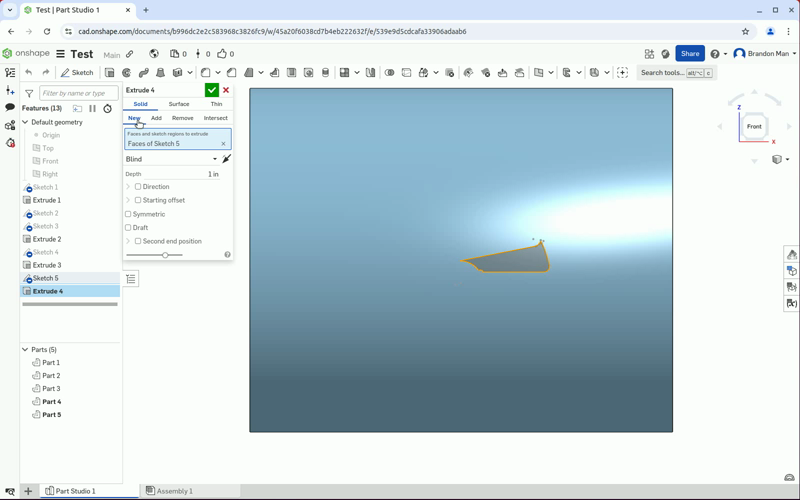
click(137, 120)
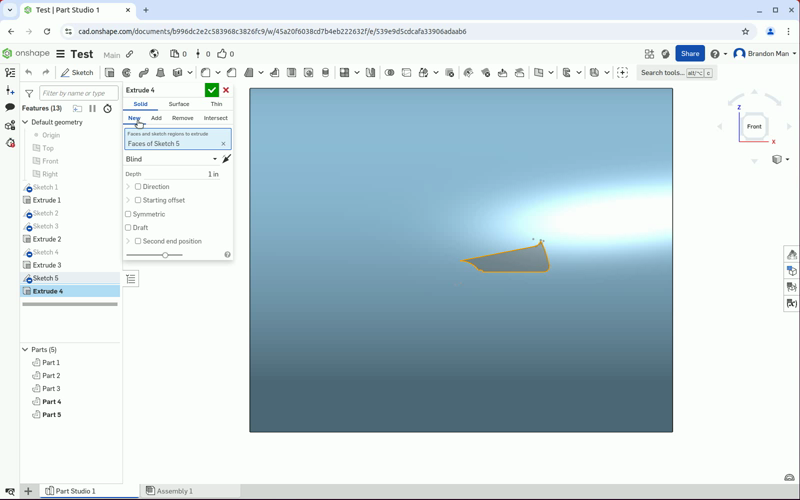
key(tab, 4)
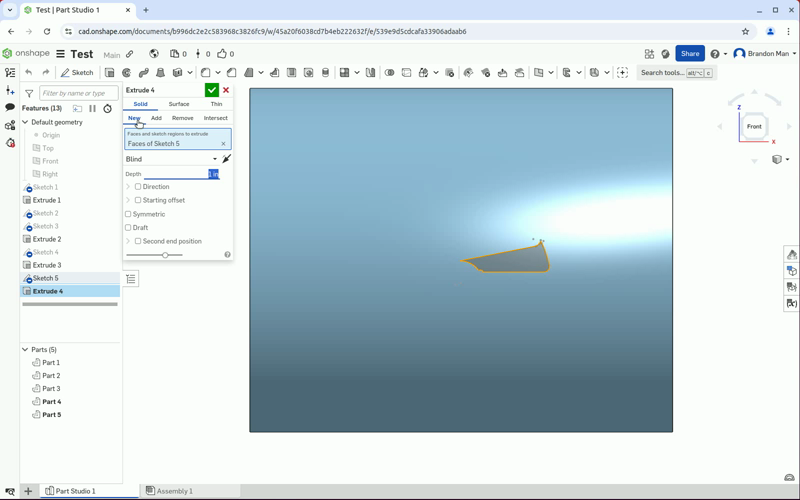
text(0.342)
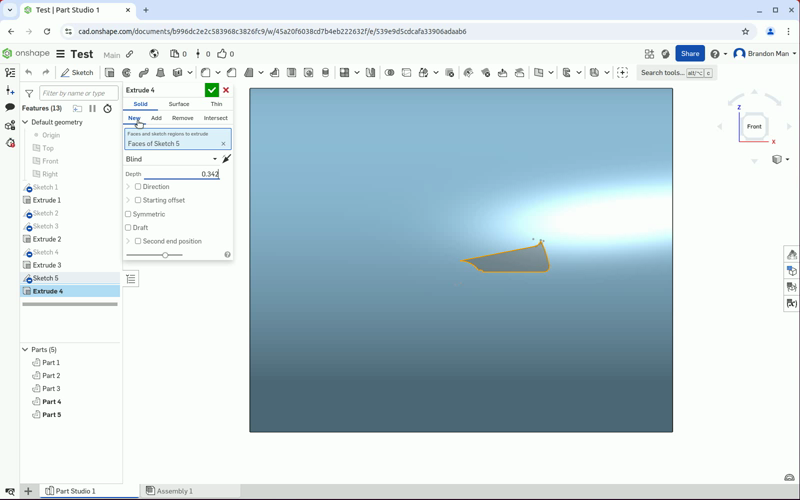
key(tab, 3)
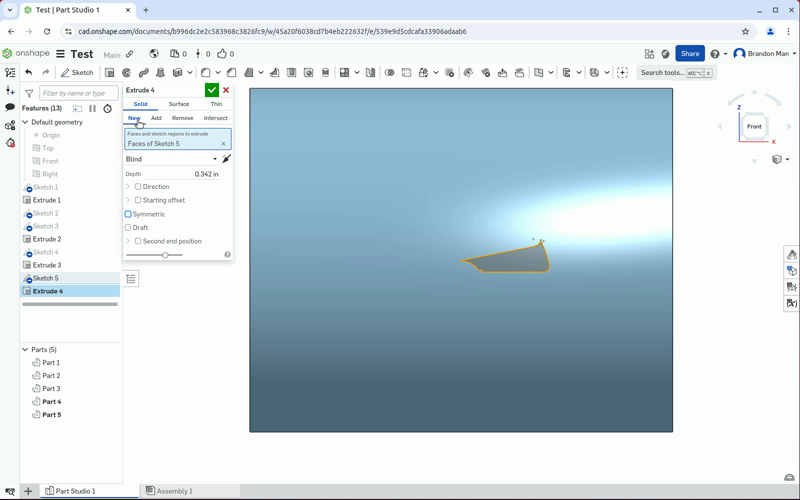
key(space)
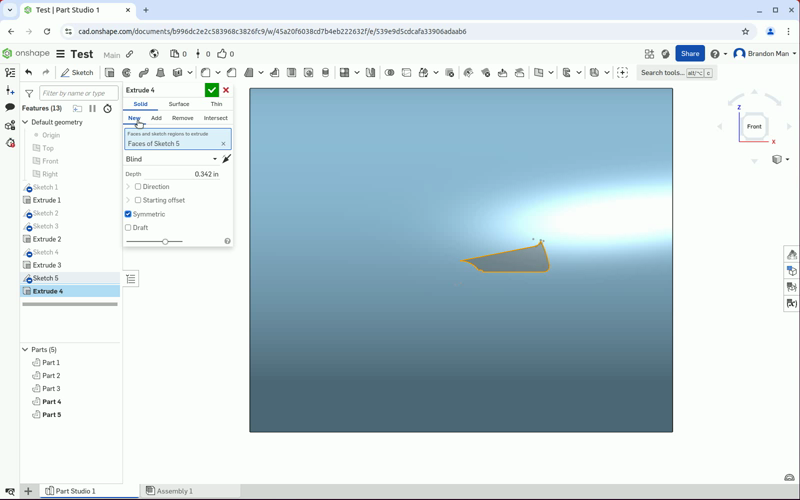
key(enter)
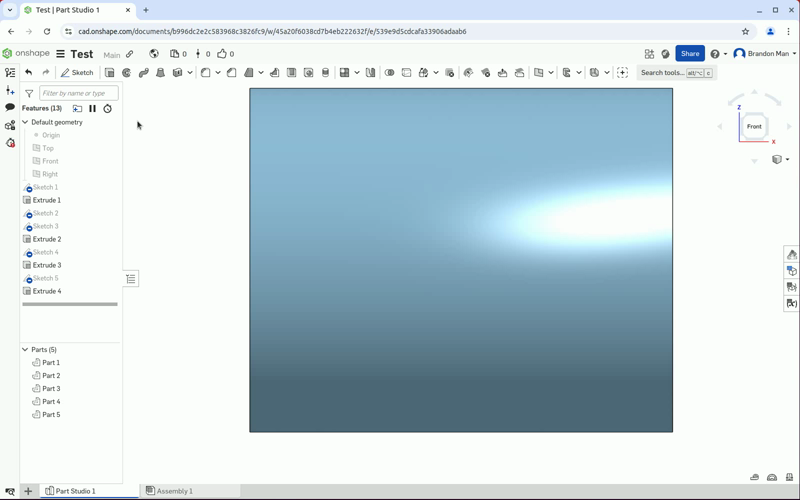
key(shift+h)
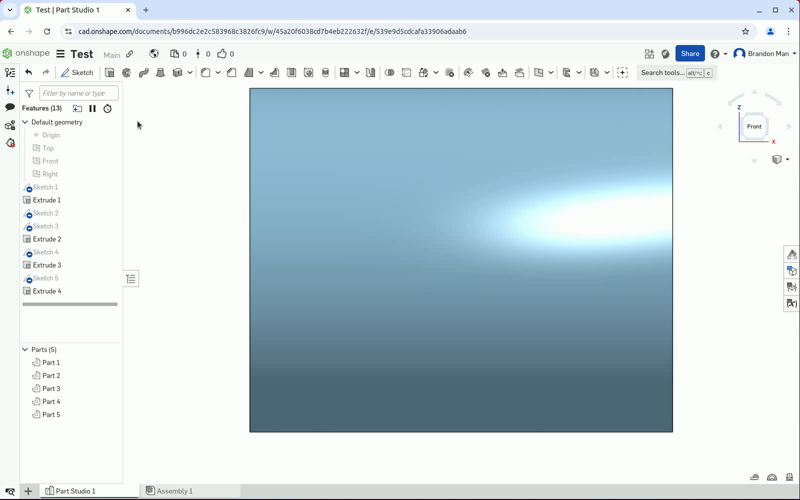
key(shift+h)
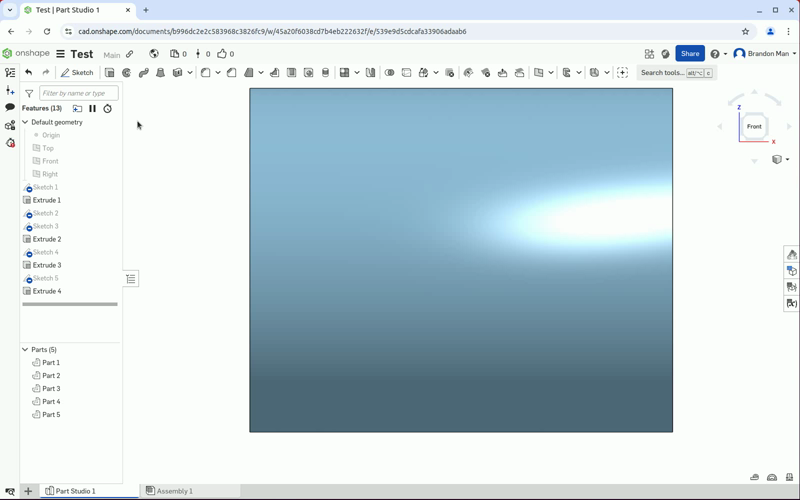
mouse_move(73, 189)
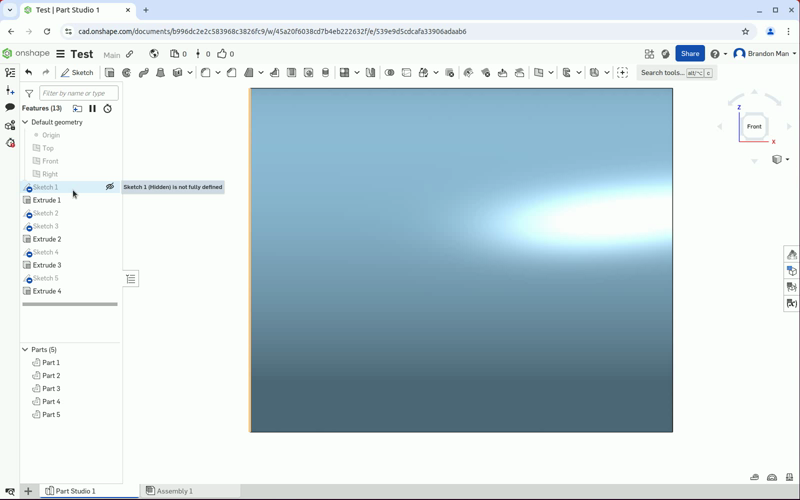
click(73, 189)
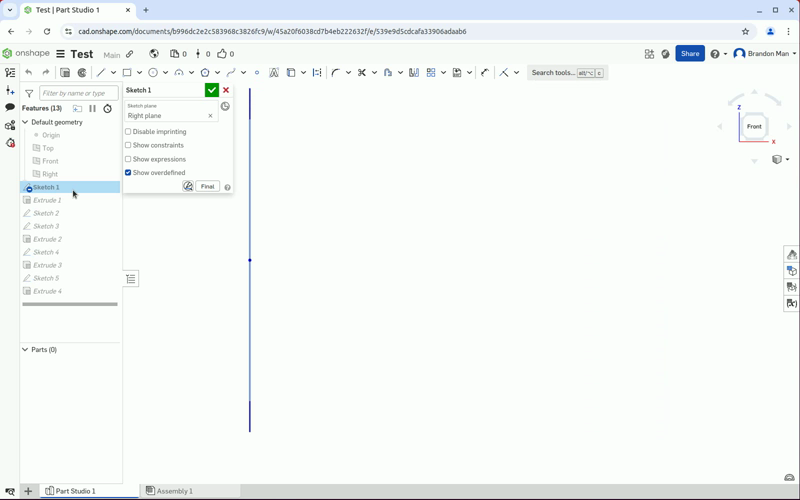
mouse_move(229, 92)
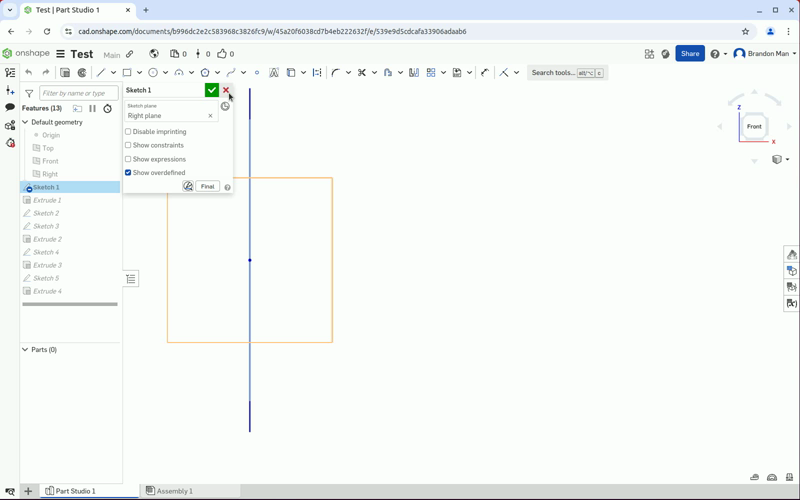
click(229, 92)
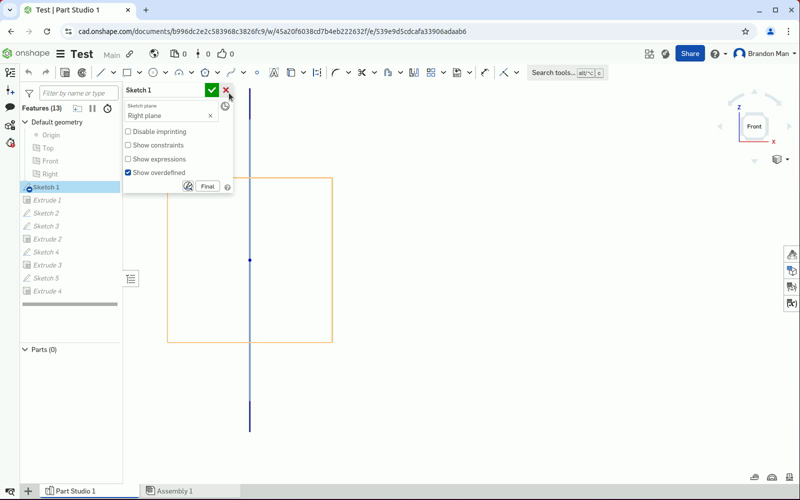
key(shift+s)
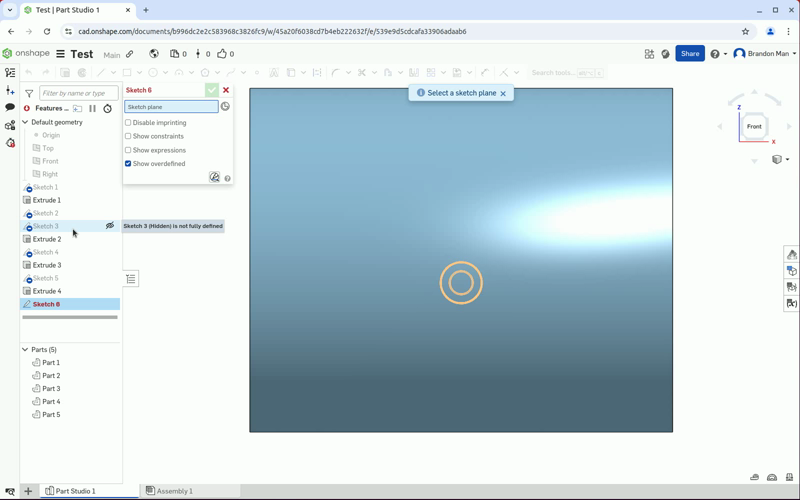
scroll(3)
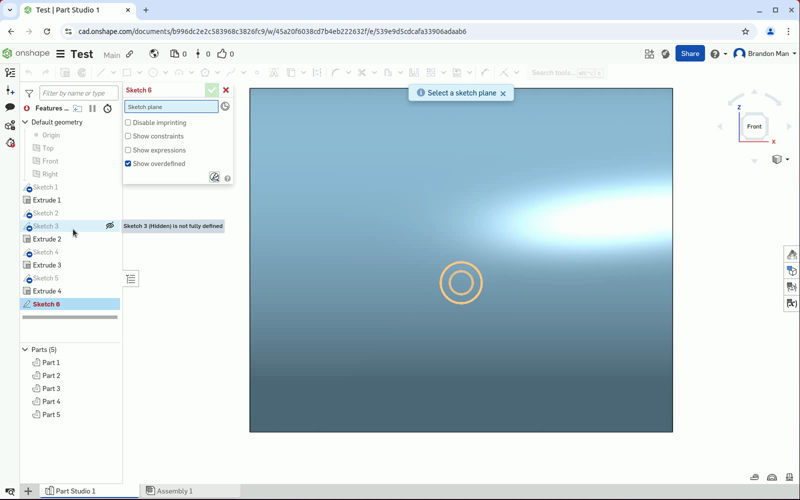
mouse_move(73, 163)
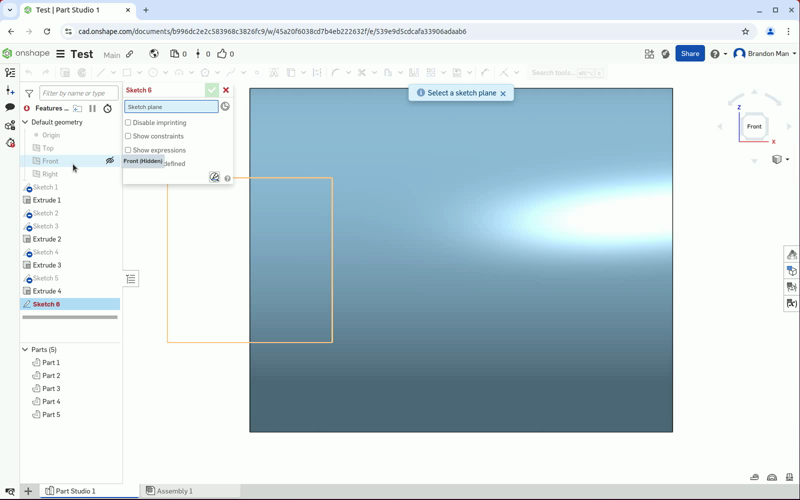
click(73, 163)
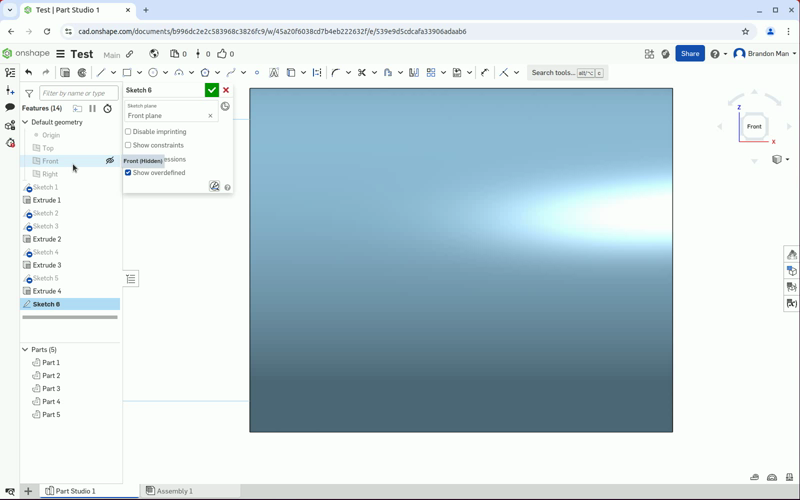
mouse_move(73, 352)
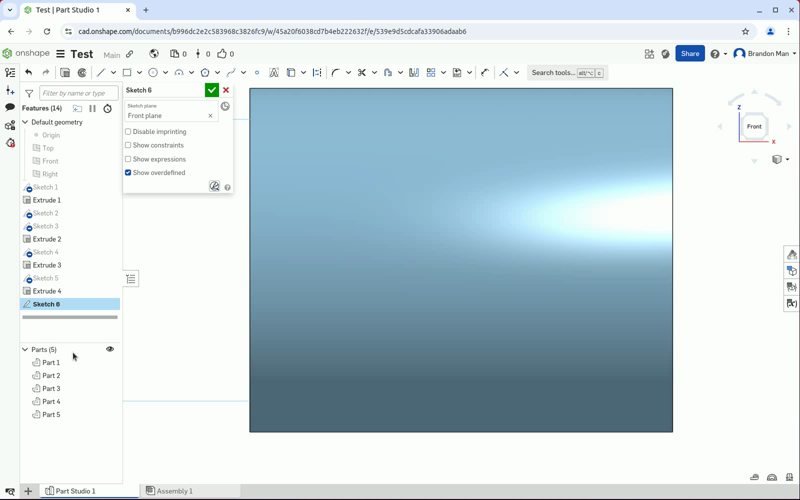
key(y)
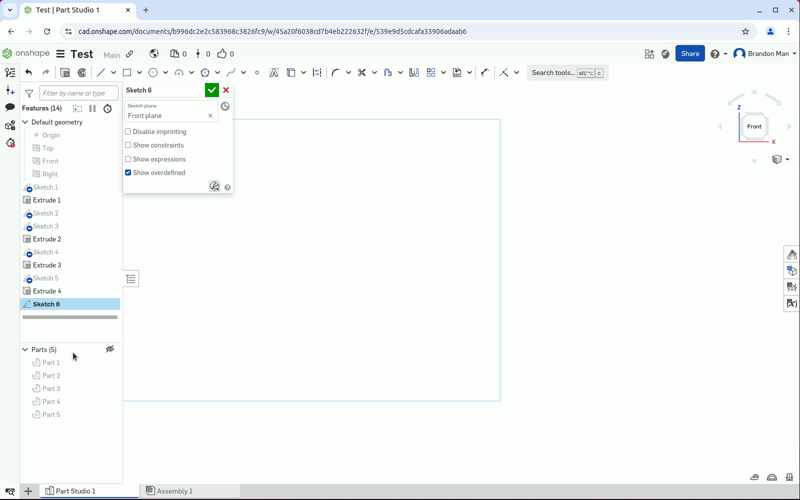
key(a)
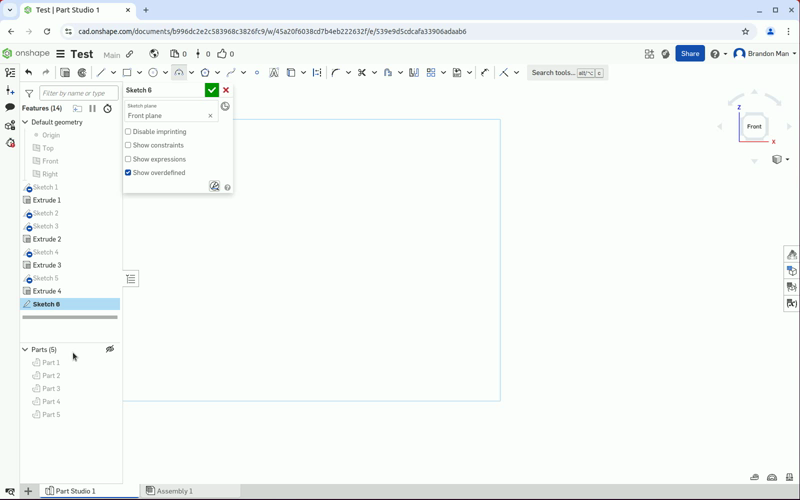
key_down(shift)
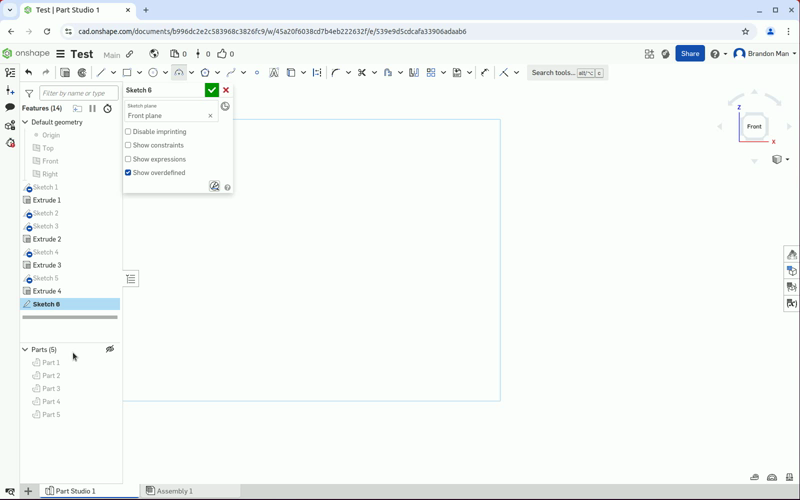
mouse_move(478, 297)
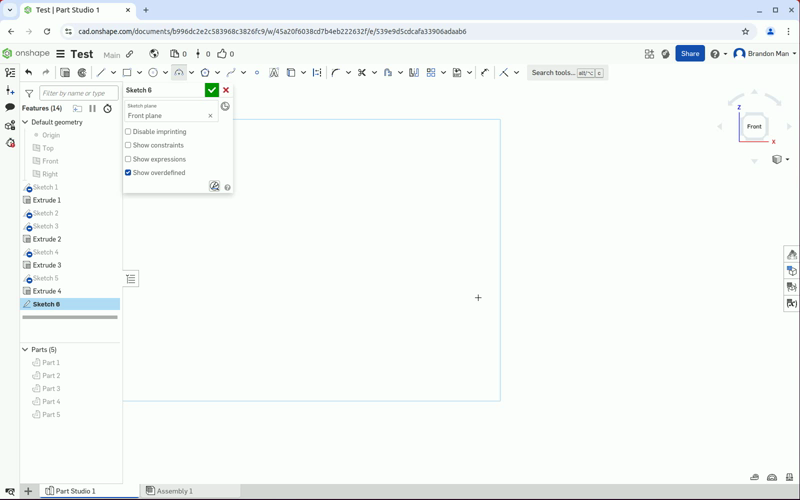
click(478, 297)
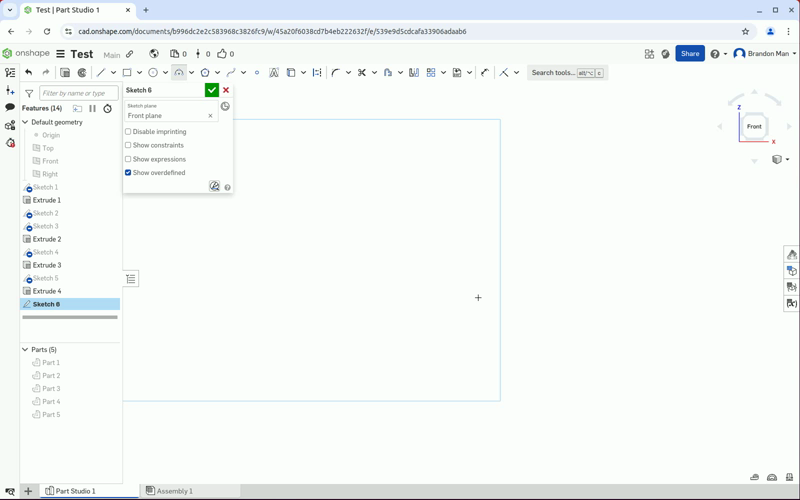
key_up(shift)
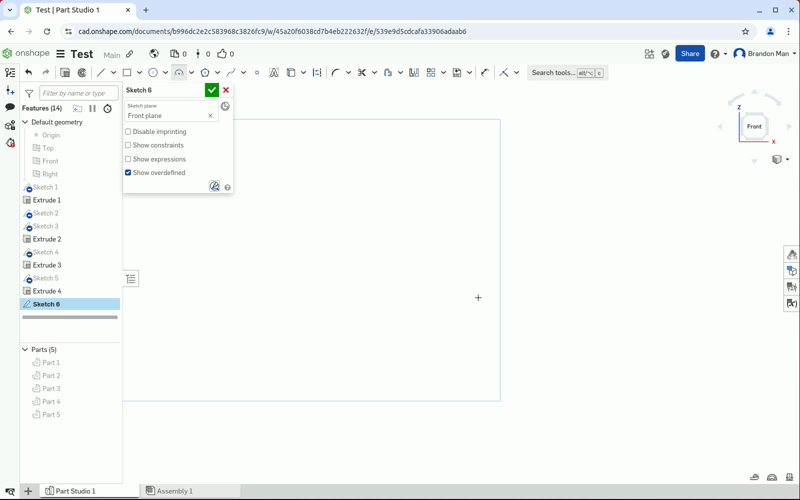
key_down(shift)
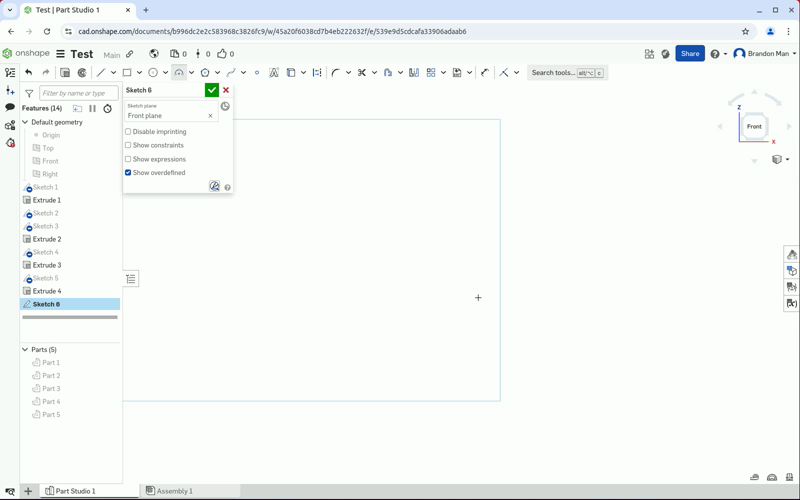
mouse_move(483, 294)
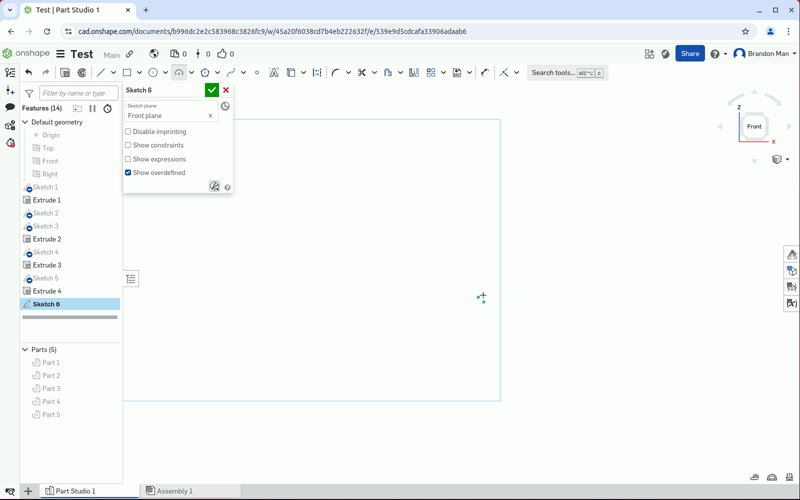
scroll(6)
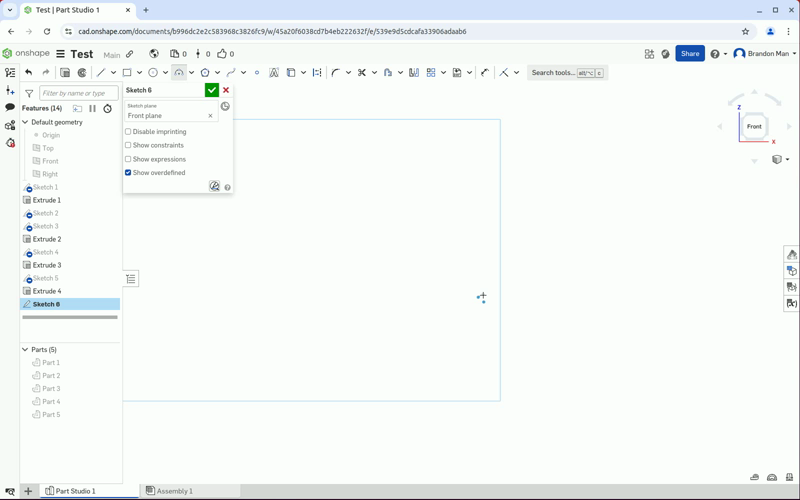
scroll(6)
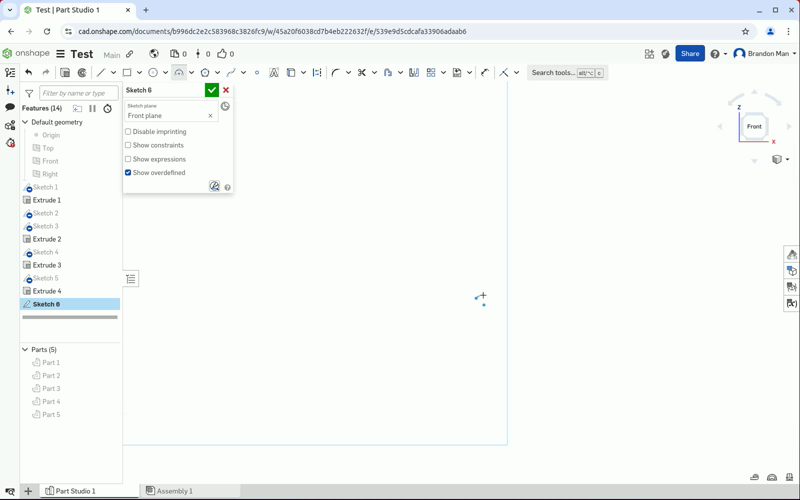
scroll(6)
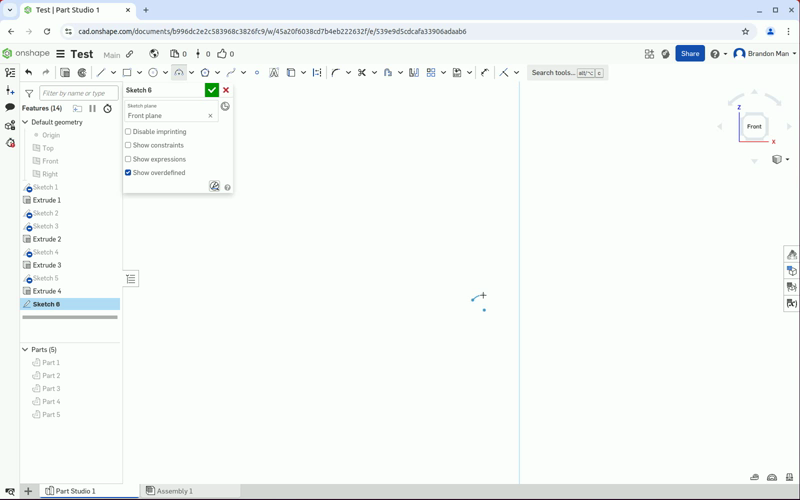
scroll(6)
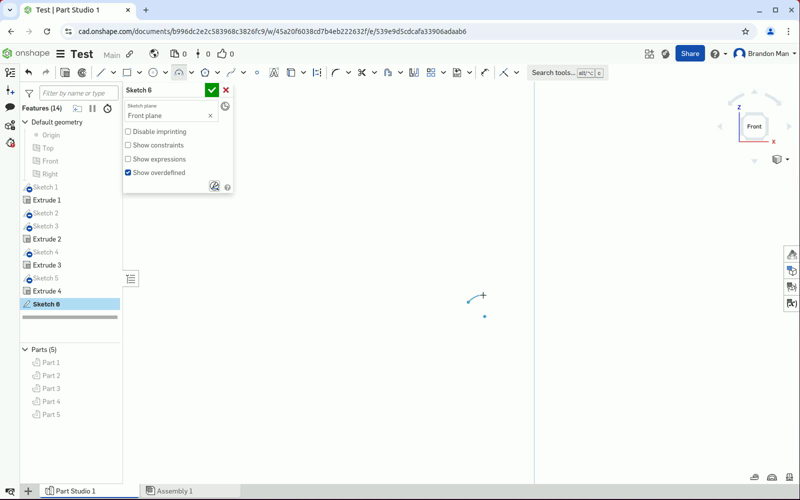
scroll(6)
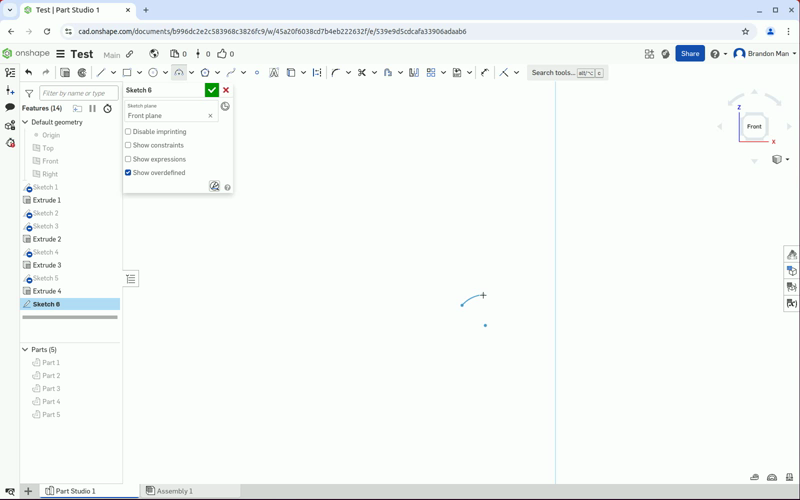
scroll(6)
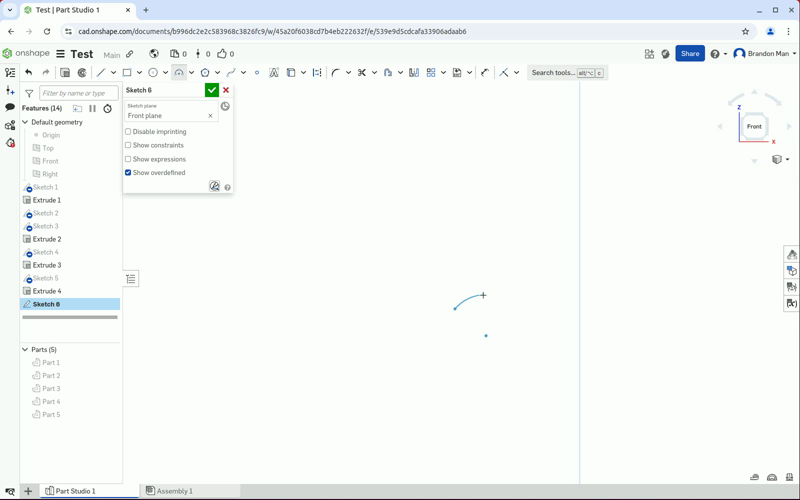
scroll(6)
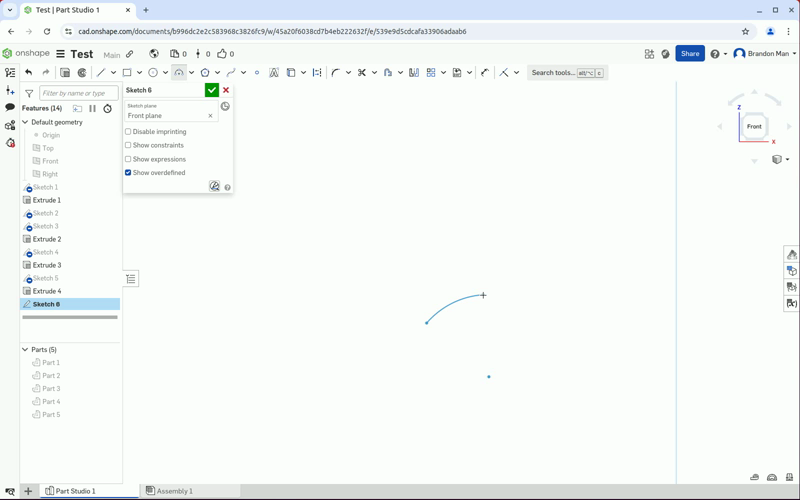
click(483, 294)
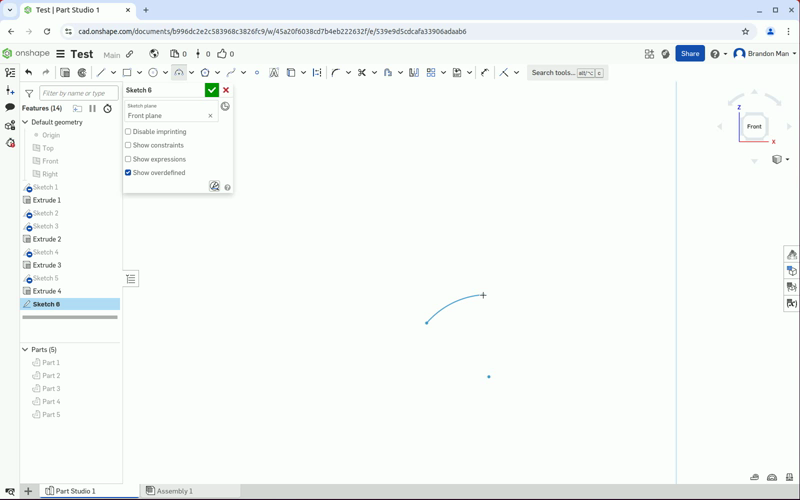
scroll(-6)
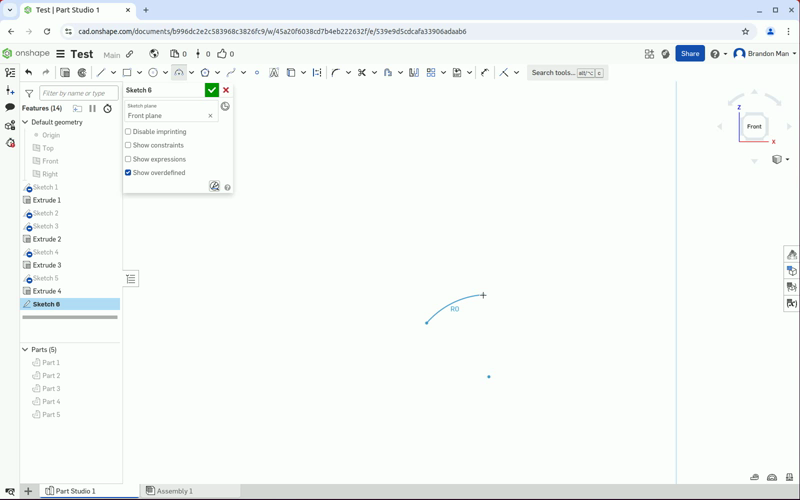
scroll(-6)
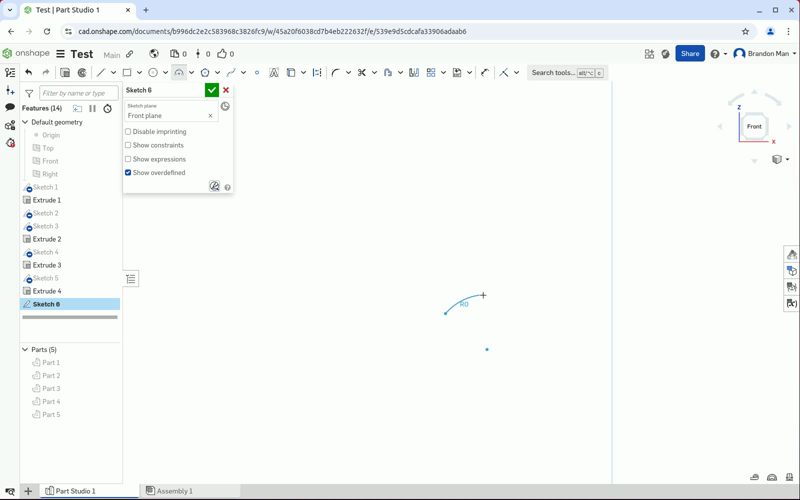
scroll(-6)
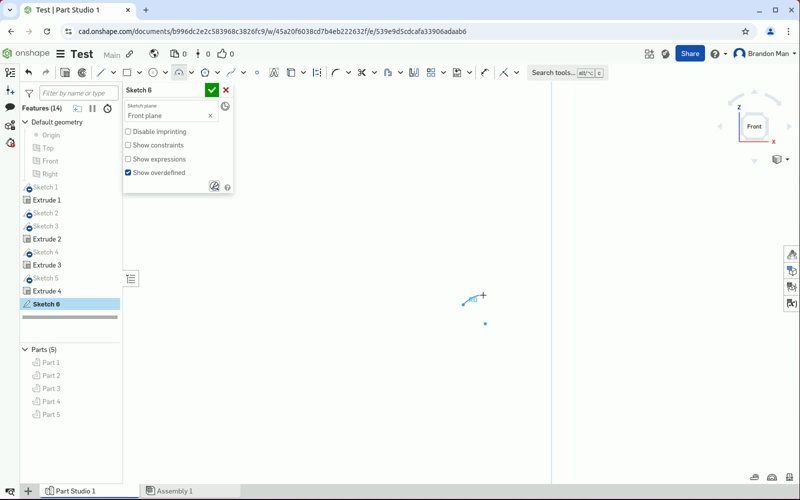
scroll(-6)
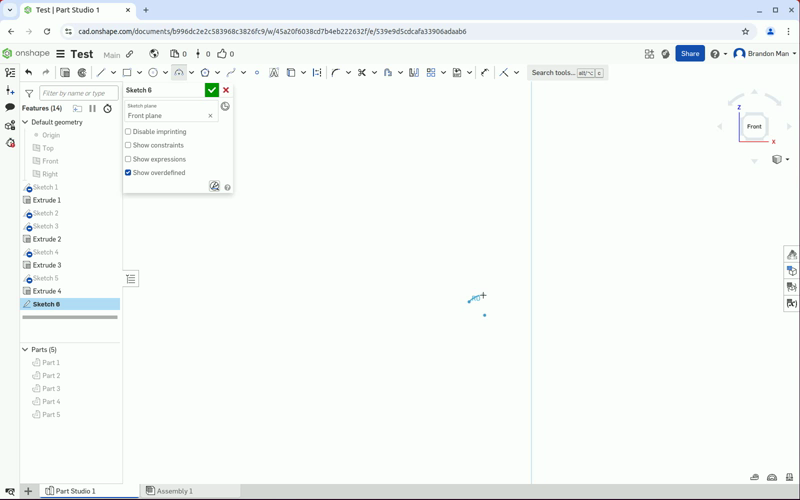
scroll(-6)
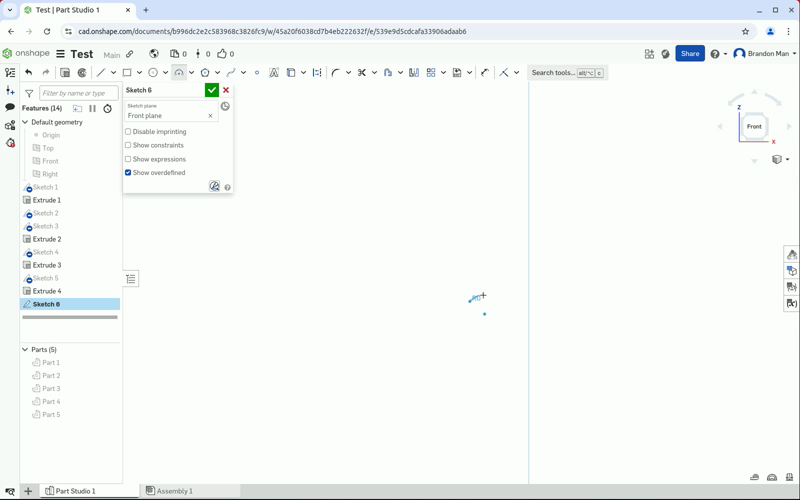
scroll(-6)
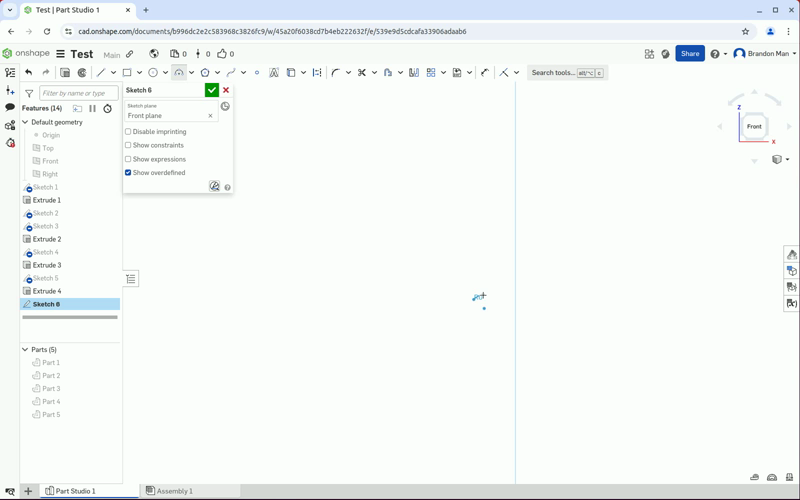
scroll(-6)
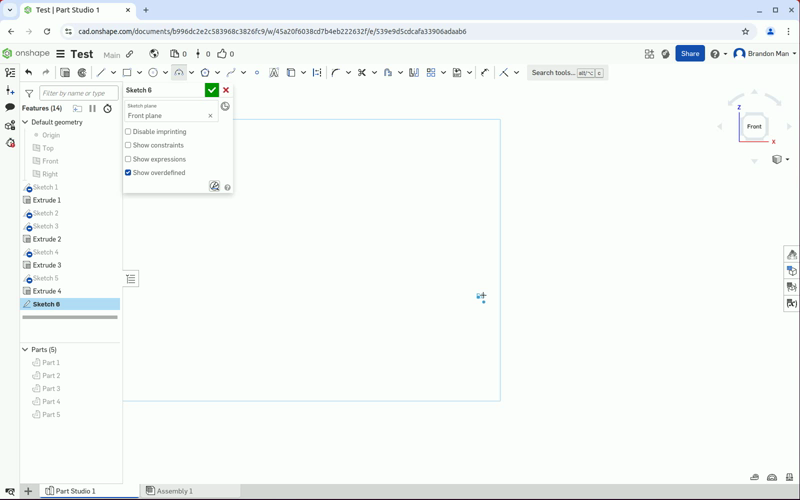
mouse_move(480, 295)
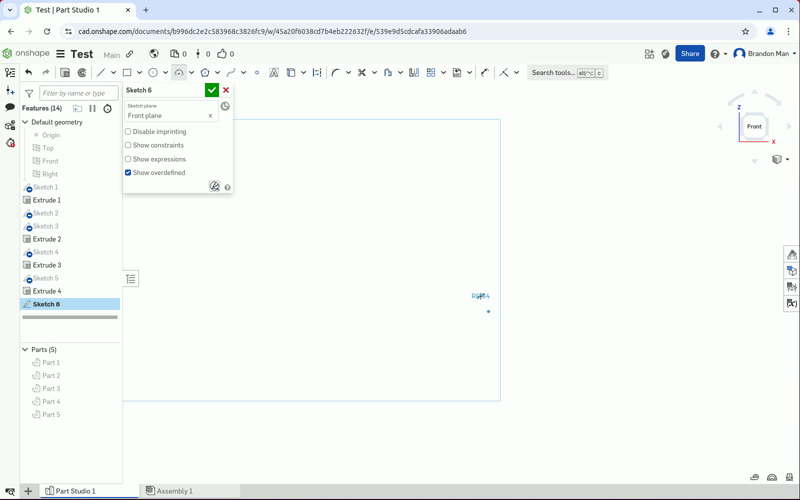
scroll(6)
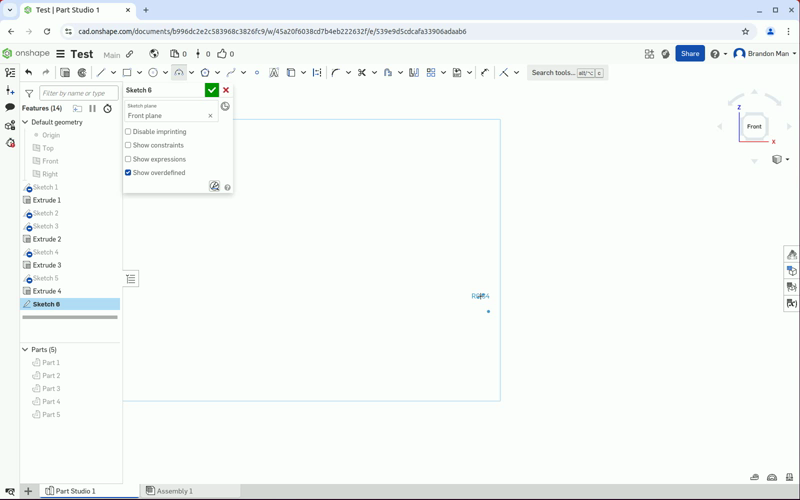
scroll(6)
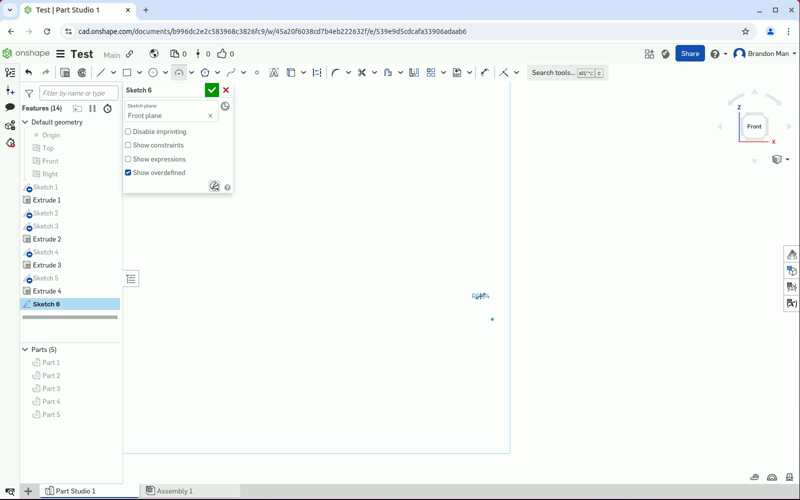
scroll(6)
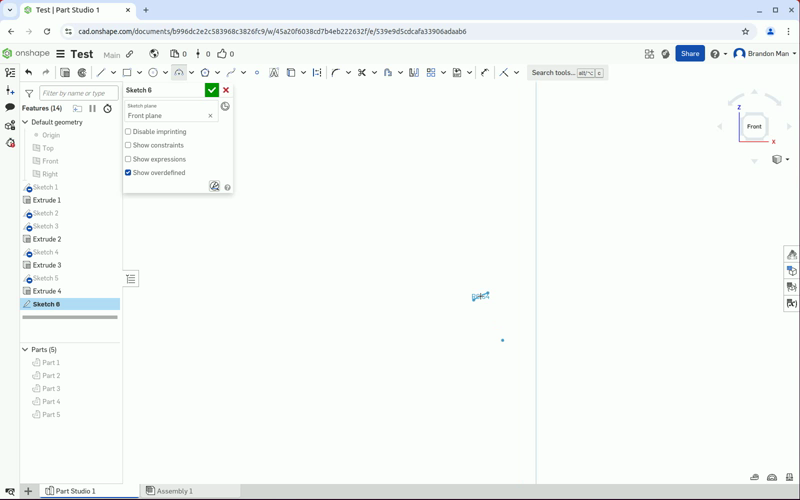
scroll(6)
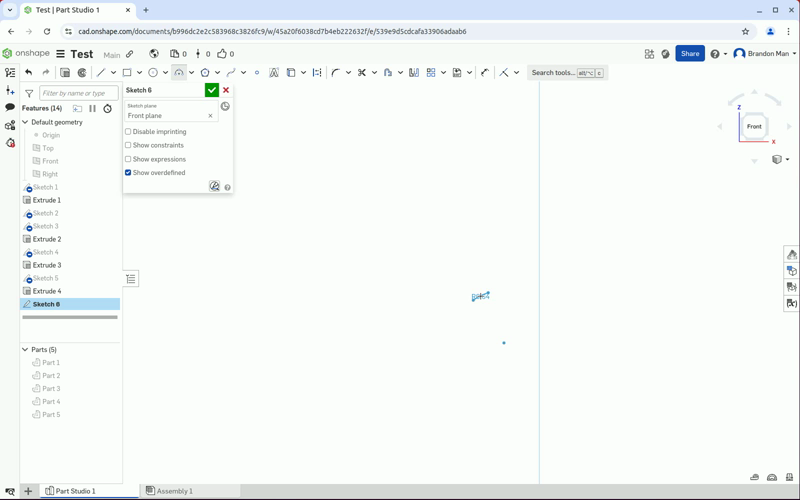
scroll(6)
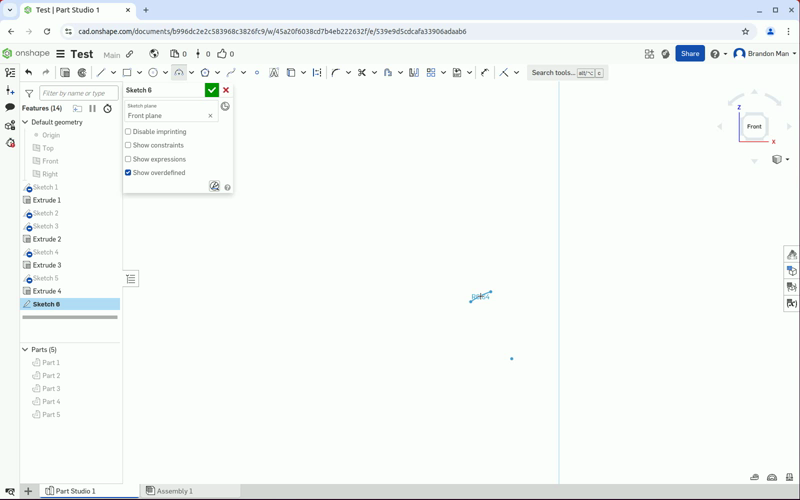
scroll(6)
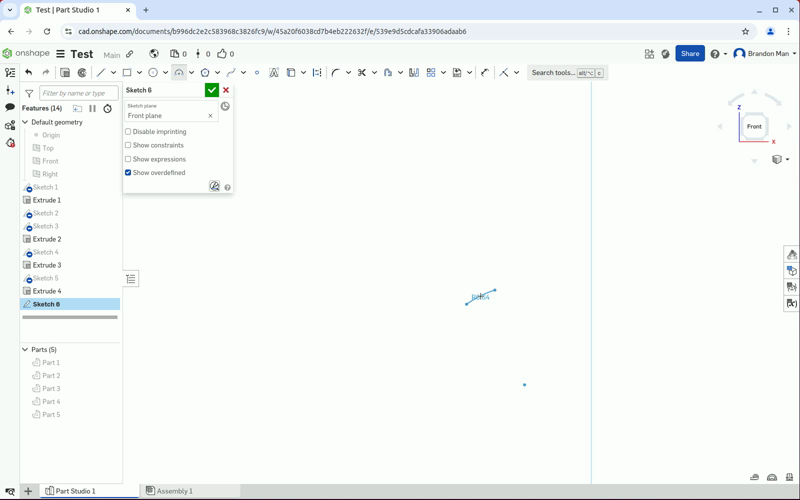
scroll(6)
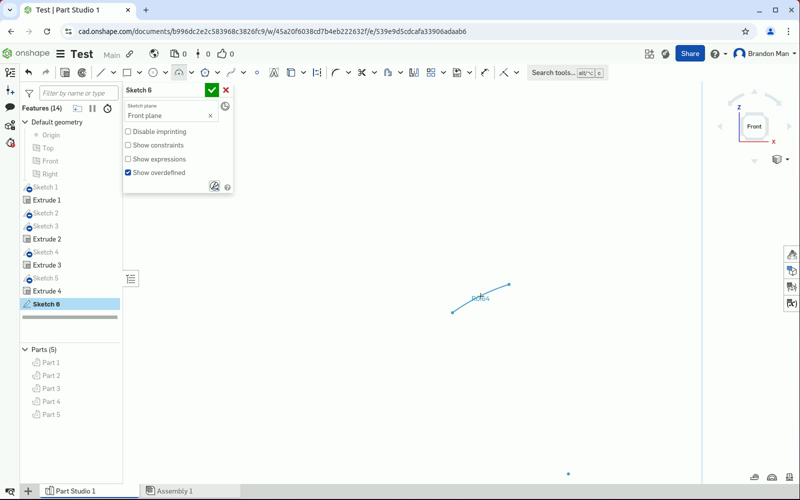
click(480, 295)
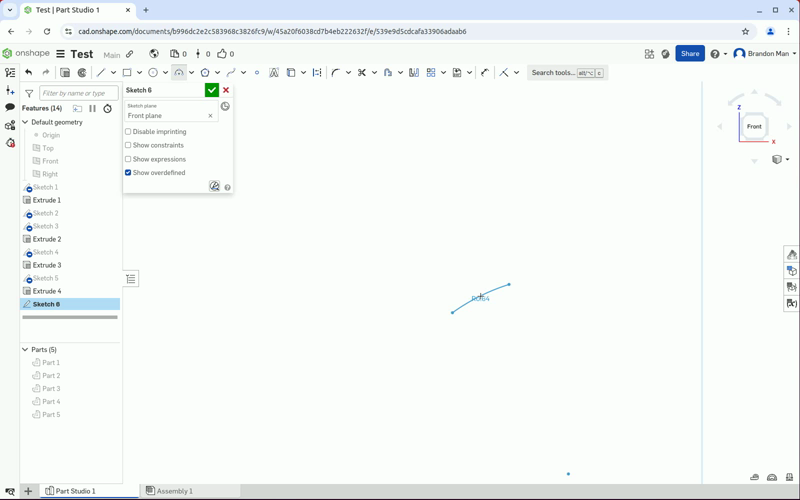
scroll(-6)
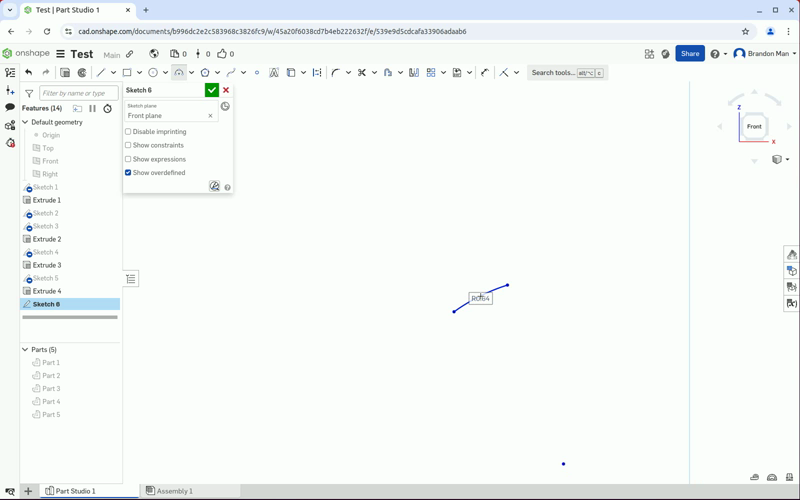
scroll(-6)
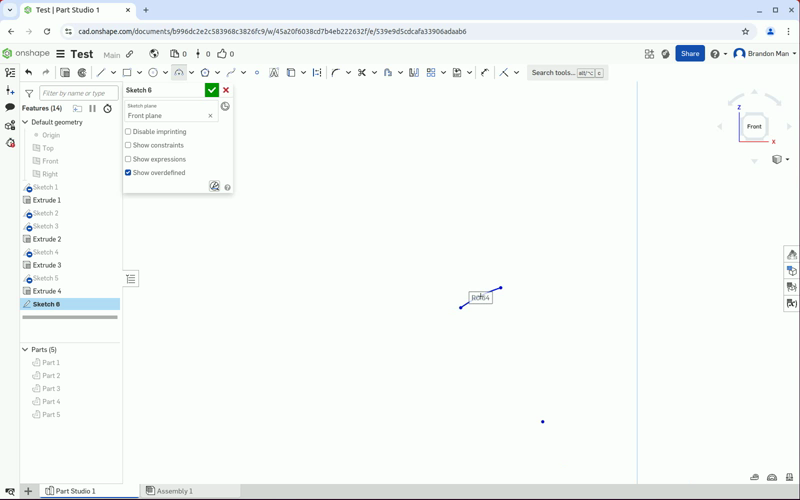
scroll(-6)
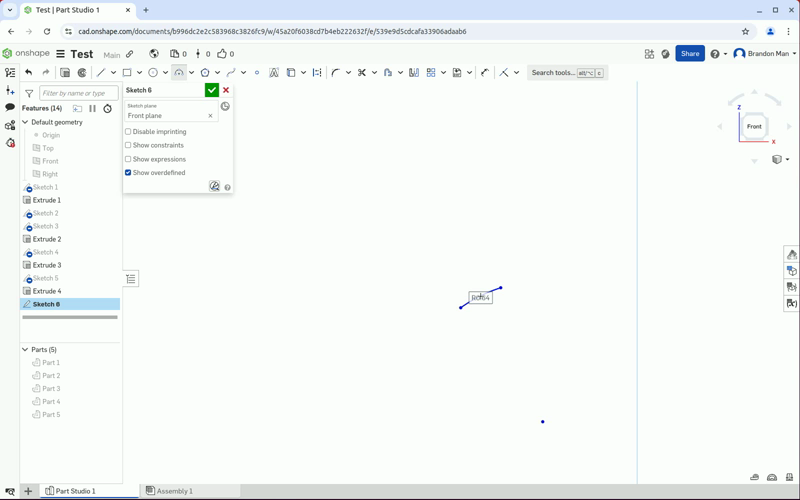
scroll(-6)
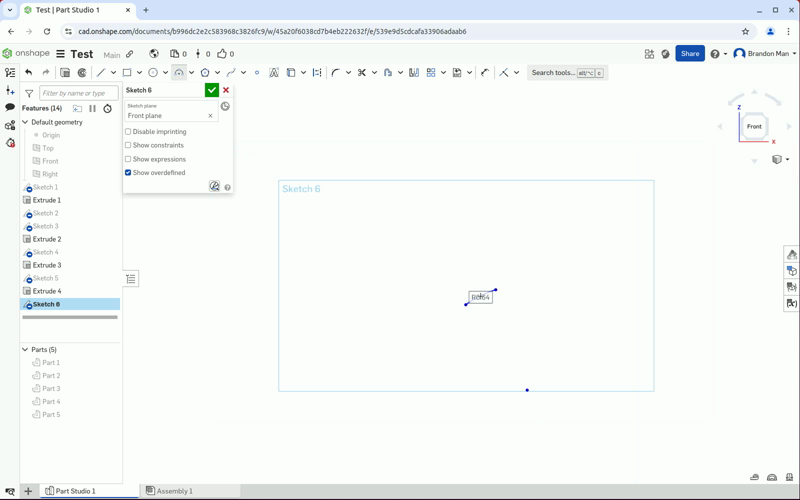
scroll(-6)
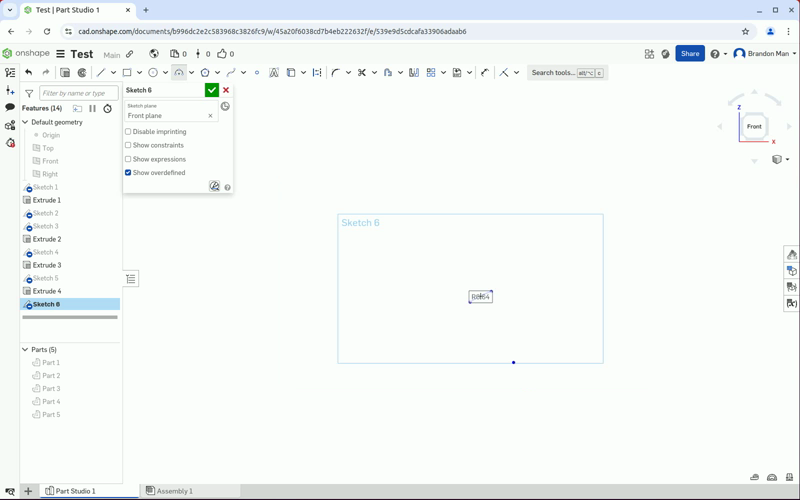
scroll(-6)
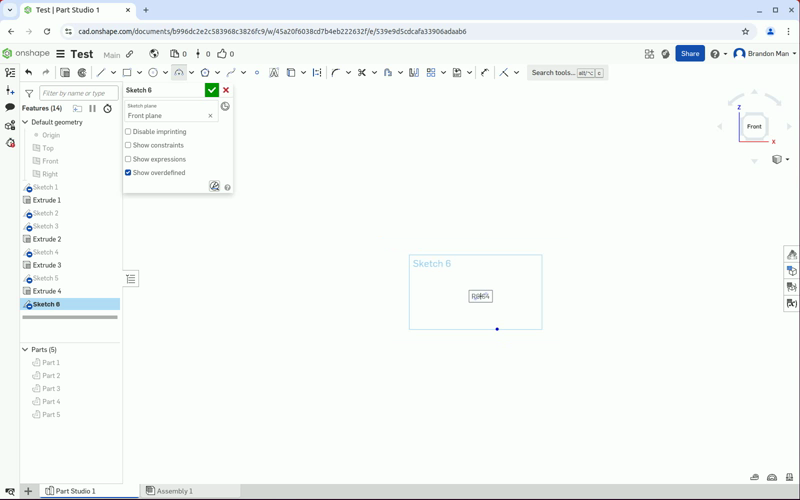
scroll(-6)
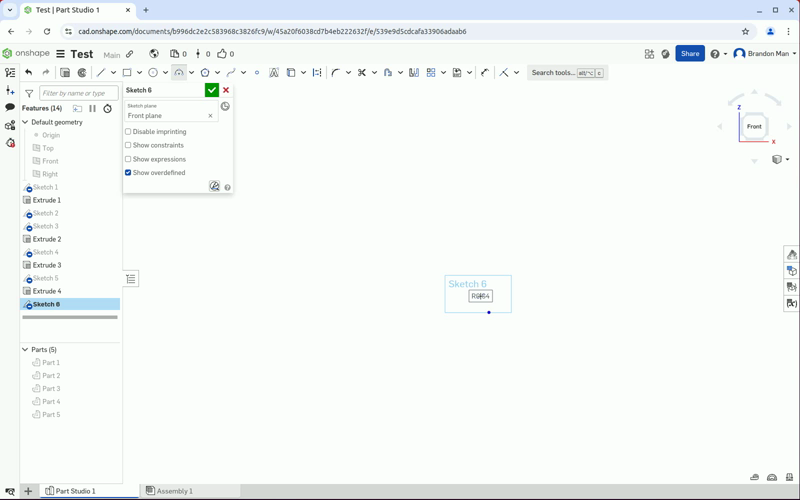
key_up(shift)
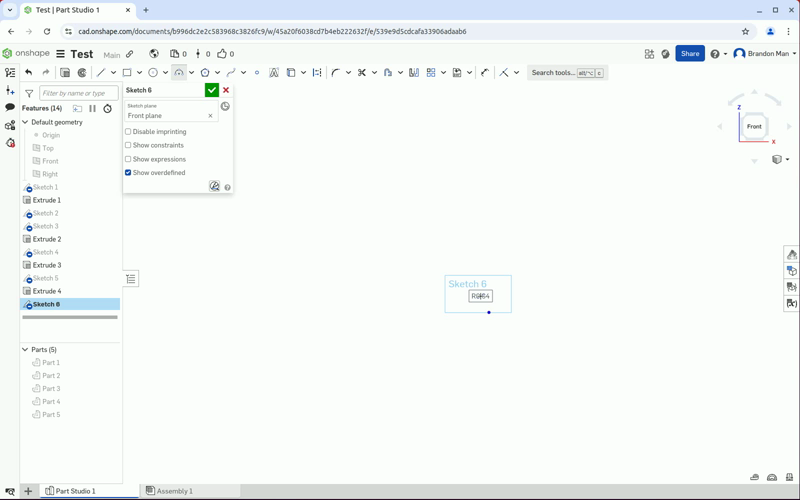
key(esc)
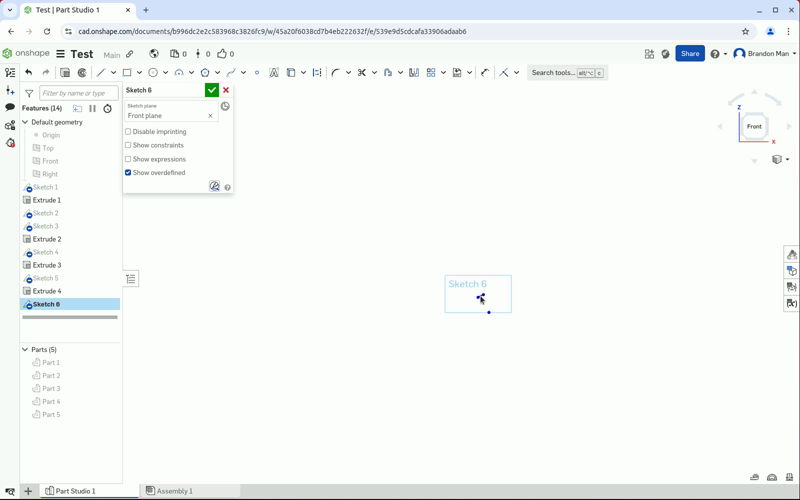
key(l)
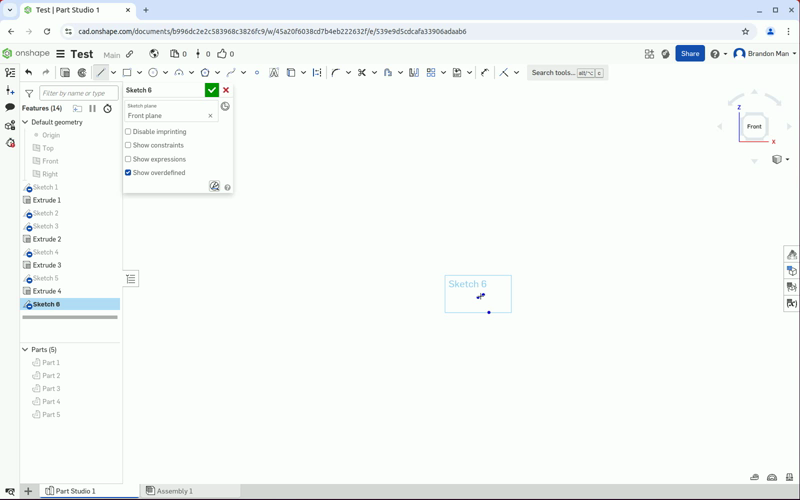
mouse_move(483, 294)
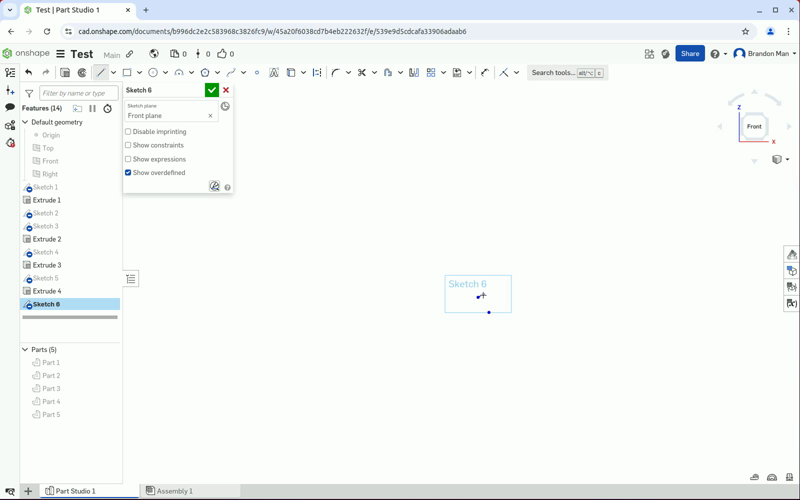
scroll(6)
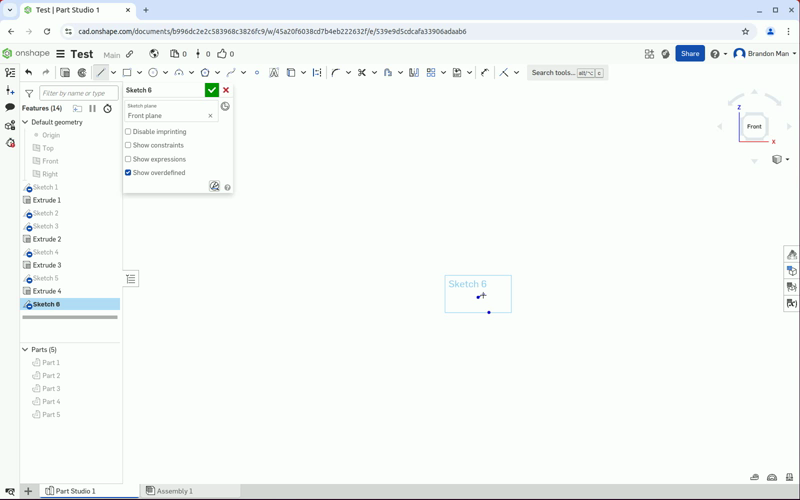
scroll(6)
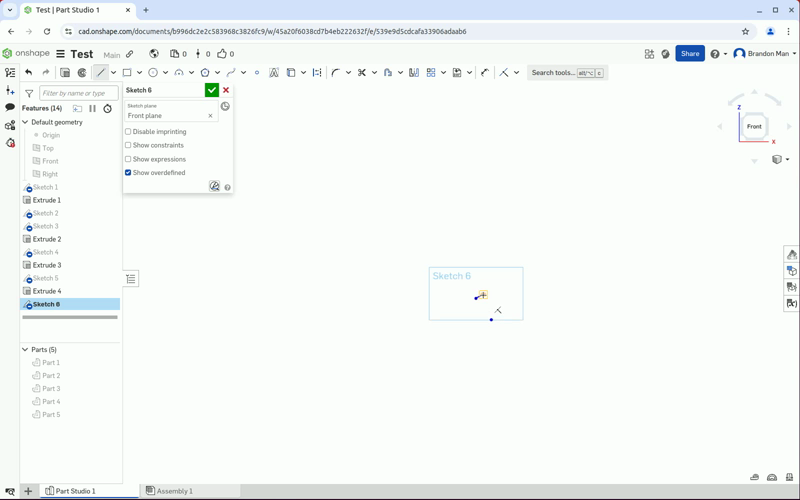
scroll(6)
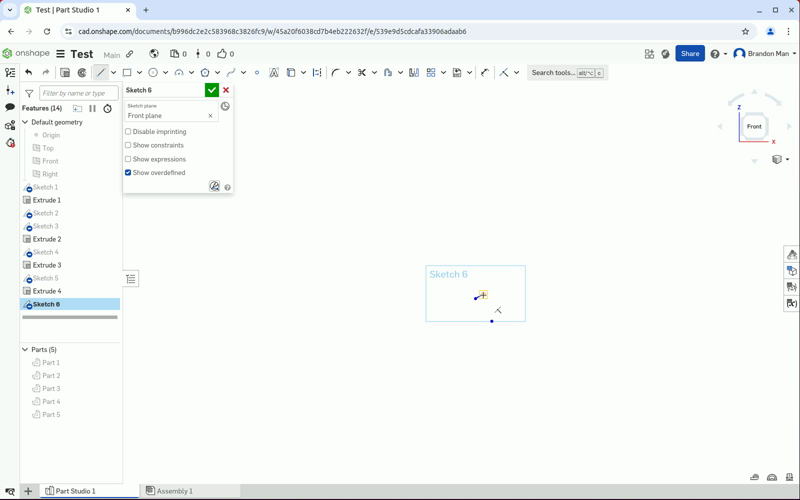
scroll(6)
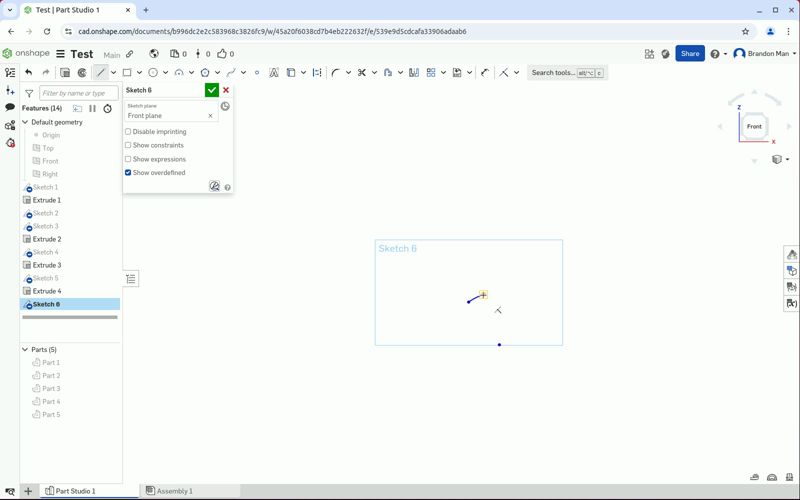
scroll(6)
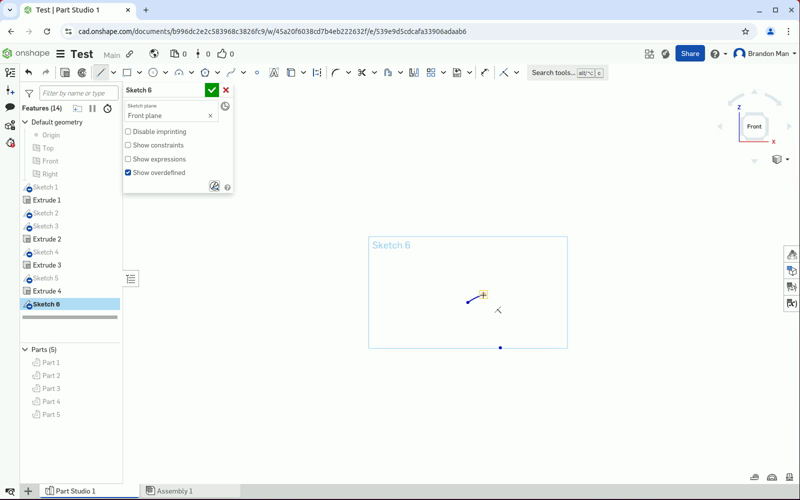
scroll(6)
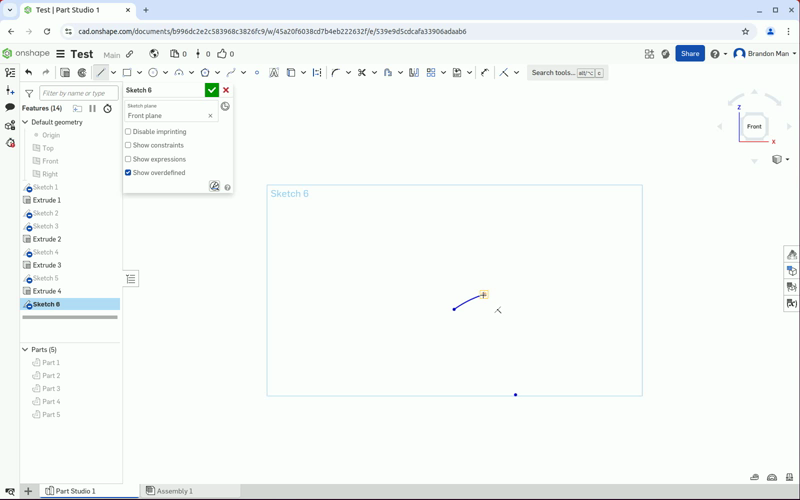
scroll(6)
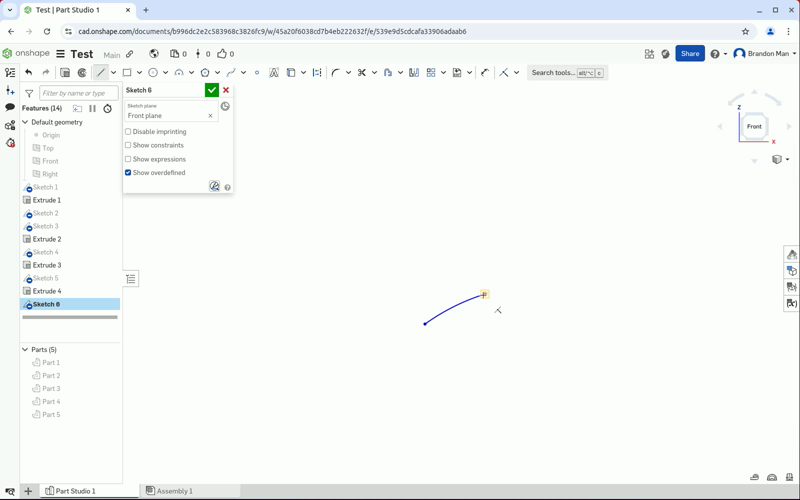
click(483, 294)
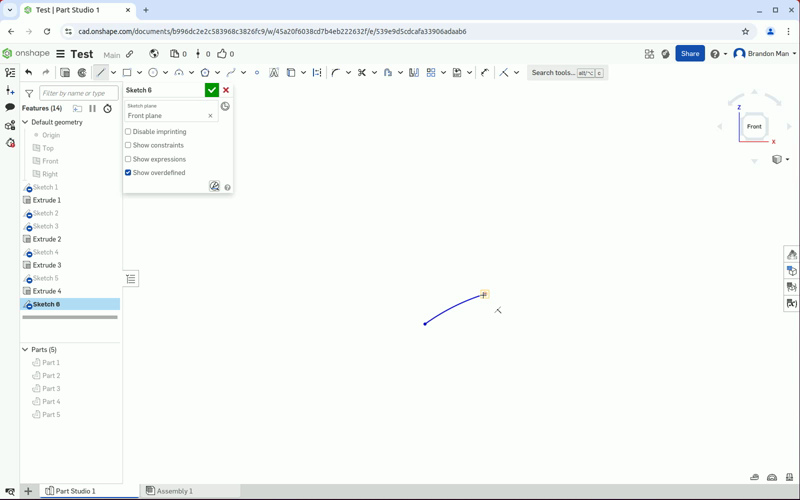
scroll(-6)
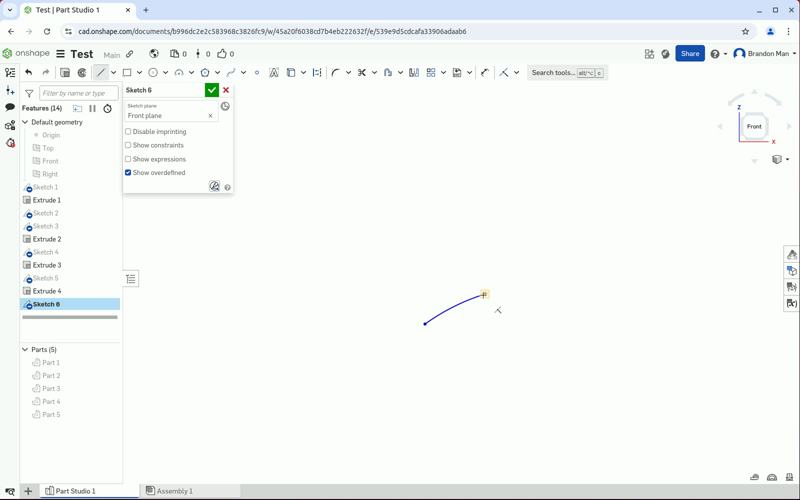
scroll(-6)
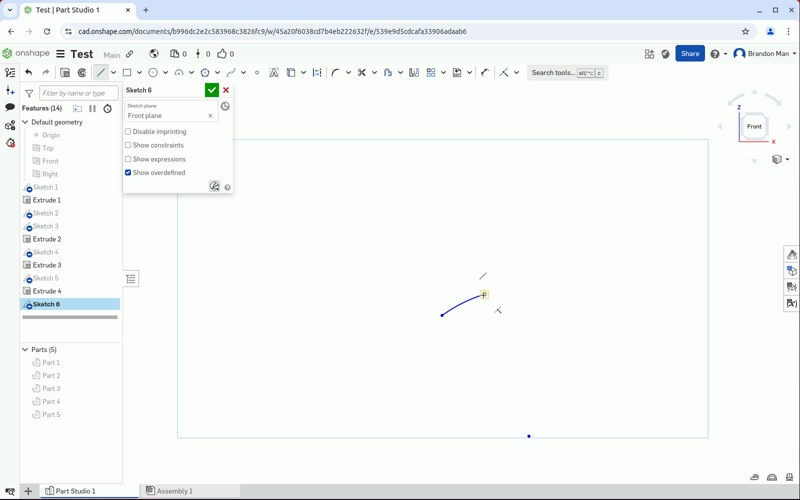
scroll(-6)
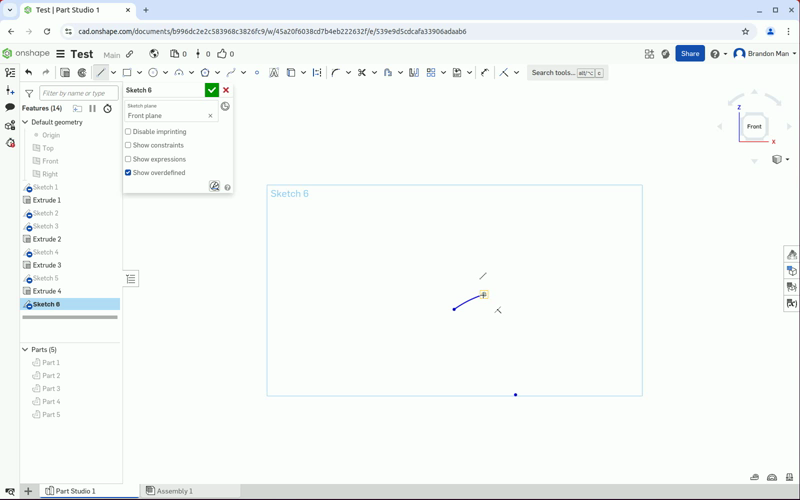
scroll(-6)
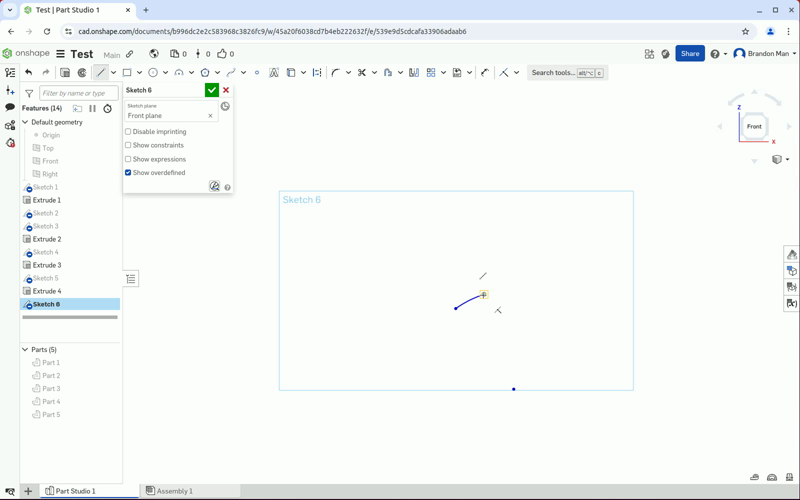
scroll(-6)
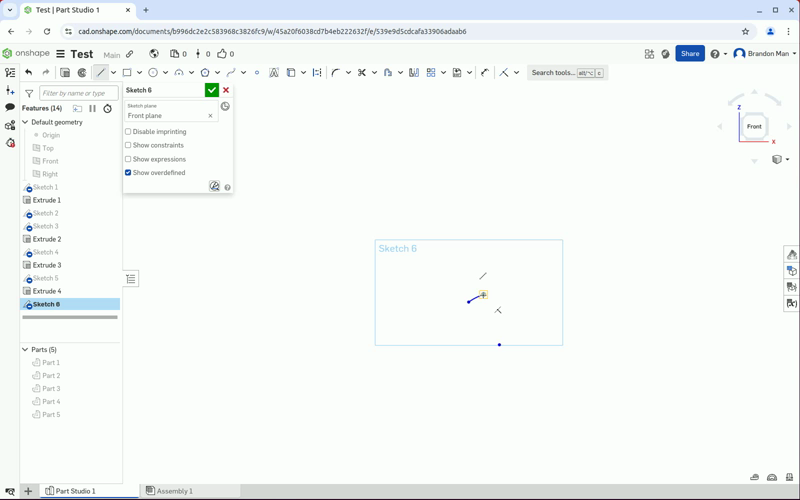
scroll(-6)
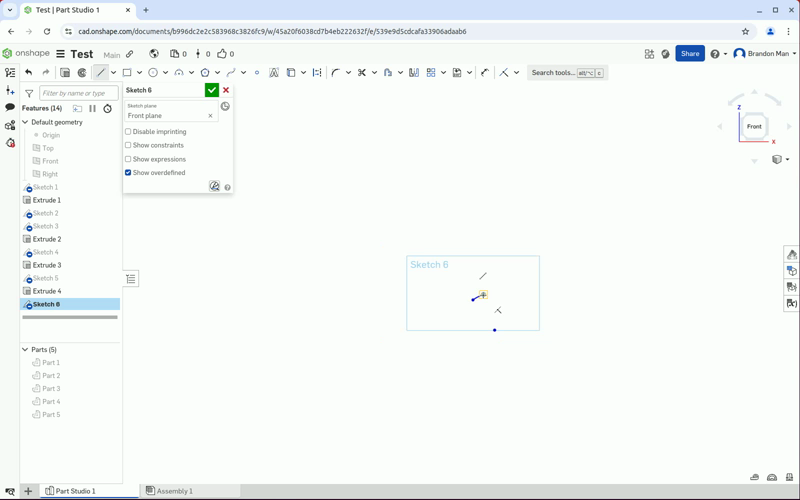
scroll(-6)
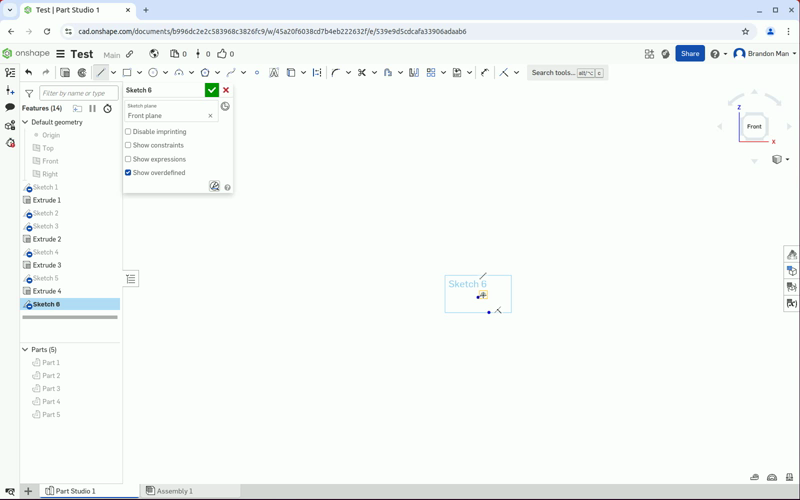
key_down(shift)
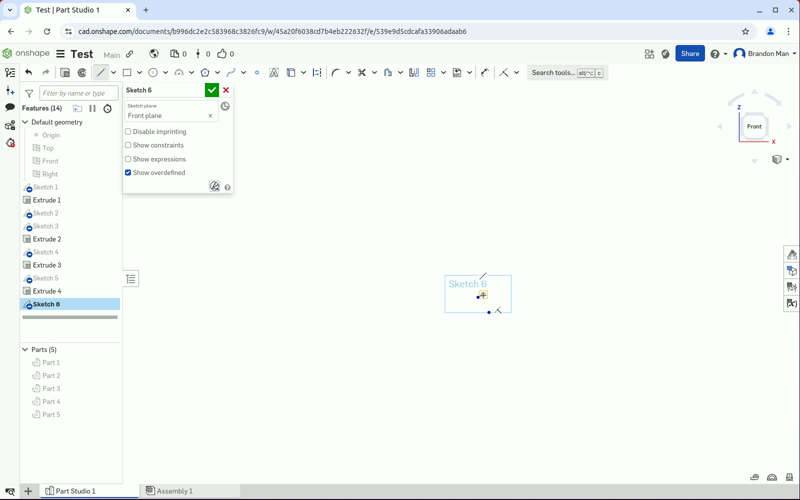
mouse_move(513, 294)
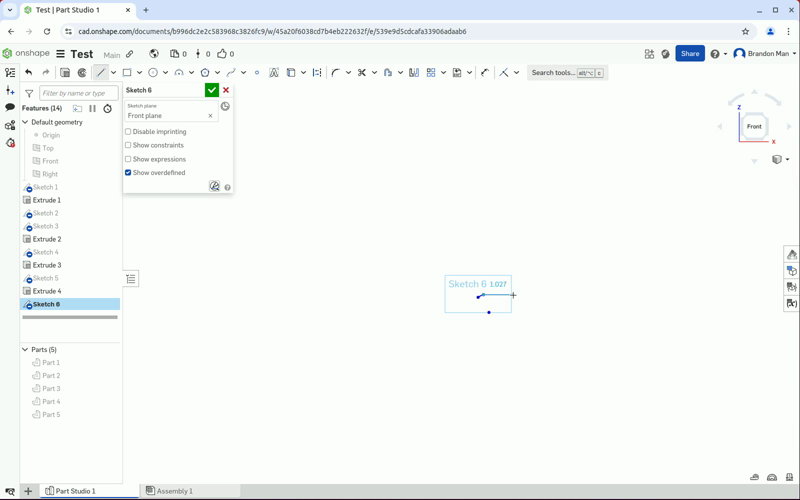
mouse_move(543, 294)
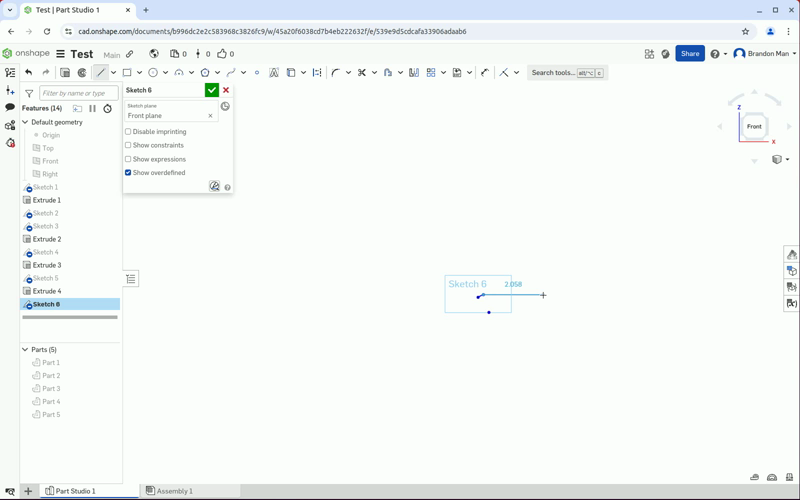
click(543, 294)
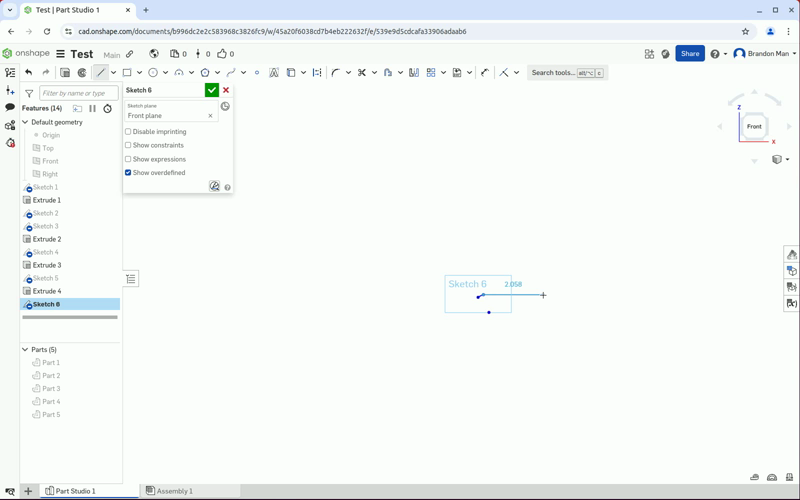
key_up(shift)
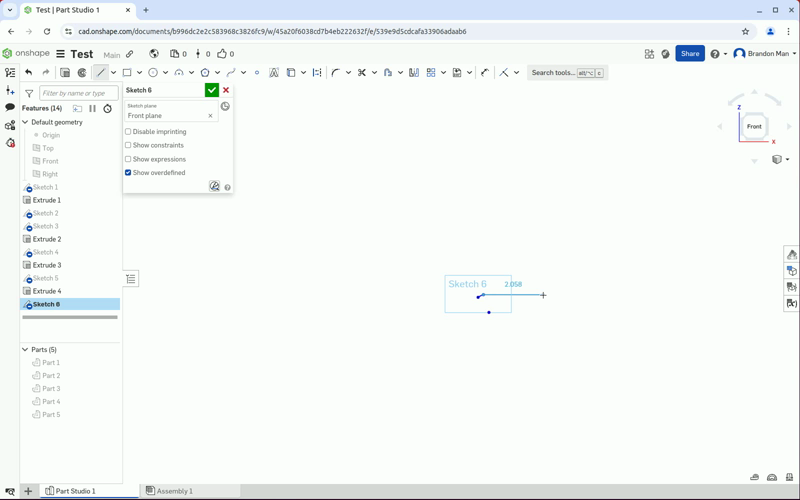
key(esc)
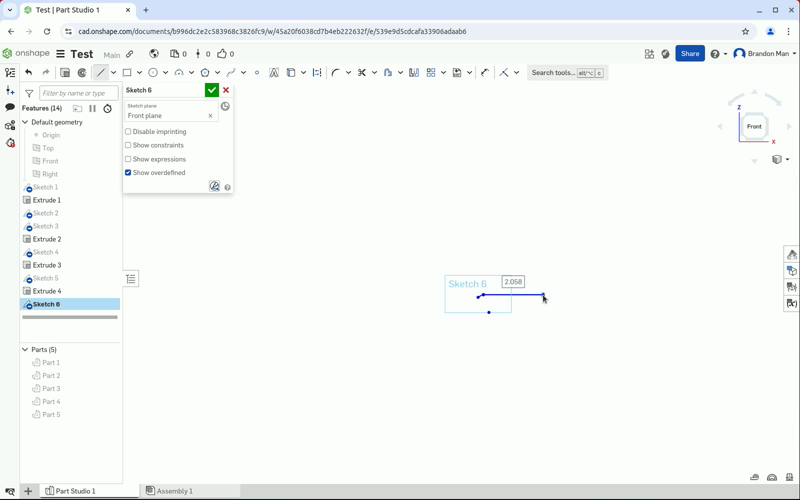
key(a)
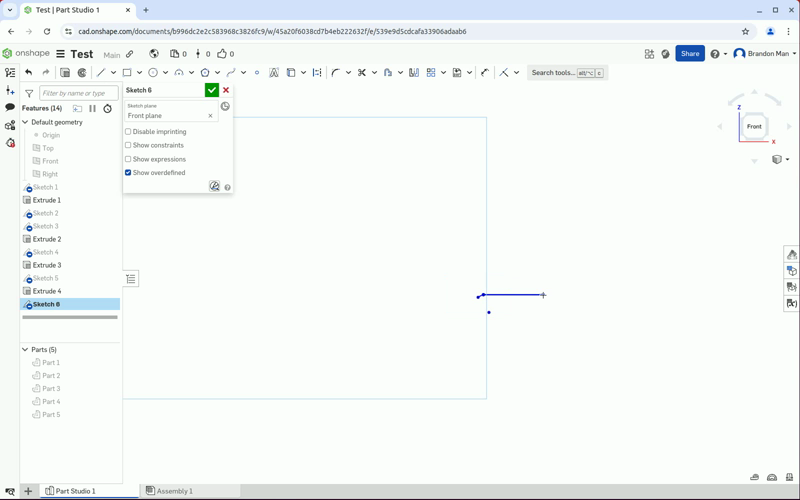
mouse_move(543, 294)
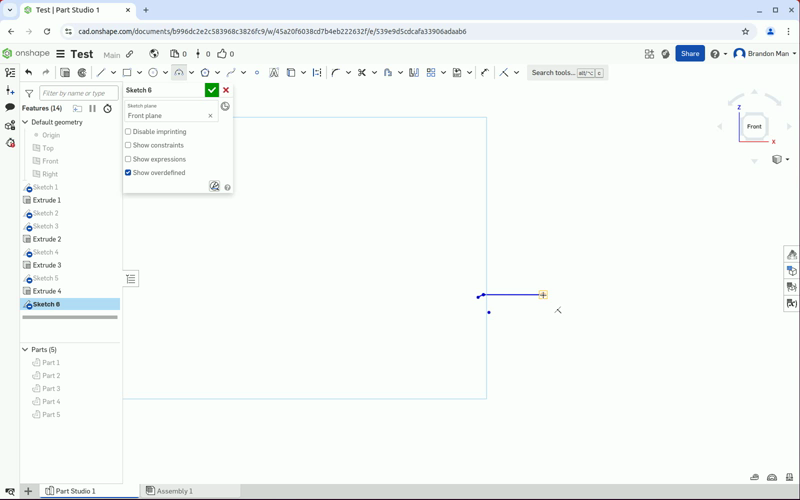
click(543, 294)
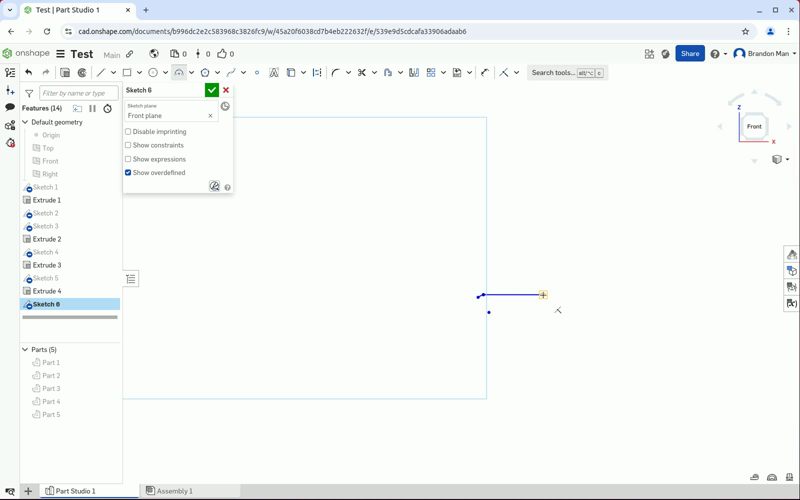
key_down(shift)
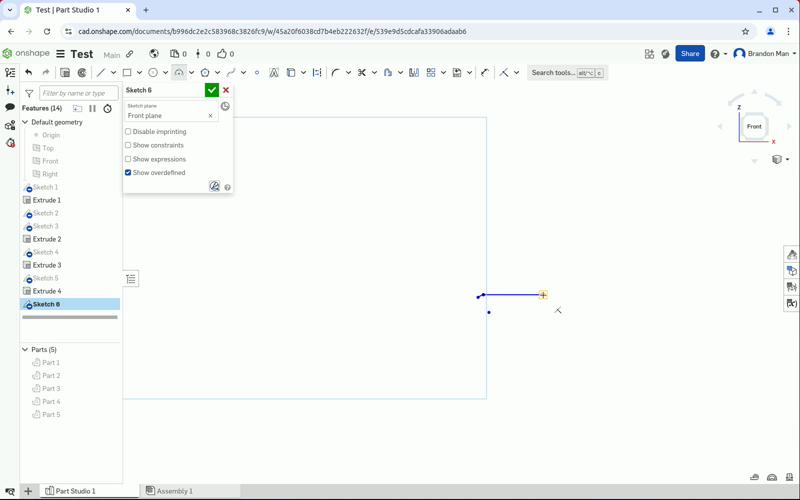
mouse_move(549, 302)
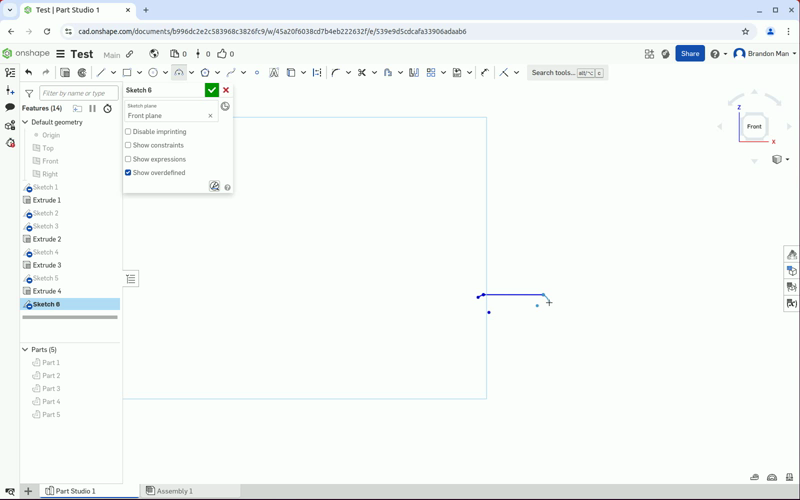
click(549, 302)
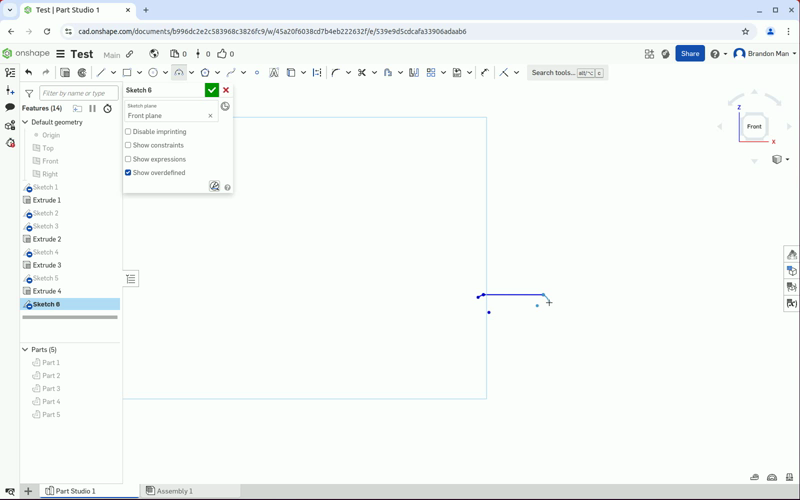
mouse_move(548, 297)
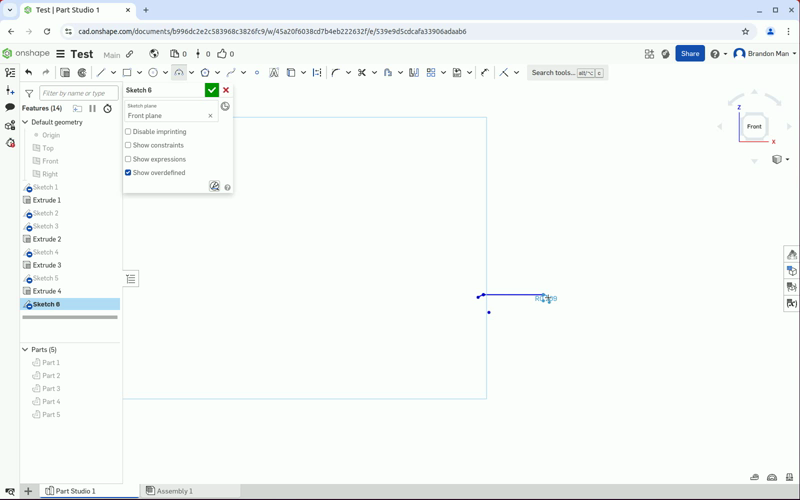
click(548, 297)
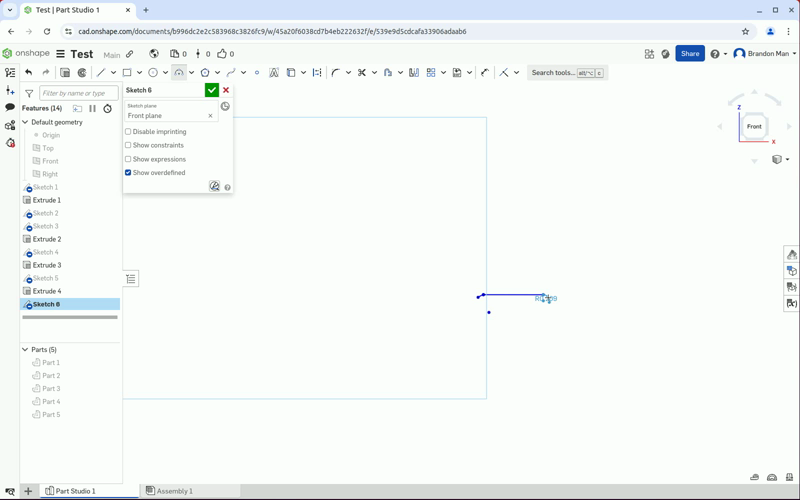
key_up(shift)
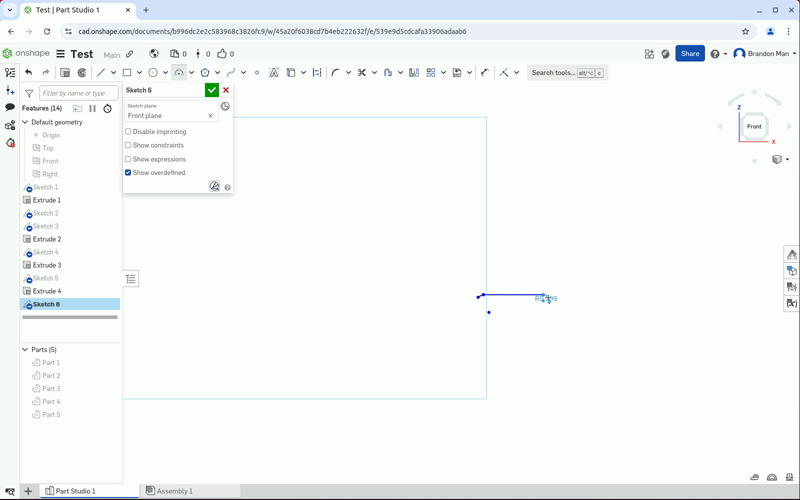
mouse_move(549, 302)
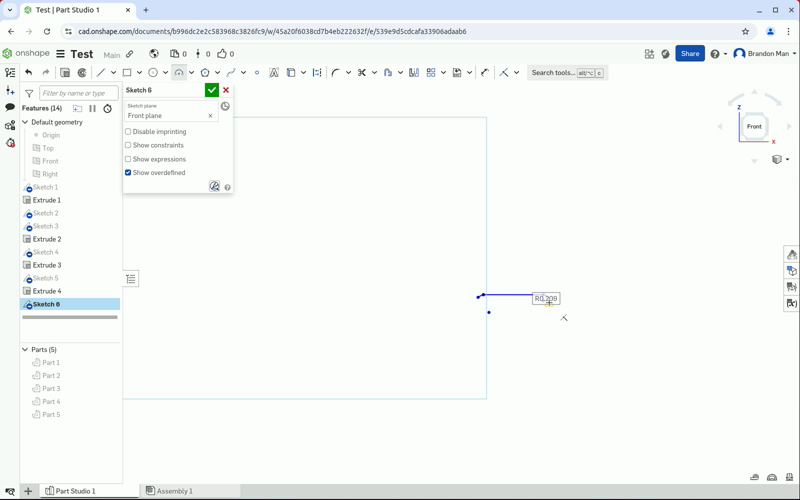
click(549, 302)
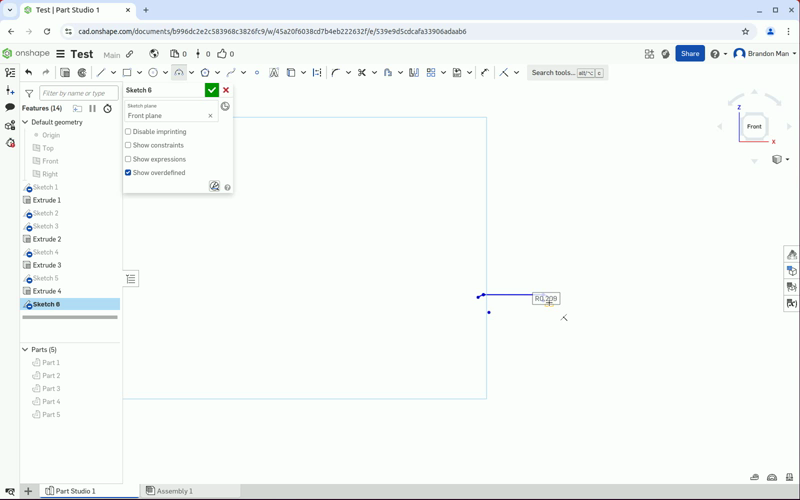
key_down(shift)
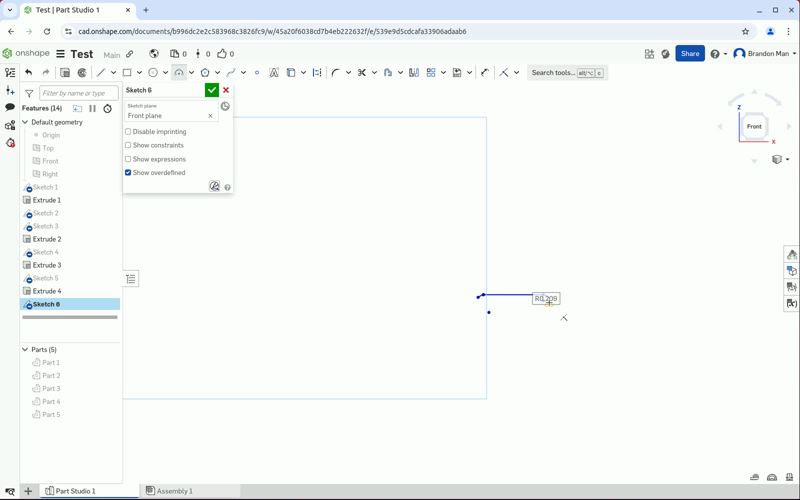
mouse_move(548, 303)
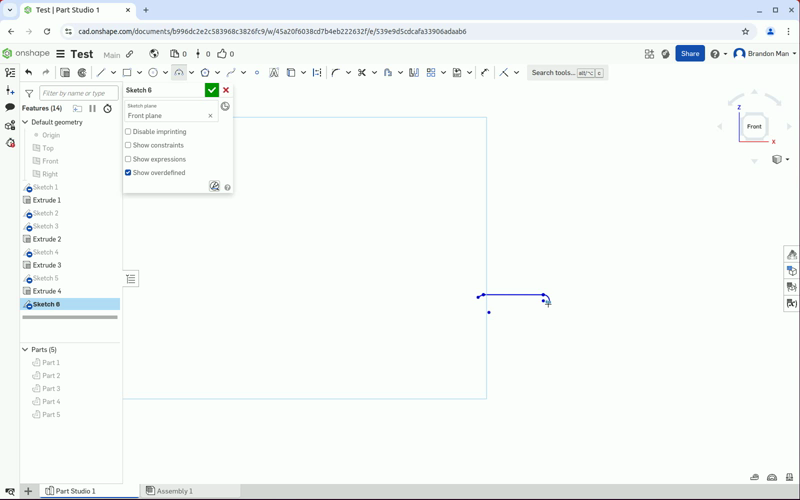
scroll(6)
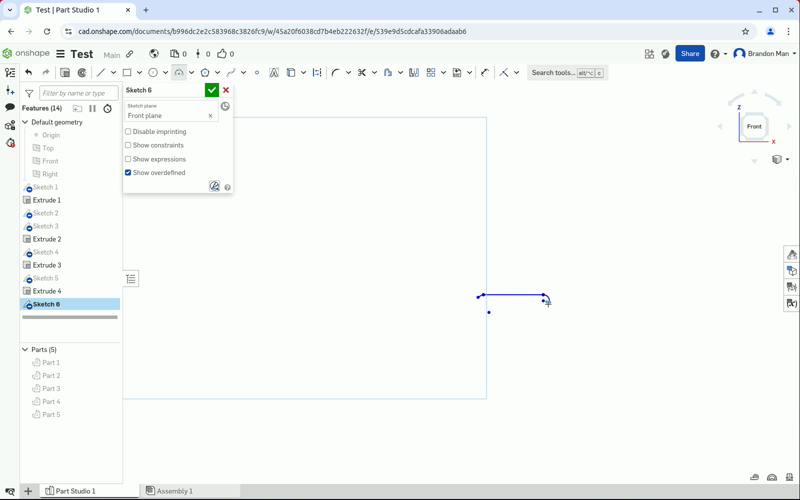
scroll(6)
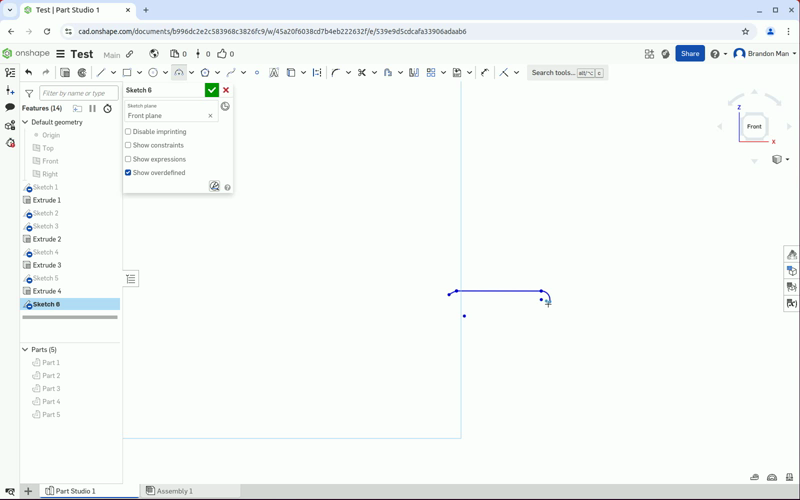
scroll(6)
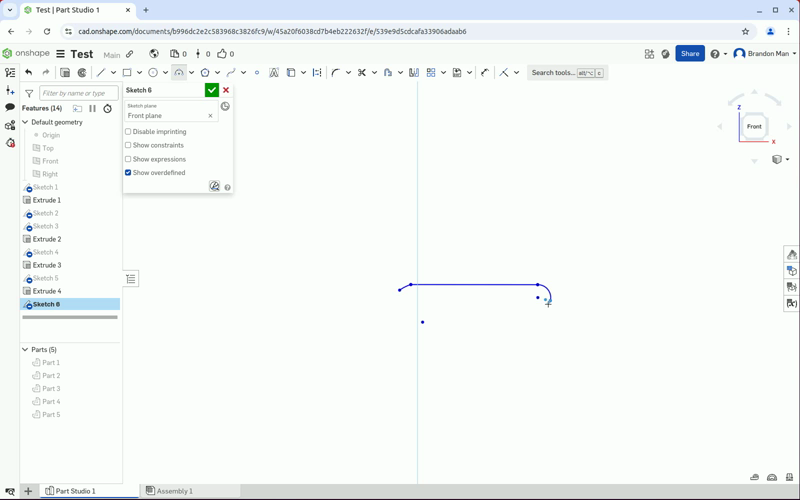
scroll(6)
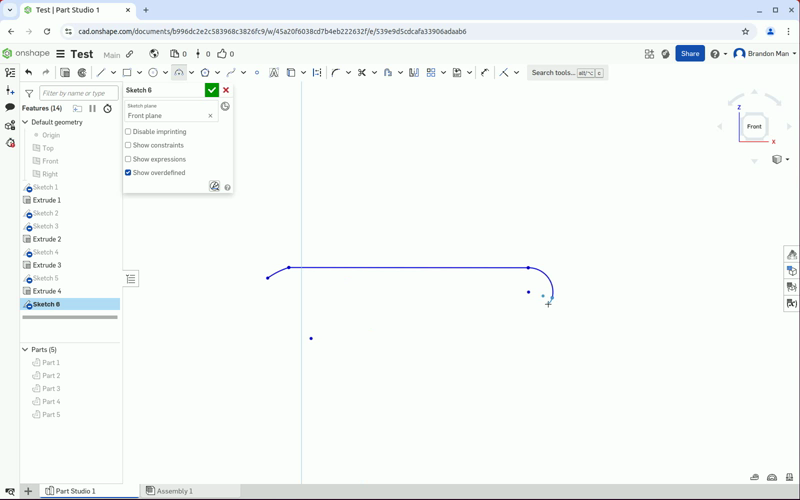
scroll(6)
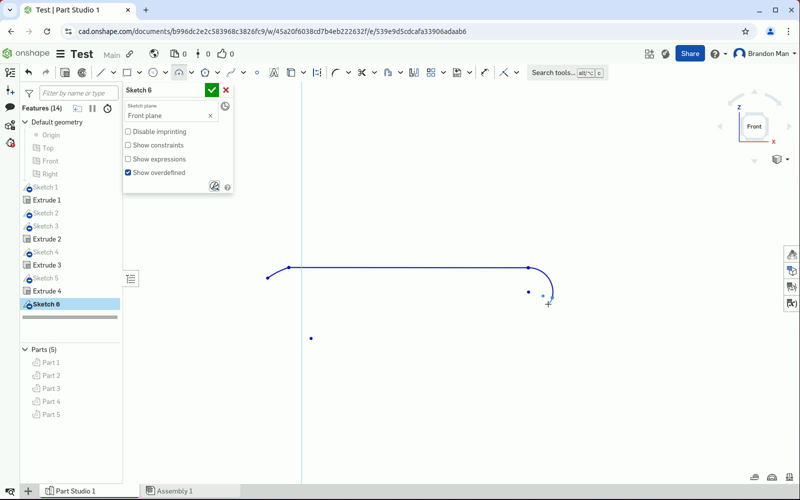
scroll(6)
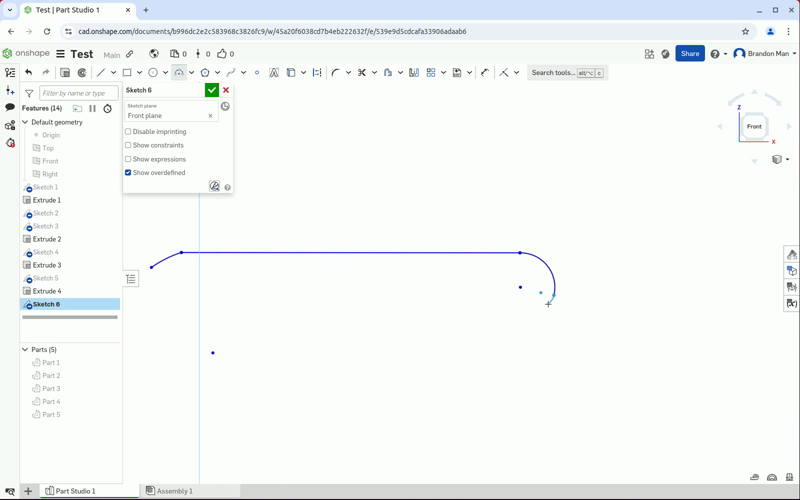
scroll(6)
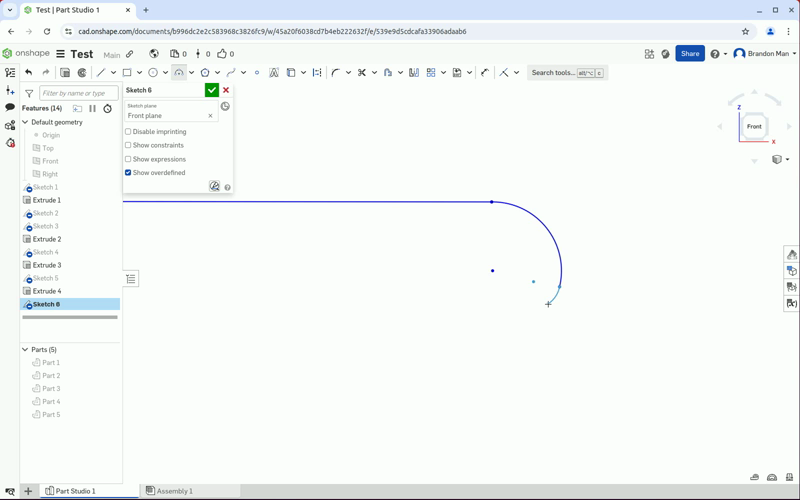
click(548, 303)
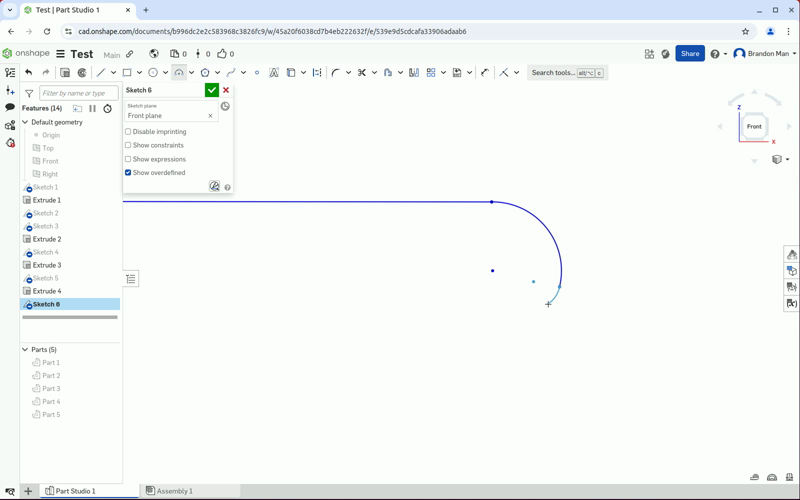
scroll(-6)
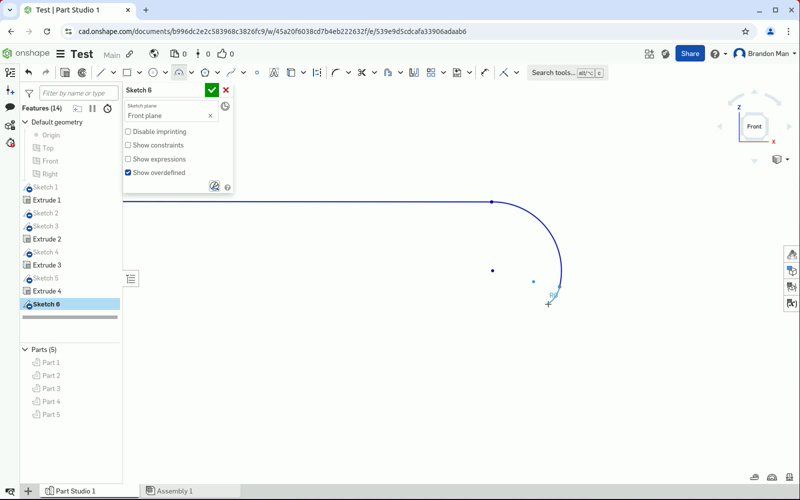
scroll(-6)
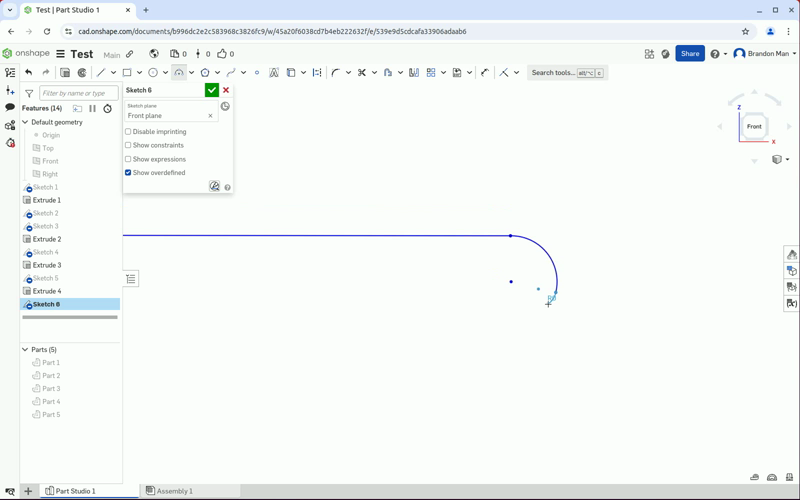
scroll(-6)
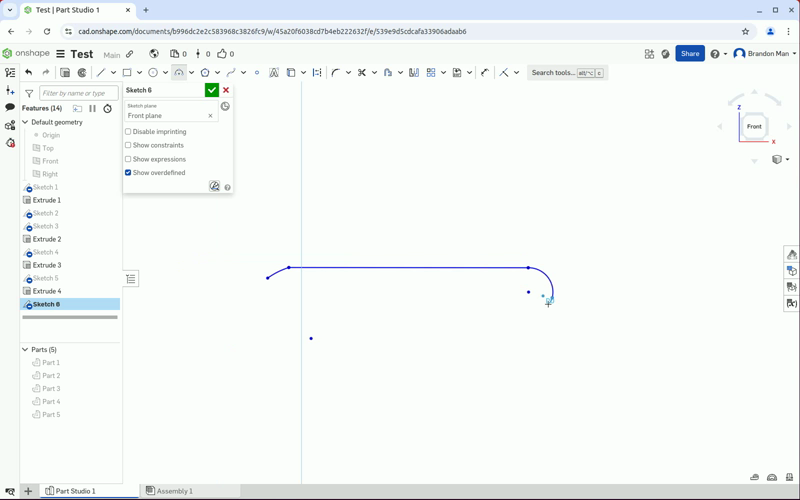
scroll(-6)
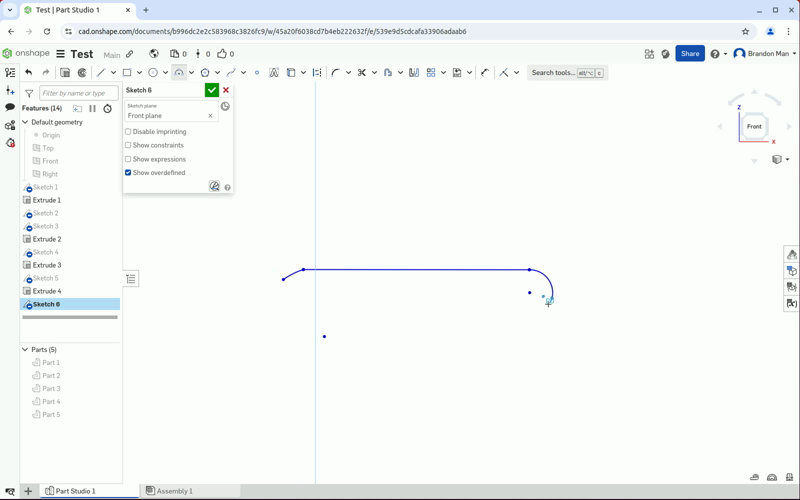
scroll(-6)
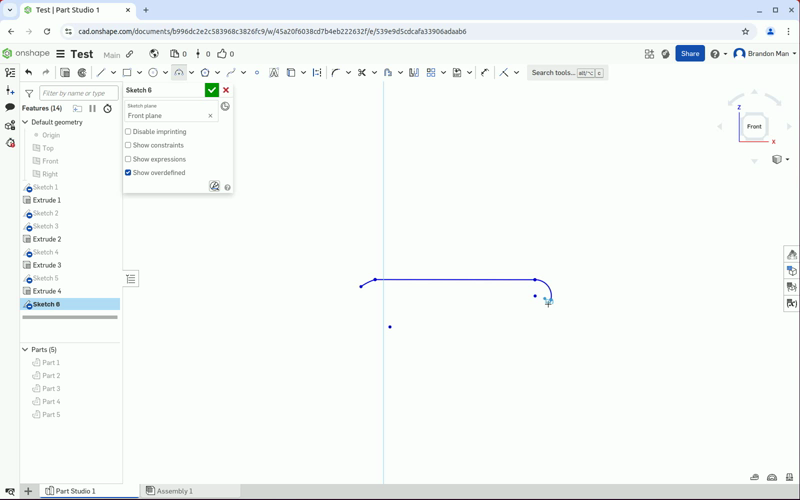
scroll(-6)
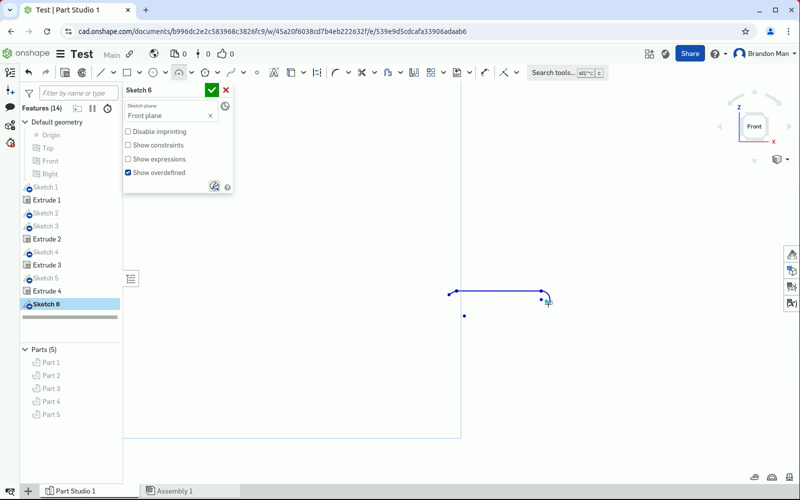
scroll(-6)
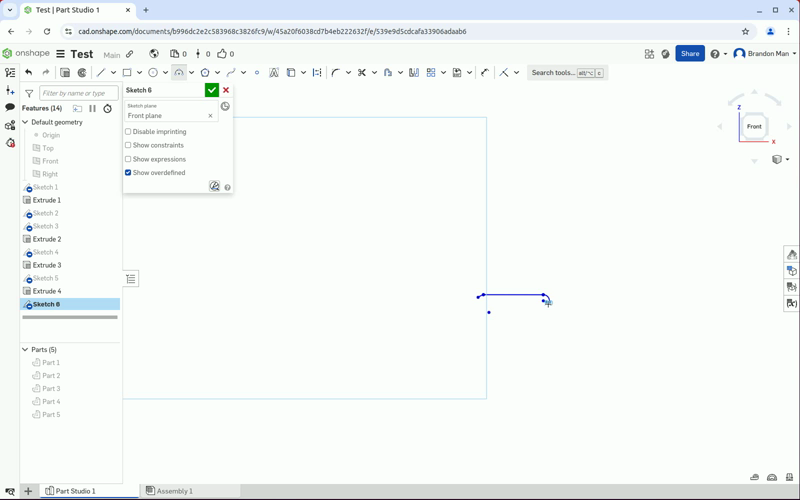
mouse_move(549, 303)
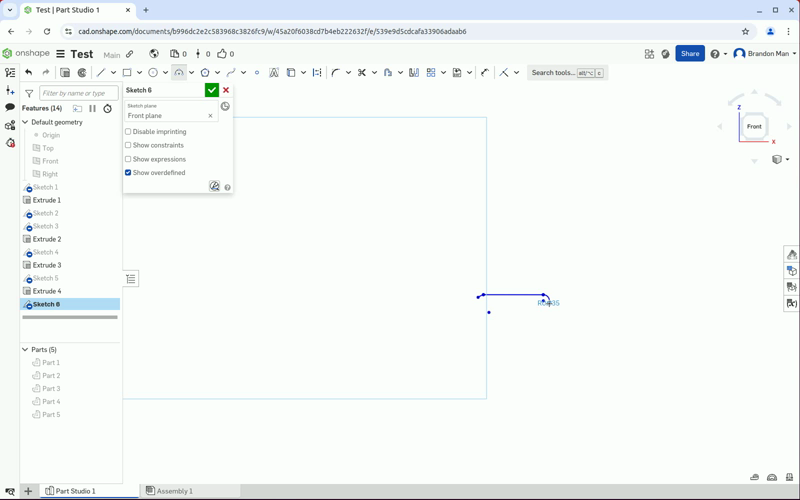
scroll(6)
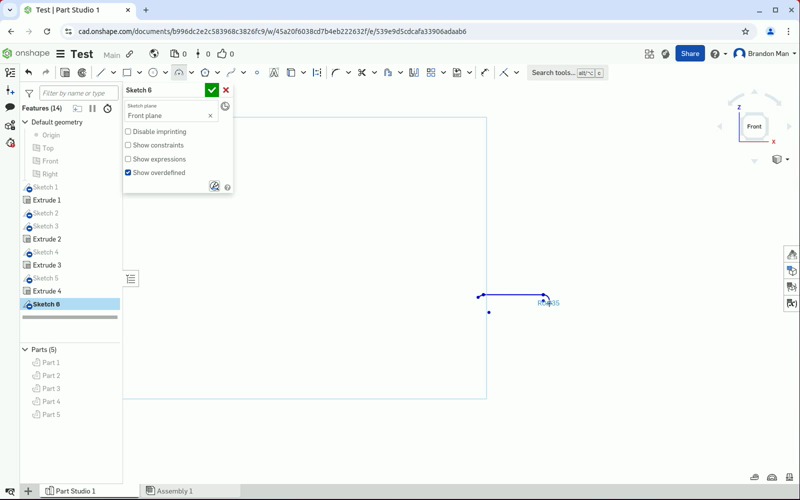
scroll(6)
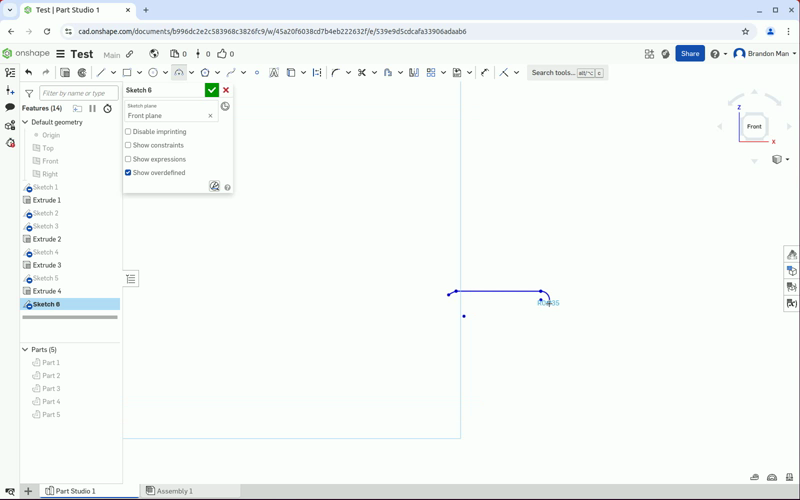
scroll(6)
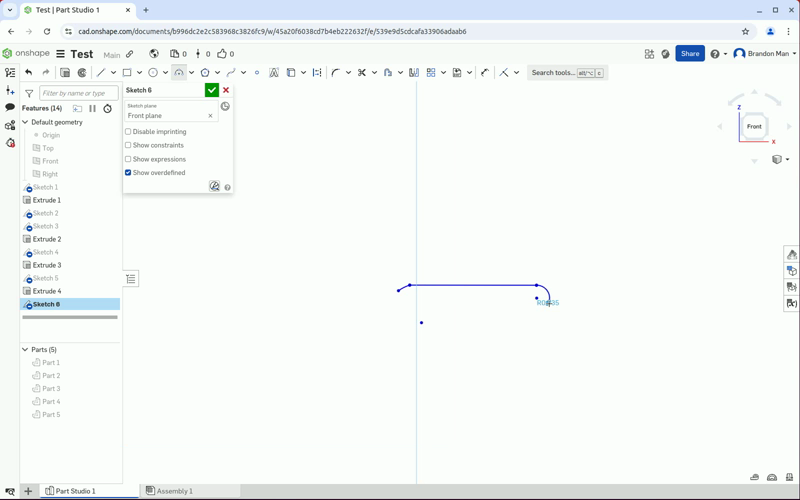
scroll(6)
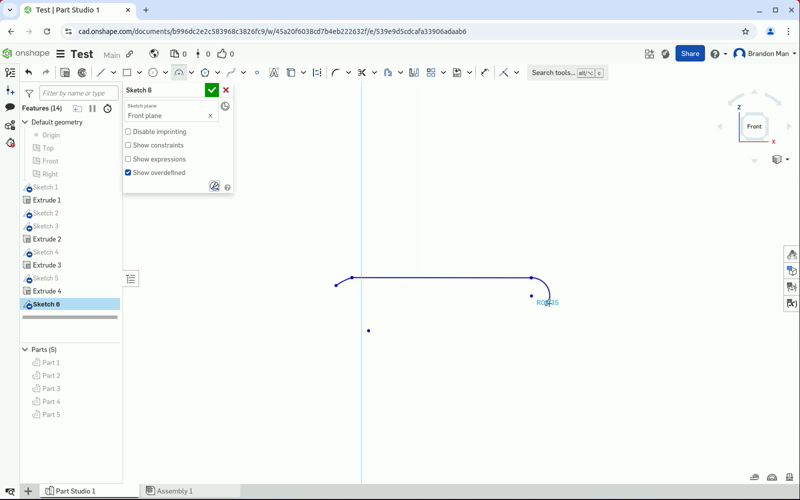
scroll(6)
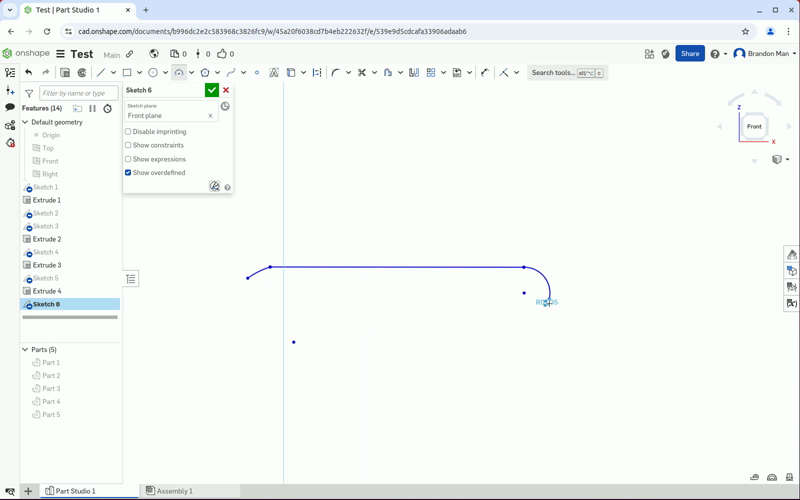
scroll(6)
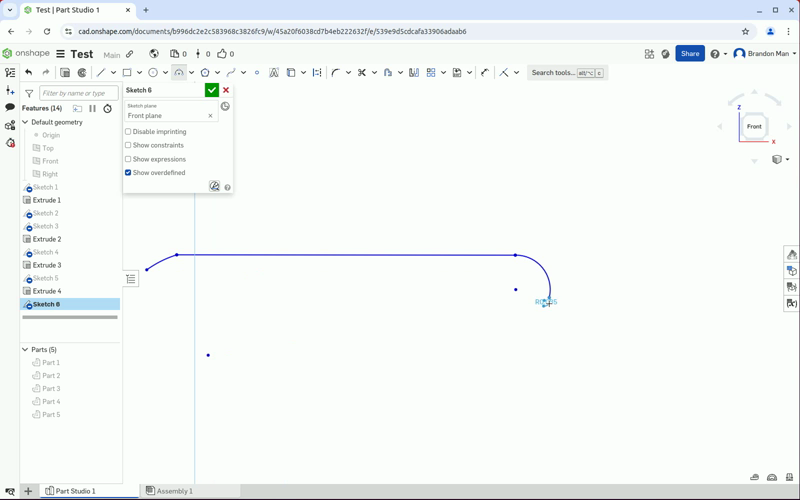
scroll(6)
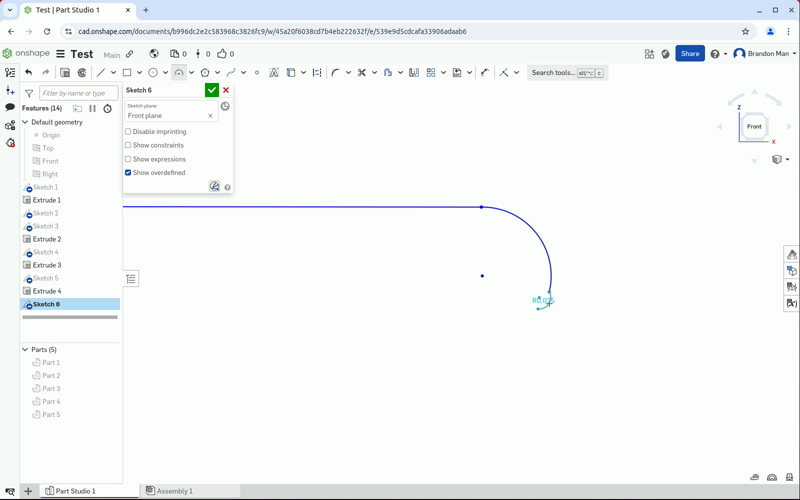
click(549, 303)
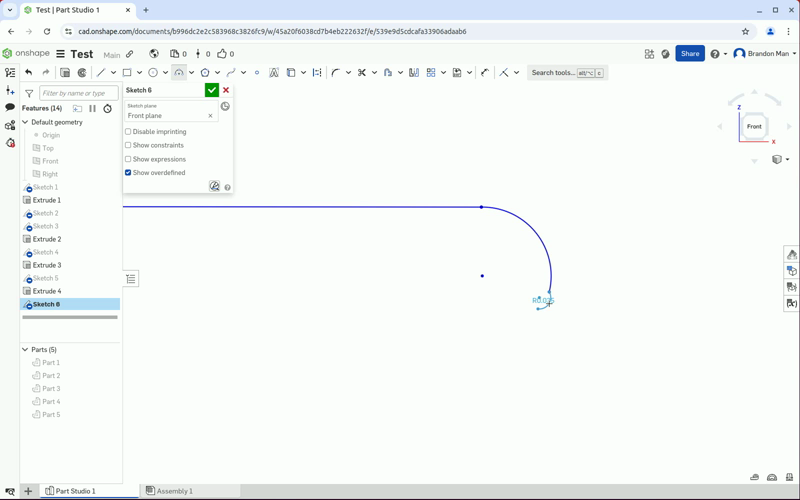
scroll(-6)
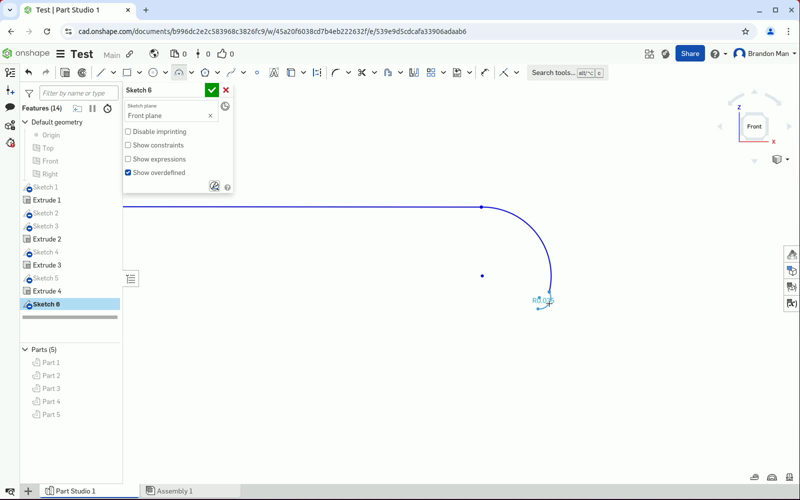
scroll(-6)
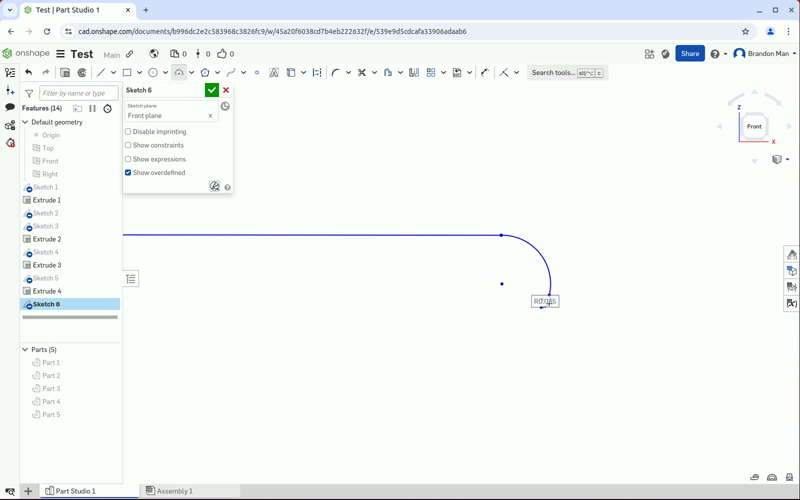
scroll(-6)
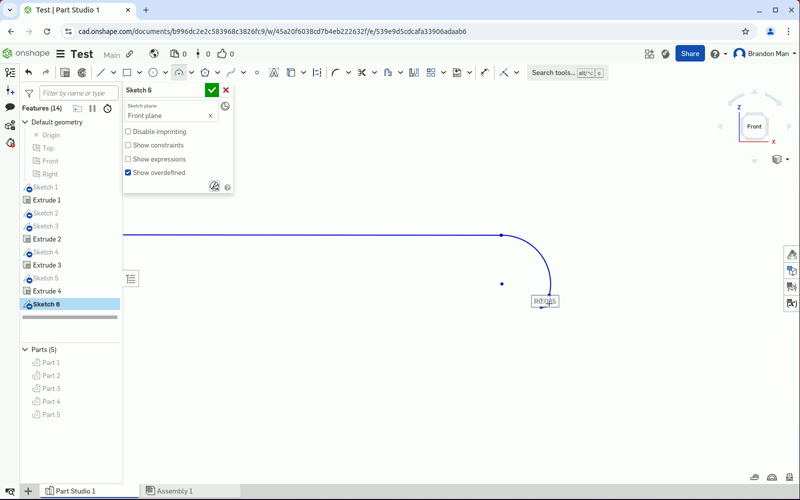
scroll(-6)
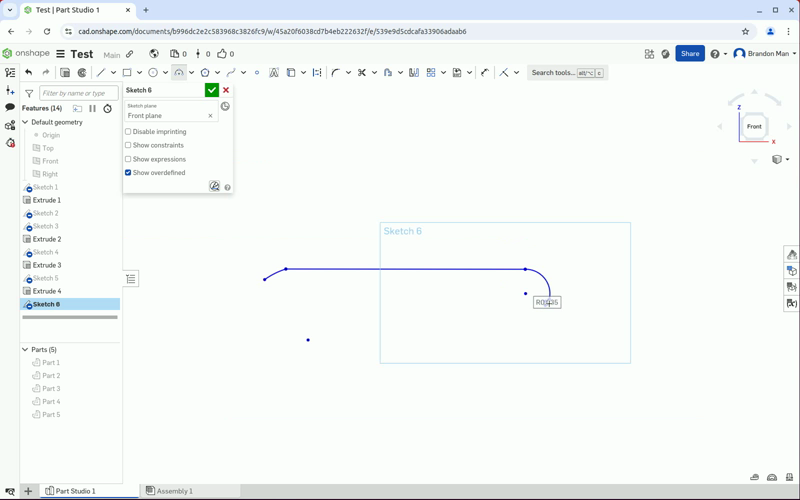
scroll(-6)
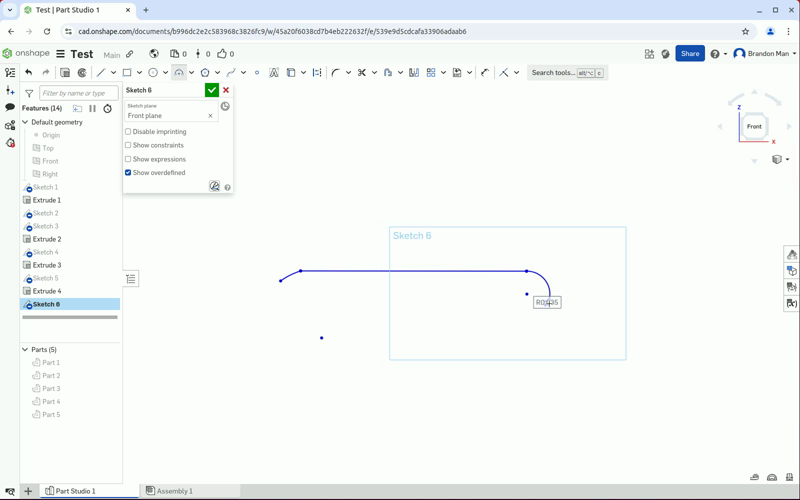
scroll(-6)
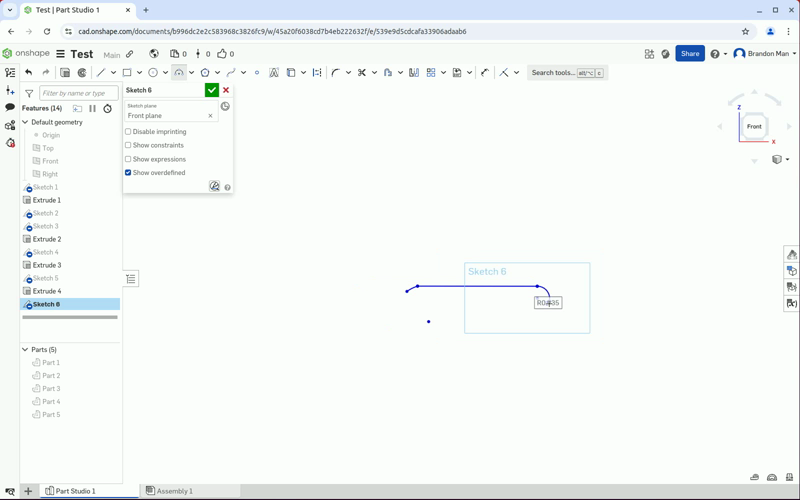
scroll(-6)
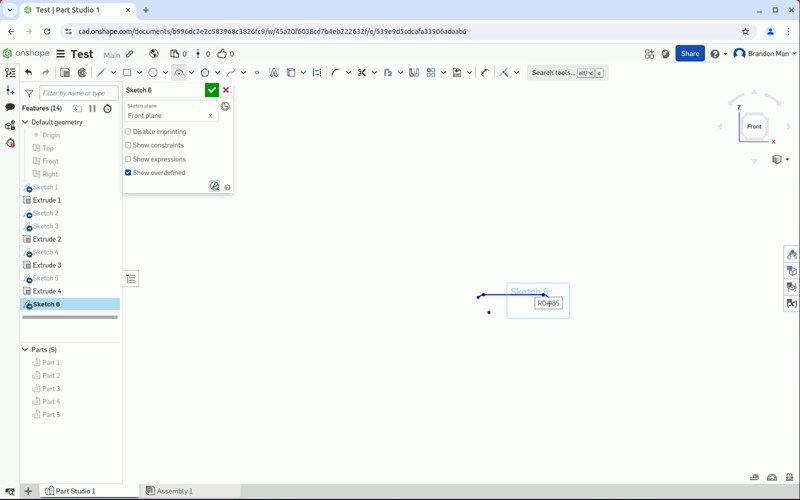
key_up(shift)
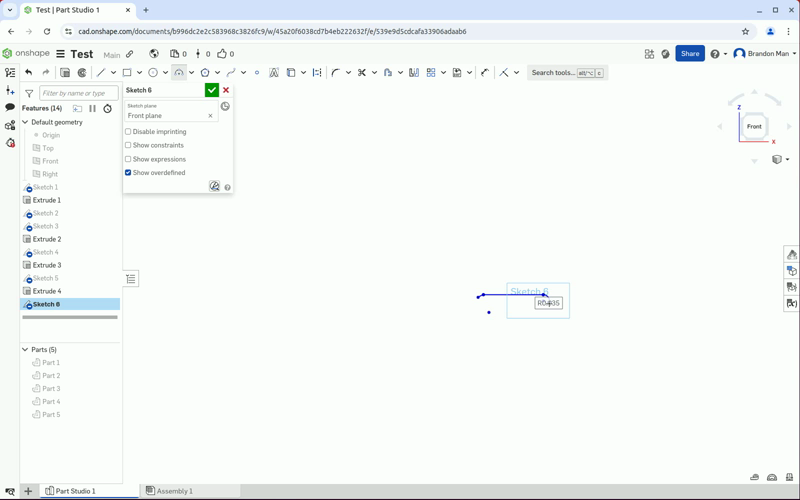
mouse_move(548, 303)
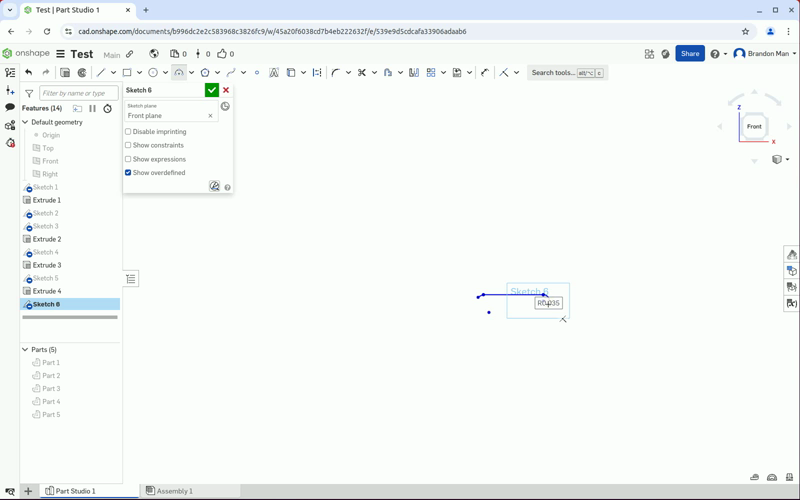
scroll(6)
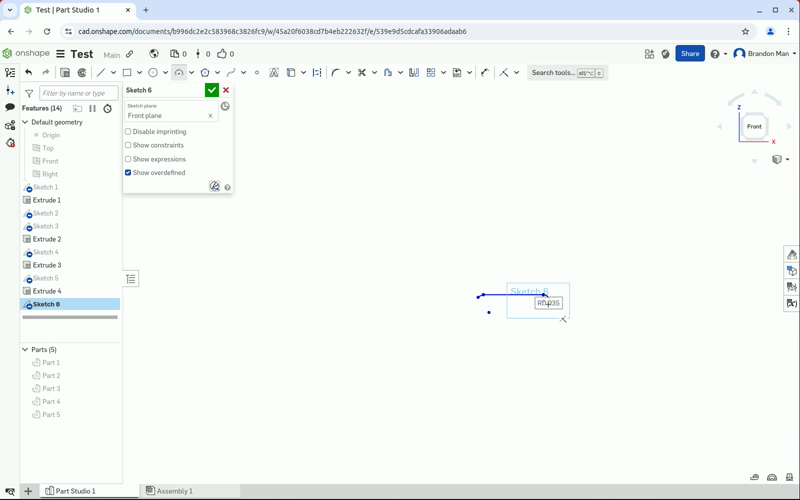
scroll(6)
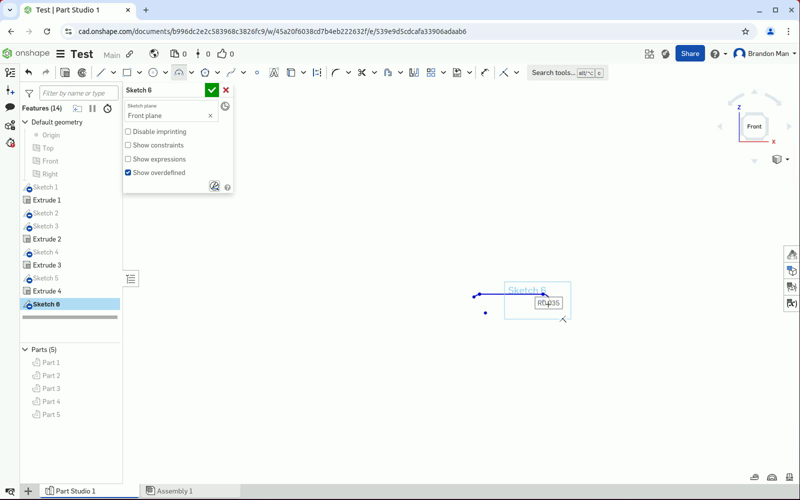
scroll(6)
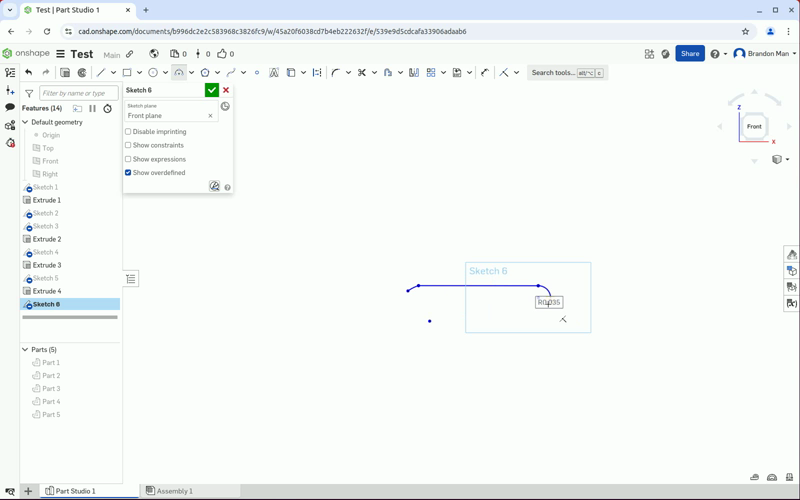
scroll(6)
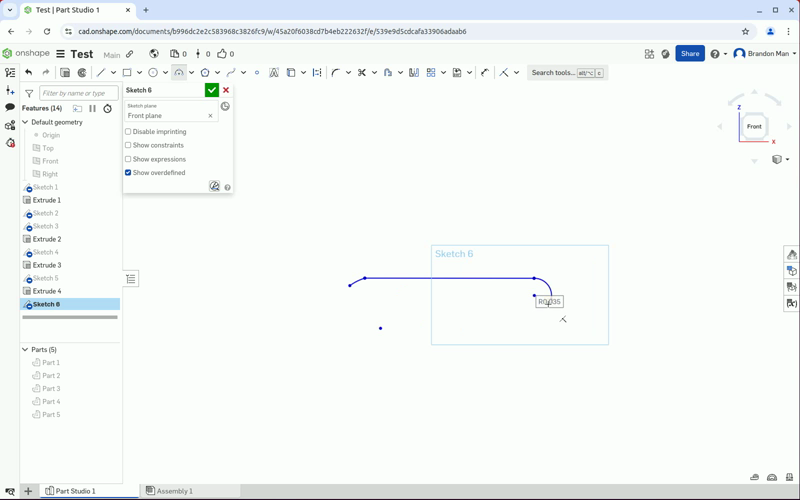
scroll(6)
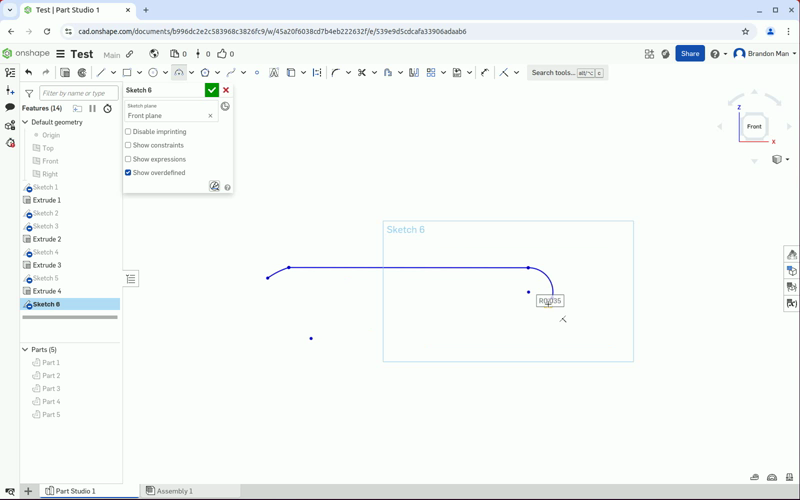
scroll(6)
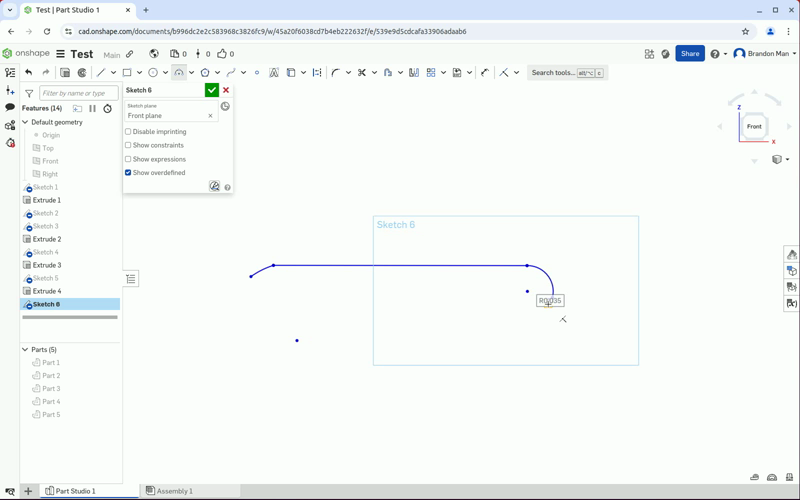
scroll(6)
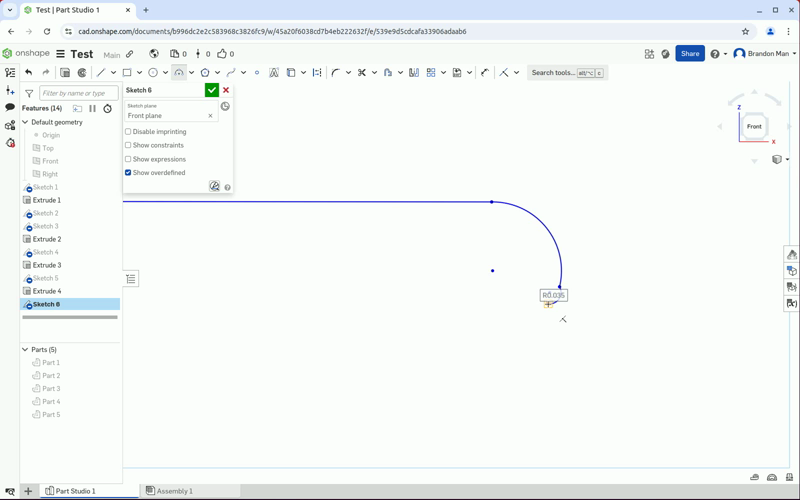
click(548, 303)
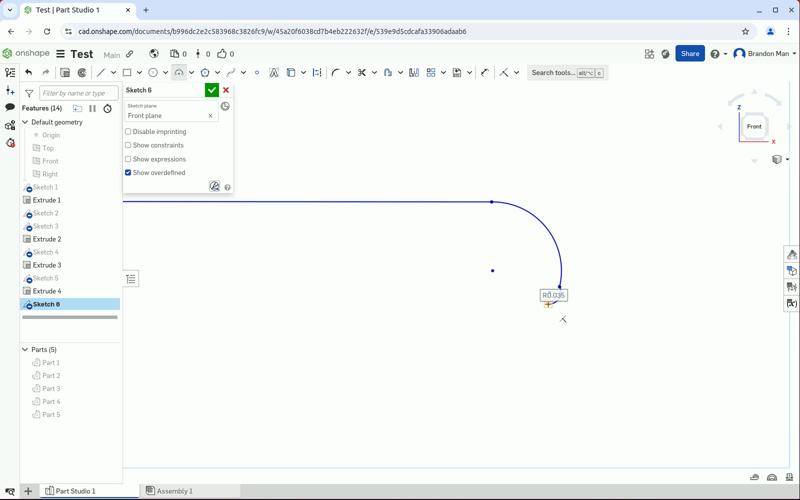
scroll(-6)
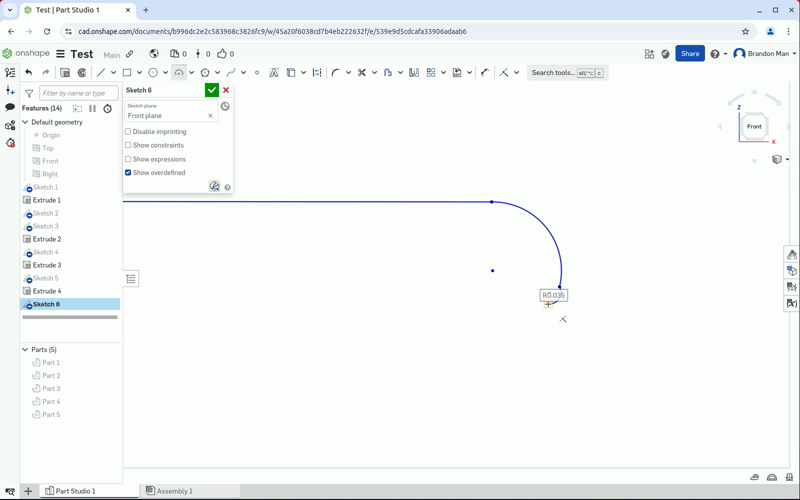
scroll(-6)
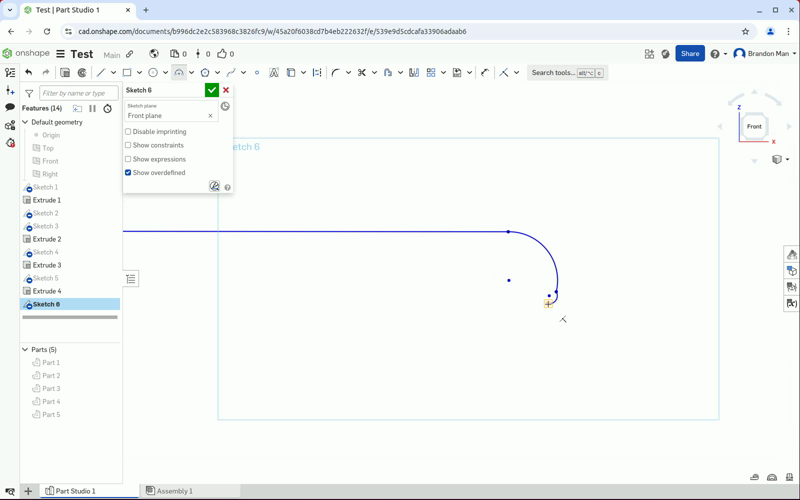
scroll(-6)
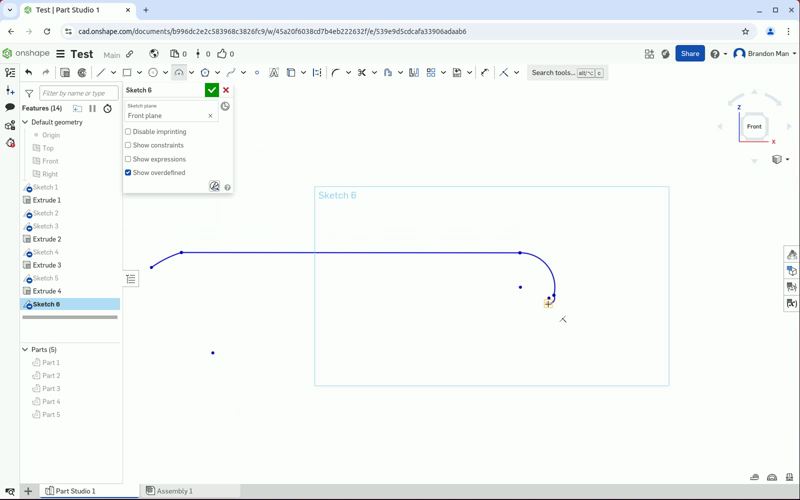
scroll(-6)
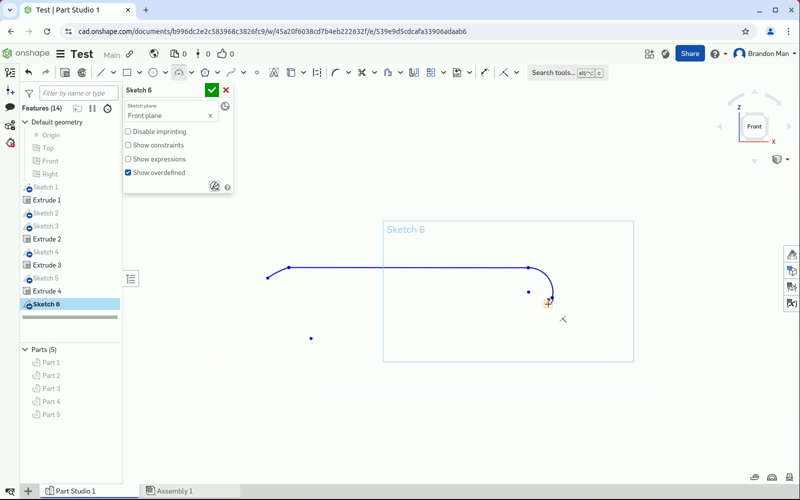
scroll(-6)
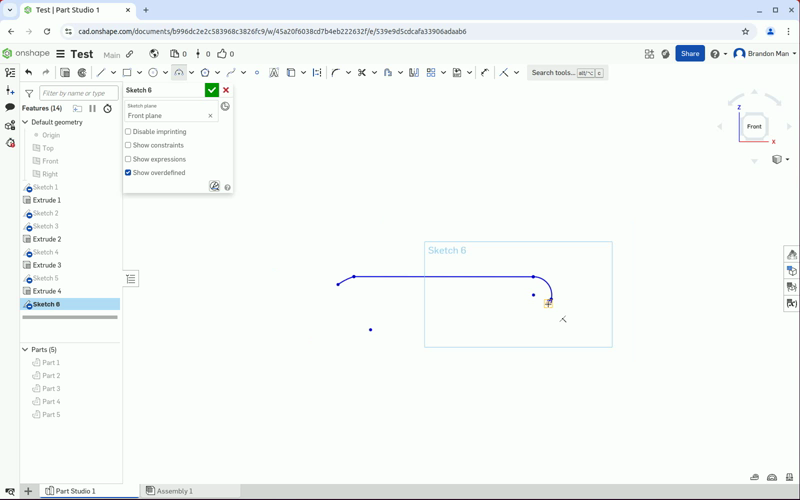
scroll(-6)
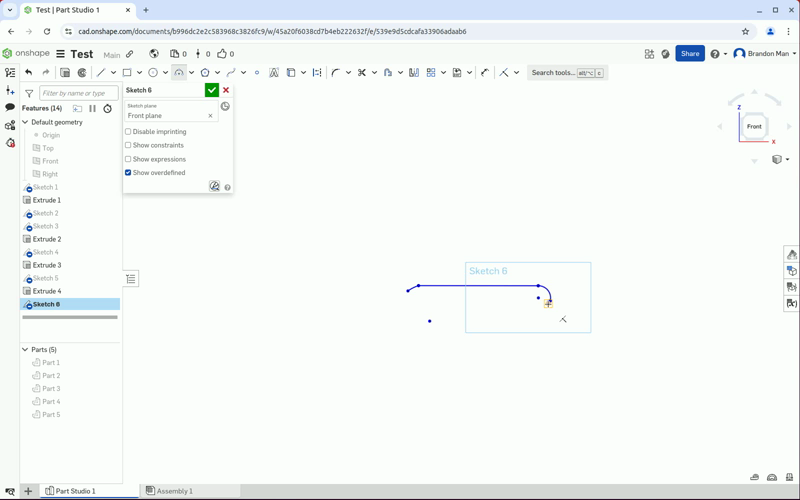
scroll(-6)
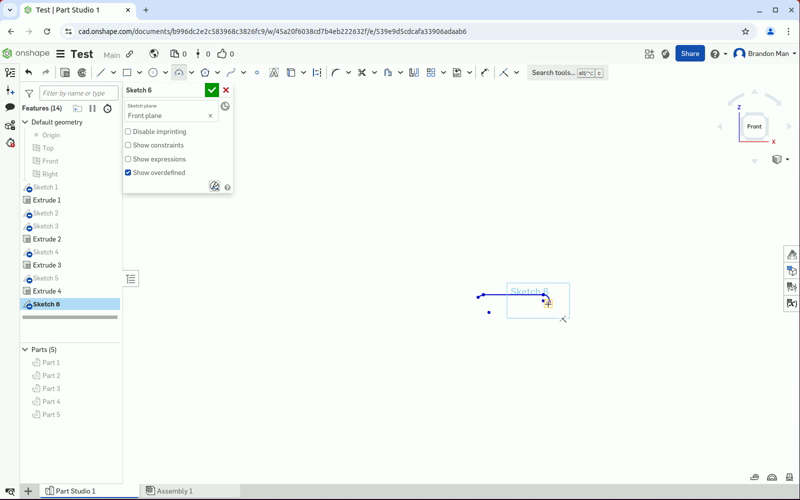
key_down(shift)
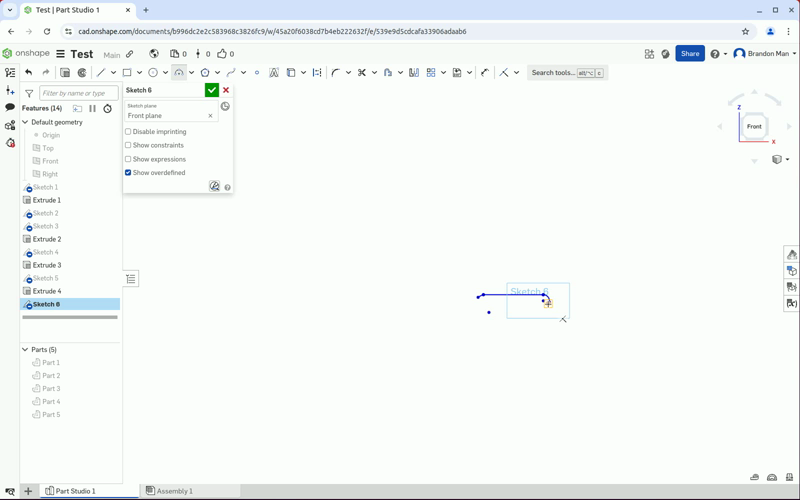
mouse_move(570, 309)
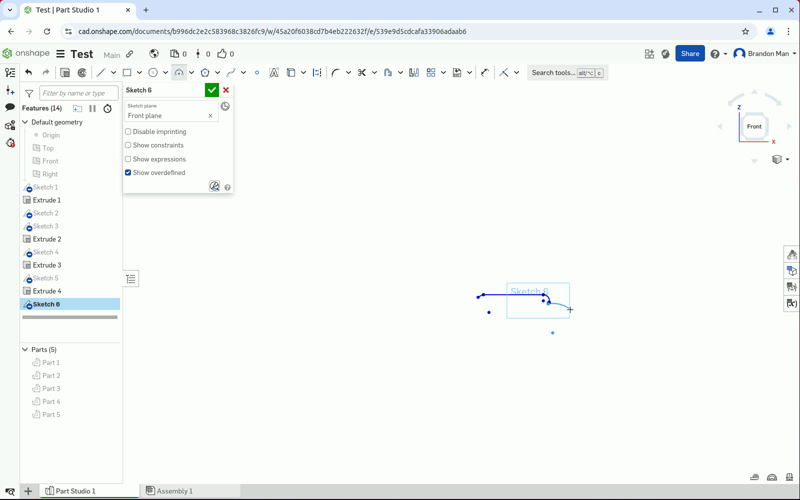
click(570, 309)
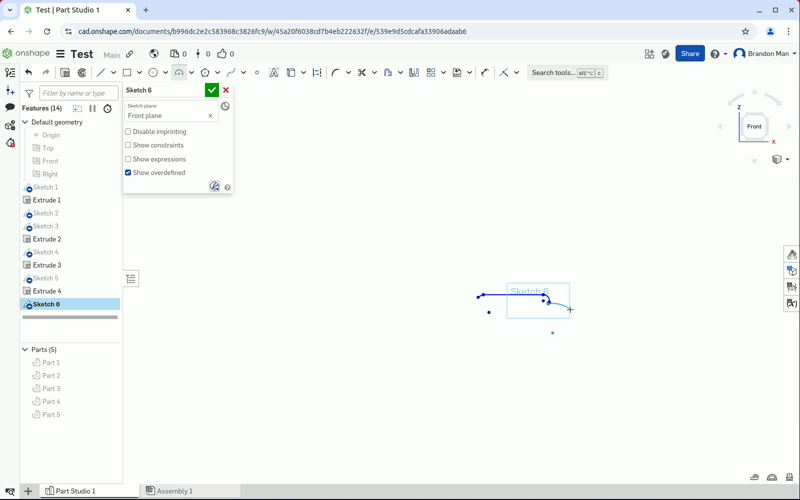
mouse_move(556, 317)
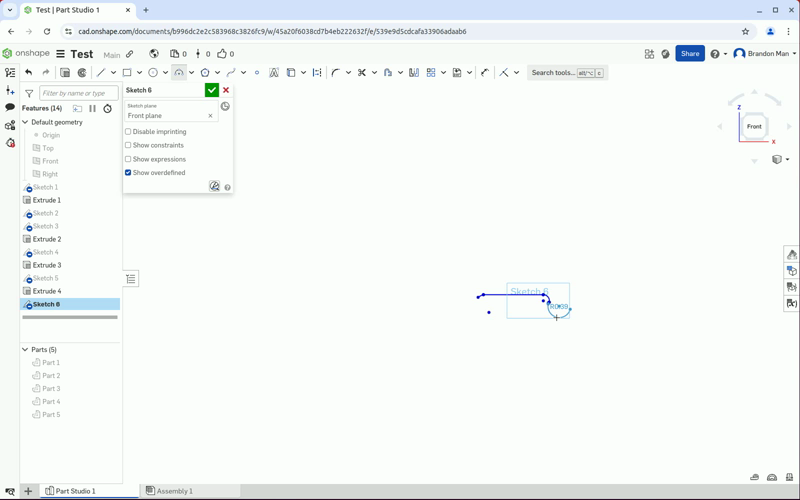
click(556, 317)
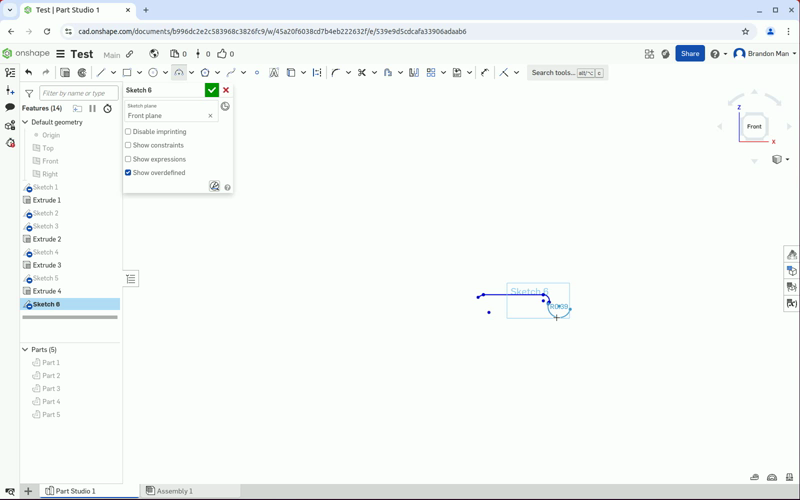
key_up(shift)
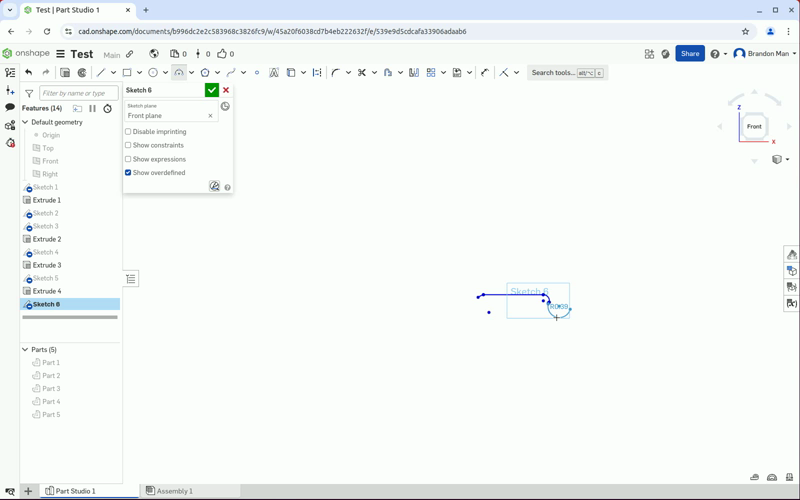
mouse_move(570, 309)
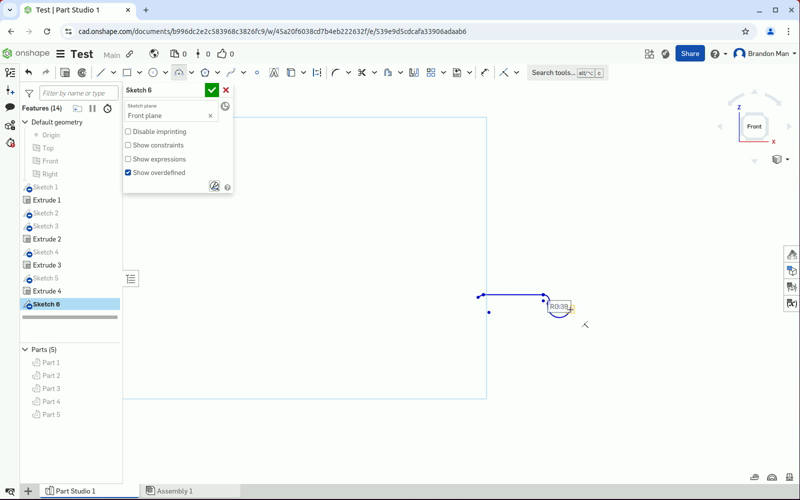
click(570, 309)
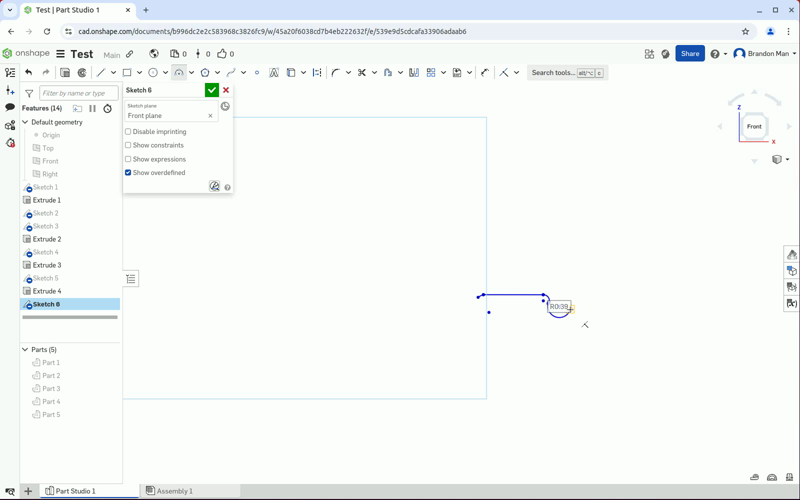
key_down(shift)
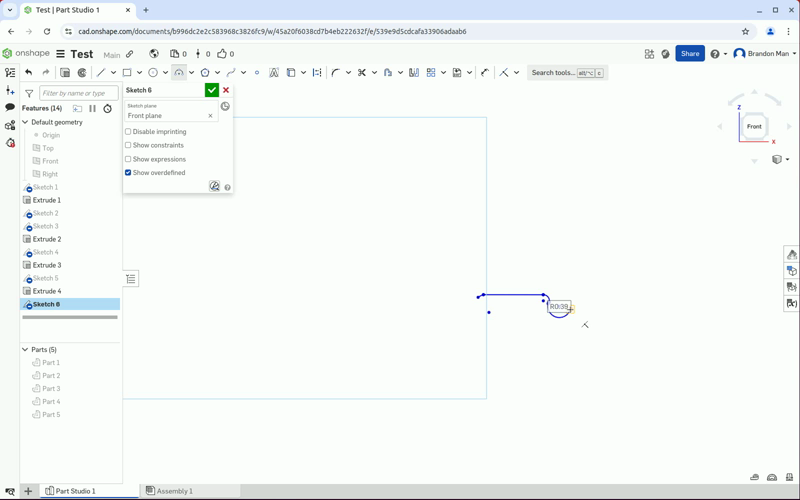
mouse_move(561, 232)
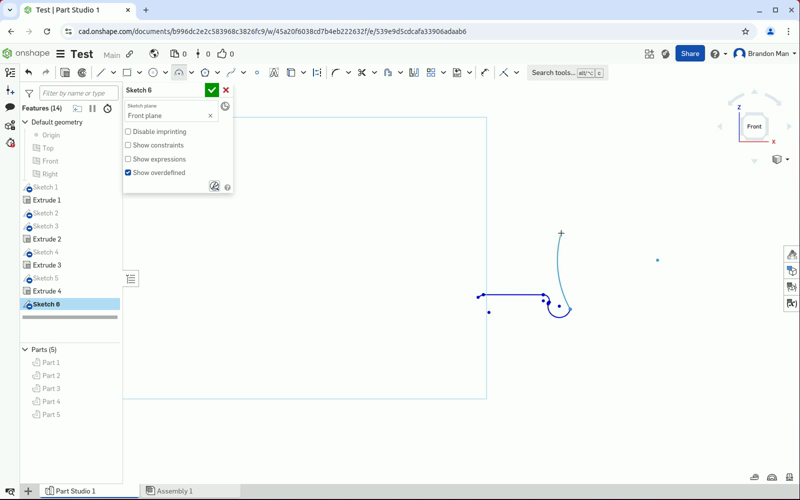
click(561, 232)
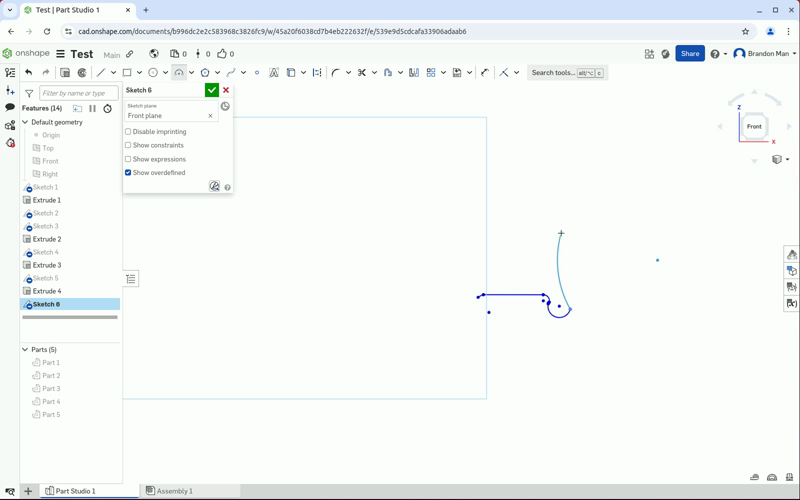
mouse_move(572, 270)
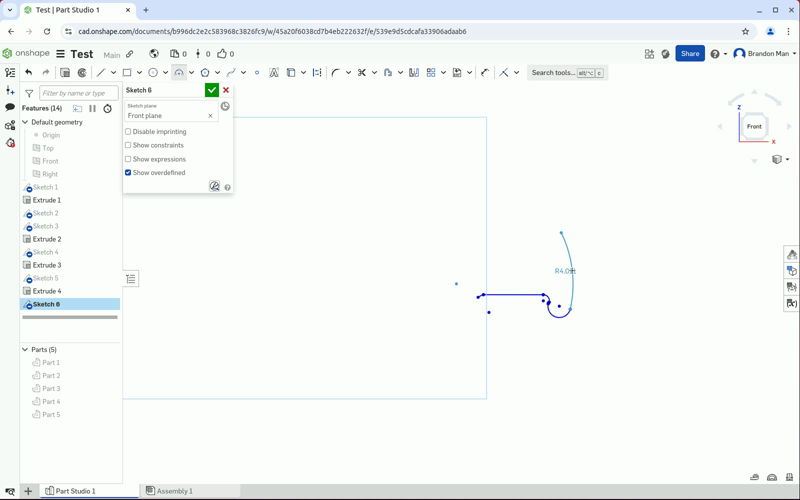
click(572, 270)
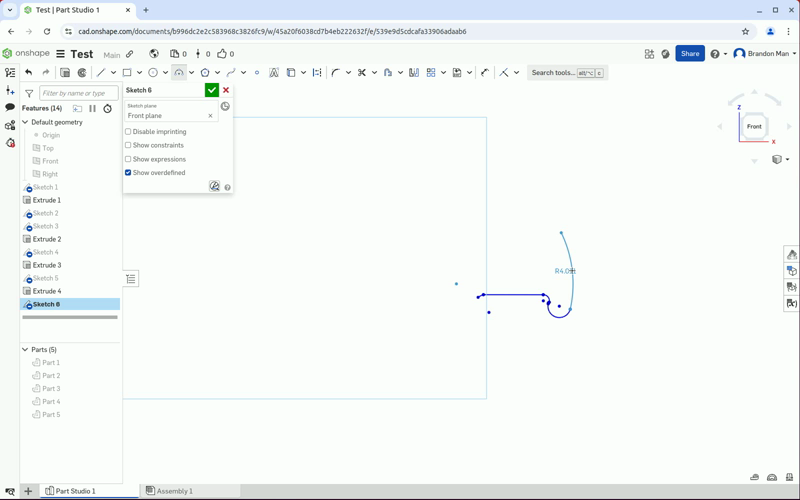
key_up(shift)
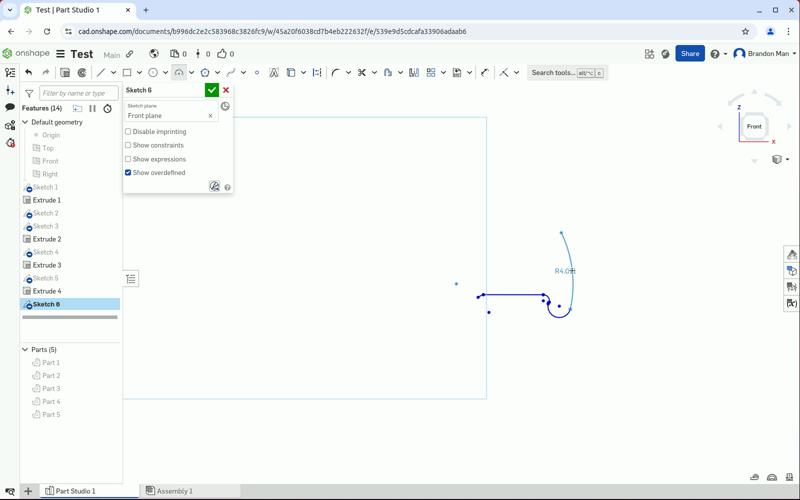
mouse_move(561, 232)
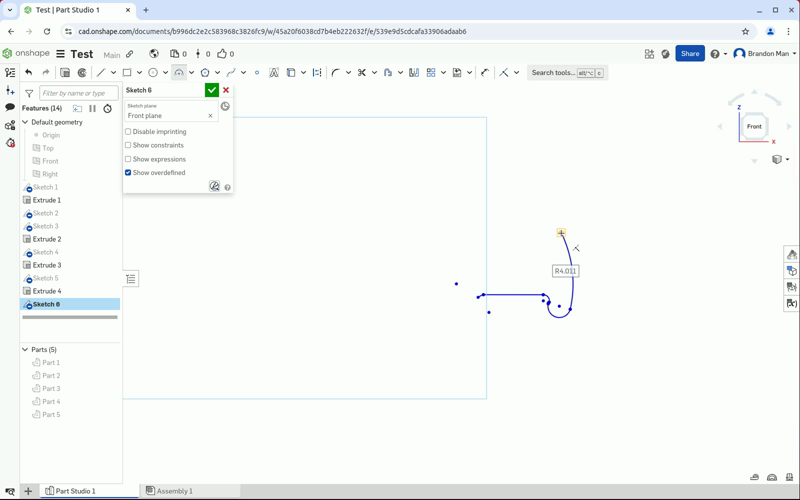
click(561, 232)
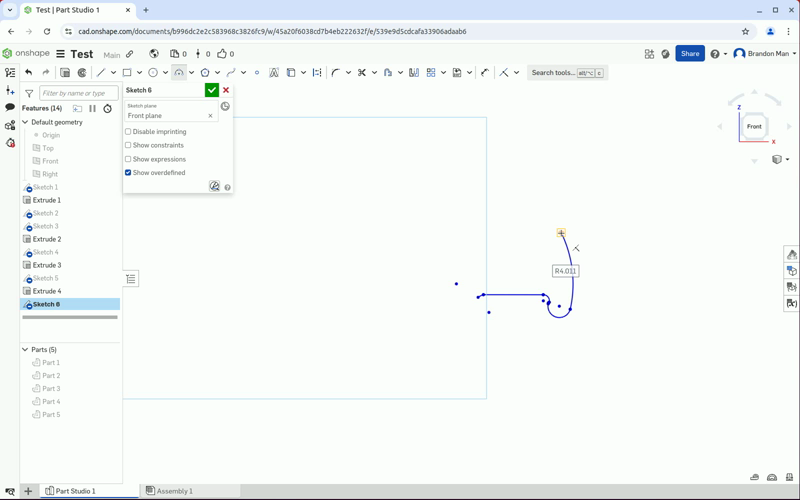
key_down(shift)
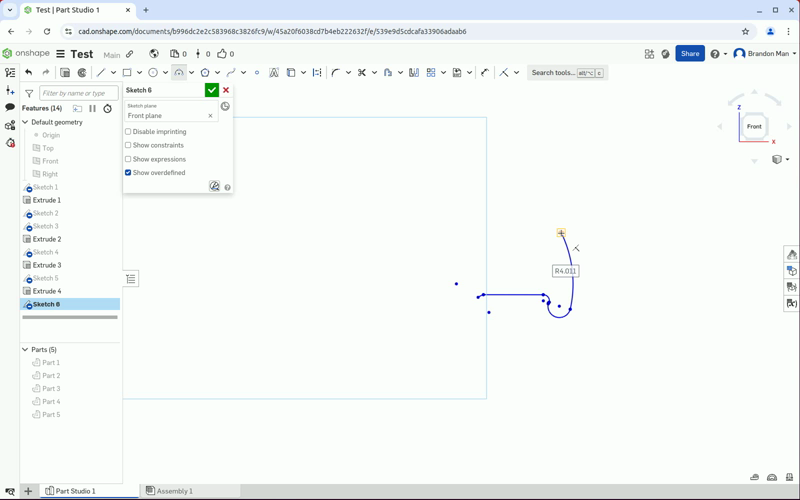
mouse_move(541, 243)
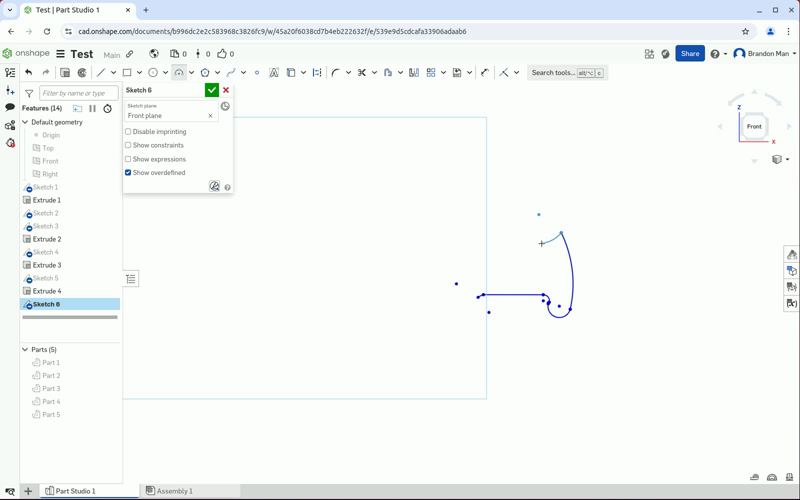
click(541, 243)
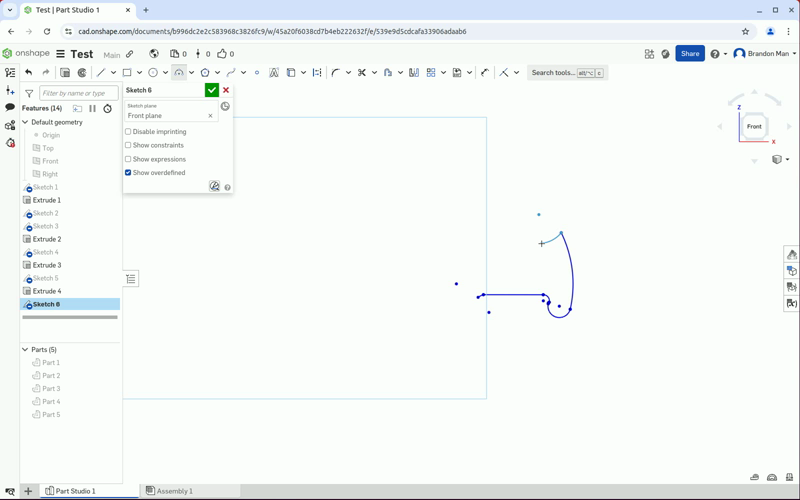
mouse_move(546, 228)
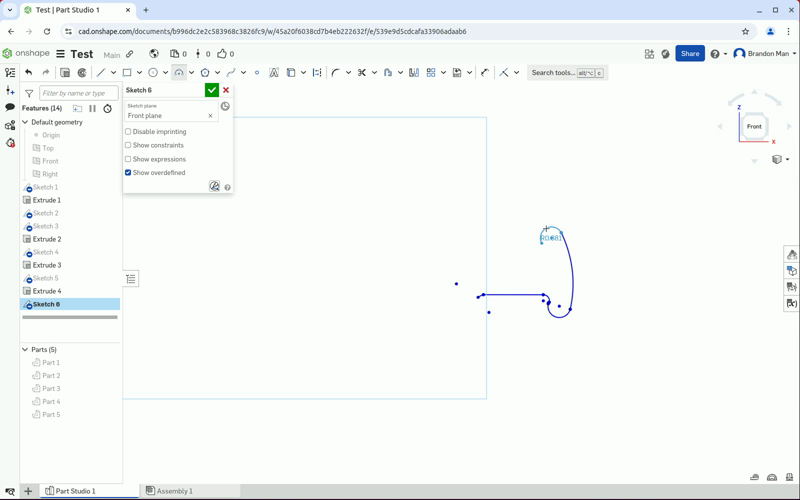
click(546, 228)
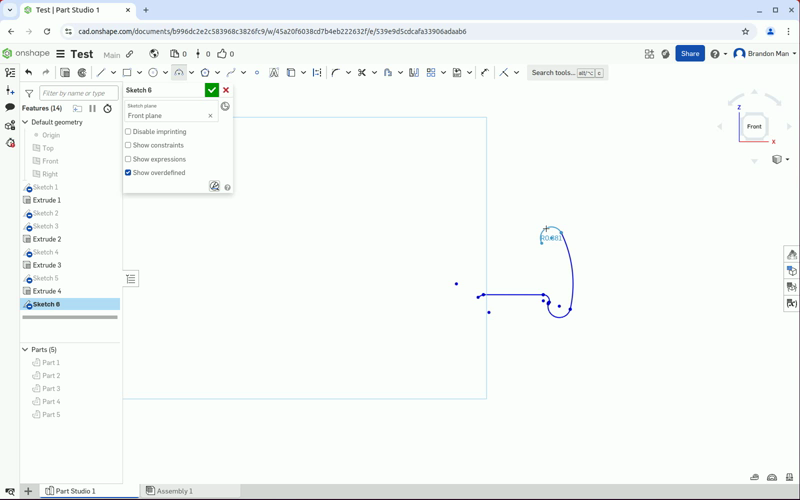
key_up(shift)
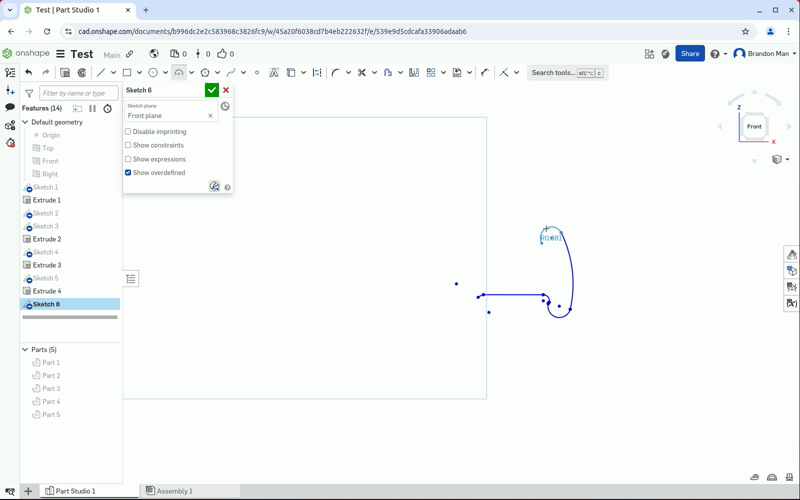
mouse_move(541, 243)
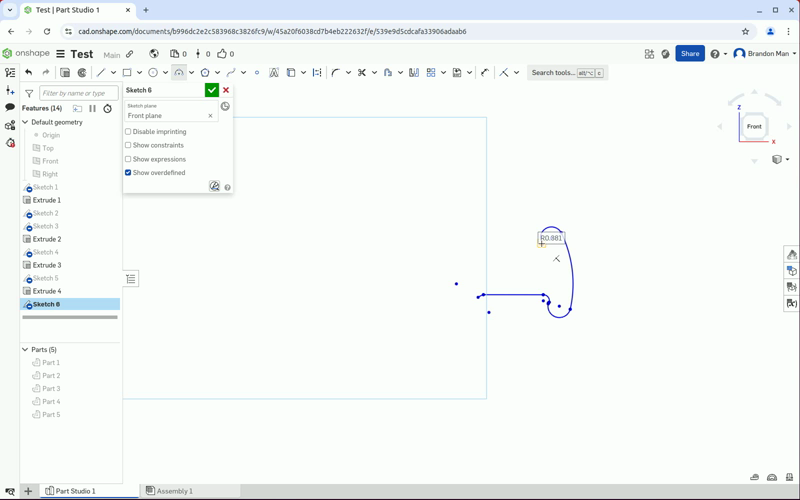
click(541, 243)
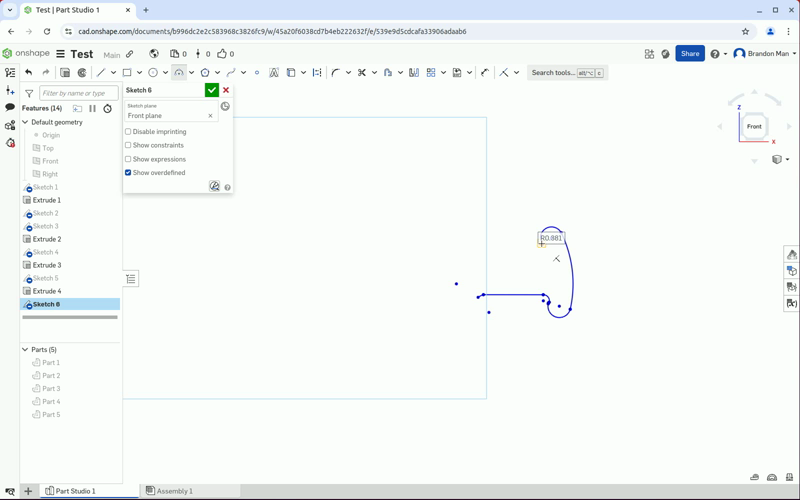
key_down(shift)
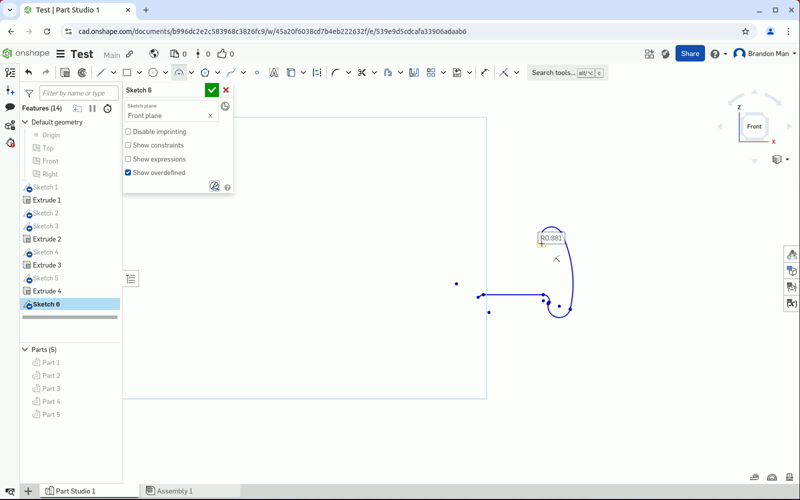
mouse_move(549, 264)
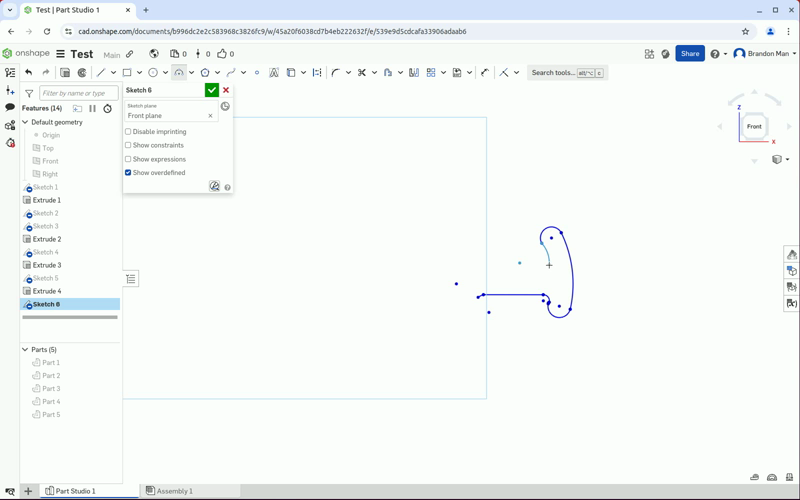
click(549, 264)
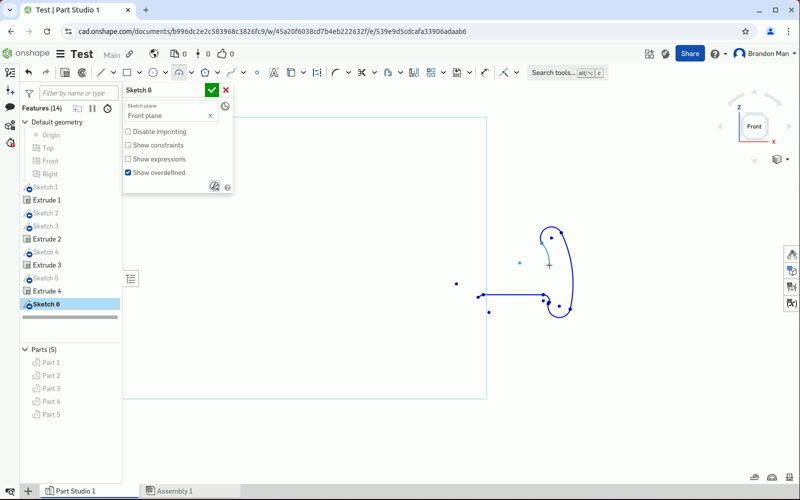
mouse_move(544, 254)
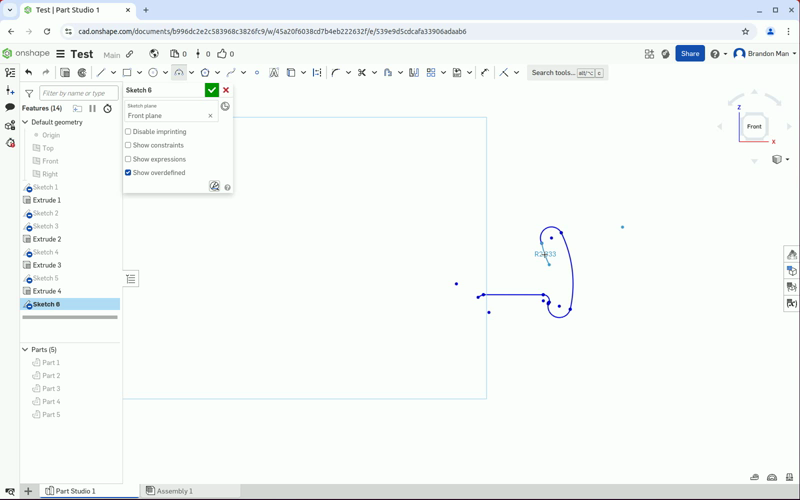
click(544, 254)
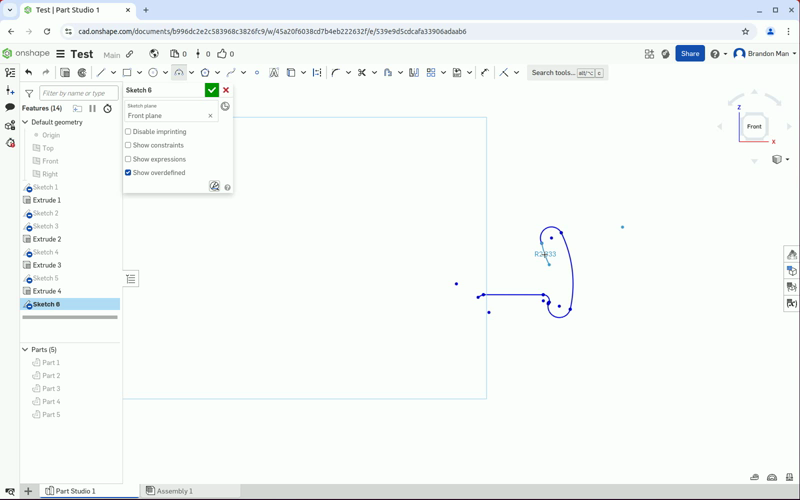
key_up(shift)
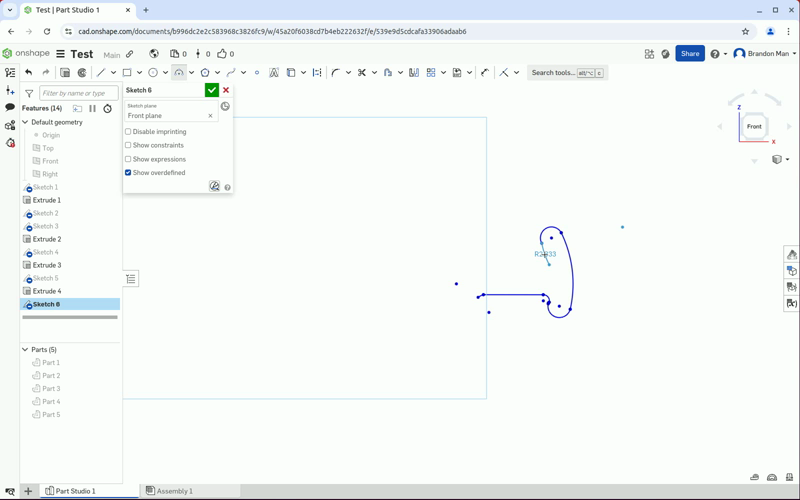
mouse_move(549, 264)
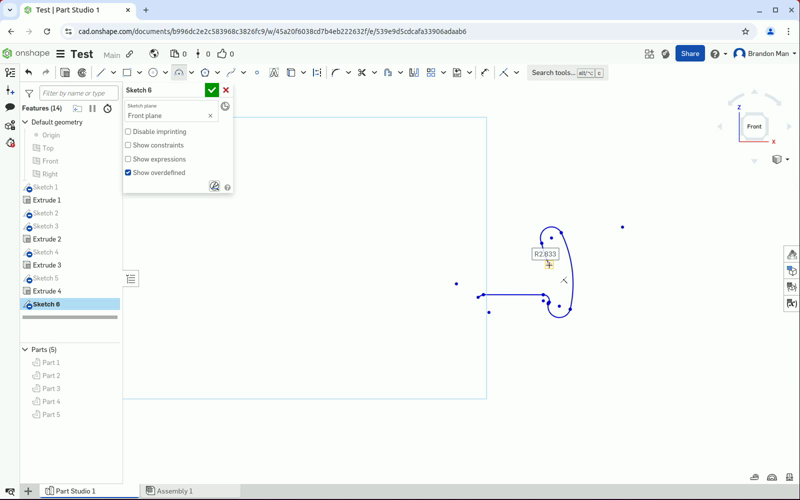
click(549, 264)
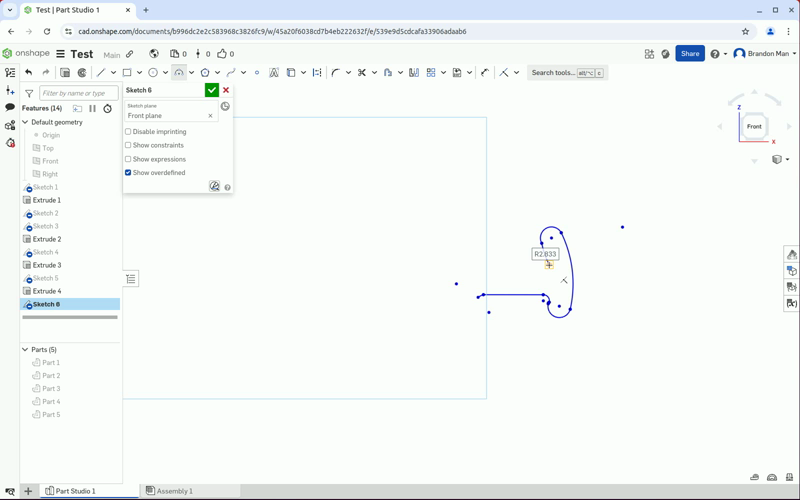
key_down(shift)
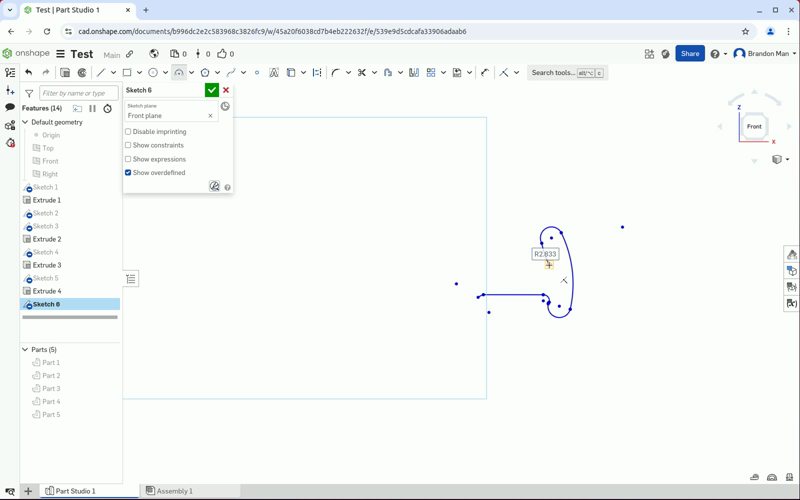
mouse_move(543, 272)
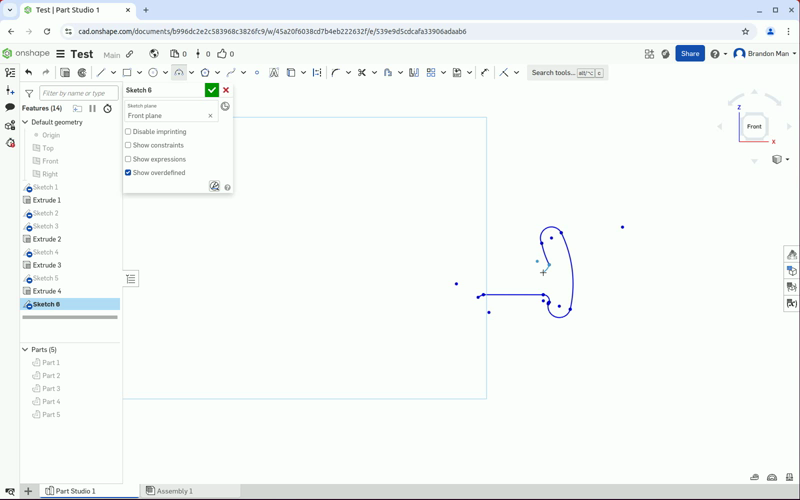
click(543, 272)
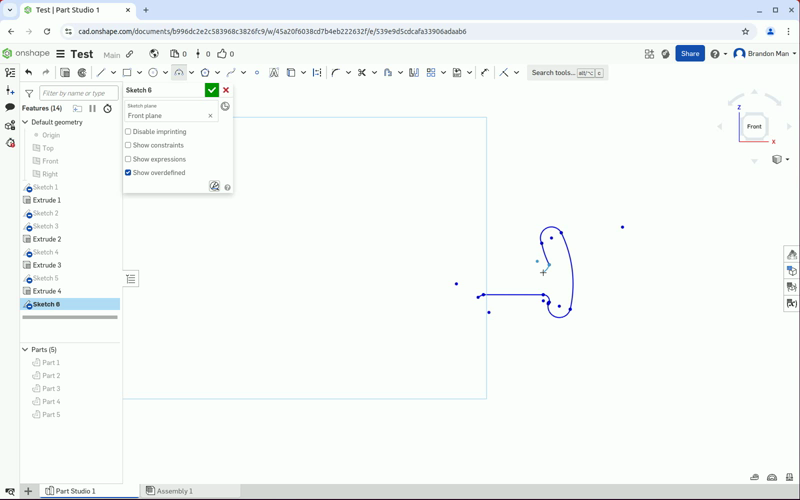
mouse_move(548, 270)
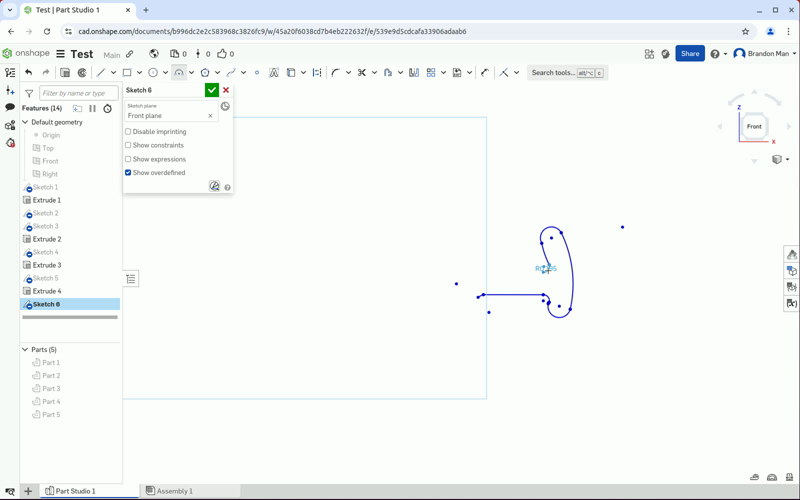
click(548, 270)
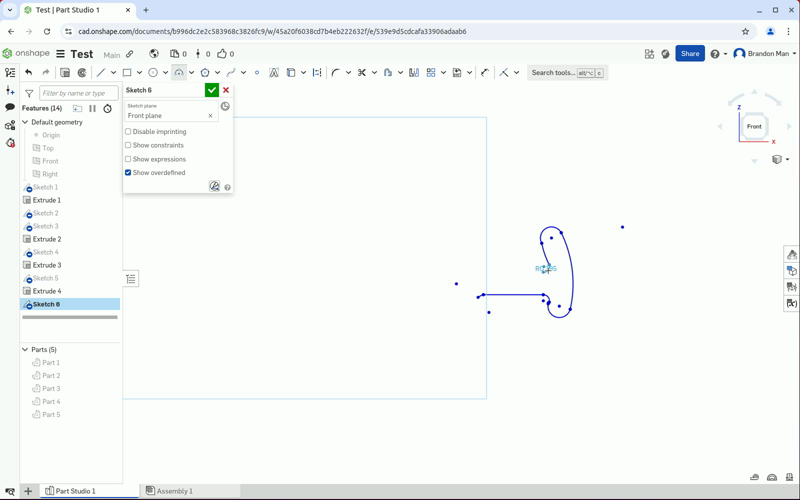
key_up(shift)
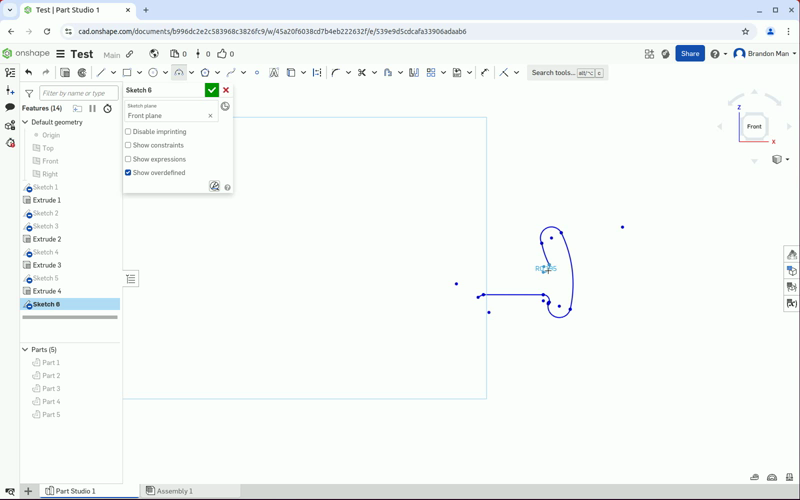
key(esc)
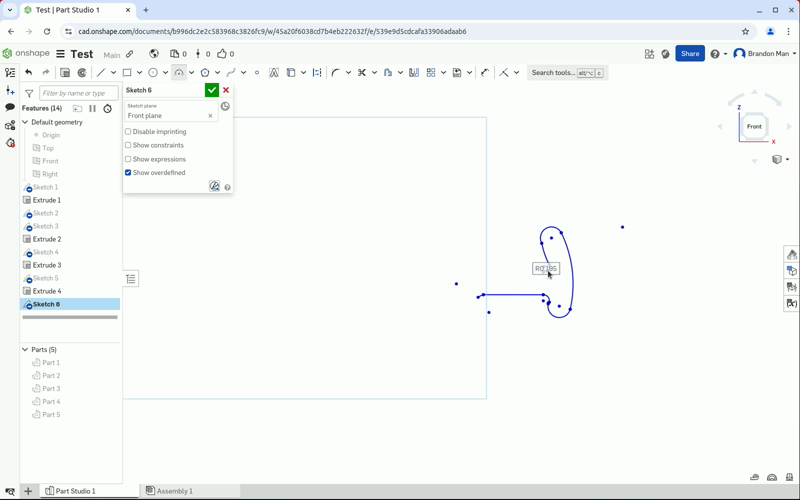
key(l)
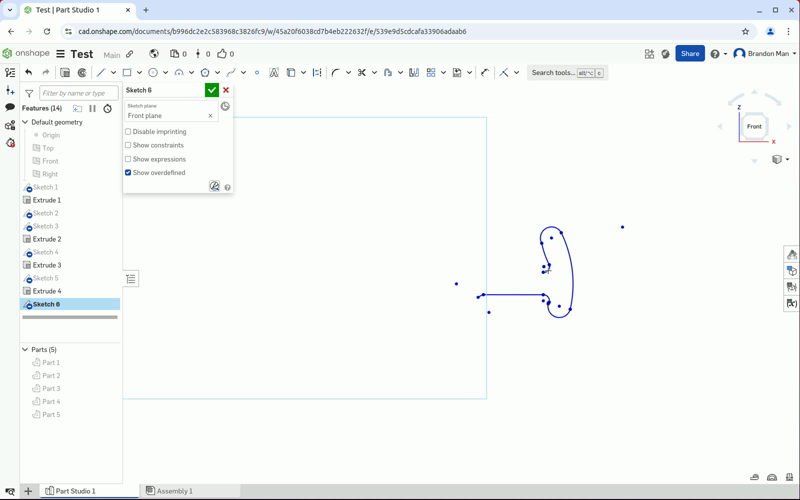
mouse_move(543, 272)
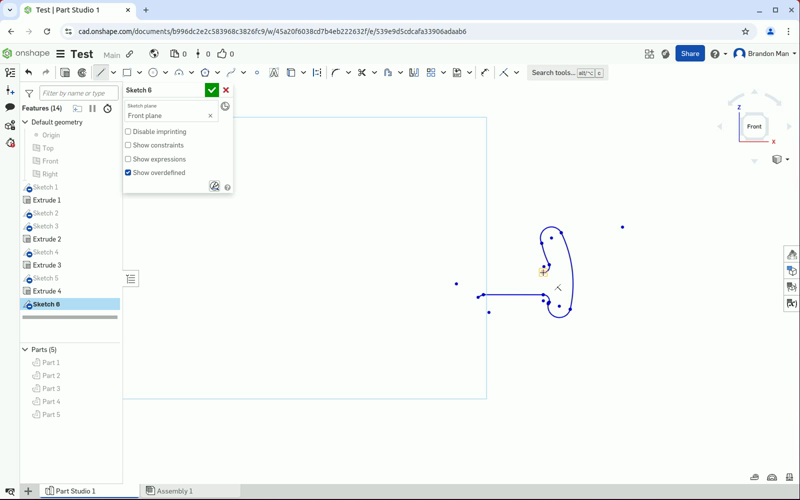
click(543, 272)
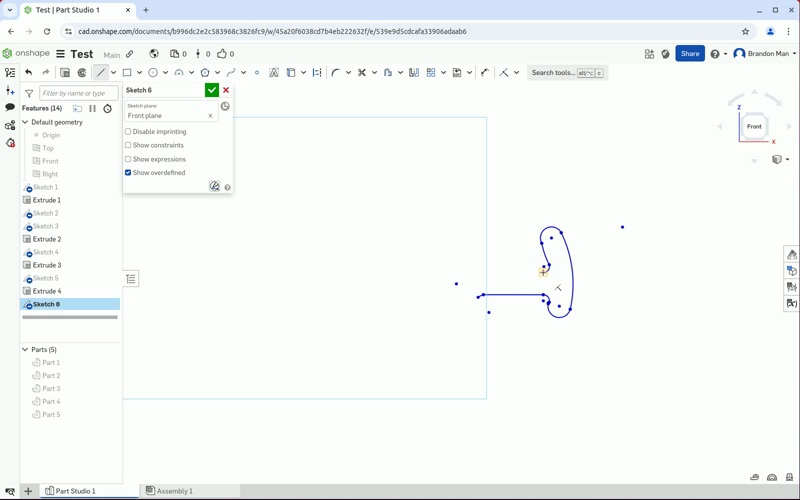
key_down(shift)
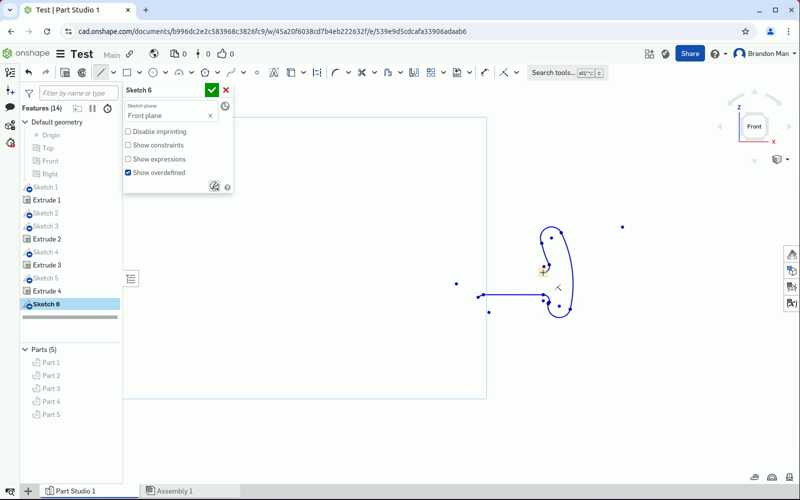
mouse_move(573, 272)
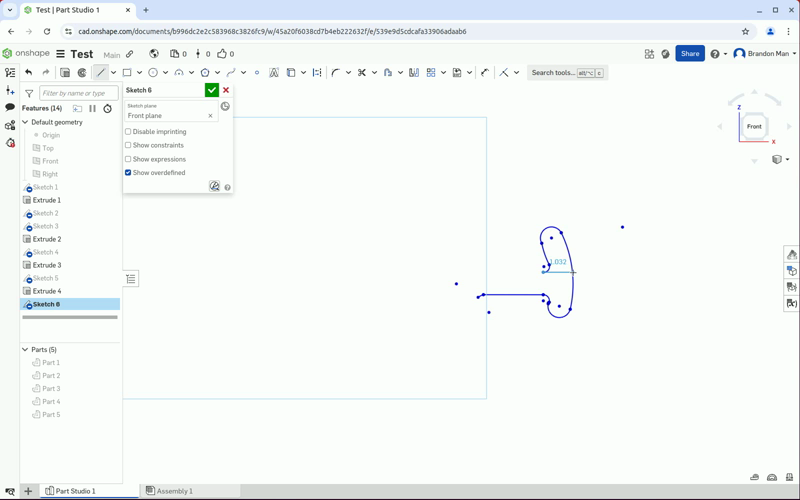
mouse_move(483, 272)
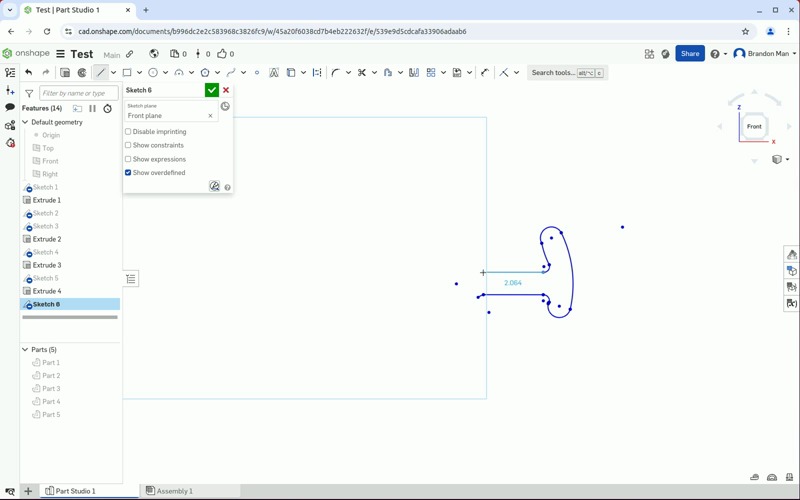
click(483, 272)
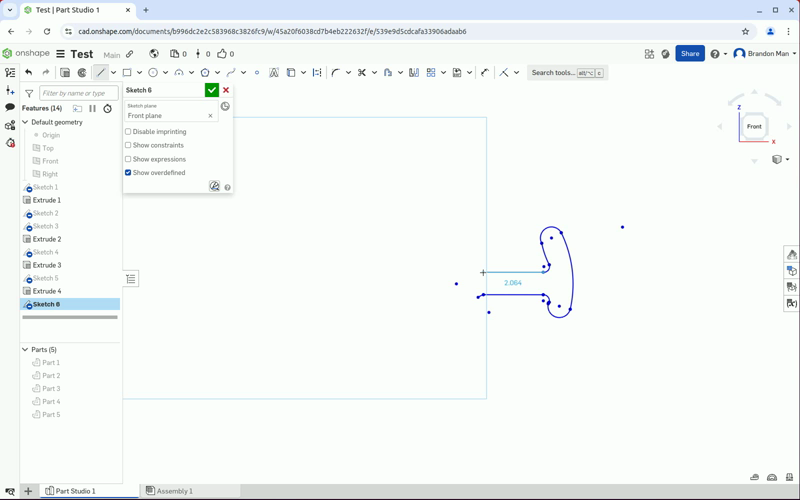
key_up(shift)
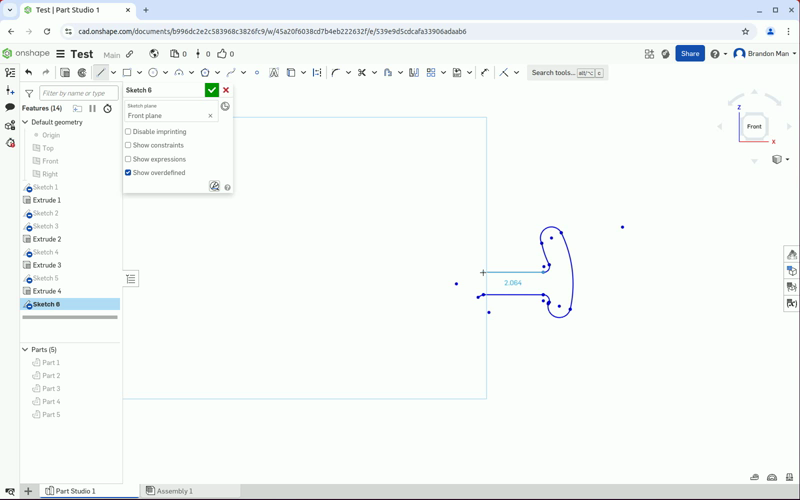
key(esc)
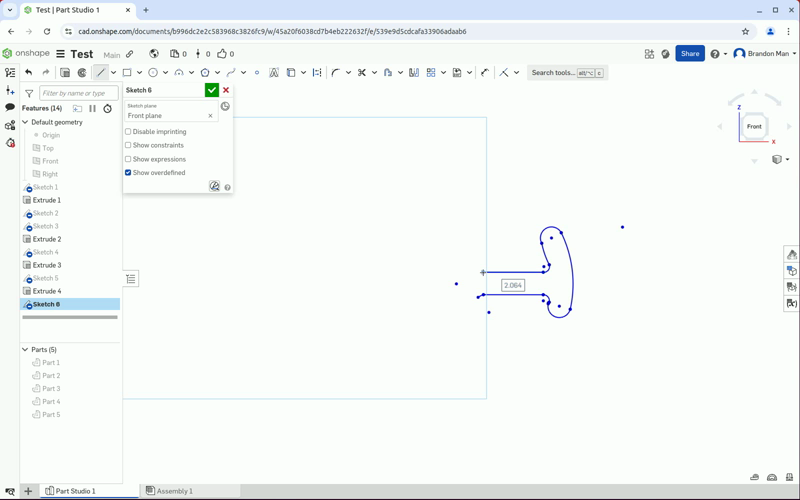
key(a)
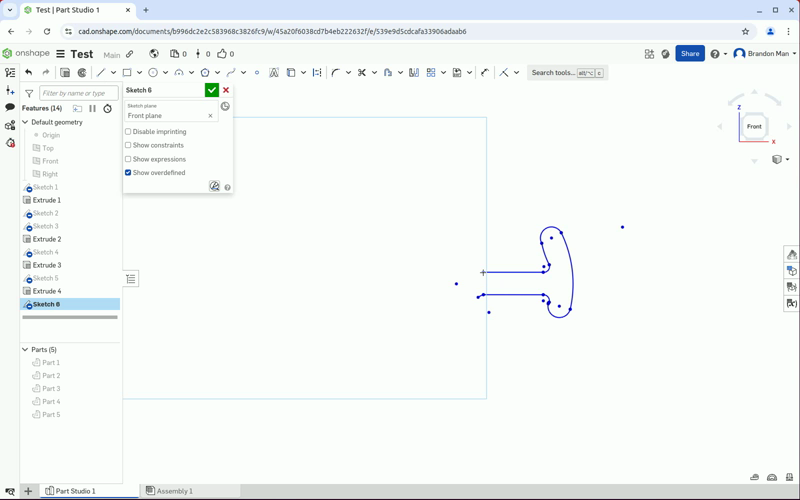
mouse_move(483, 272)
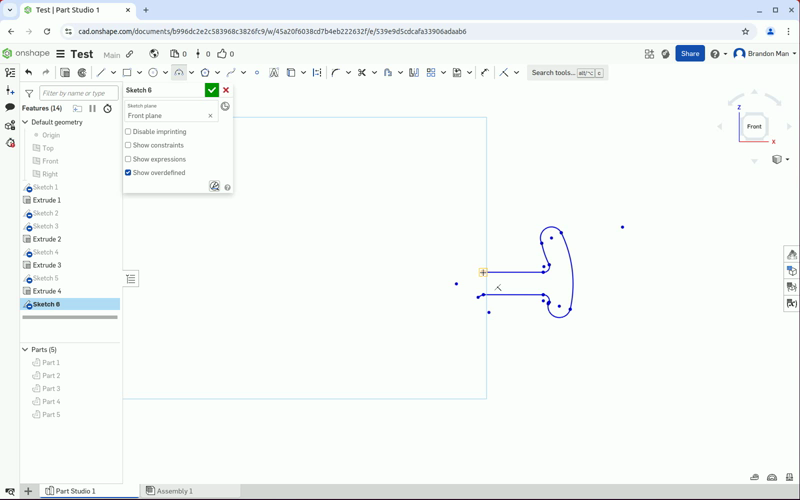
click(483, 272)
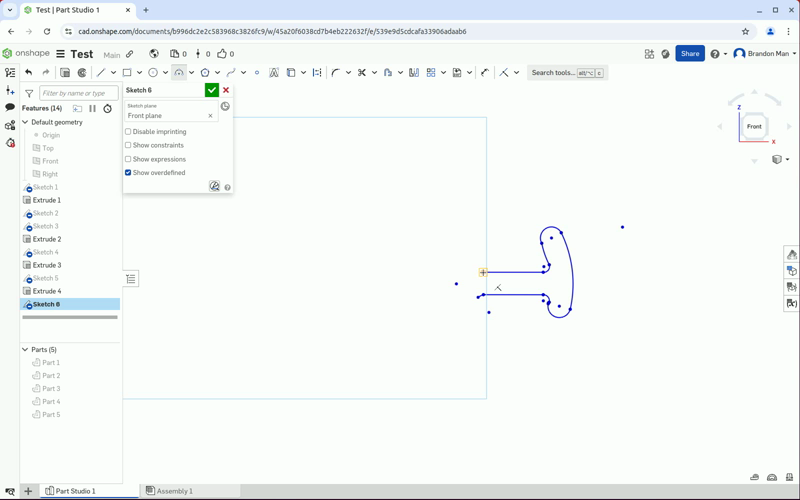
key_down(shift)
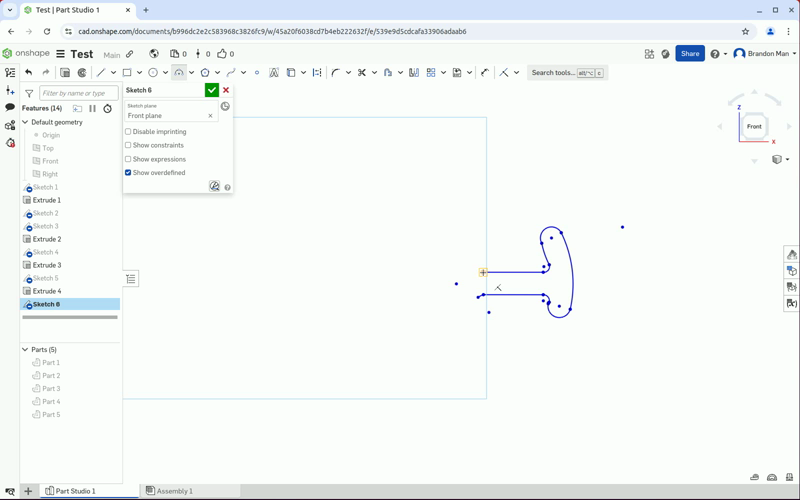
mouse_move(478, 270)
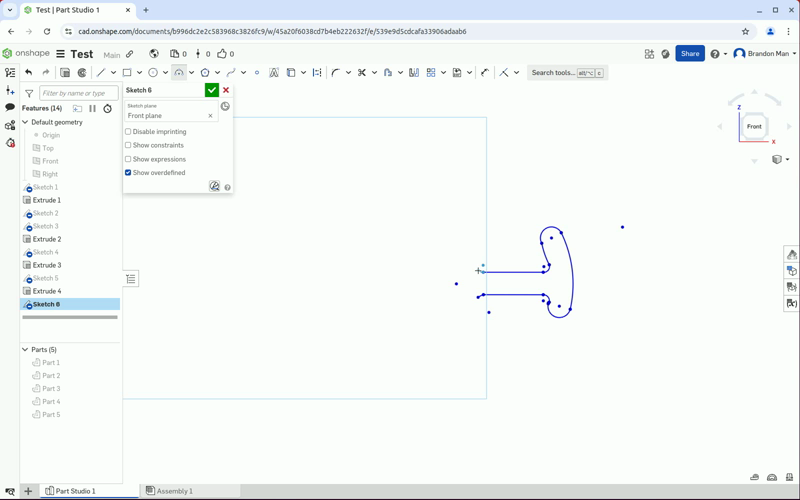
scroll(6)
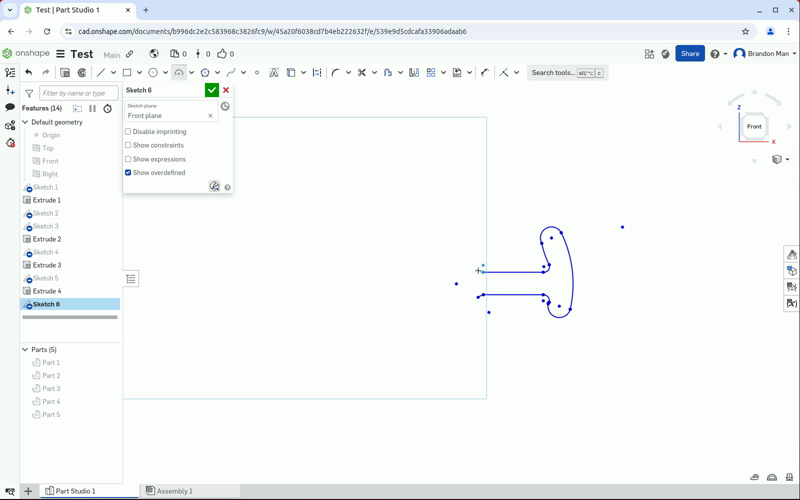
scroll(6)
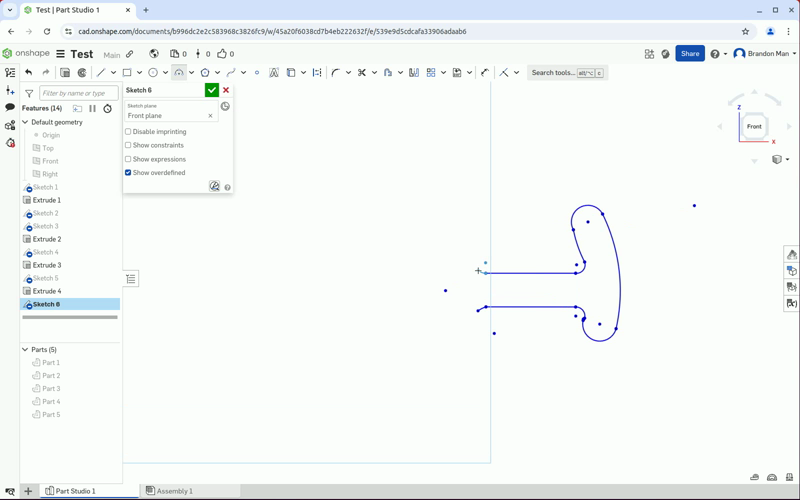
scroll(6)
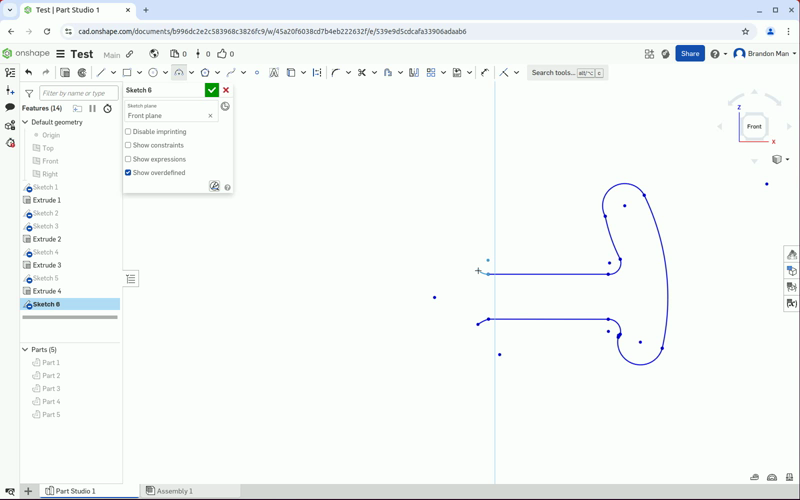
scroll(6)
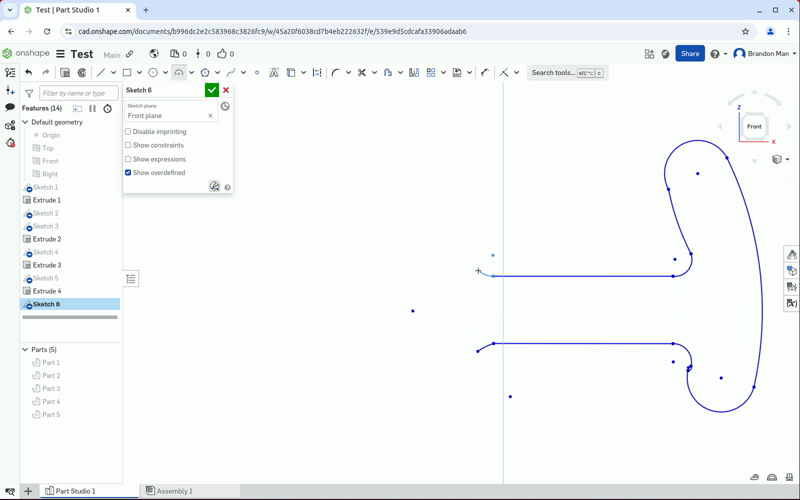
scroll(6)
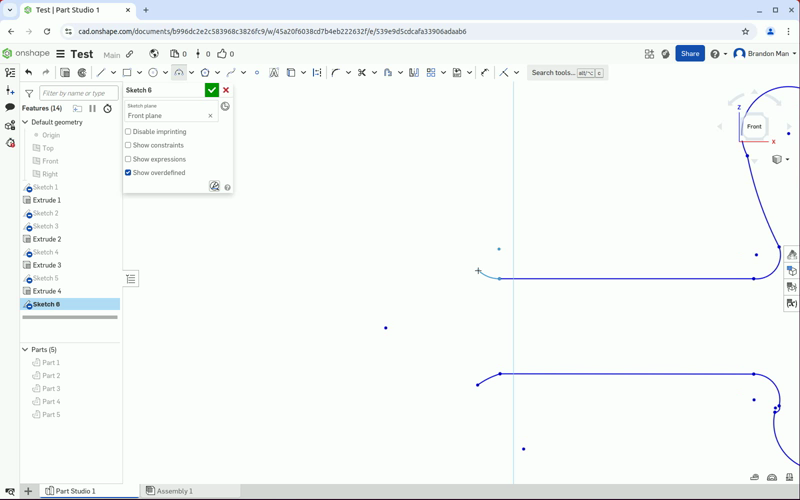
scroll(6)
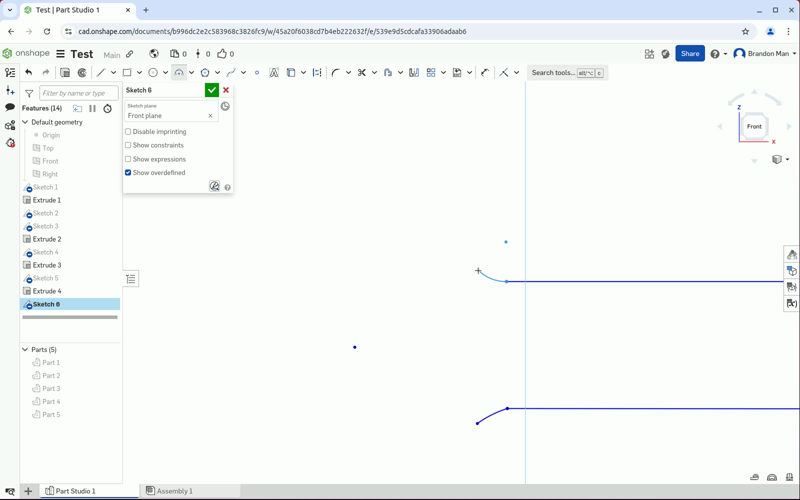
scroll(6)
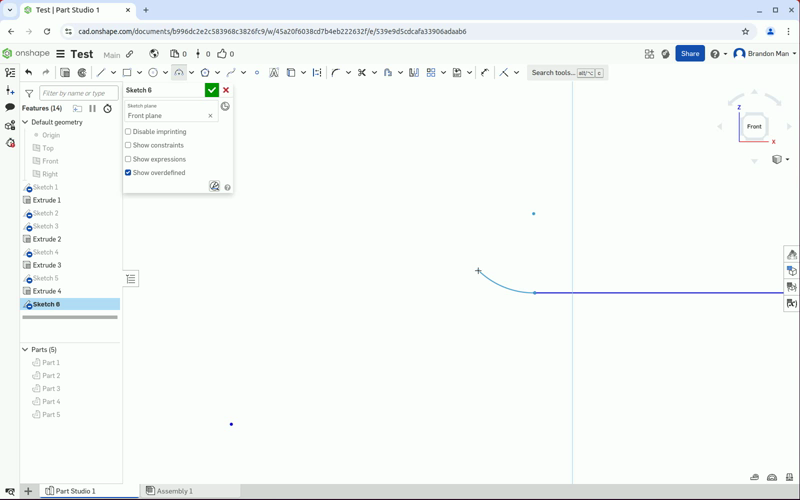
click(478, 270)
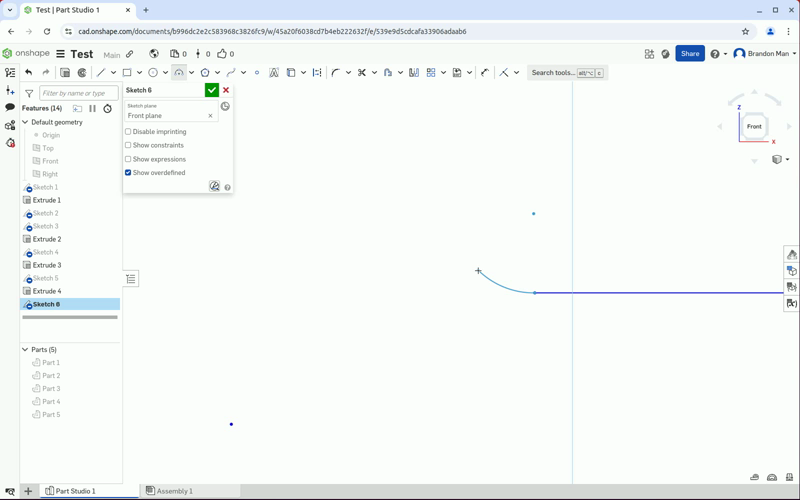
scroll(-6)
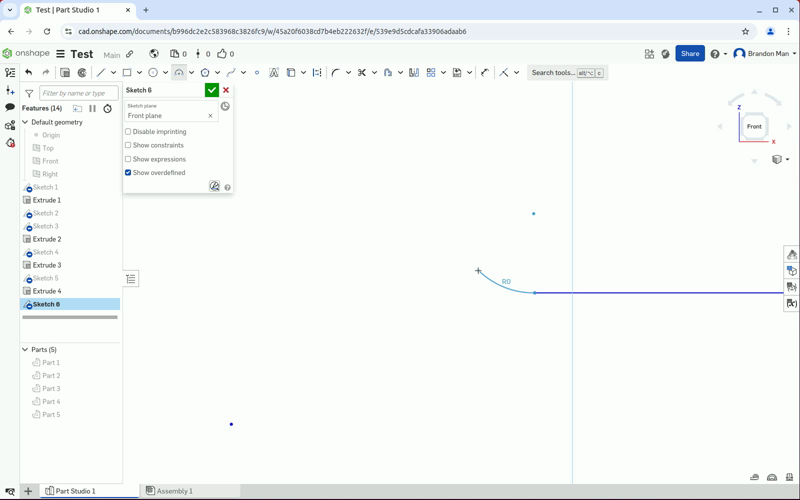
scroll(-6)
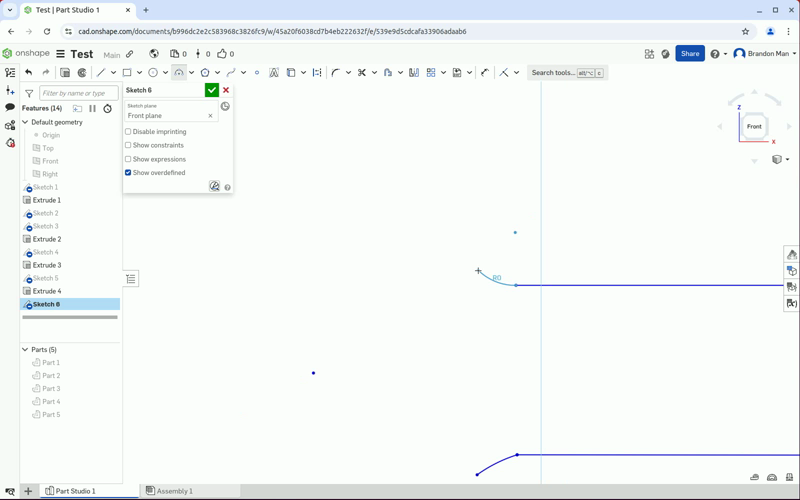
scroll(-6)
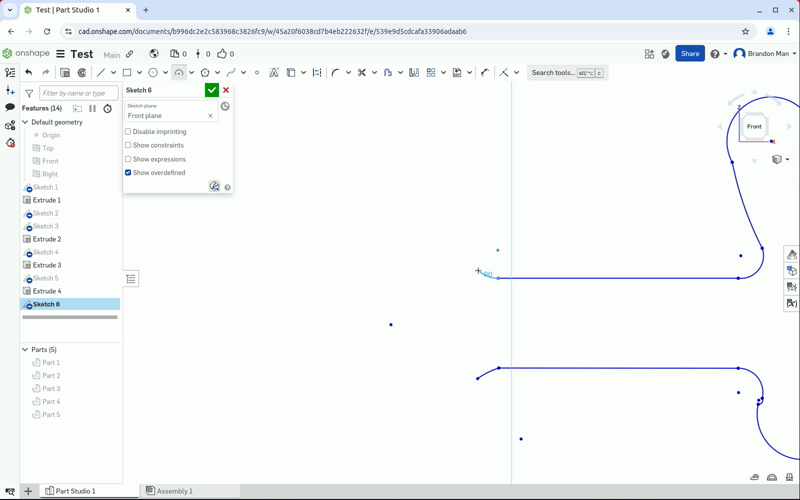
scroll(-6)
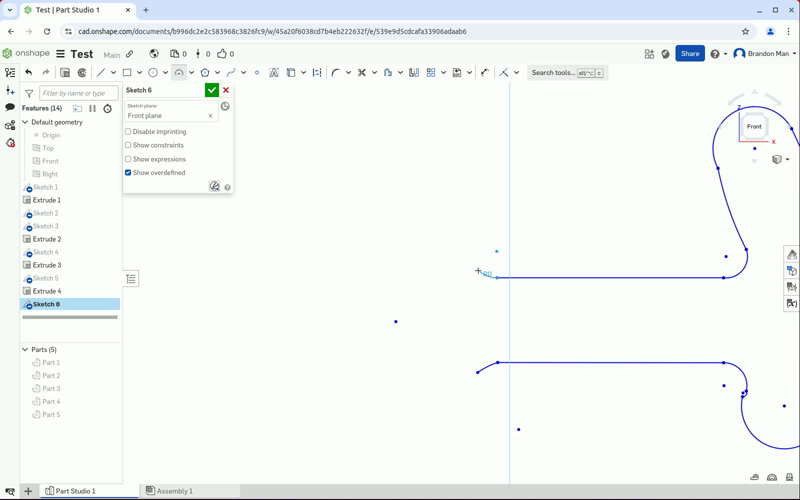
scroll(-6)
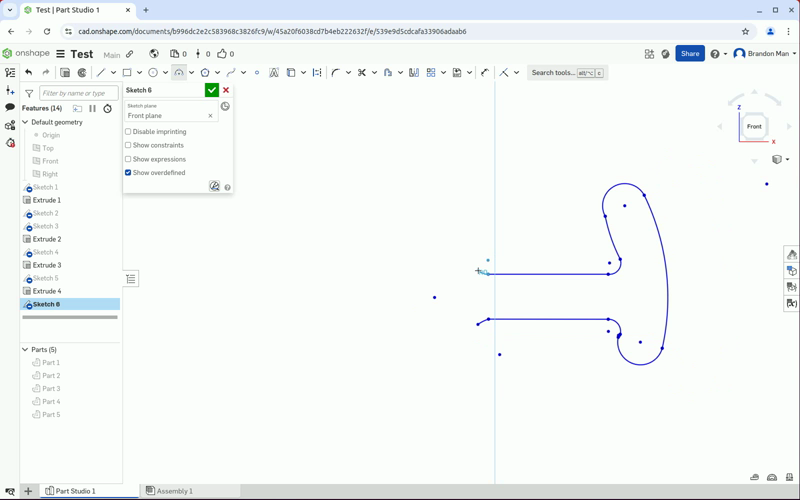
scroll(-6)
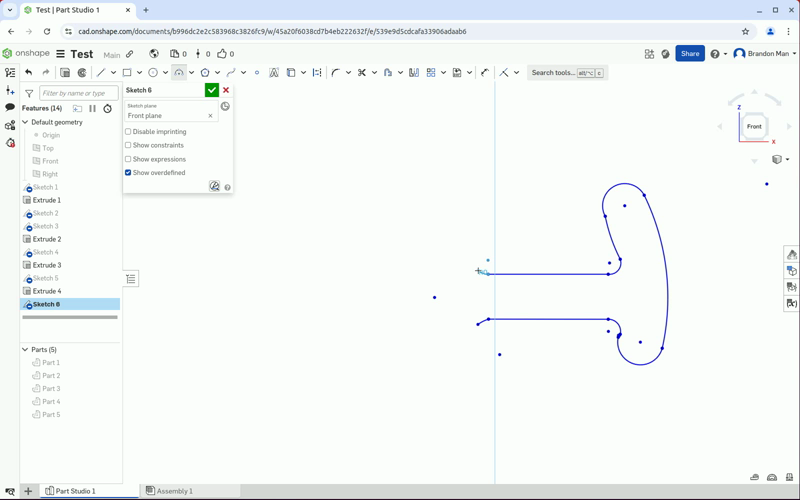
scroll(-6)
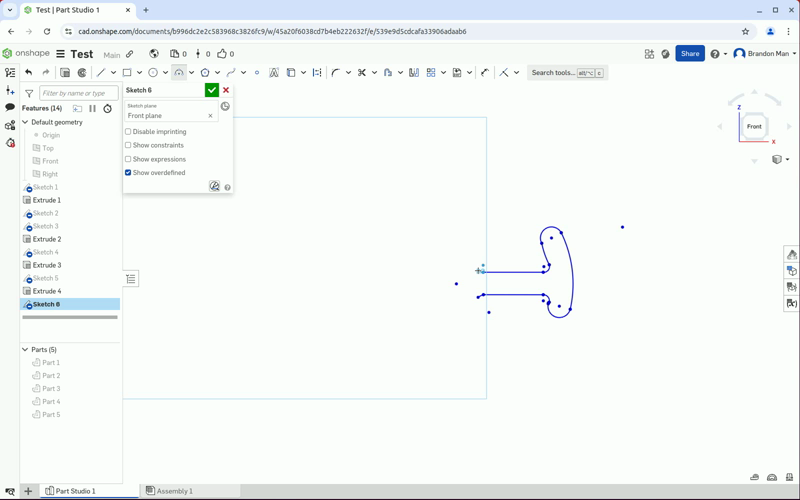
mouse_move(480, 271)
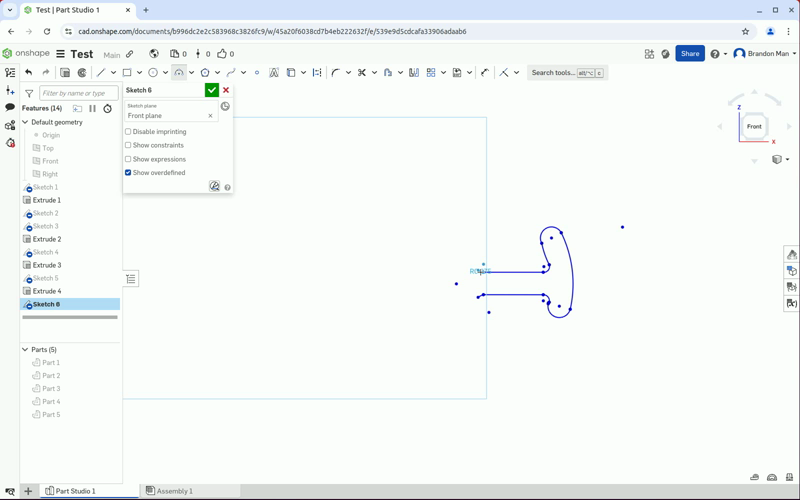
scroll(6)
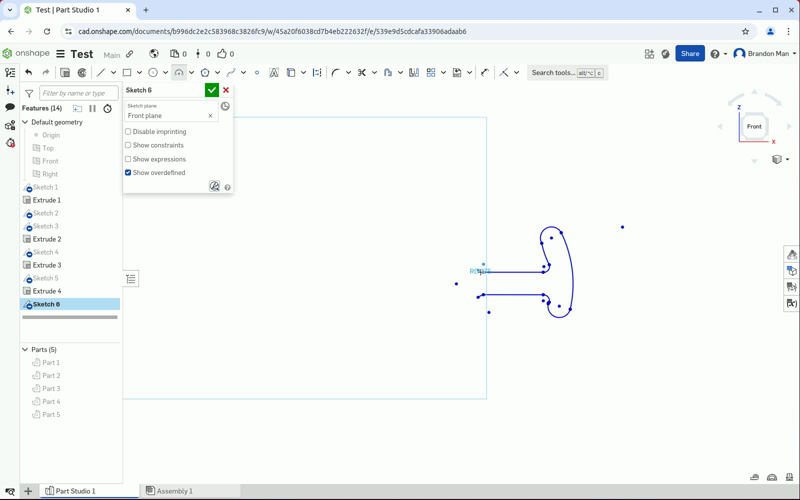
scroll(6)
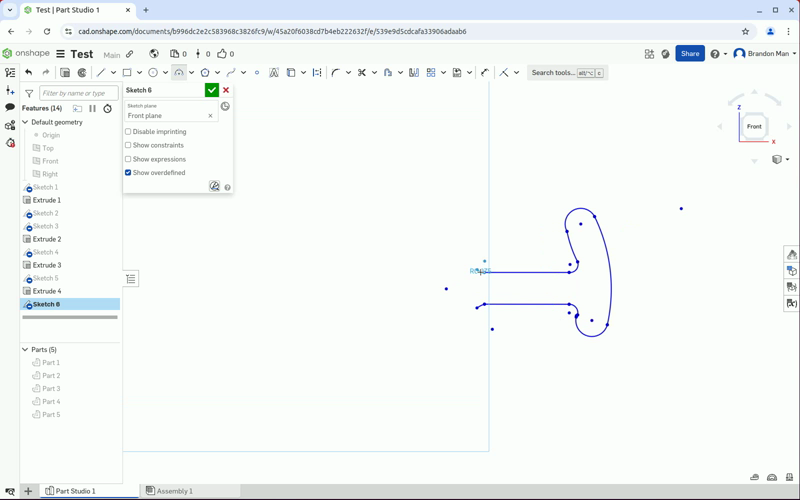
scroll(6)
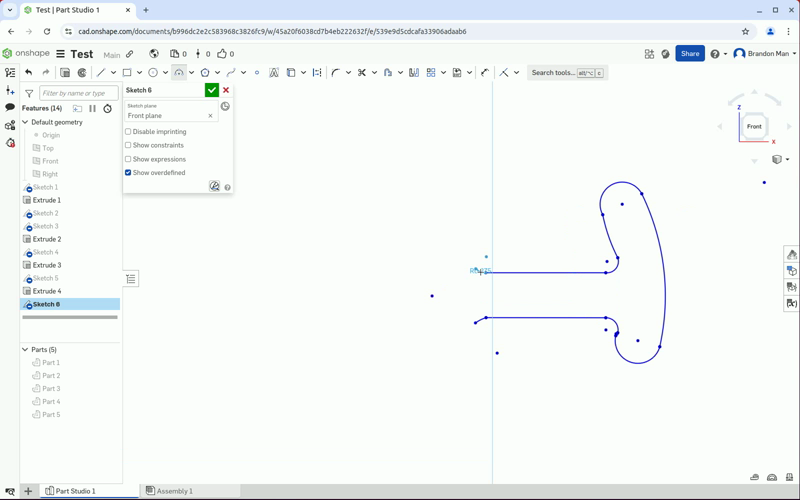
scroll(6)
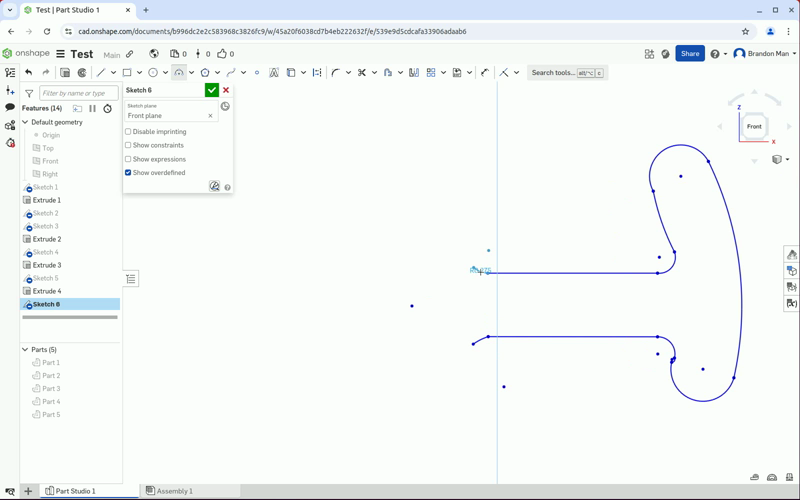
scroll(6)
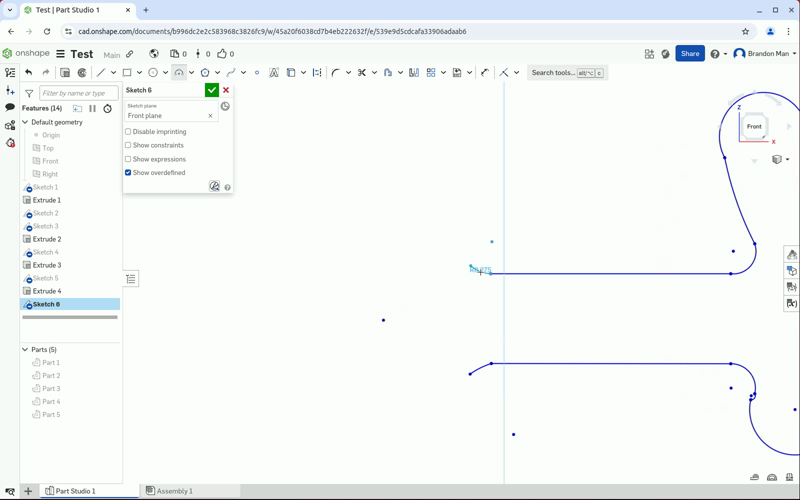
scroll(6)
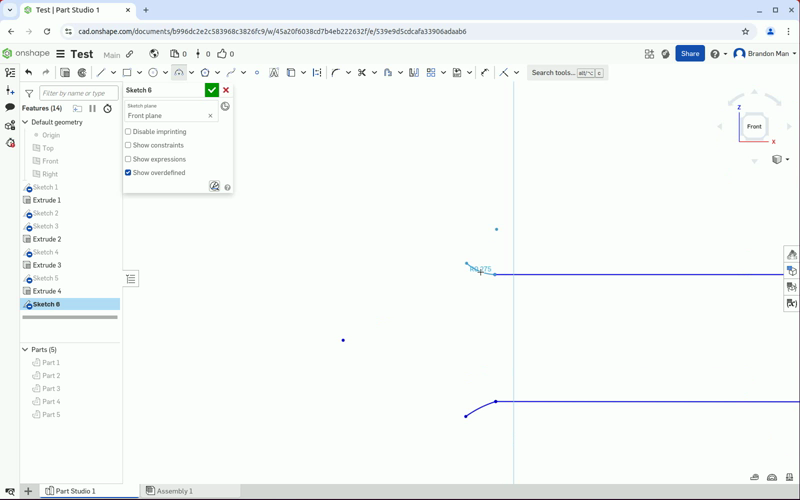
scroll(6)
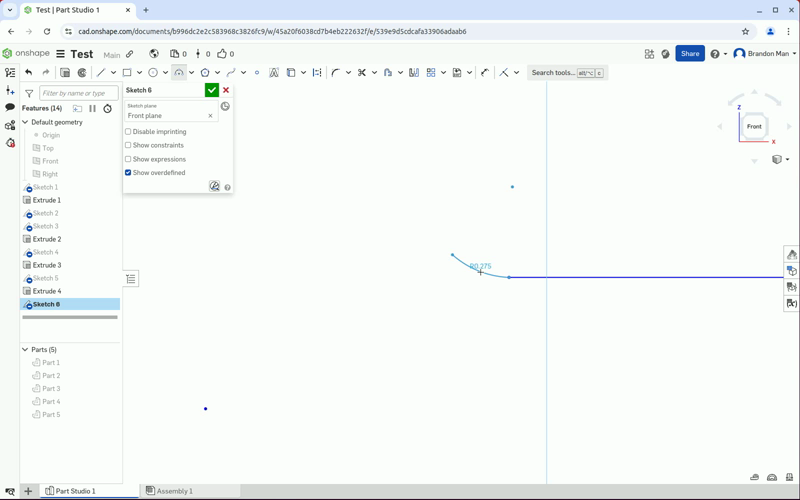
click(480, 271)
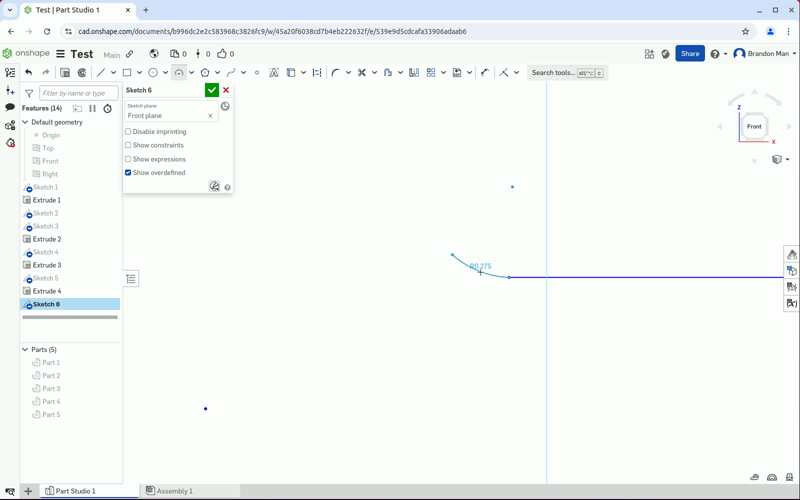
scroll(-6)
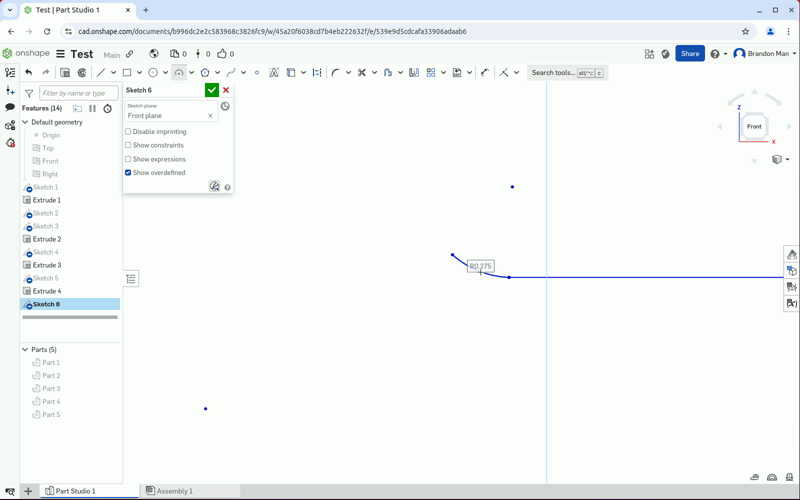
scroll(-6)
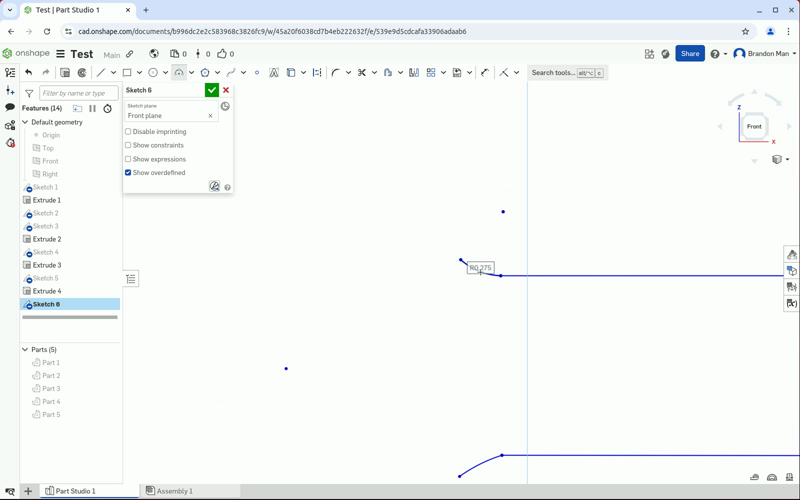
scroll(-6)
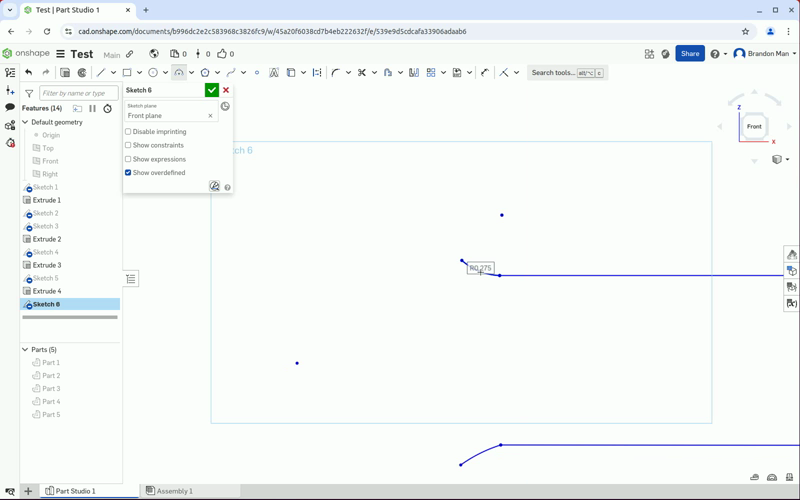
scroll(-6)
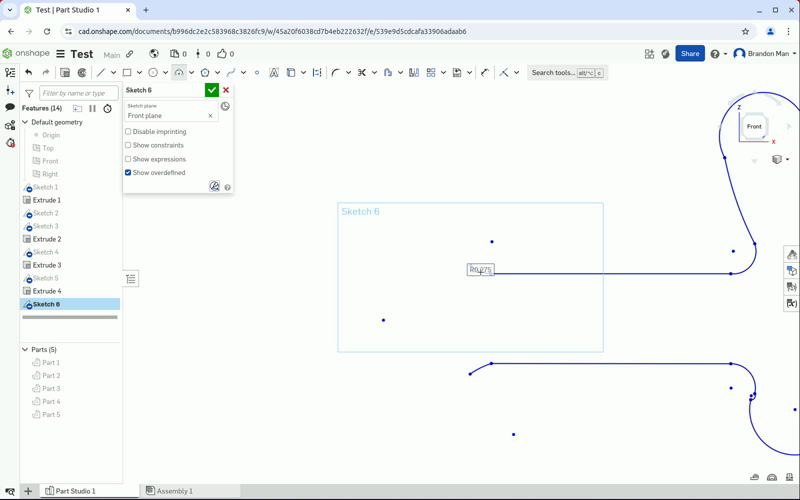
scroll(-6)
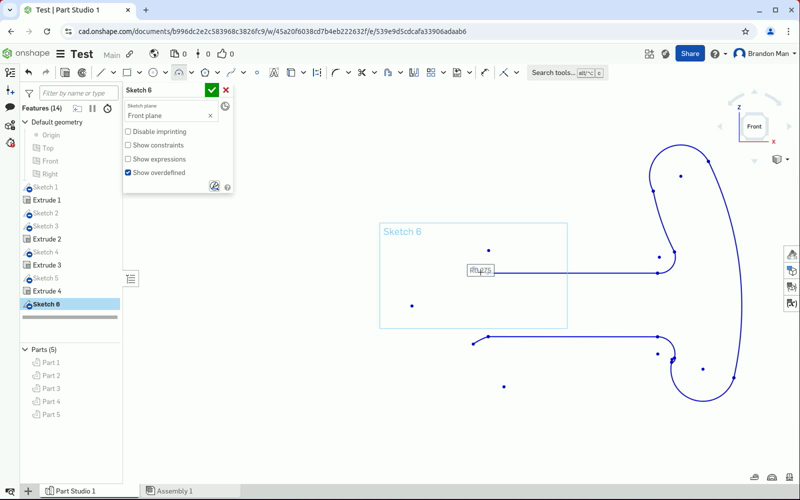
scroll(-6)
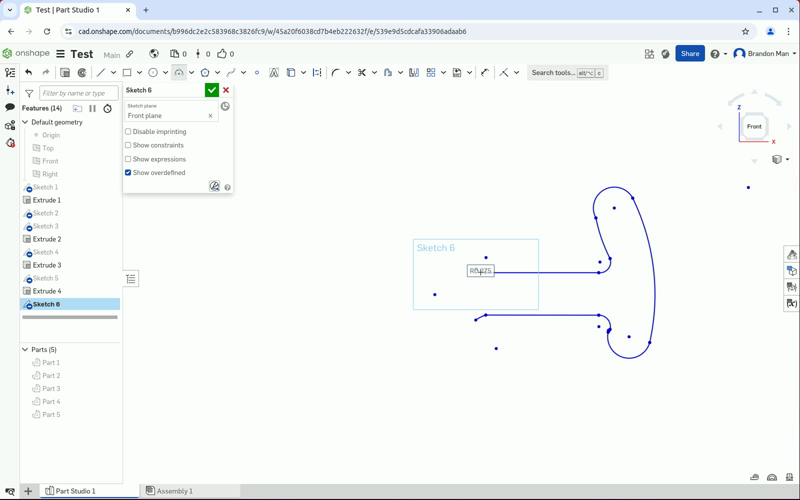
scroll(-6)
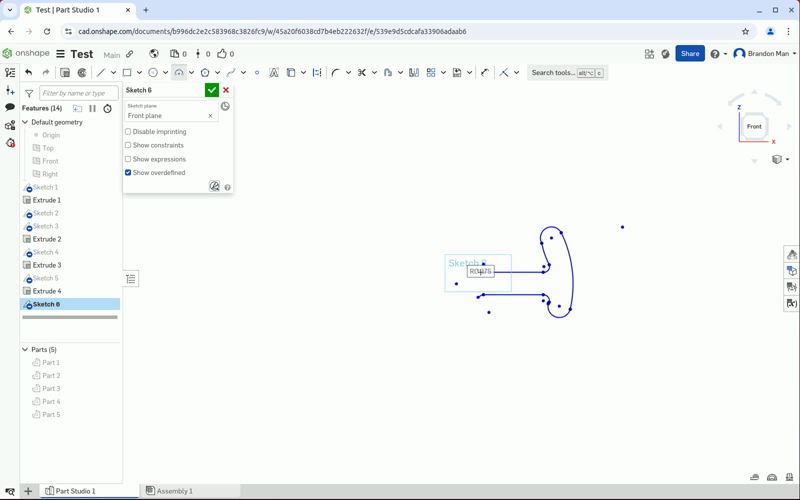
key_up(shift)
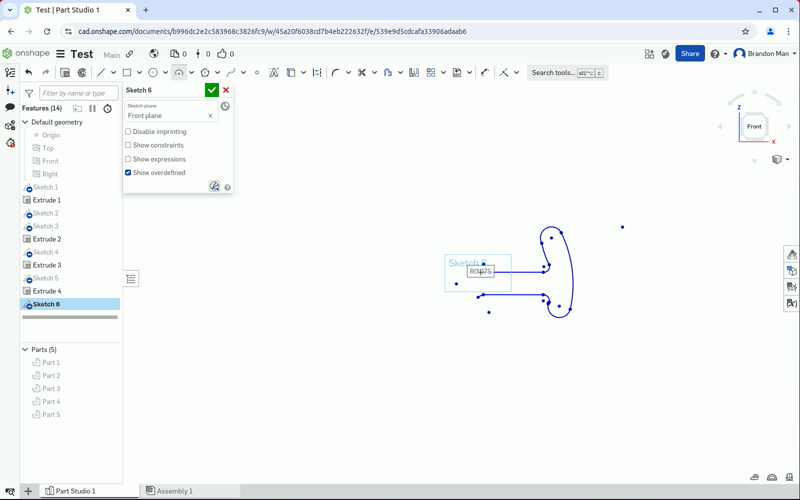
mouse_move(478, 270)
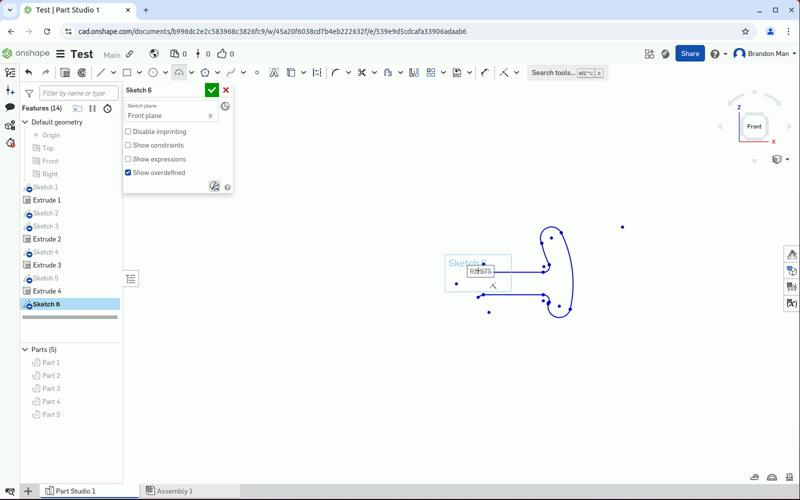
scroll(6)
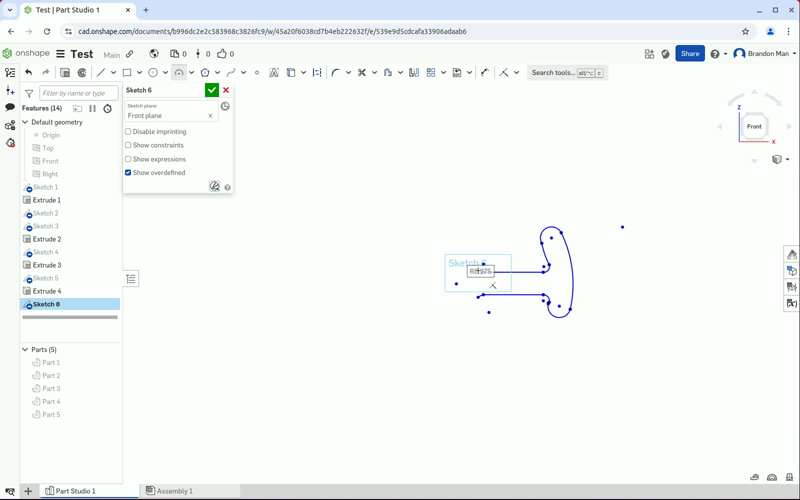
scroll(6)
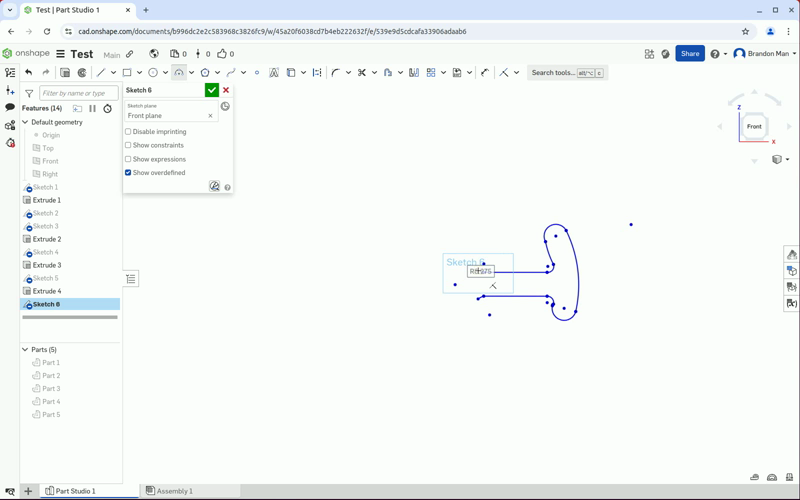
scroll(6)
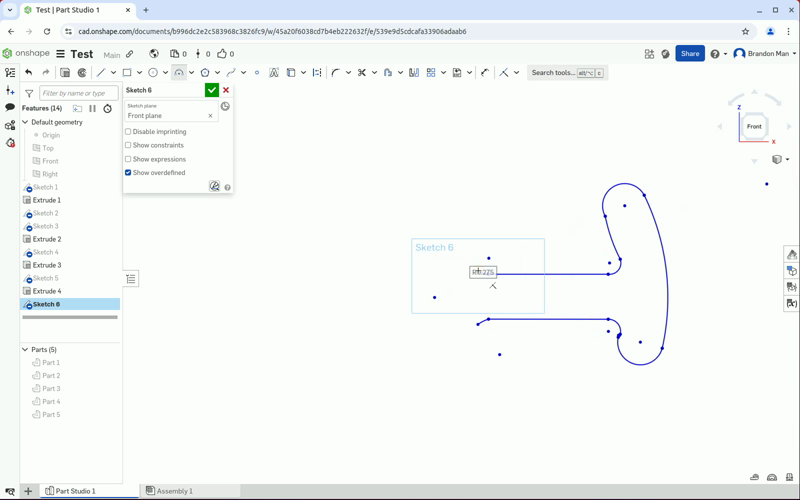
scroll(6)
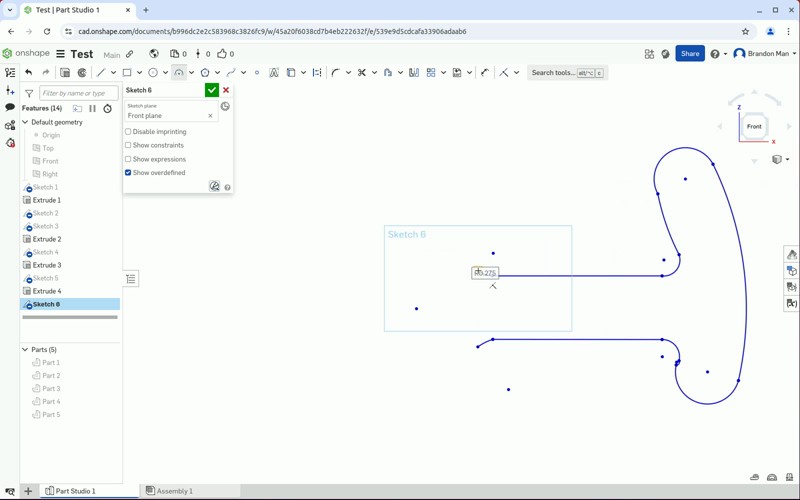
scroll(6)
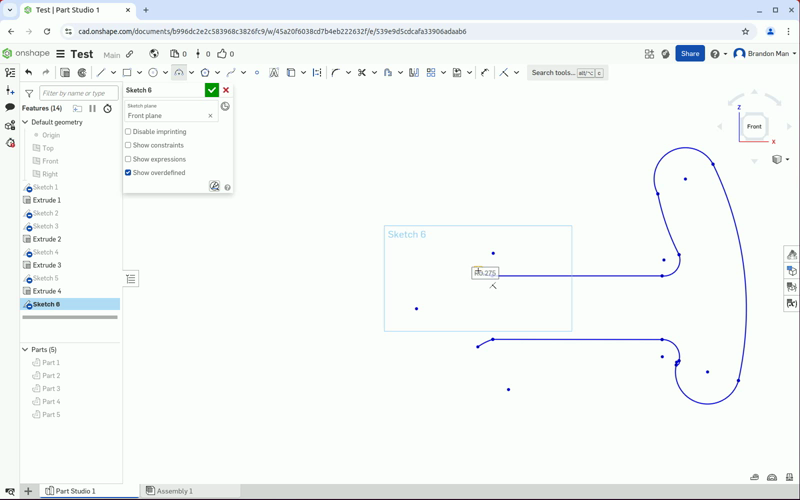
scroll(6)
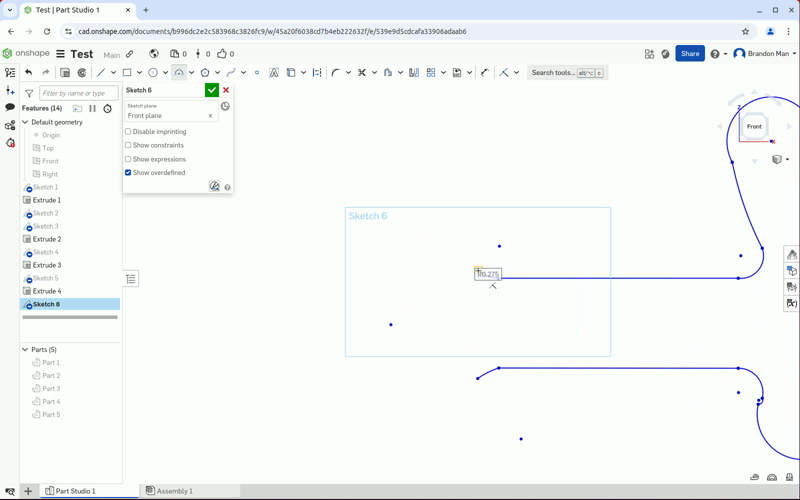
scroll(6)
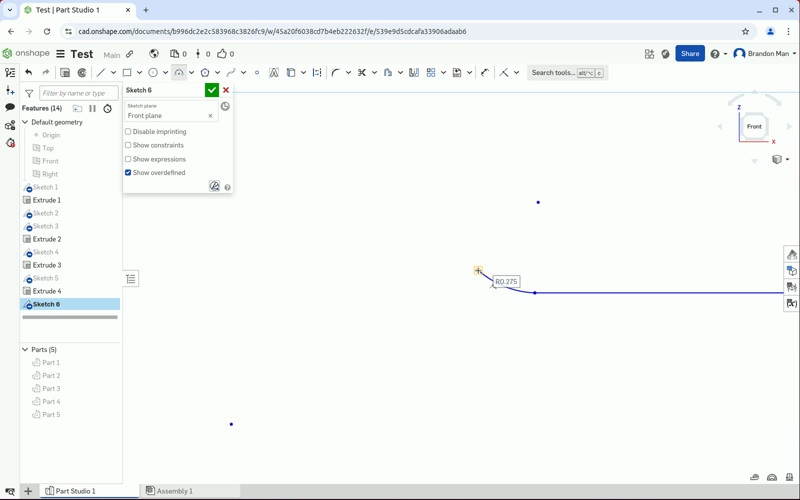
click(478, 270)
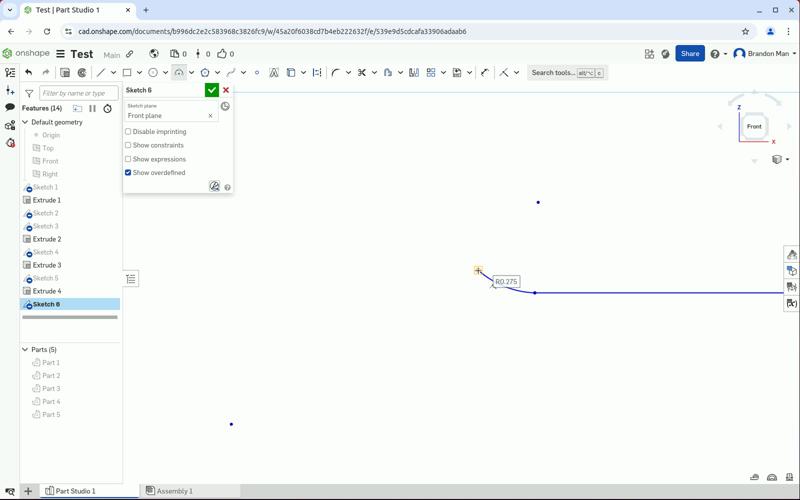
scroll(-6)
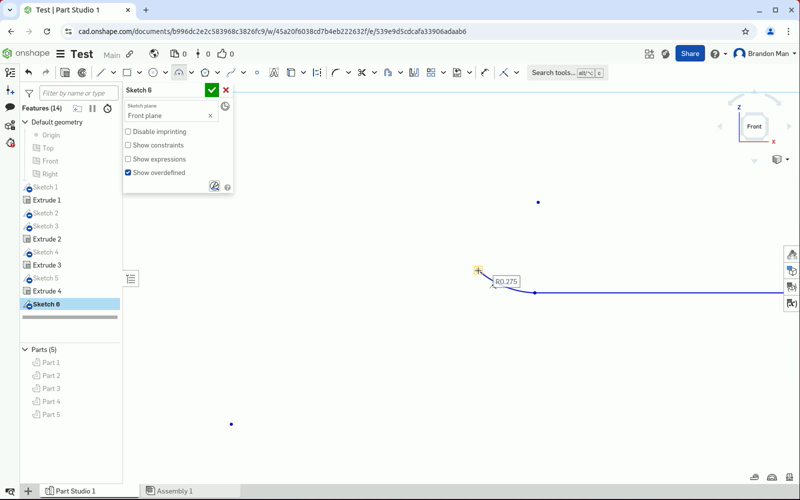
scroll(-6)
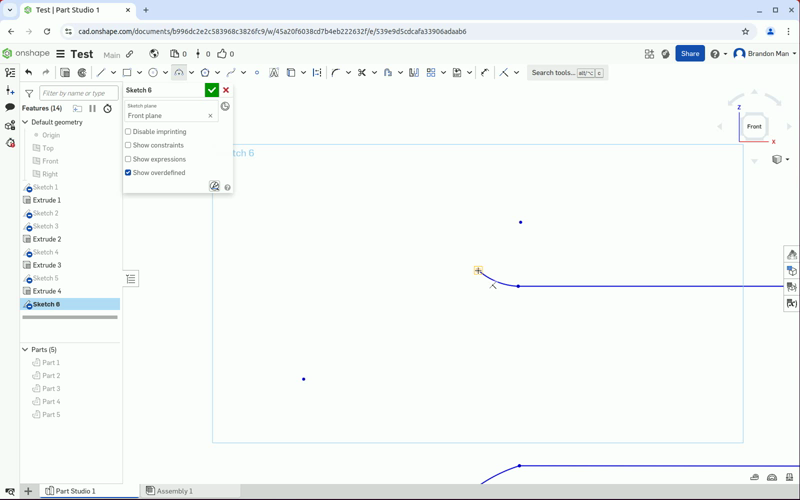
scroll(-6)
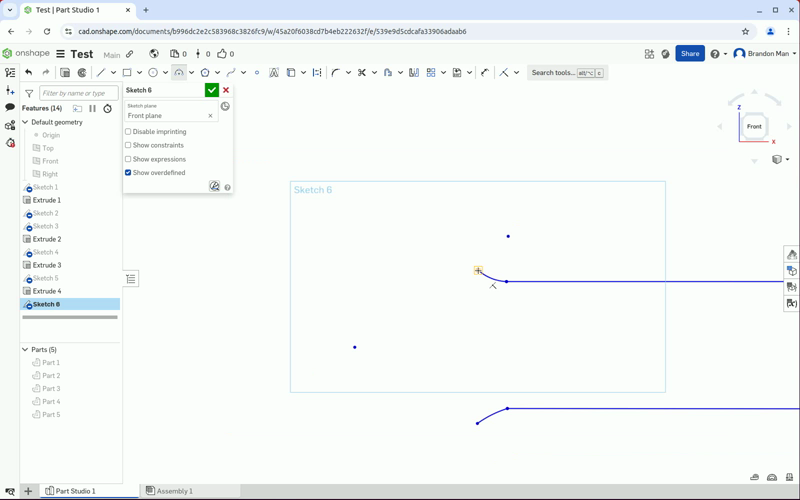
scroll(-6)
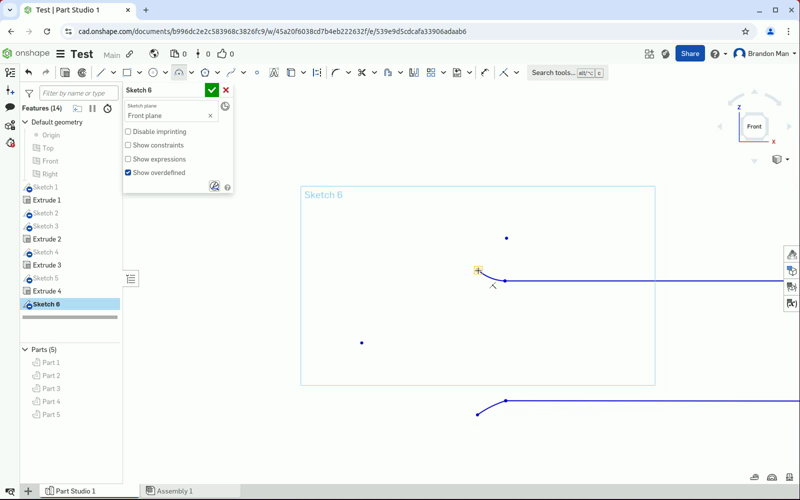
scroll(-6)
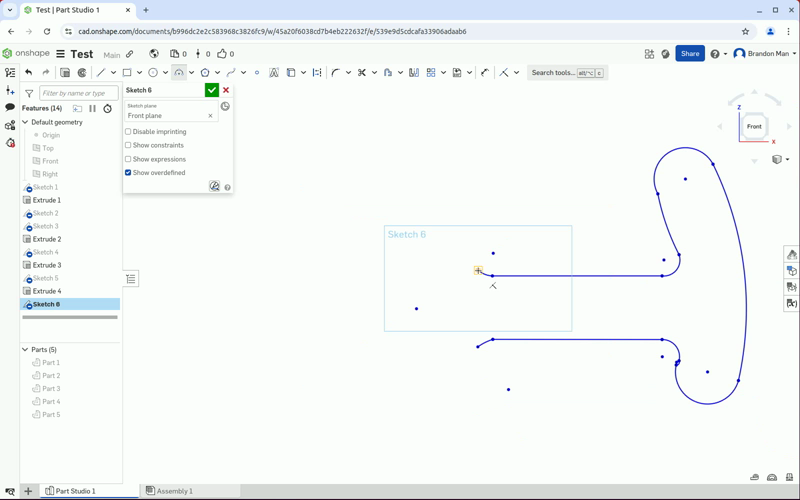
scroll(-6)
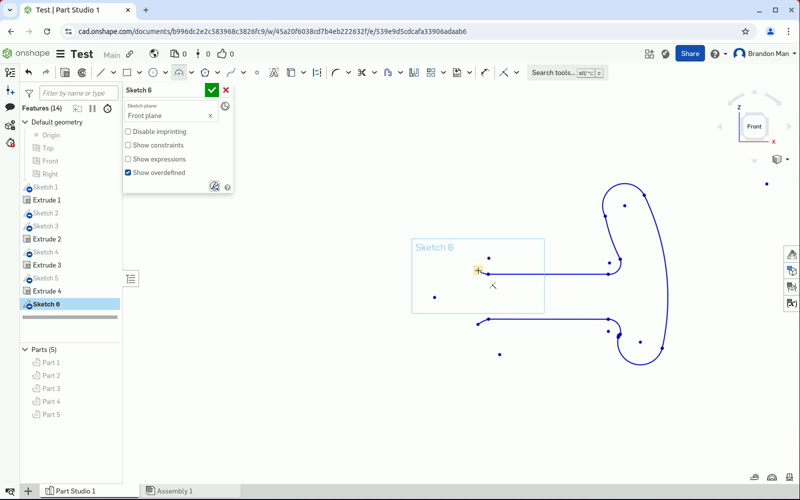
scroll(-6)
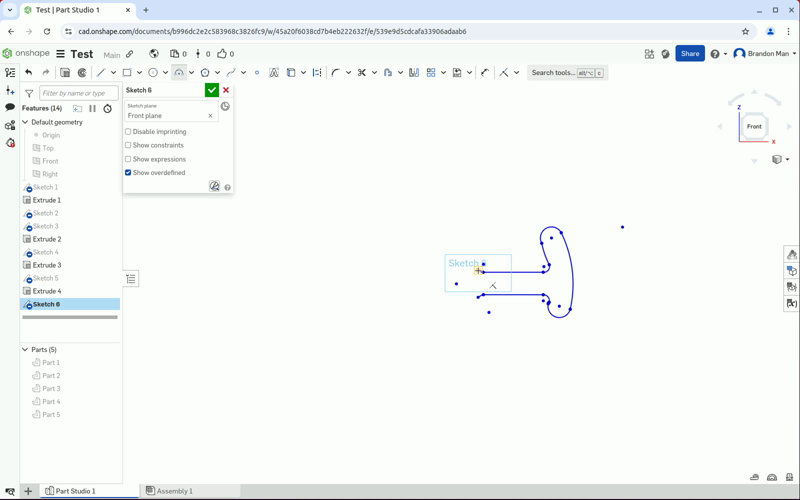
mouse_move(478, 297)
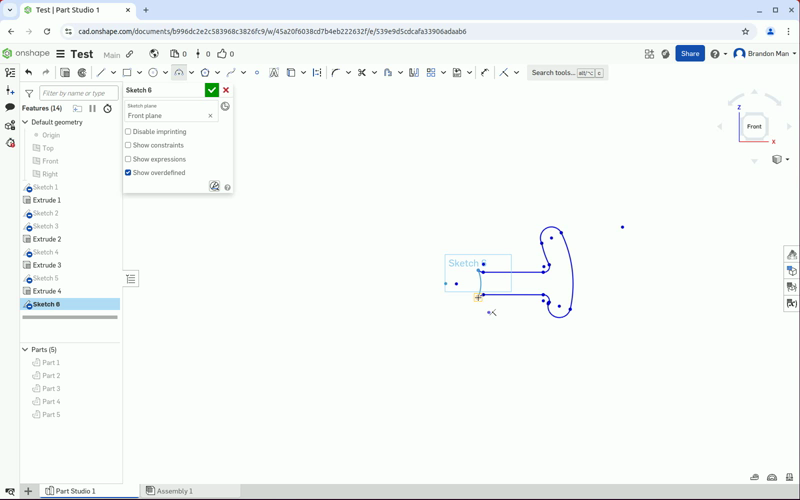
scroll(6)
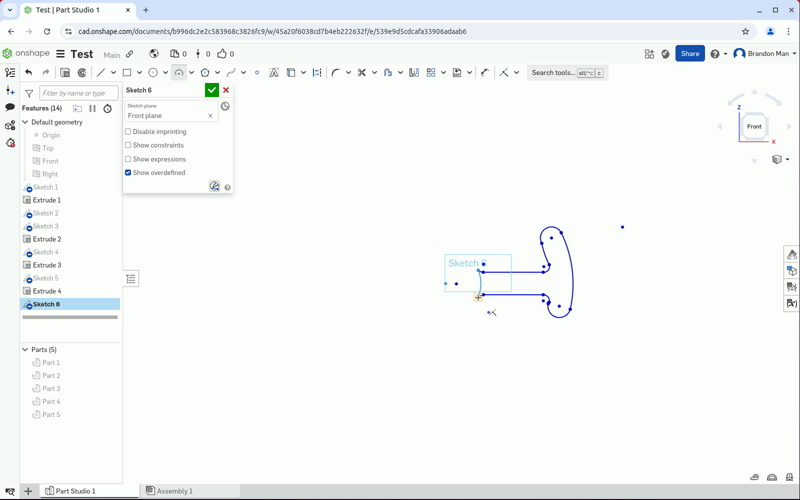
scroll(6)
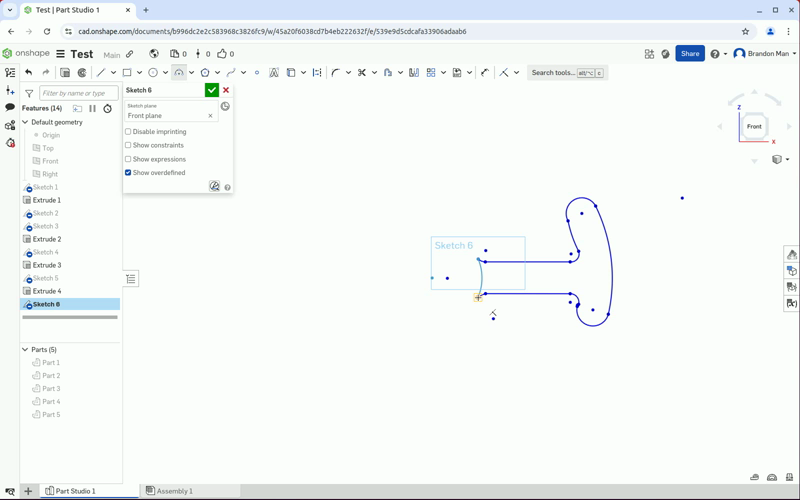
scroll(6)
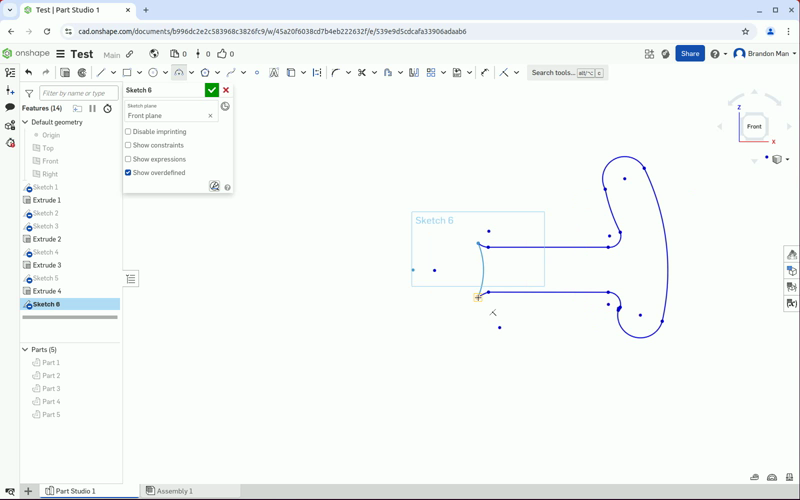
scroll(6)
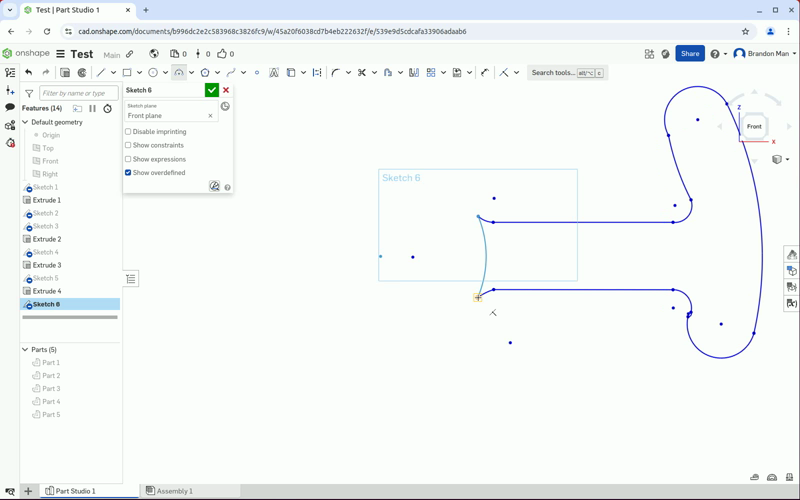
scroll(6)
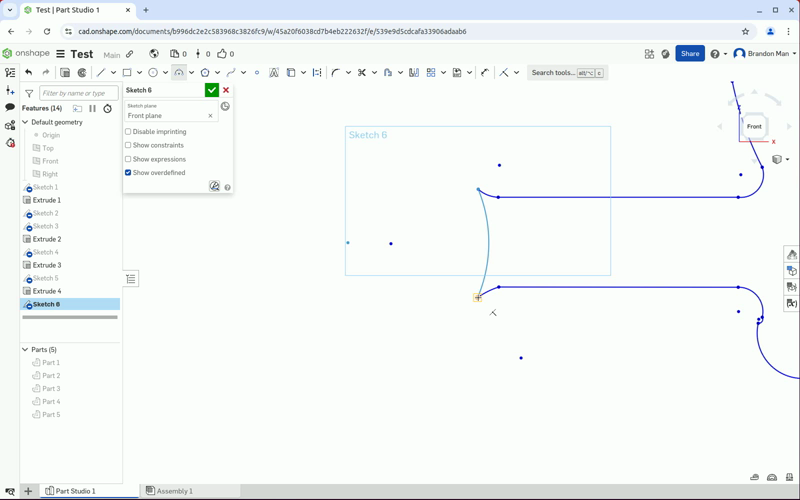
scroll(6)
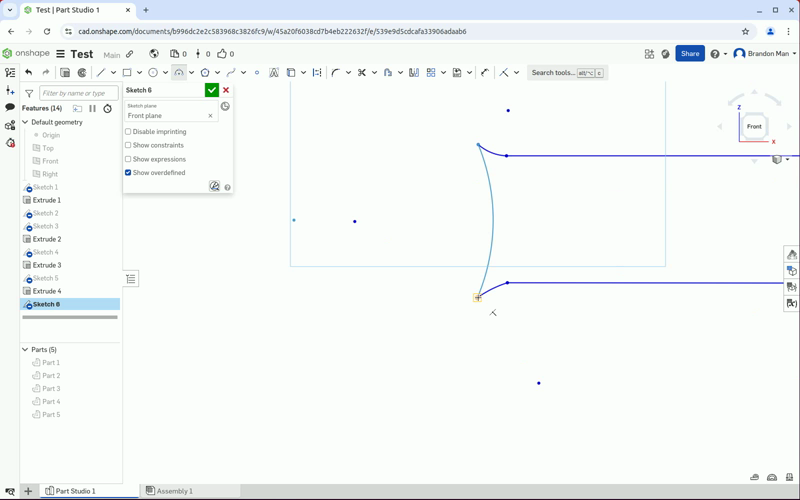
scroll(6)
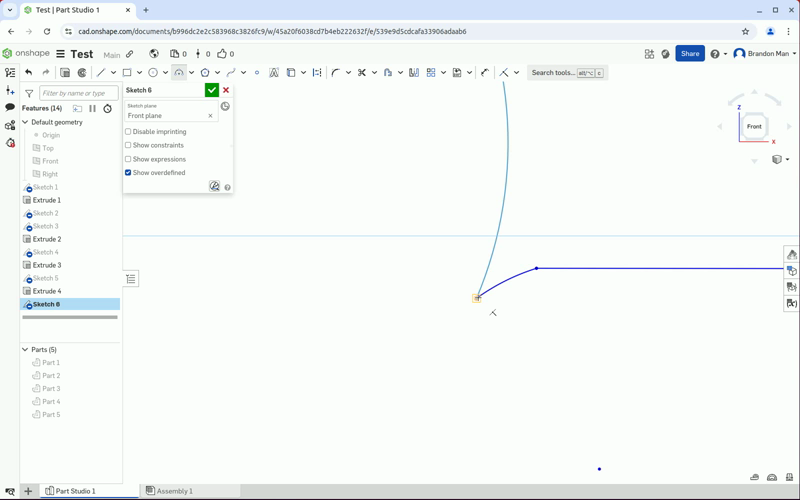
click(478, 297)
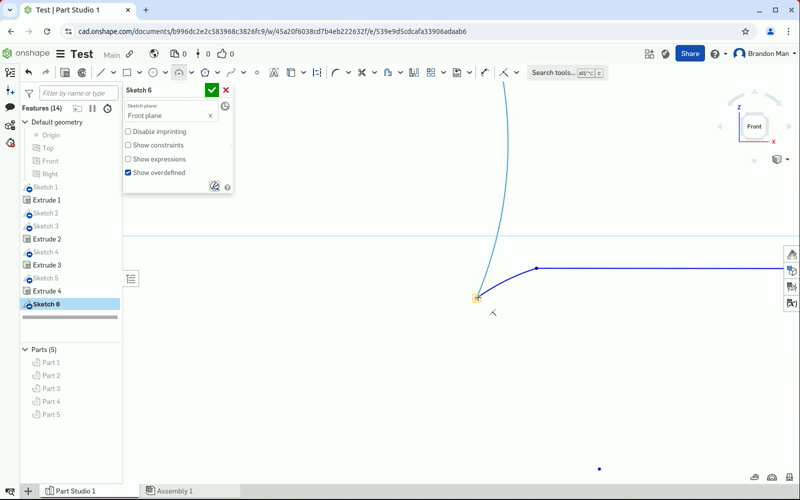
scroll(-6)
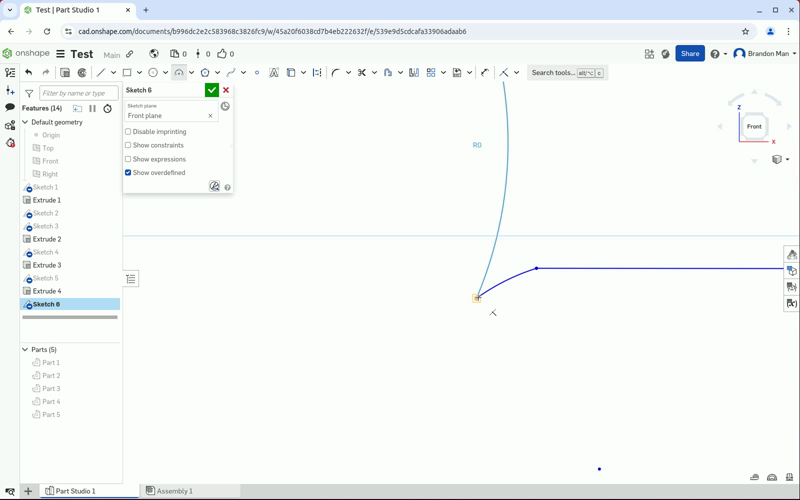
scroll(-6)
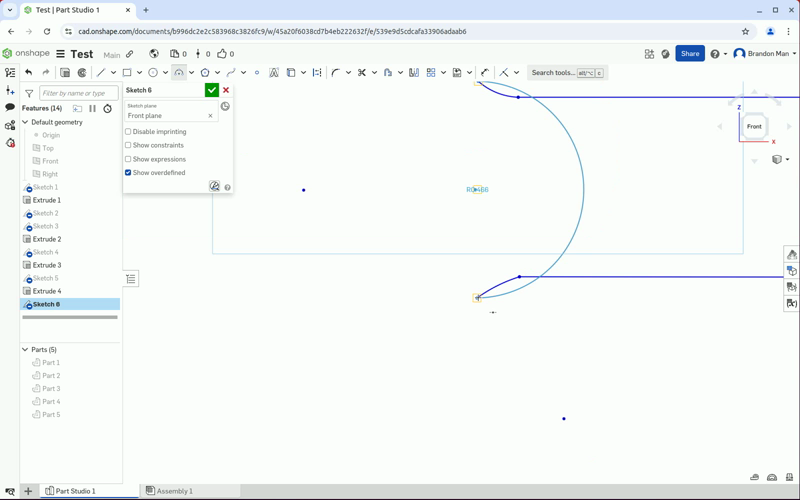
scroll(-6)
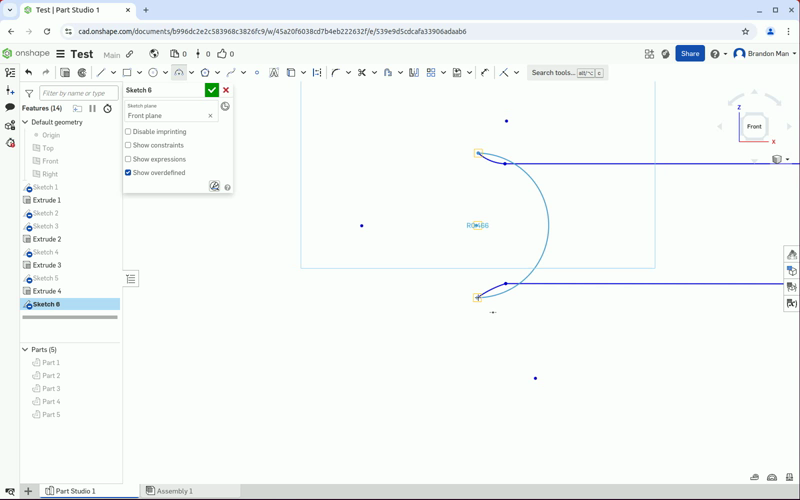
scroll(-6)
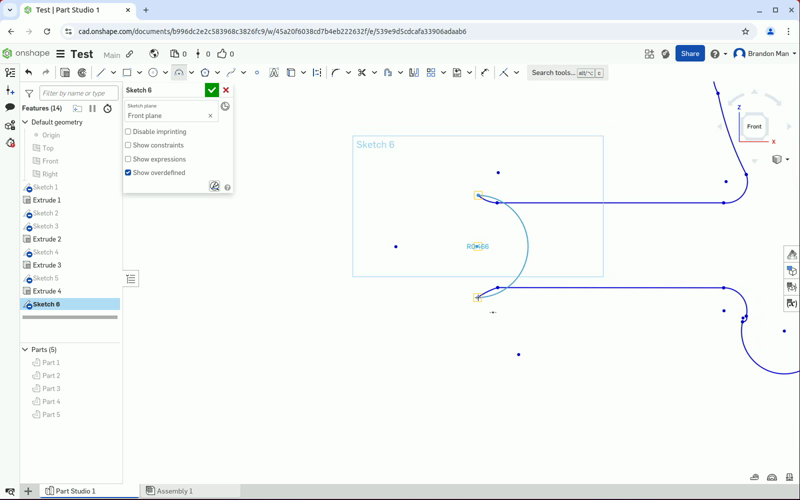
scroll(-6)
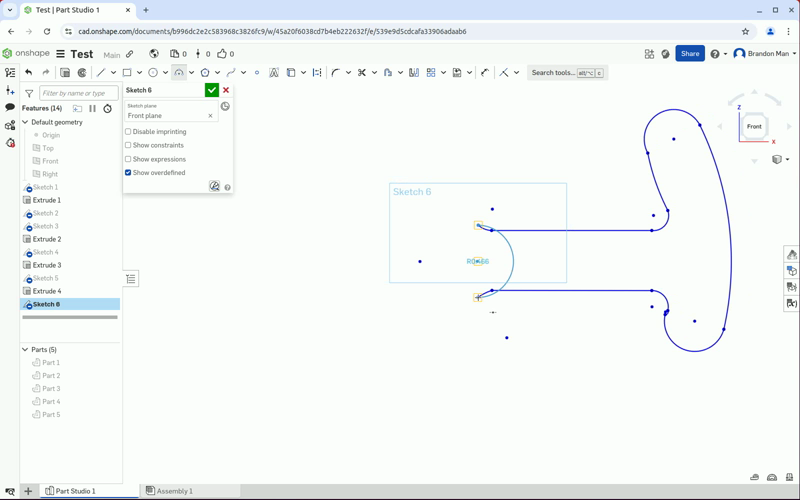
scroll(-6)
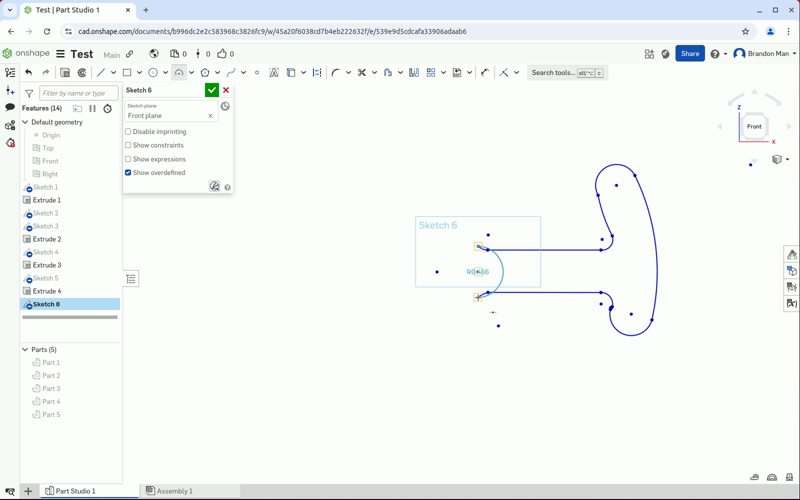
scroll(-6)
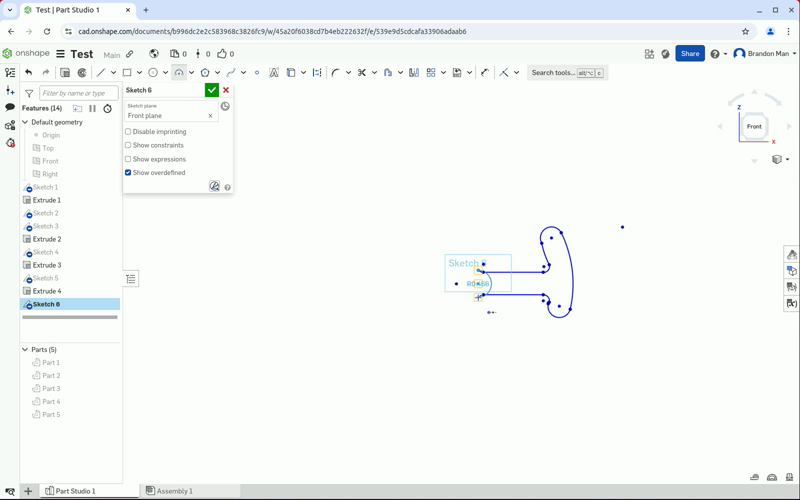
key_down(shift)
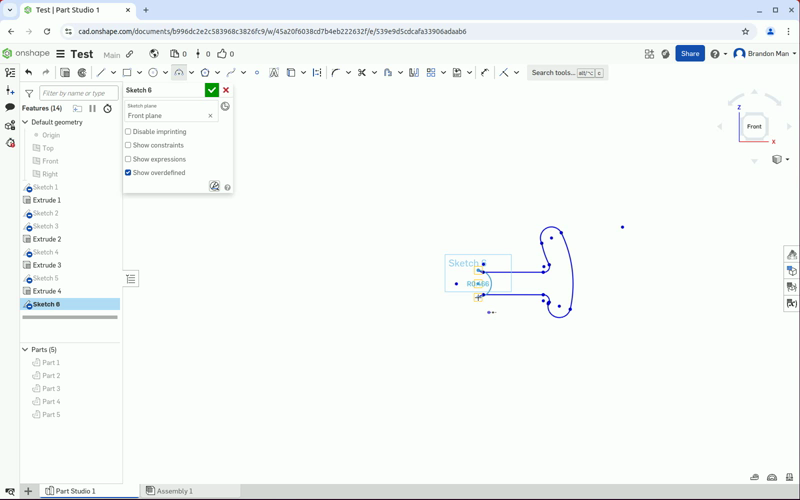
mouse_move(482, 283)
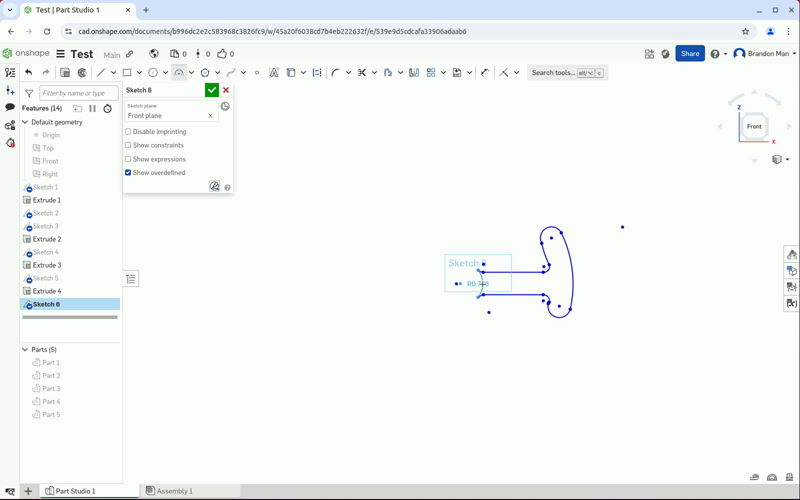
click(482, 283)
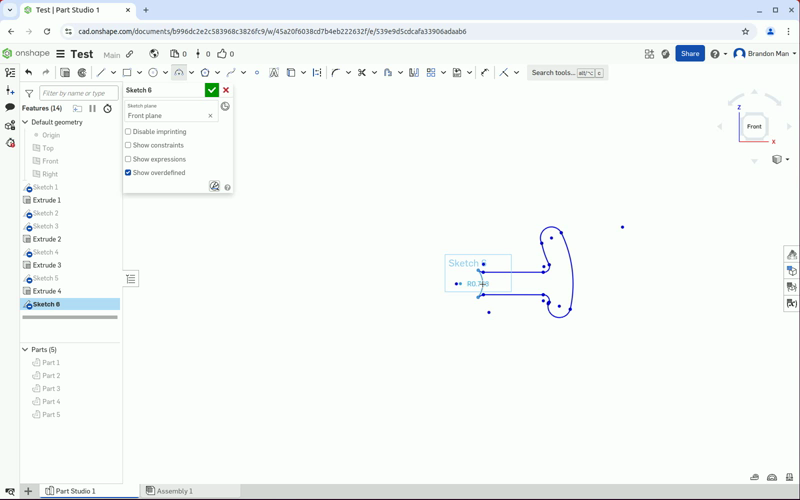
key_up(shift)
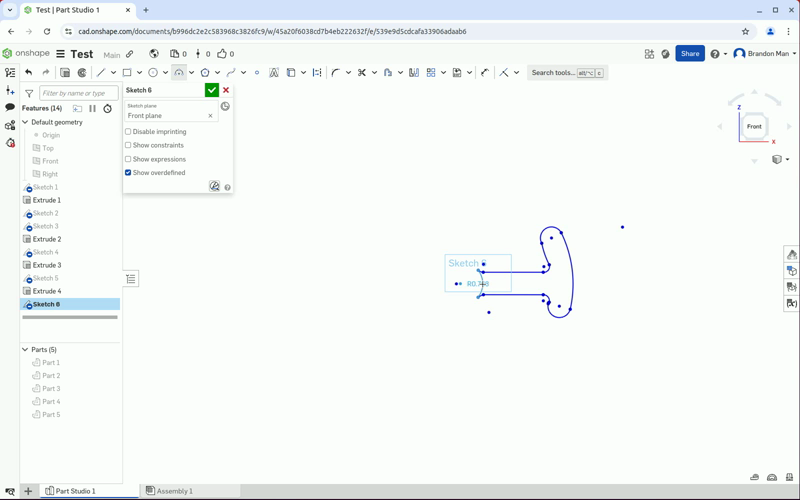
key(esc)
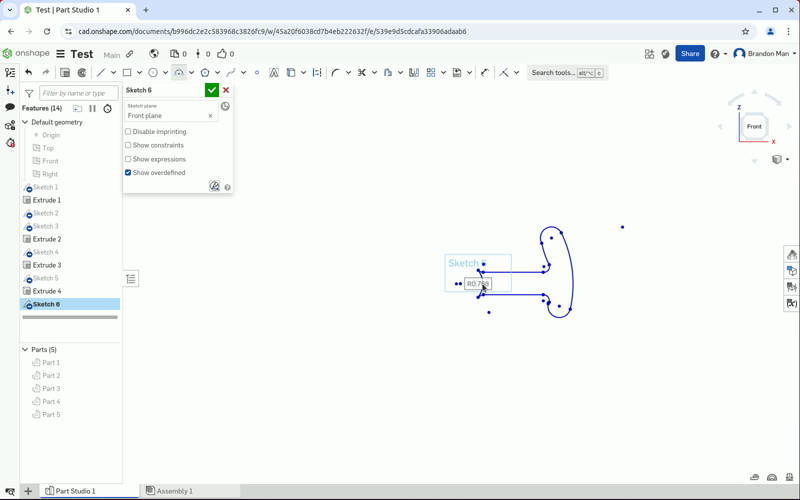
key(l)
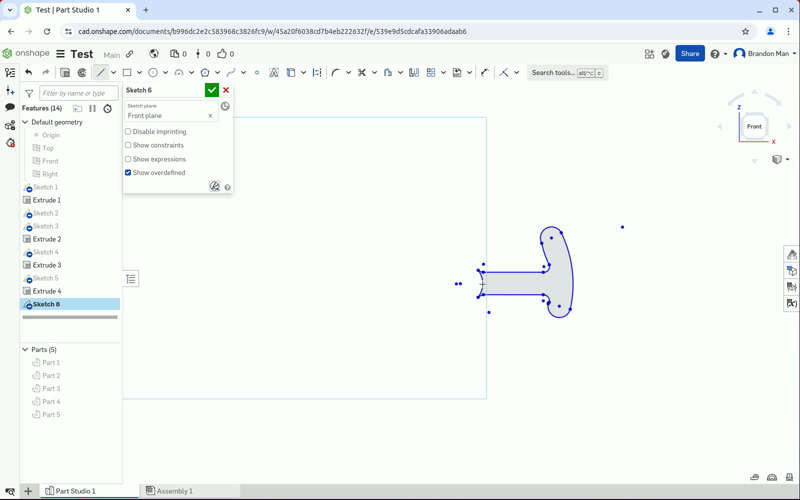
key_down(shift)
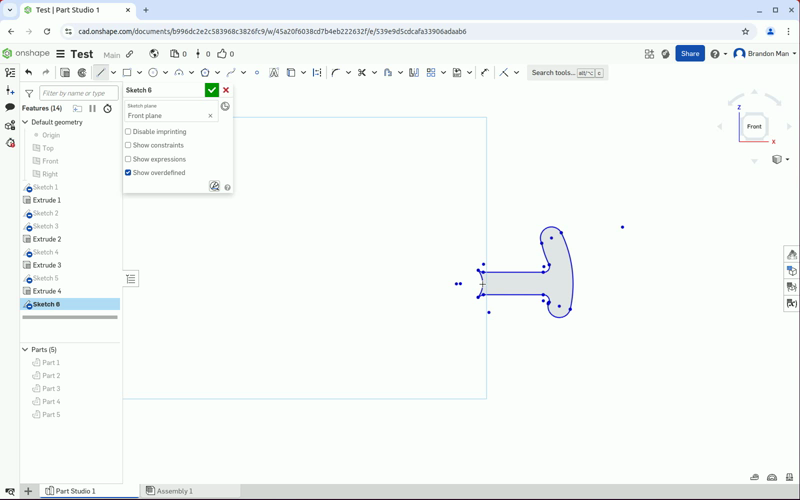
mouse_move(499, 288)
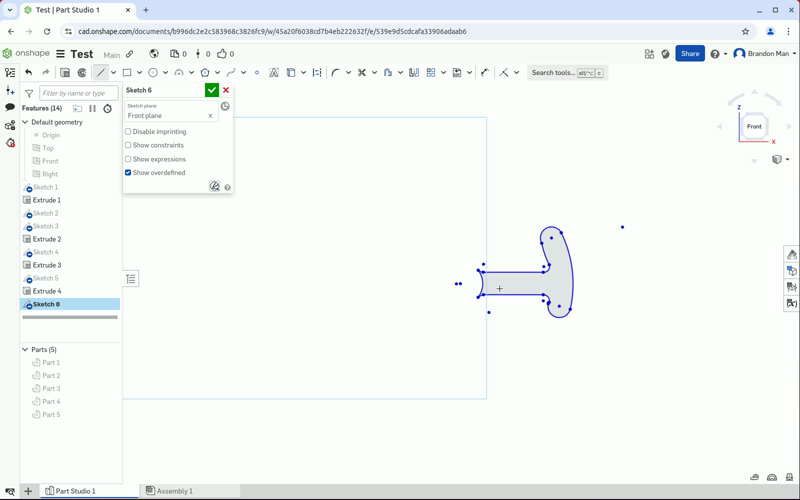
click(499, 288)
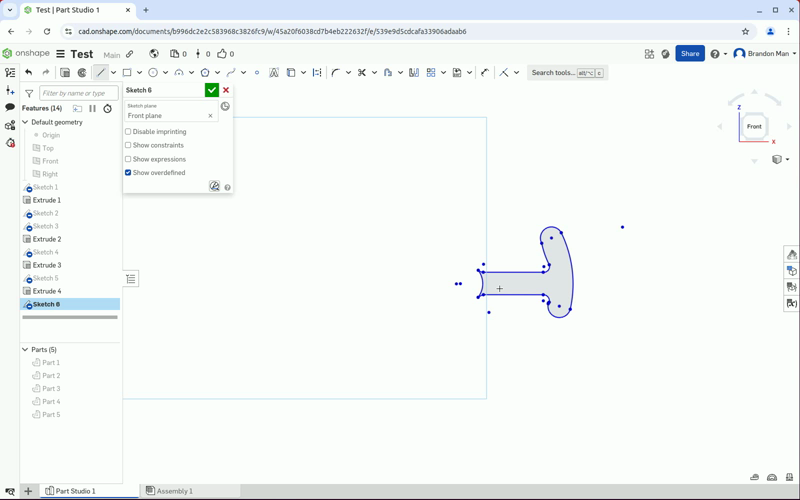
key_up(shift)
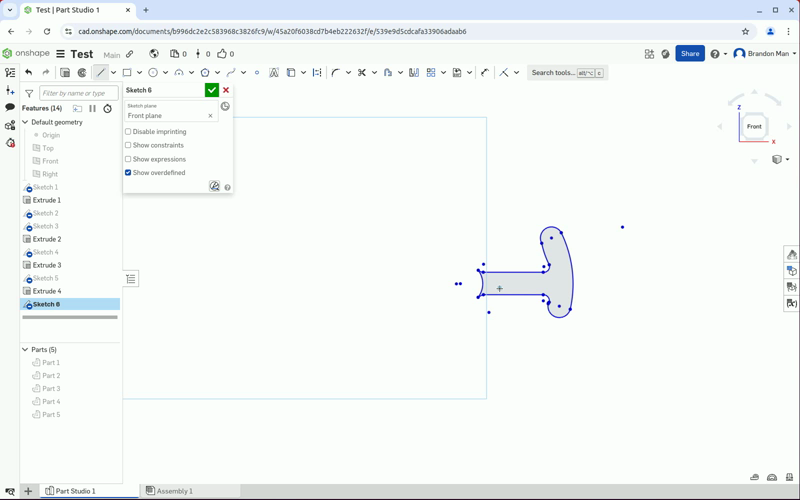
key_down(shift)
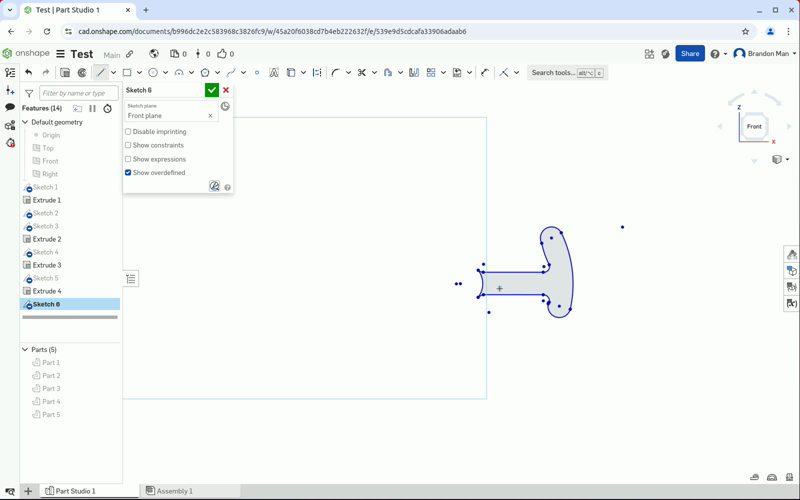
mouse_move(529, 288)
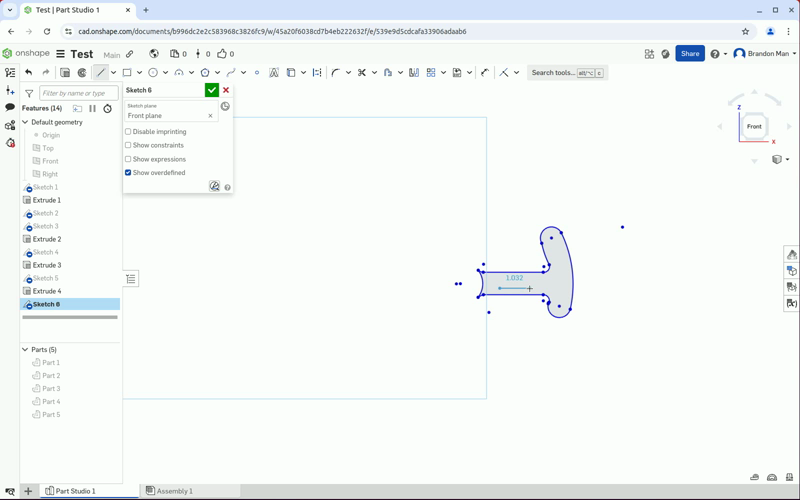
mouse_move(533, 288)
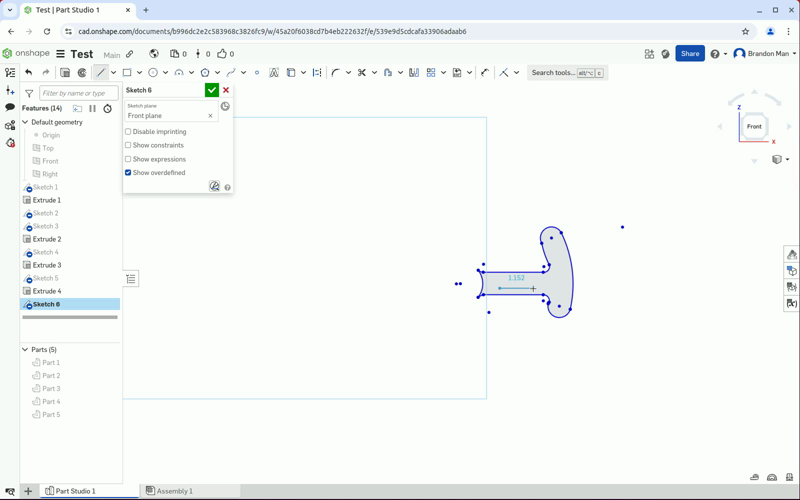
click(533, 288)
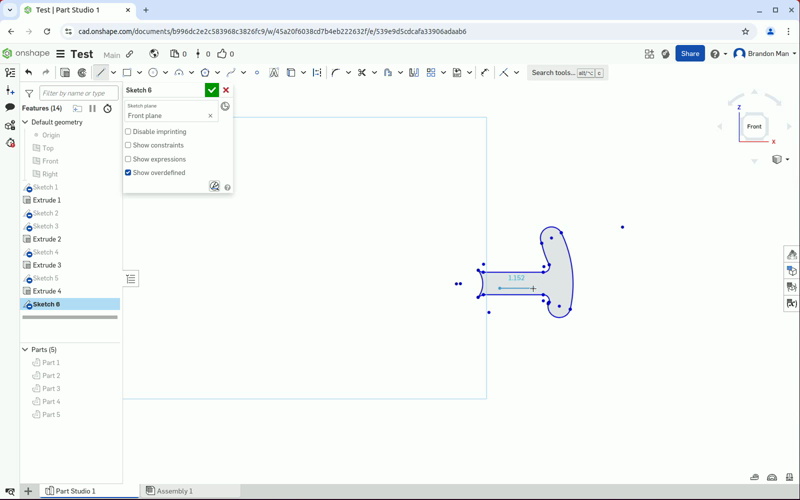
key_up(shift)
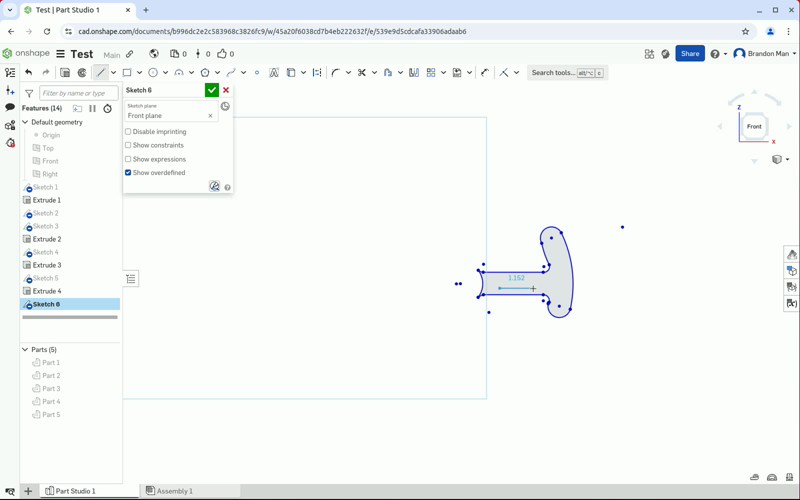
key(esc)
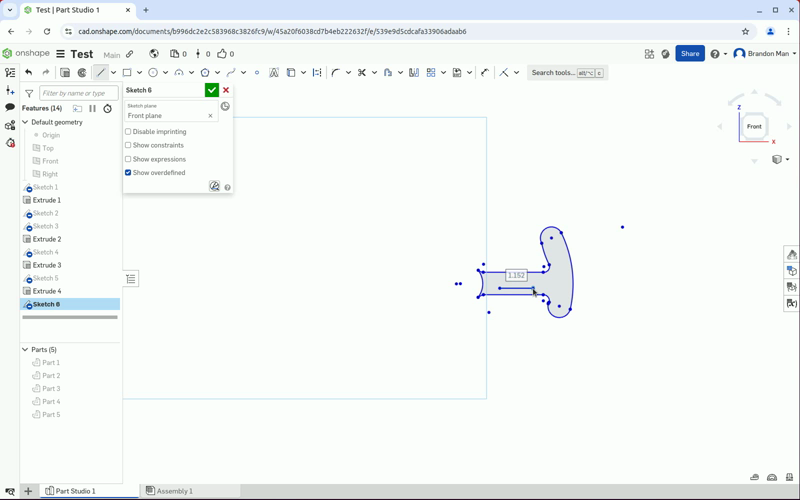
key(a)
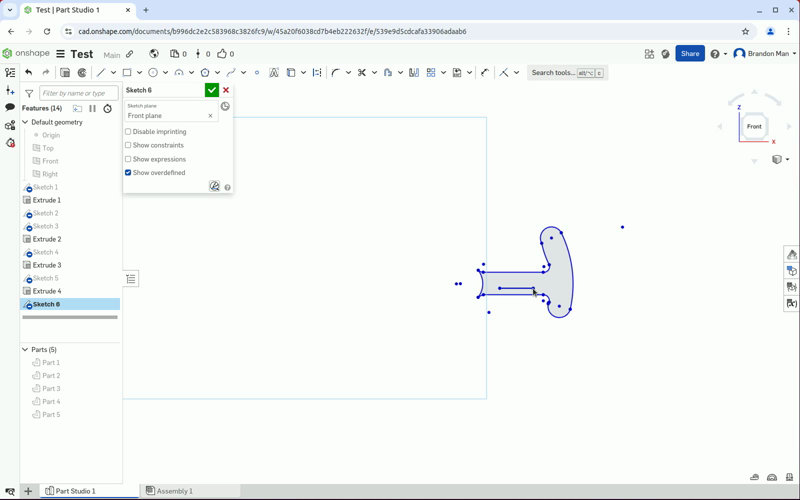
mouse_move(533, 288)
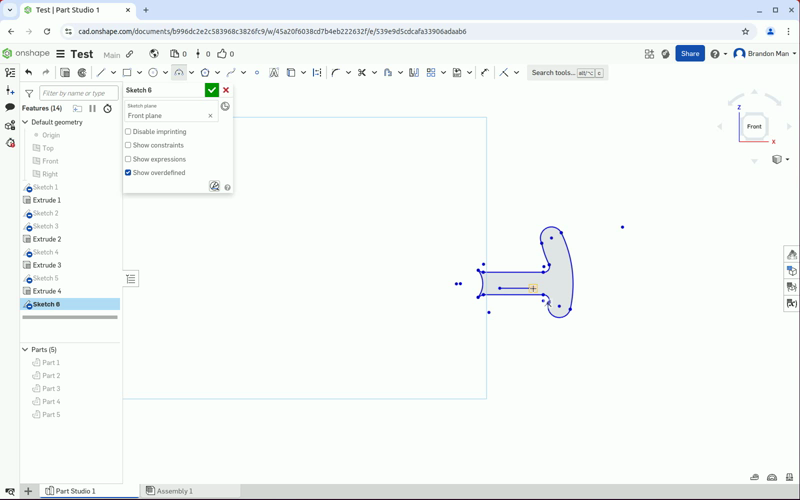
click(533, 288)
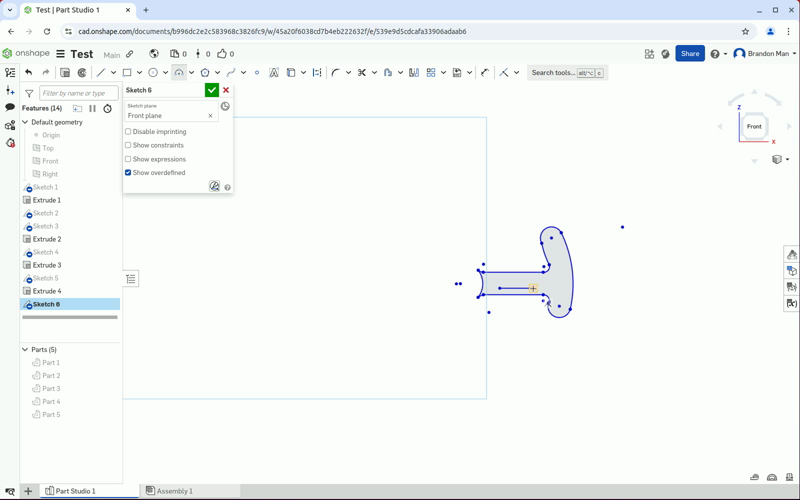
key_down(shift)
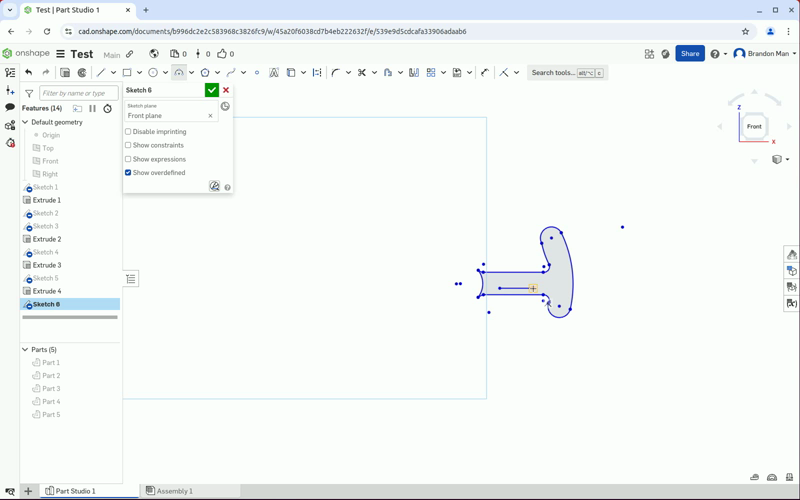
mouse_move(533, 278)
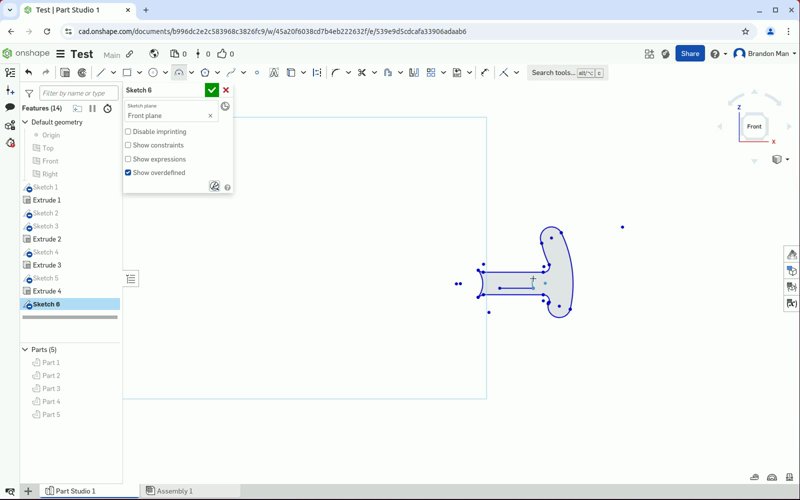
click(533, 278)
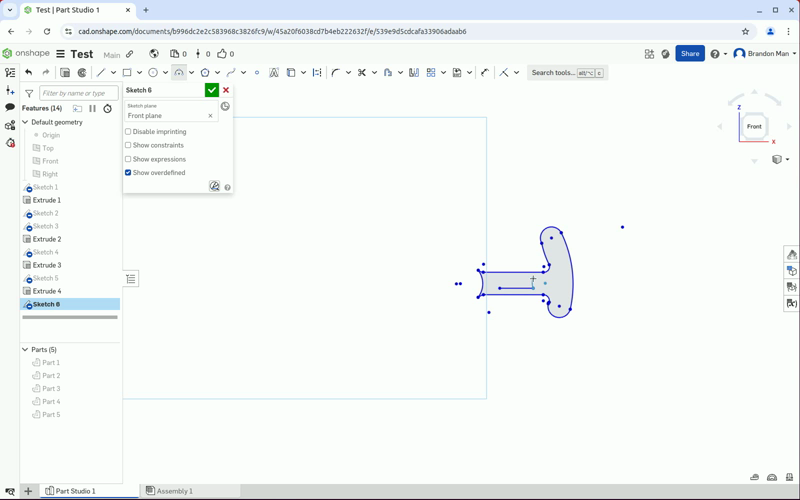
mouse_move(538, 282)
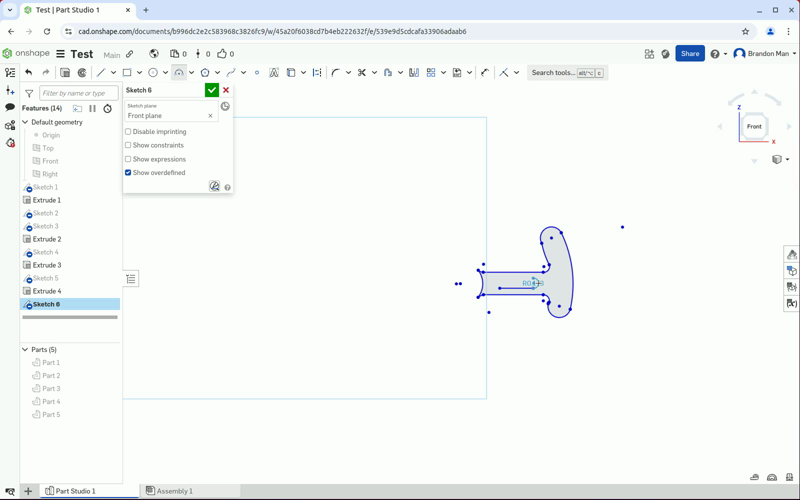
click(538, 282)
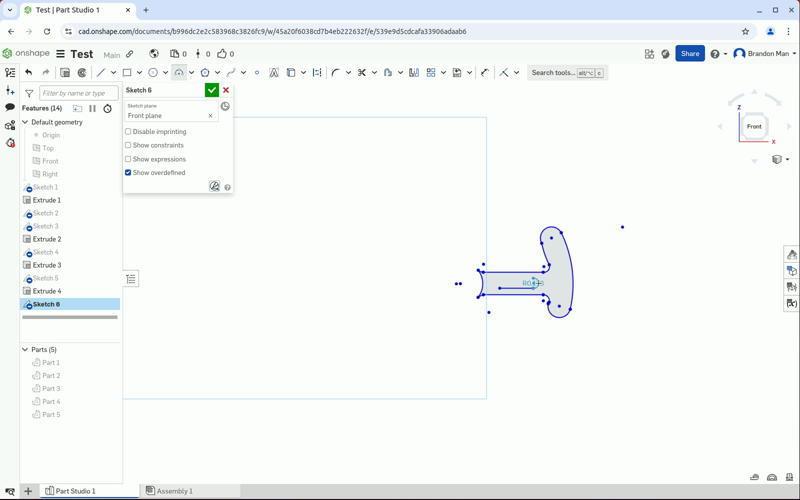
key_up(shift)
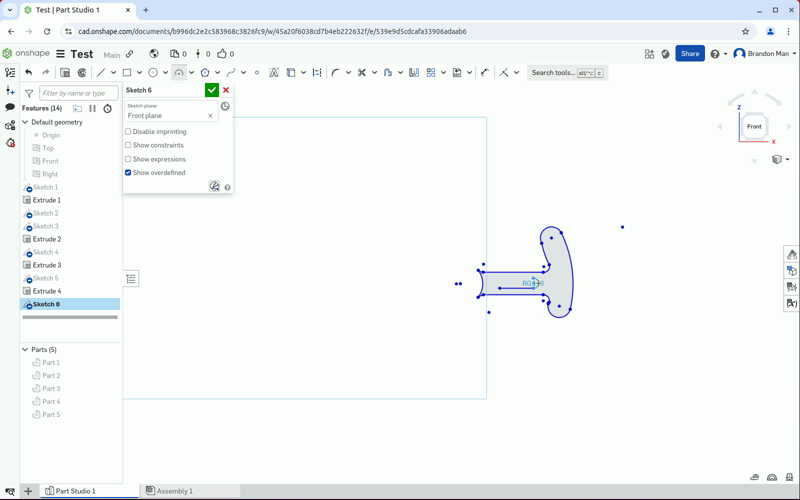
key(esc)
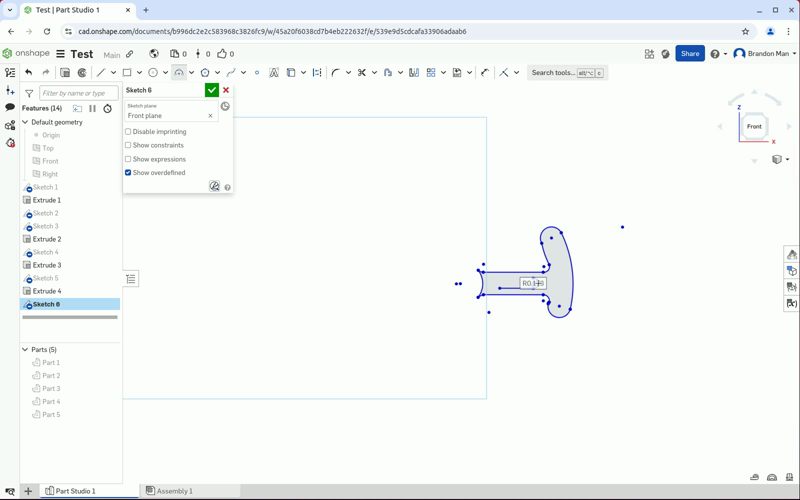
key(l)
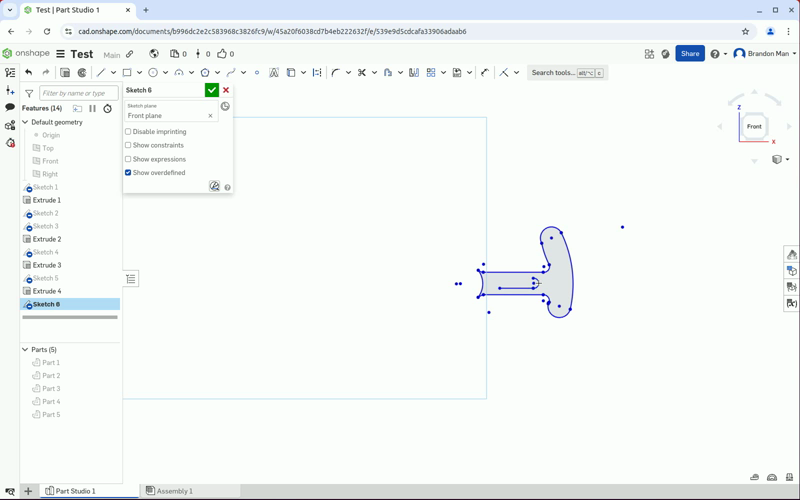
mouse_move(533, 278)
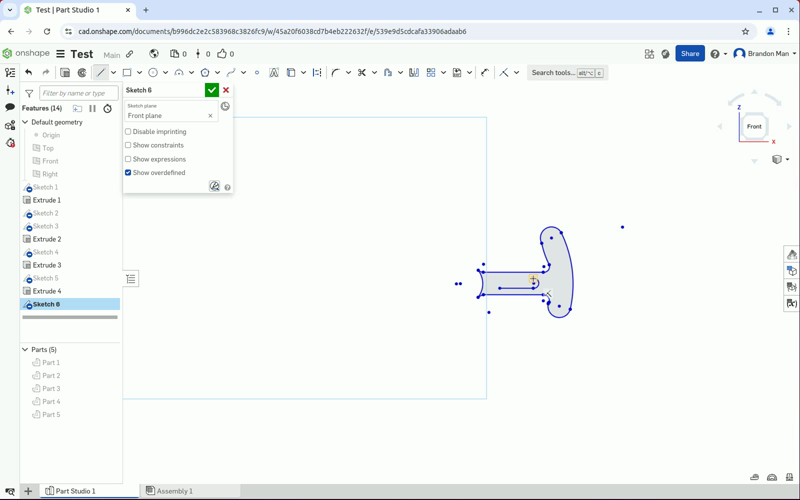
click(533, 278)
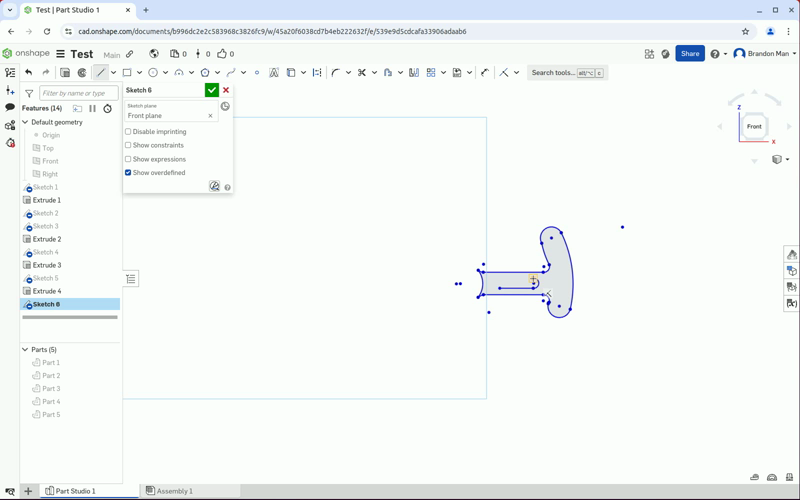
key_down(shift)
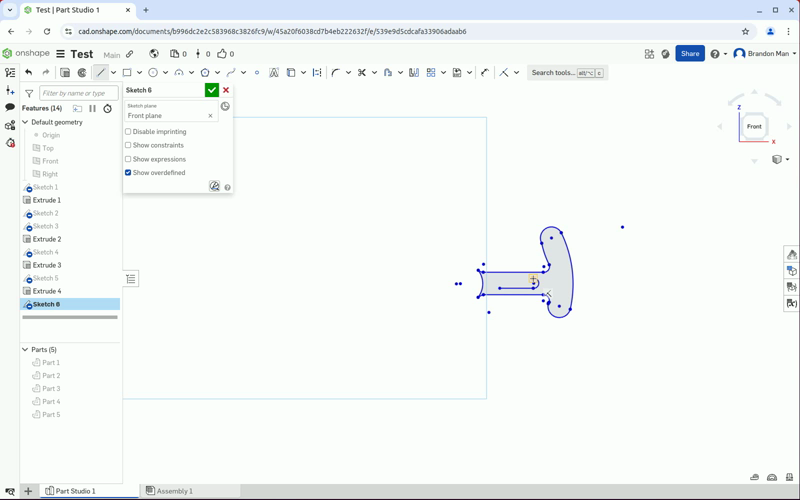
mouse_move(563, 278)
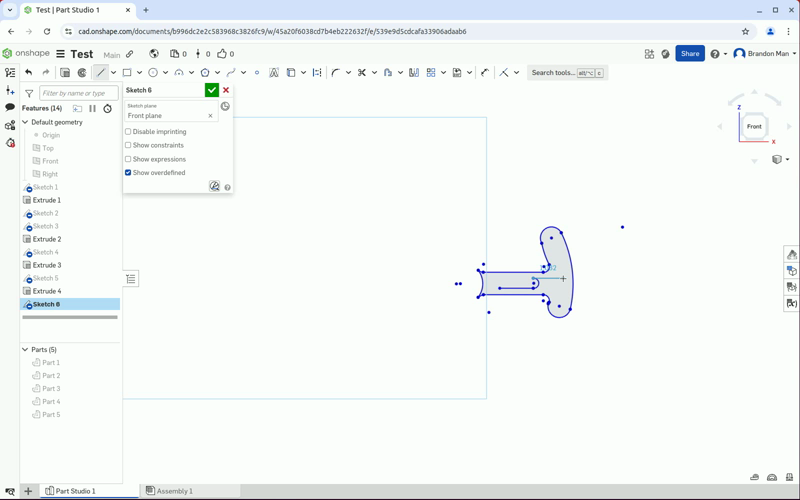
mouse_move(499, 278)
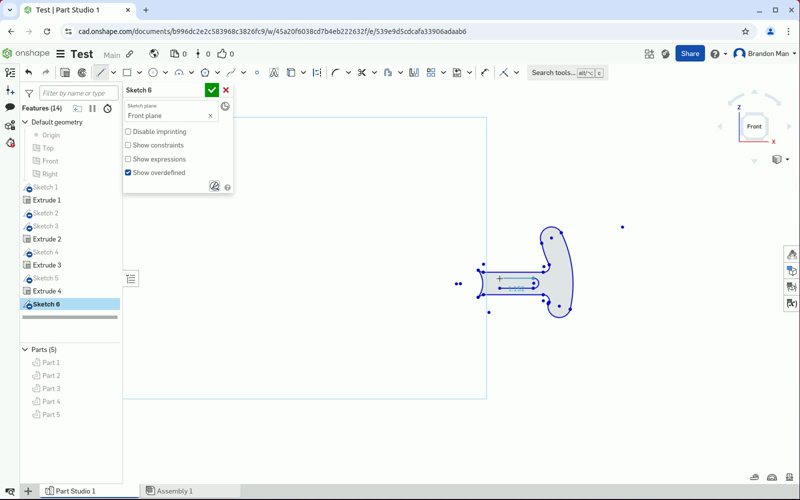
click(499, 278)
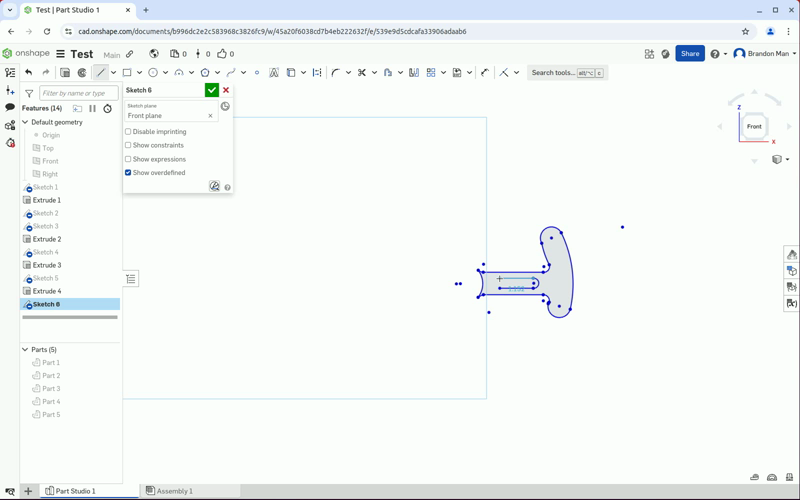
key_up(shift)
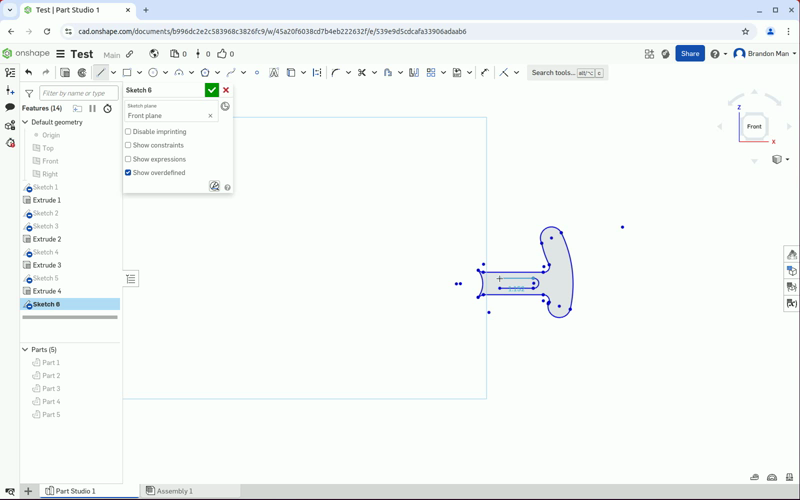
key(esc)
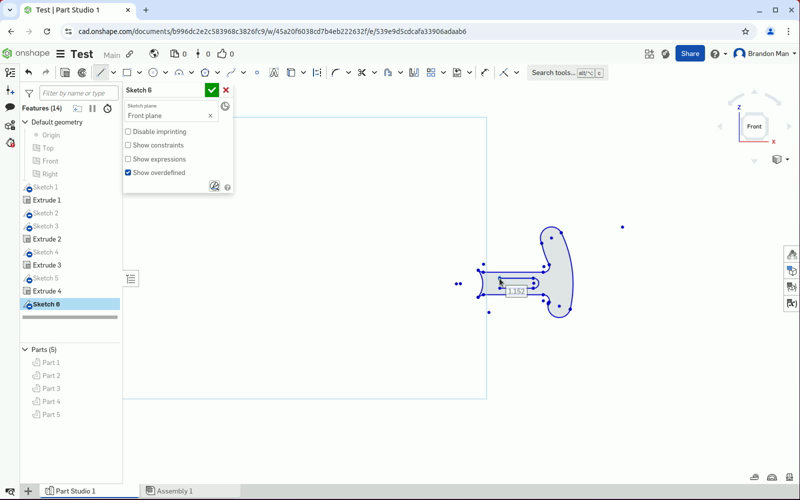
key(a)
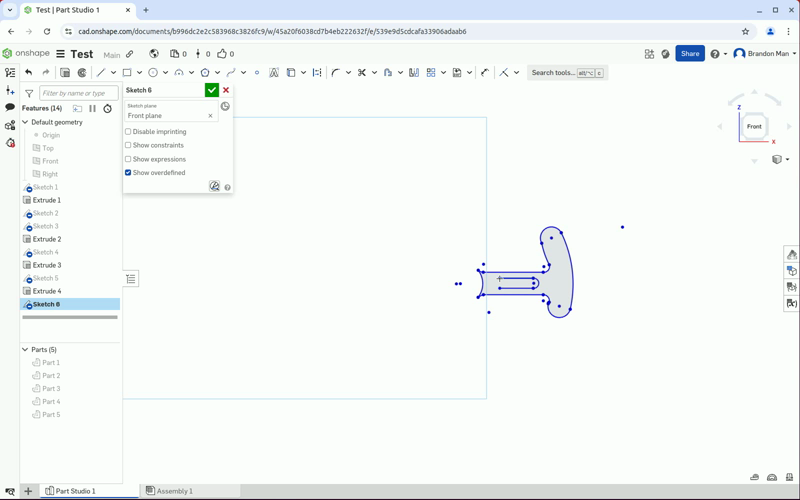
mouse_move(499, 278)
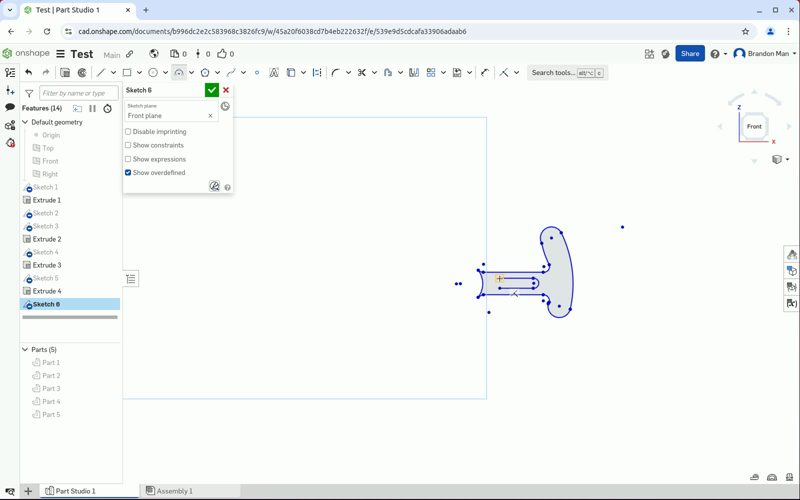
click(499, 278)
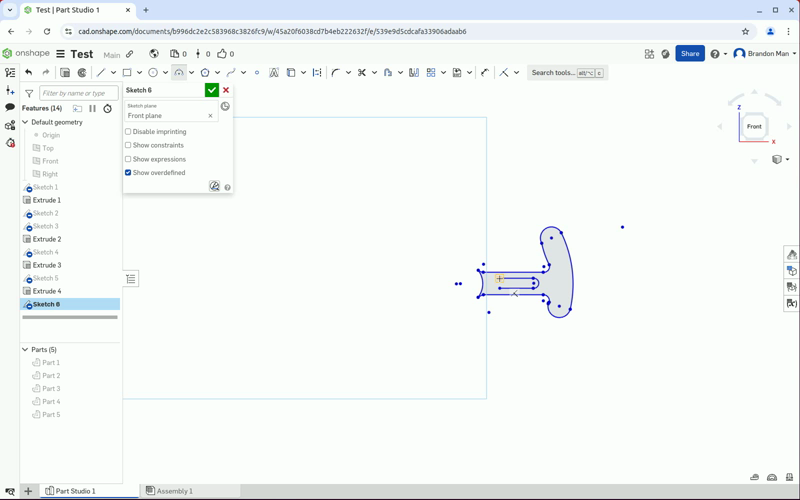
mouse_move(499, 288)
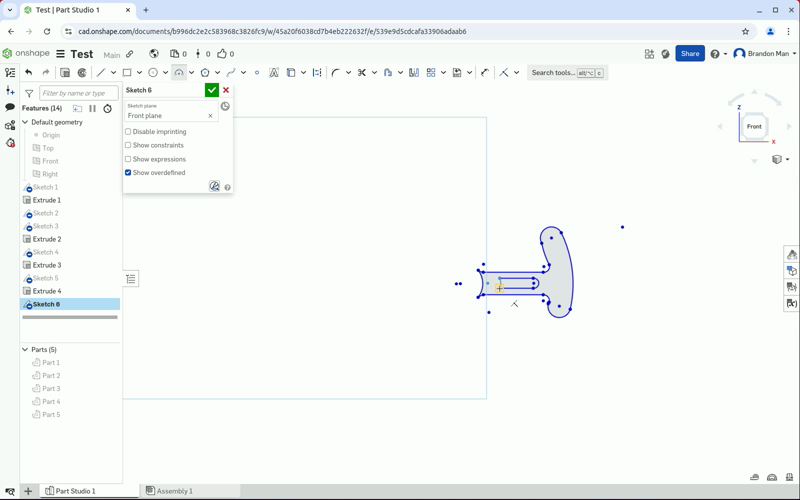
click(499, 288)
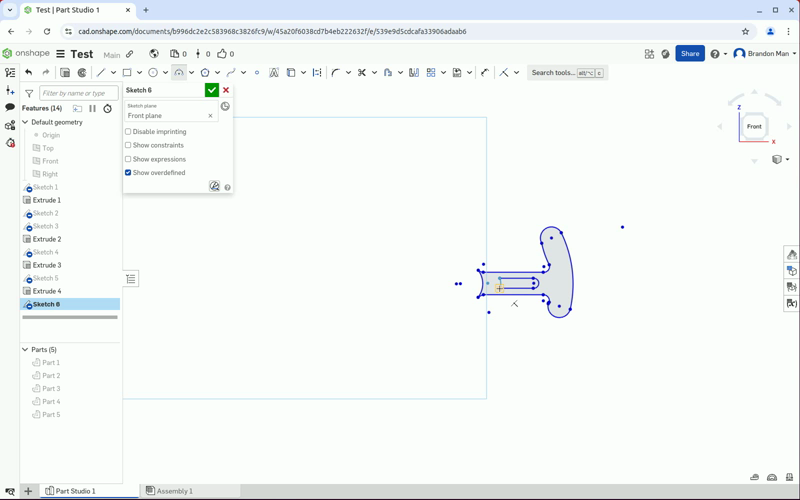
key_down(shift)
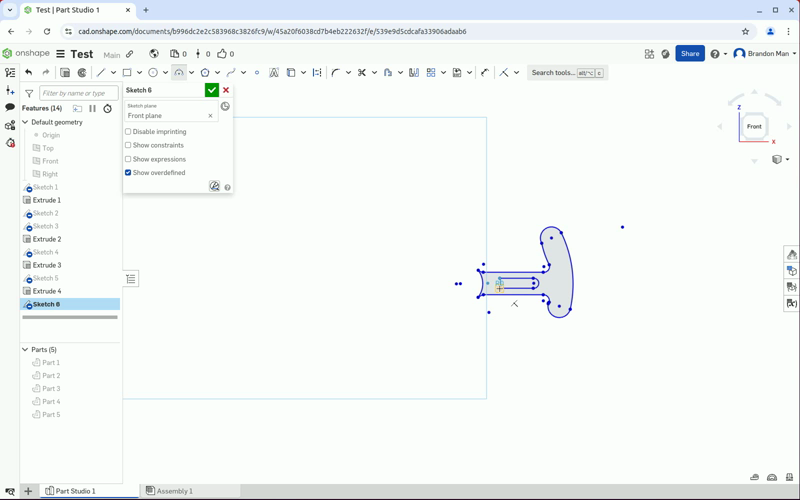
mouse_move(494, 282)
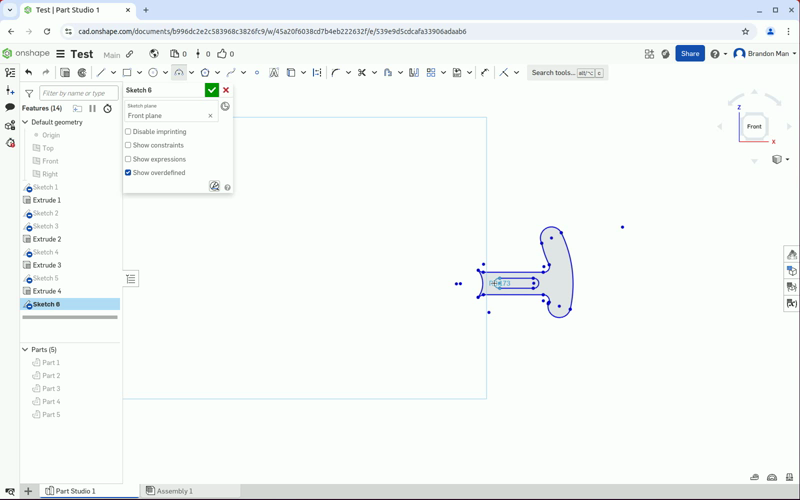
click(494, 282)
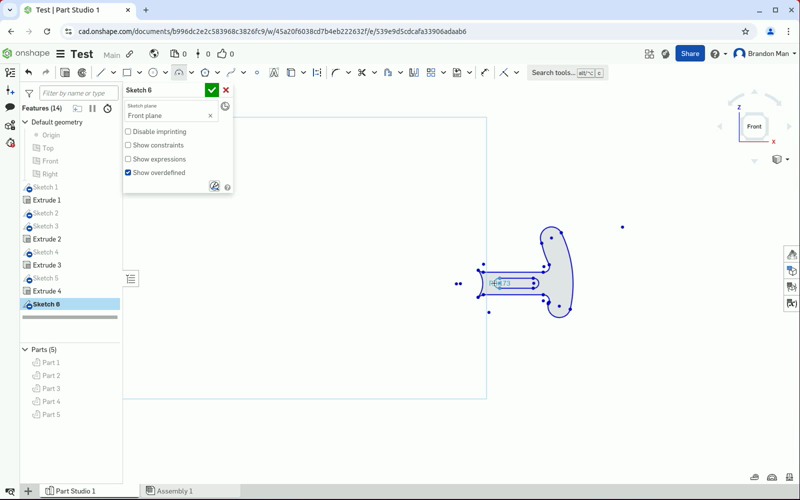
key_up(shift)
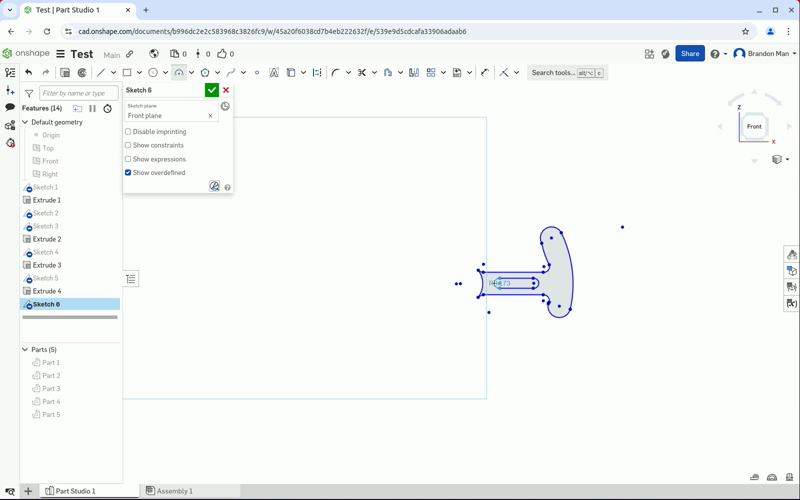
key(esc)
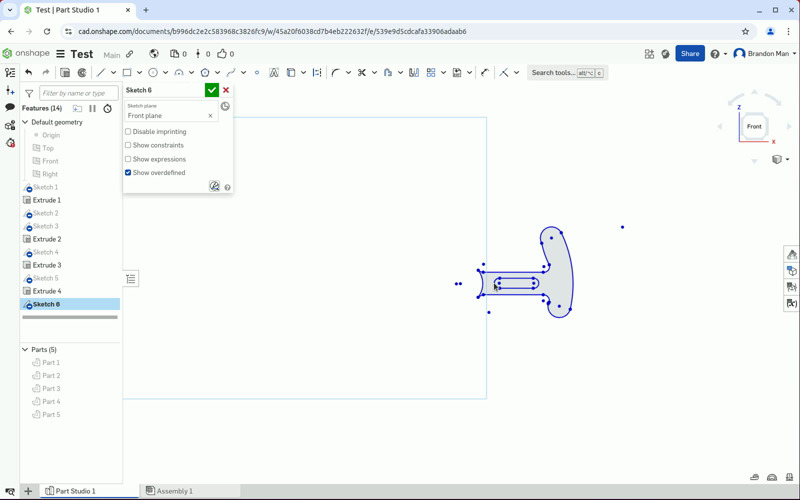
key(a)
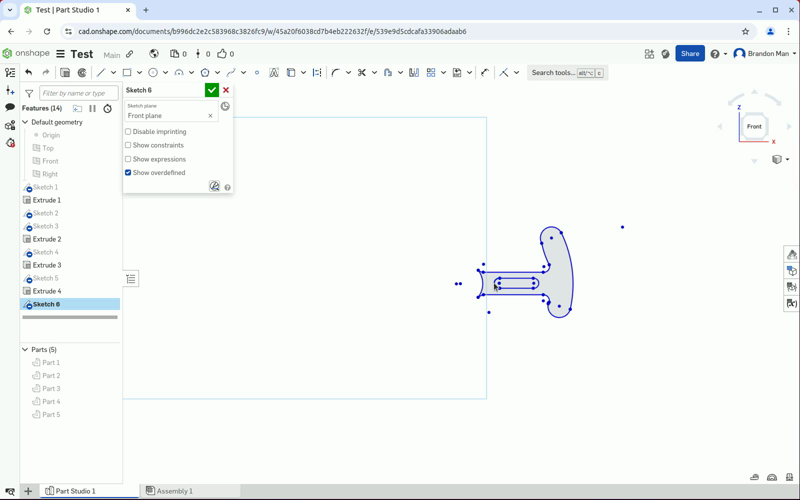
key_down(shift)
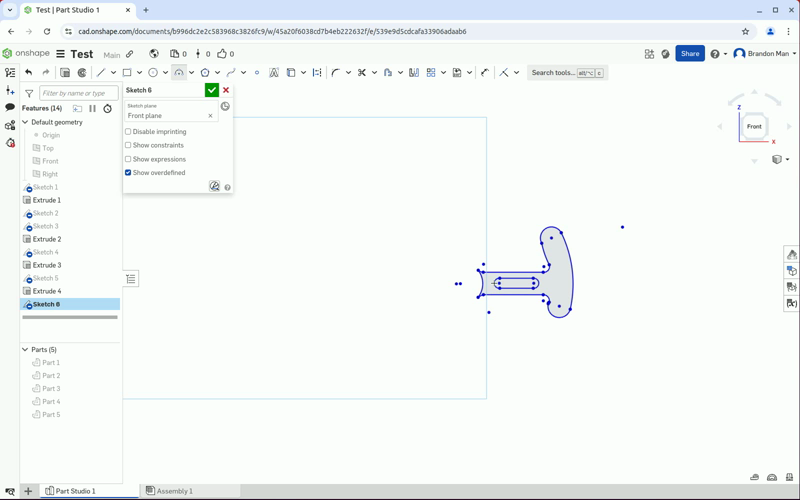
mouse_move(546, 240)
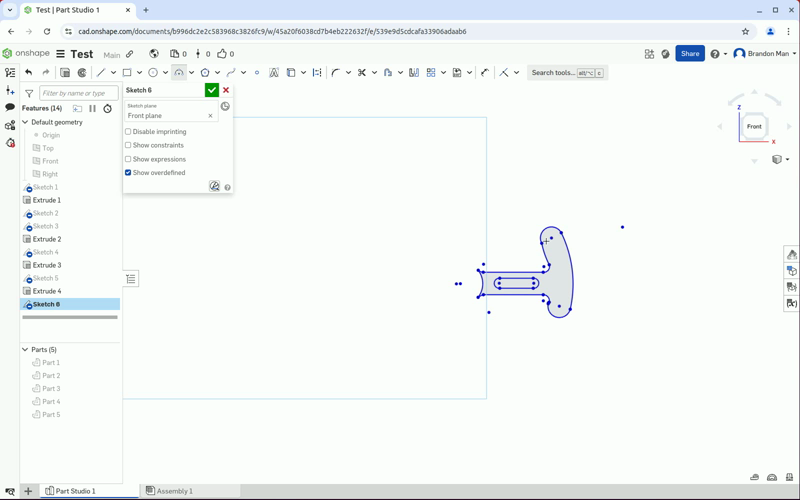
click(546, 240)
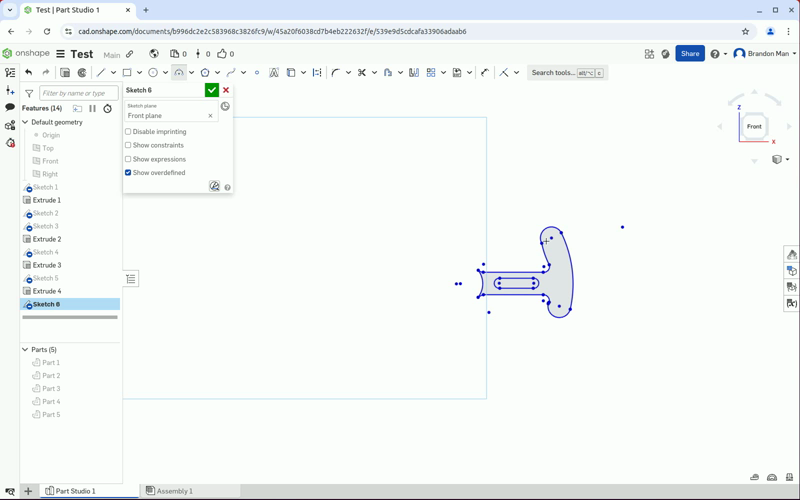
key_up(shift)
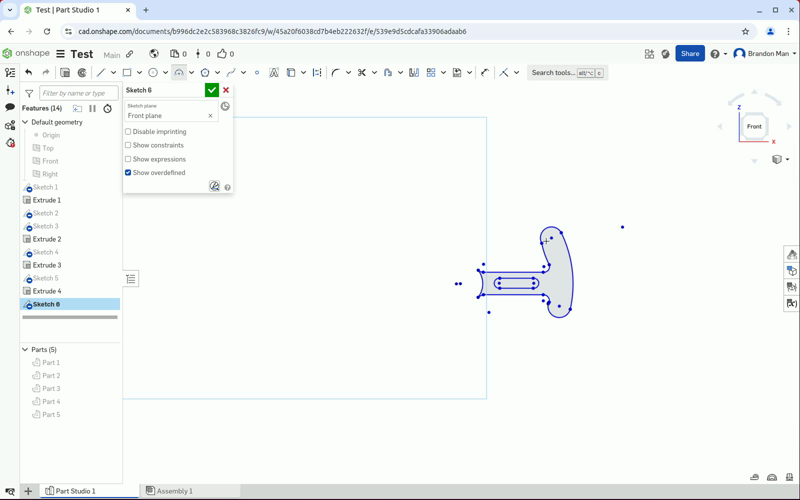
key_down(shift)
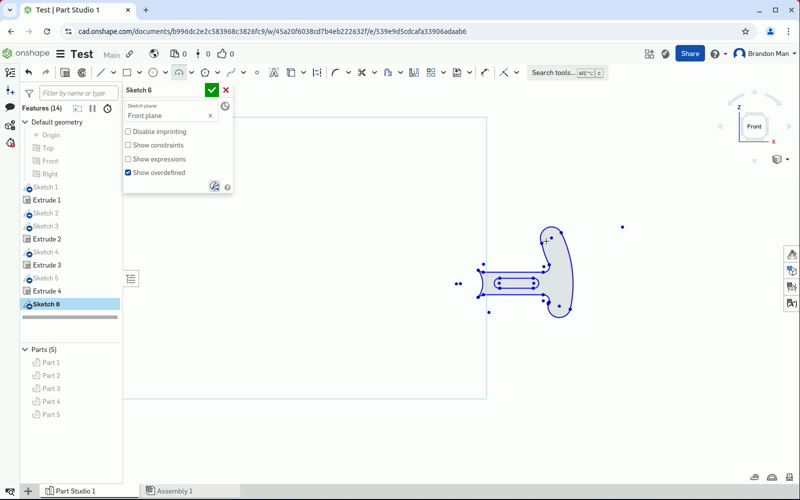
mouse_move(554, 305)
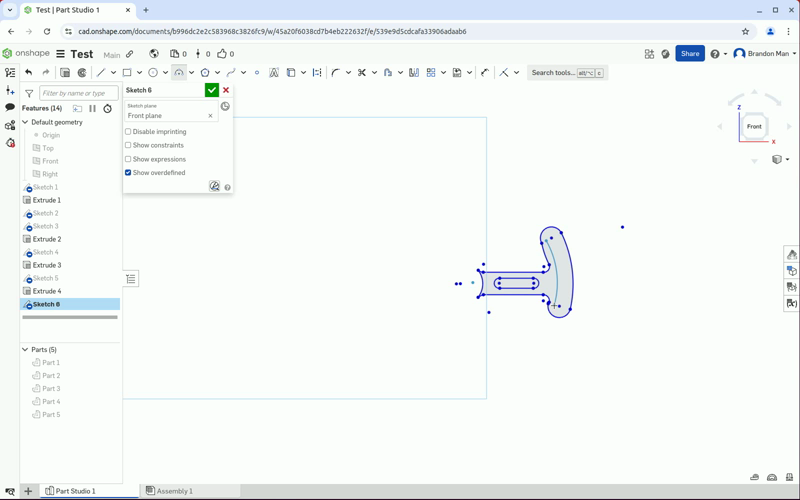
click(554, 305)
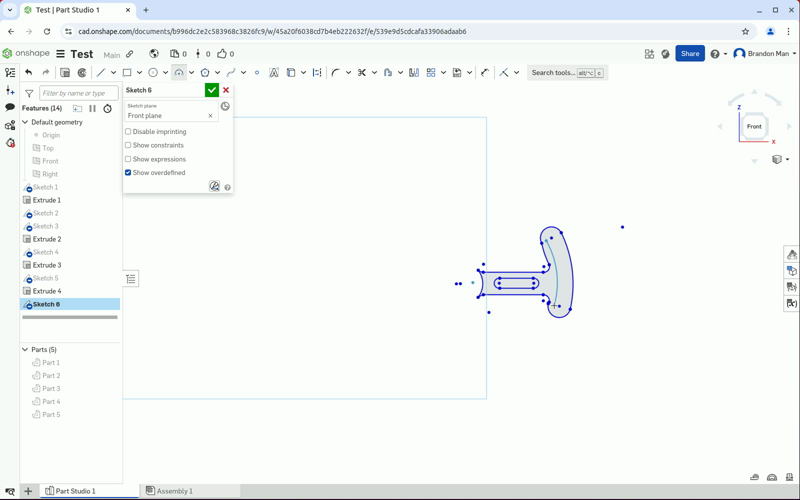
mouse_move(555, 272)
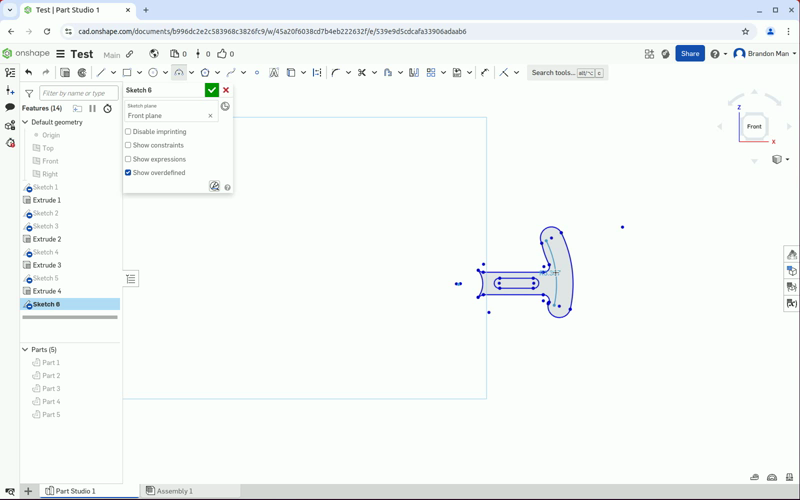
click(555, 272)
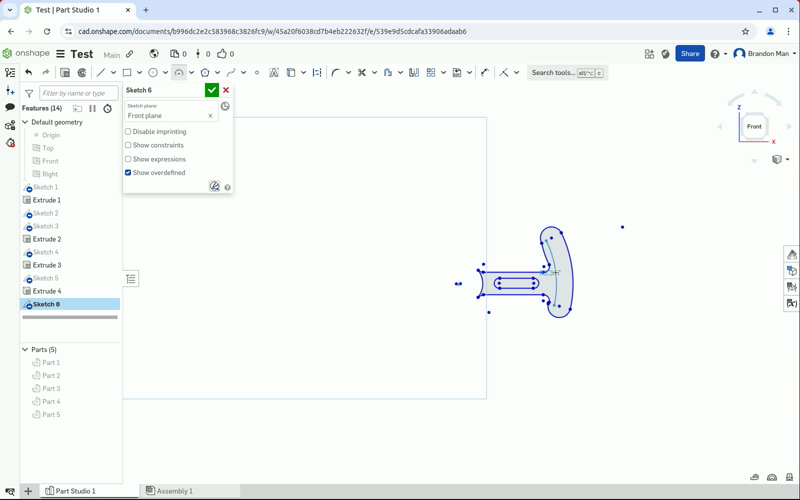
key_up(shift)
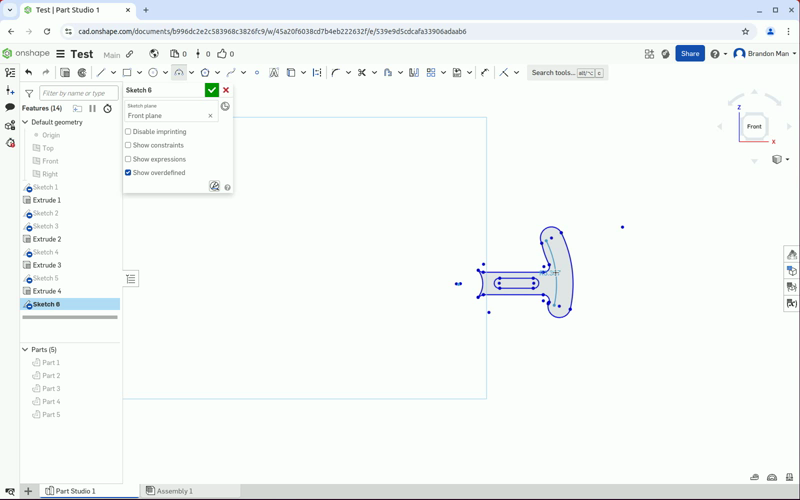
mouse_move(554, 305)
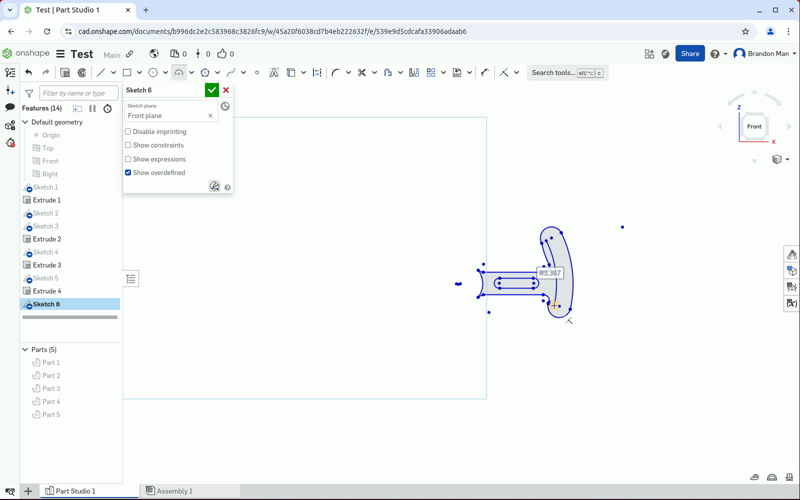
click(554, 305)
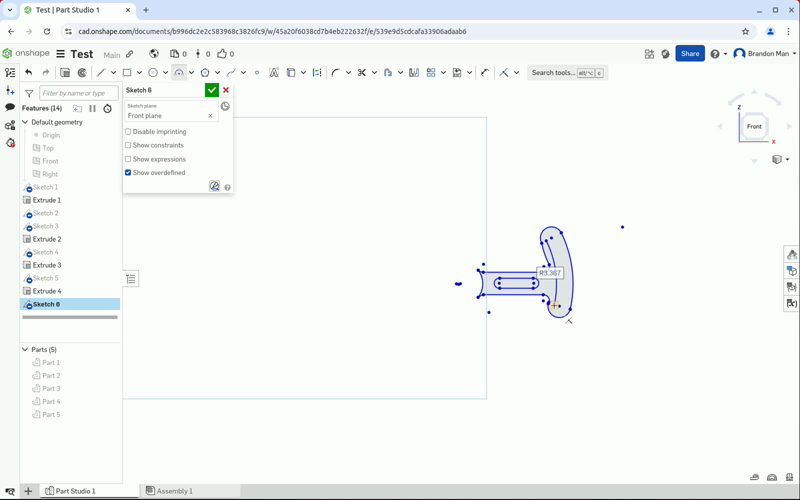
key_down(shift)
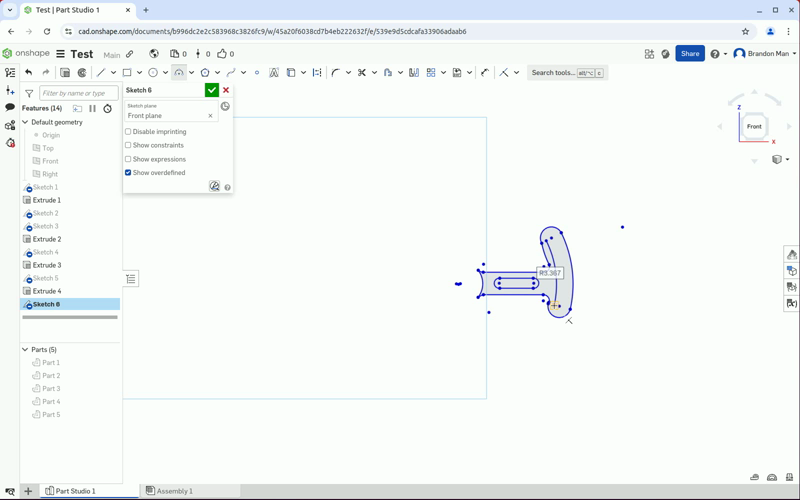
mouse_move(565, 306)
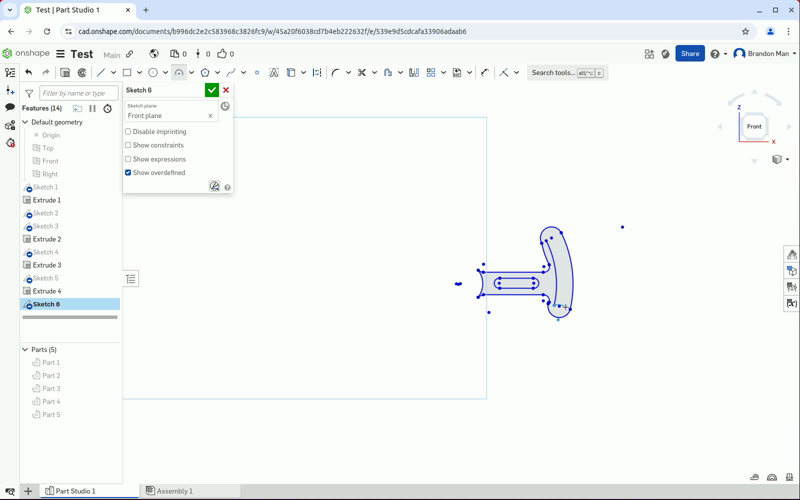
click(565, 306)
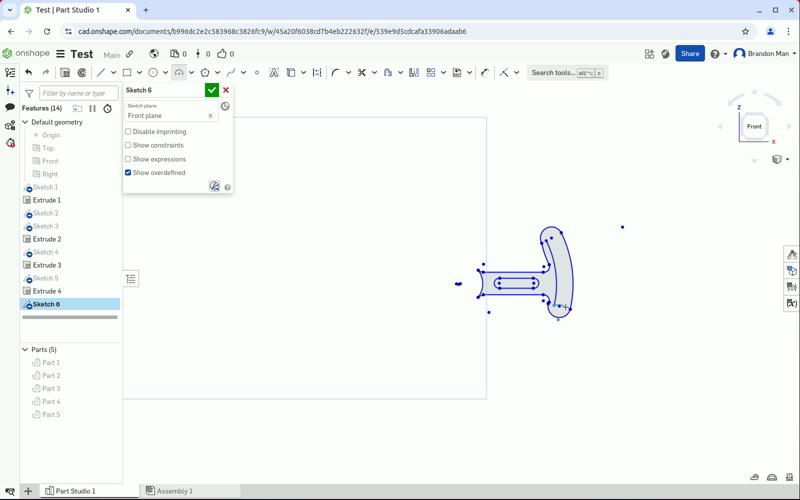
mouse_move(558, 311)
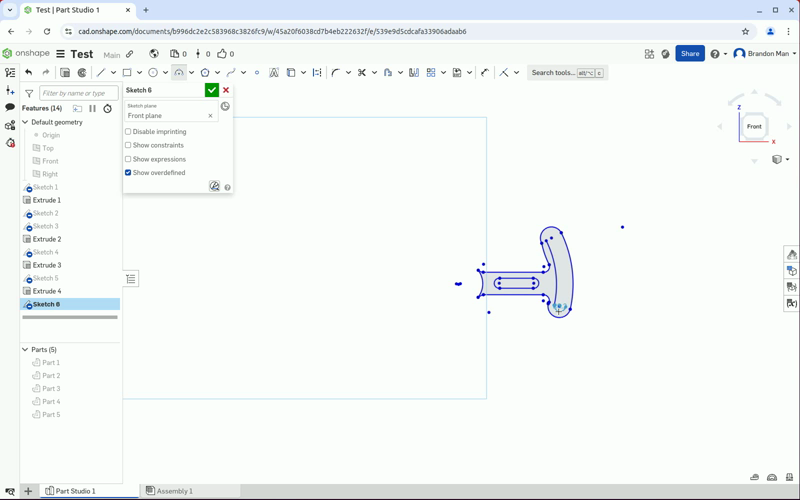
click(558, 311)
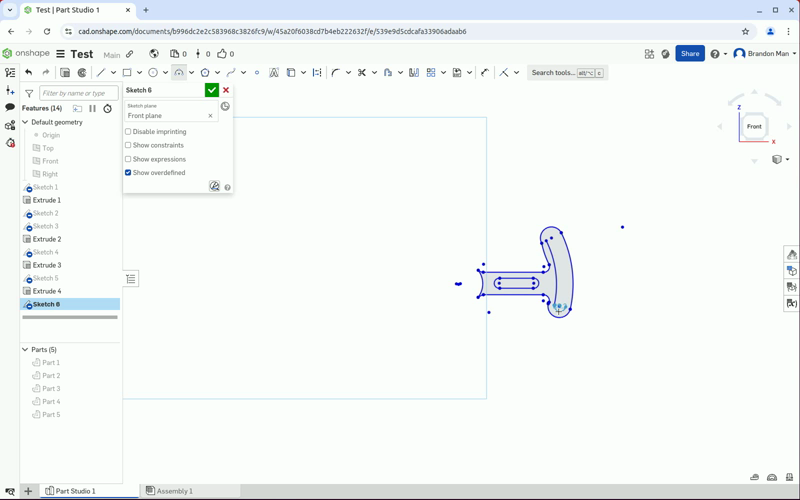
key_up(shift)
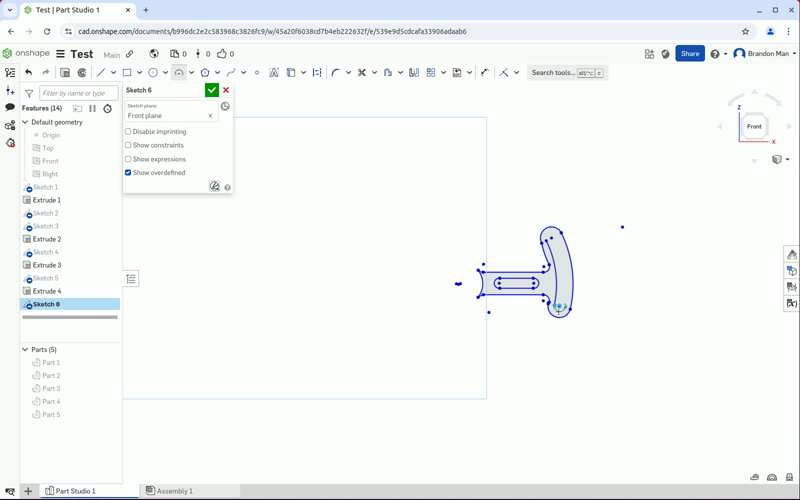
mouse_move(565, 306)
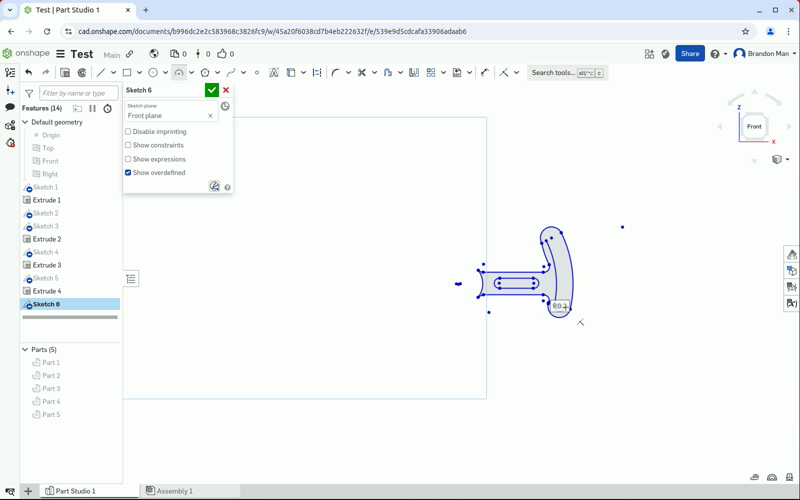
click(565, 306)
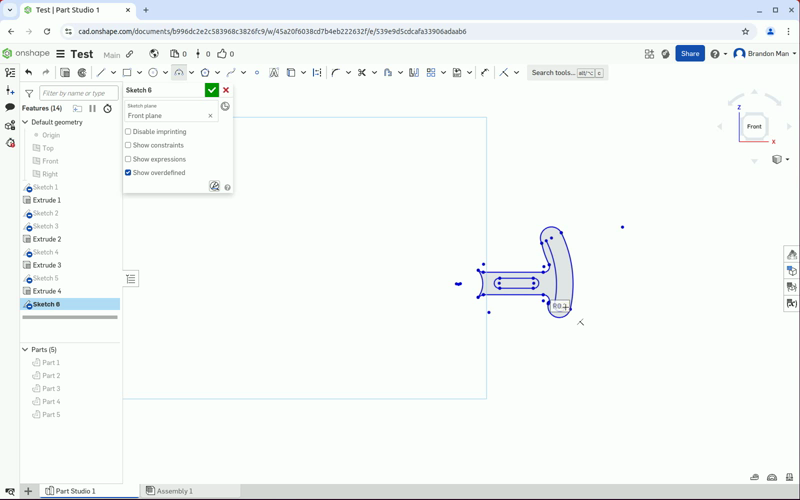
key_down(shift)
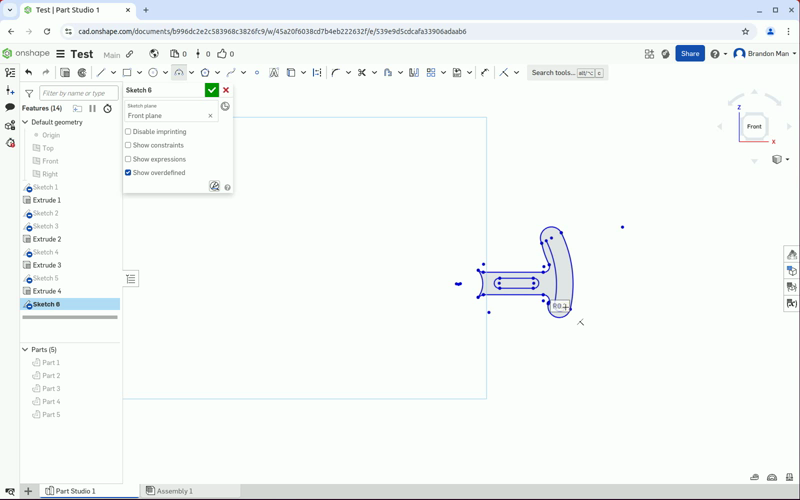
mouse_move(556, 235)
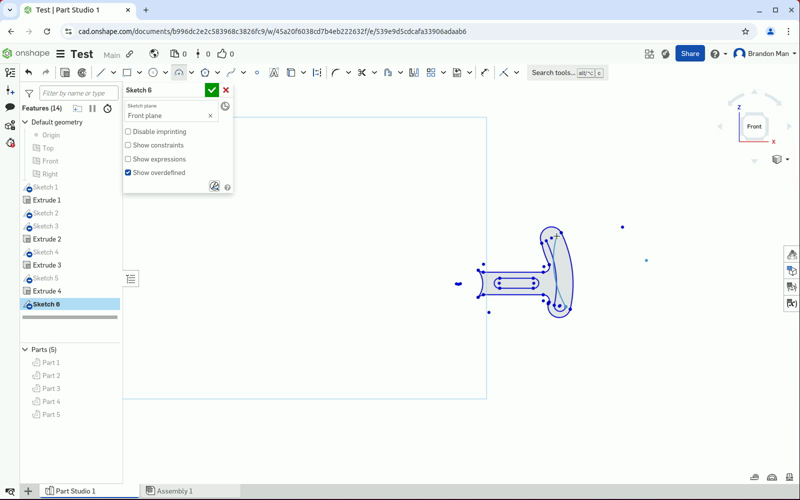
click(556, 235)
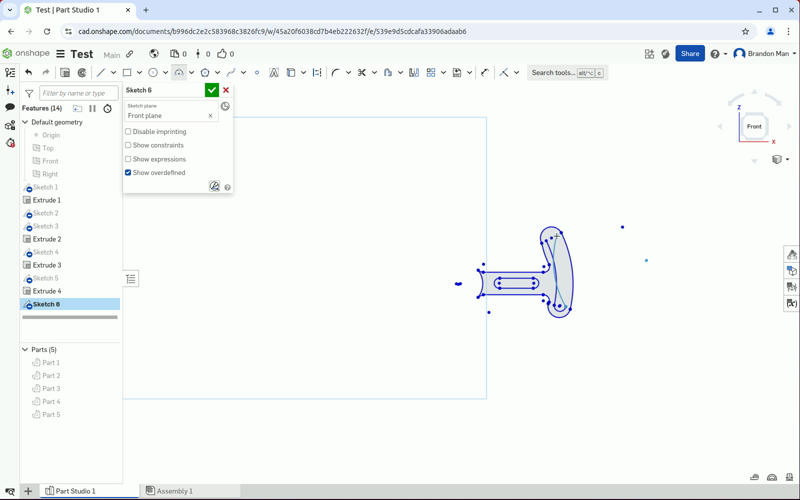
mouse_move(567, 270)
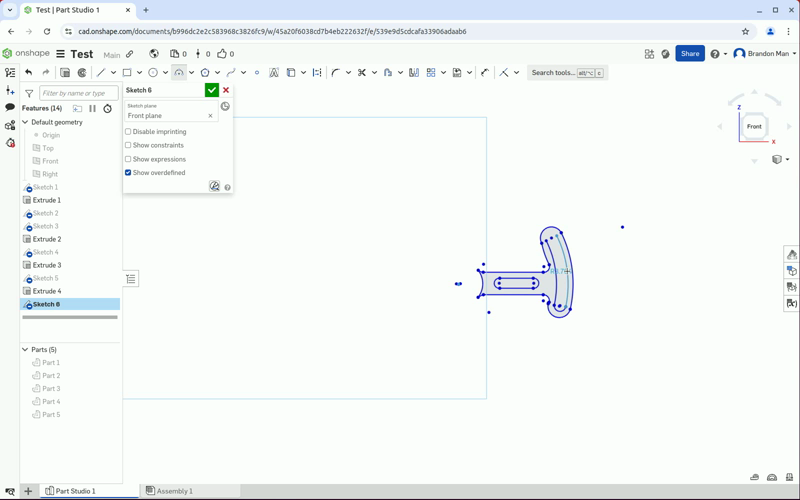
click(567, 270)
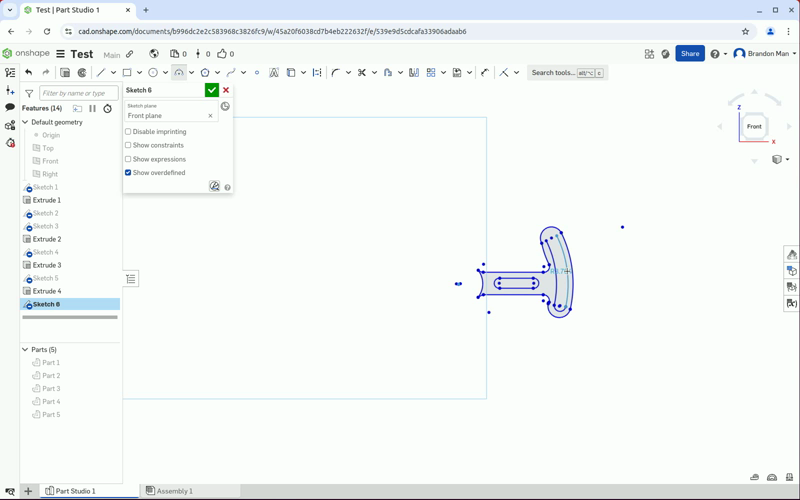
key_up(shift)
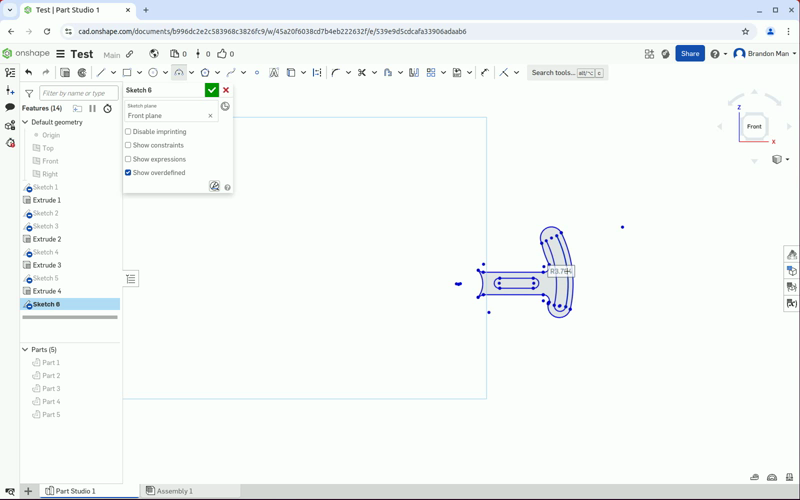
mouse_move(556, 235)
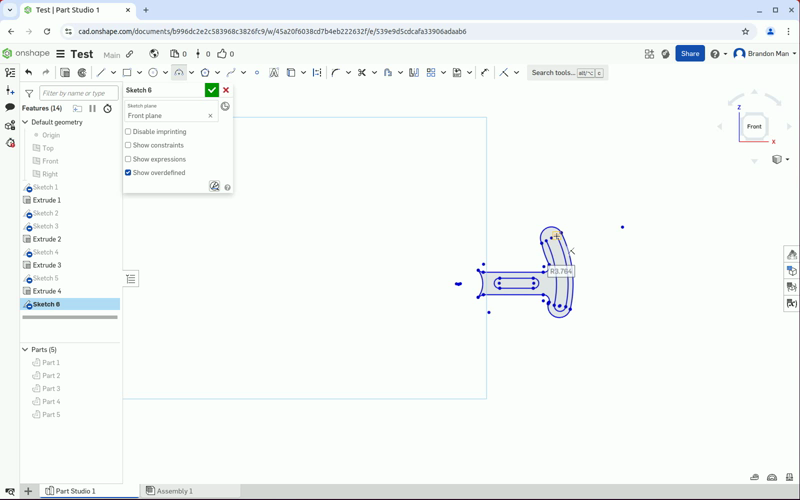
click(556, 235)
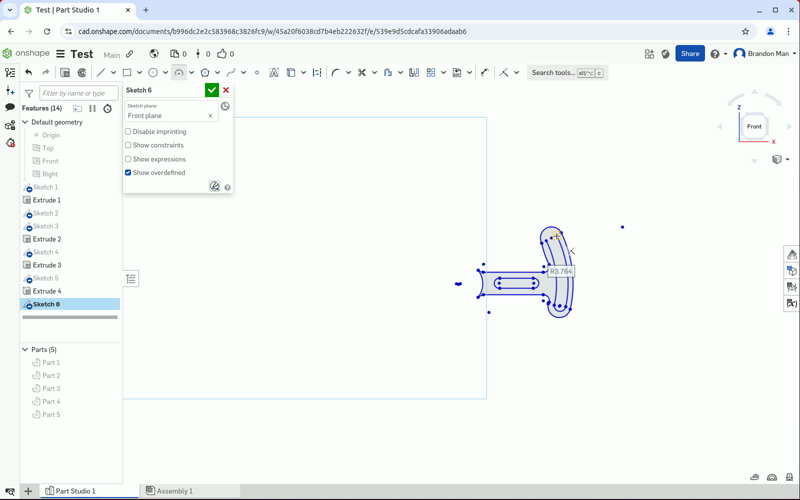
mouse_move(546, 240)
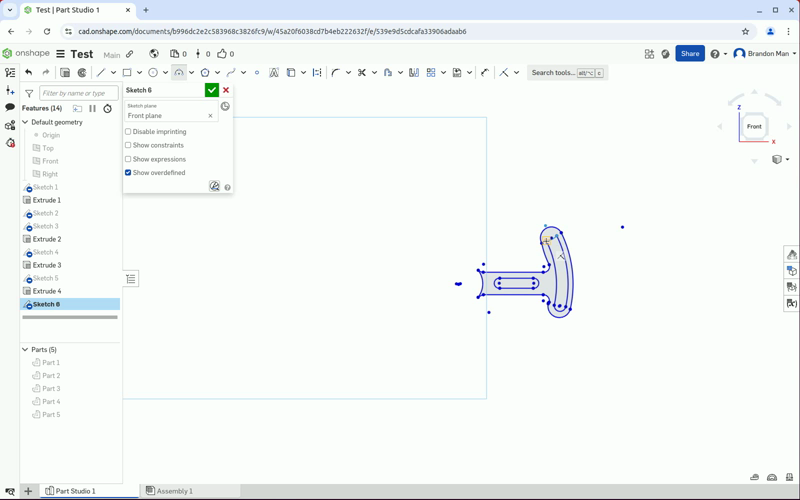
click(546, 240)
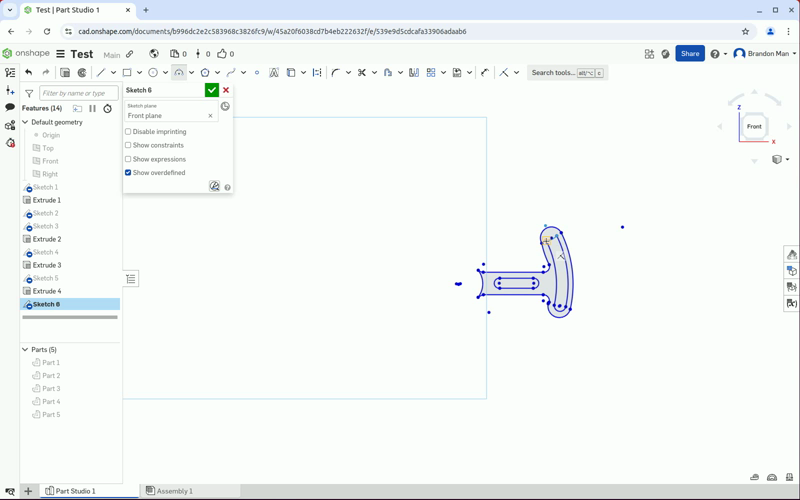
key_down(shift)
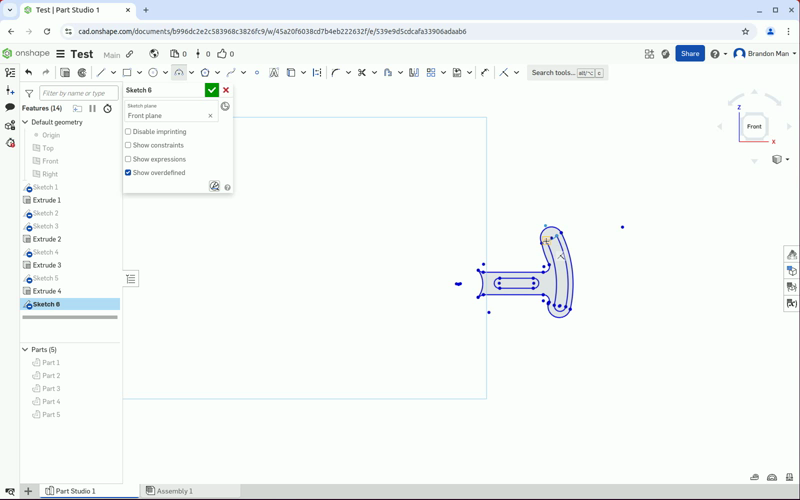
mouse_move(549, 233)
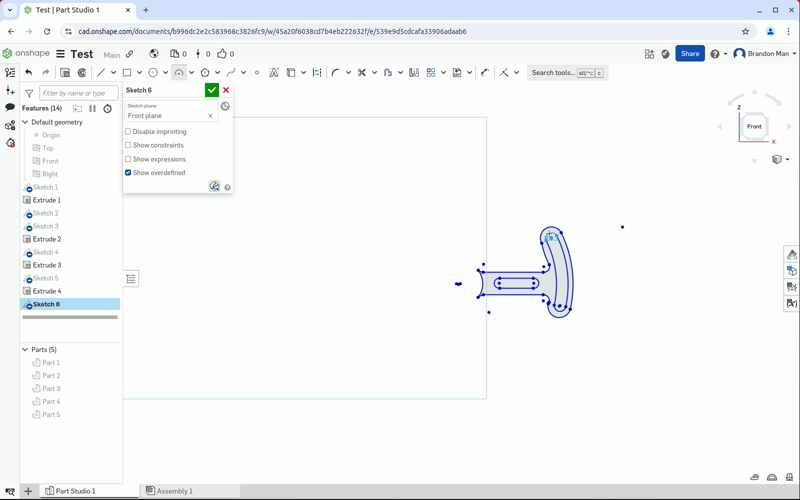
click(549, 233)
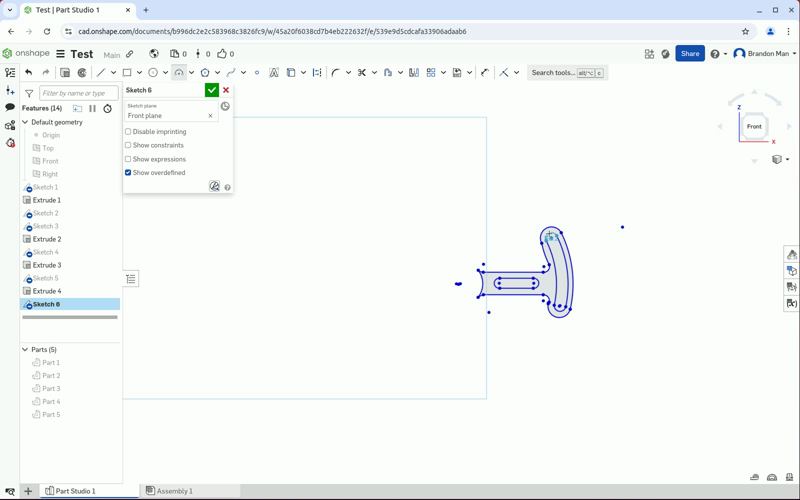
key_up(shift)
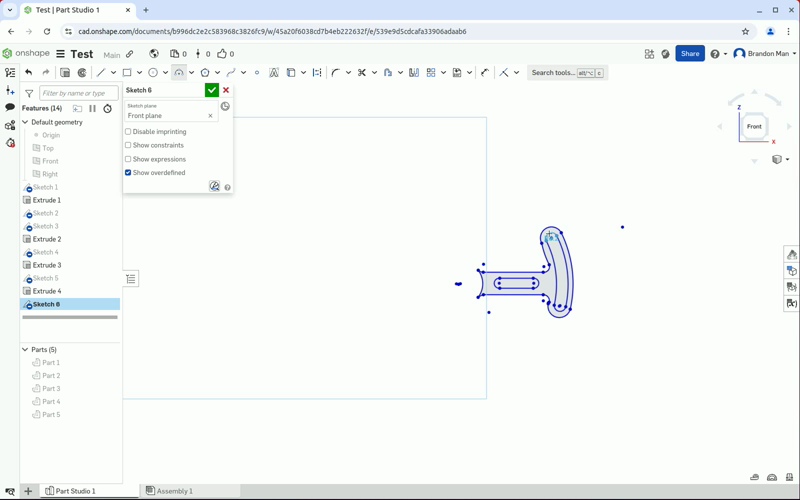
key(esc)
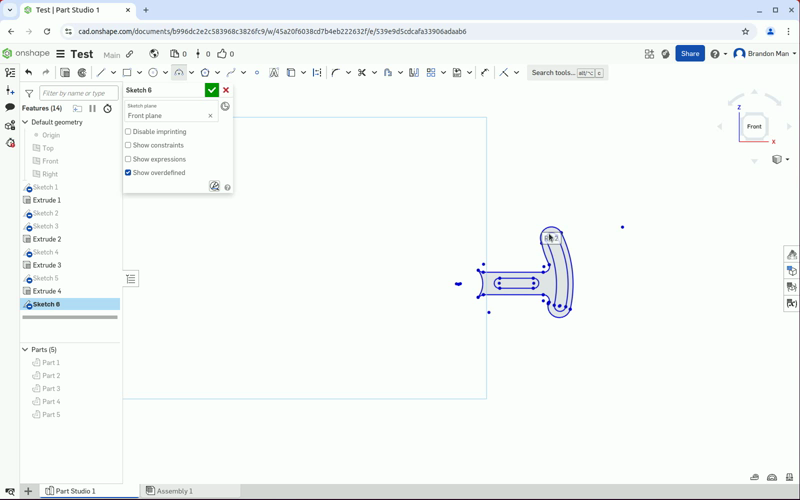
mouse_move(500, 290)
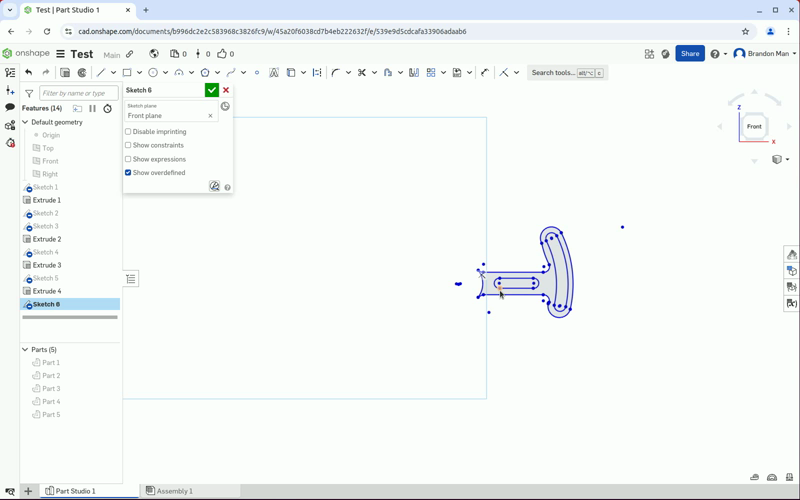
click(500, 290)
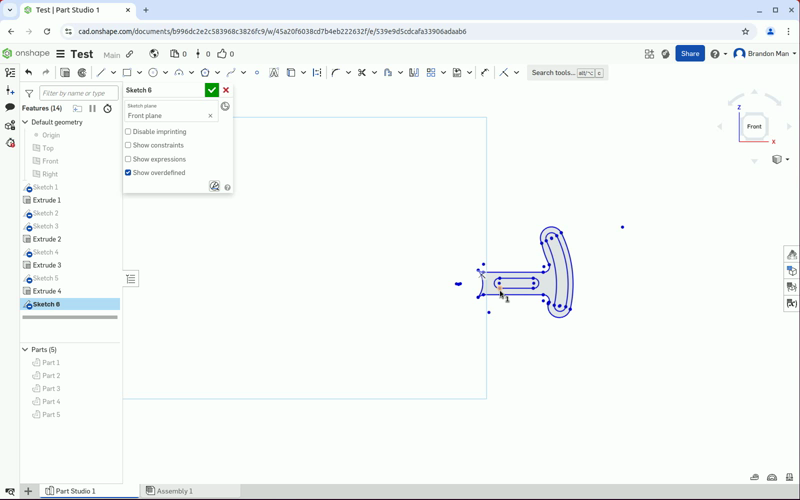
mouse_move(73, 352)
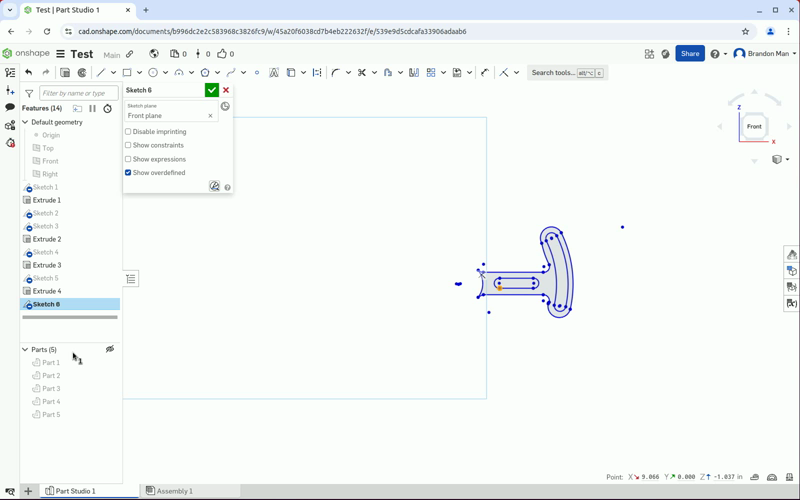
key(shift+y)
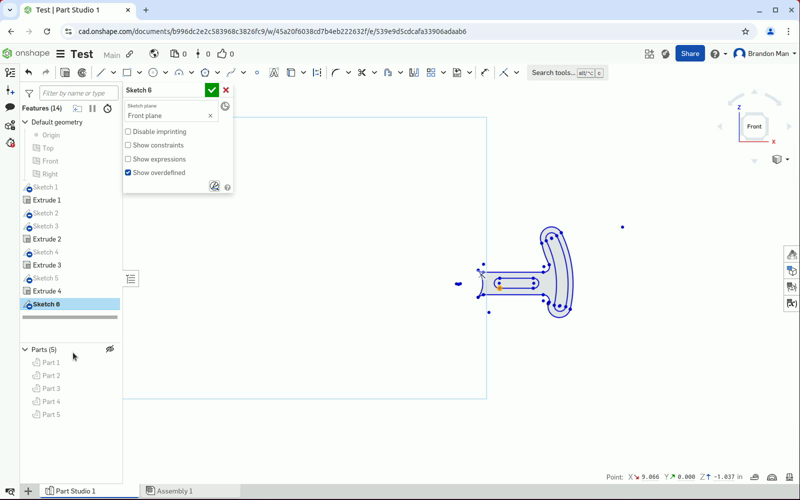
key(shift+e)
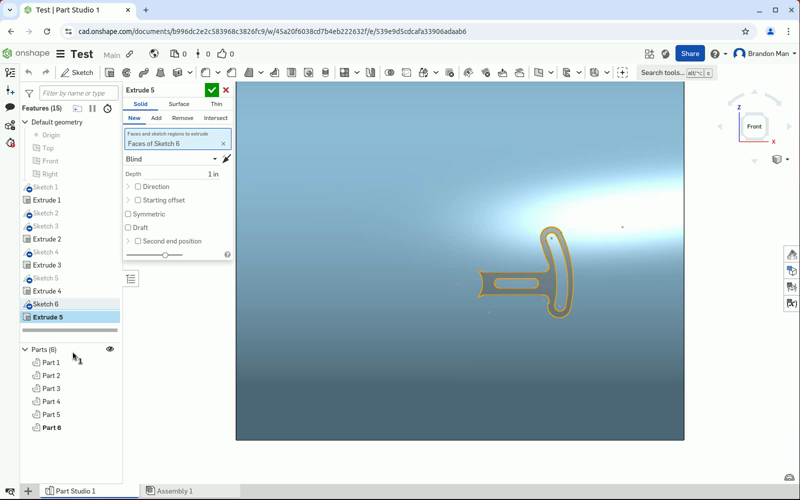
mouse_move(143, 106)
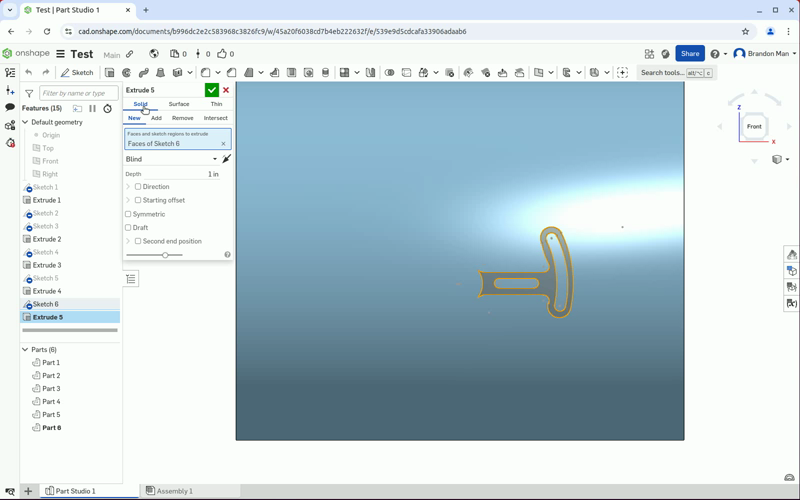
click(143, 106)
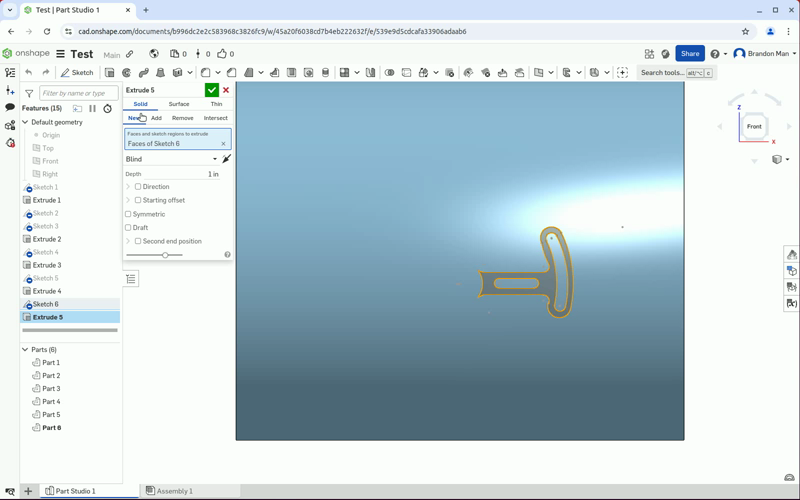
mouse_move(137, 120)
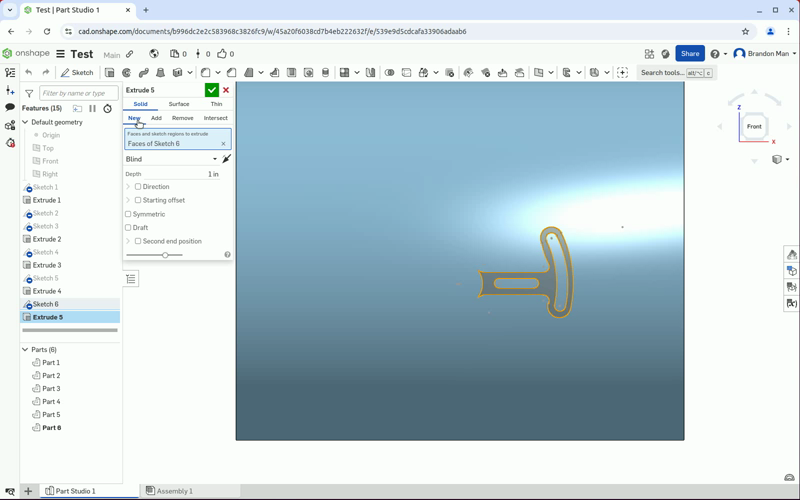
click(137, 120)
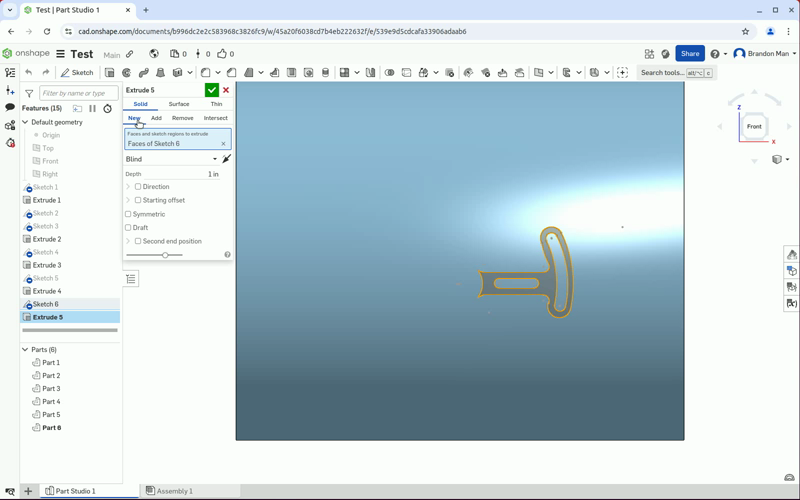
key(tab, 4)
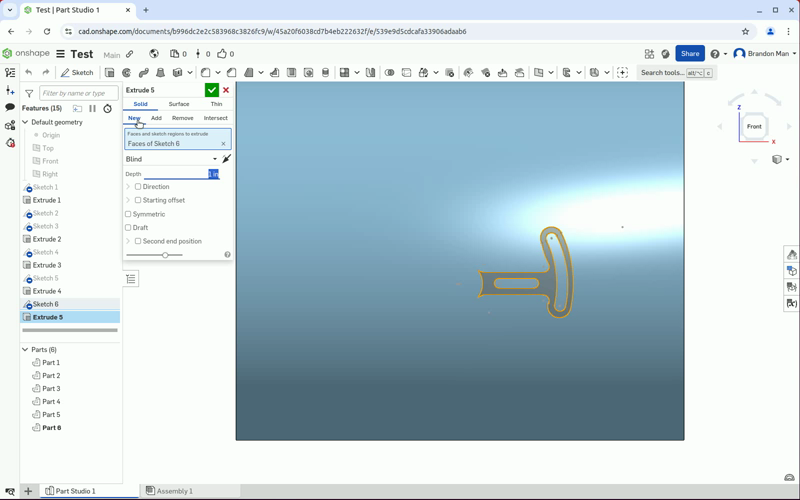
text(0.854)
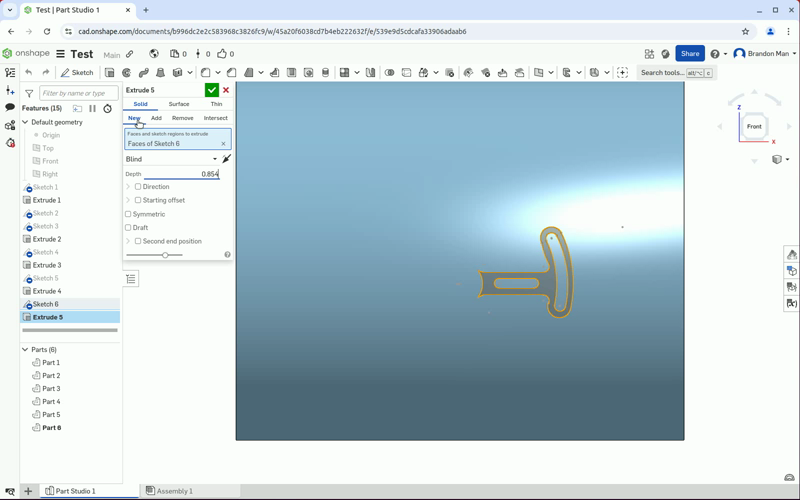
key(tab, 3)
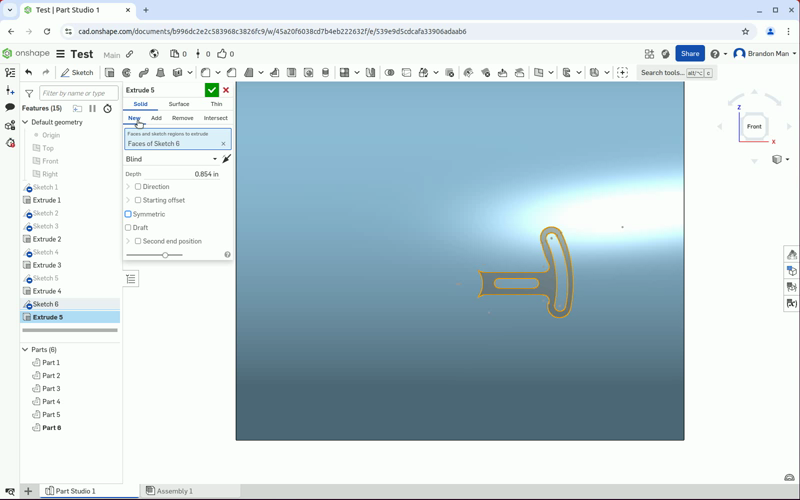
key(space)
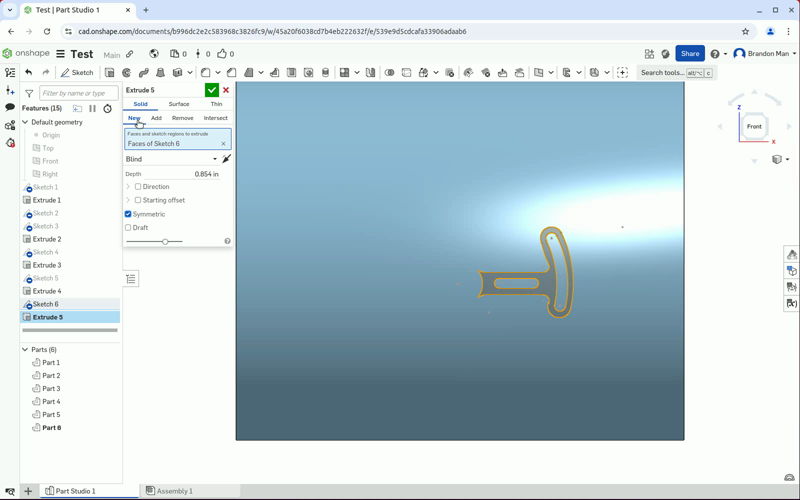
key(enter)
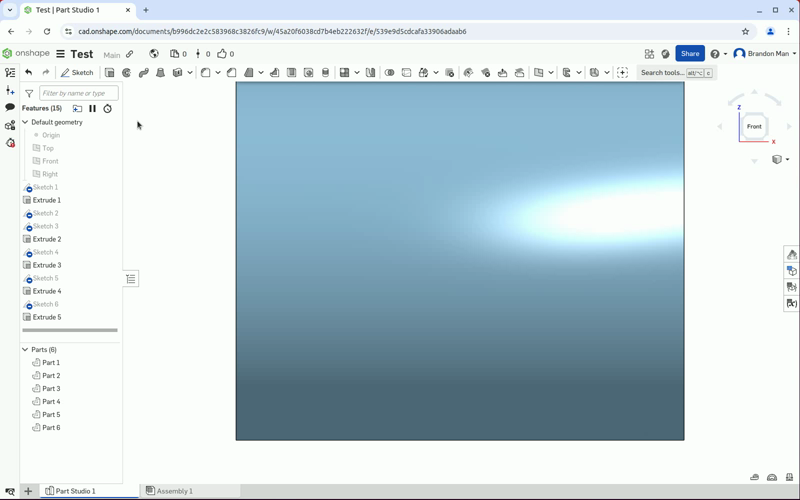
key(shift+h)
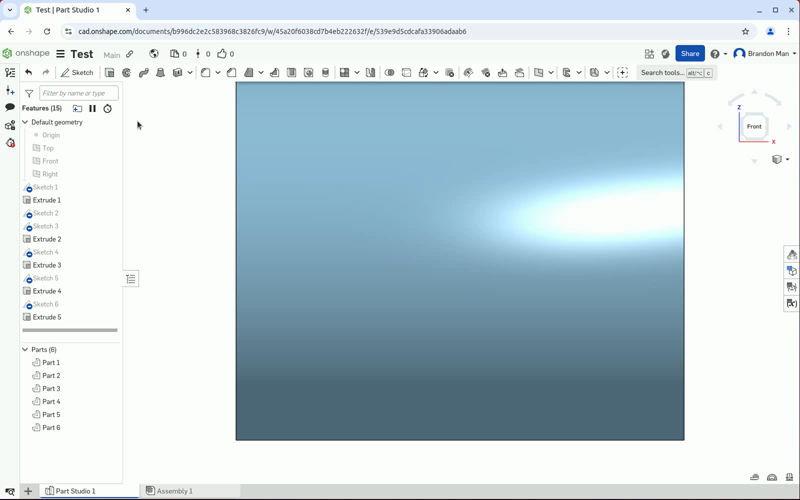
key(shift+h)
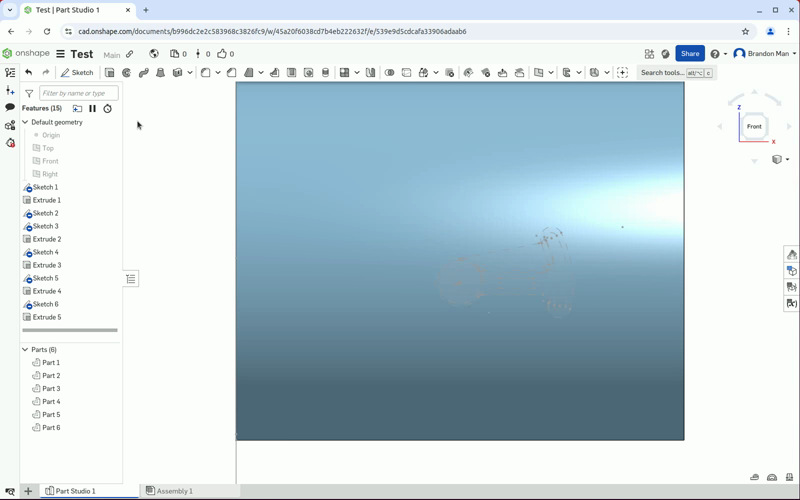
key(shift+7)
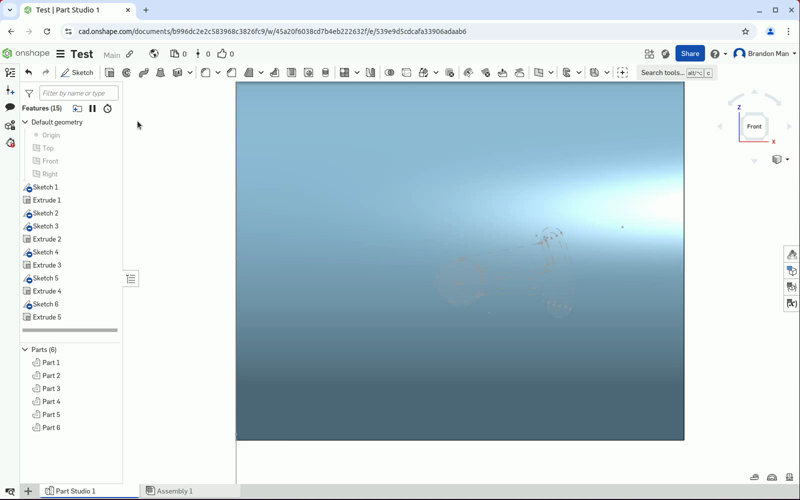
key(left, 2)
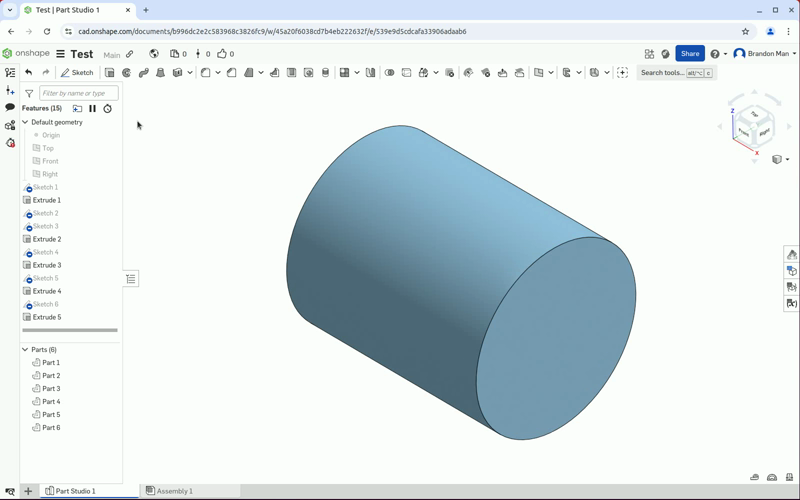
key(down, 2)
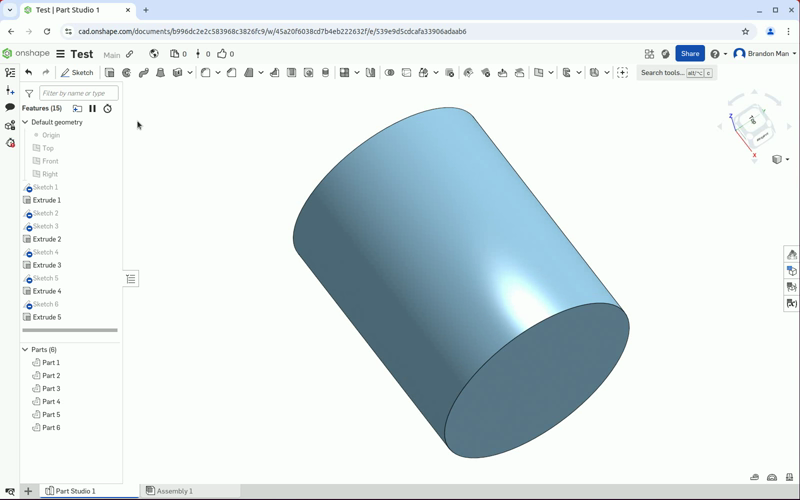
key(up, 2)
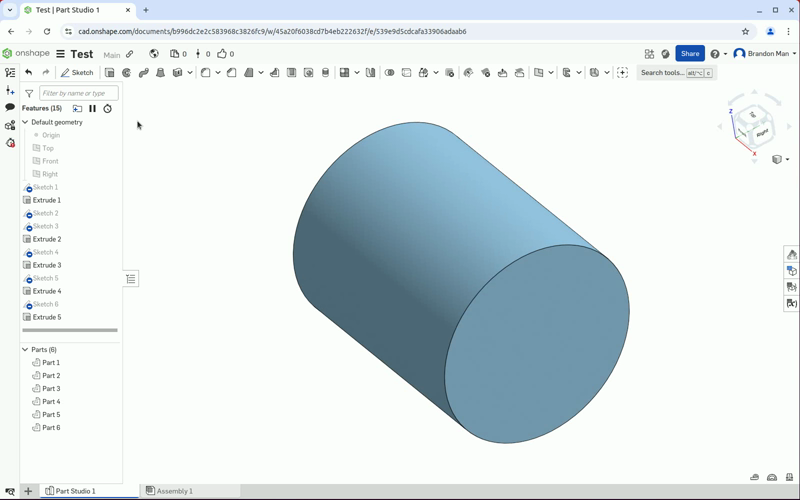
key(right, 2)
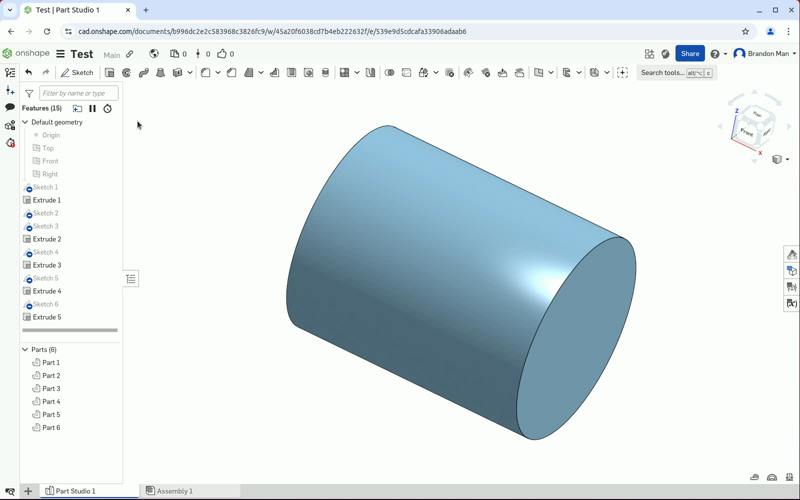
mouse_move(73, 189)
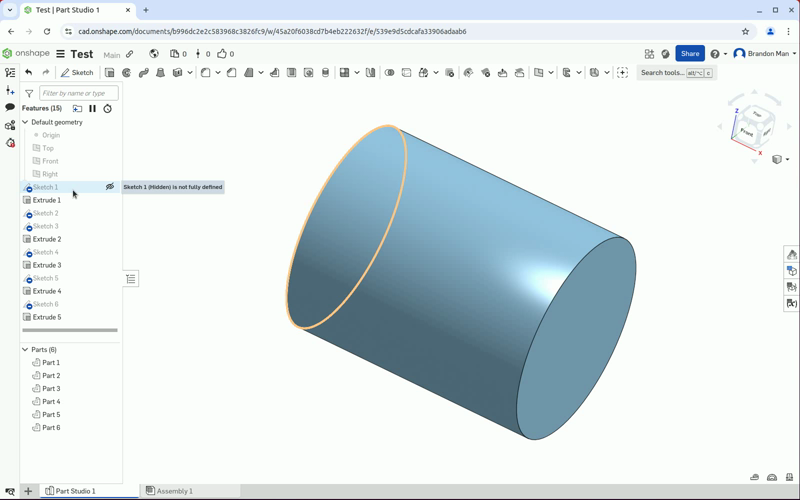
click(73, 189)